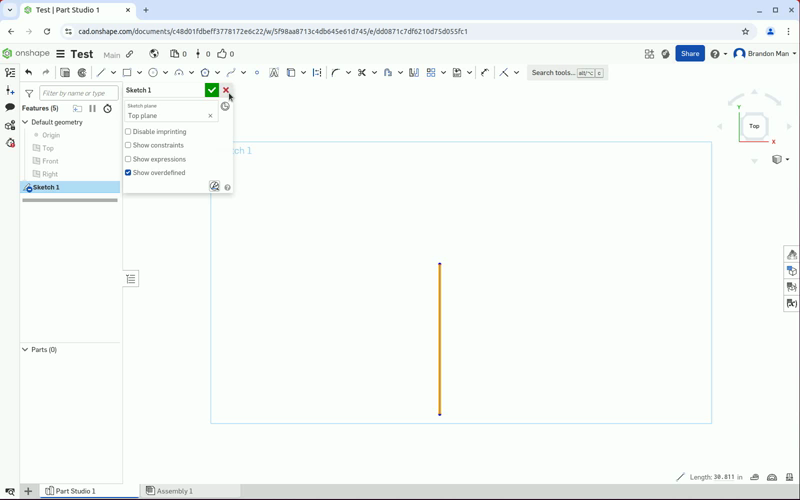
key(shift+h)
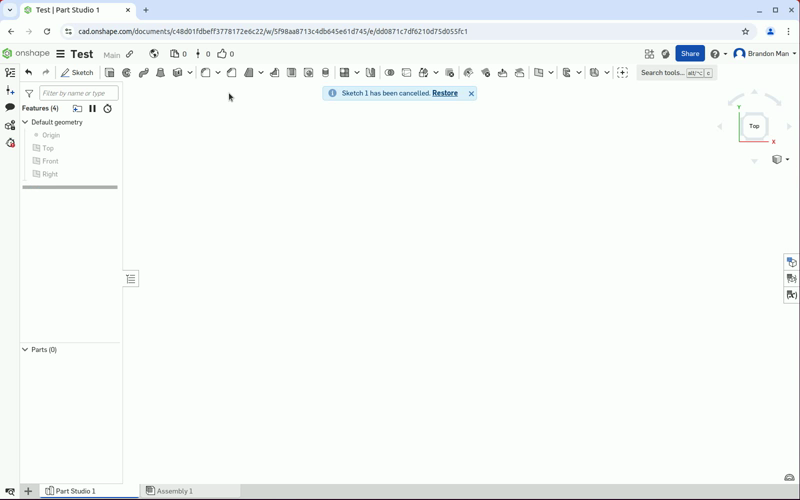
mouse_move(73, 352)
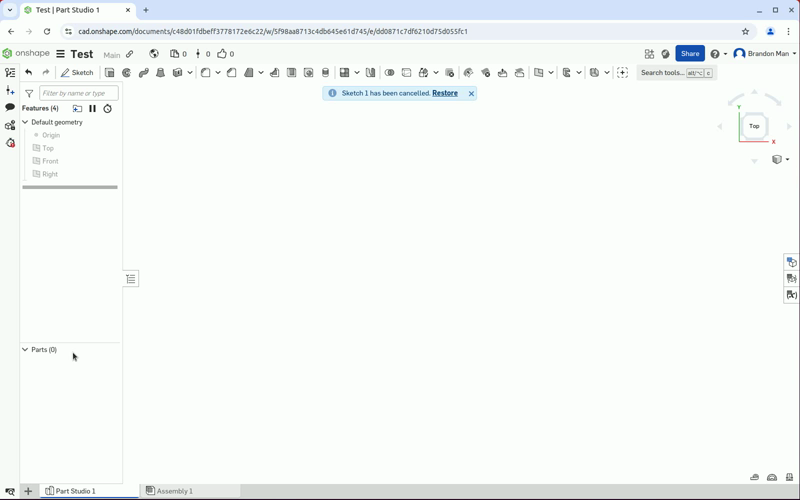
key(y)
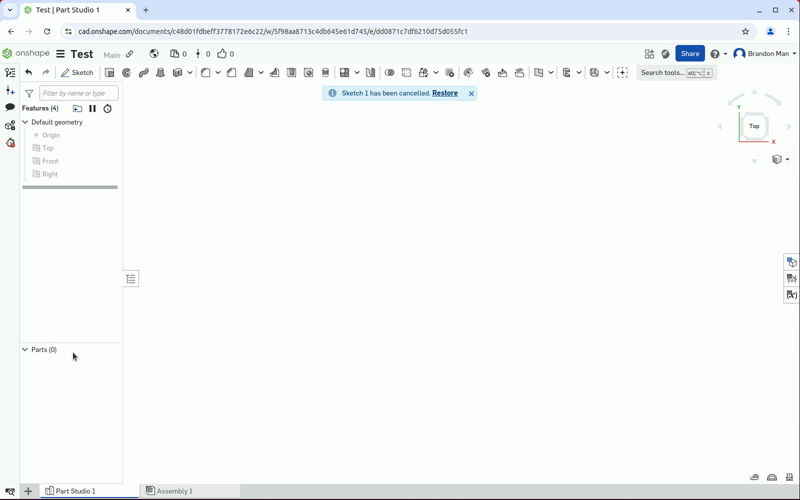
key(shift+p)
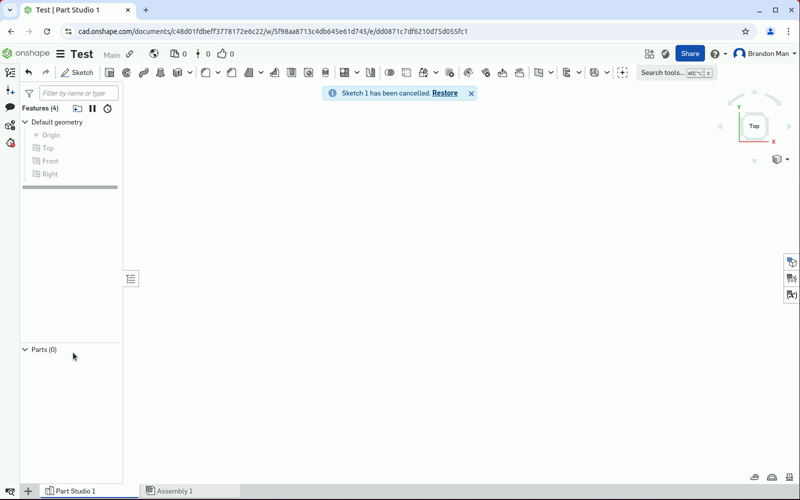
key(space)
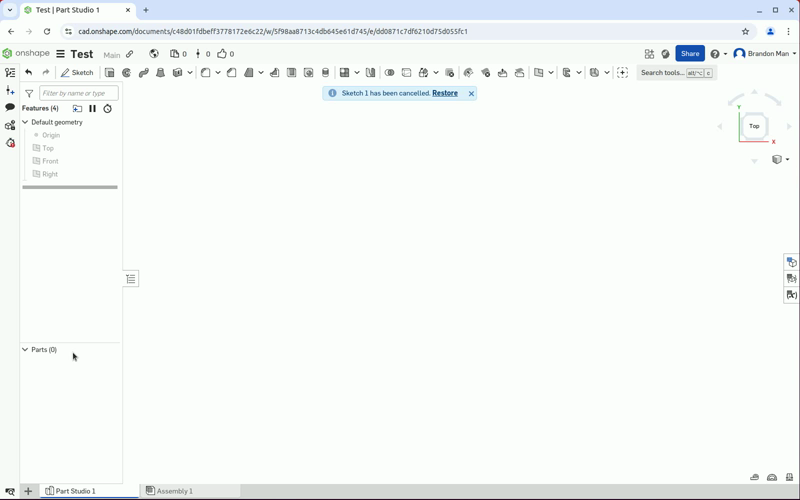
key_down(shift)
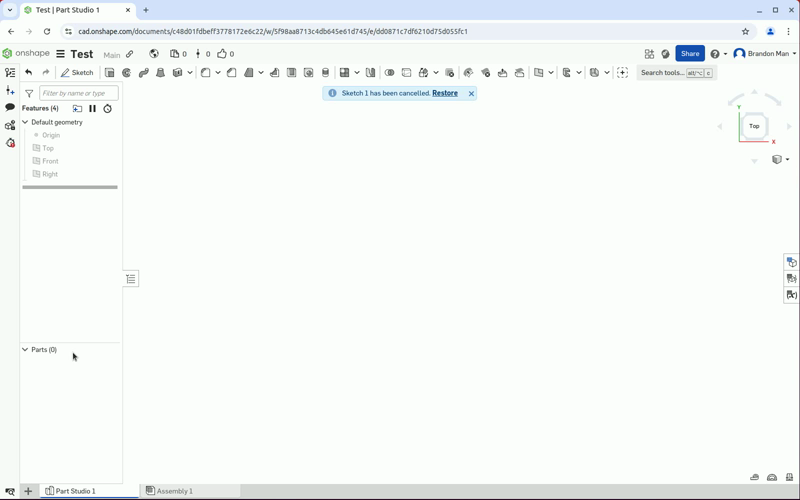
key(up)
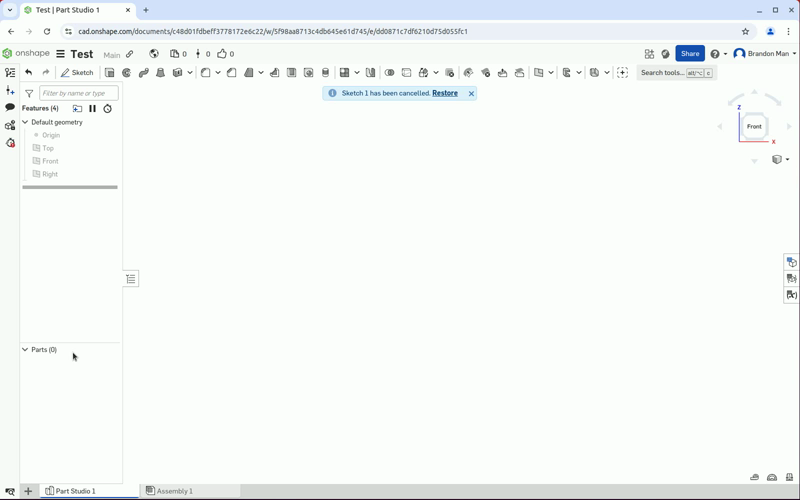
key_up(shift)
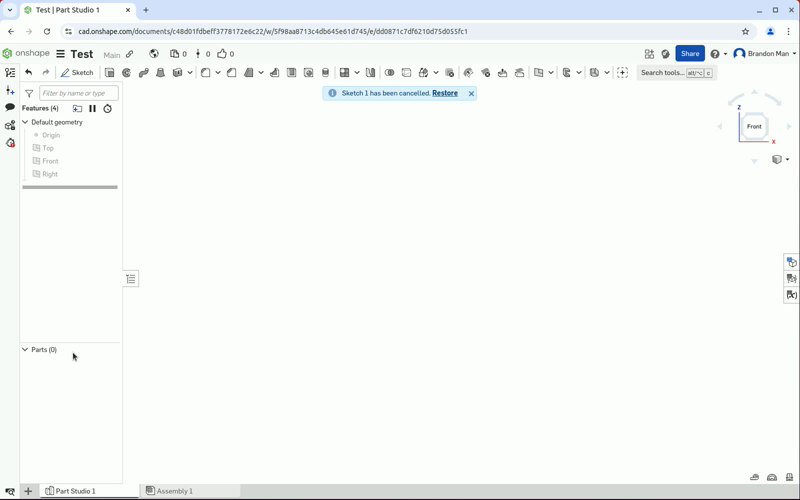
mouse_move(73, 352)
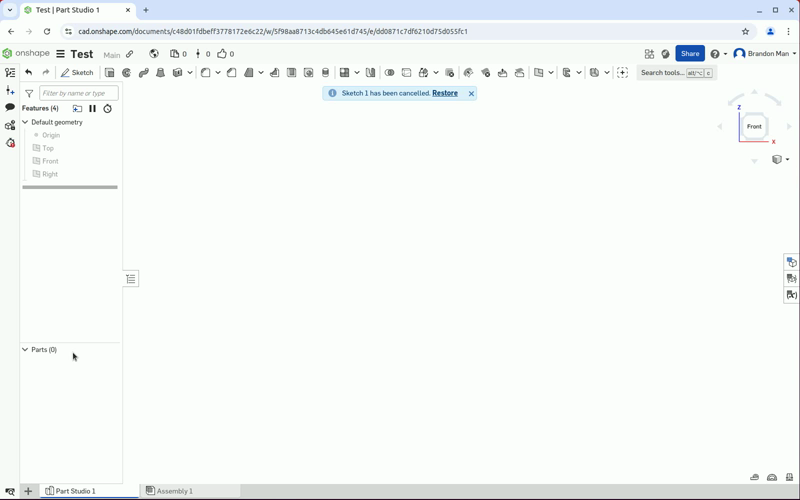
key(shift+y)
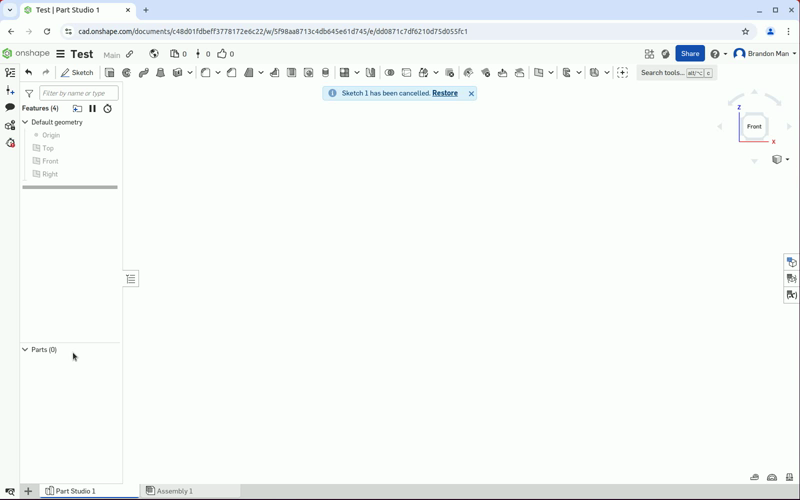
key(shift+s)
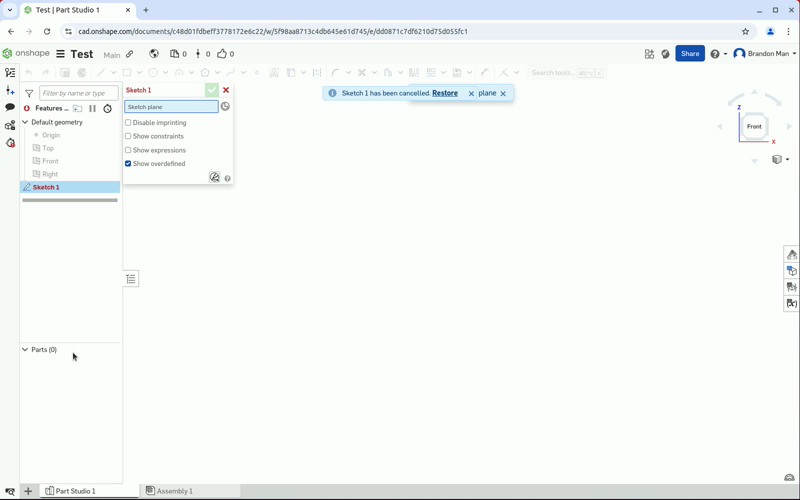
mouse_move(73, 163)
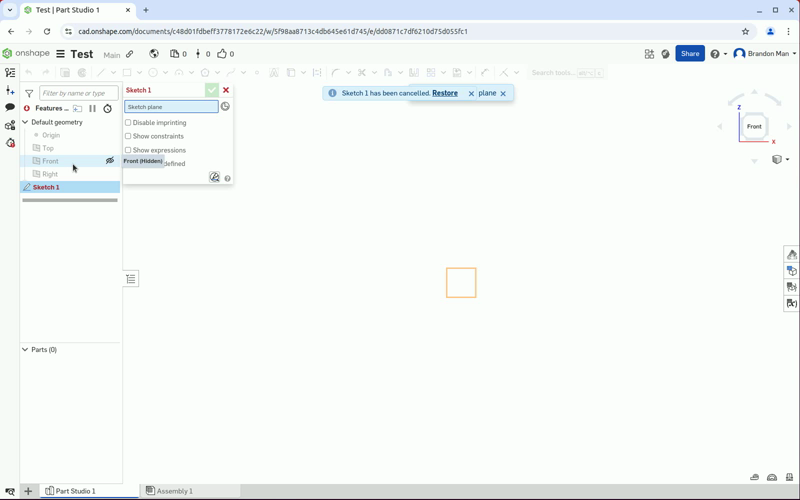
click(73, 163)
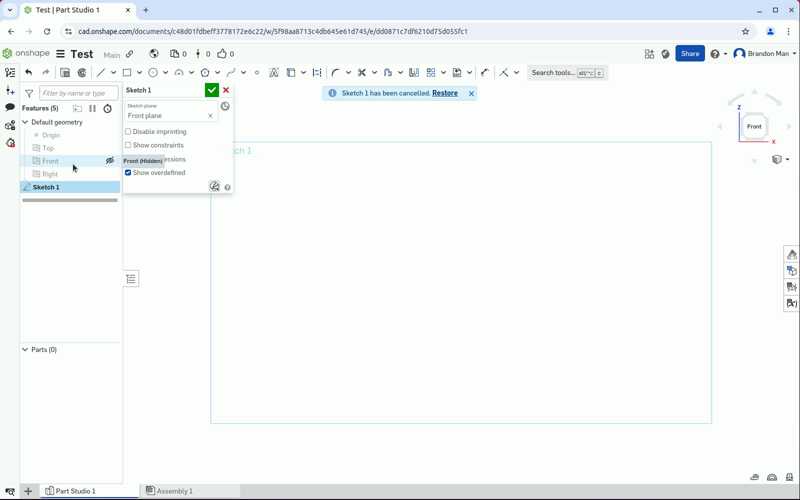
mouse_move(73, 352)
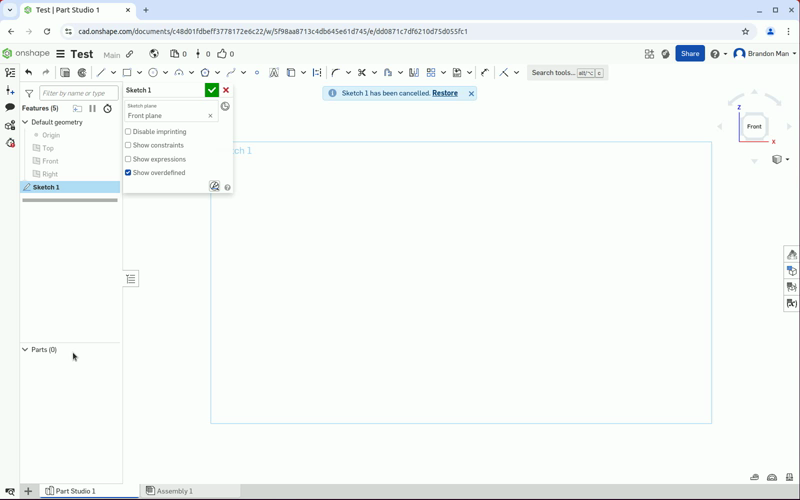
key(y)
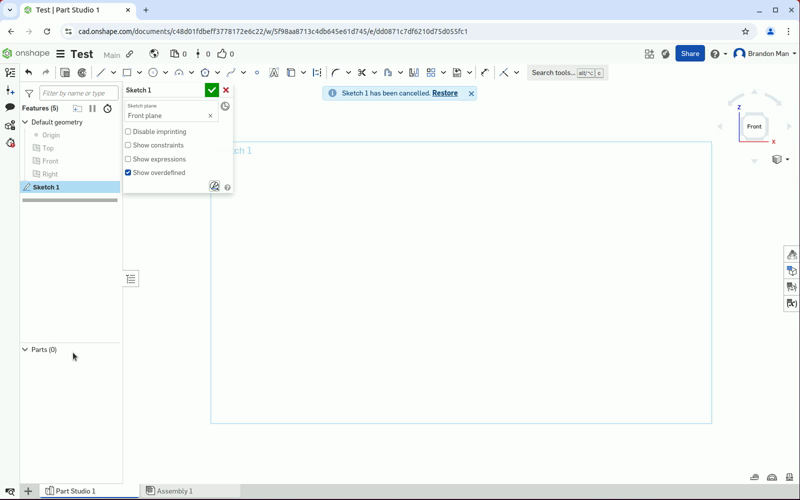
key(c)
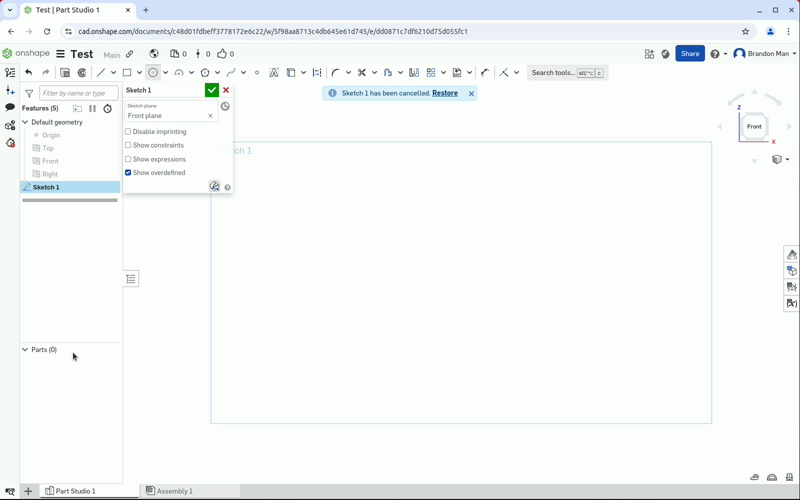
key_down(shift)
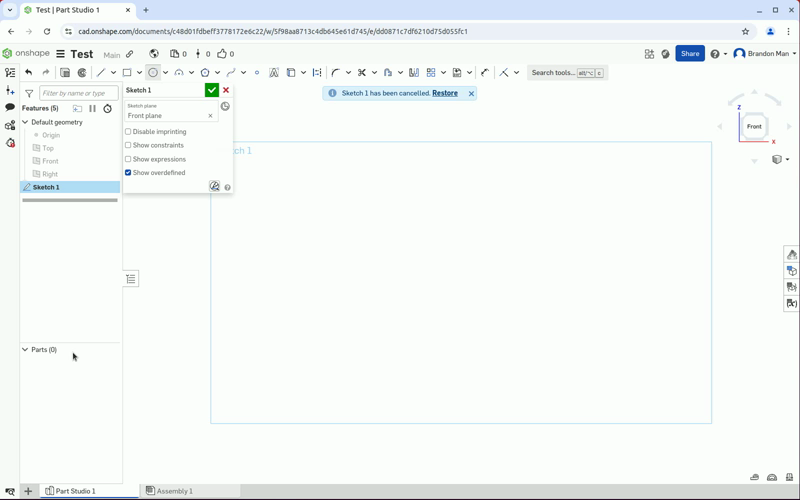
mouse_move(437, 276)
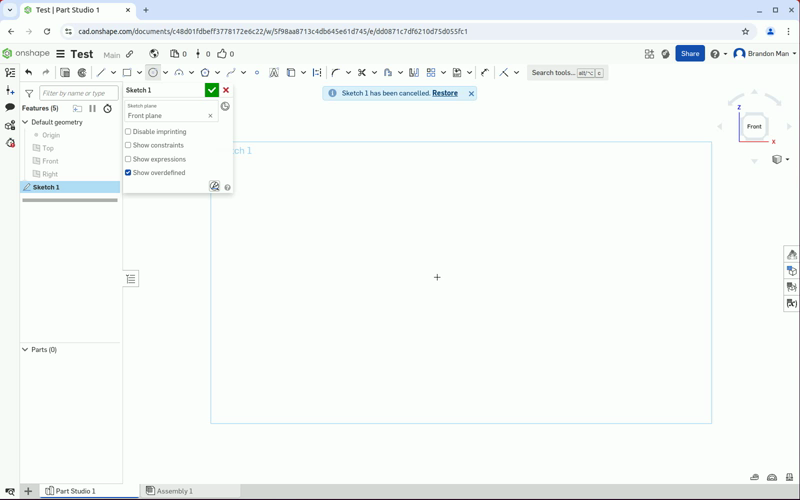
click(437, 276)
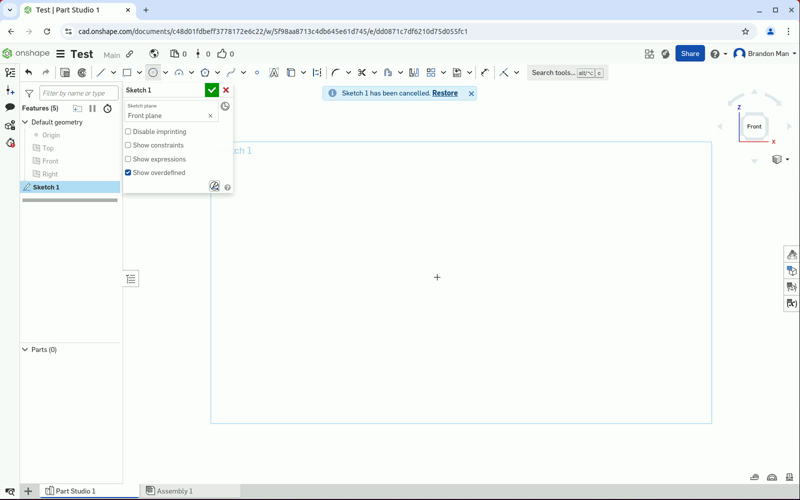
key_up(shift)
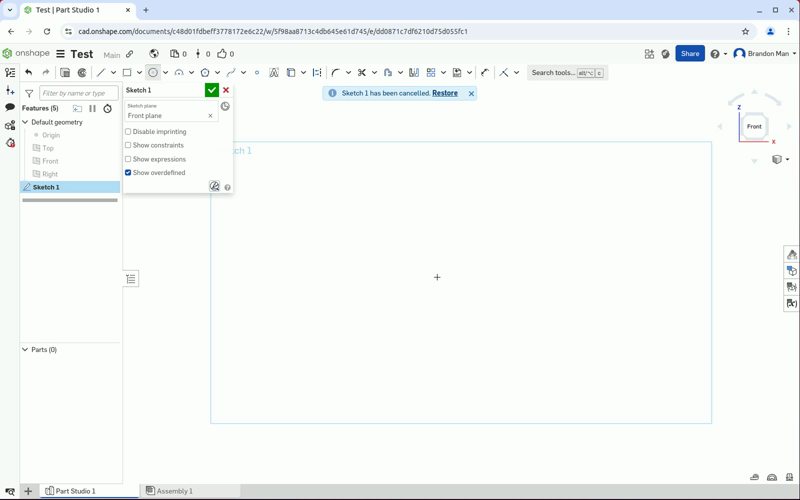
mouse_move(445, 276)
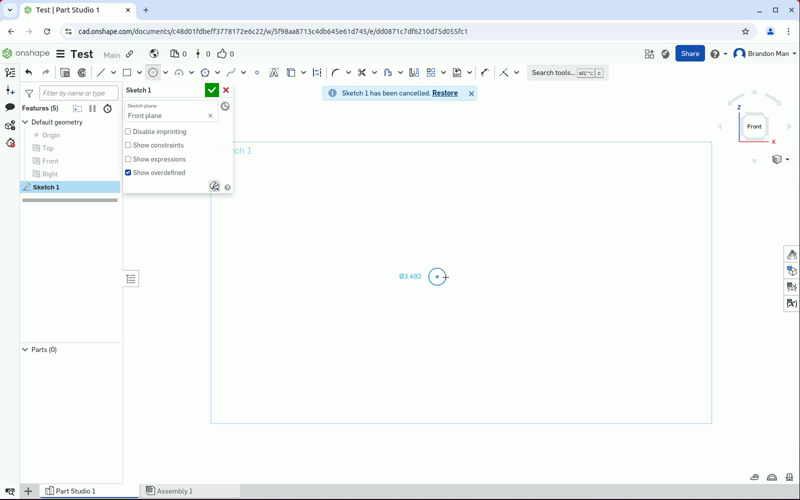
click(445, 276)
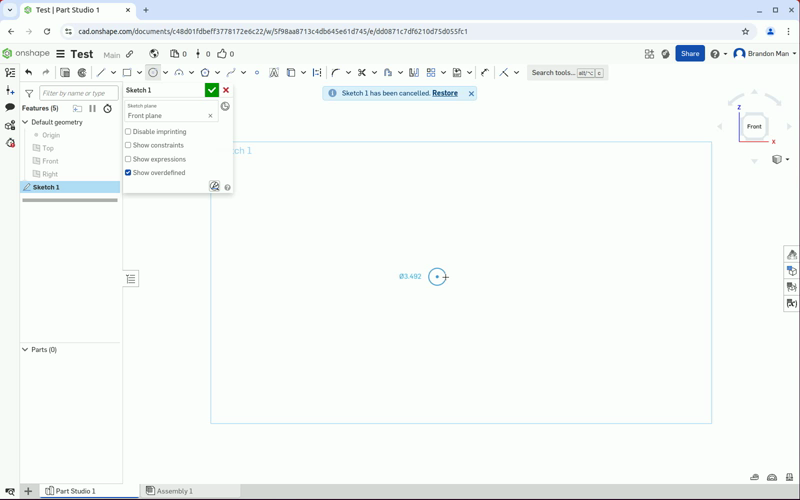
key(esc)
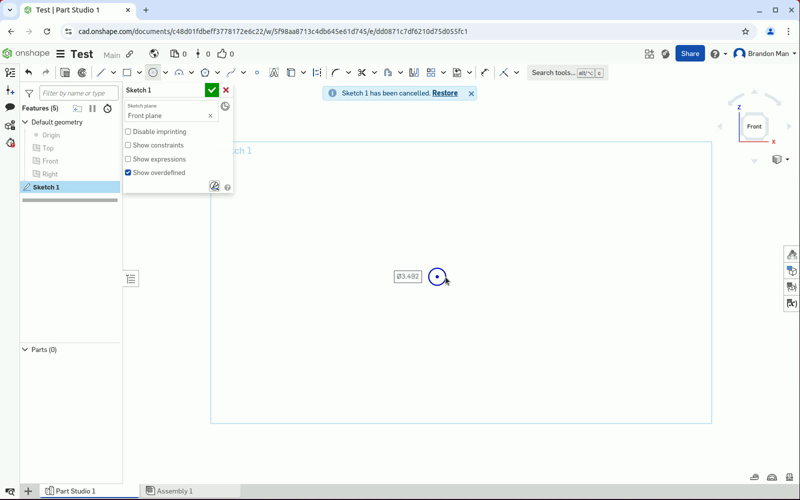
key(l)
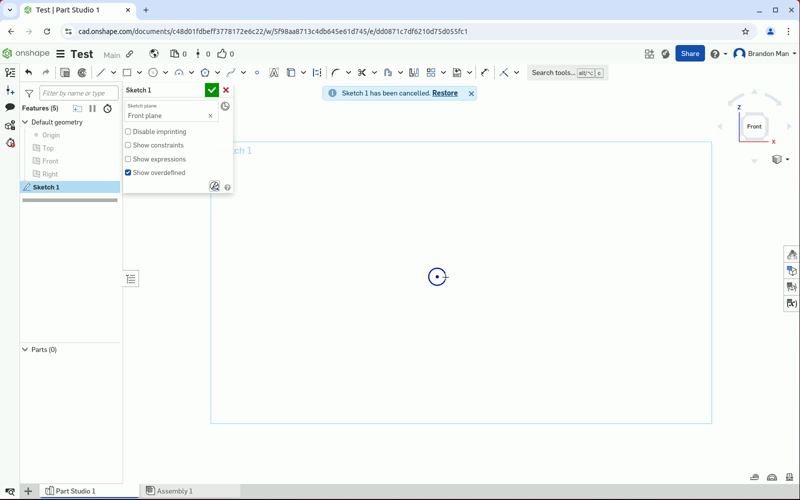
key_down(shift)
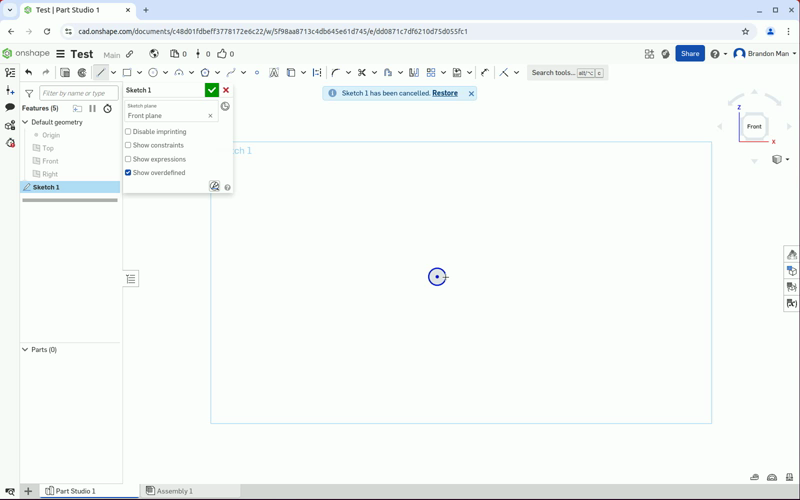
mouse_move(432, 276)
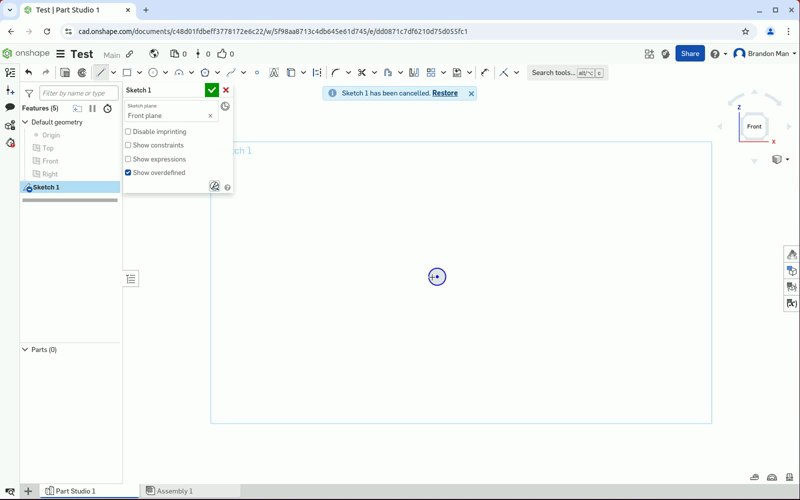
click(432, 276)
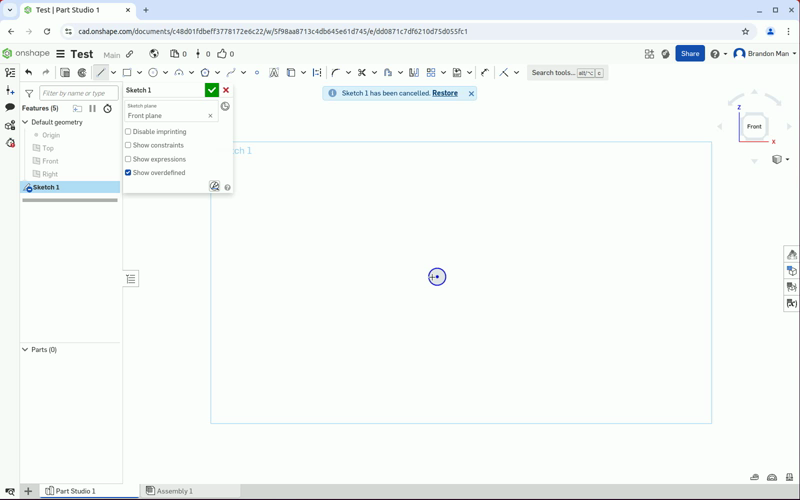
key_up(shift)
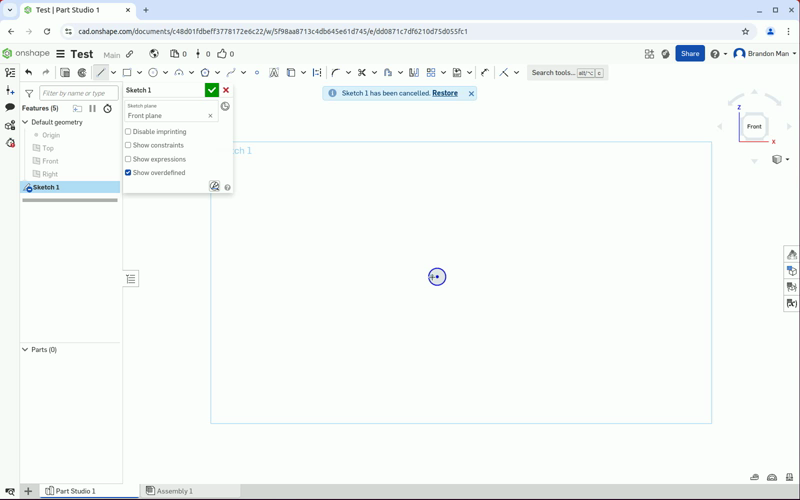
key_down(shift)
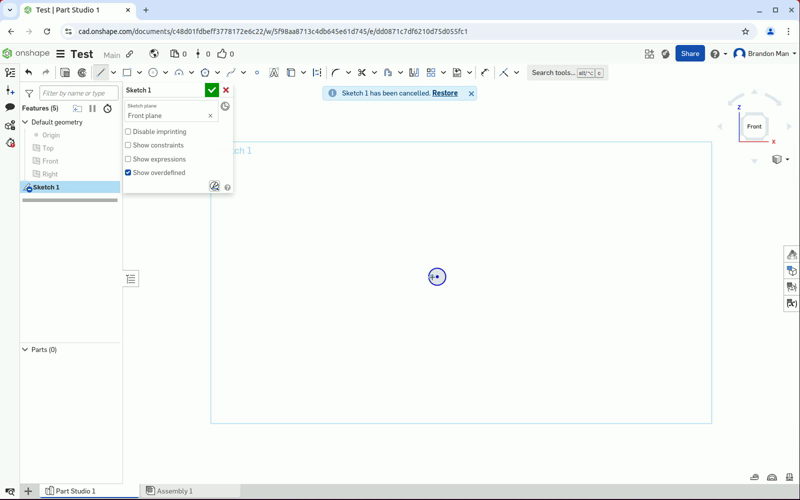
mouse_move(462, 276)
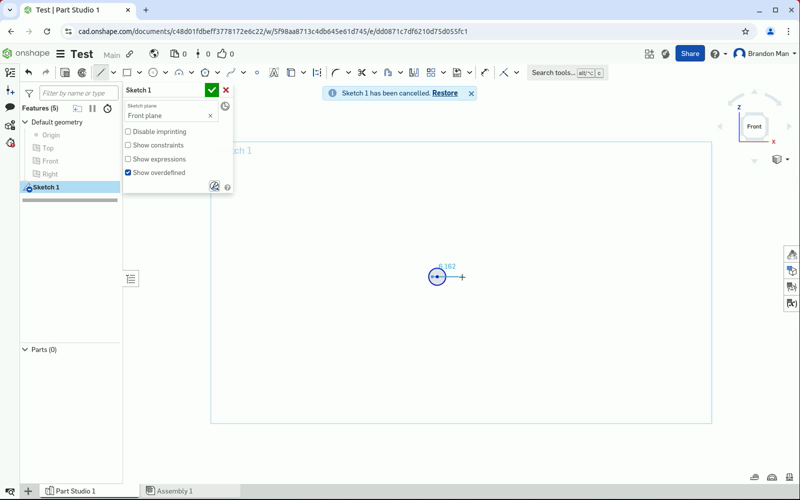
mouse_move(434, 281)
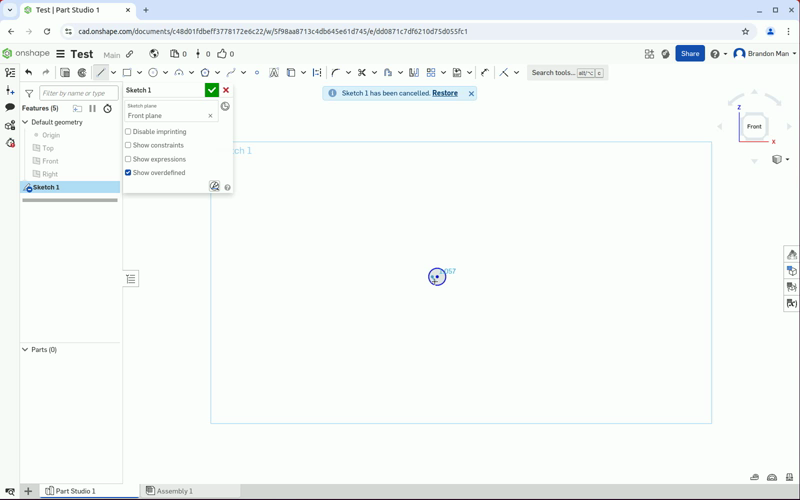
scroll(6)
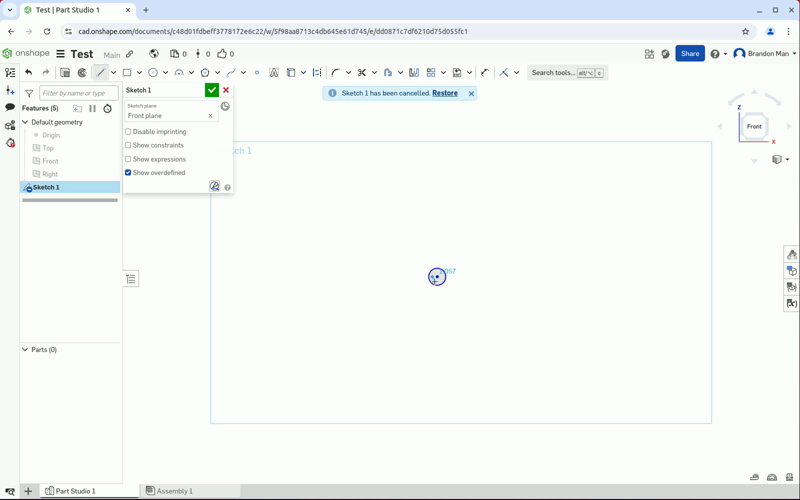
scroll(6)
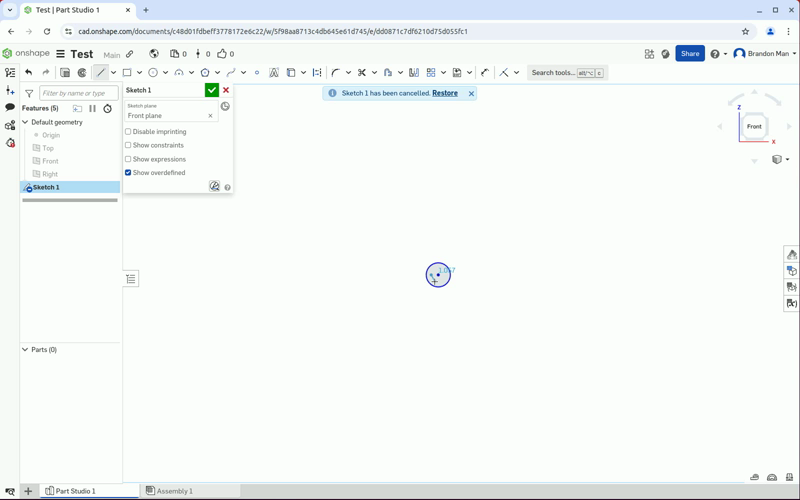
scroll(6)
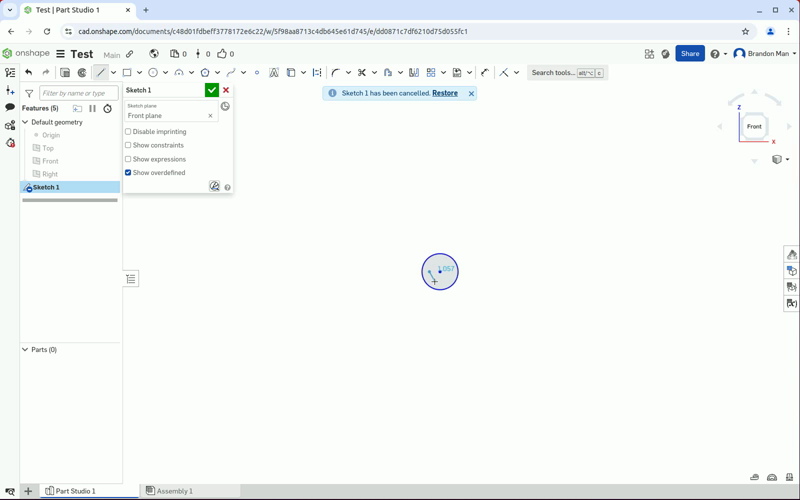
scroll(6)
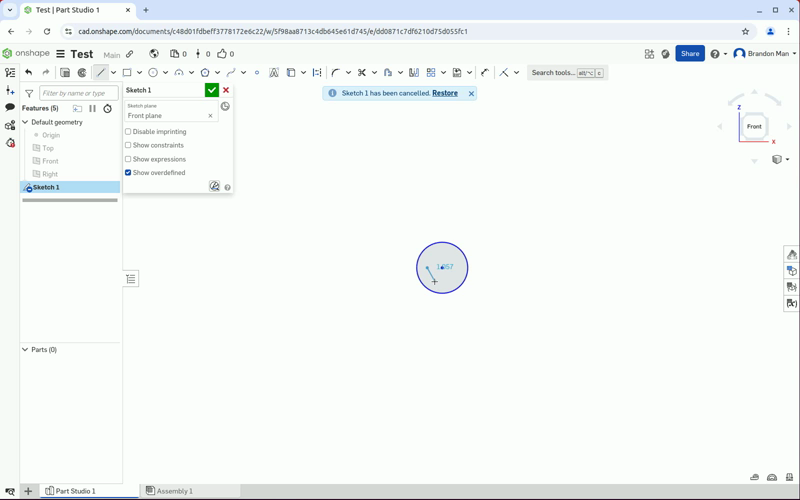
scroll(6)
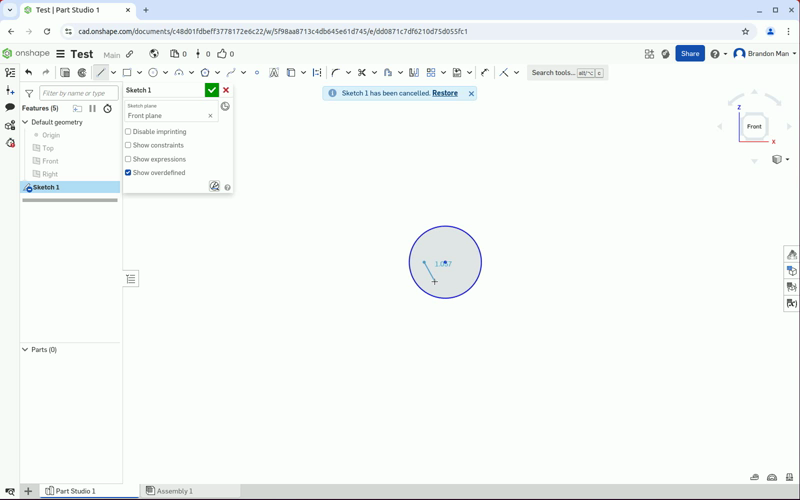
scroll(6)
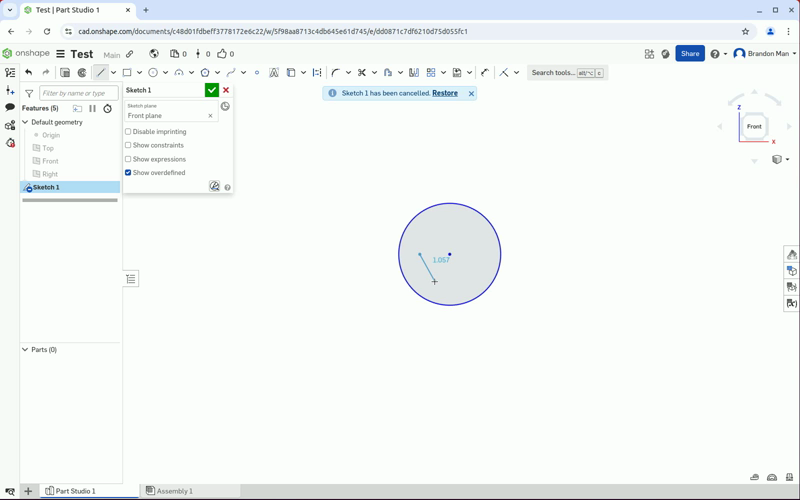
scroll(6)
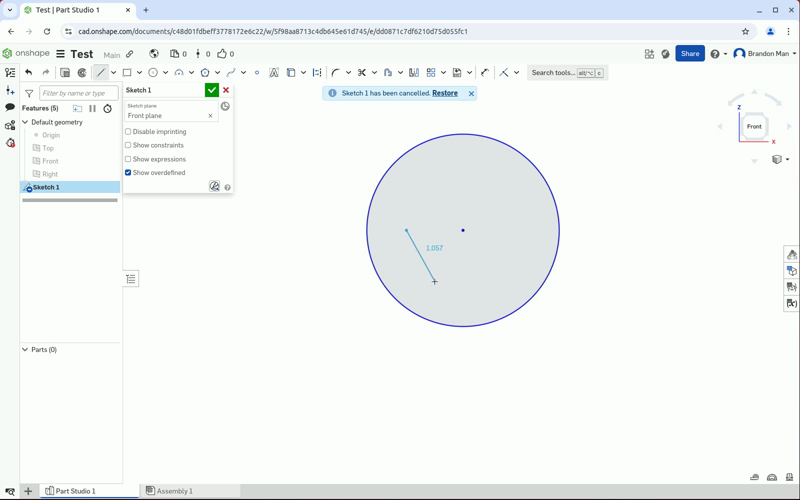
click(434, 281)
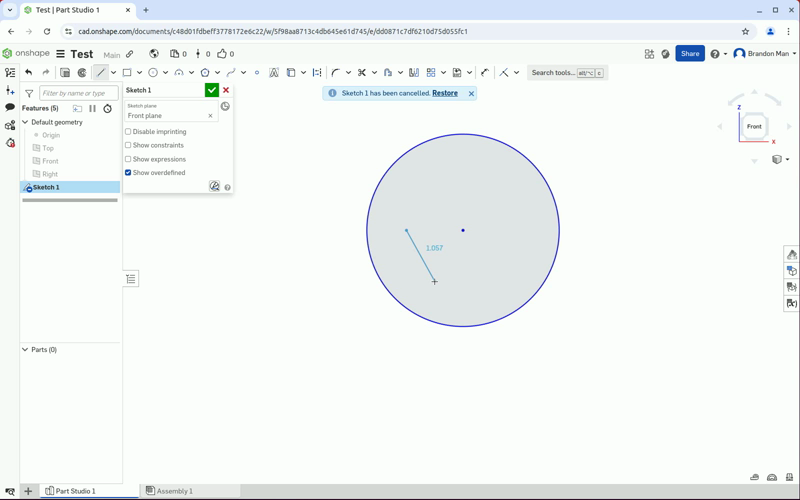
scroll(-6)
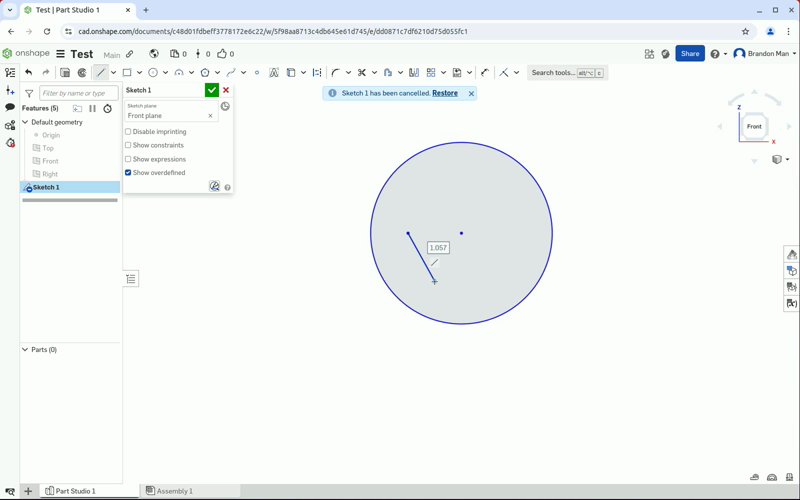
scroll(-6)
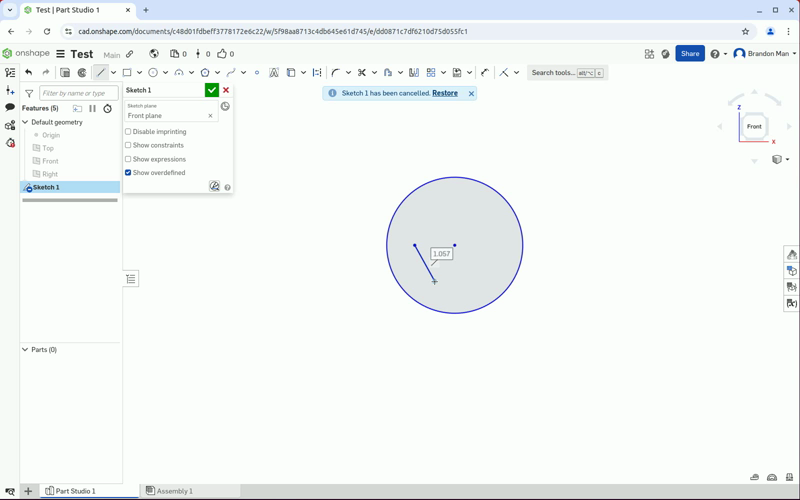
scroll(-6)
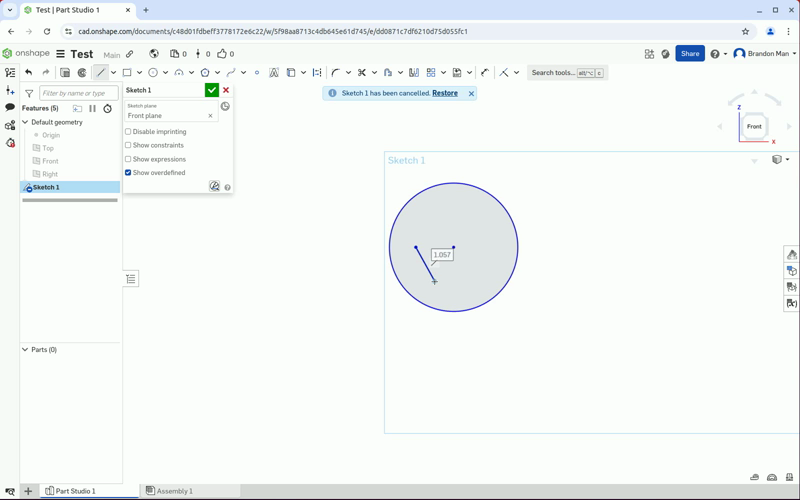
scroll(-6)
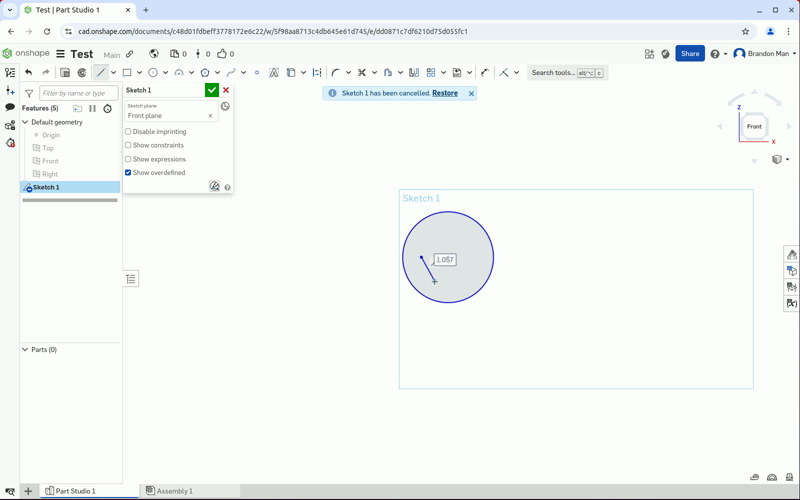
scroll(-6)
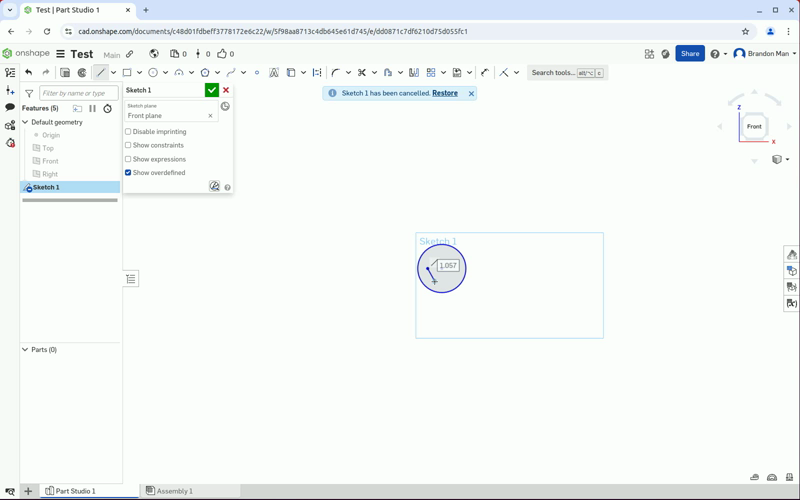
scroll(-6)
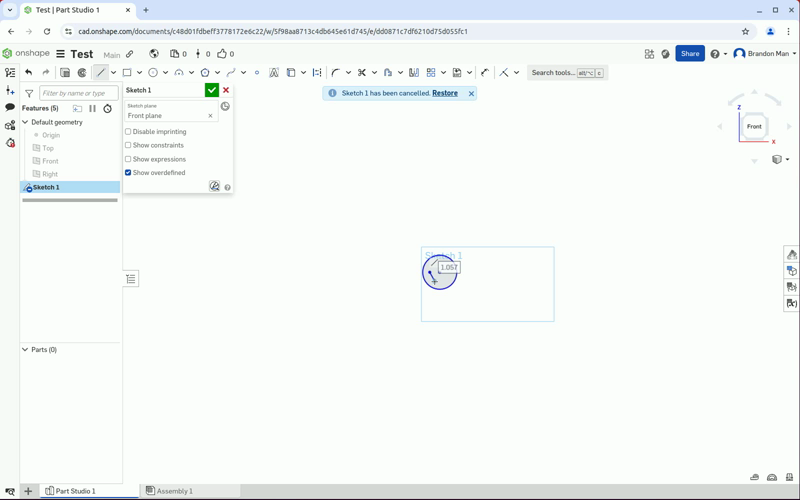
scroll(-6)
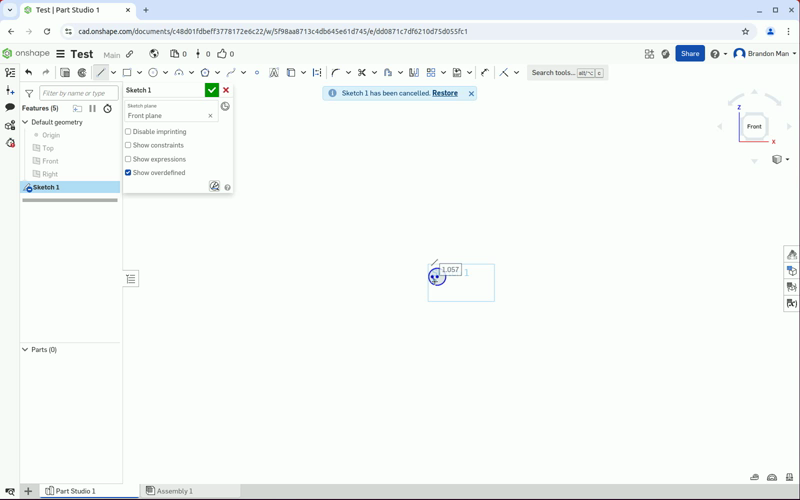
key_up(shift)
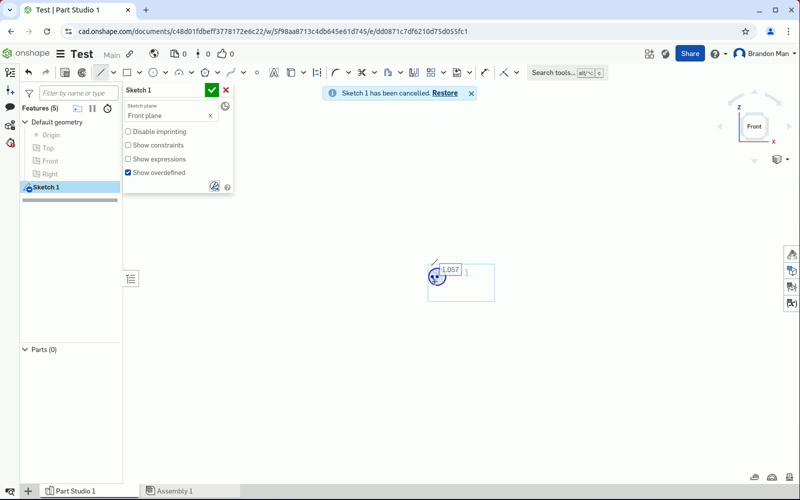
key_down(shift)
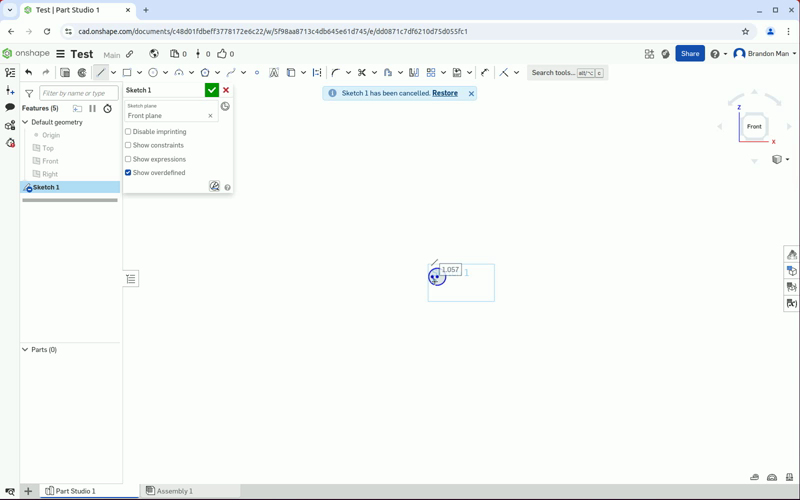
mouse_move(464, 281)
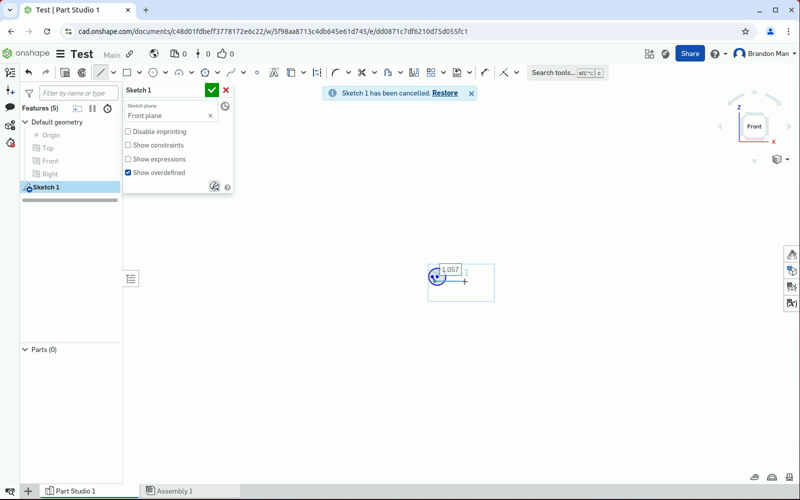
mouse_move(439, 281)
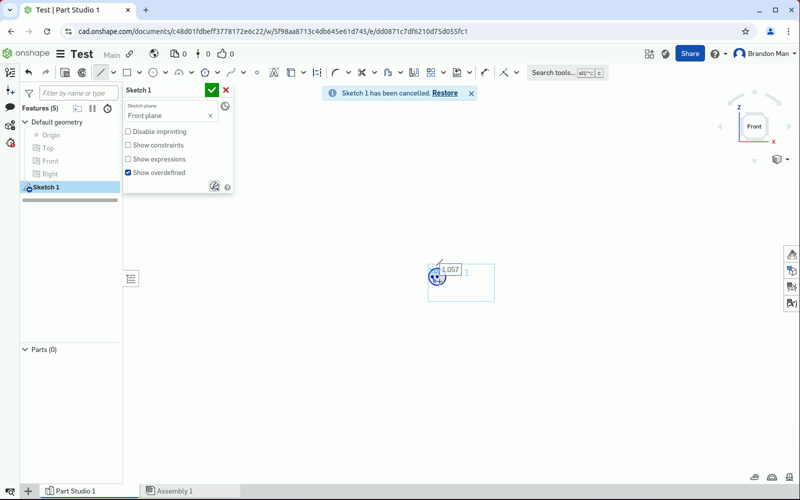
scroll(6)
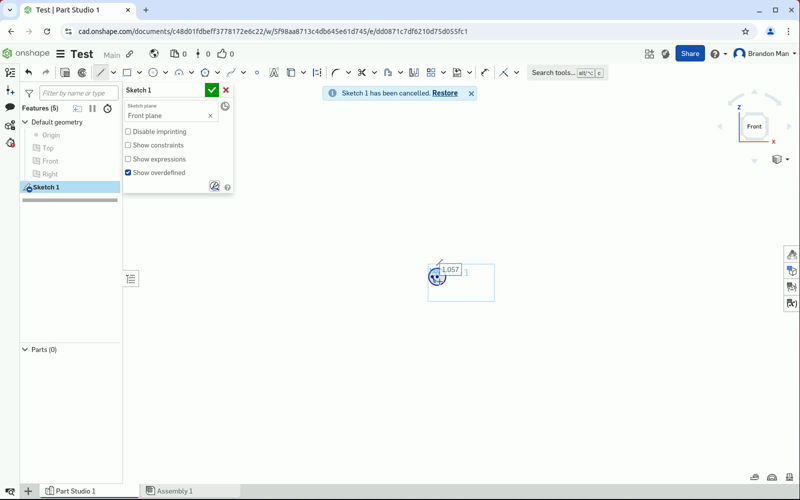
scroll(6)
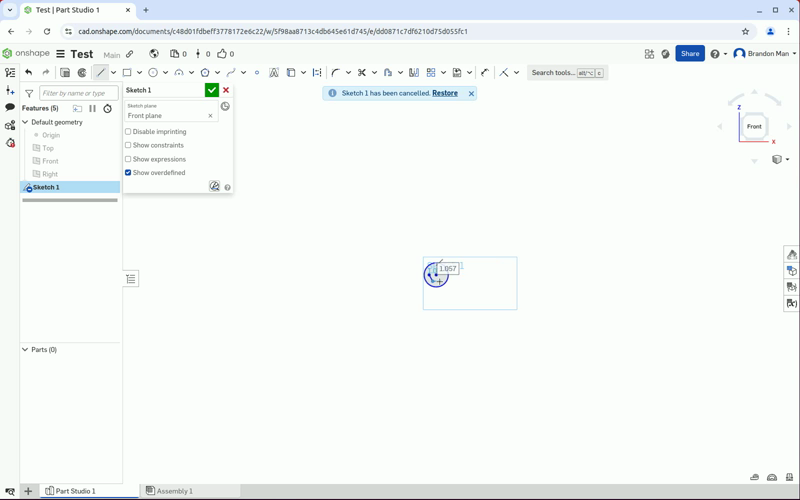
scroll(6)
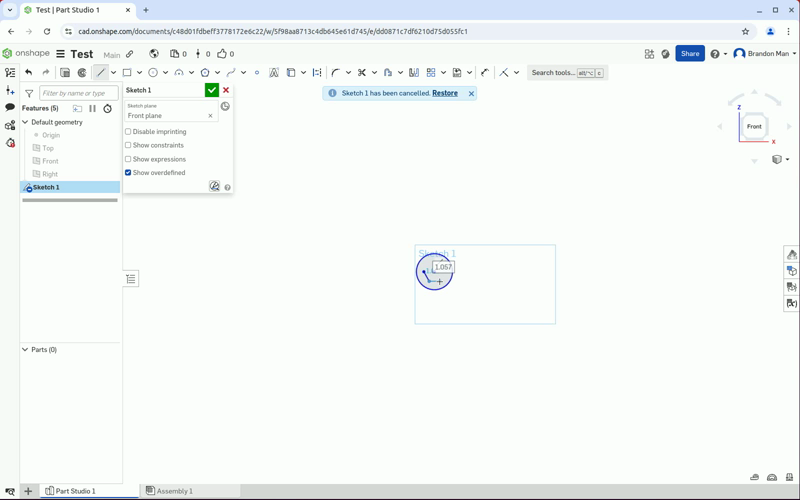
scroll(6)
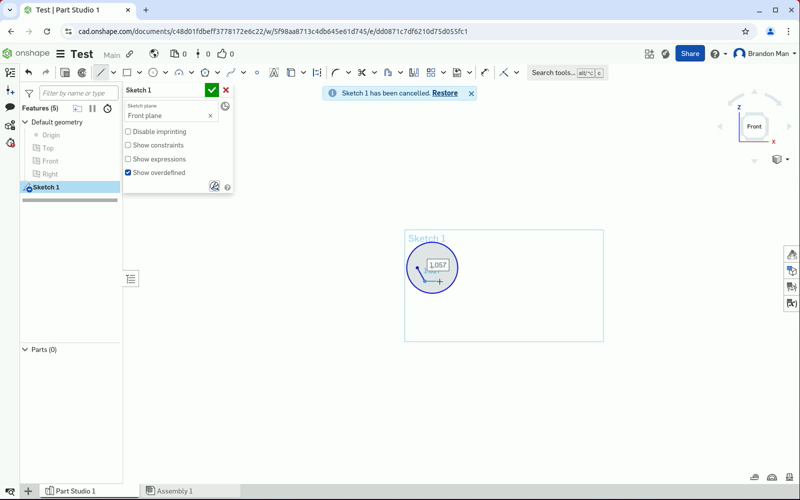
scroll(6)
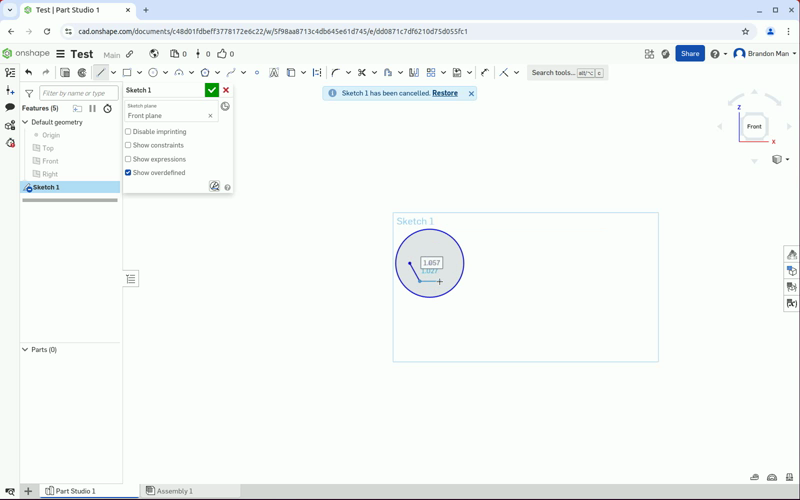
scroll(6)
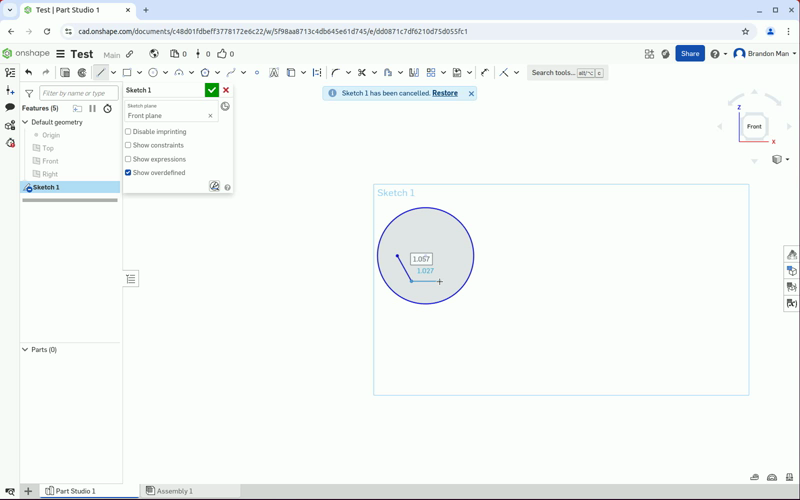
scroll(6)
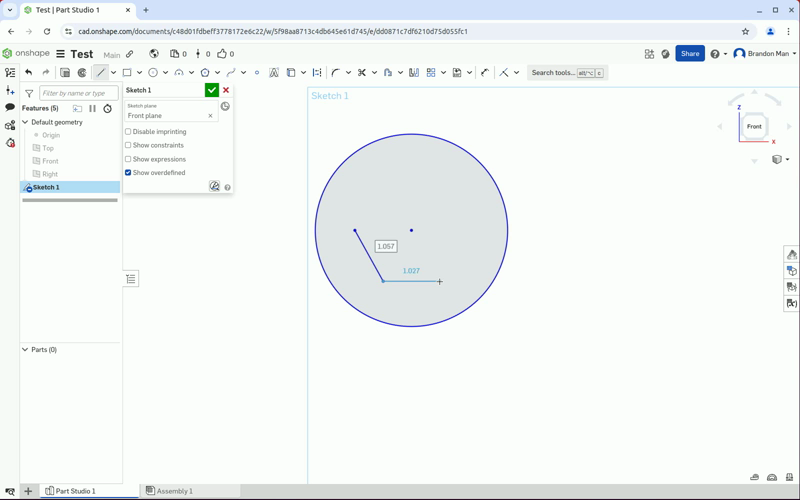
click(439, 281)
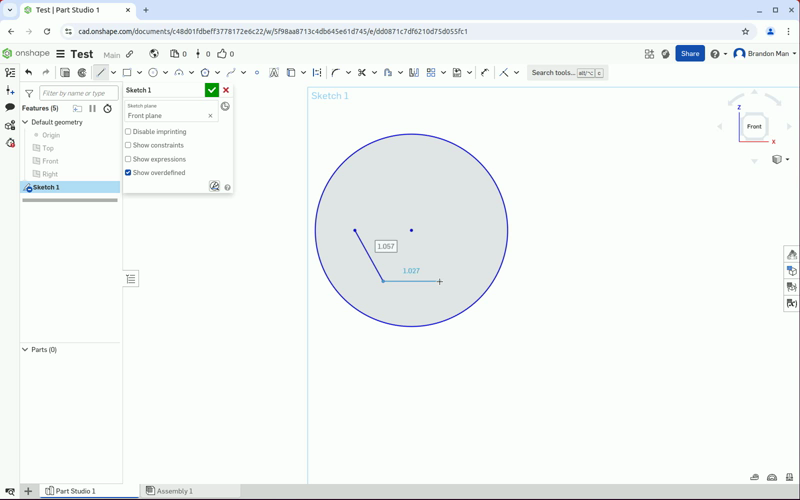
scroll(-6)
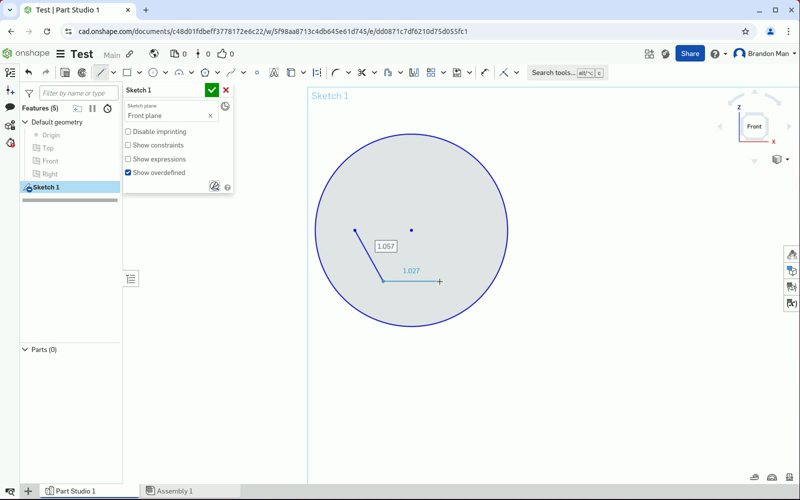
scroll(-6)
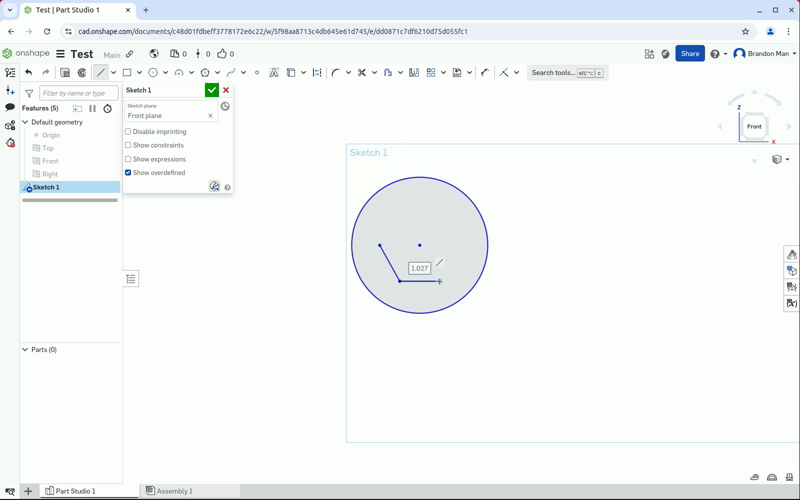
scroll(-6)
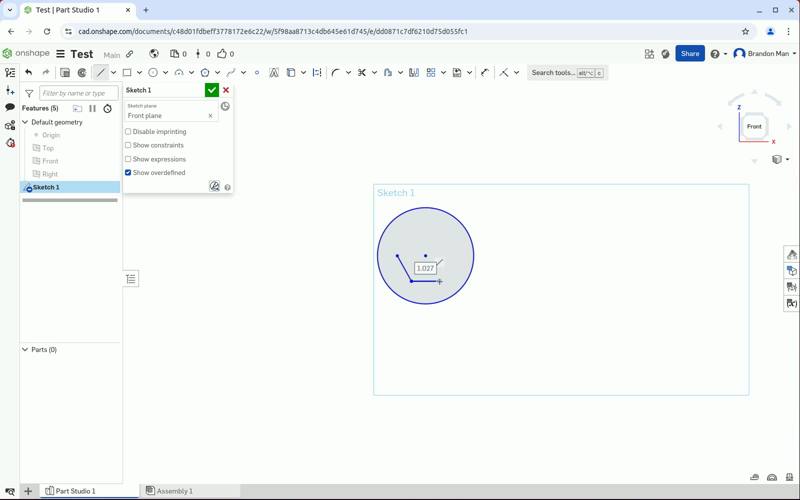
scroll(-6)
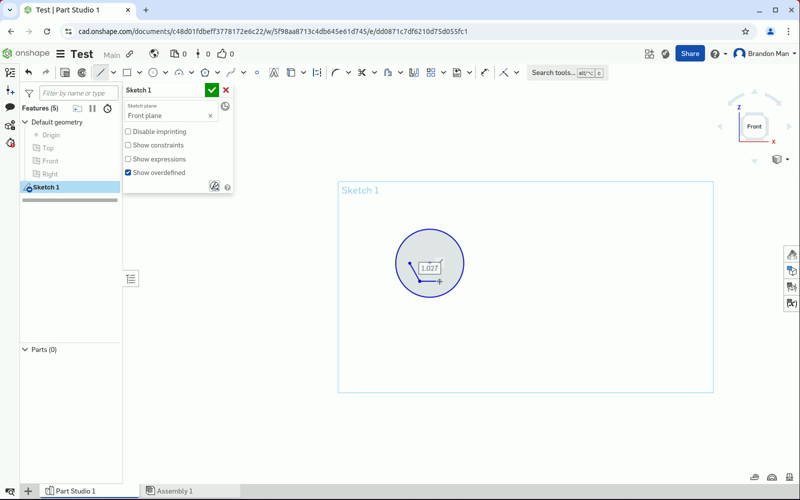
scroll(-6)
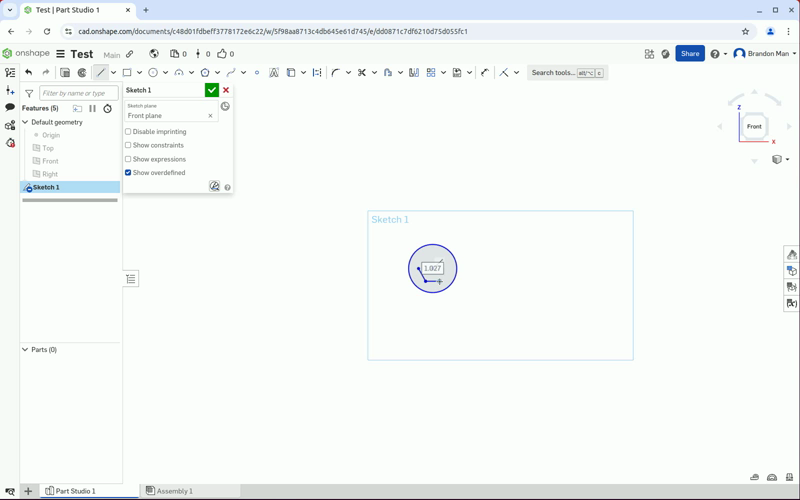
scroll(-6)
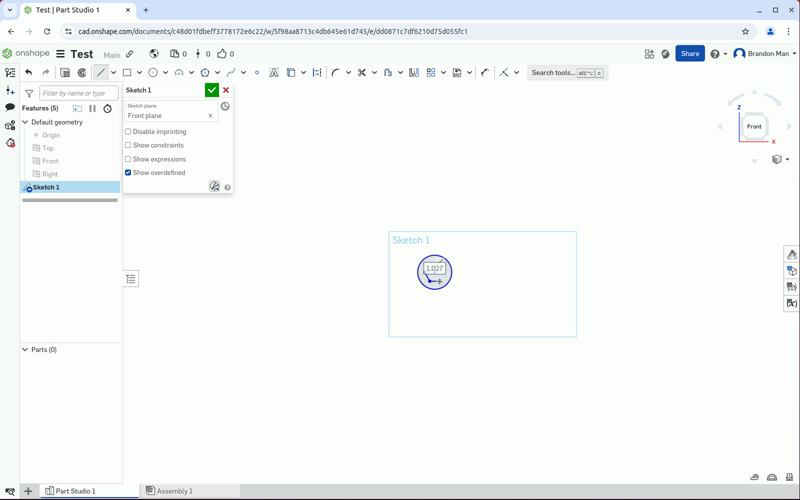
scroll(-6)
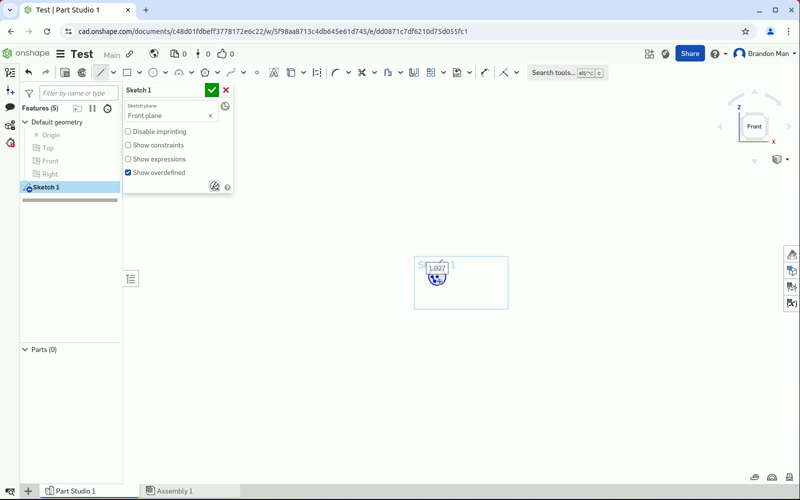
key_up(shift)
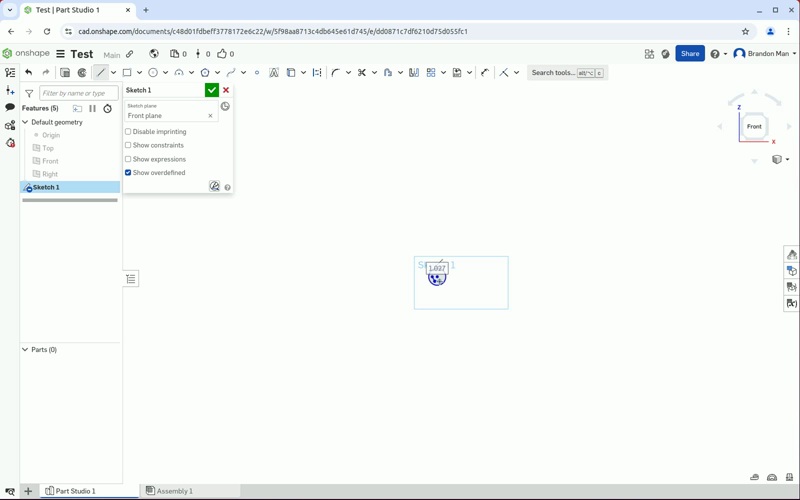
key_down(shift)
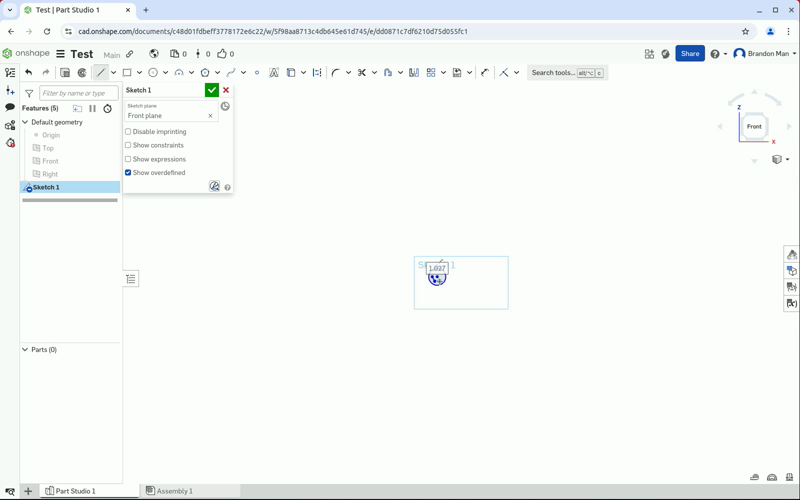
mouse_move(469, 281)
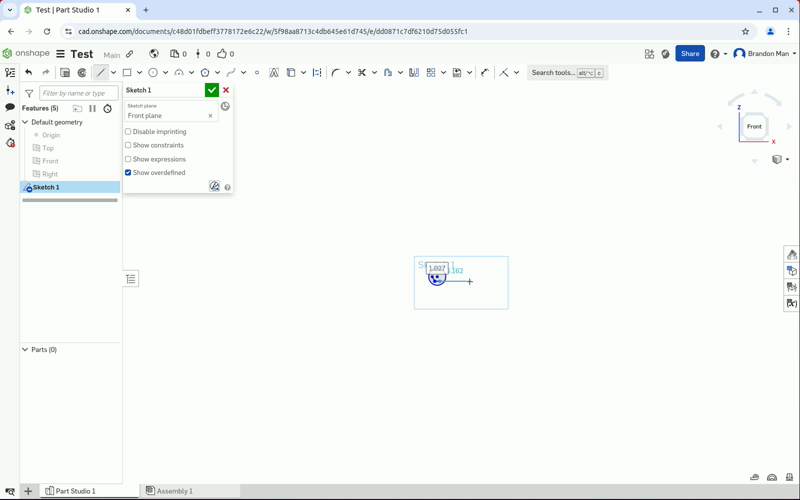
mouse_move(442, 276)
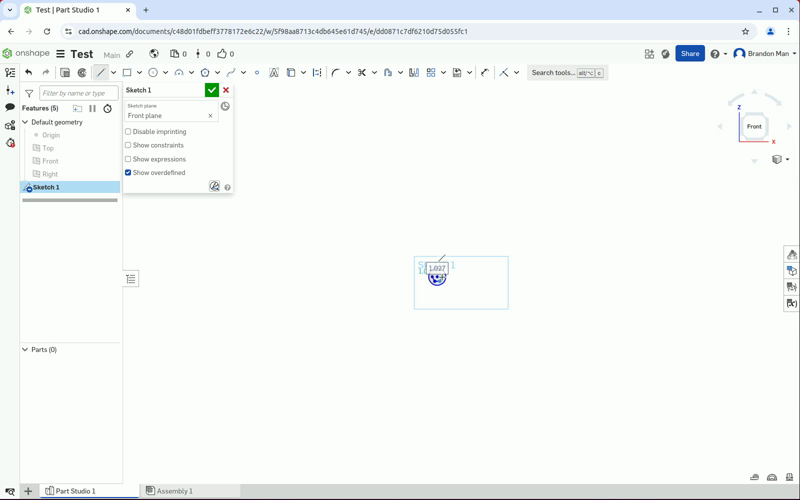
scroll(6)
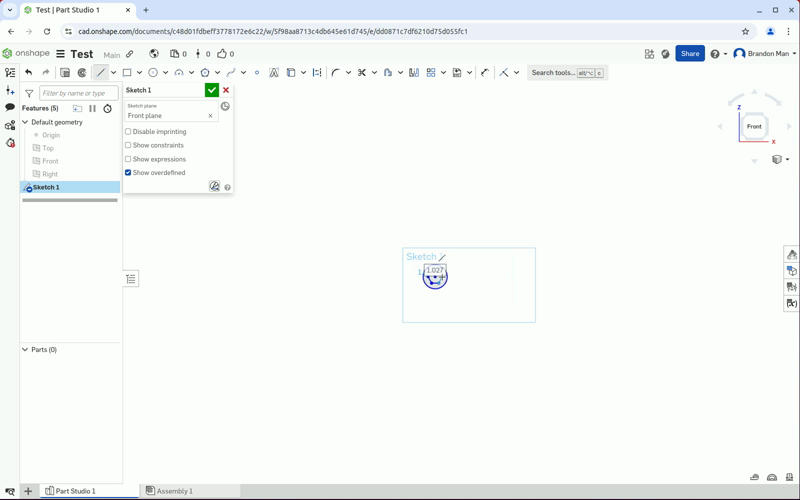
scroll(6)
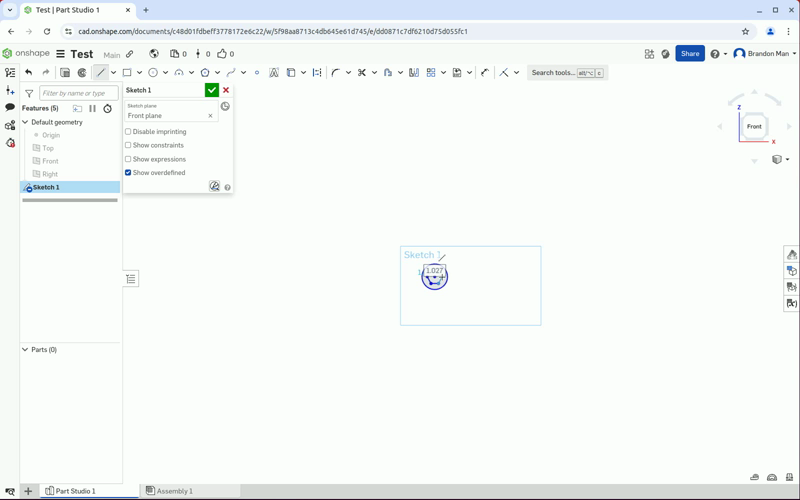
scroll(6)
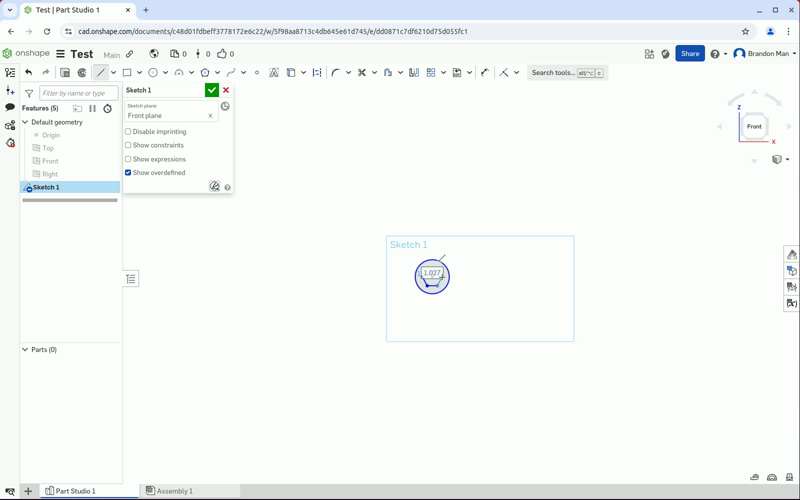
scroll(6)
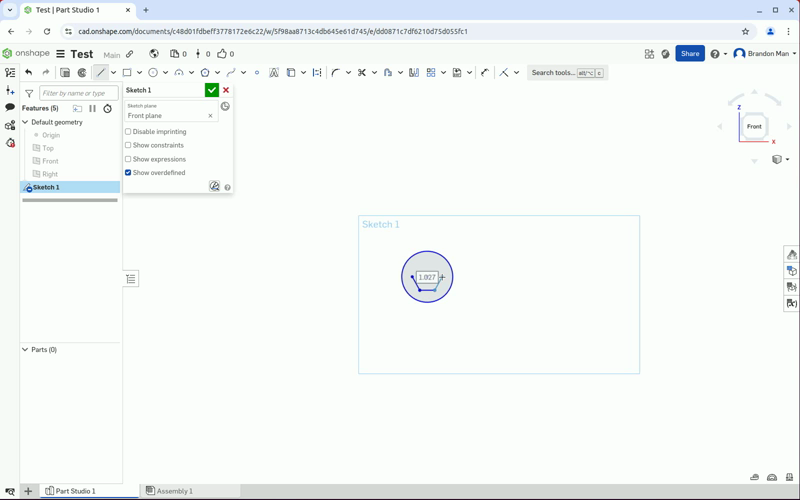
scroll(6)
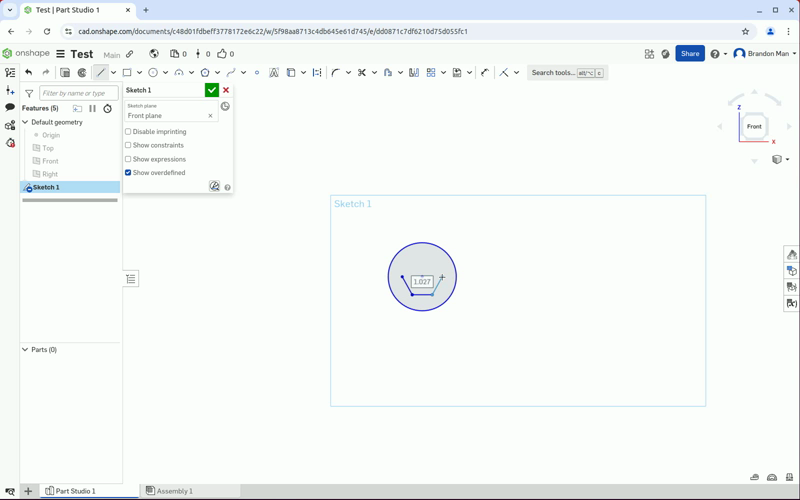
scroll(6)
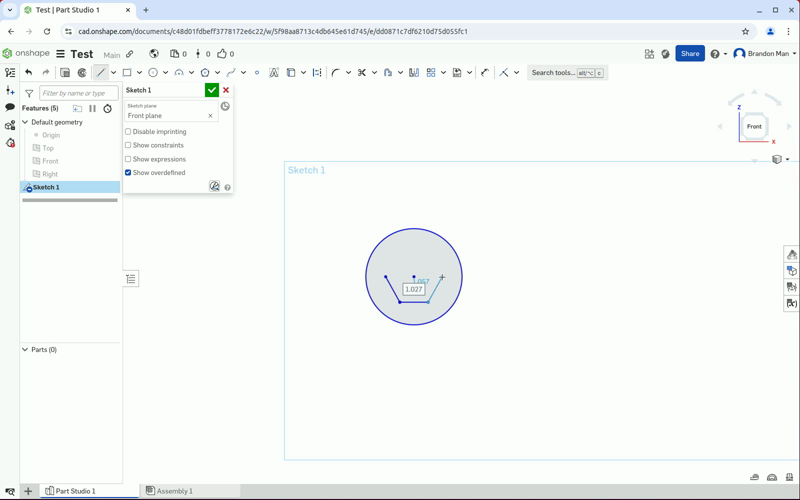
scroll(6)
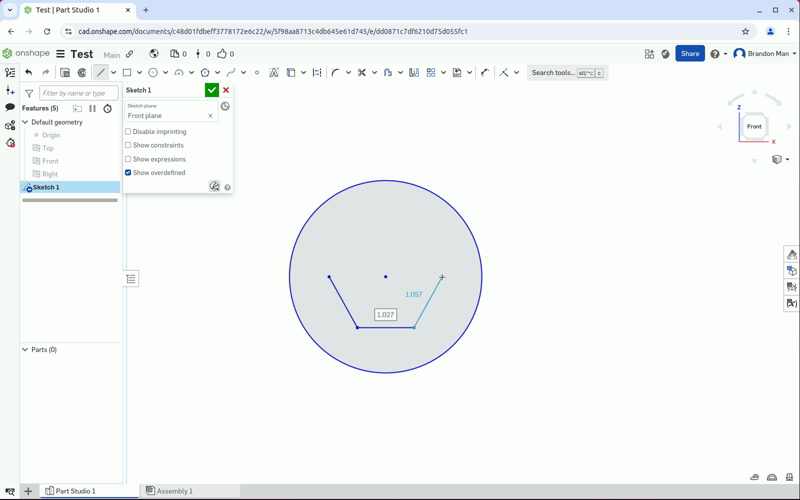
click(442, 276)
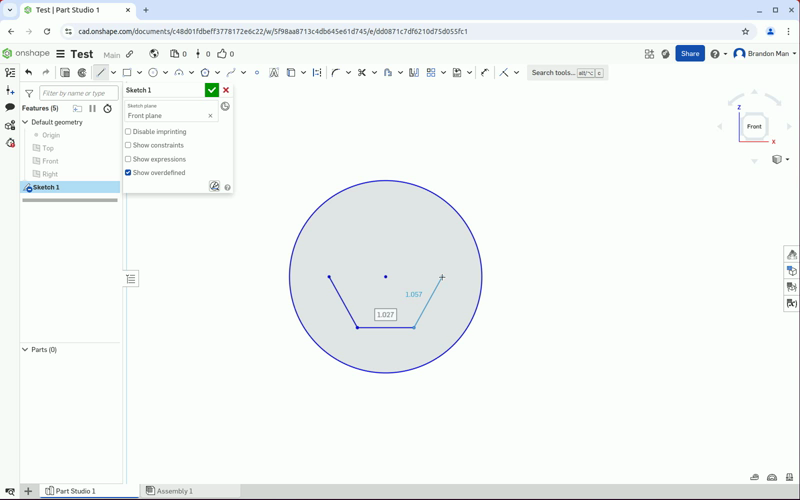
scroll(-6)
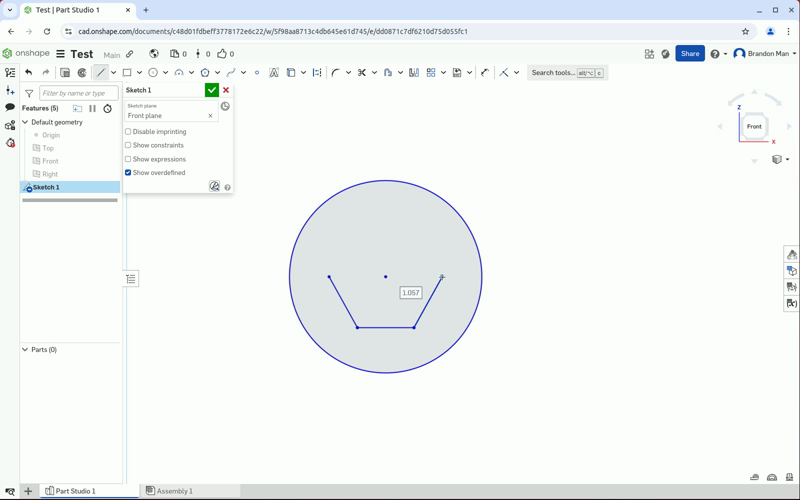
scroll(-6)
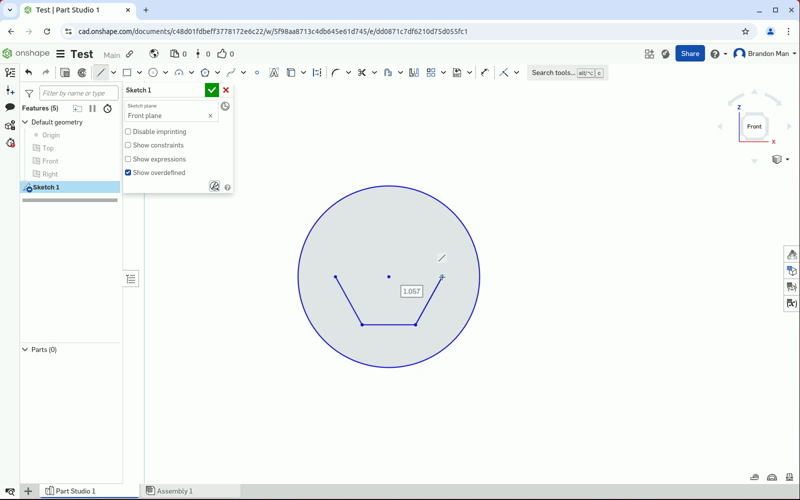
scroll(-6)
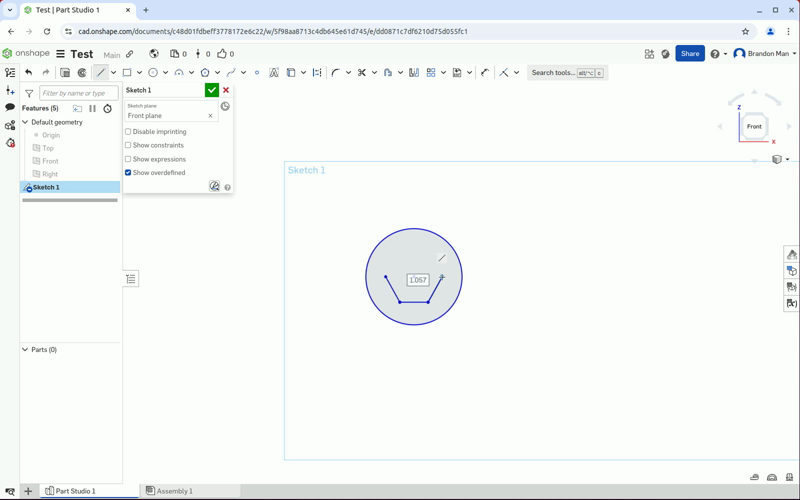
scroll(-6)
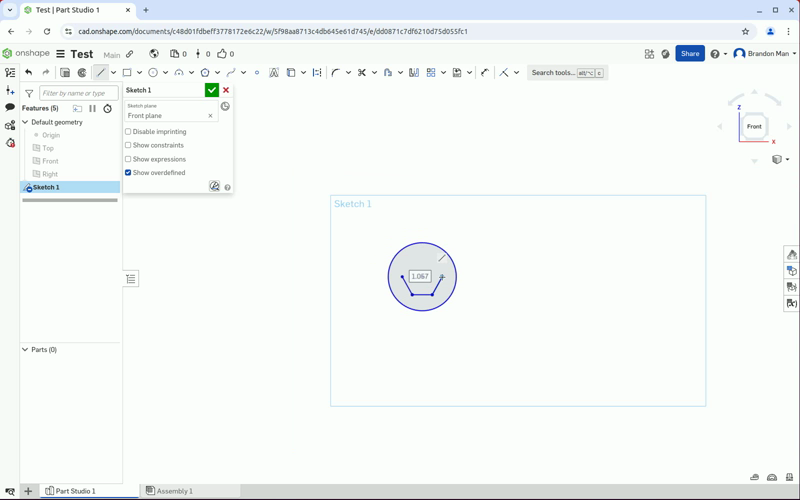
scroll(-6)
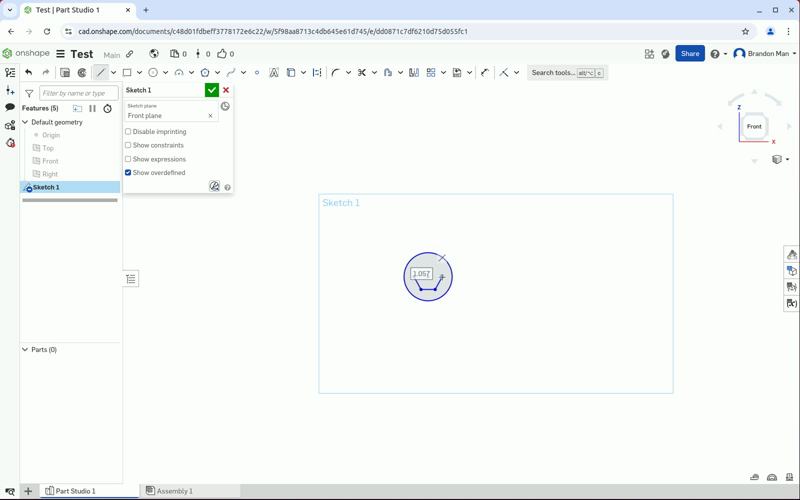
scroll(-6)
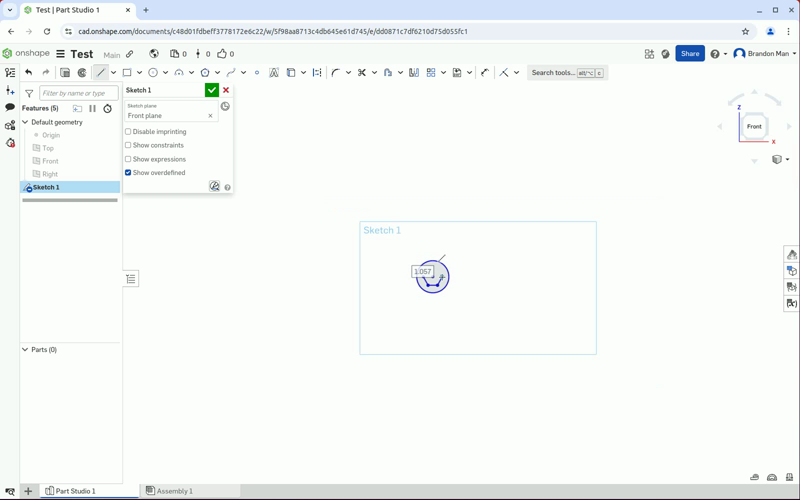
scroll(-6)
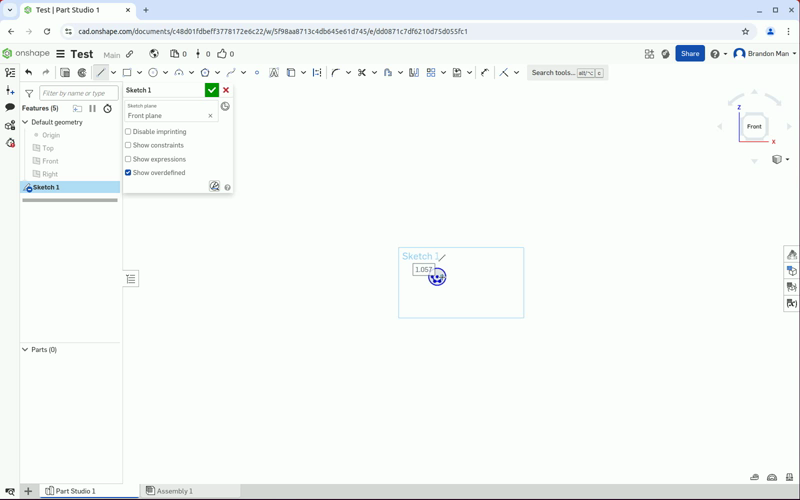
key_up(shift)
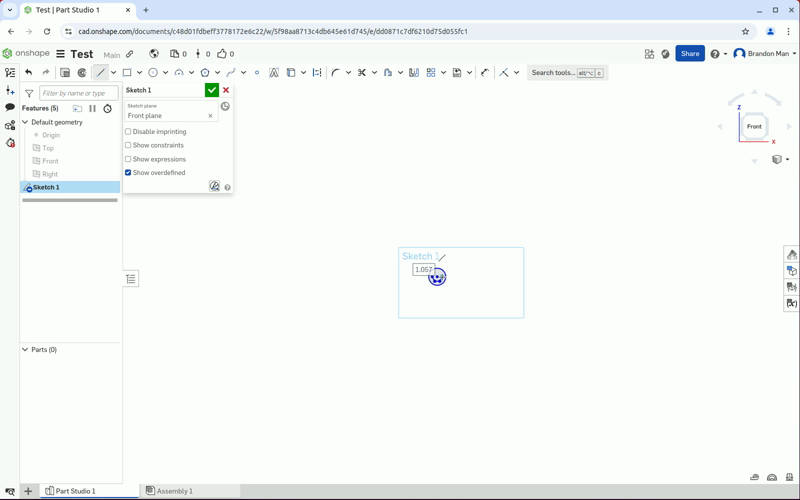
key_down(shift)
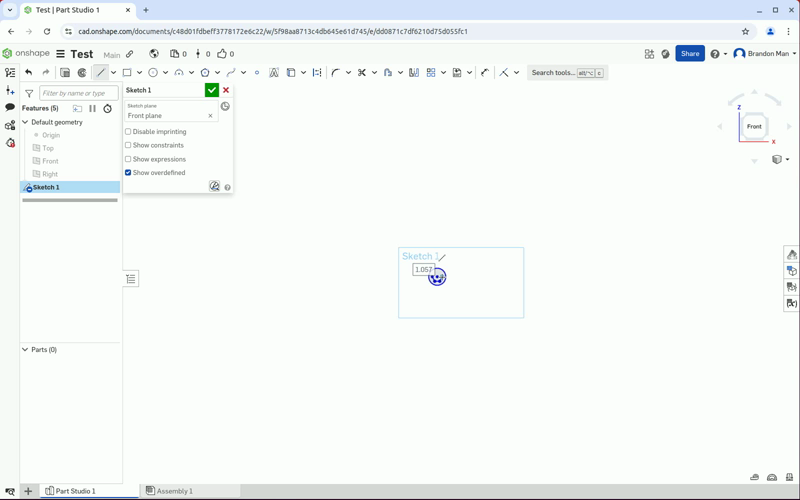
mouse_move(472, 276)
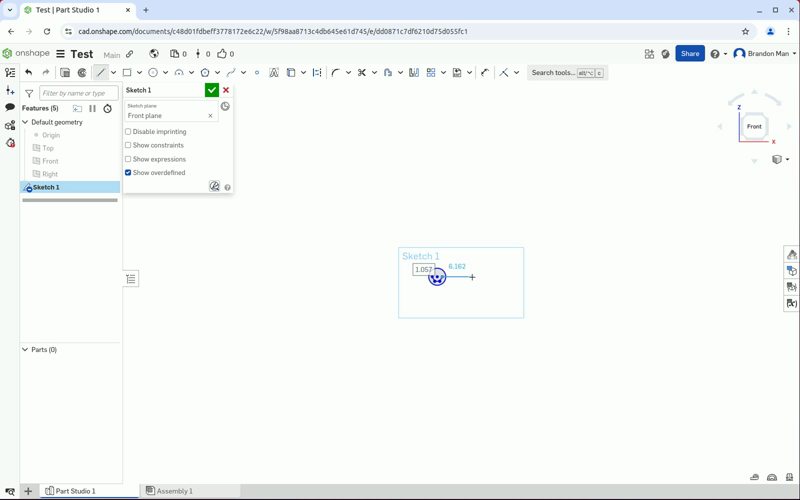
mouse_move(439, 272)
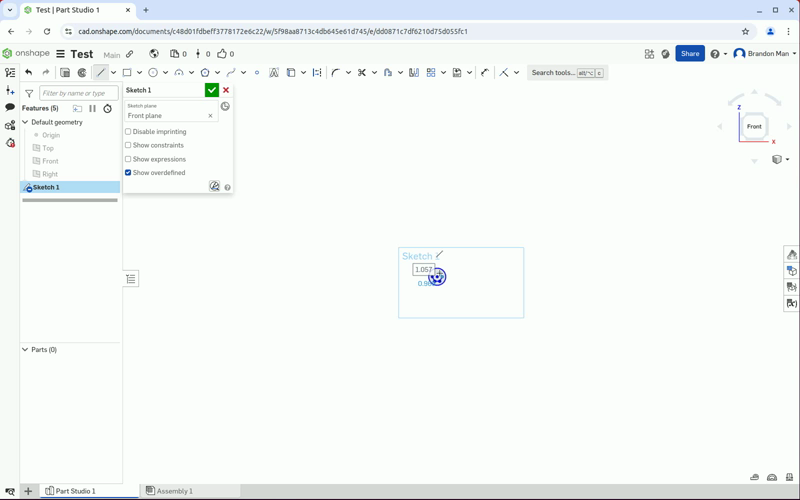
scroll(6)
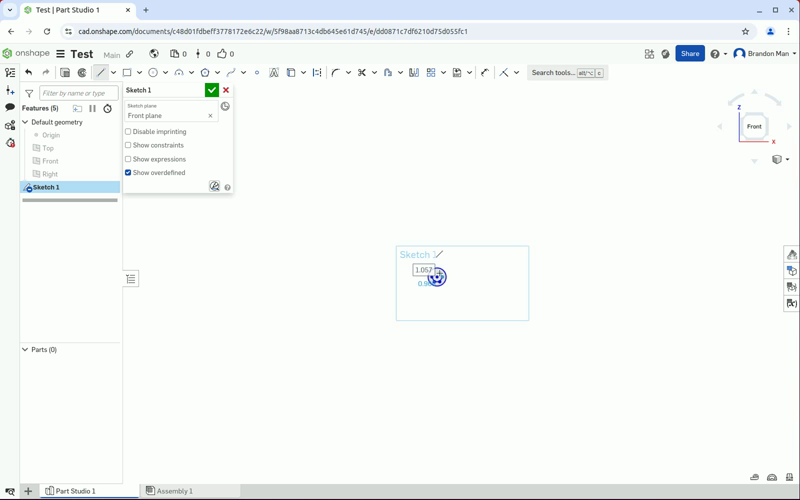
scroll(6)
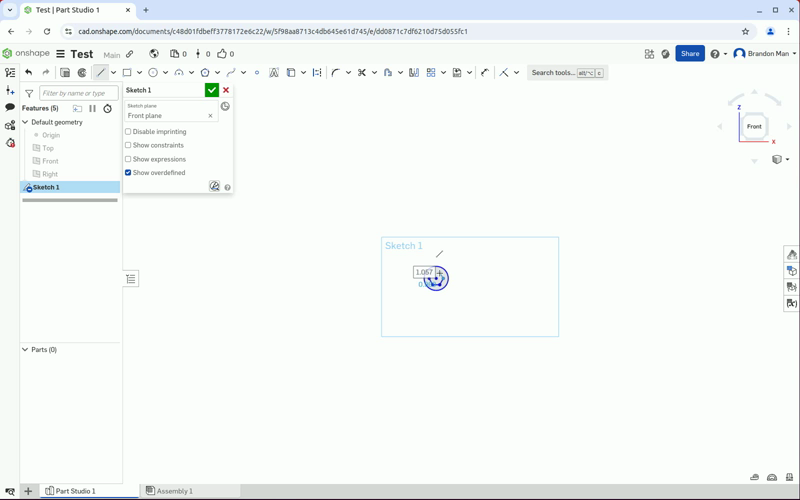
scroll(6)
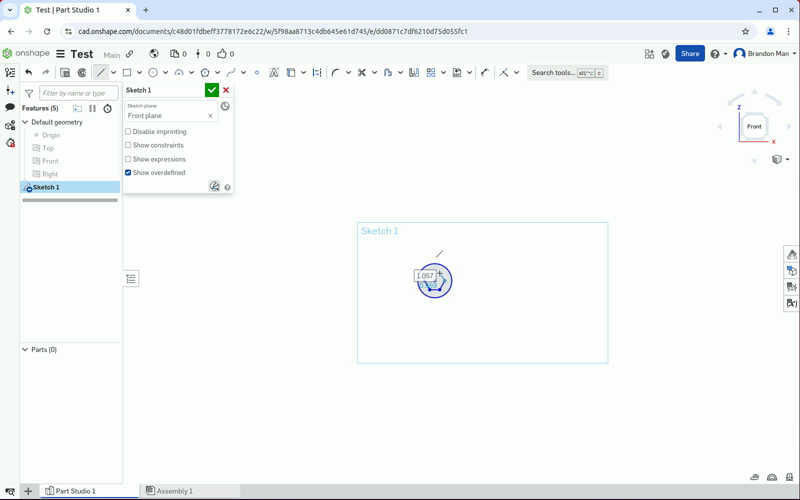
scroll(6)
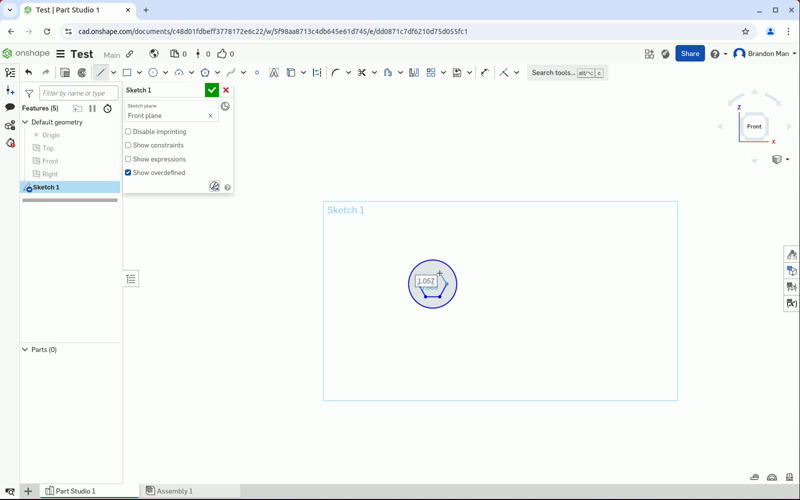
scroll(6)
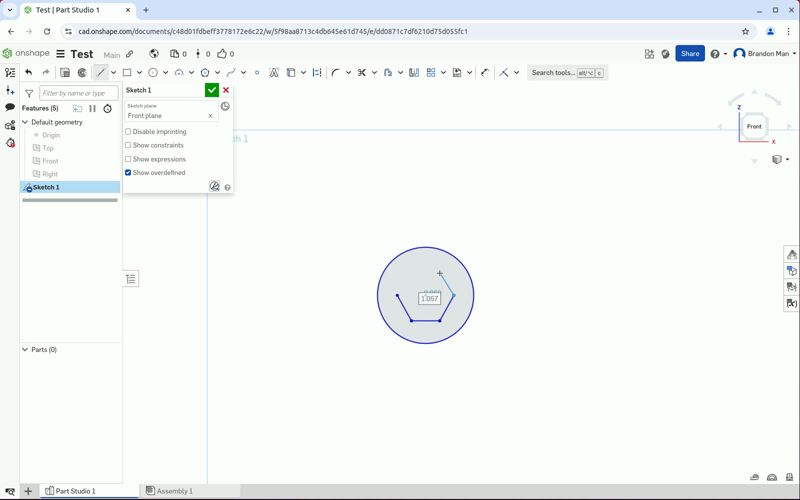
scroll(6)
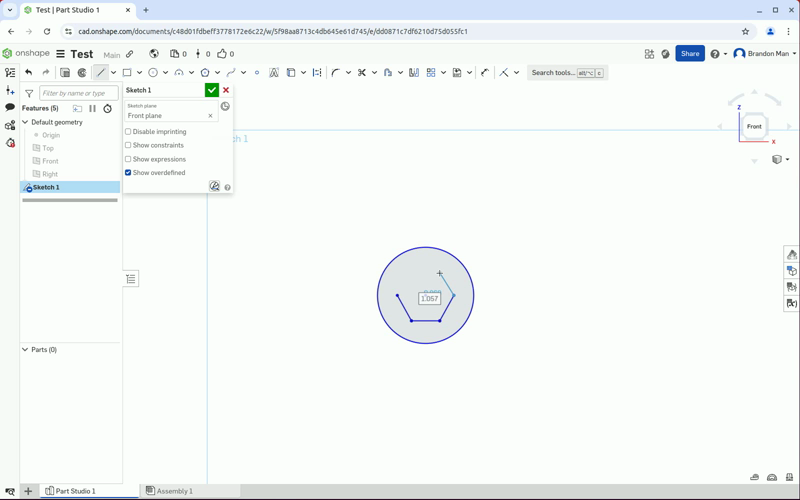
scroll(6)
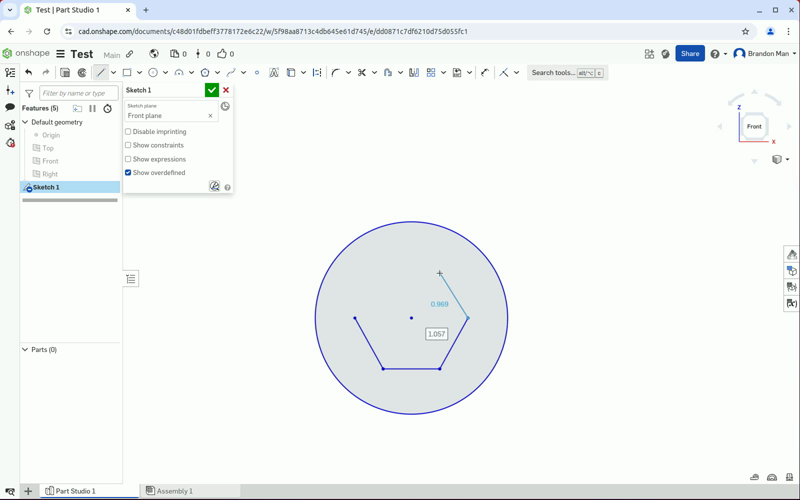
click(439, 272)
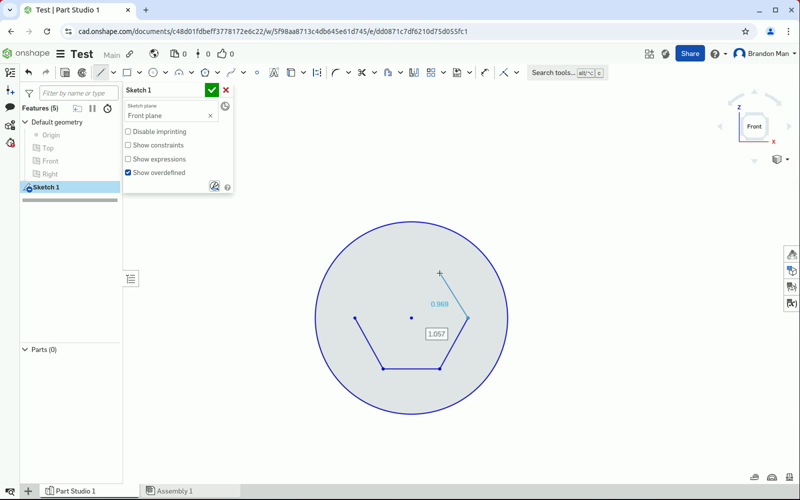
scroll(-6)
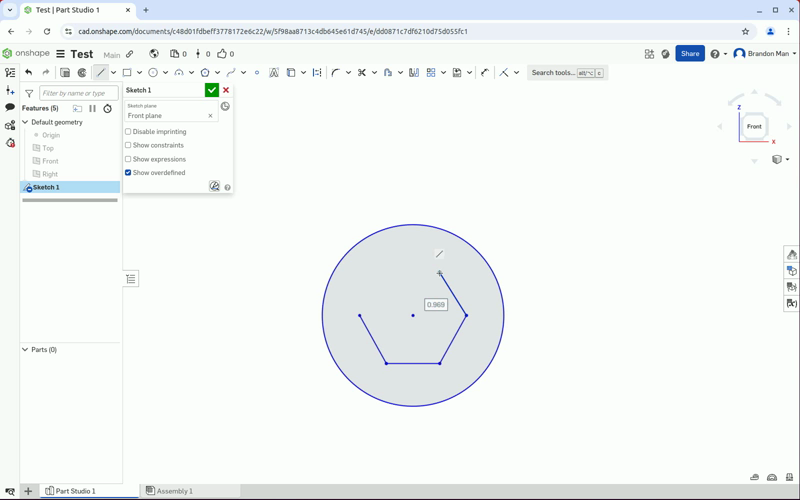
scroll(-6)
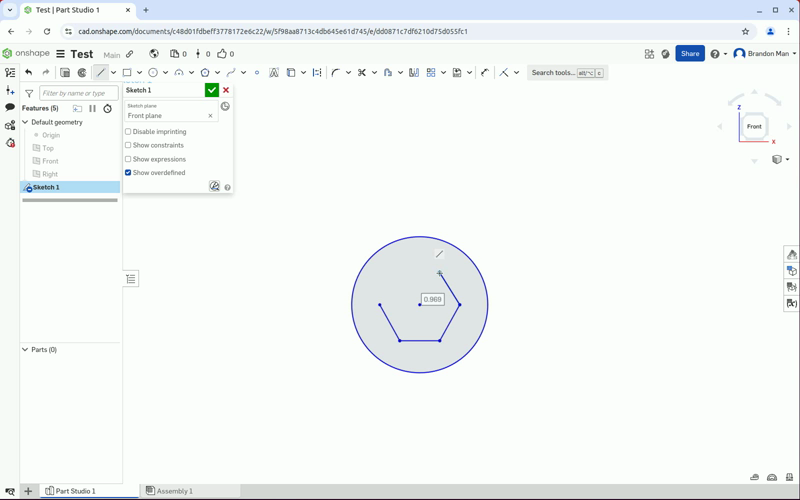
scroll(-6)
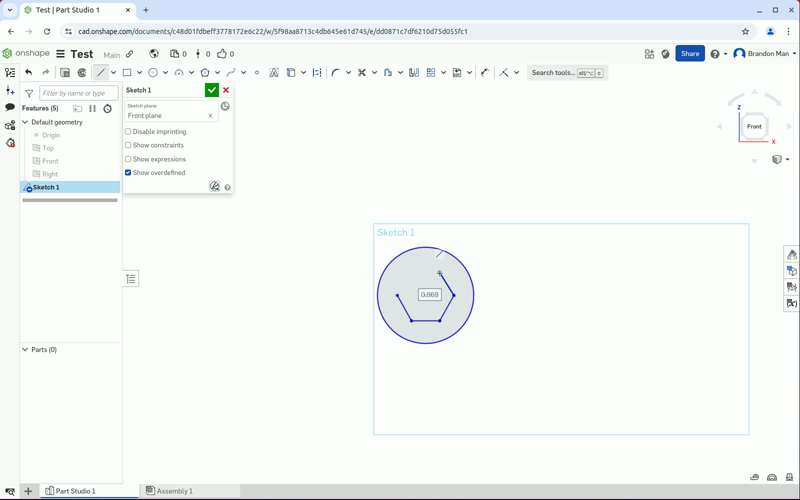
scroll(-6)
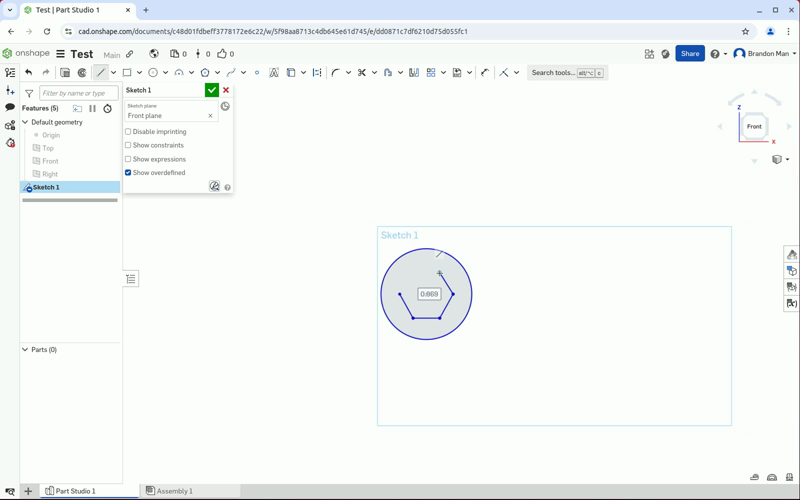
scroll(-6)
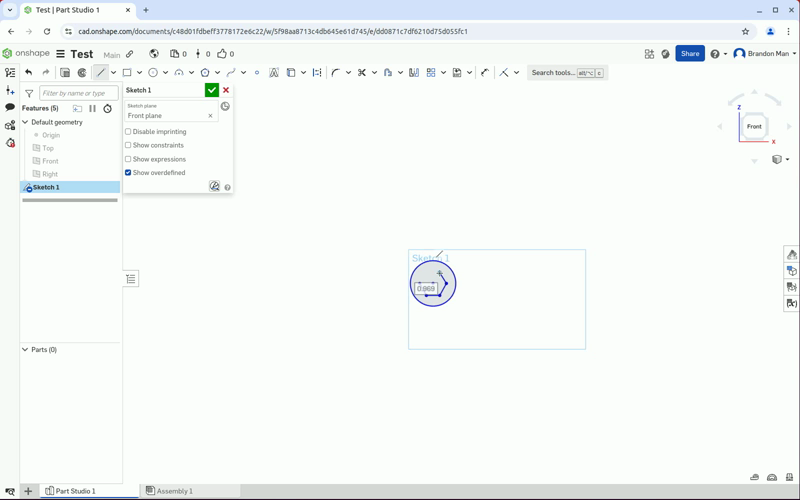
scroll(-6)
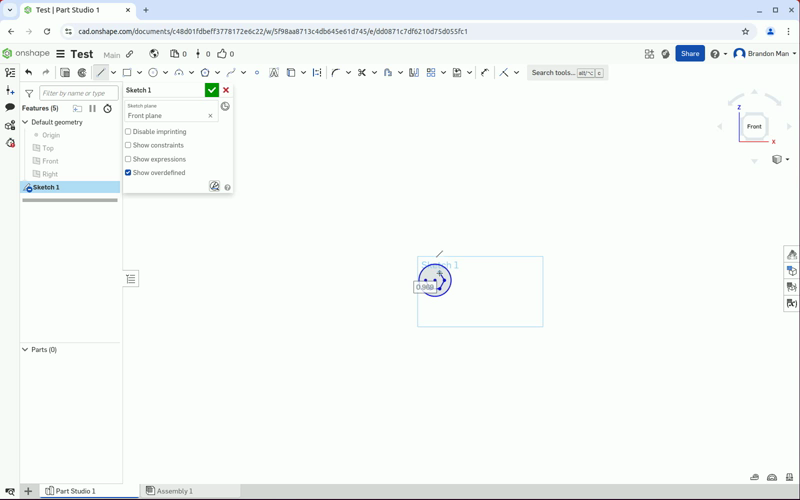
scroll(-6)
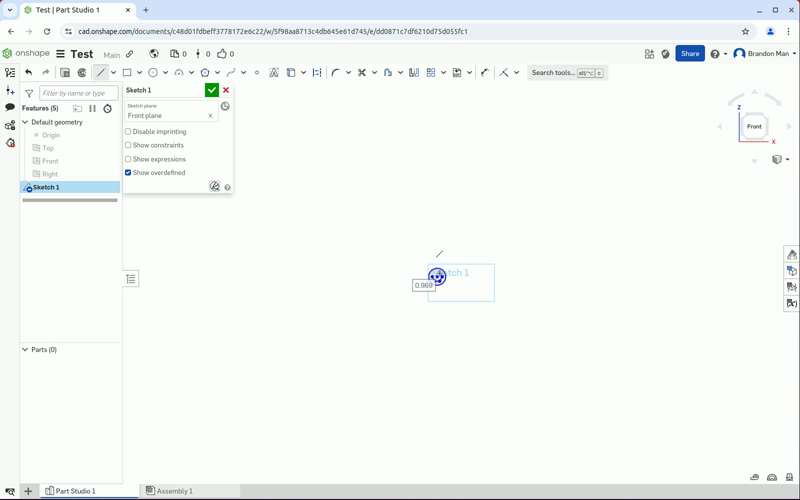
key_up(shift)
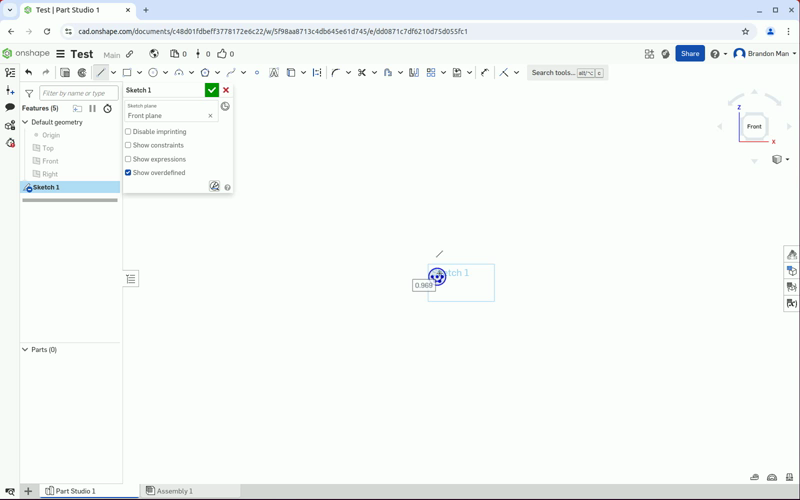
key_down(shift)
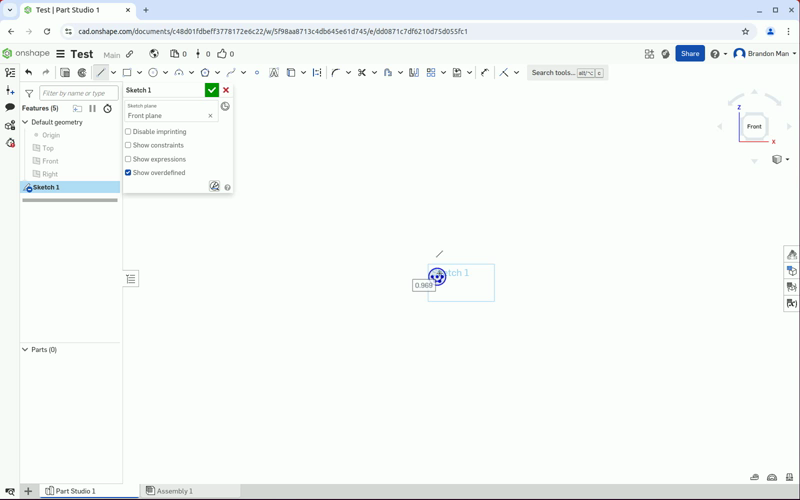
mouse_move(469, 272)
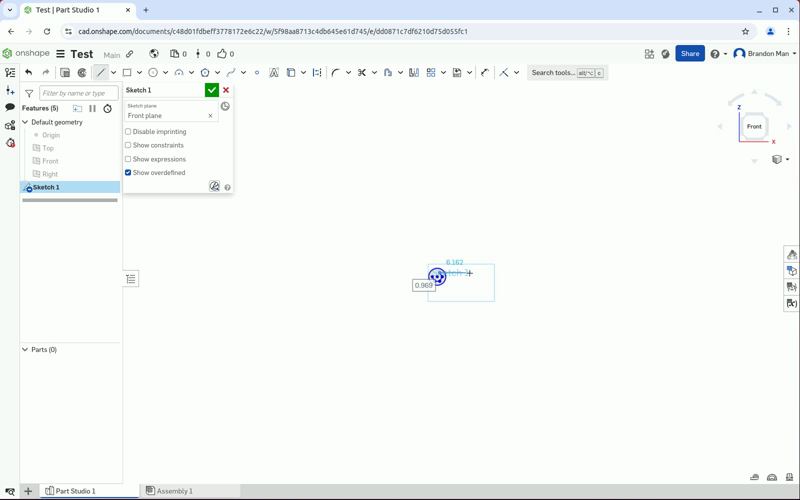
mouse_move(434, 272)
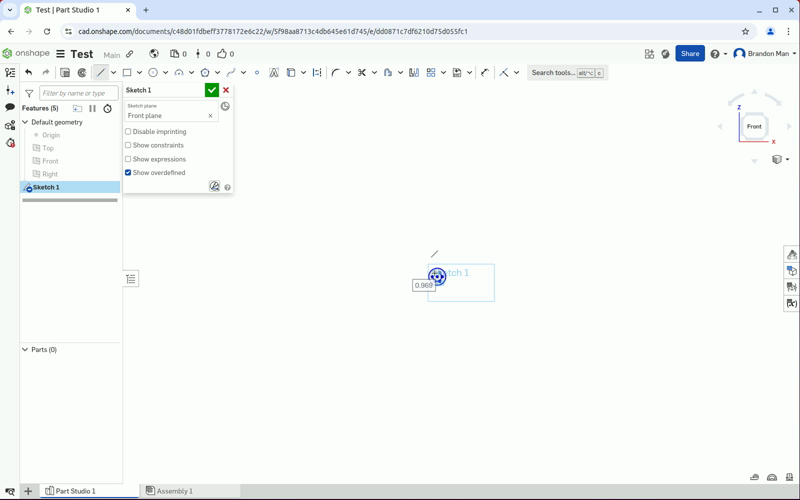
scroll(6)
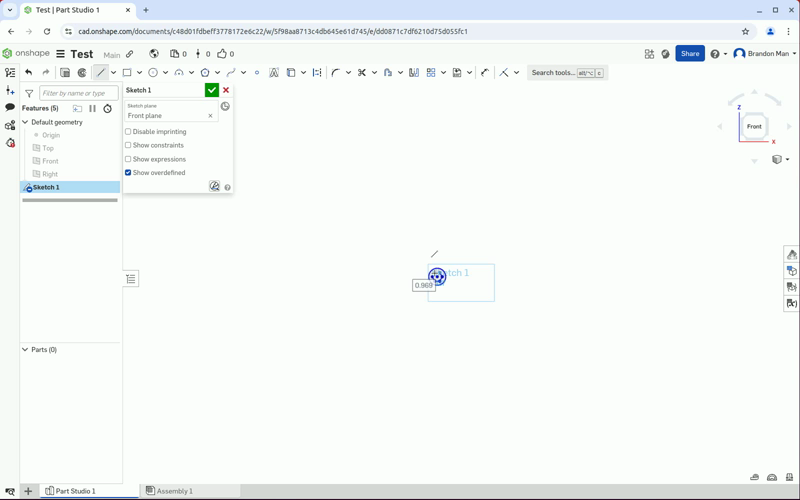
scroll(6)
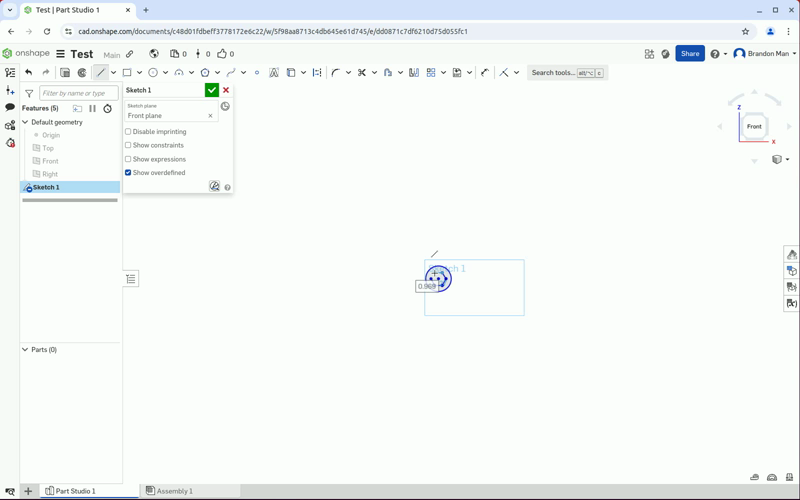
scroll(6)
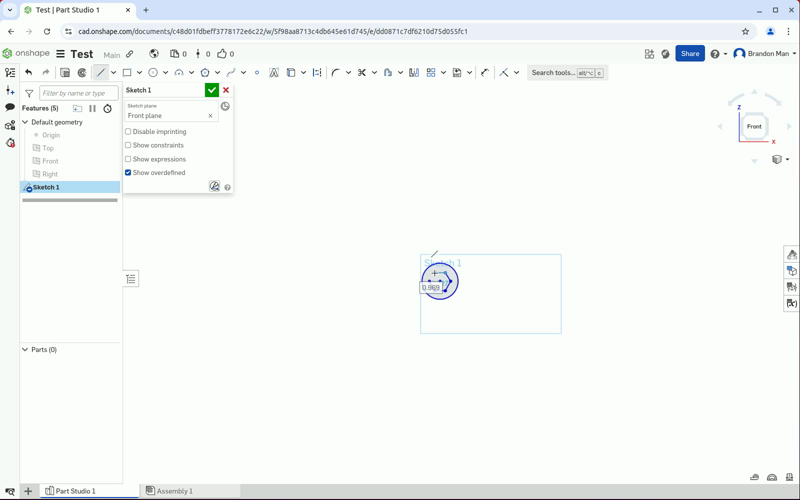
scroll(6)
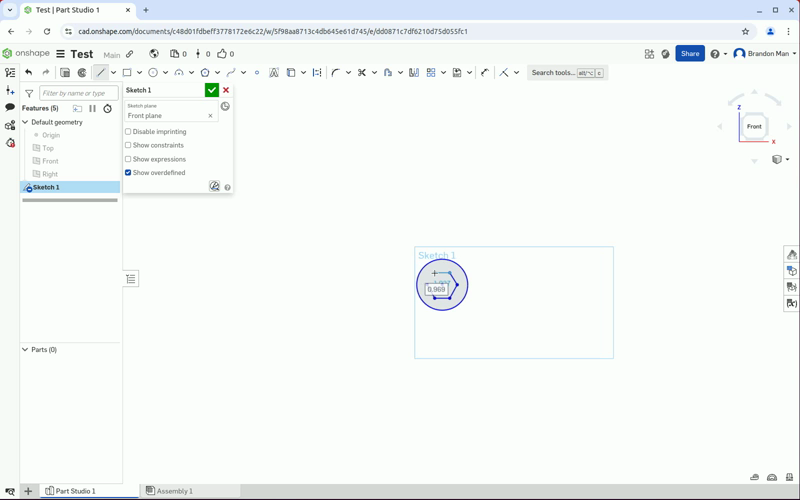
scroll(6)
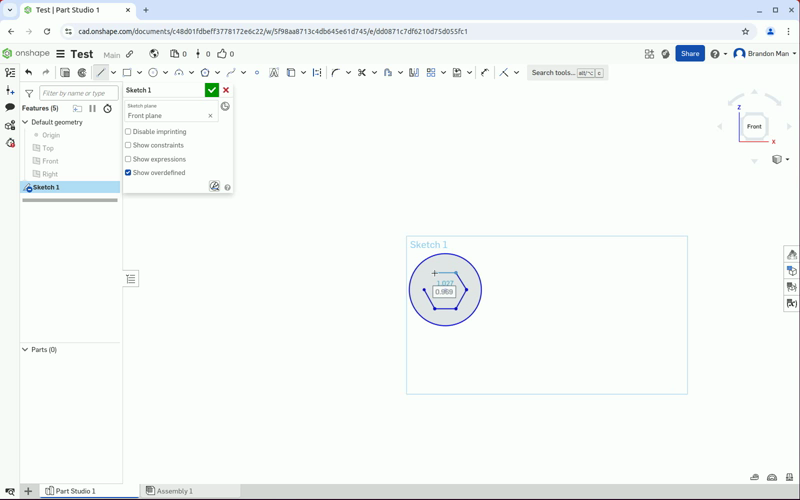
scroll(6)
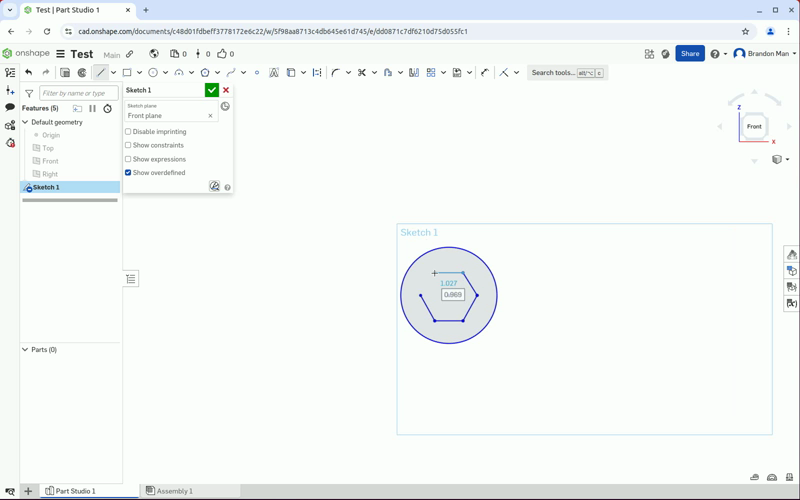
scroll(6)
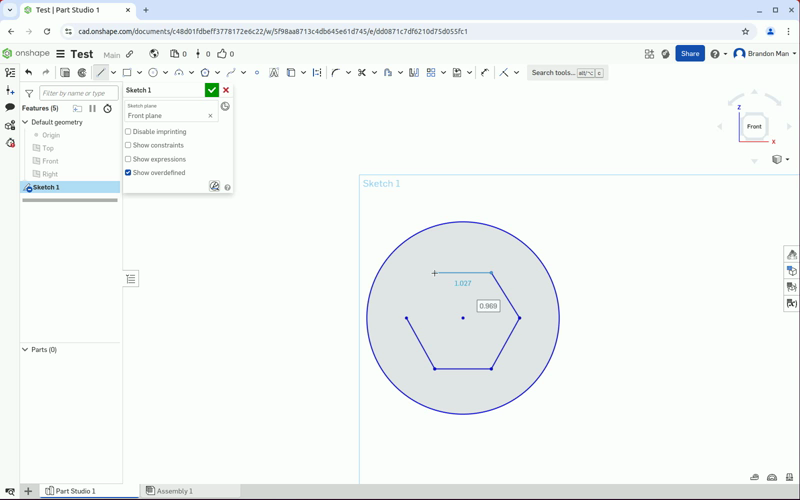
click(434, 272)
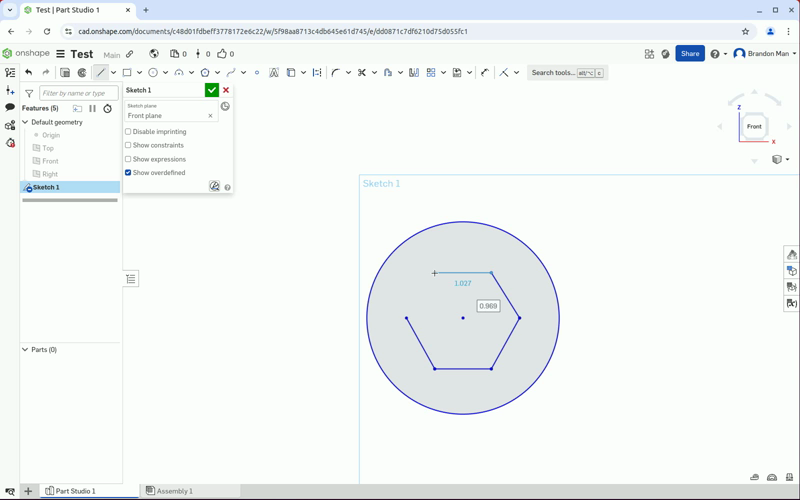
scroll(-6)
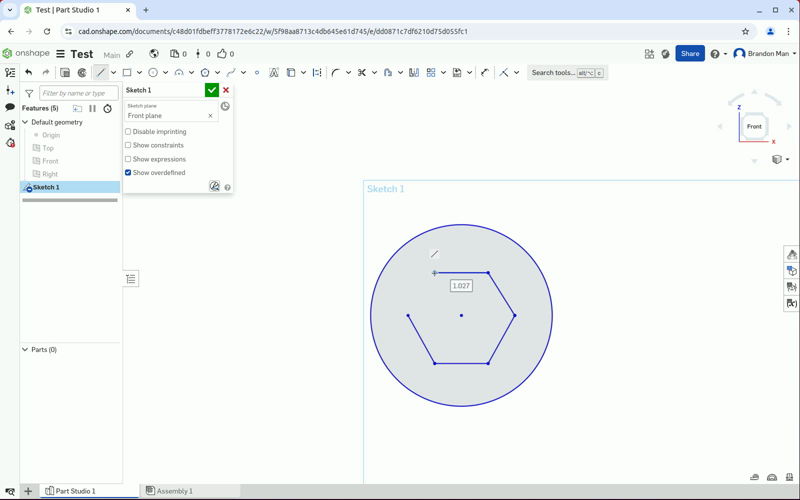
scroll(-6)
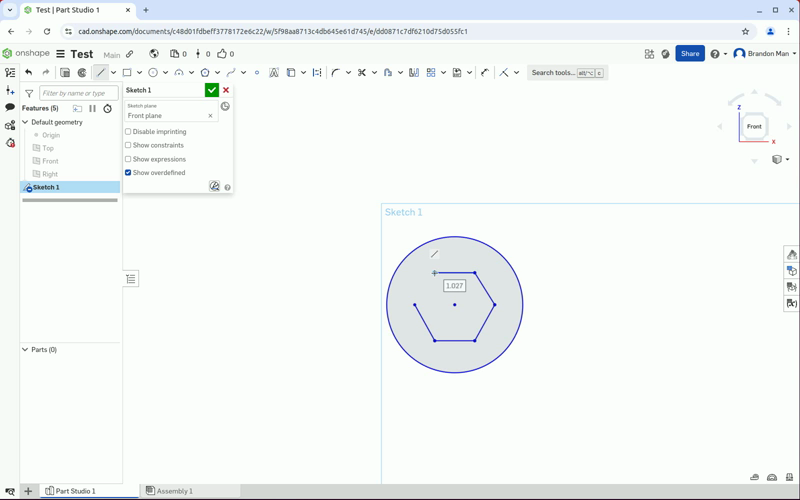
scroll(-6)
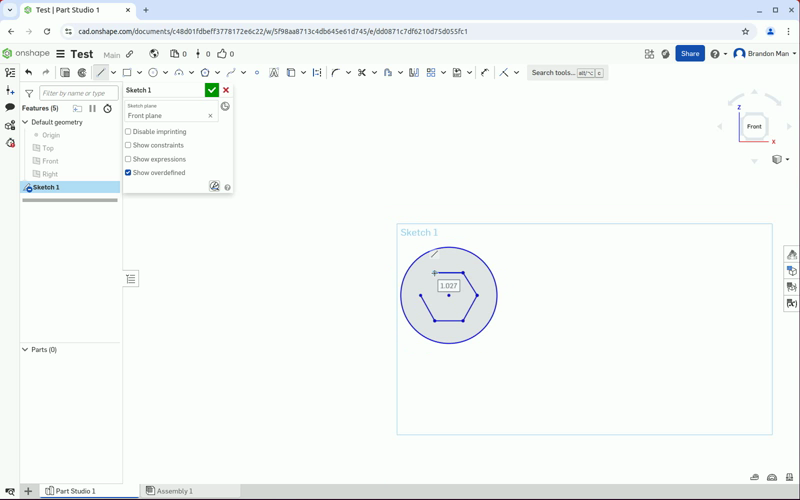
scroll(-6)
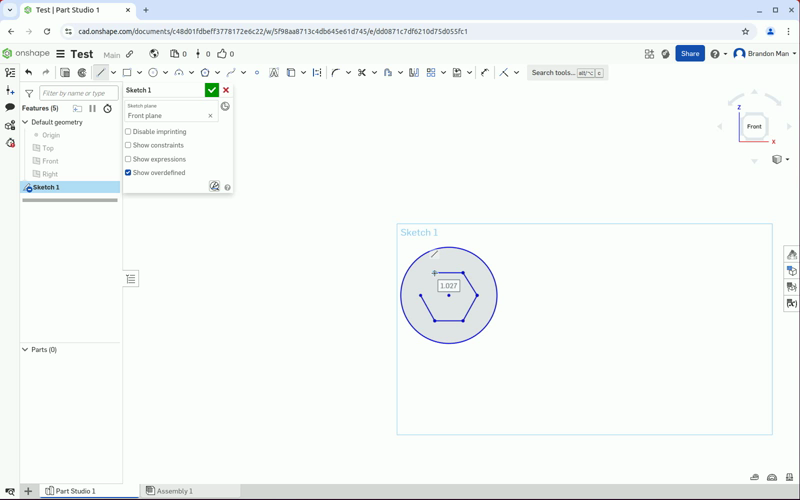
scroll(-6)
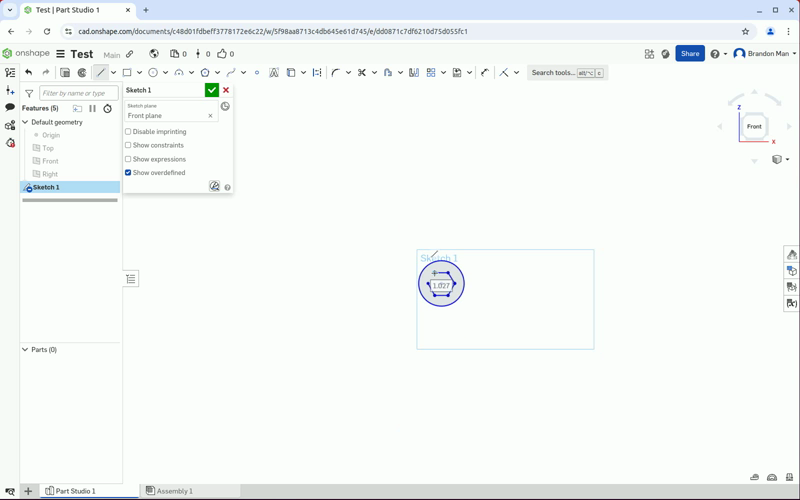
scroll(-6)
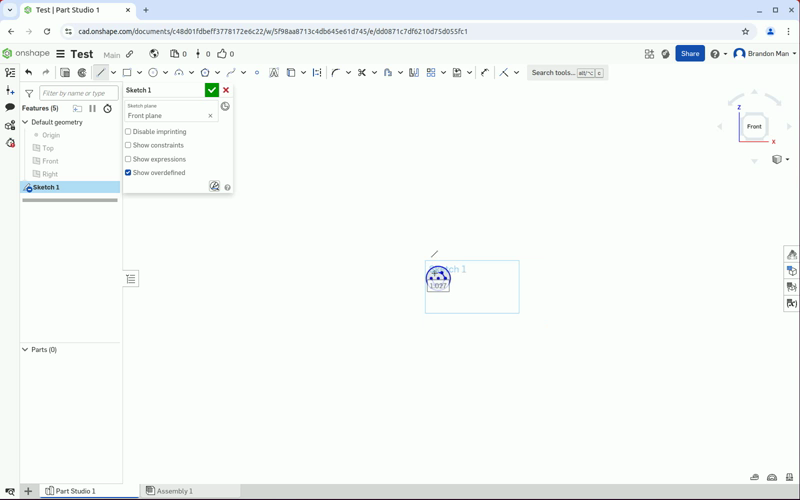
scroll(-6)
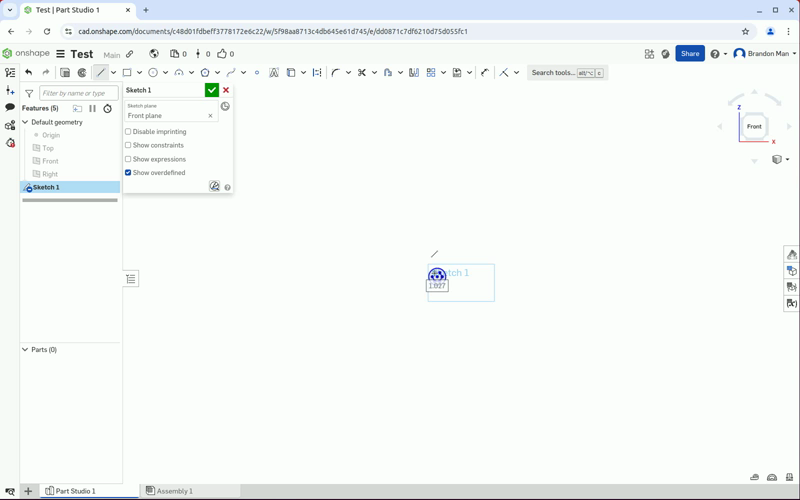
key_up(shift)
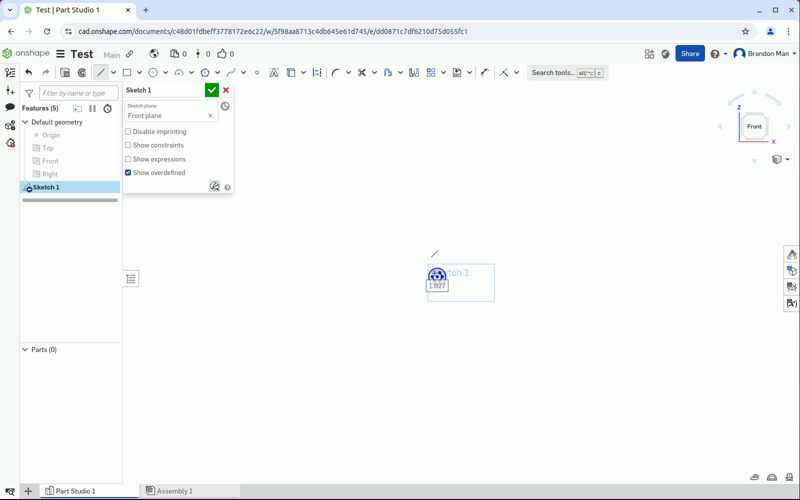
mouse_move(464, 272)
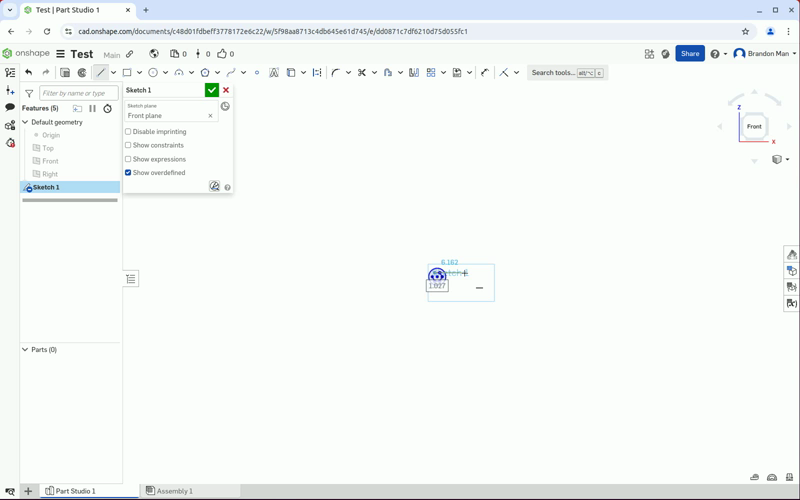
key_down(shift)
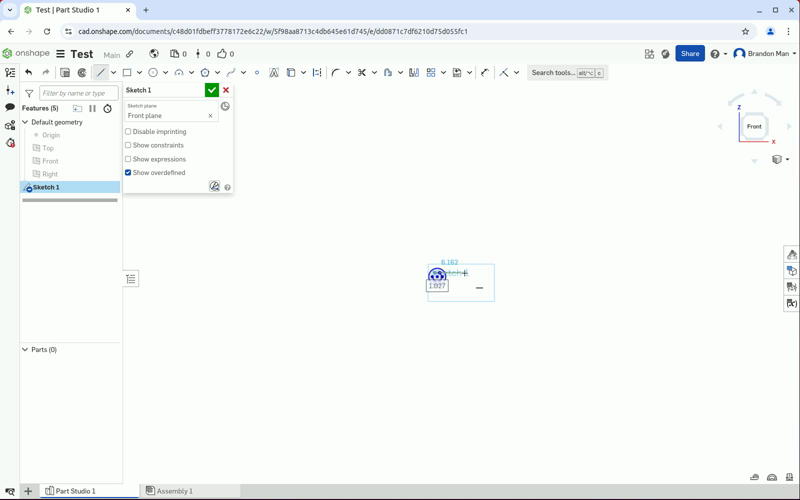
mouse_move(432, 276)
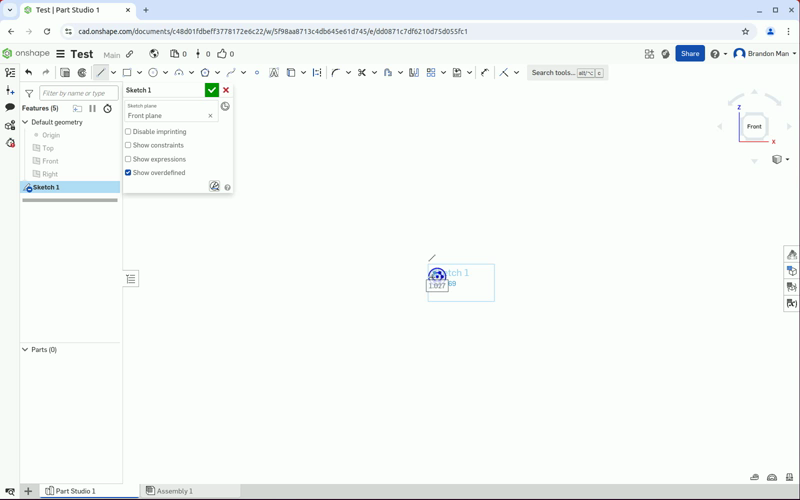
scroll(6)
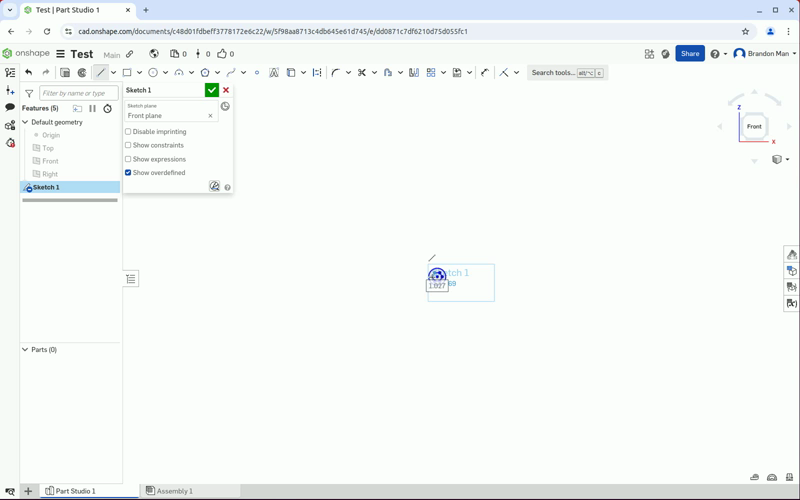
scroll(6)
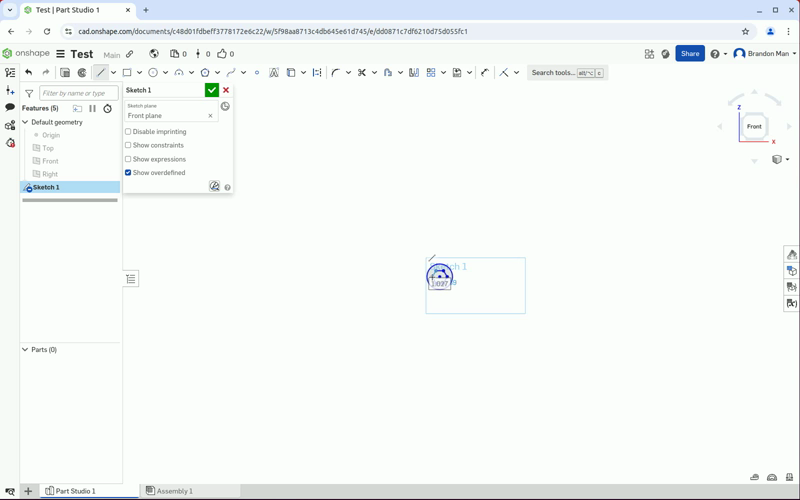
scroll(6)
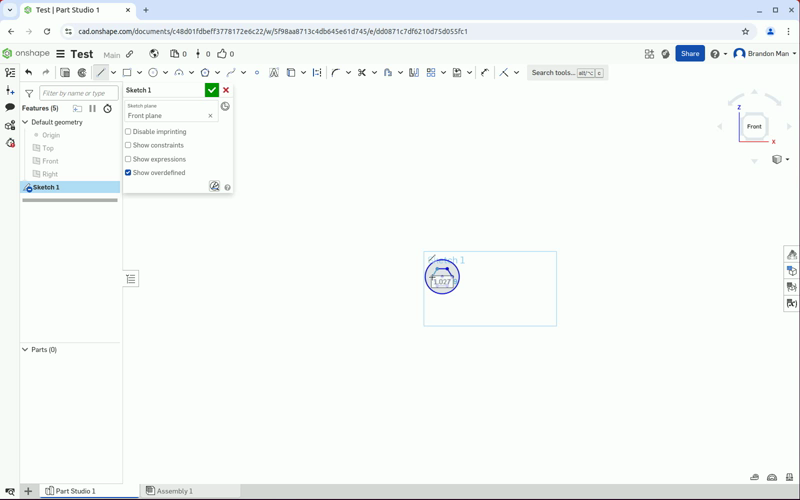
scroll(6)
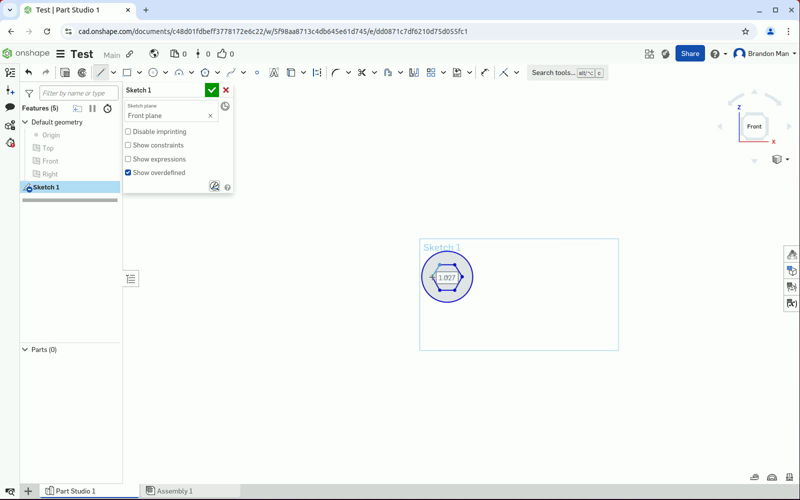
scroll(6)
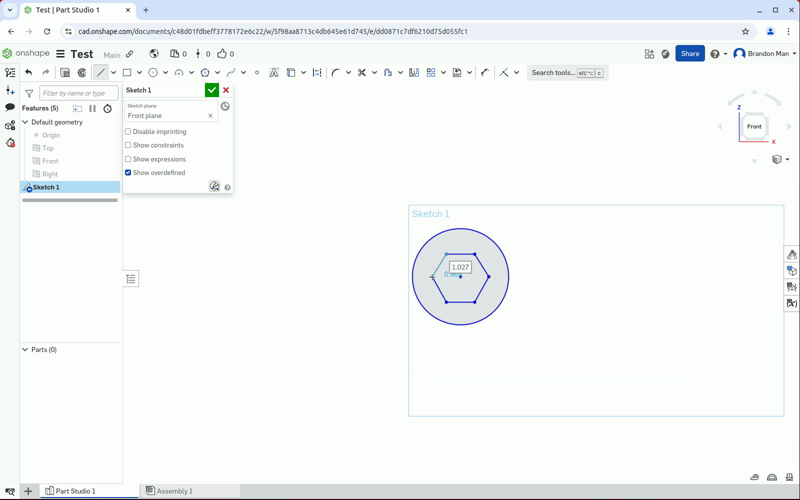
scroll(6)
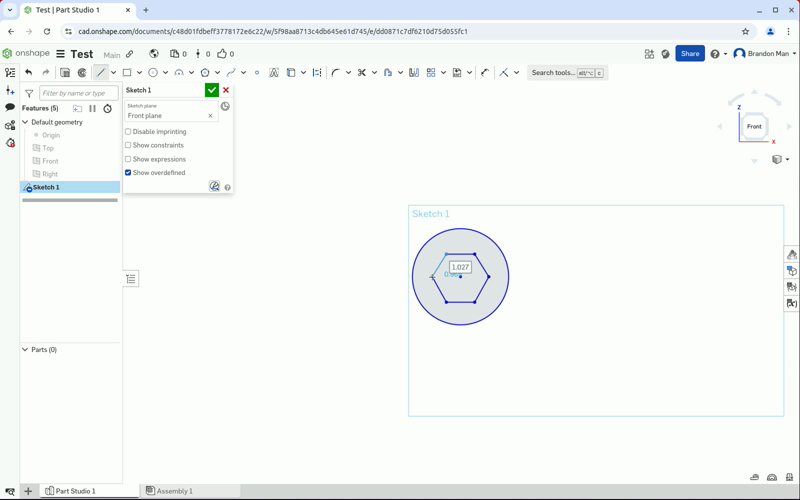
scroll(6)
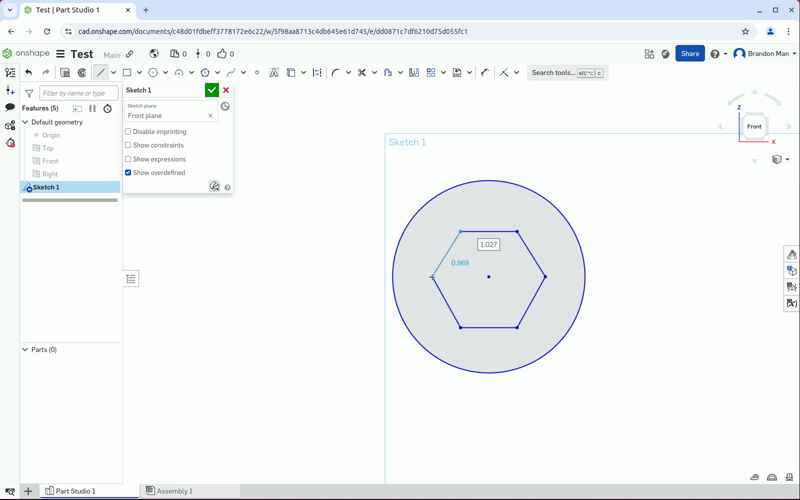
key_up(shift)
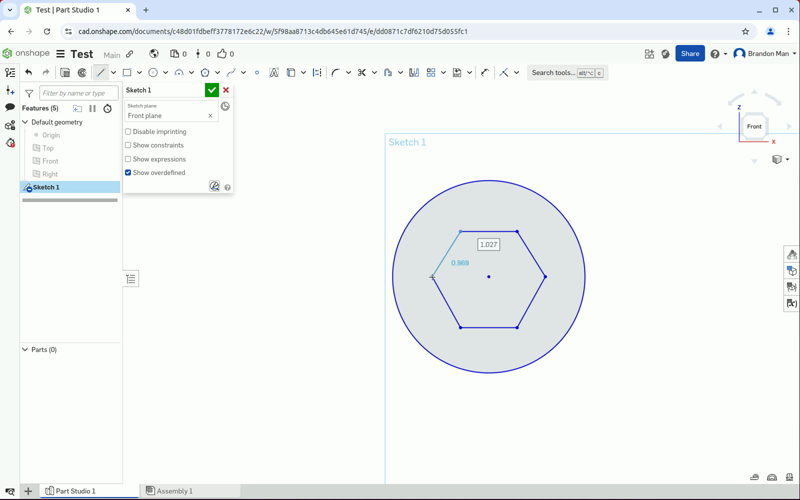
click(432, 276)
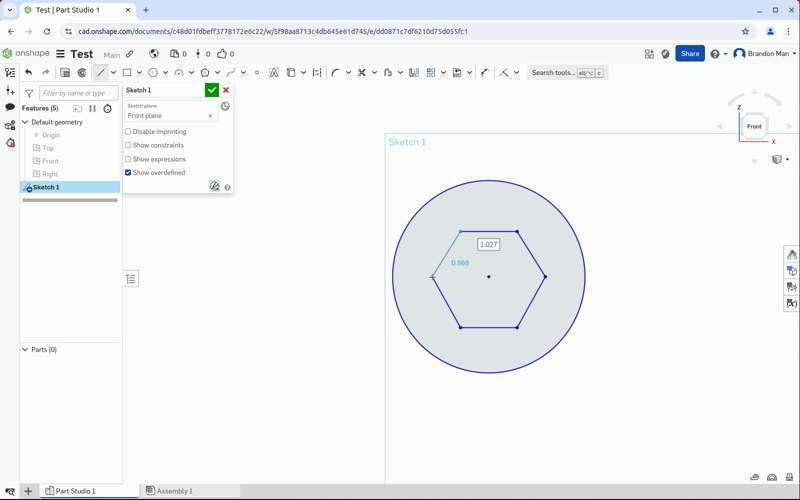
scroll(-6)
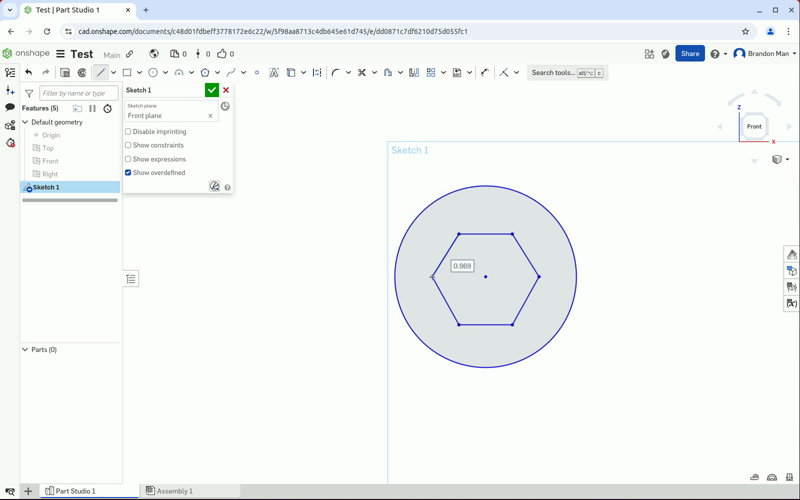
scroll(-6)
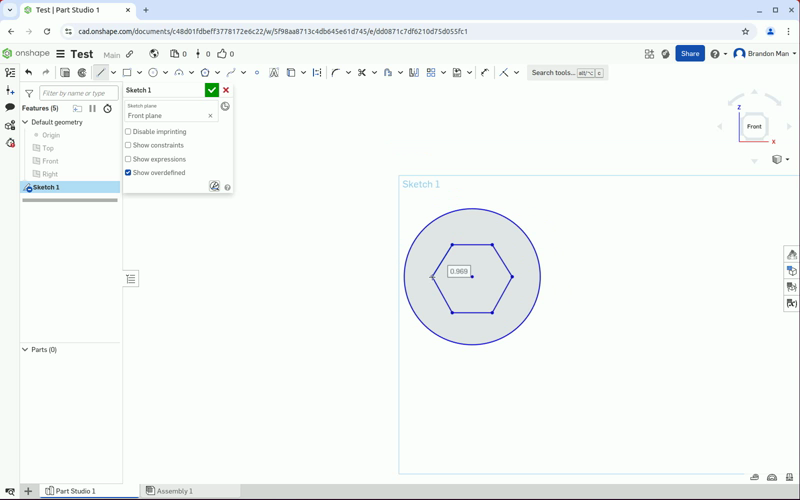
scroll(-6)
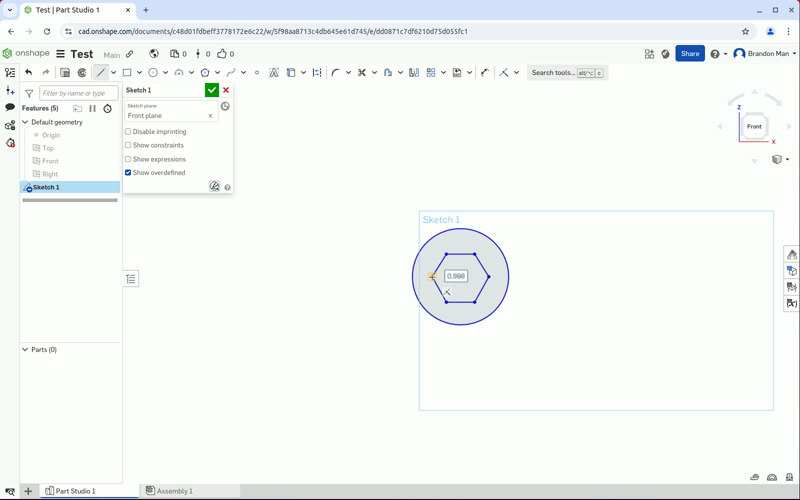
scroll(-6)
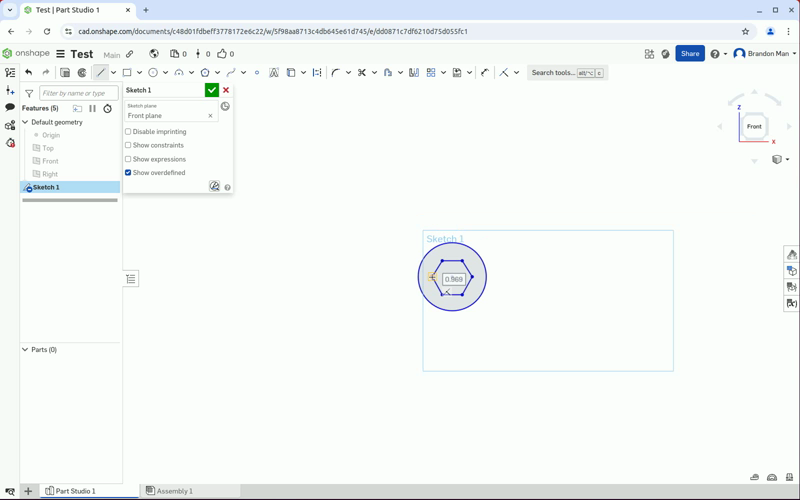
scroll(-6)
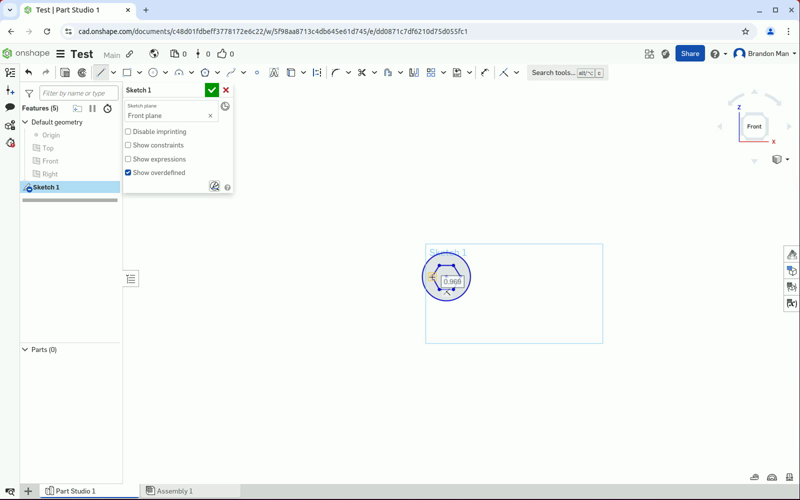
scroll(-6)
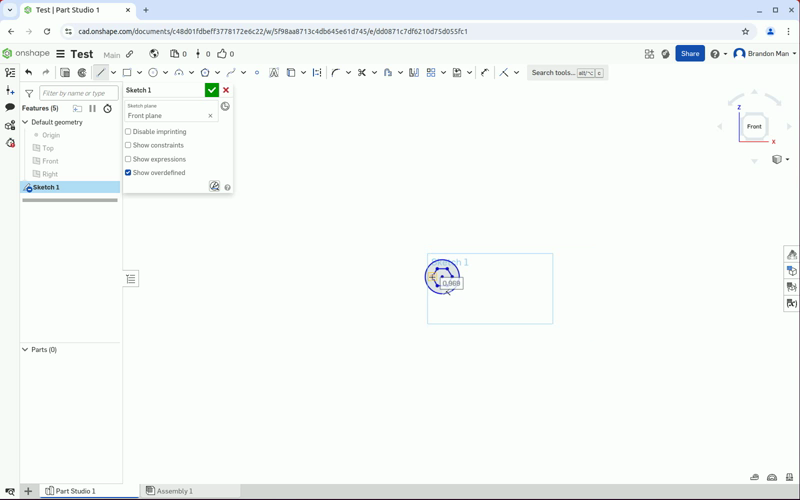
scroll(-6)
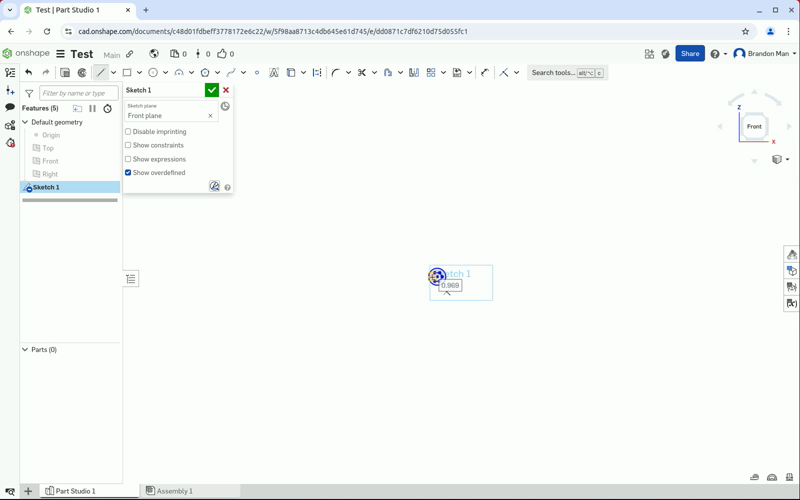
key(esc)
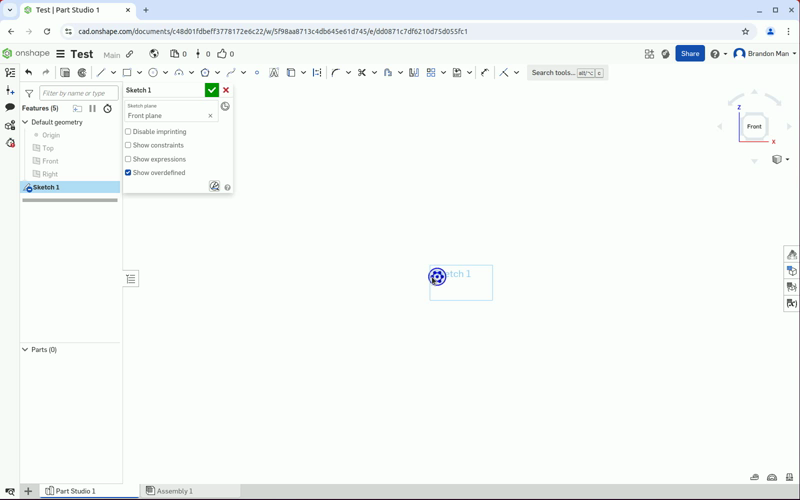
mouse_move(431, 276)
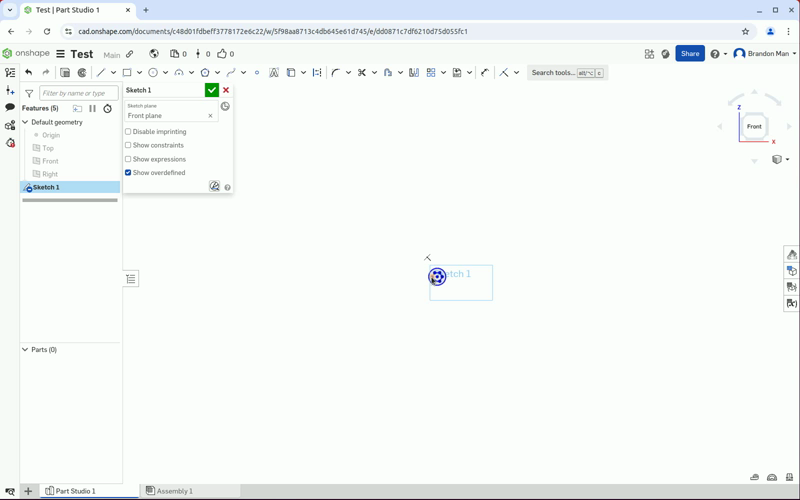
scroll(6)
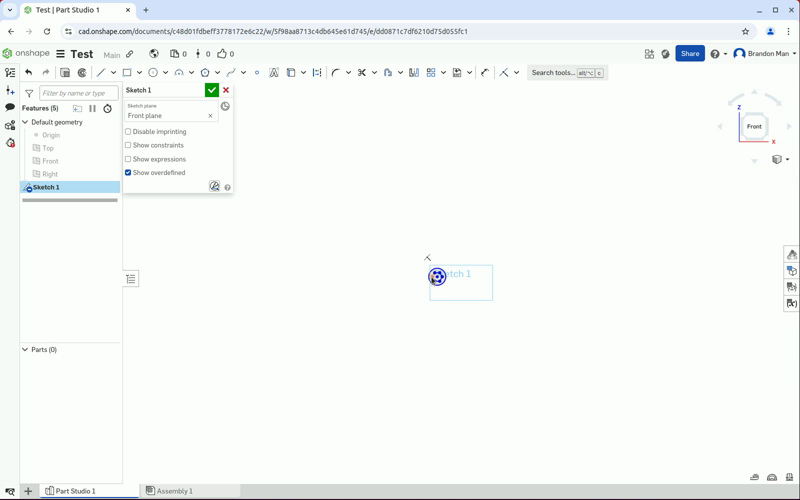
scroll(6)
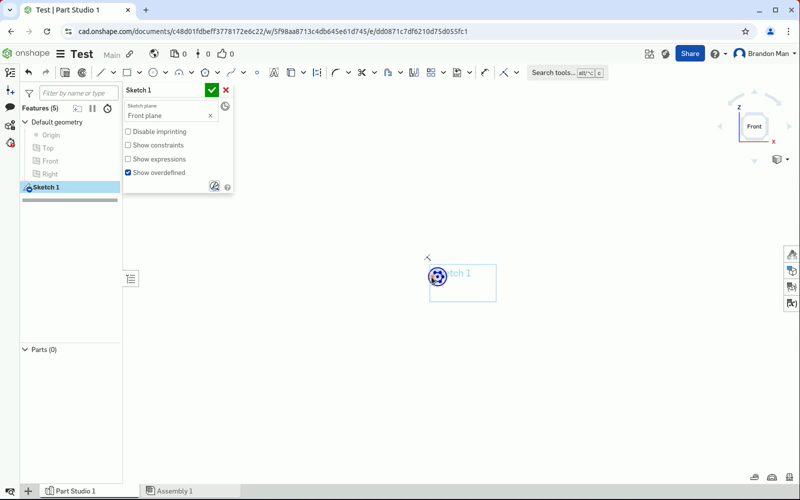
scroll(6)
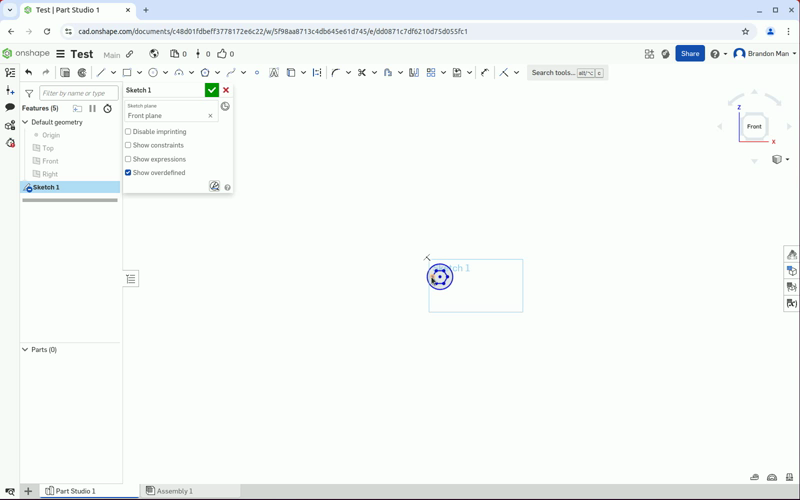
scroll(6)
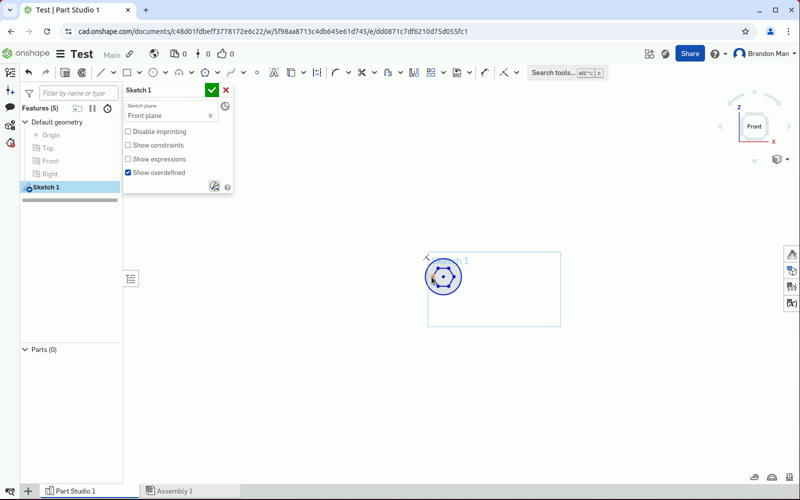
scroll(6)
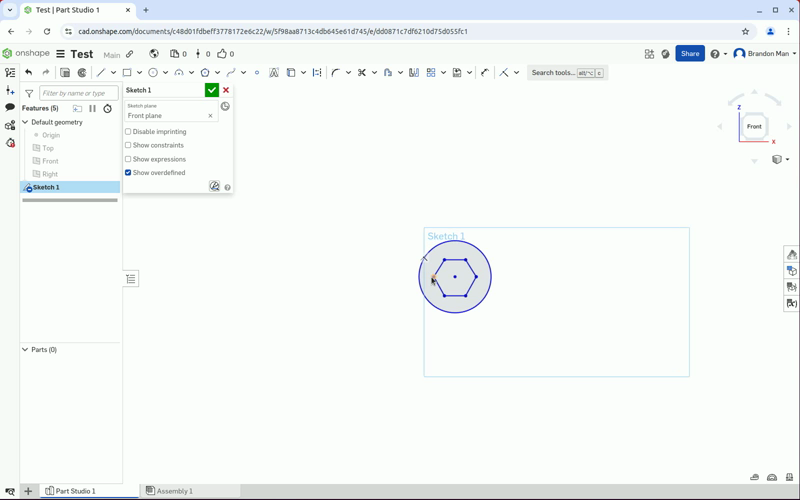
scroll(6)
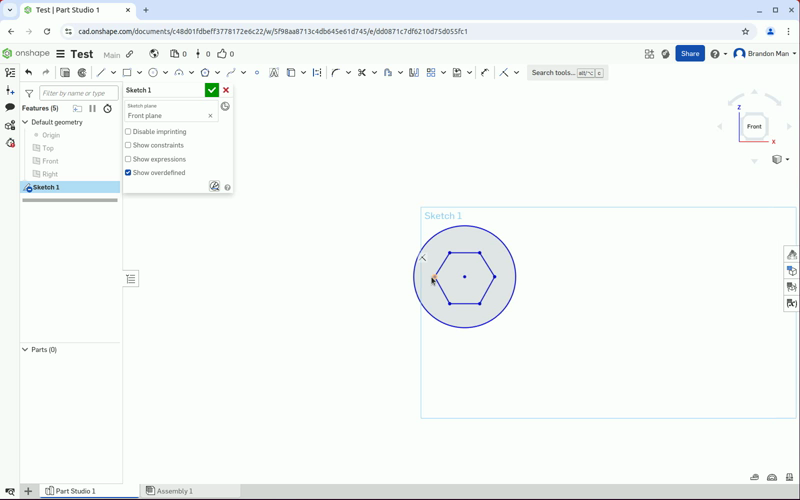
scroll(6)
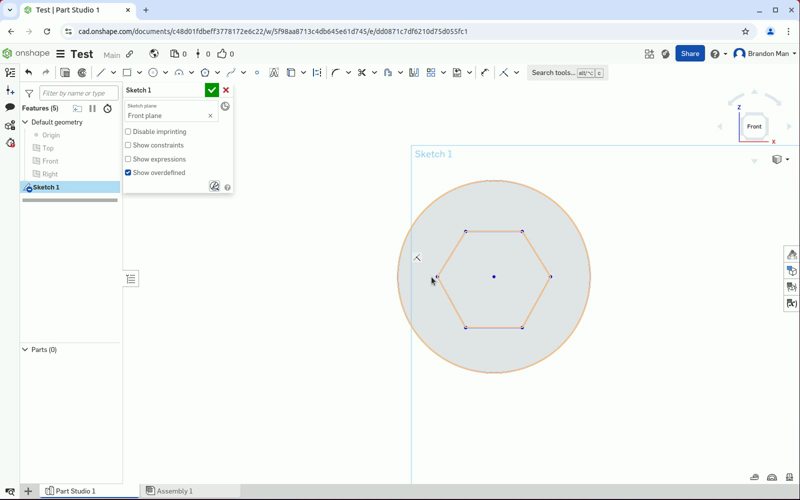
click(431, 276)
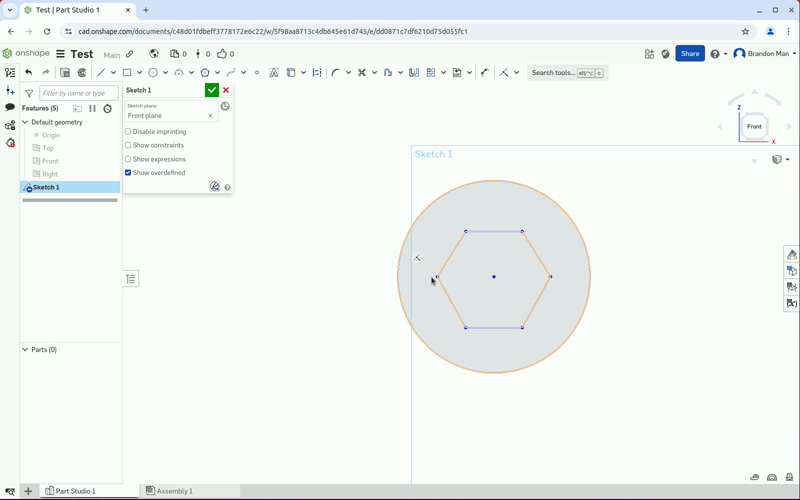
scroll(-6)
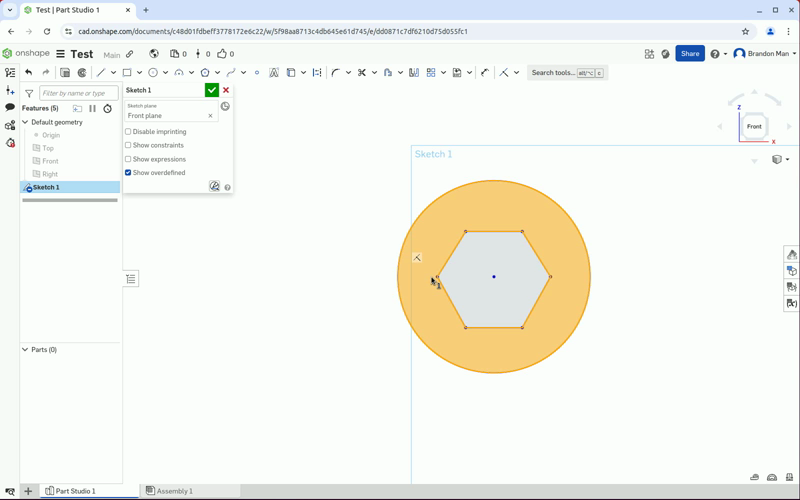
scroll(-6)
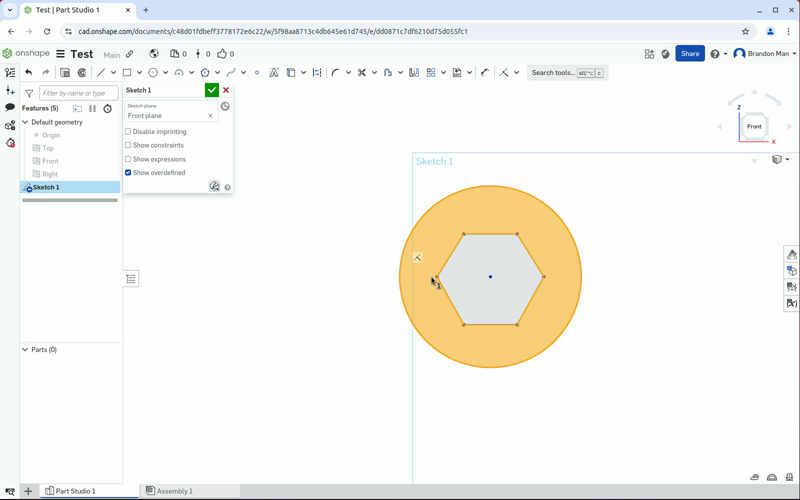
scroll(-6)
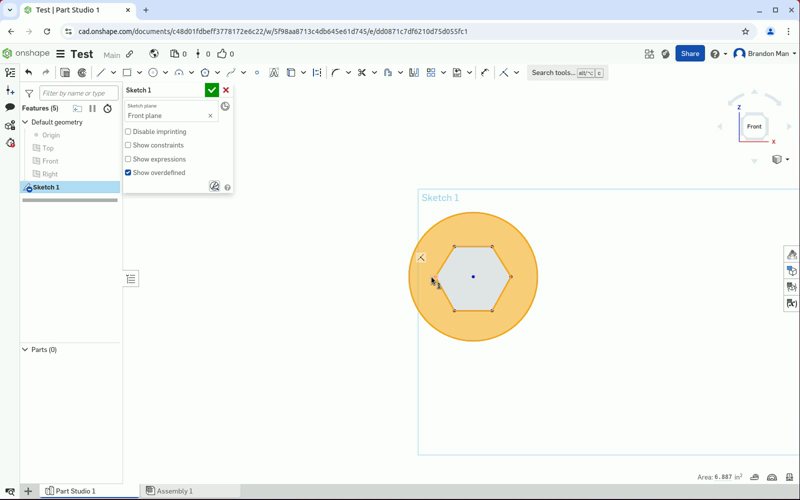
scroll(-6)
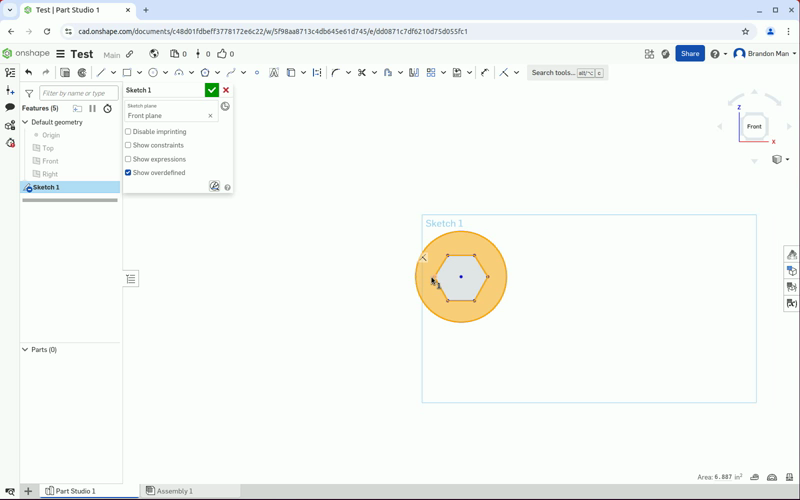
scroll(-6)
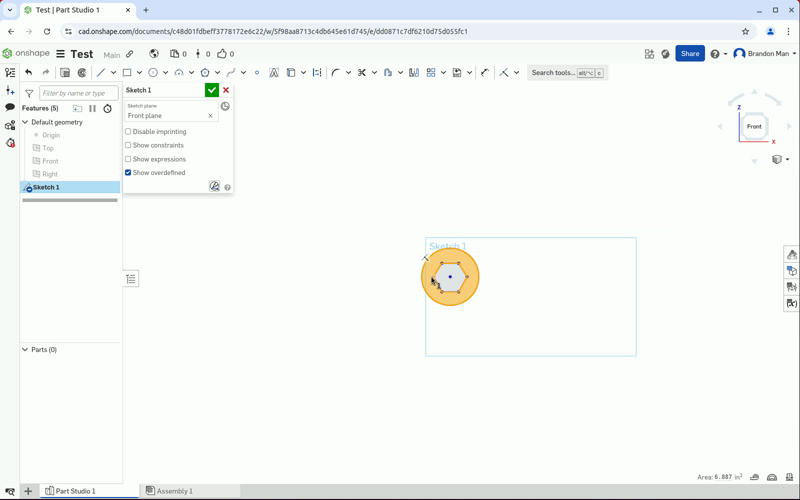
scroll(-6)
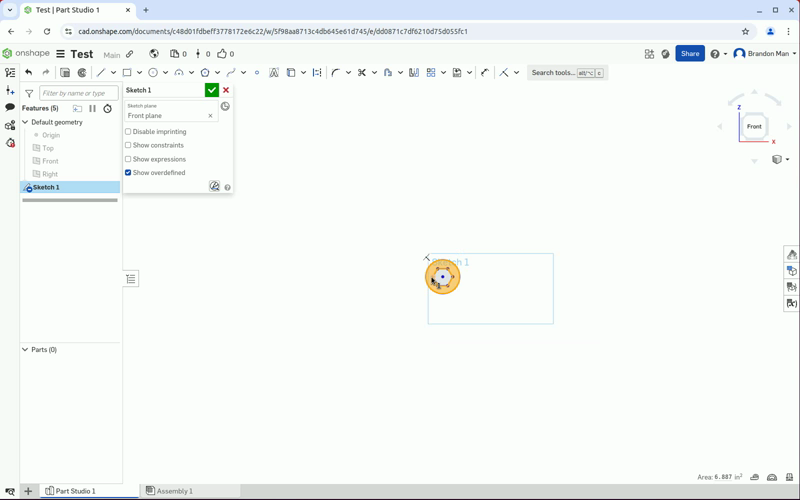
scroll(-6)
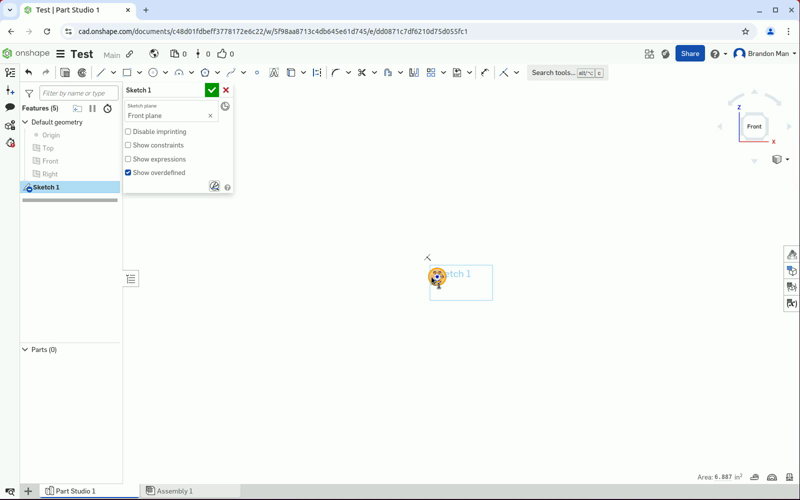
mouse_move(73, 352)
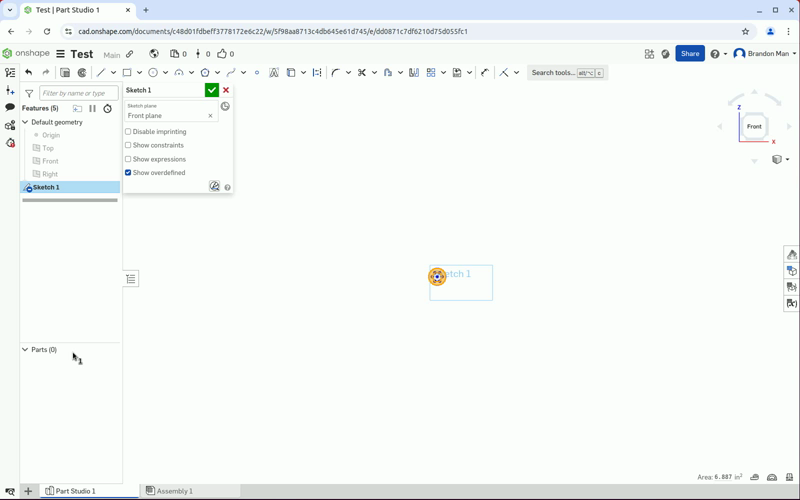
key(shift+y)
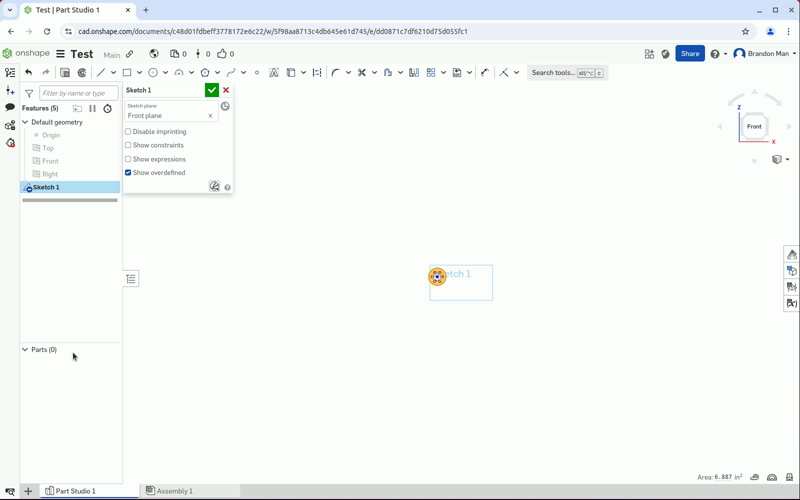
key(shift+e)
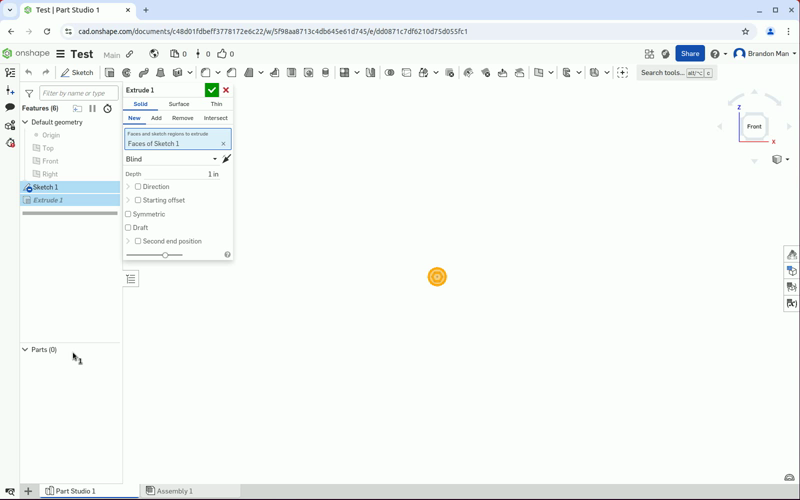
mouse_move(143, 106)
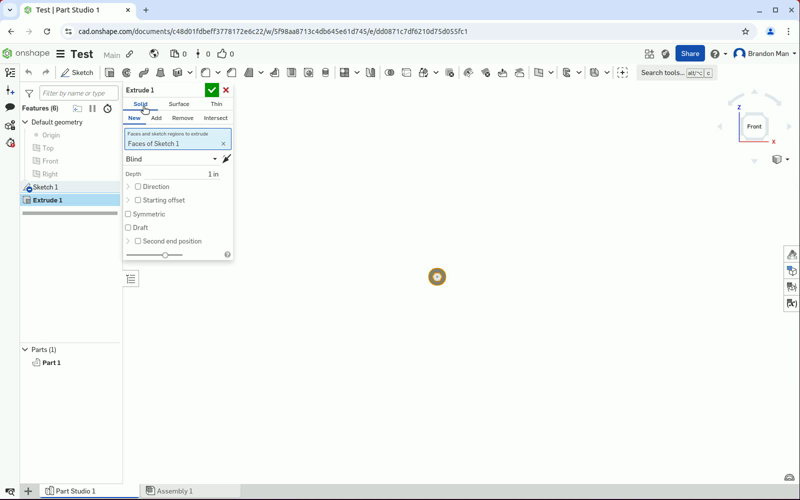
click(143, 106)
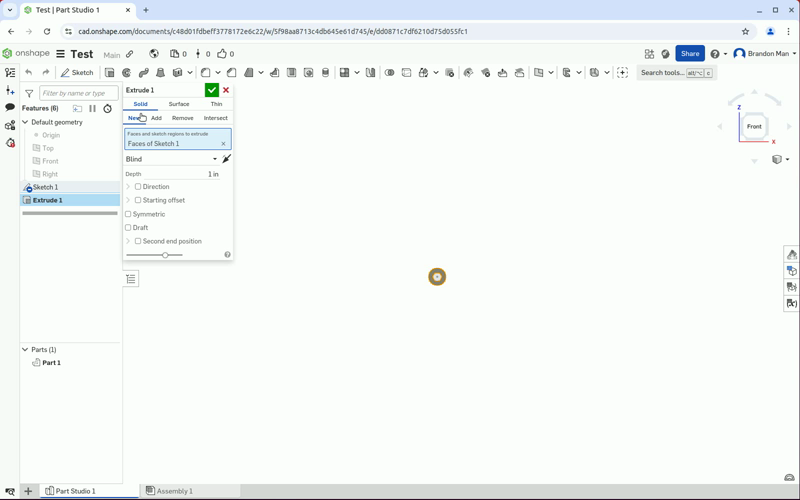
mouse_move(137, 120)
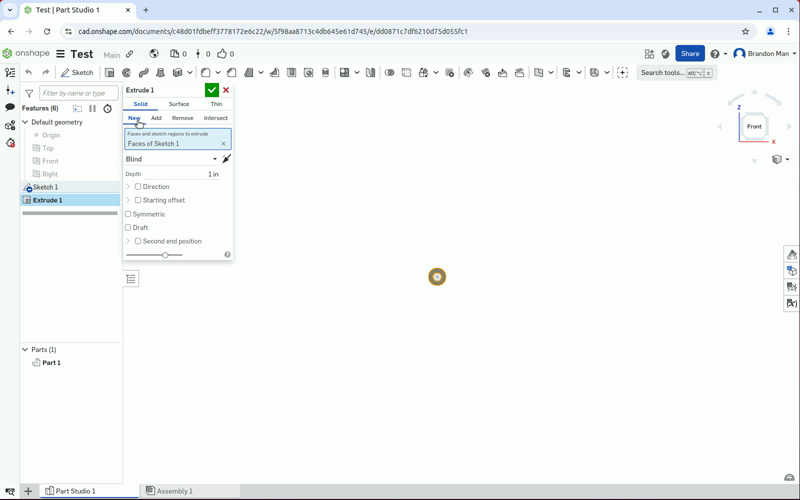
click(137, 120)
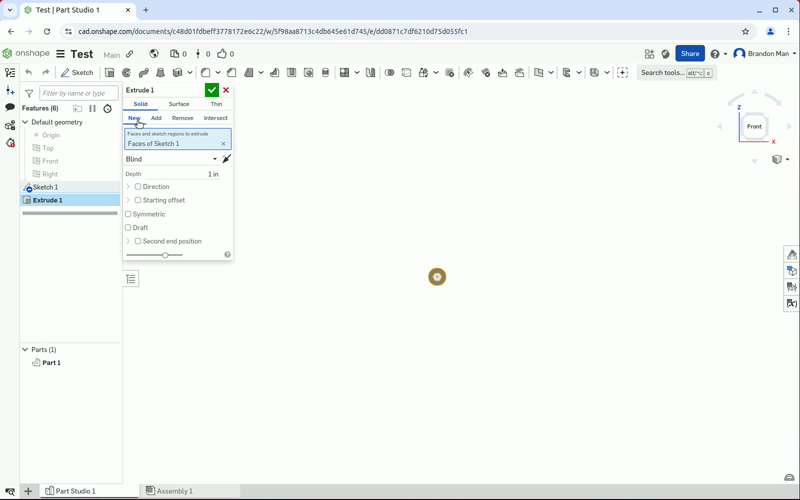
key(tab, 4)
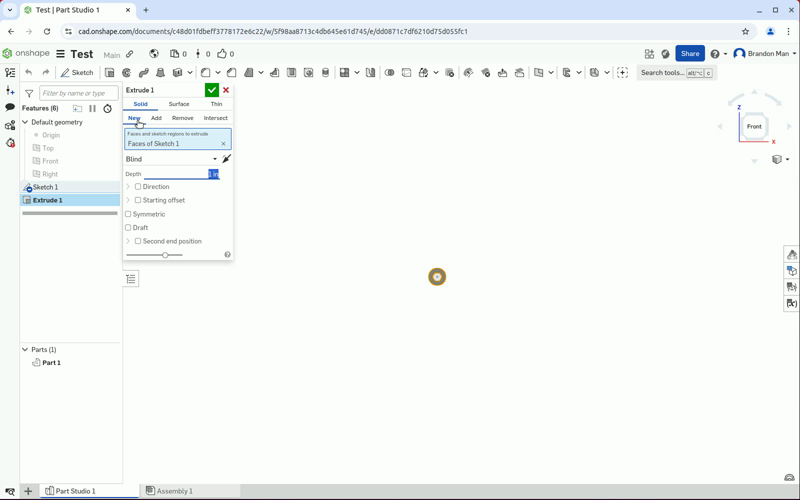
text(2.888)
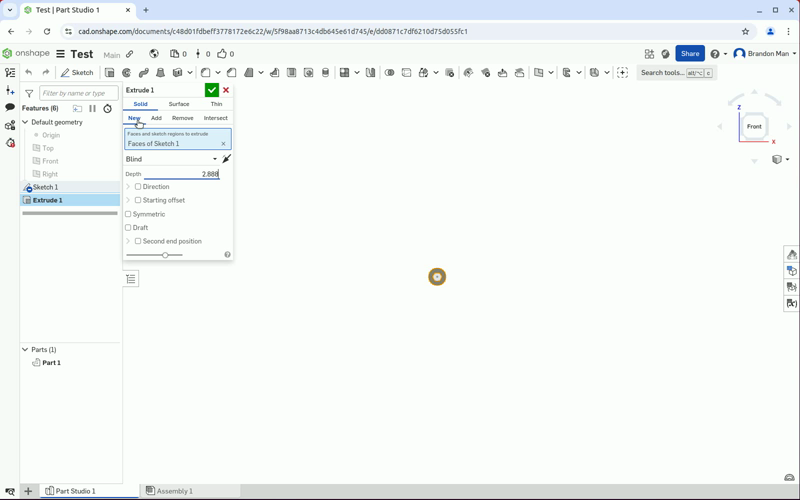
key(tab, 3)
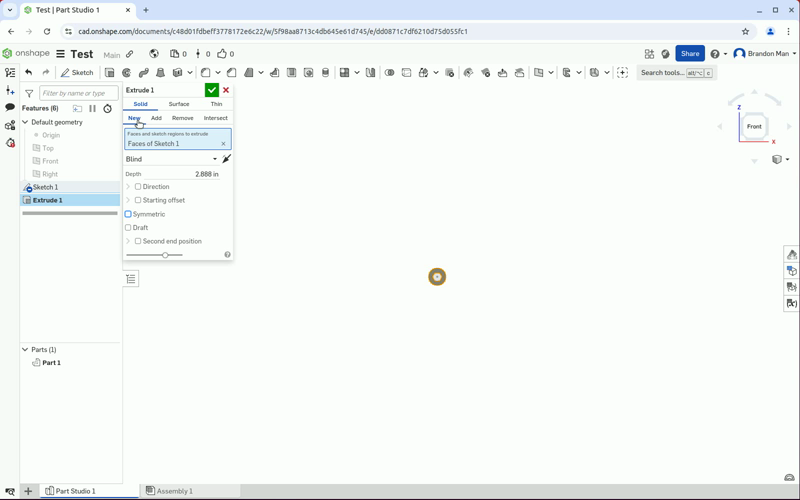
key(space)
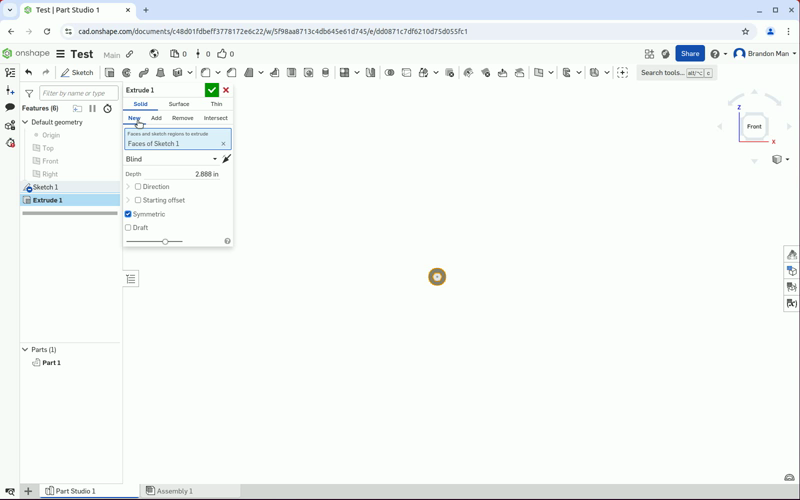
key(enter)
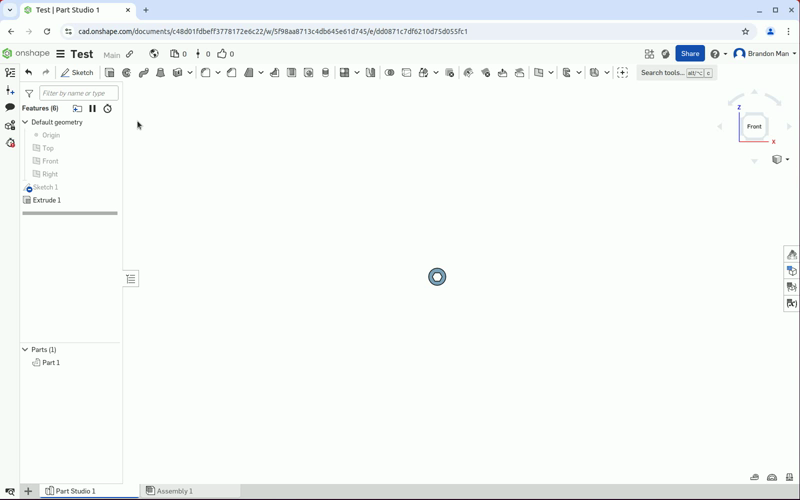
key(shift+h)
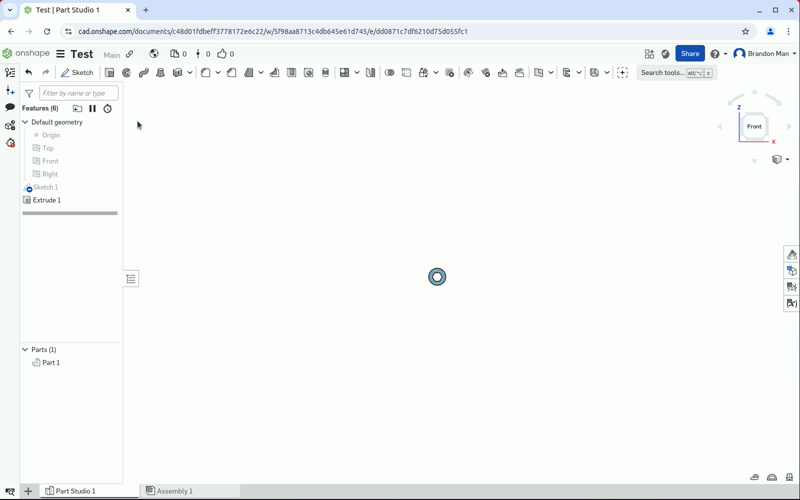
key(shift+h)
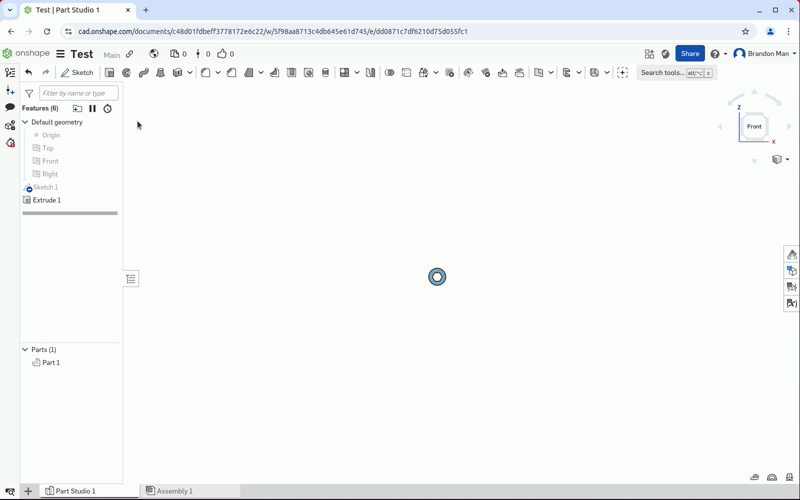
mouse_move(73, 189)
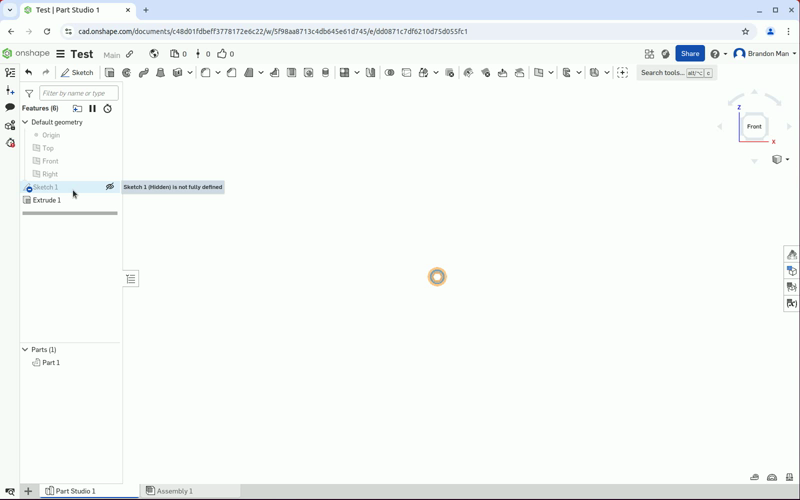
click(73, 189)
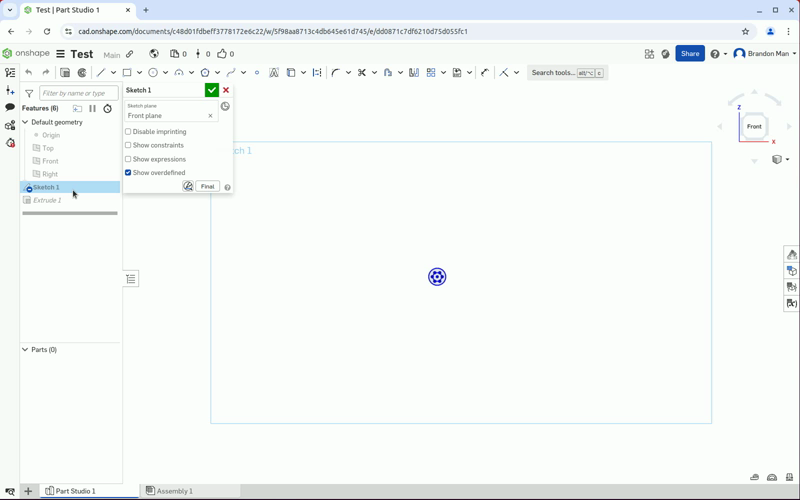
mouse_move(229, 92)
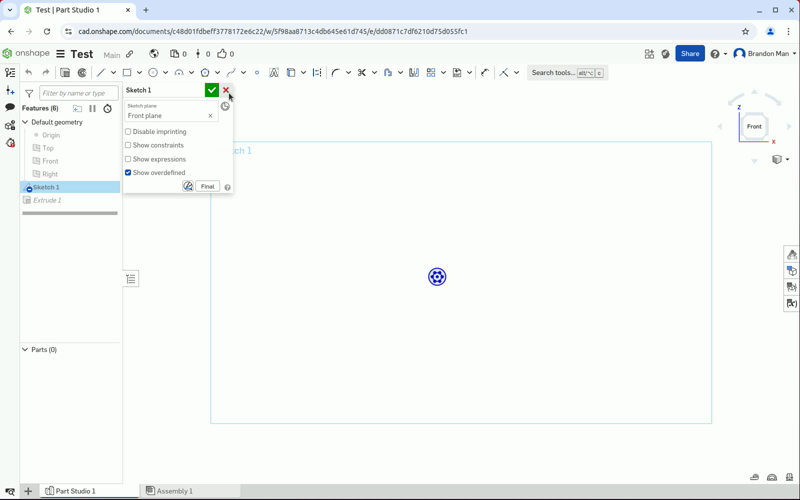
click(229, 92)
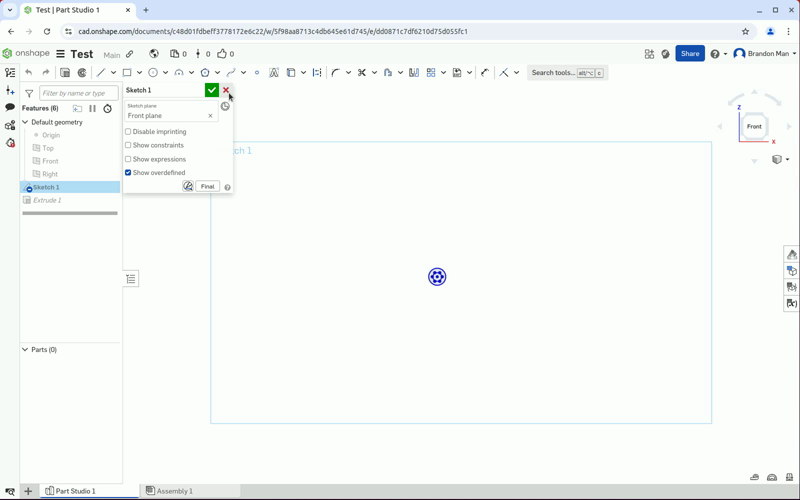
key(shift+s)
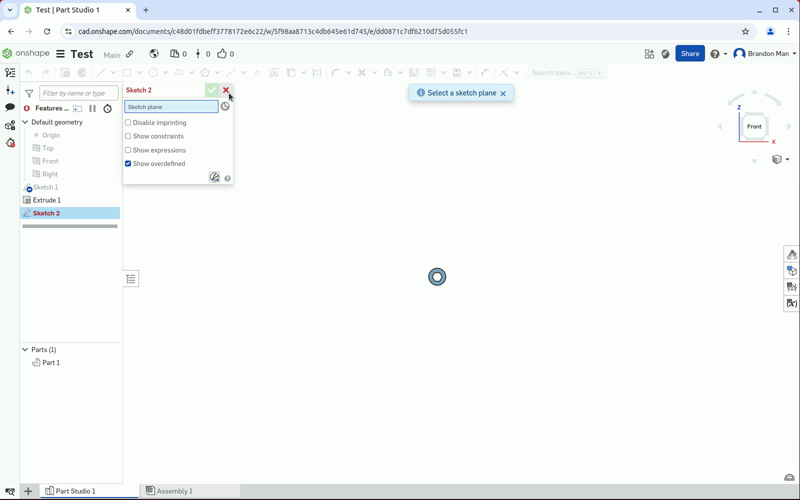
mouse_move(73, 163)
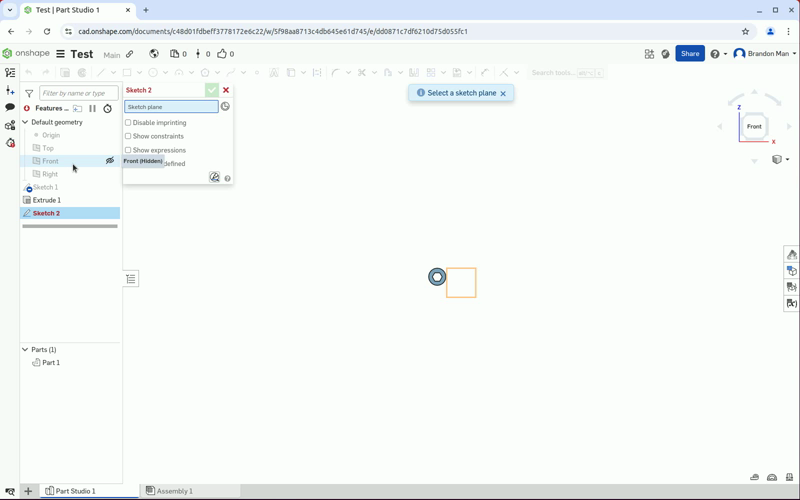
click(73, 163)
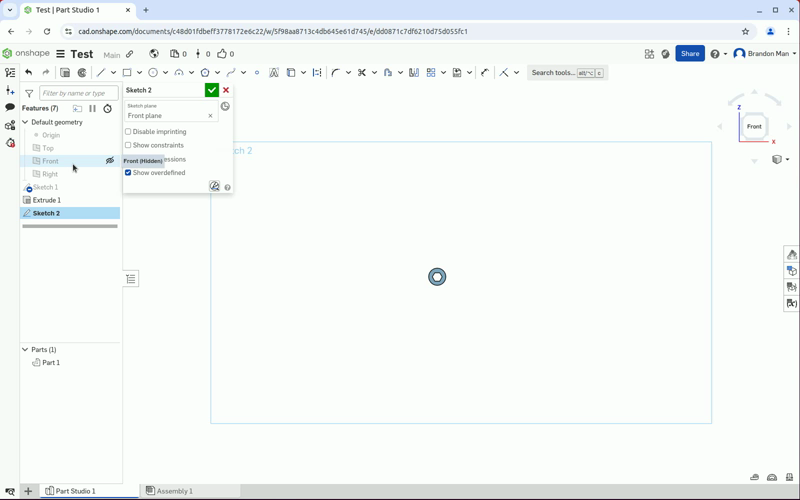
mouse_move(73, 352)
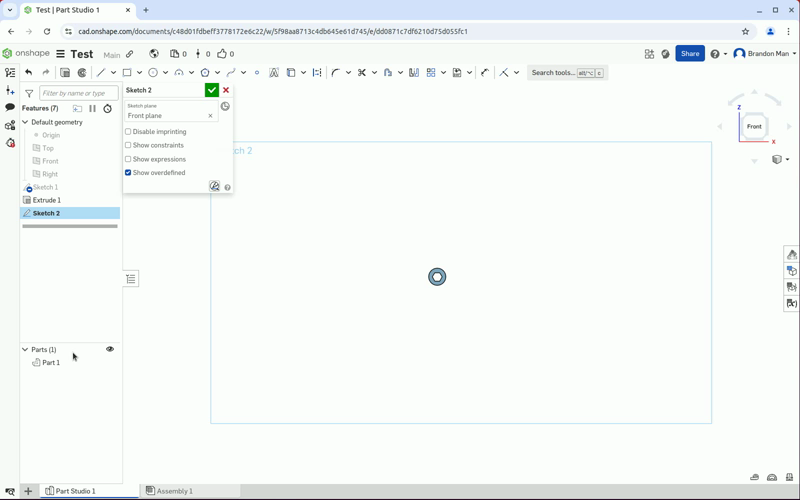
key(y)
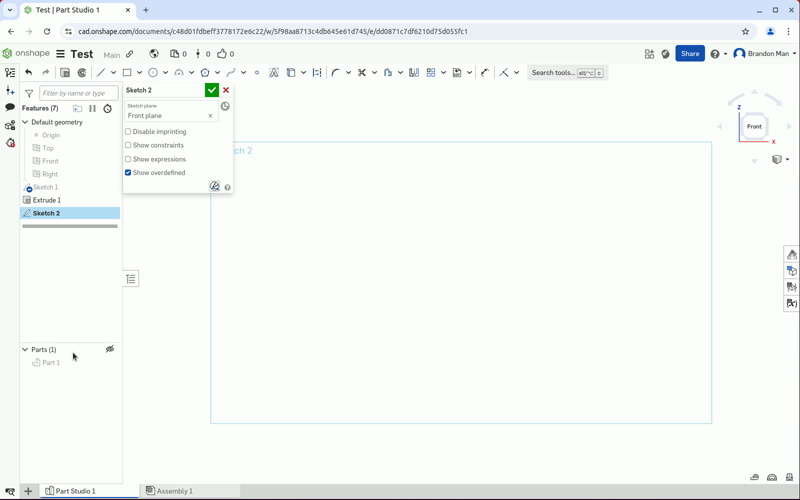
key(l)
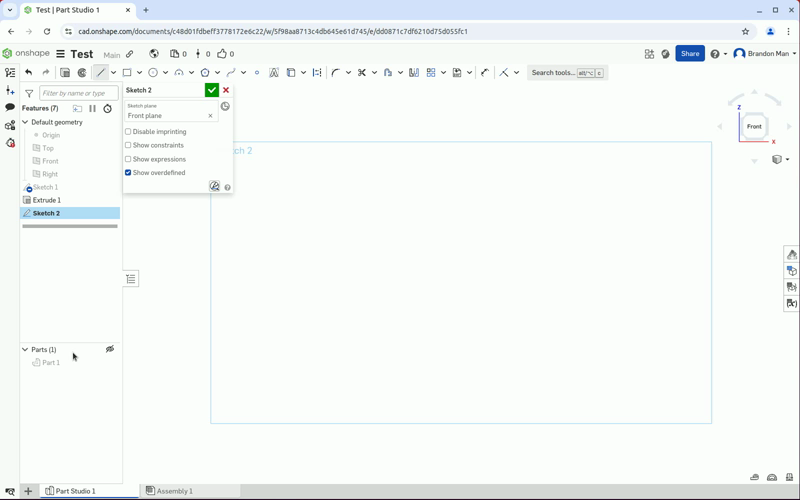
key_down(shift)
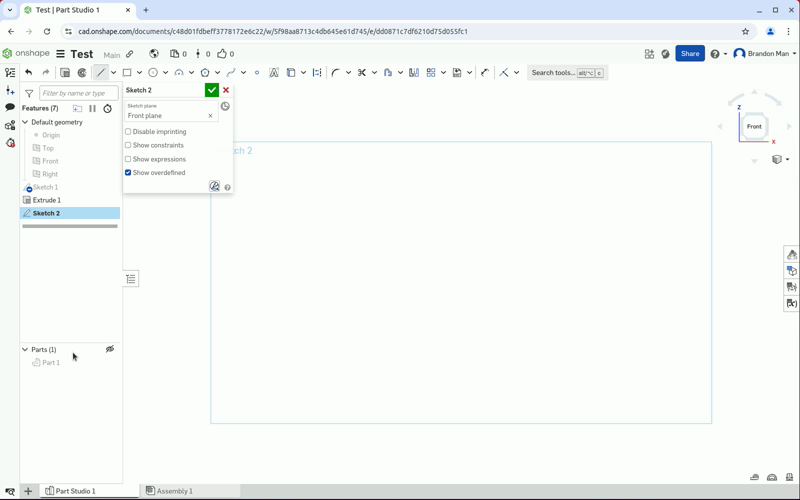
mouse_move(422, 279)
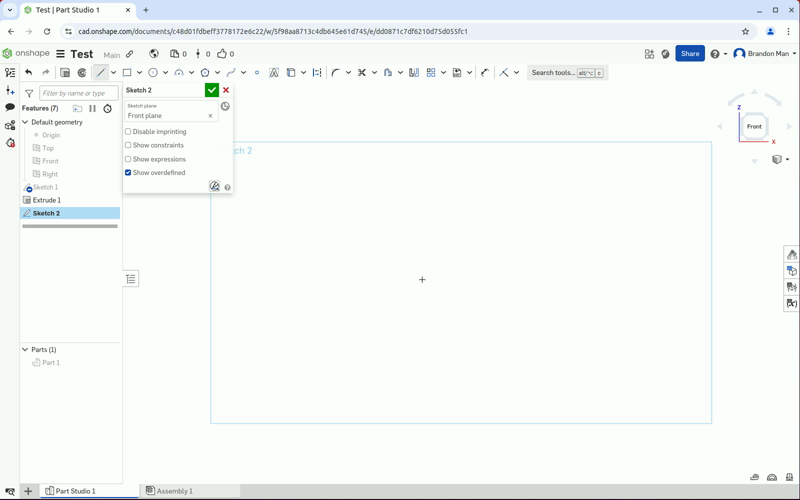
click(422, 279)
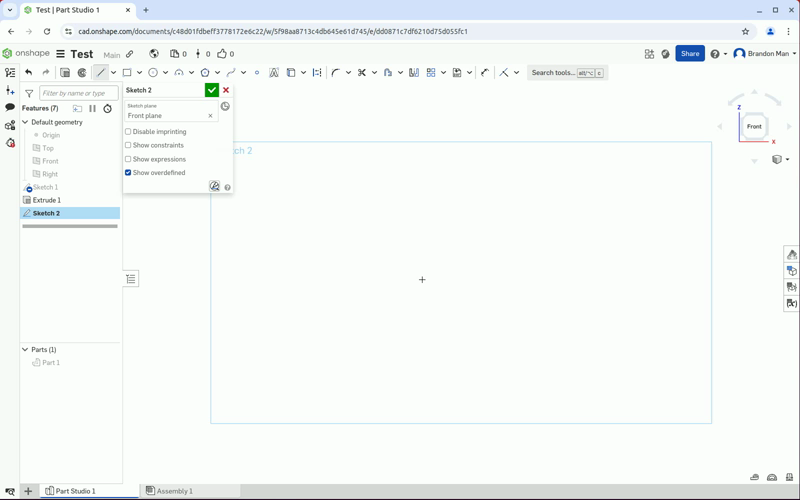
key_up(shift)
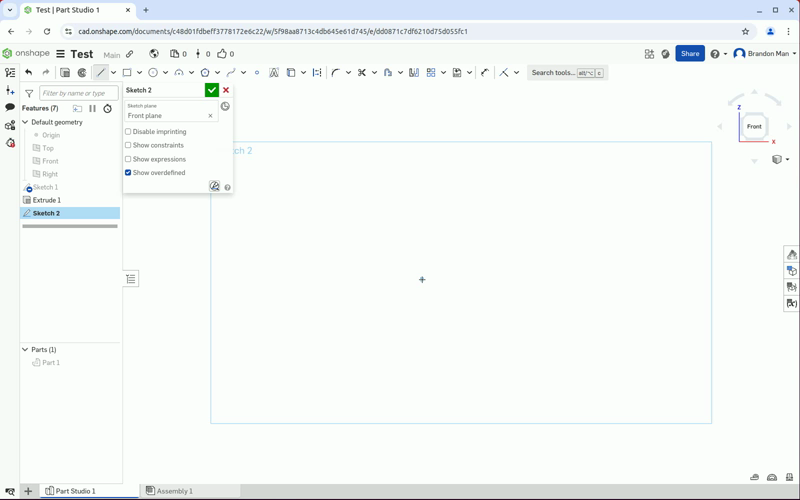
key_down(shift)
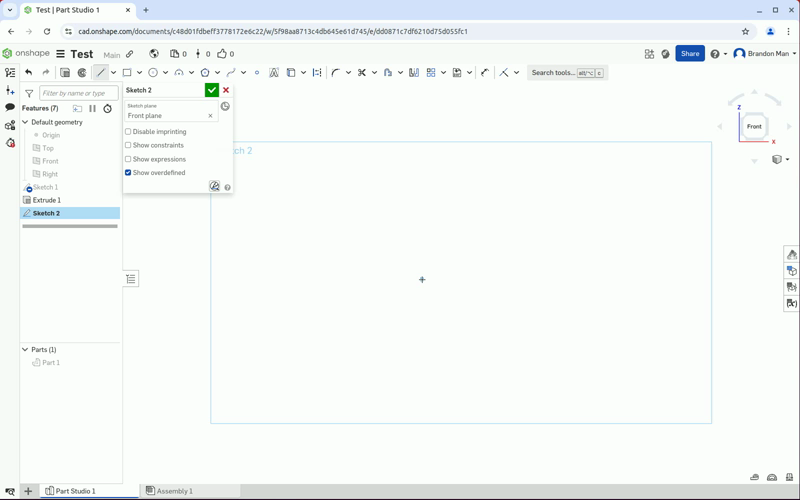
mouse_move(452, 279)
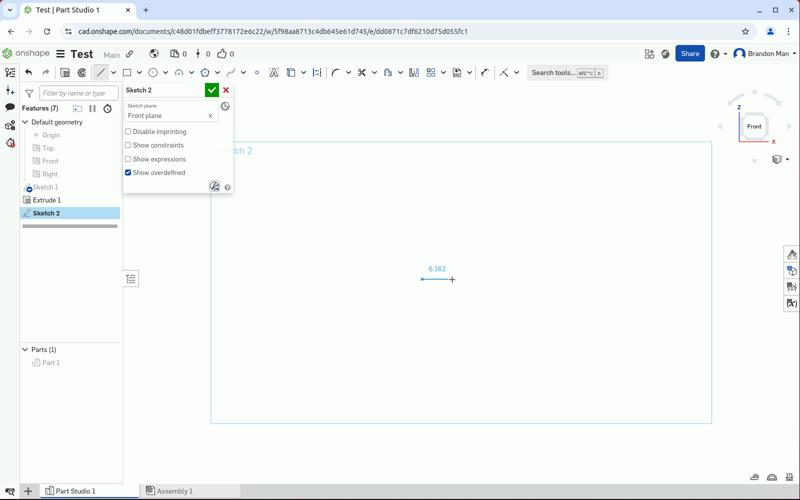
mouse_move(422, 283)
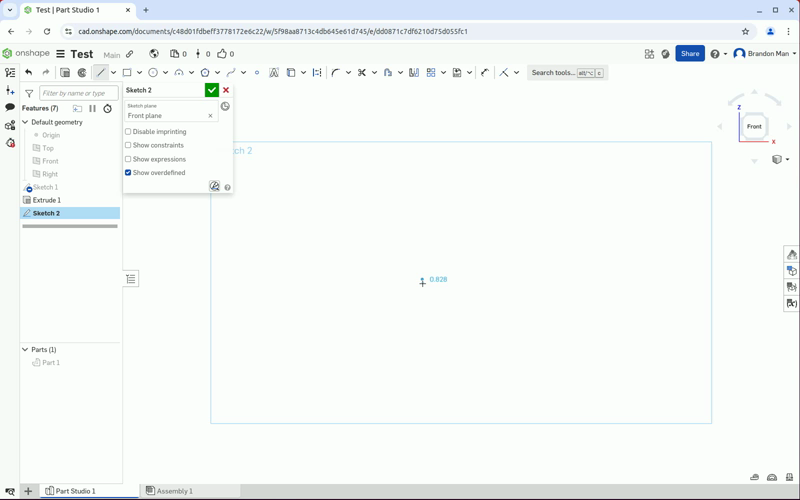
scroll(6)
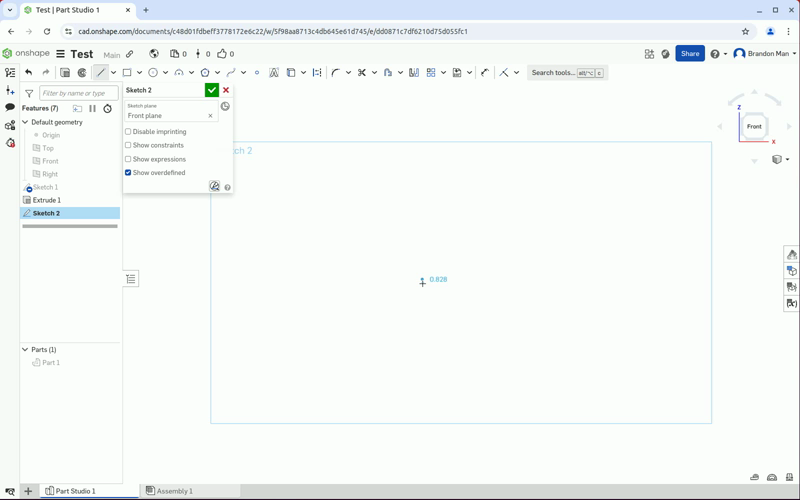
scroll(6)
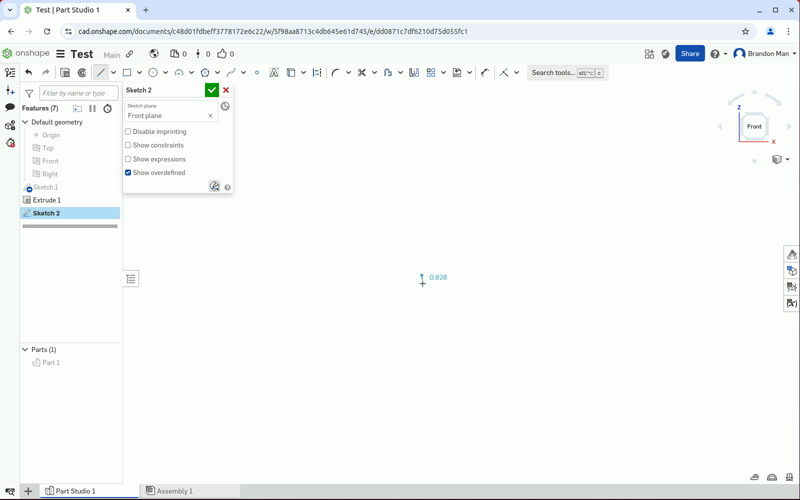
scroll(6)
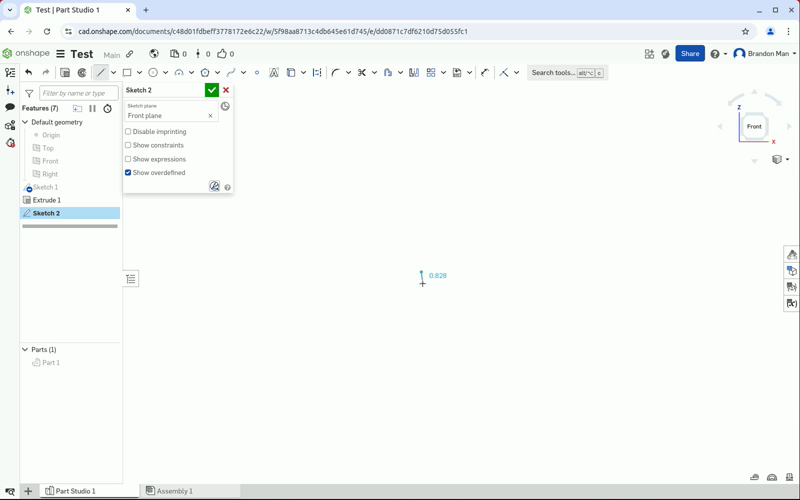
scroll(6)
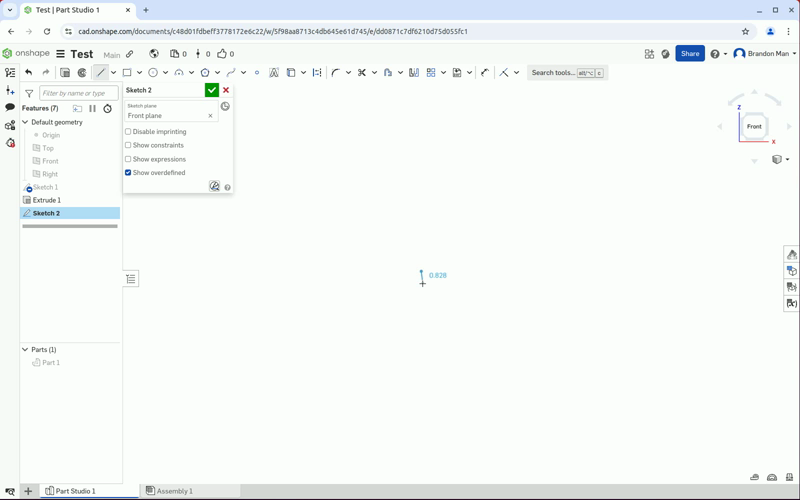
scroll(6)
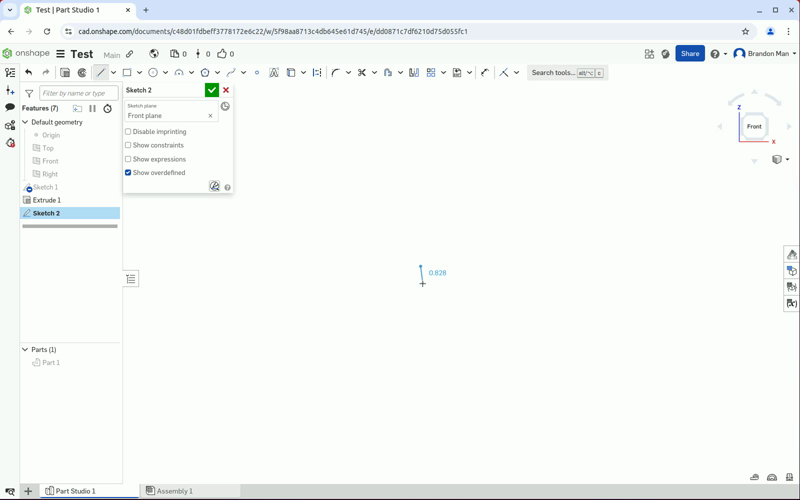
scroll(6)
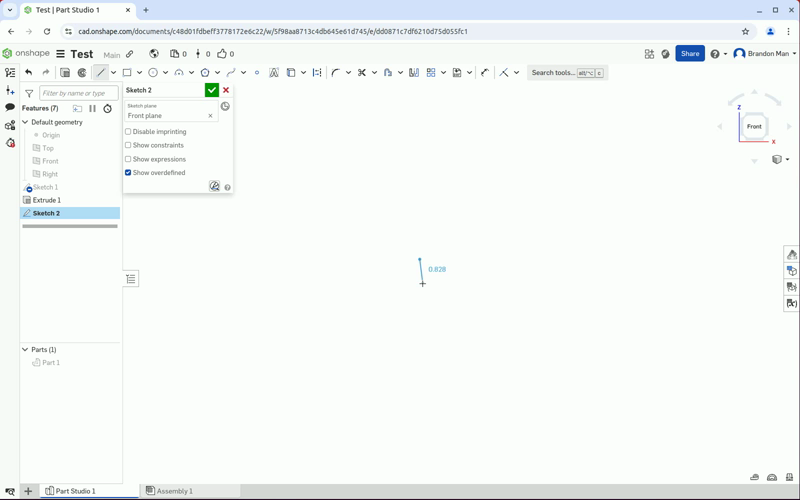
scroll(6)
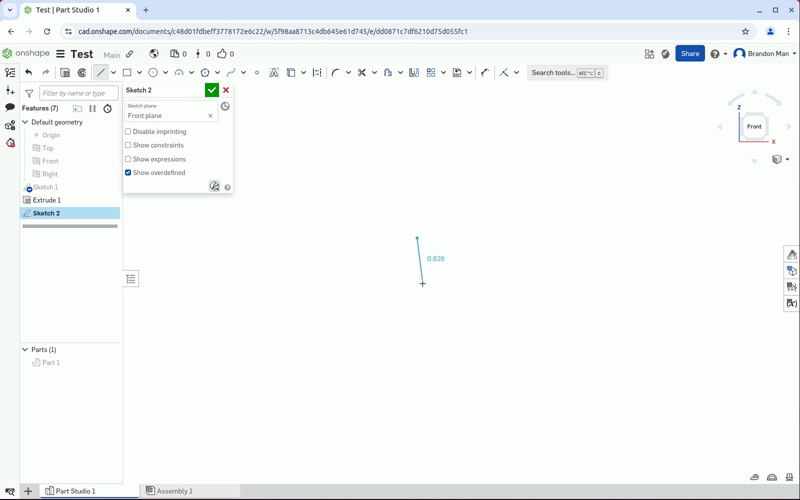
click(422, 283)
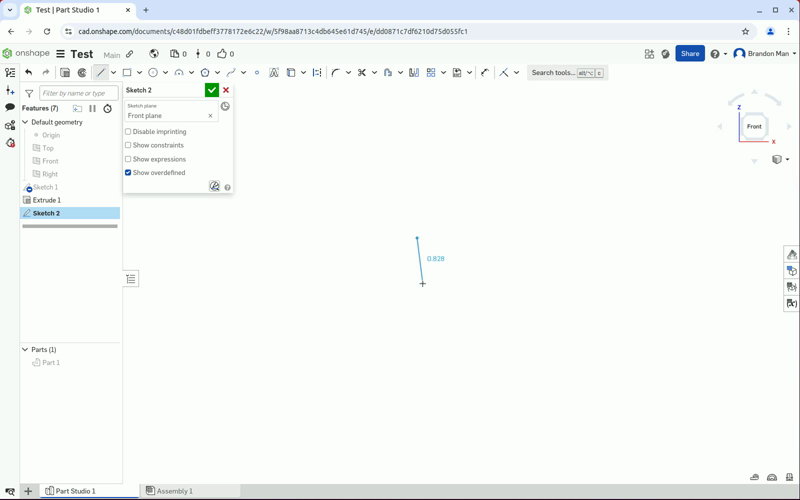
scroll(-6)
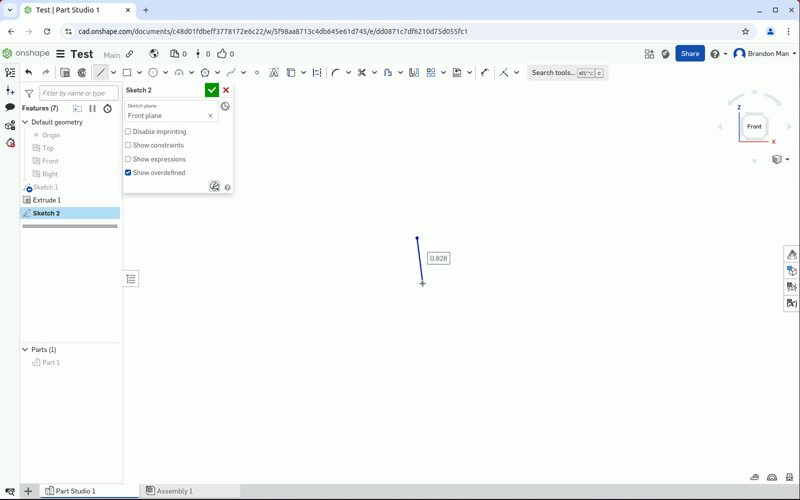
scroll(-6)
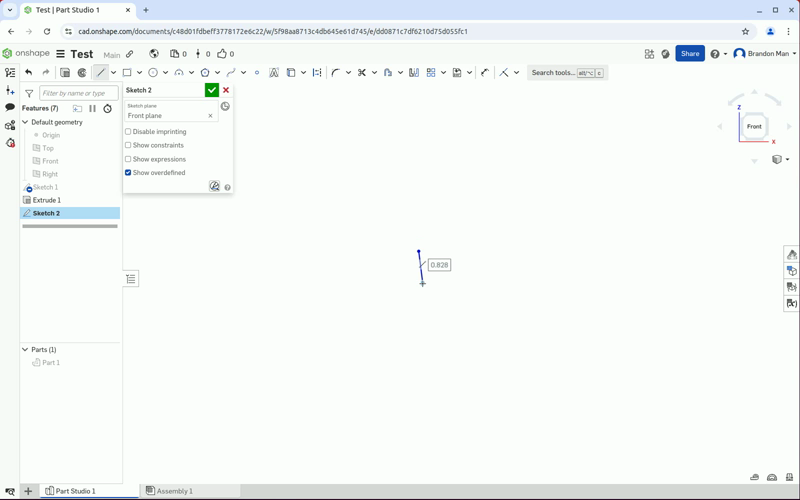
scroll(-6)
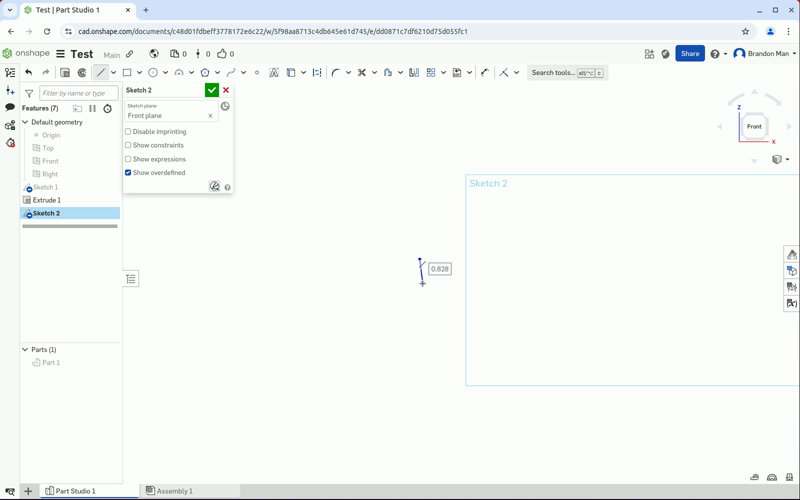
scroll(-6)
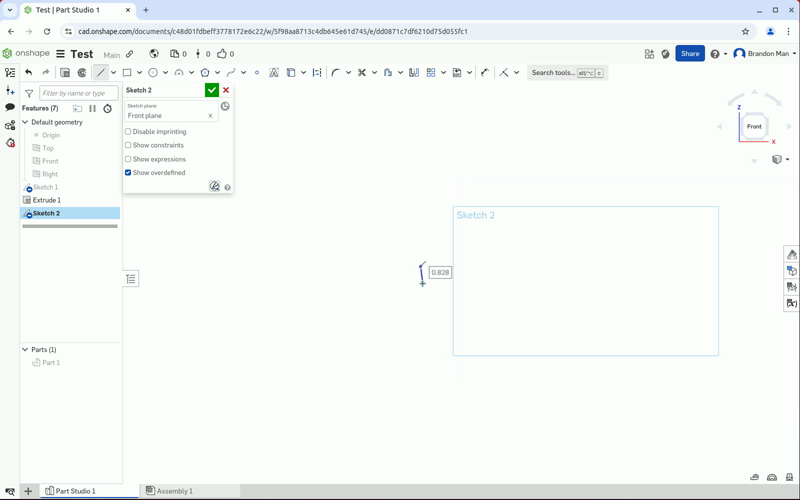
scroll(-6)
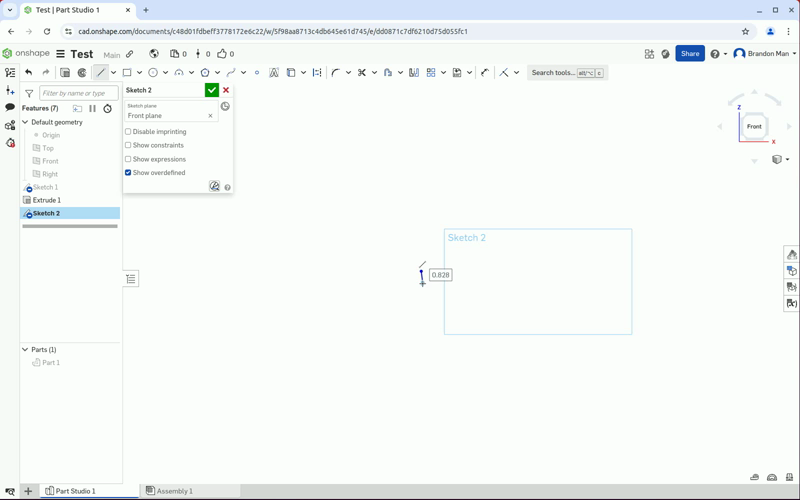
scroll(-6)
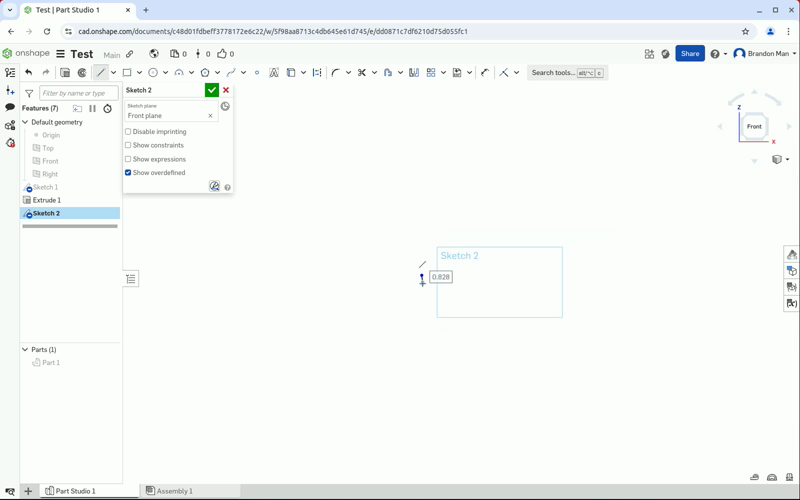
scroll(-6)
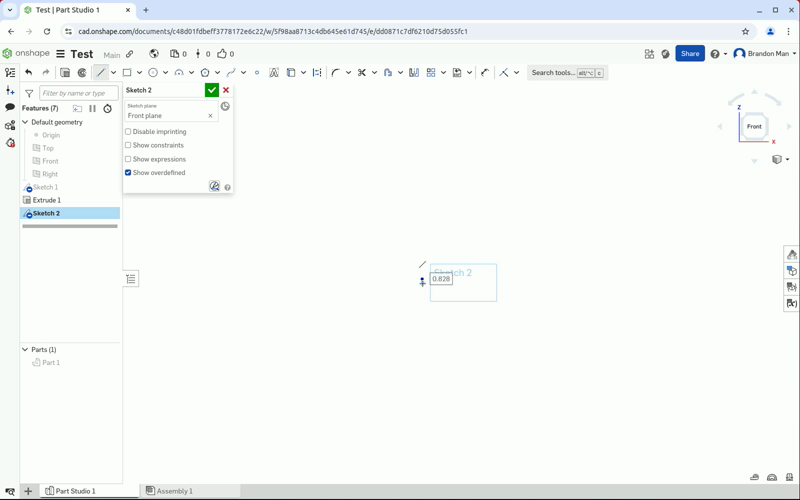
key_up(shift)
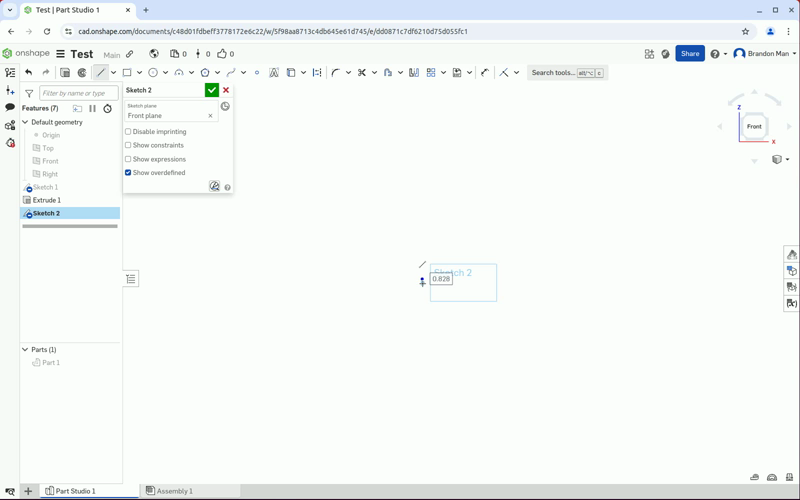
key(esc)
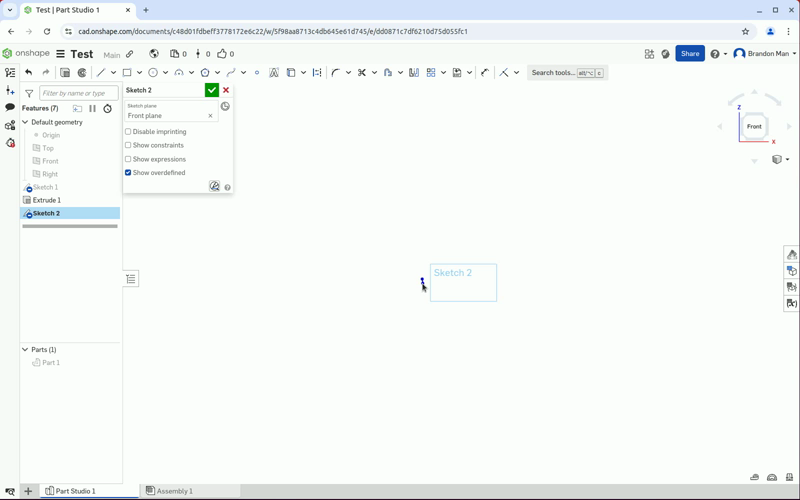
key(a)
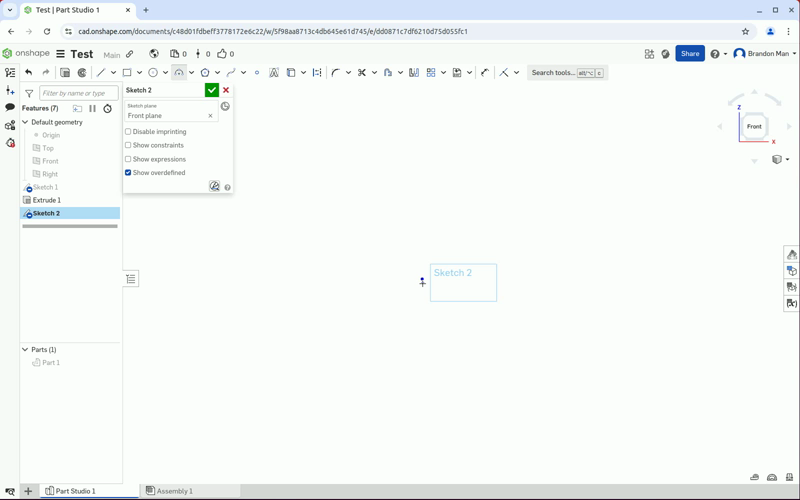
mouse_move(422, 283)
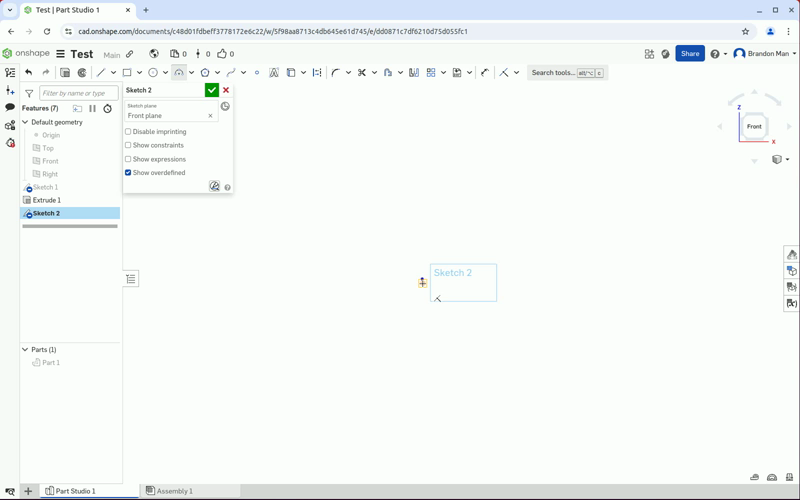
scroll(6)
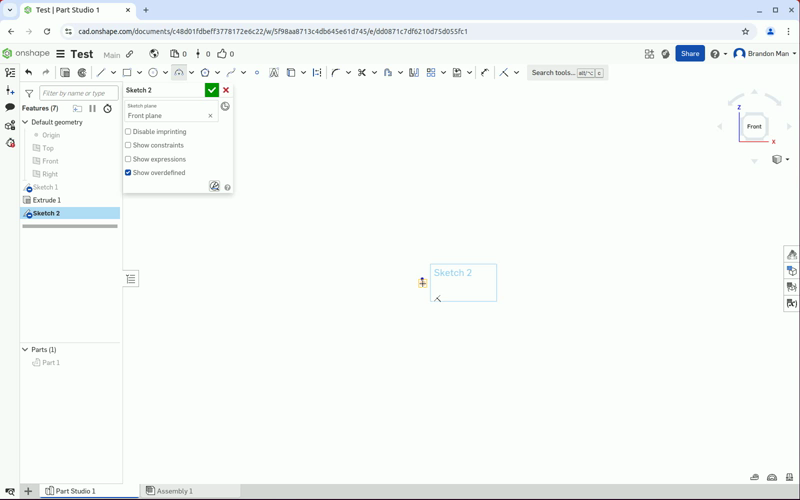
scroll(6)
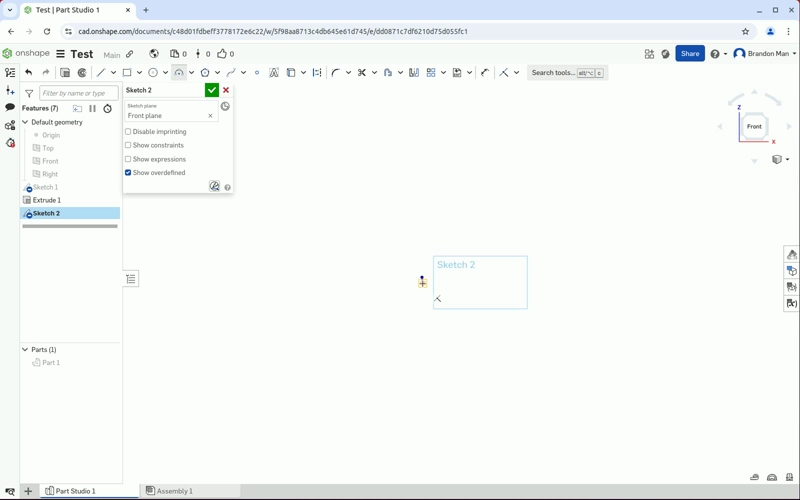
scroll(6)
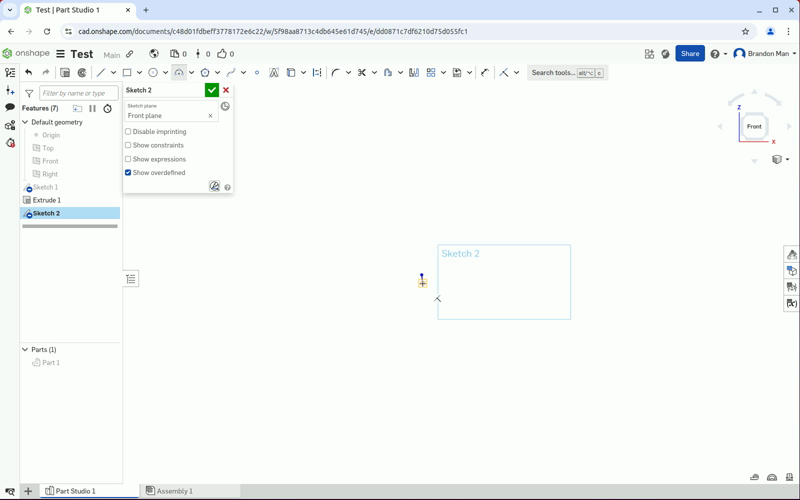
scroll(6)
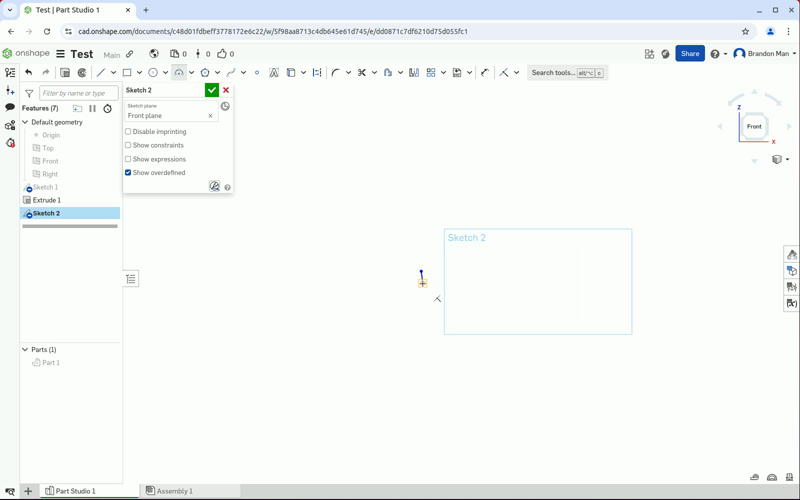
scroll(6)
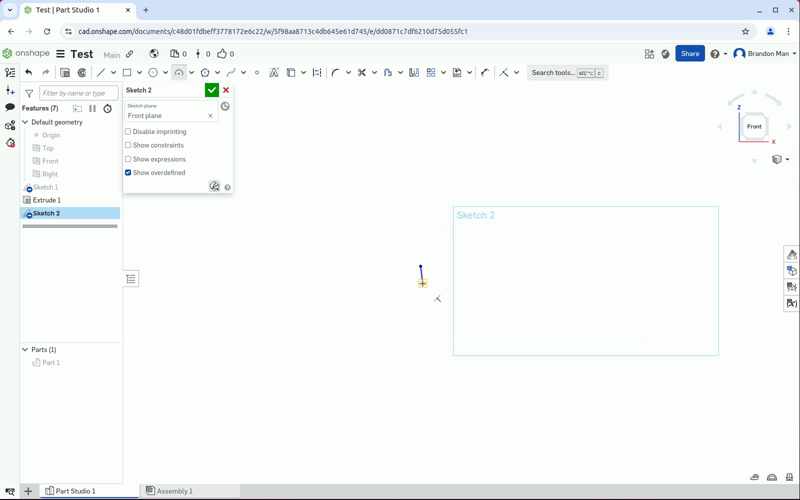
scroll(6)
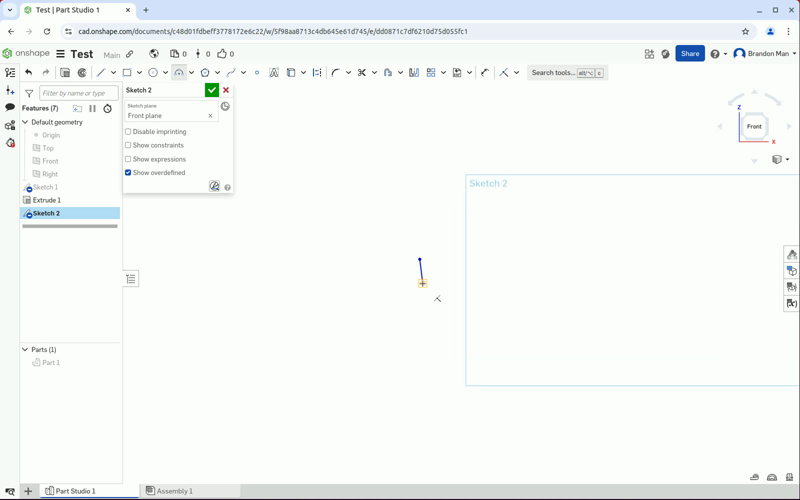
scroll(6)
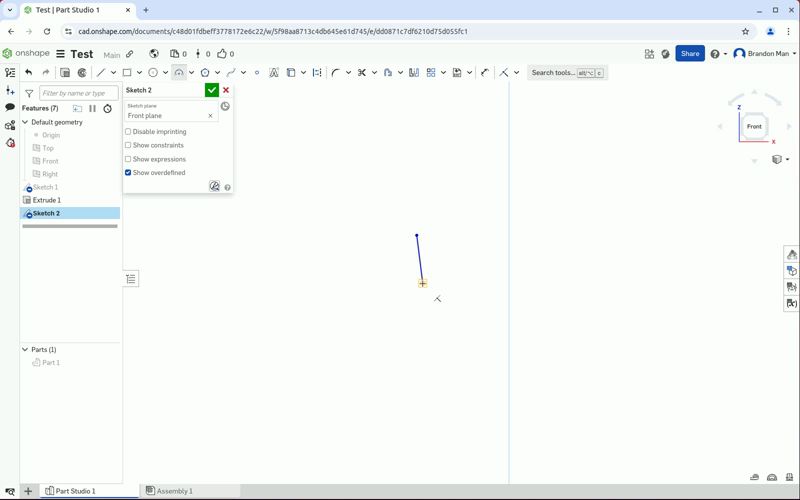
click(422, 283)
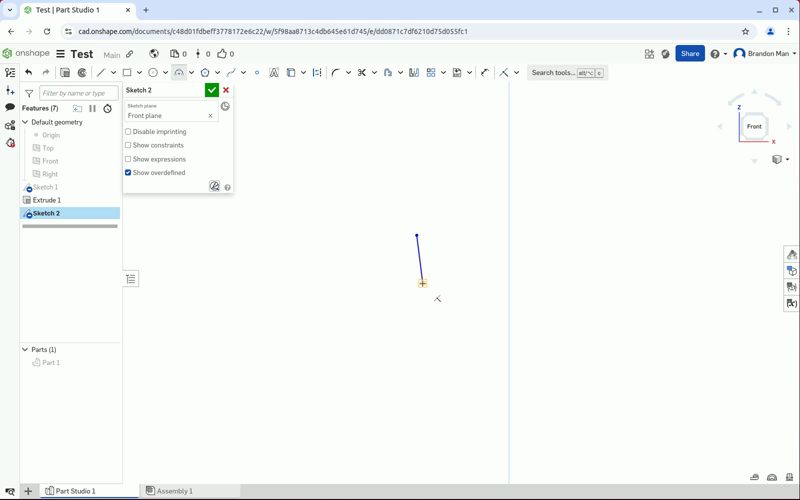
scroll(-6)
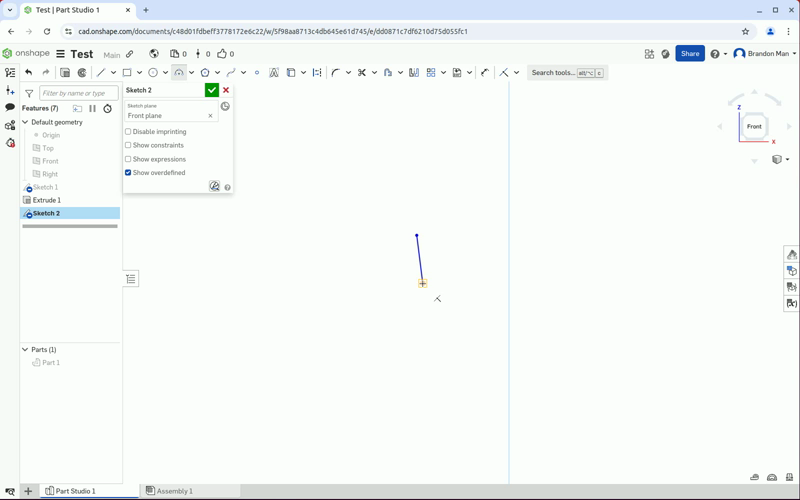
scroll(-6)
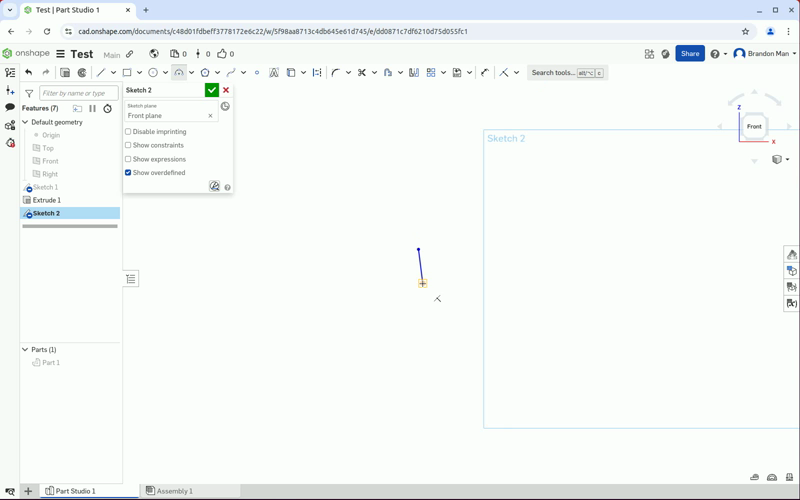
scroll(-6)
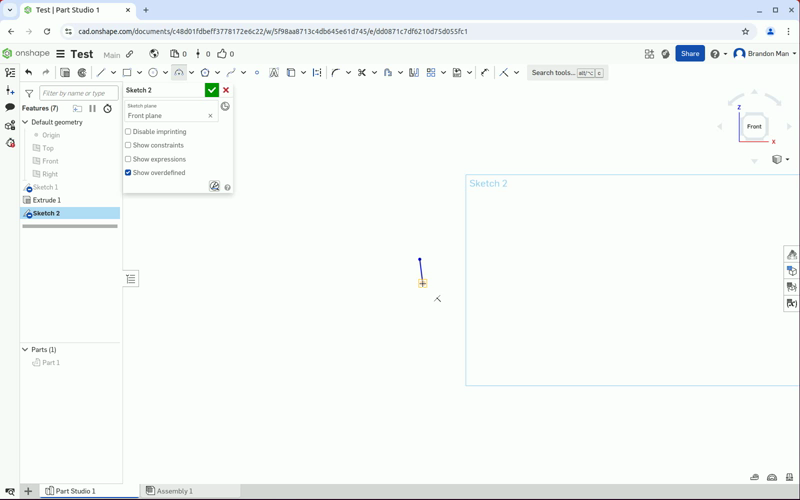
scroll(-6)
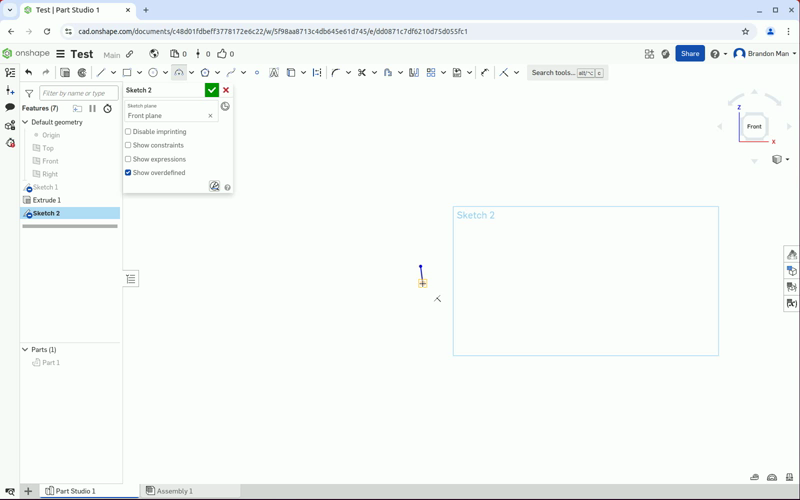
scroll(-6)
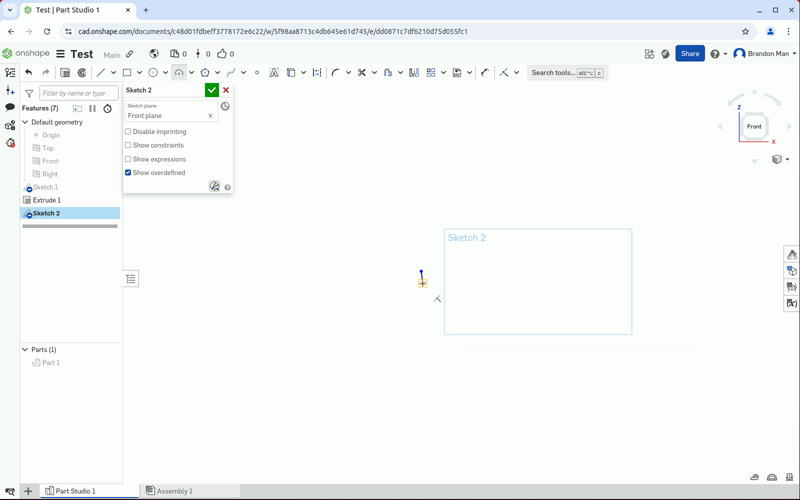
scroll(-6)
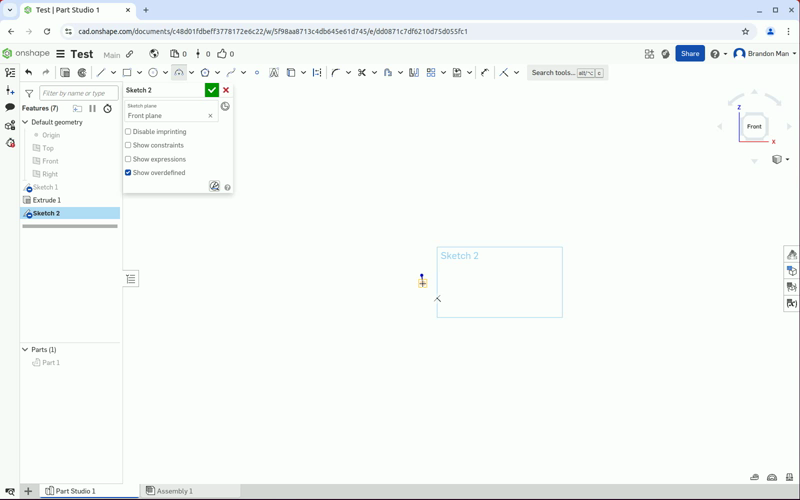
scroll(-6)
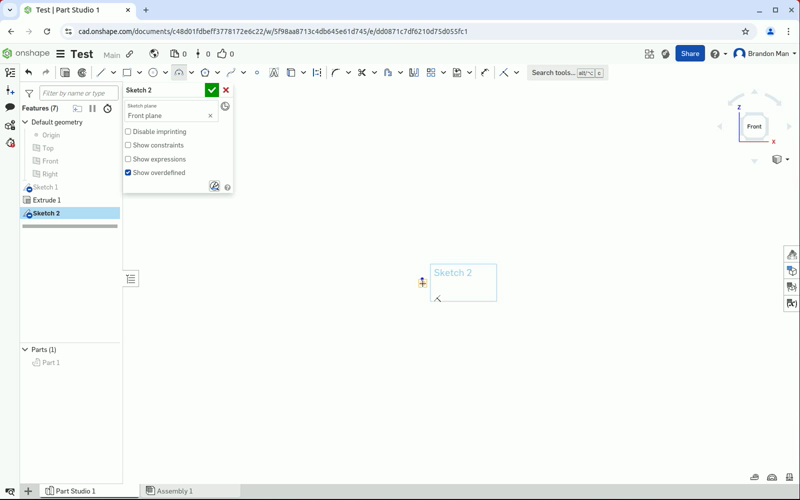
key_down(shift)
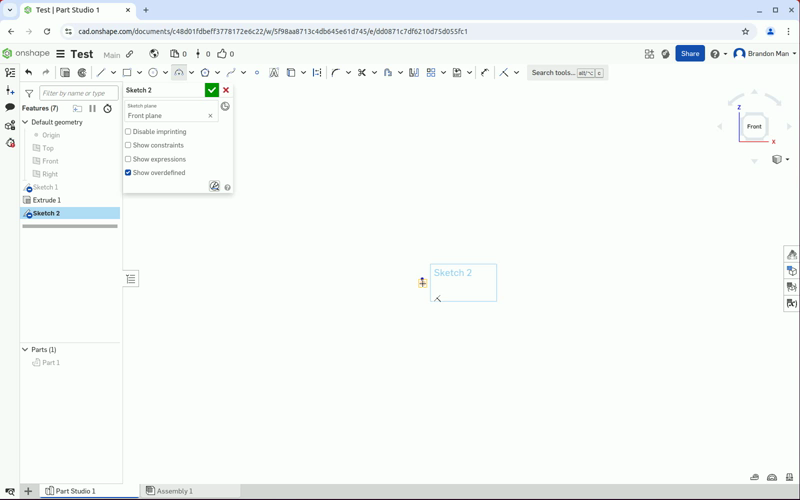
mouse_move(432, 283)
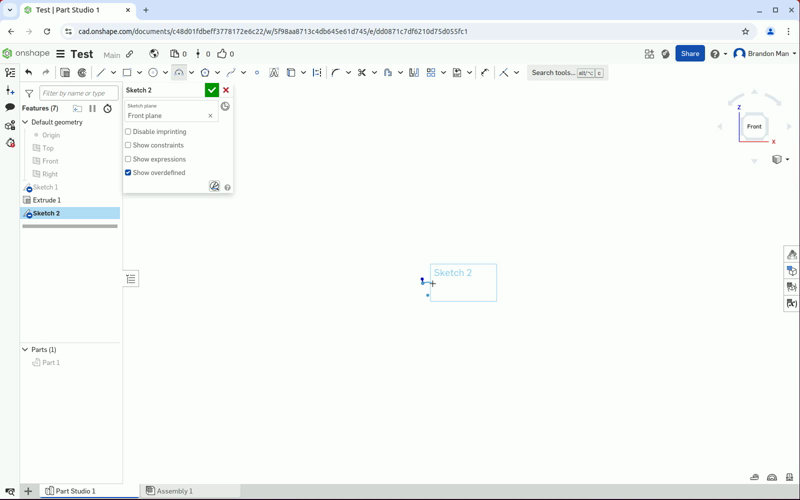
click(432, 283)
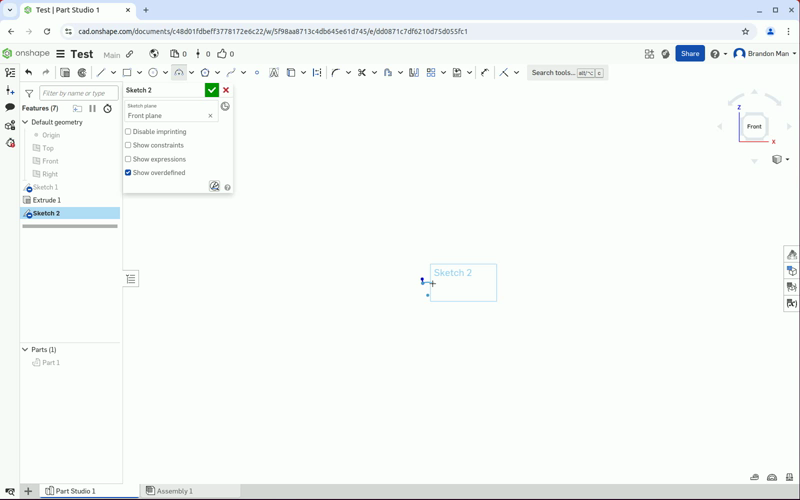
mouse_move(427, 281)
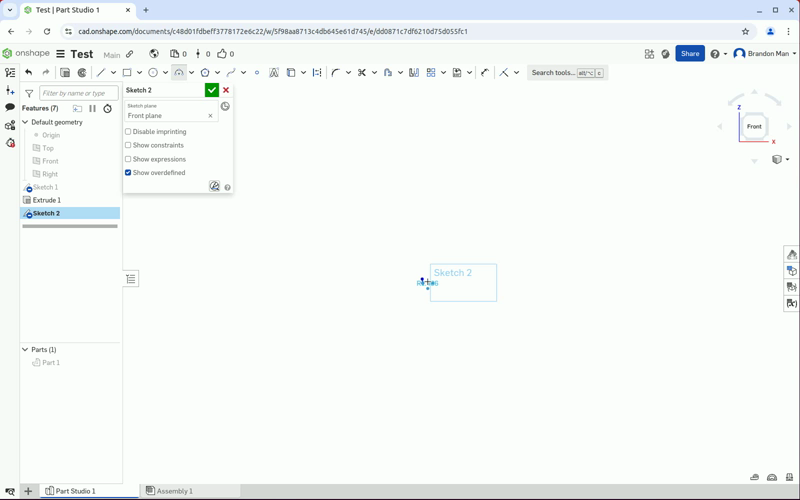
click(427, 281)
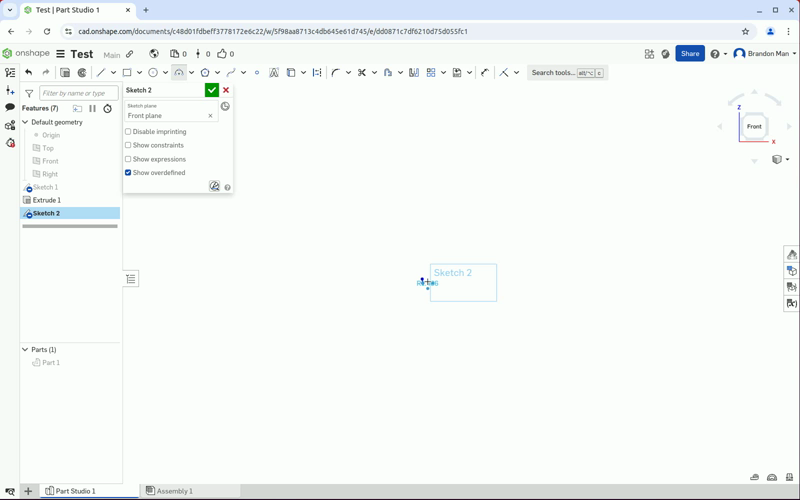
key_up(shift)
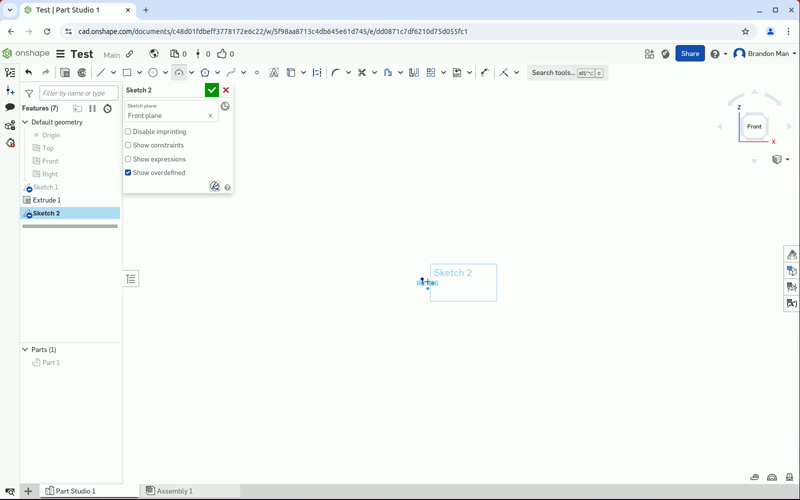
mouse_move(432, 283)
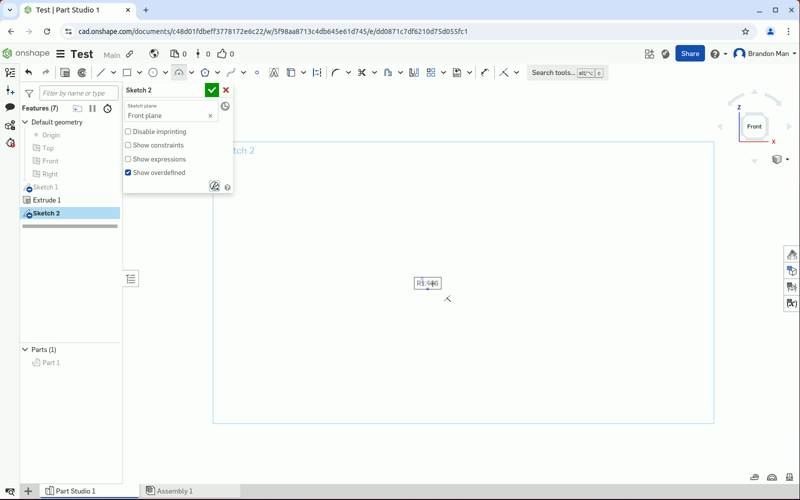
click(432, 283)
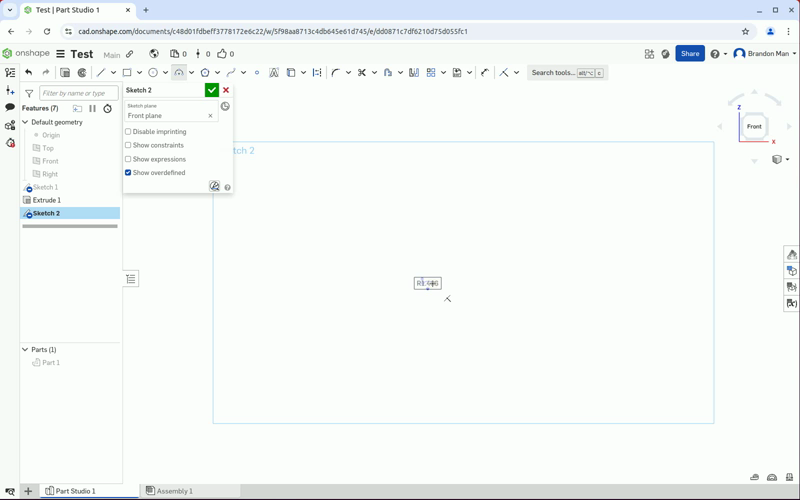
key_down(shift)
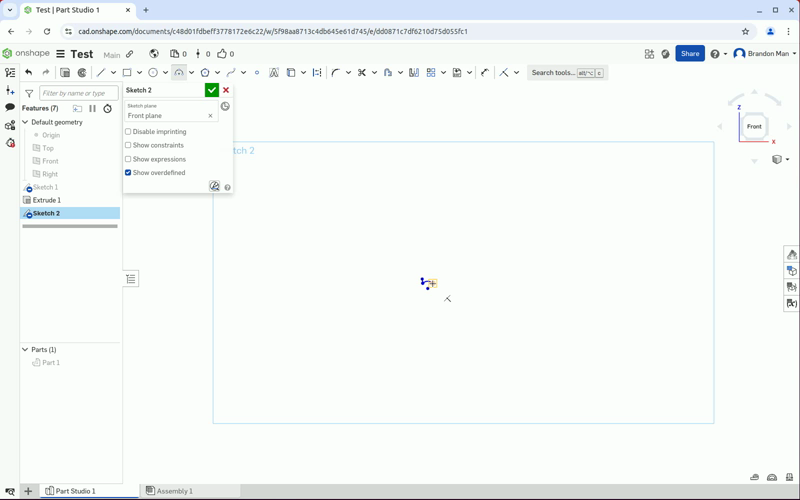
mouse_move(433, 270)
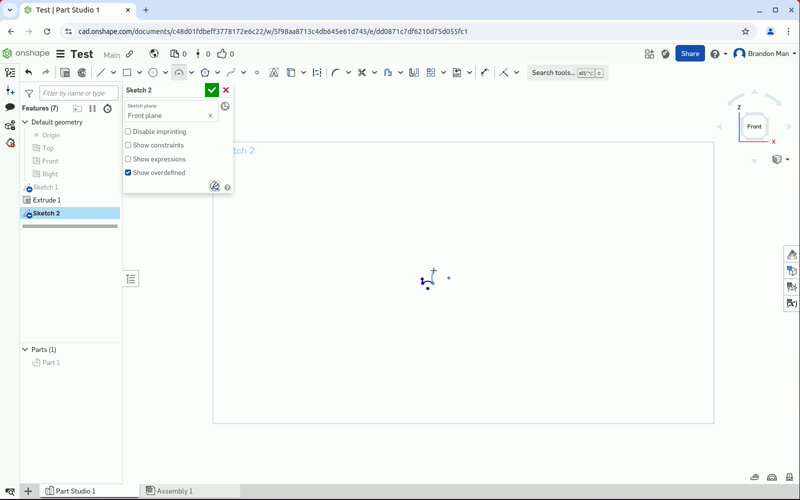
click(433, 270)
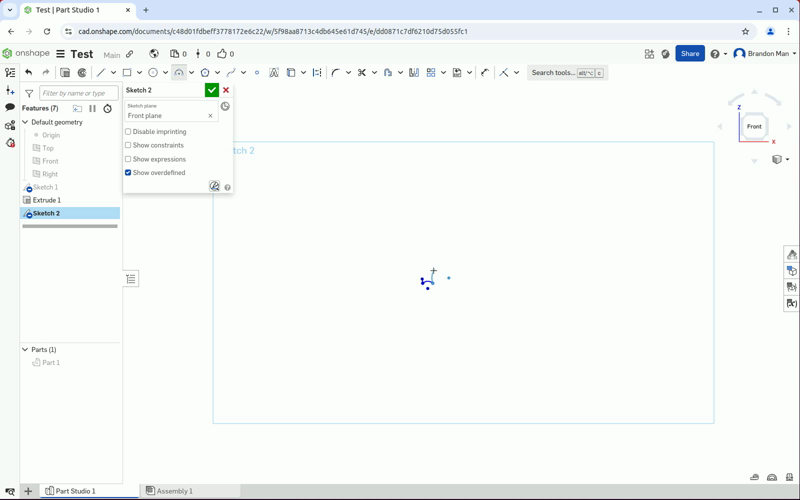
mouse_move(429, 276)
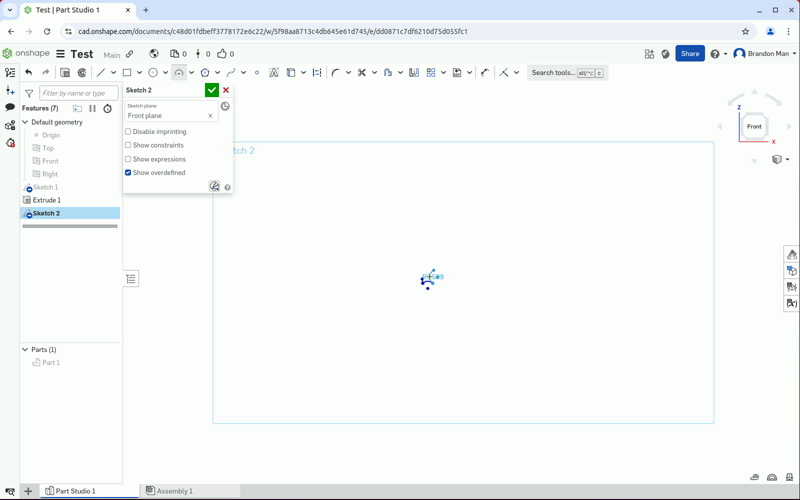
click(429, 276)
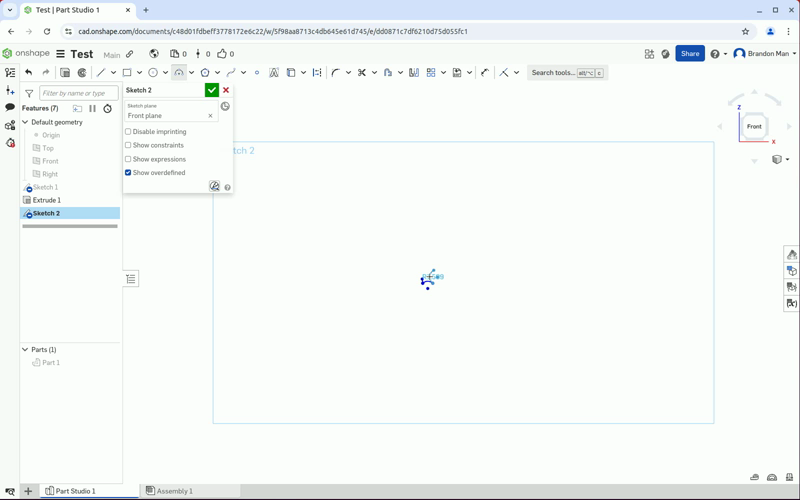
key_up(shift)
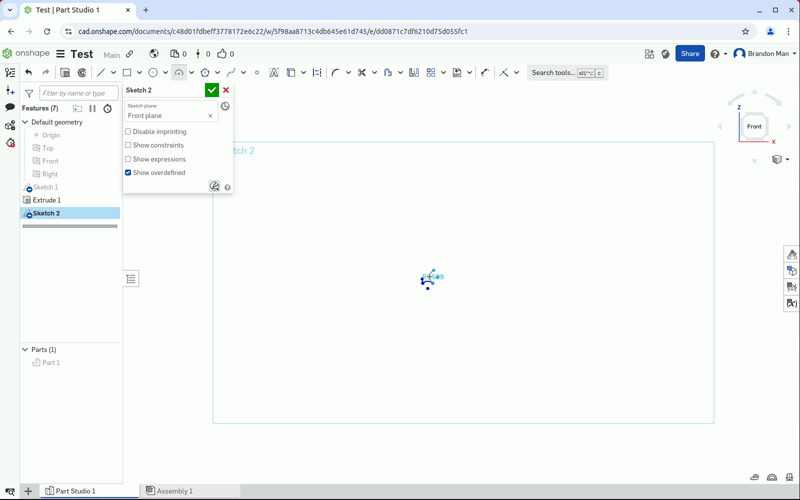
mouse_move(433, 270)
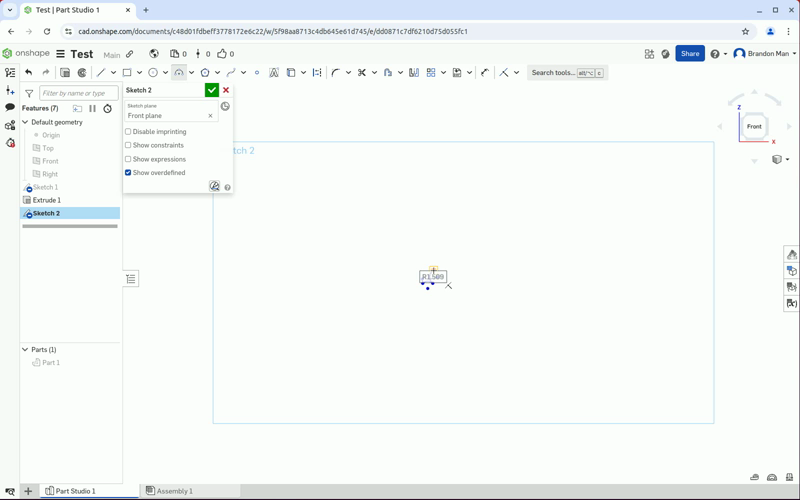
click(433, 270)
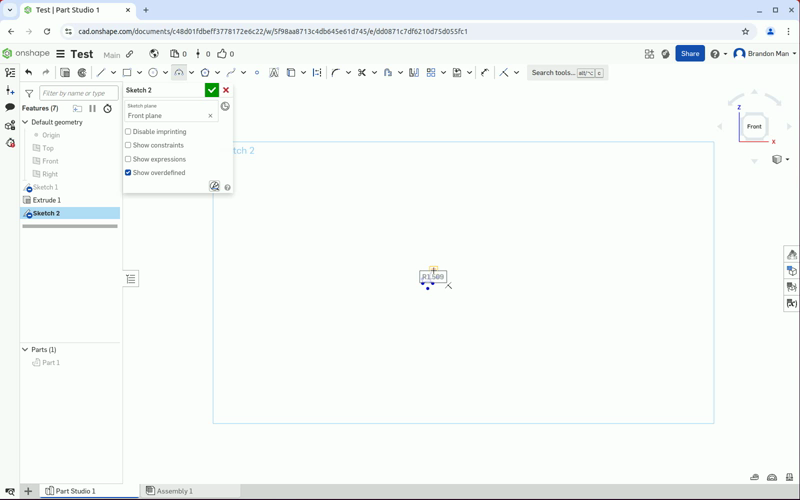
mouse_move(422, 279)
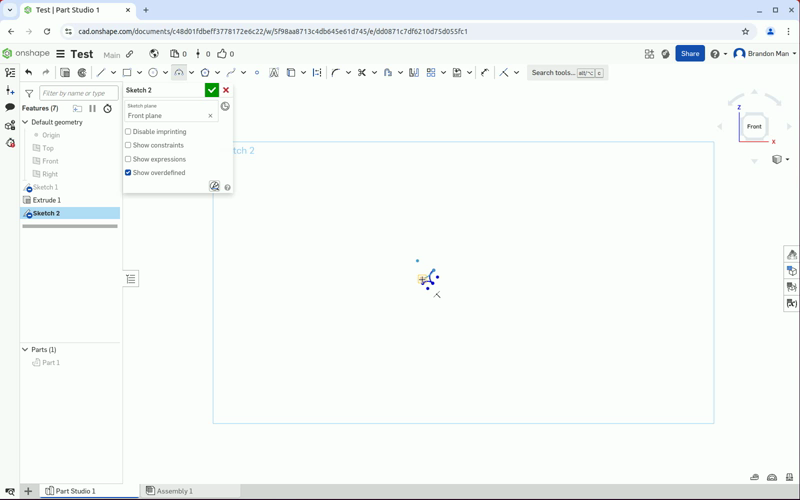
scroll(6)
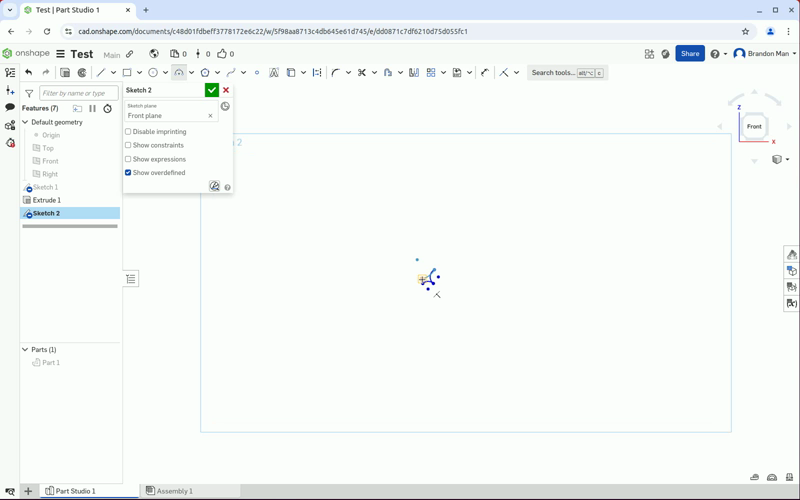
scroll(6)
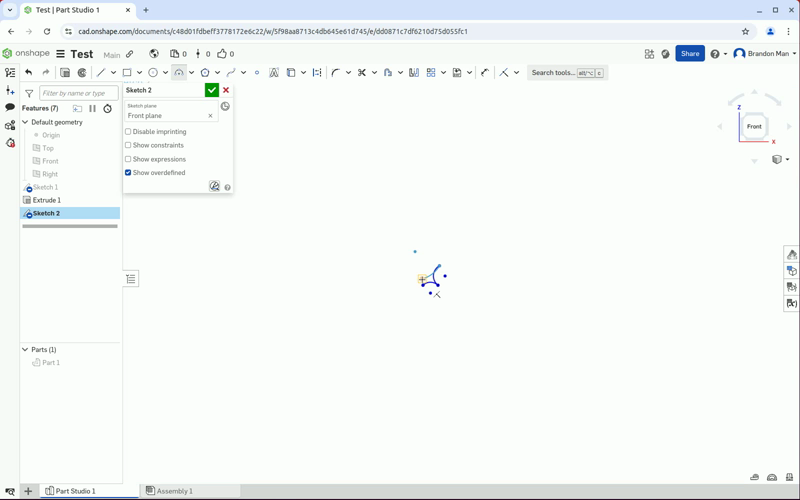
scroll(6)
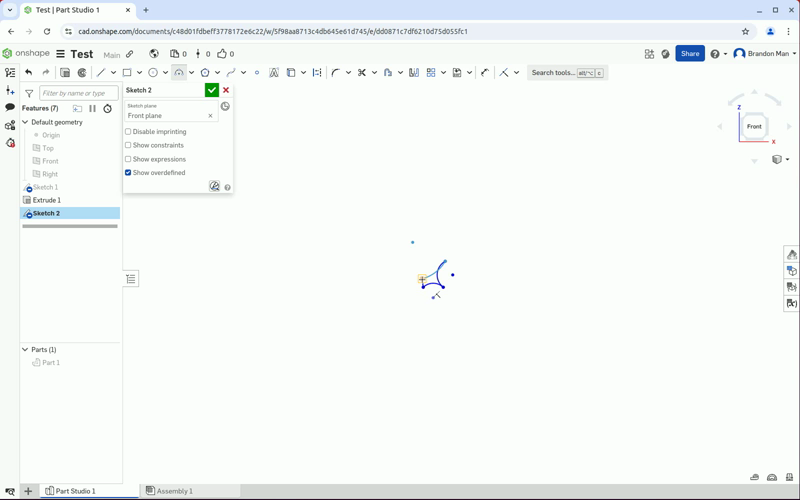
scroll(6)
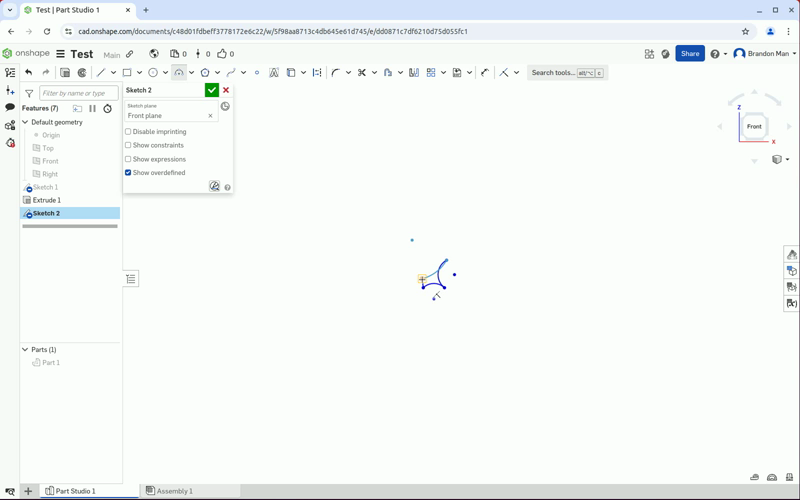
scroll(6)
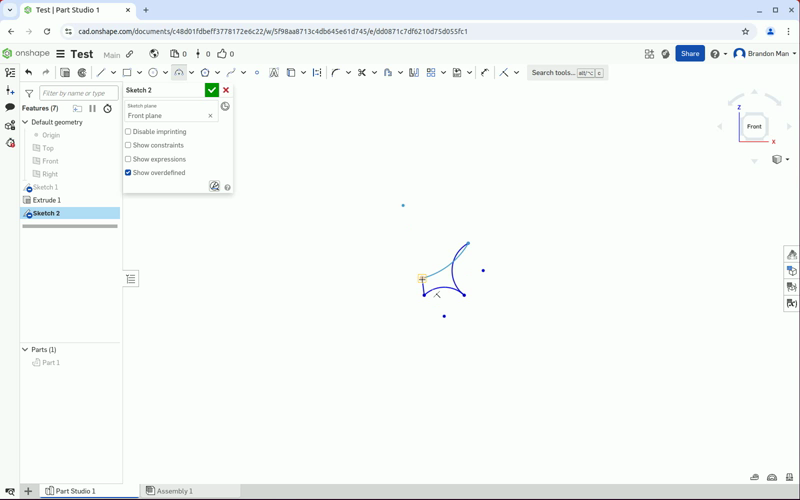
scroll(6)
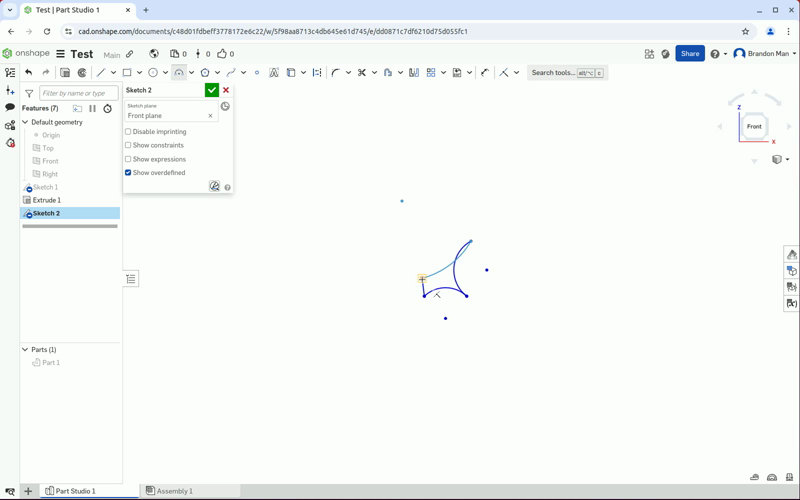
scroll(6)
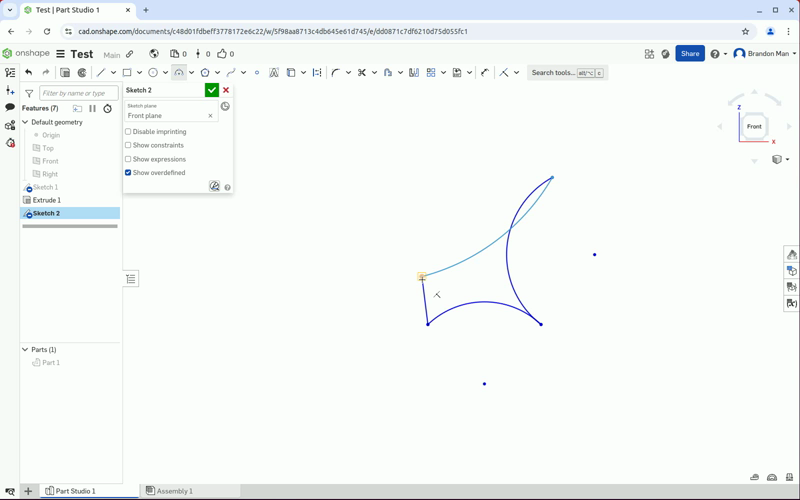
click(422, 279)
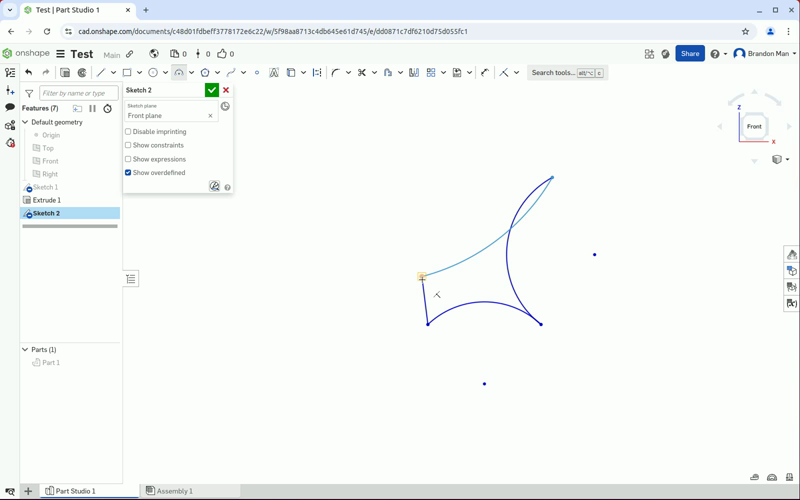
scroll(-6)
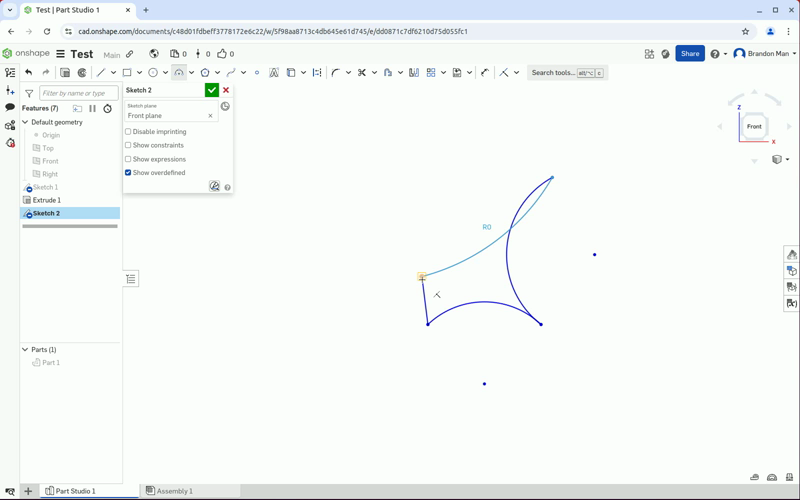
scroll(-6)
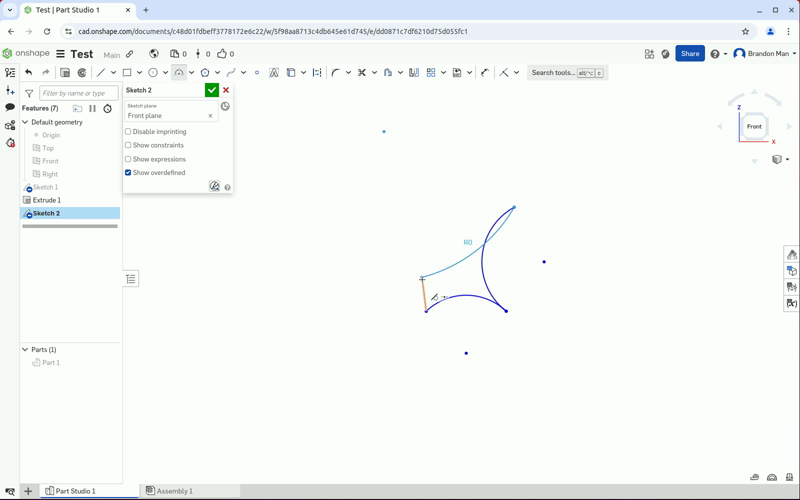
scroll(-6)
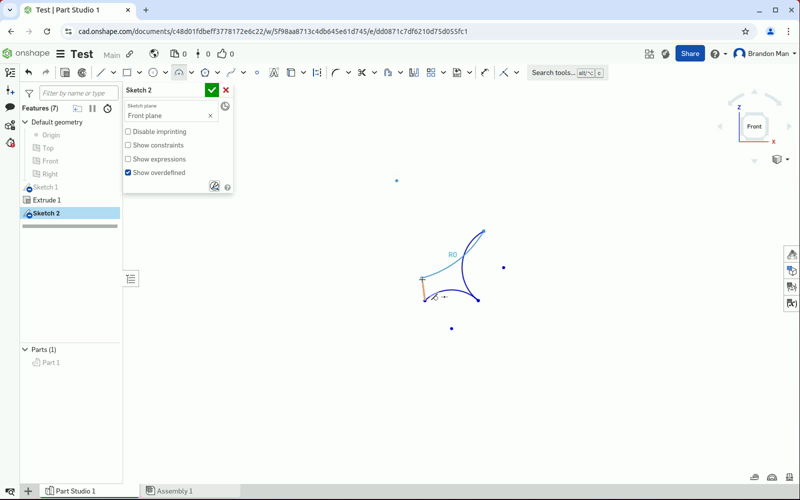
scroll(-6)
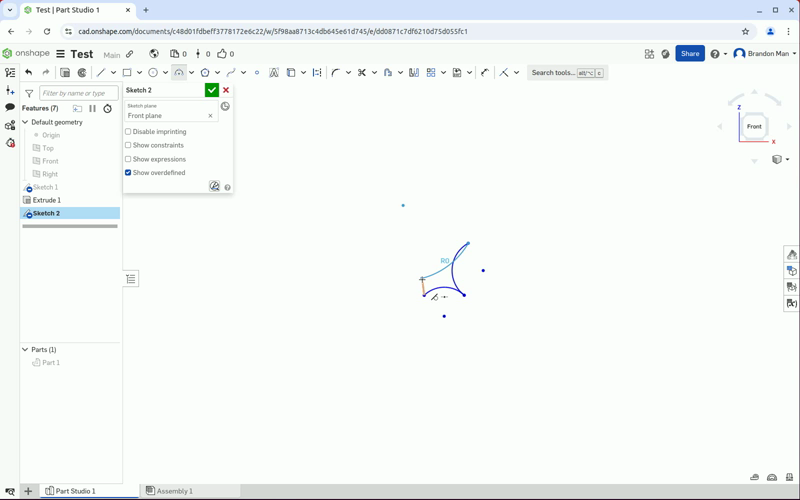
scroll(-6)
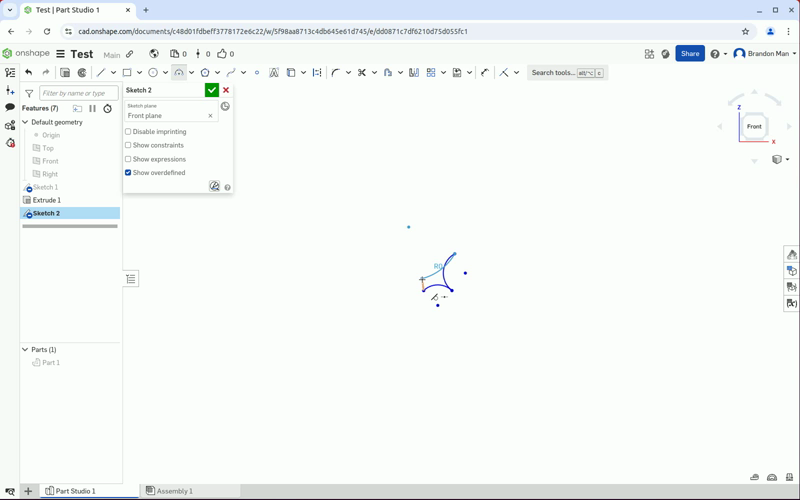
scroll(-6)
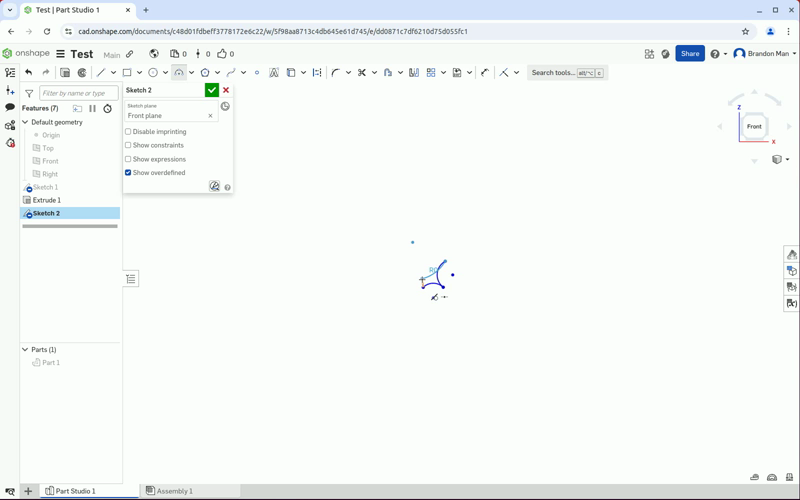
scroll(-6)
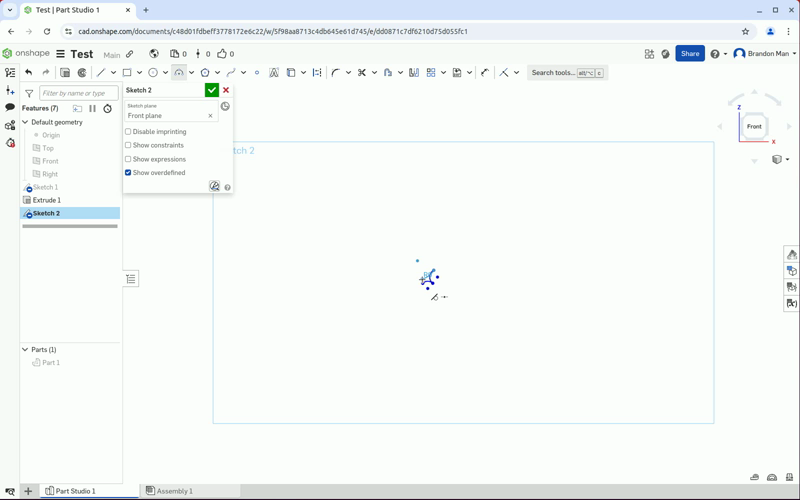
key_down(shift)
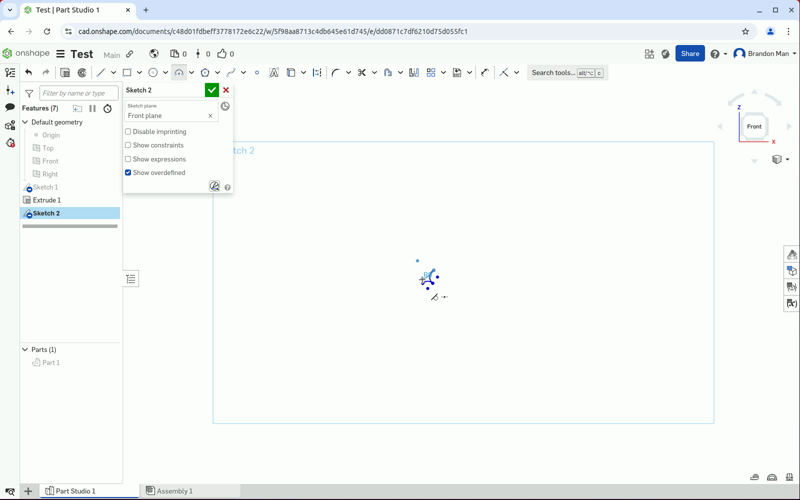
mouse_move(427, 274)
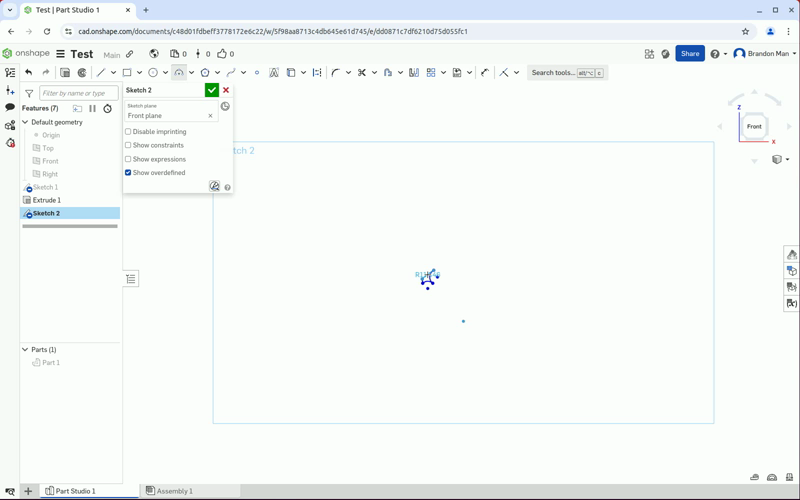
scroll(6)
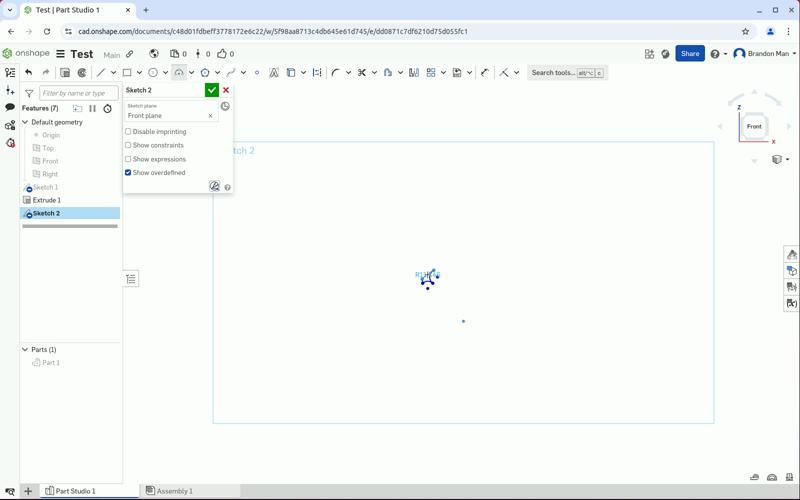
scroll(6)
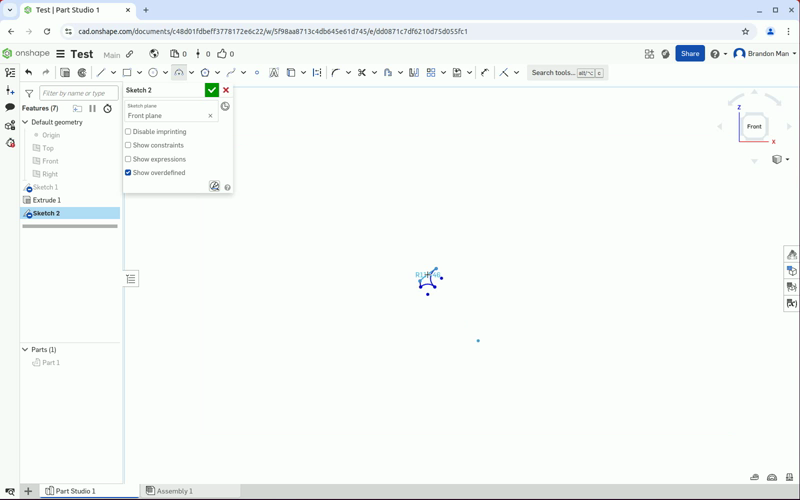
scroll(6)
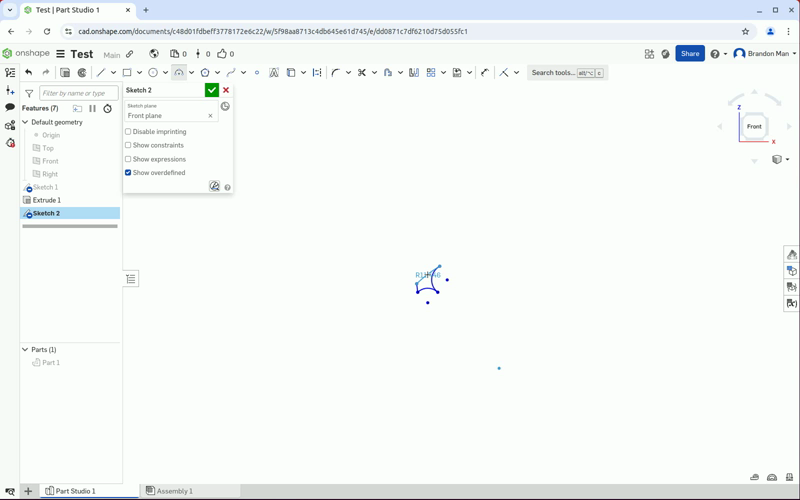
scroll(6)
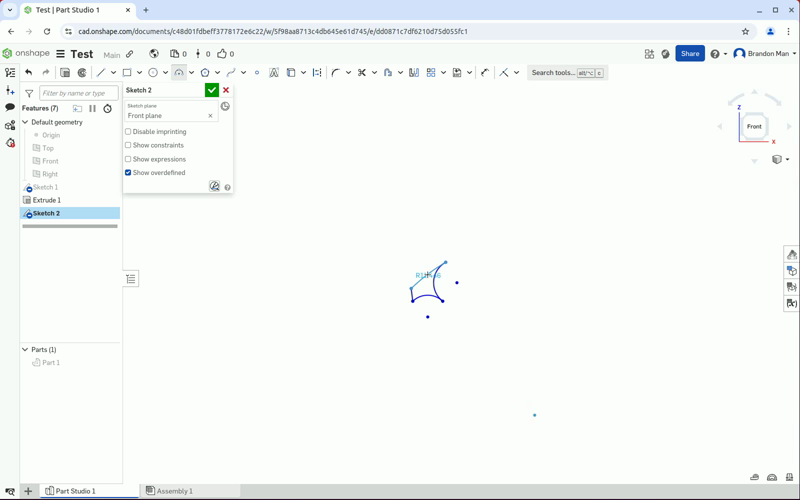
scroll(6)
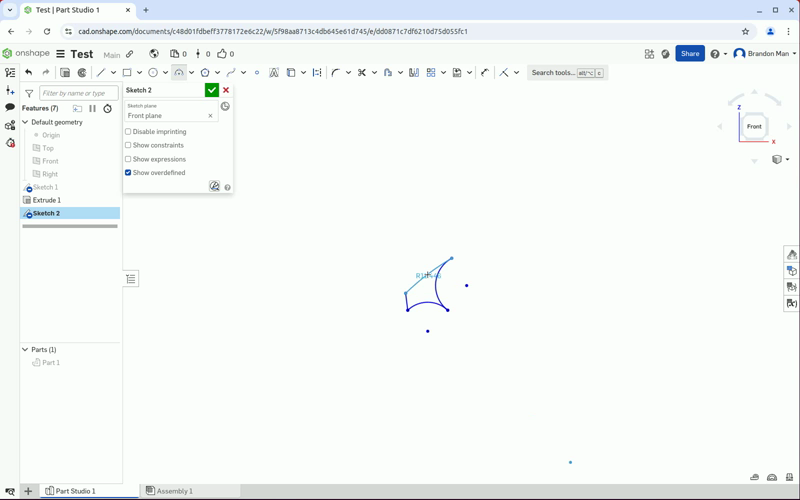
scroll(6)
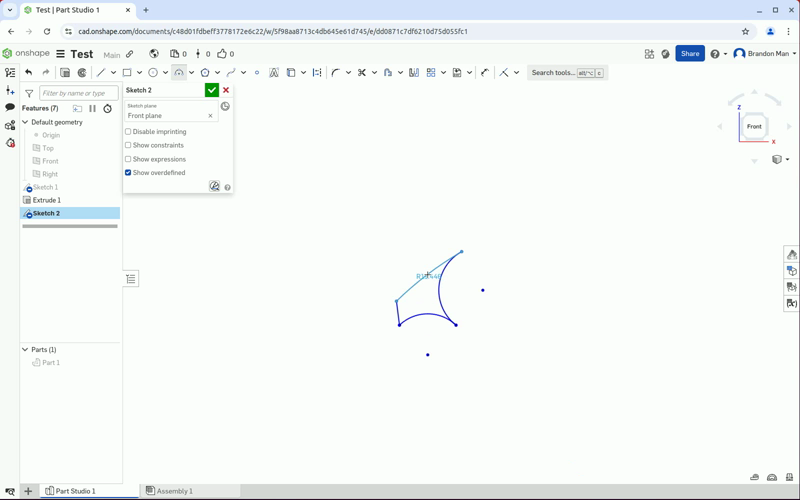
scroll(6)
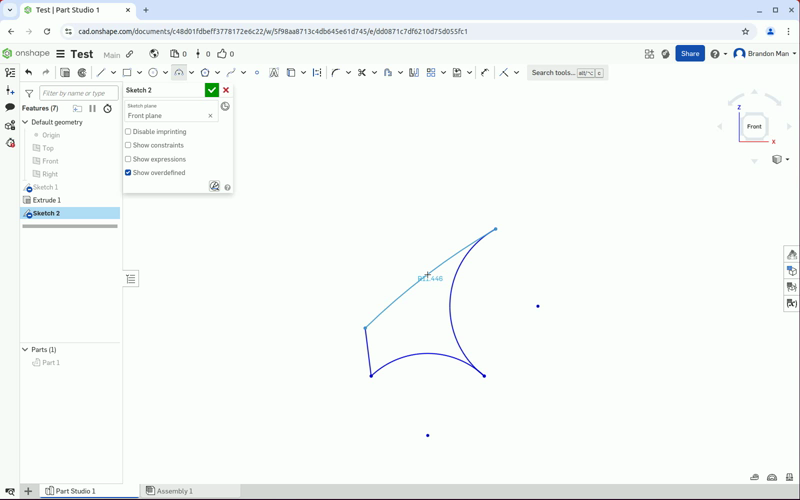
click(427, 274)
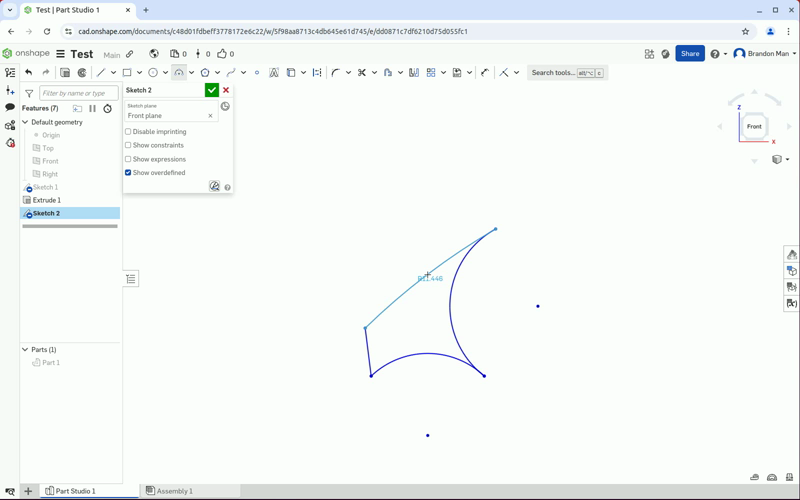
scroll(-6)
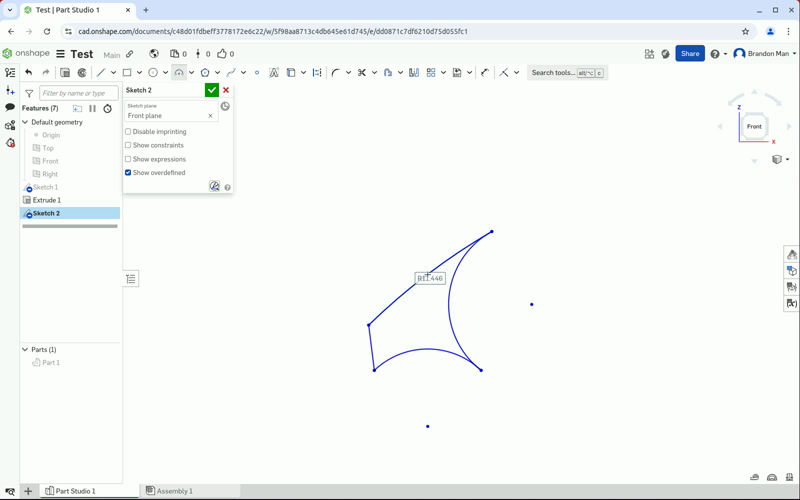
scroll(-6)
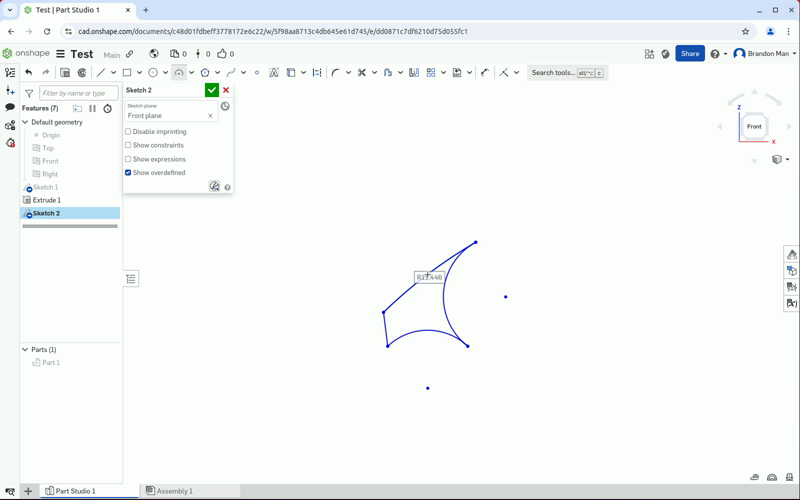
scroll(-6)
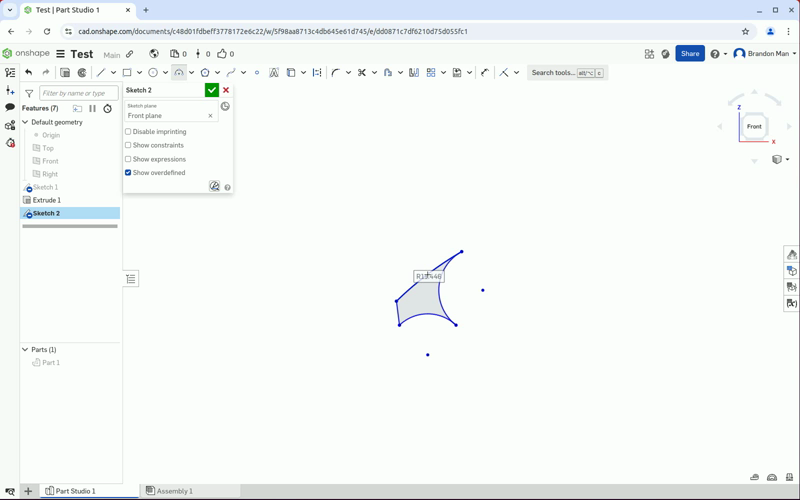
scroll(-6)
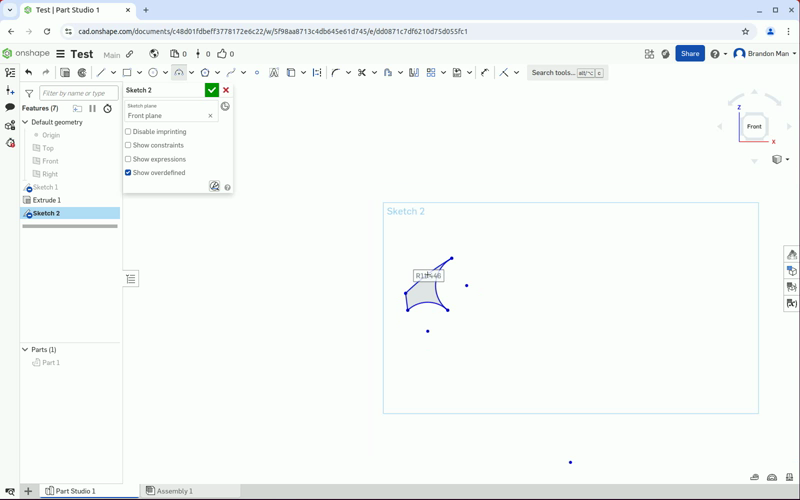
scroll(-6)
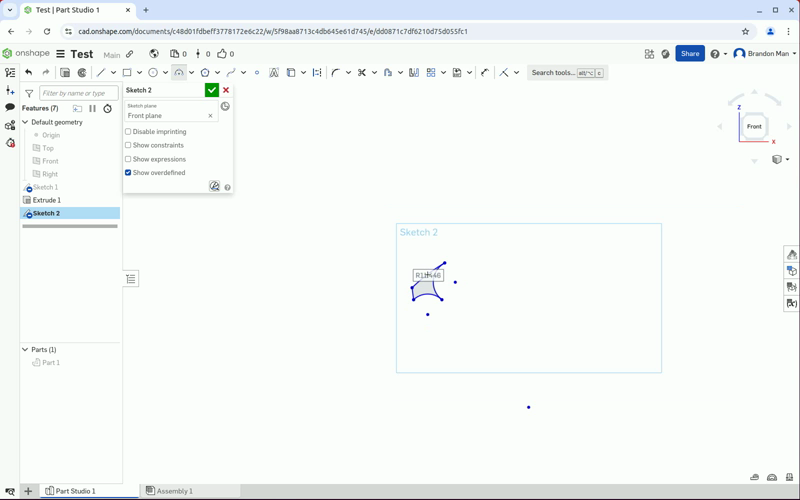
scroll(-6)
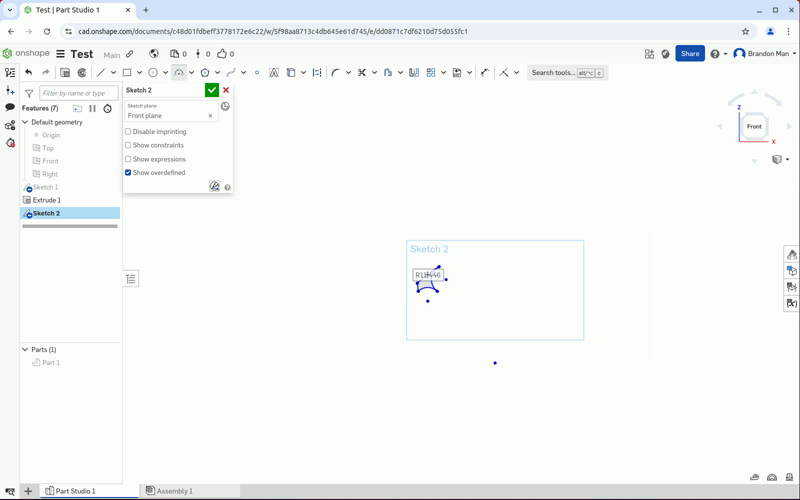
scroll(-6)
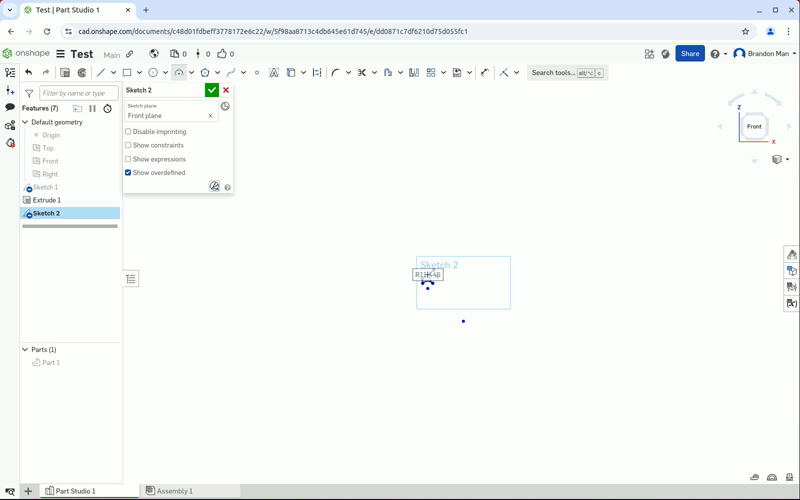
key_up(shift)
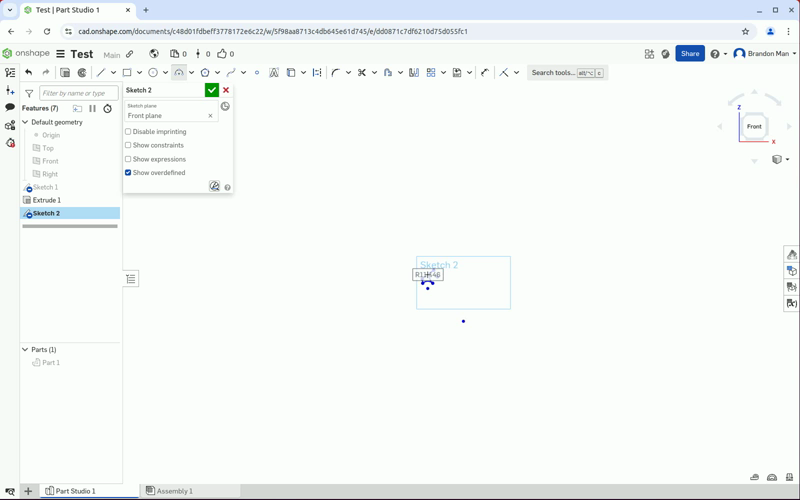
key(esc)
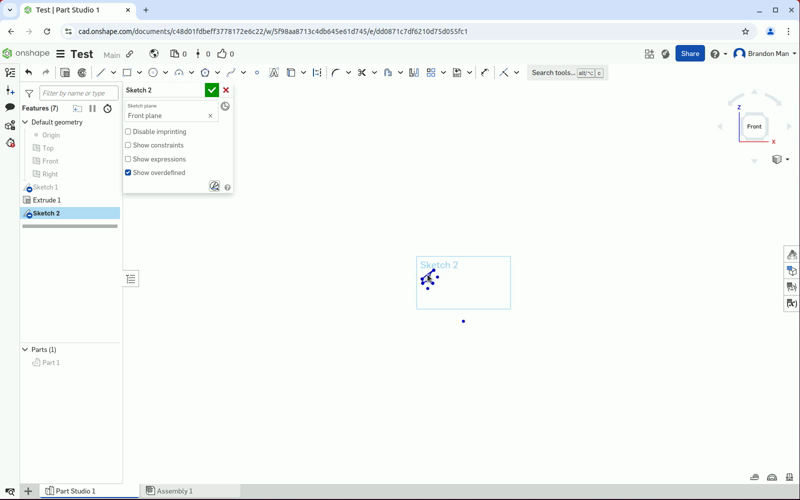
mouse_move(428, 283)
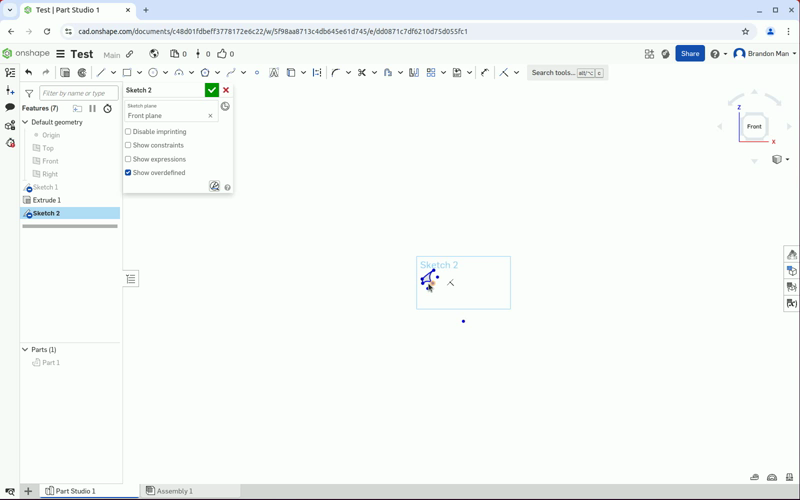
scroll(6)
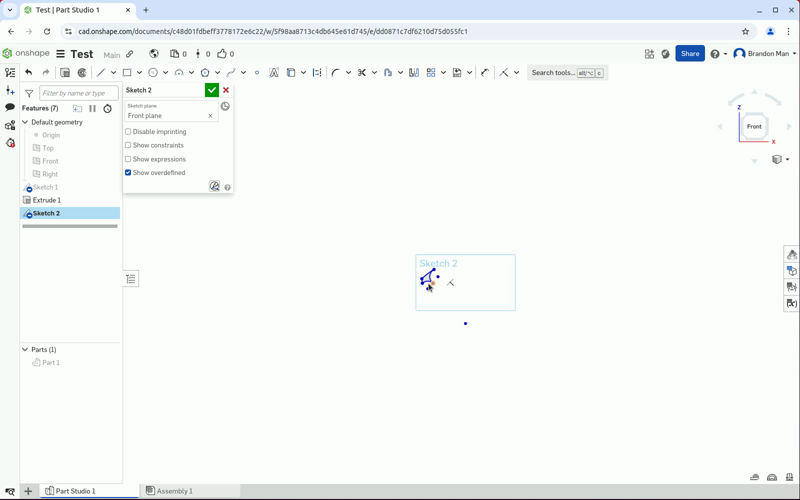
scroll(6)
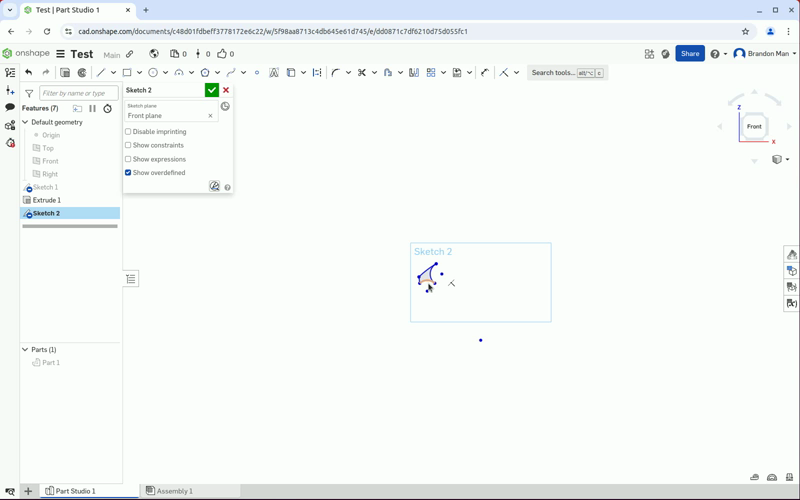
scroll(6)
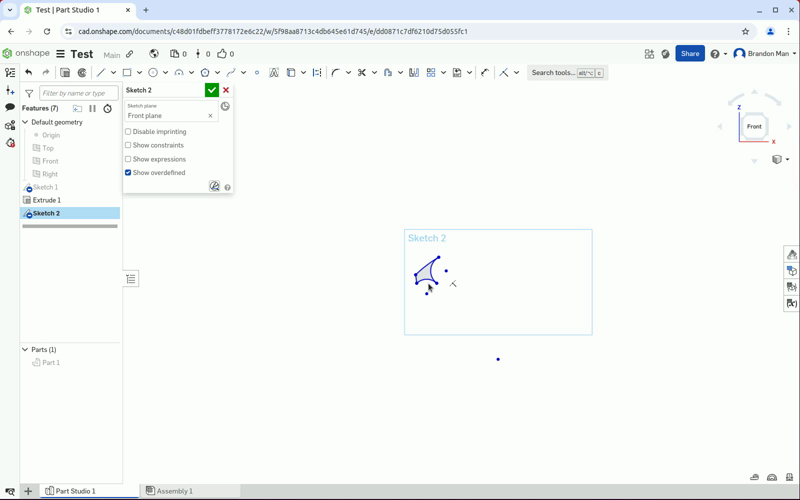
scroll(6)
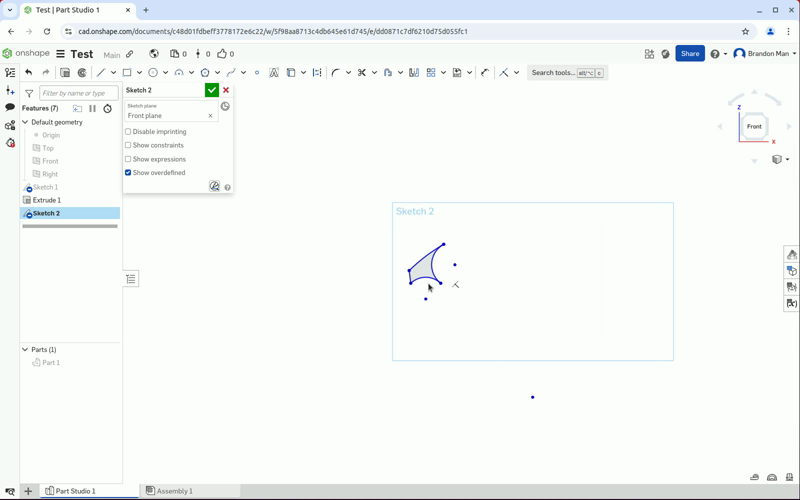
scroll(6)
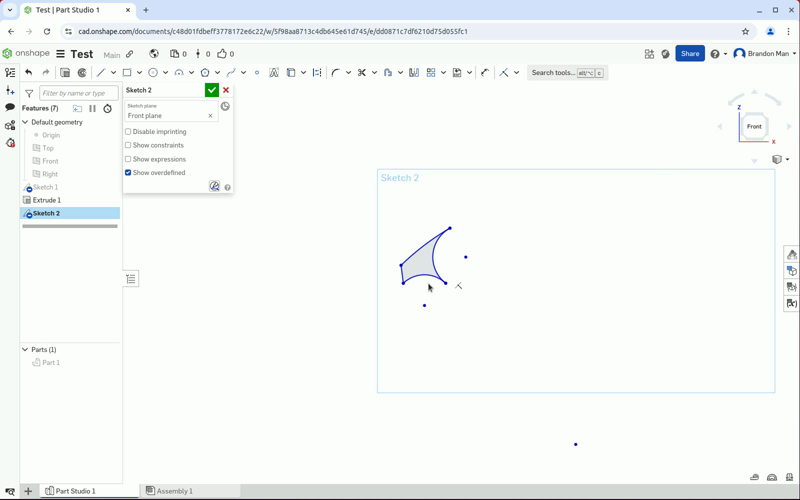
scroll(6)
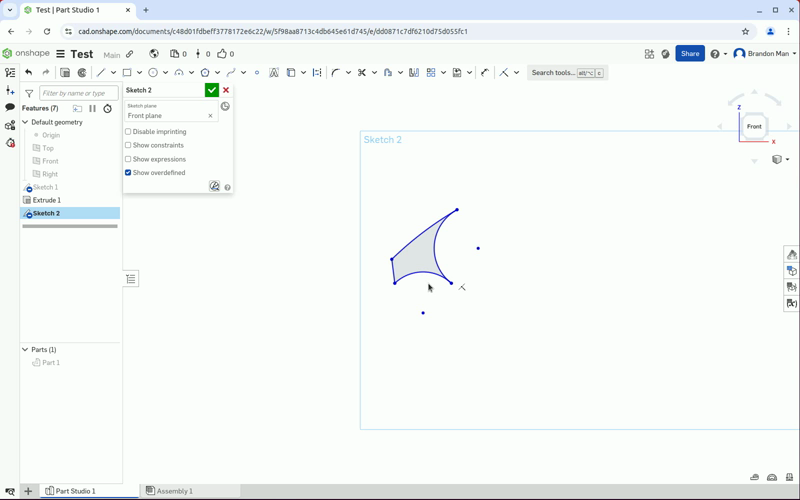
scroll(6)
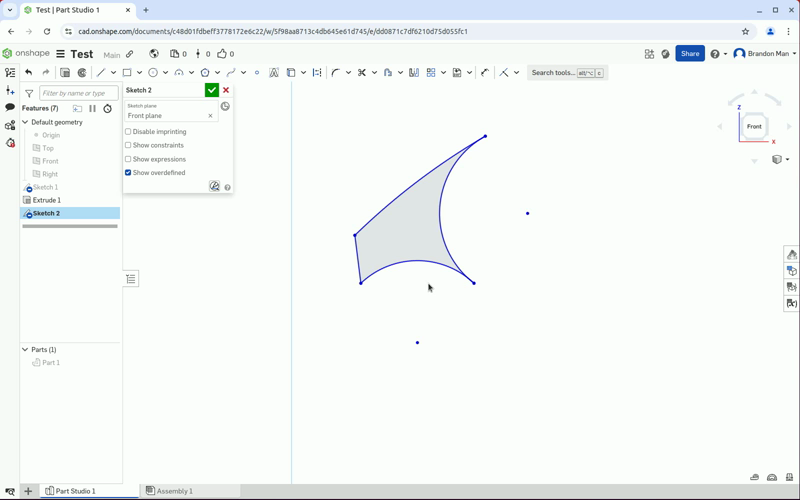
click(428, 283)
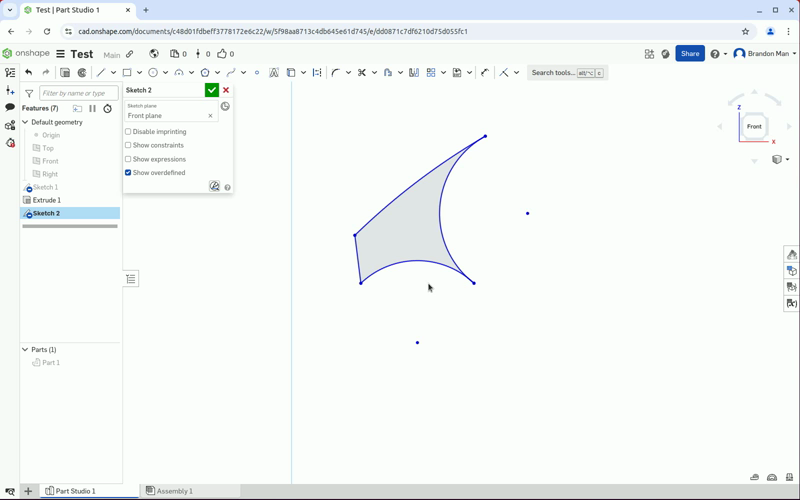
scroll(-6)
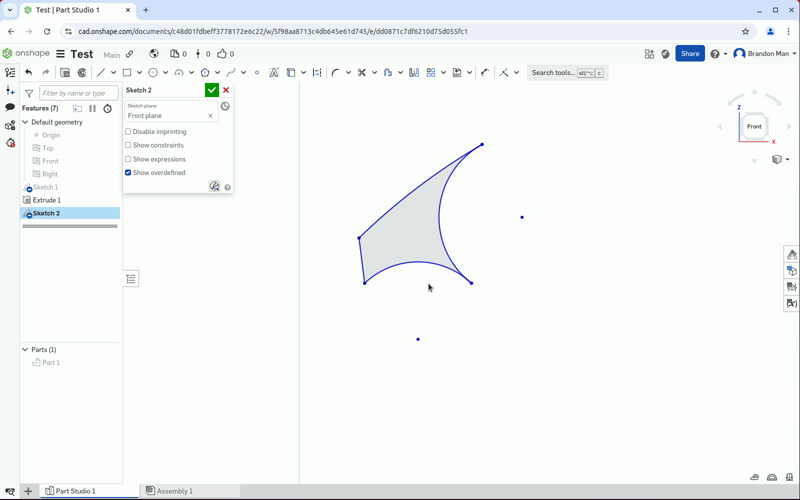
scroll(-6)
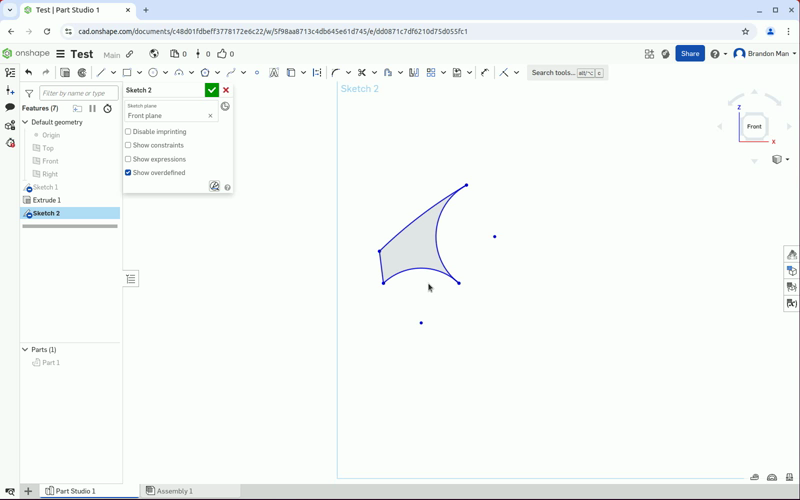
scroll(-6)
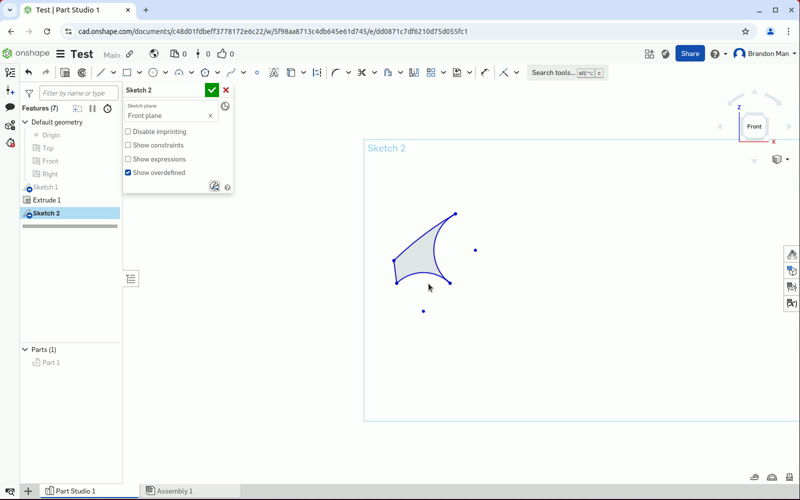
scroll(-6)
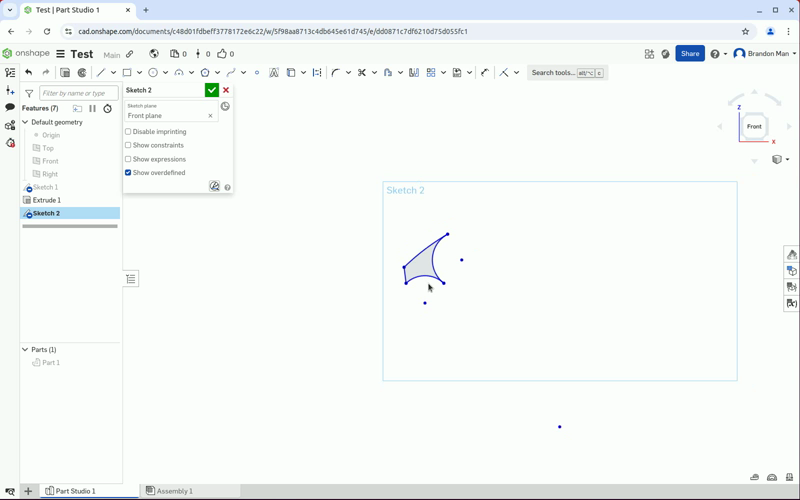
scroll(-6)
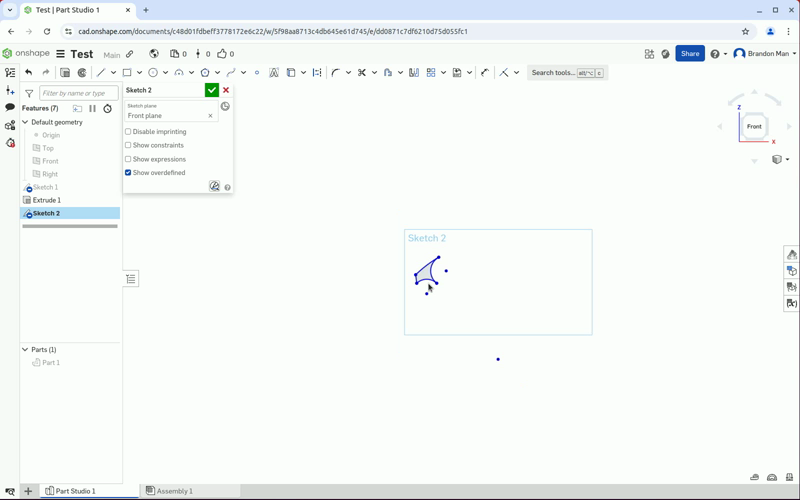
scroll(-6)
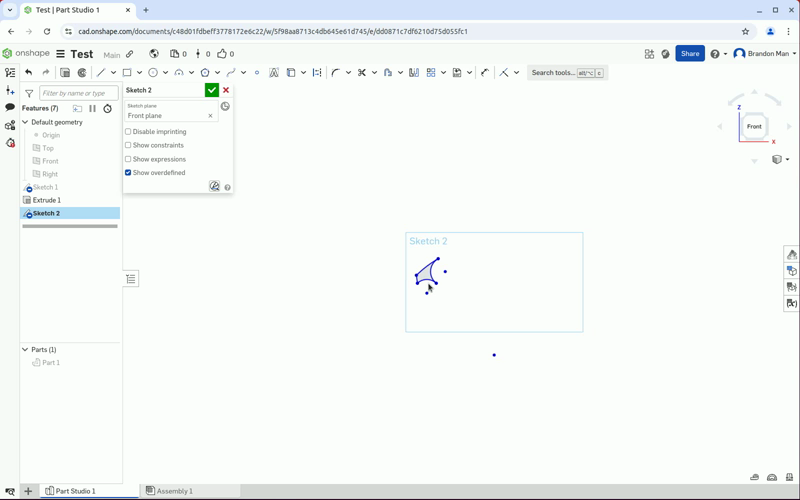
scroll(-6)
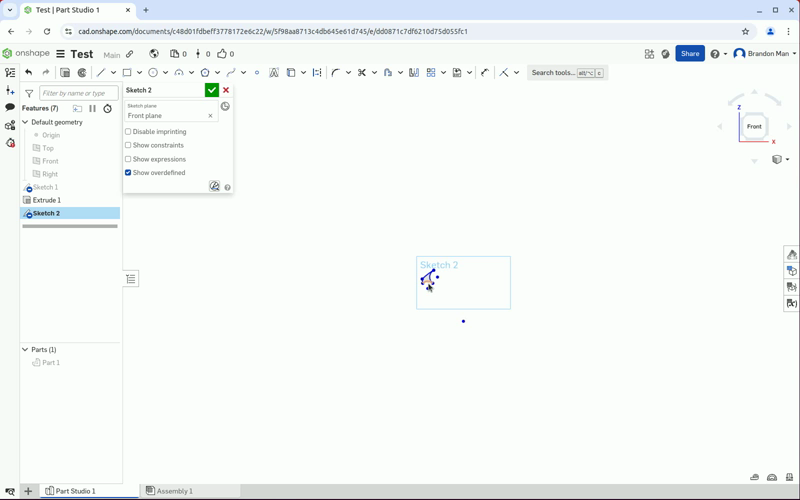
mouse_move(73, 352)
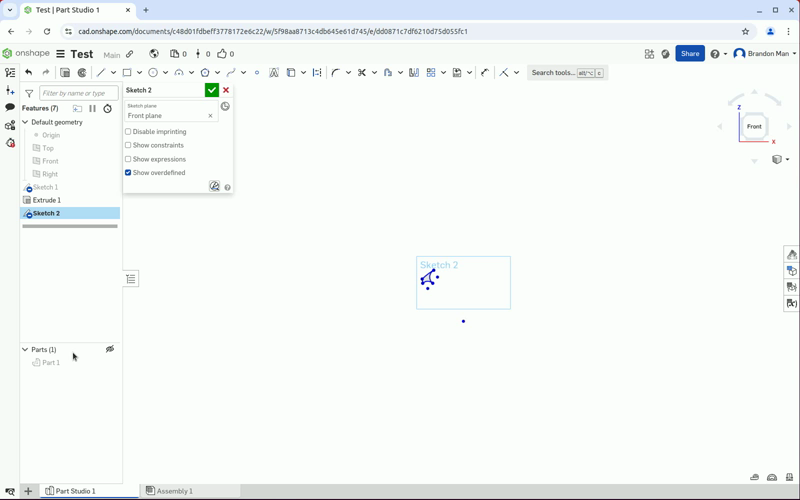
key(shift+y)
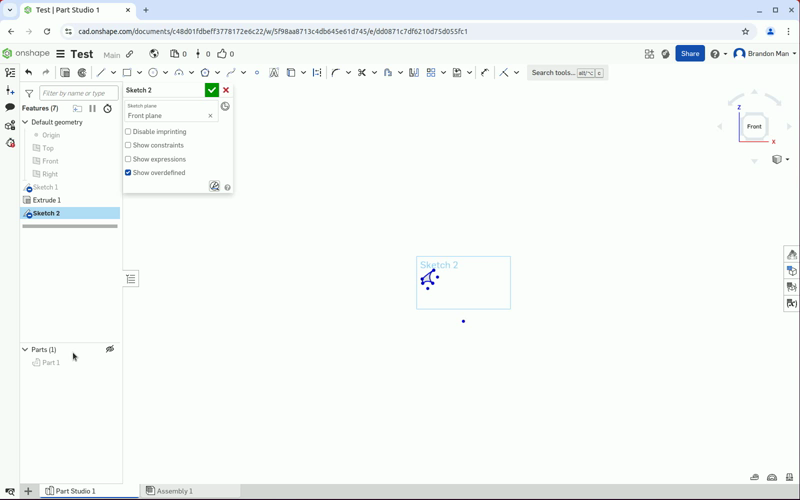
key(shift+e)
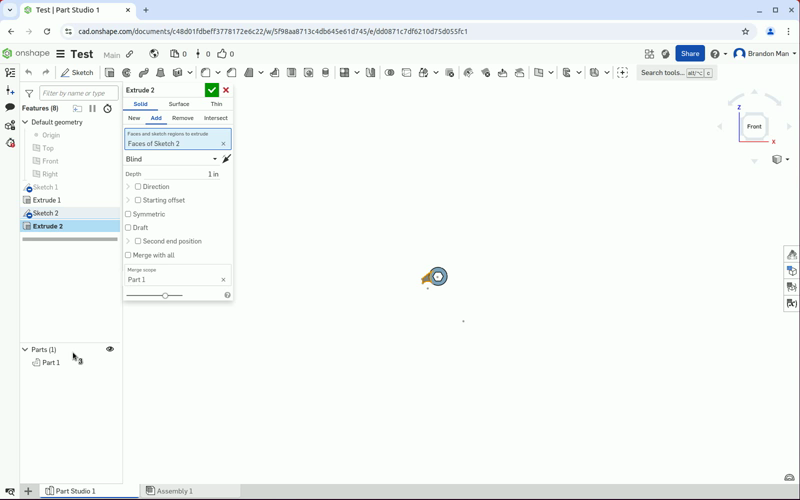
mouse_move(143, 106)
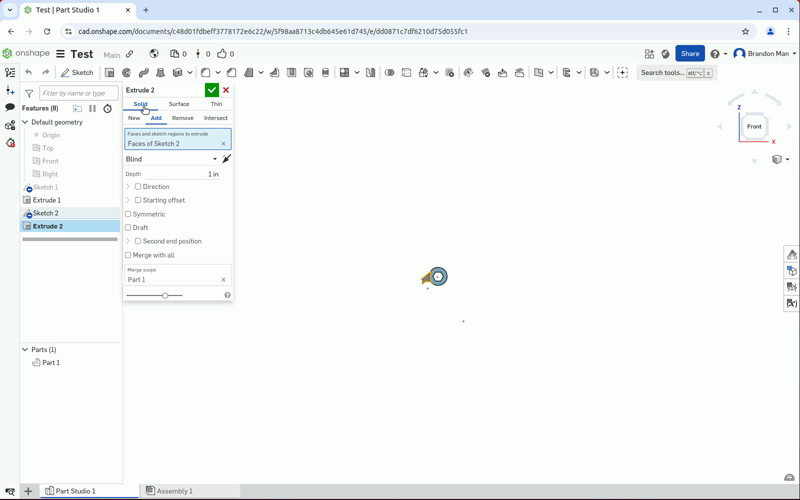
click(143, 106)
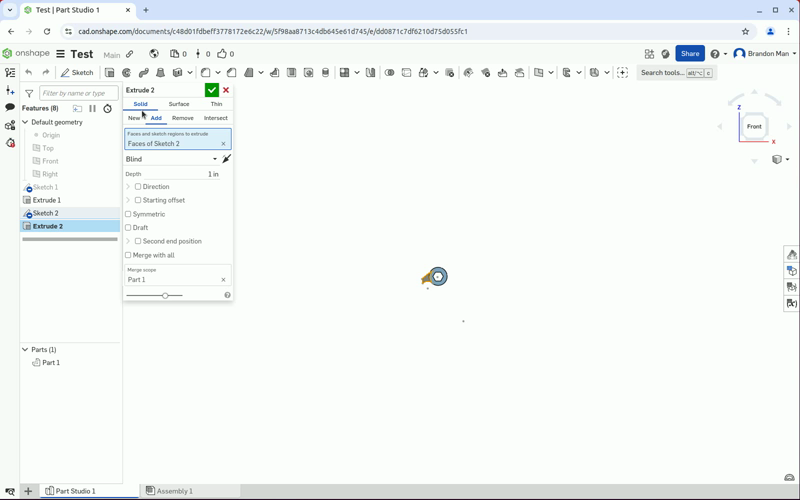
mouse_move(137, 120)
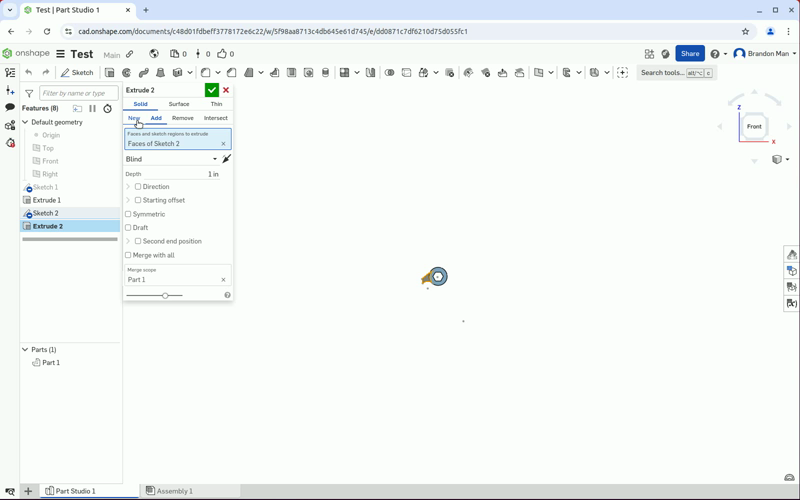
click(137, 120)
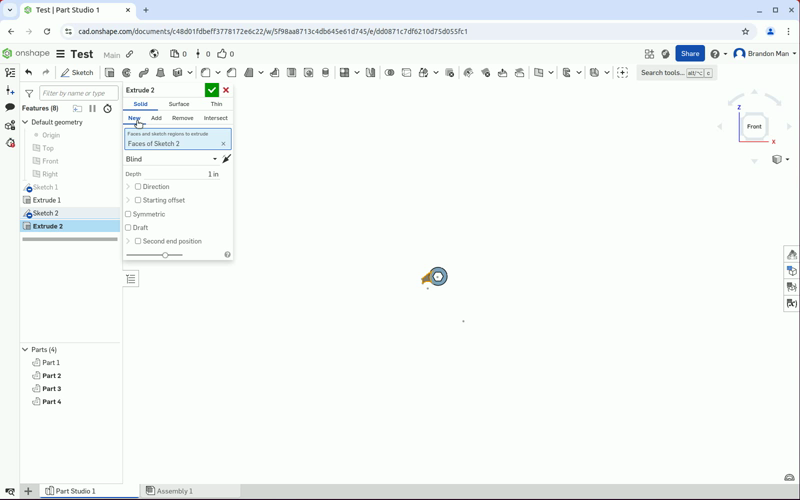
key(tab, 4)
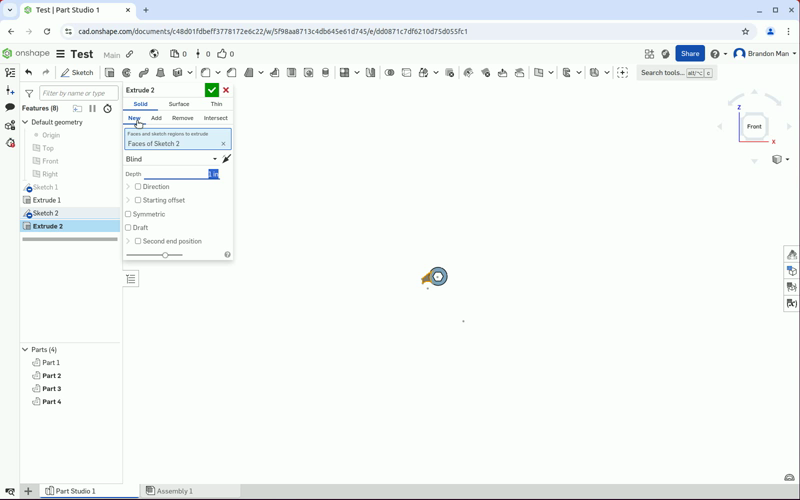
text(2.888)
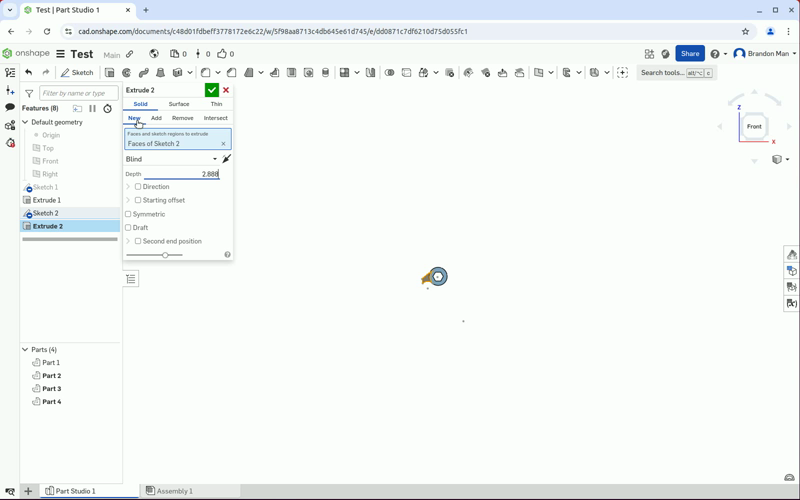
key(tab, 3)
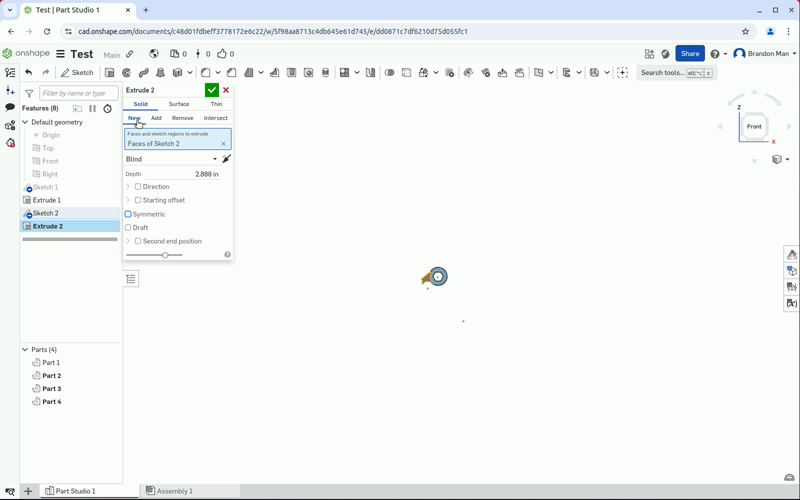
key(space)
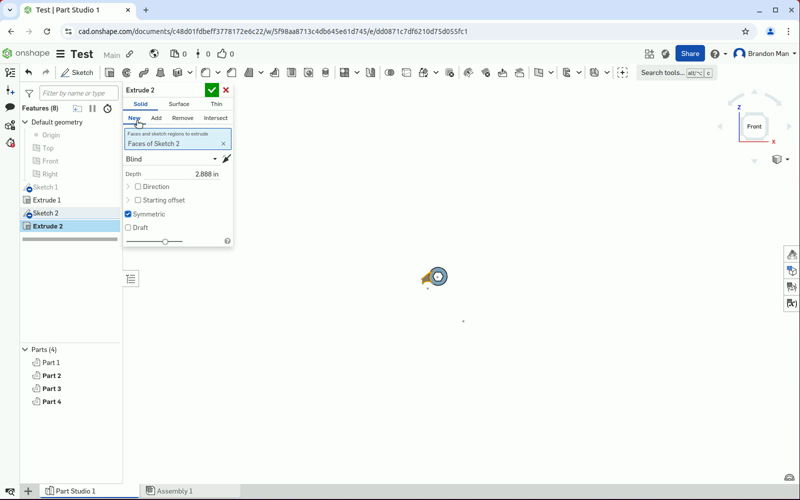
key(enter)
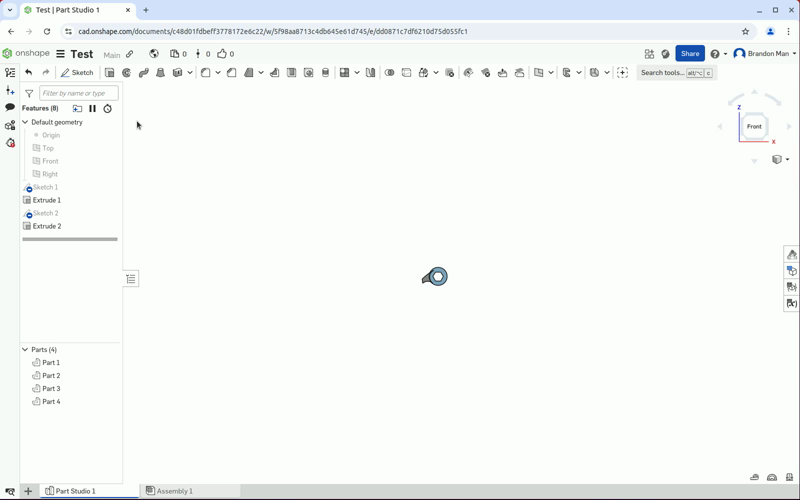
key(shift+h)
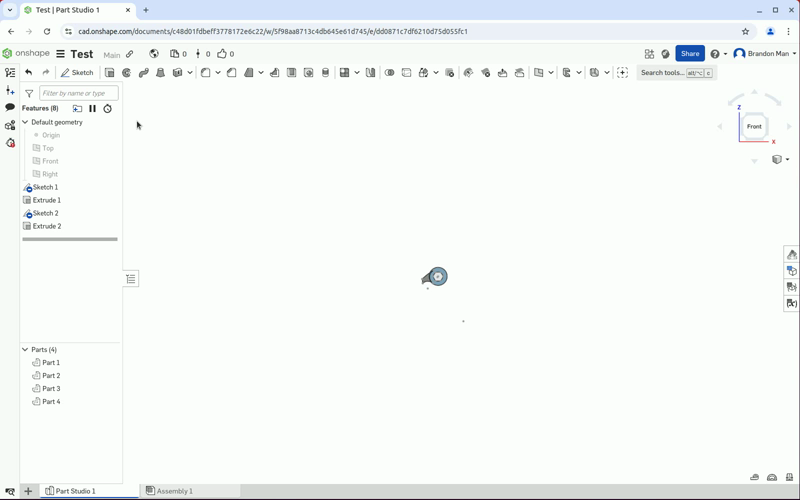
key(shift+h)
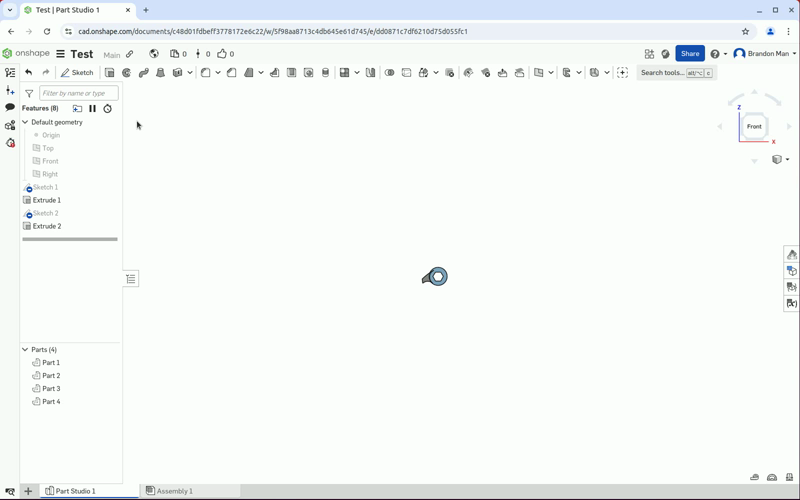
mouse_move(73, 189)
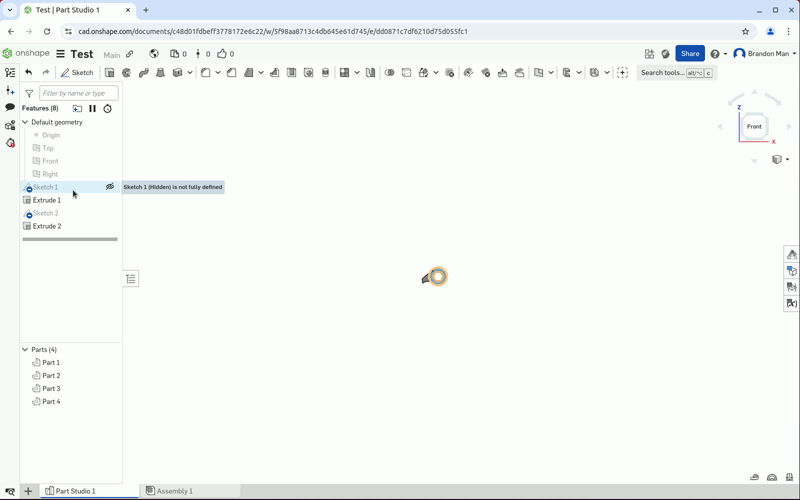
click(73, 189)
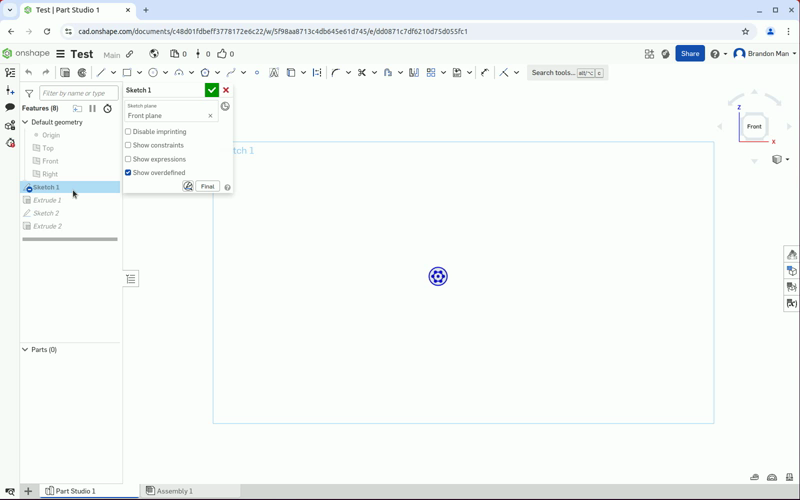
mouse_move(229, 92)
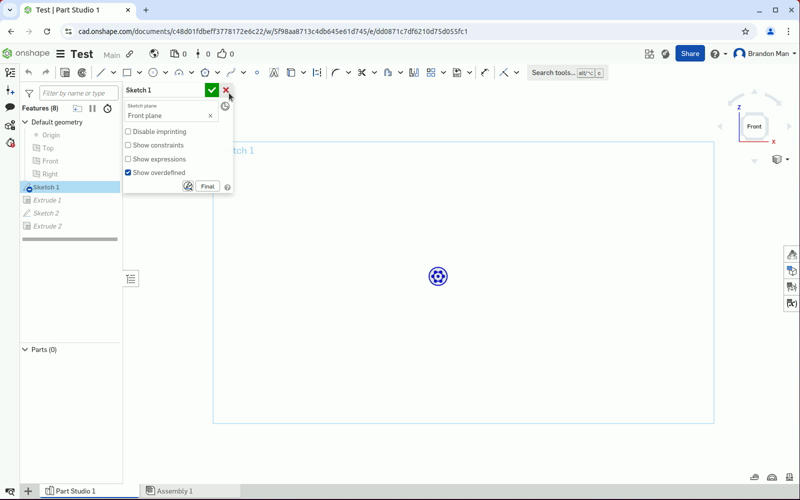
click(229, 92)
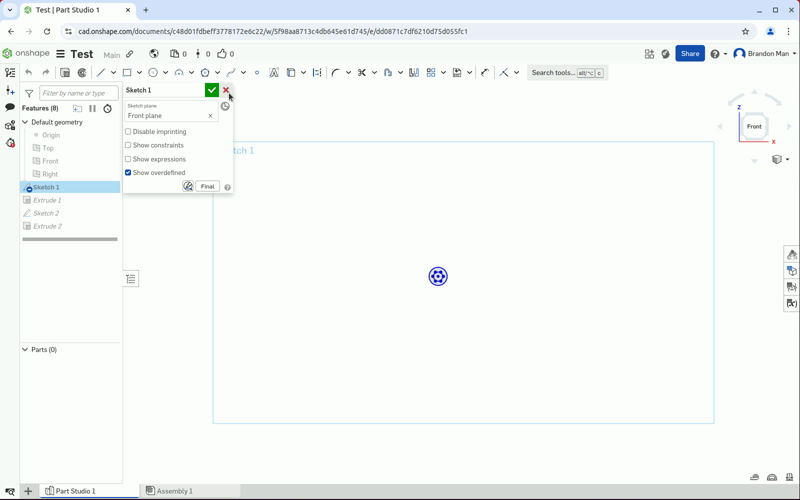
key(shift+s)
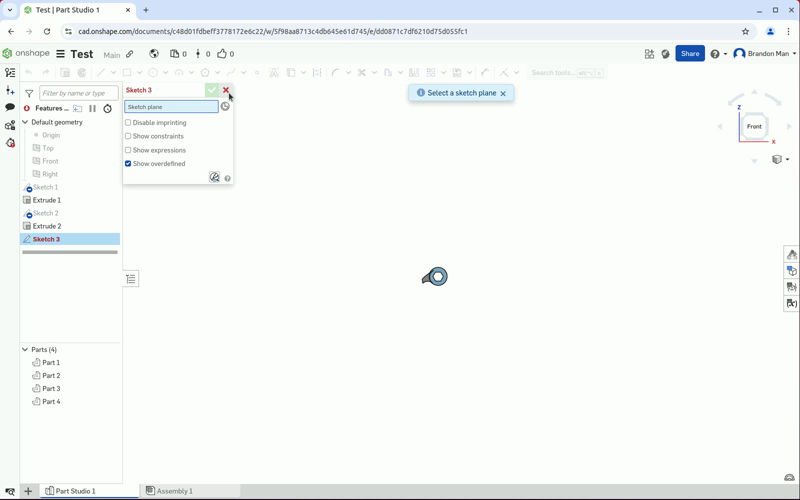
mouse_move(73, 163)
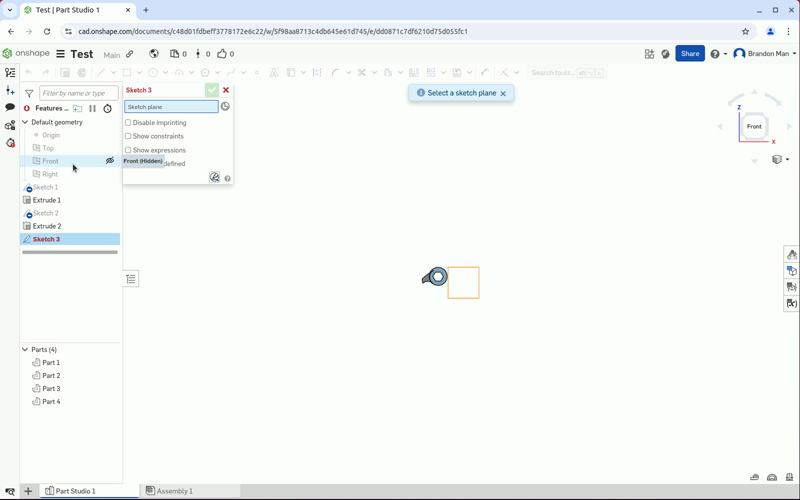
click(73, 163)
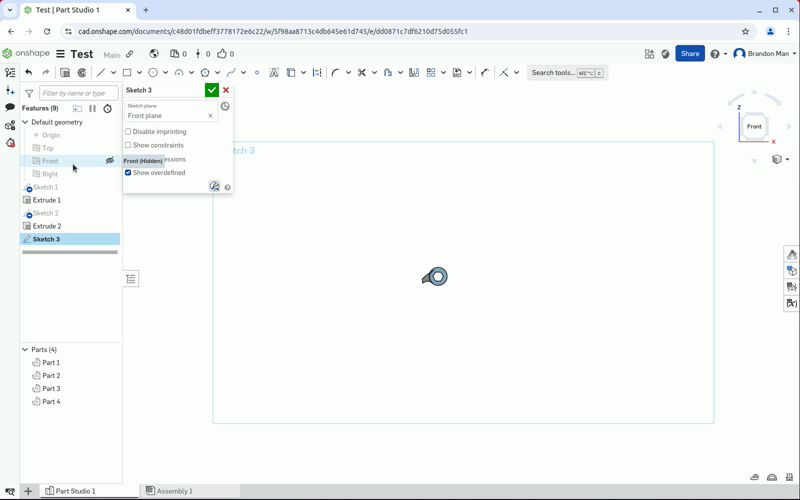
mouse_move(73, 352)
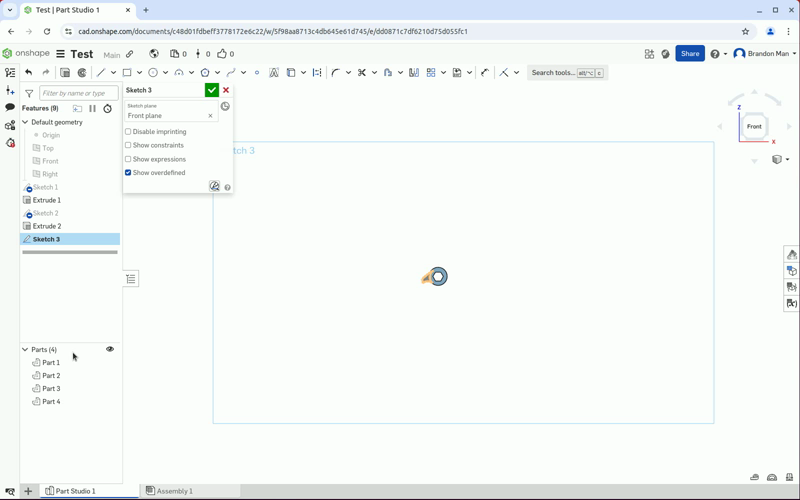
key(y)
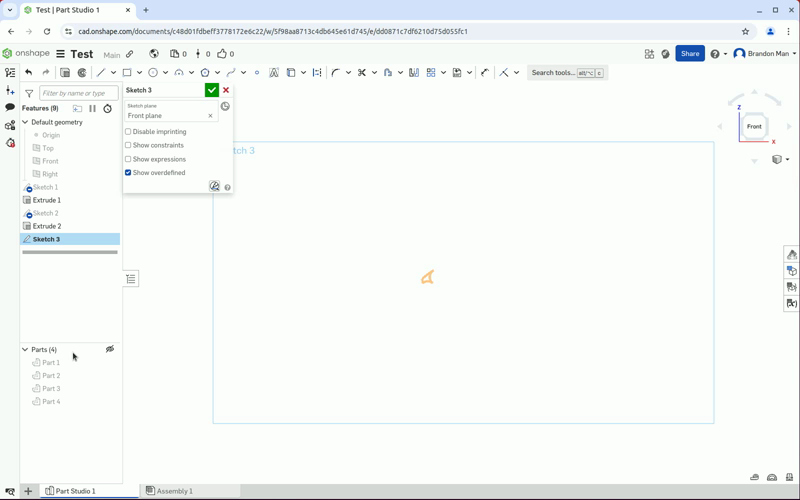
key(l)
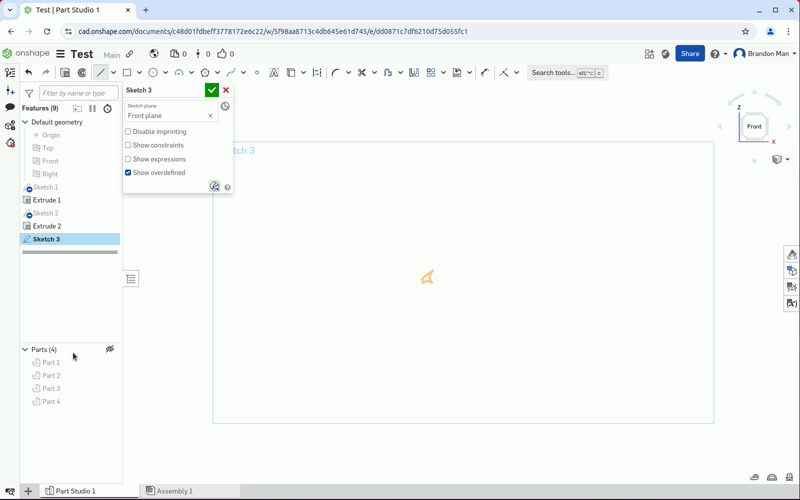
key_down(shift)
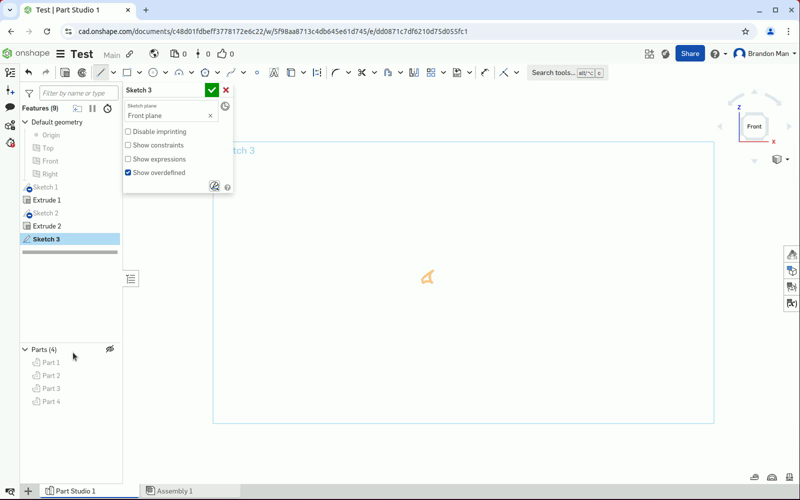
mouse_move(404, 281)
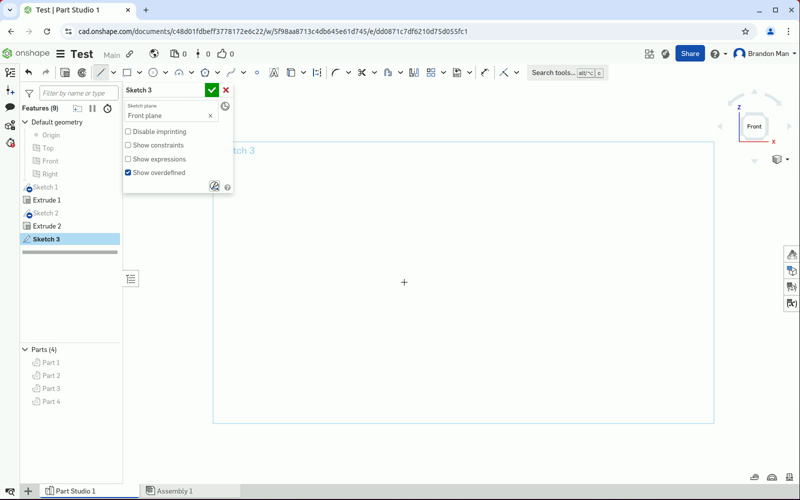
click(404, 281)
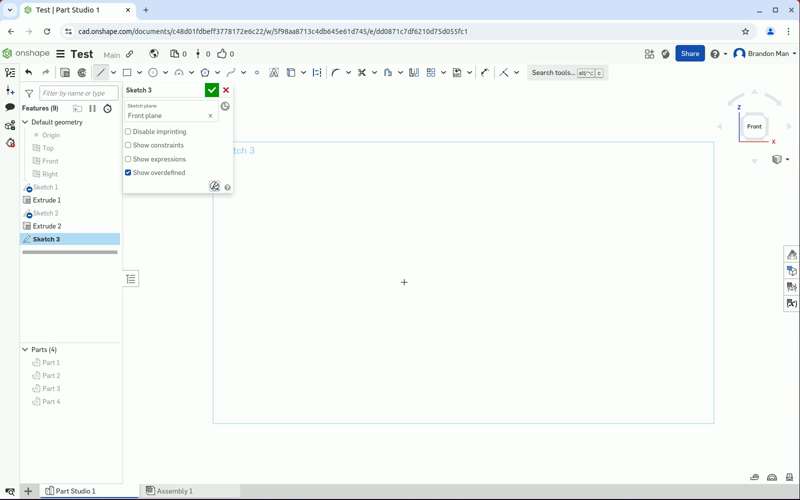
key_up(shift)
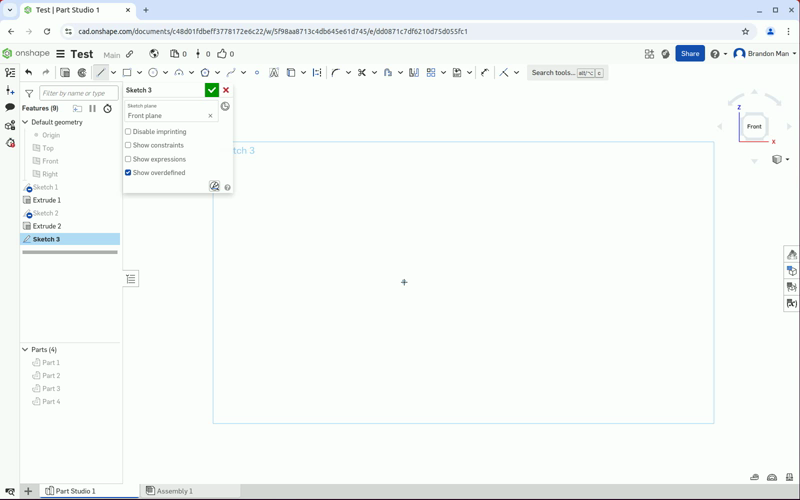
key_down(shift)
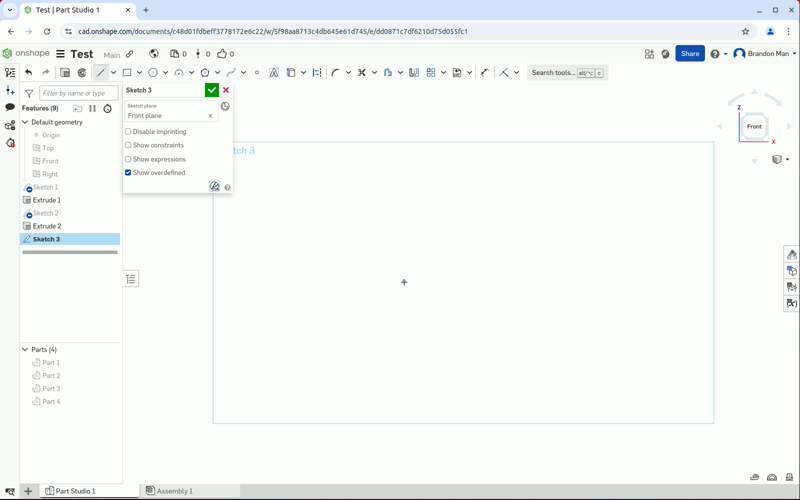
mouse_move(434, 281)
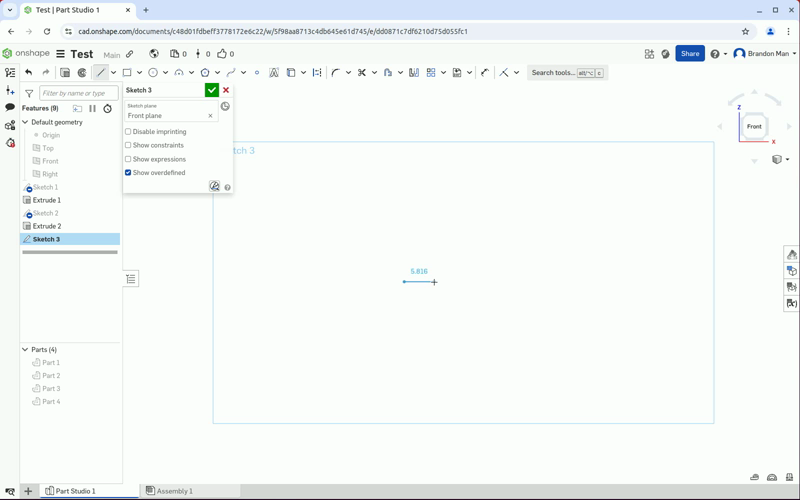
mouse_move(404, 285)
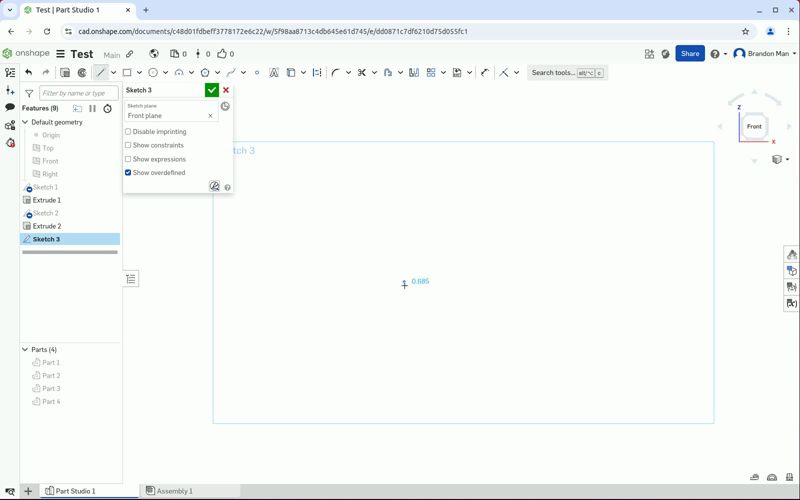
scroll(6)
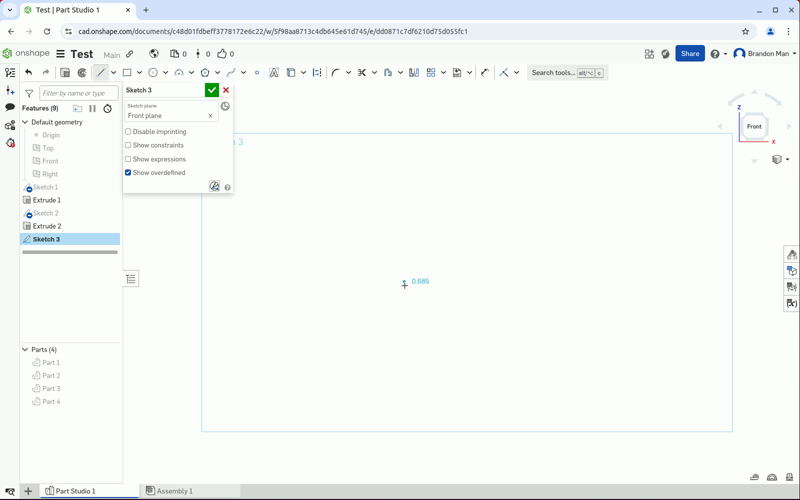
scroll(6)
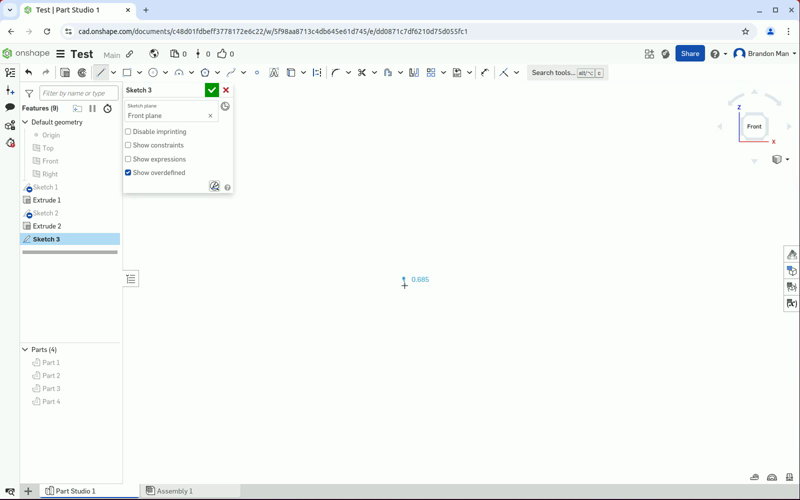
scroll(6)
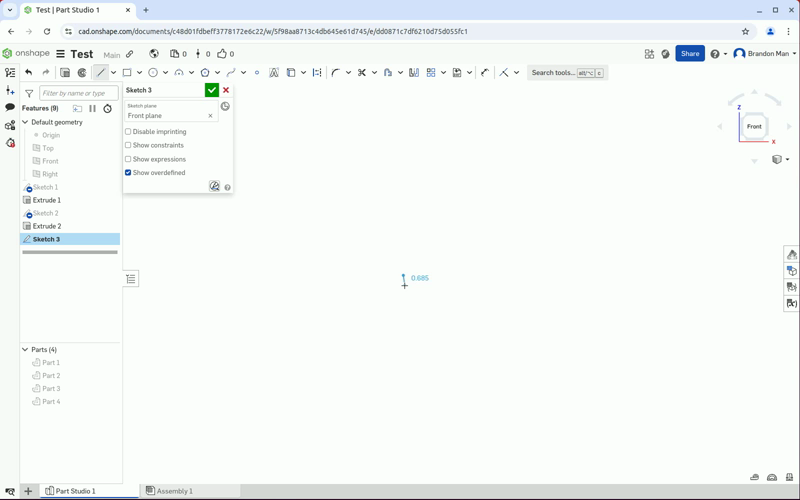
scroll(6)
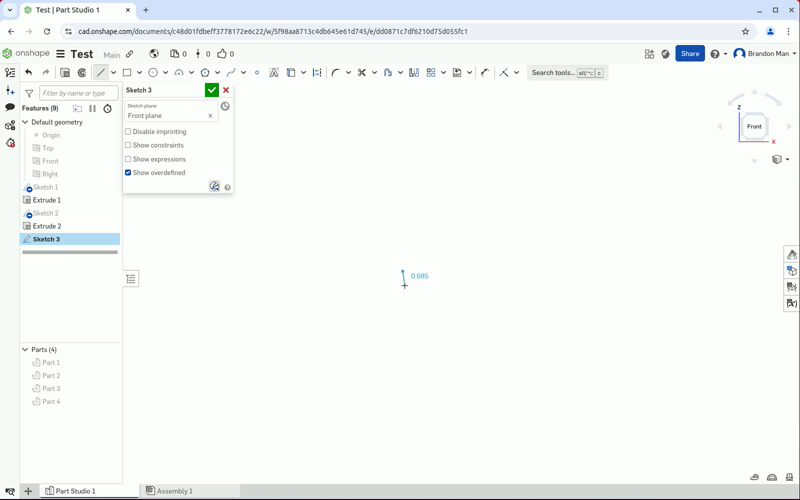
scroll(6)
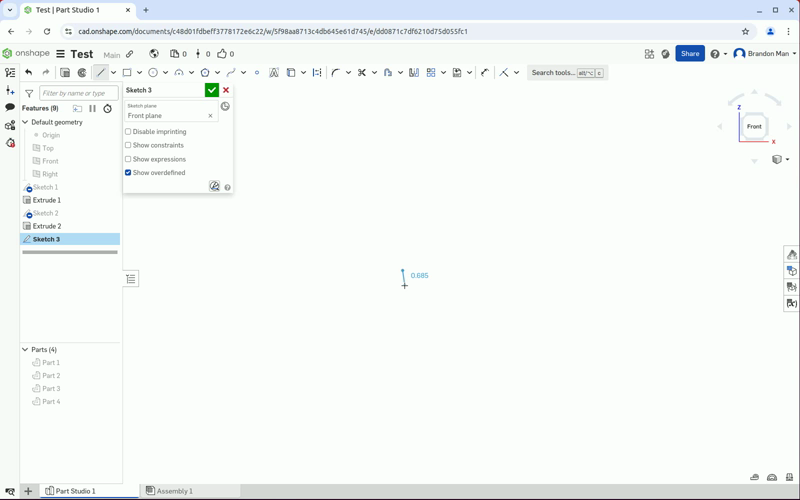
scroll(6)
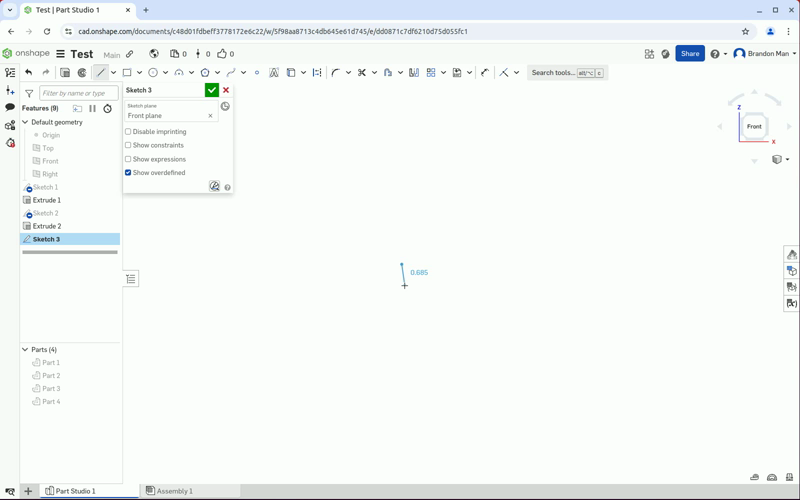
scroll(6)
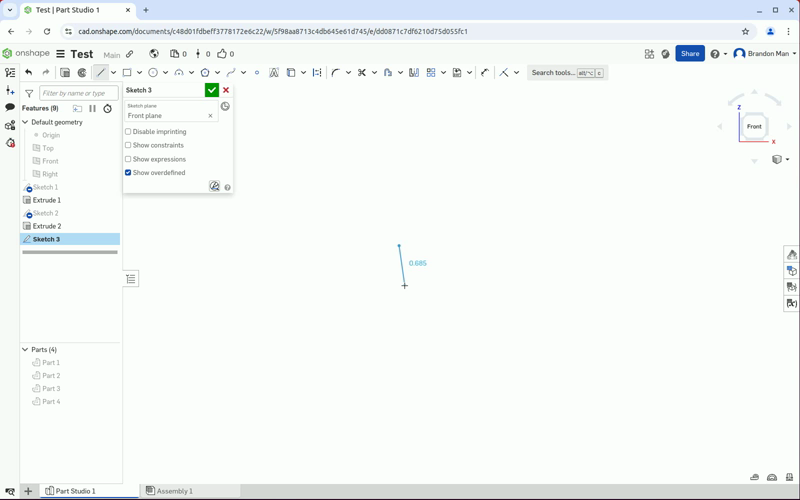
click(404, 285)
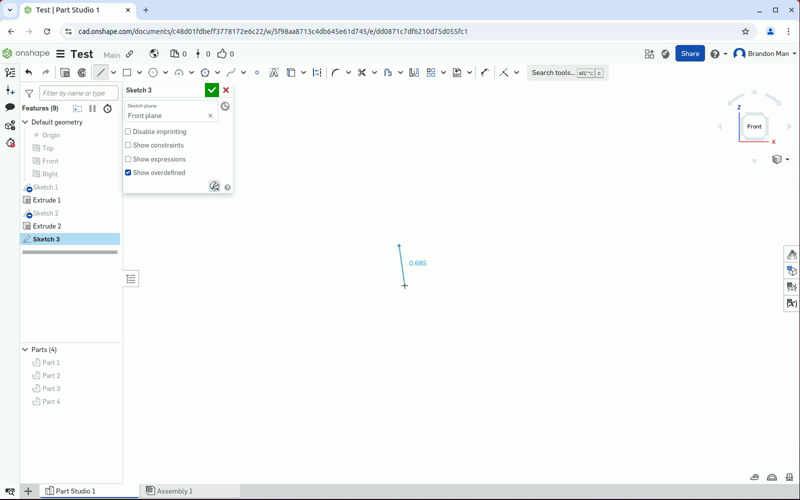
scroll(-6)
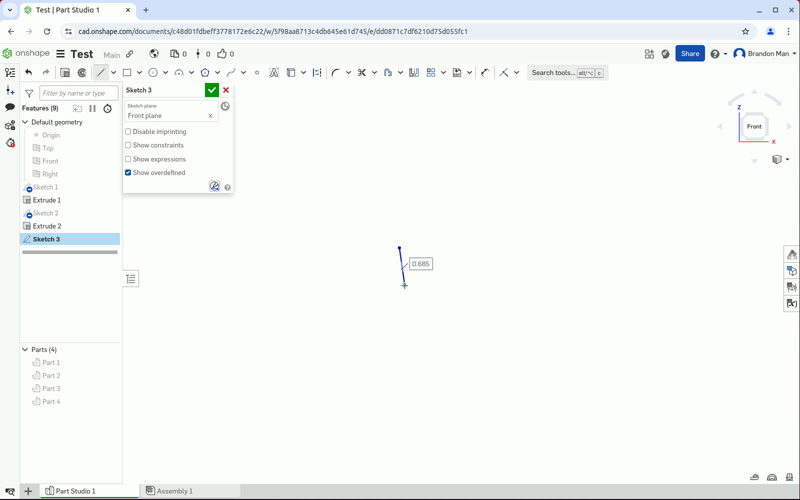
scroll(-6)
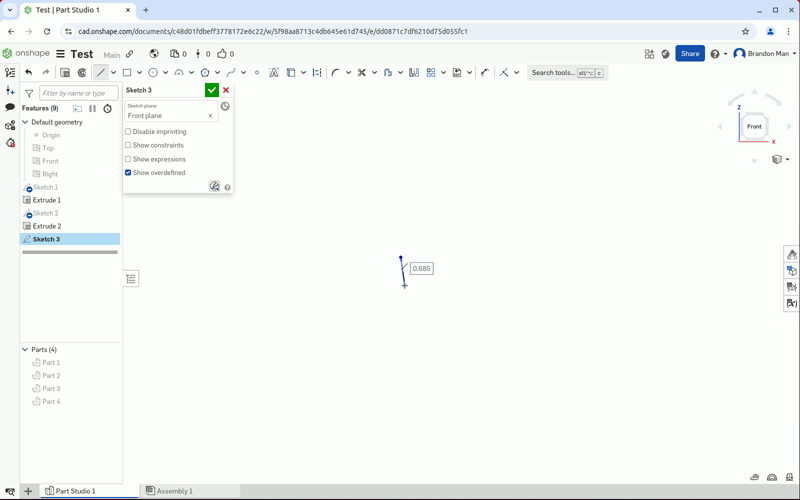
scroll(-6)
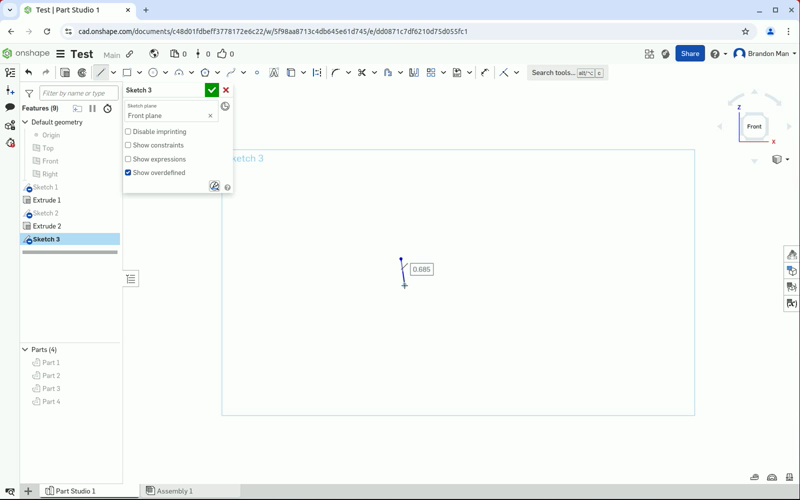
scroll(-6)
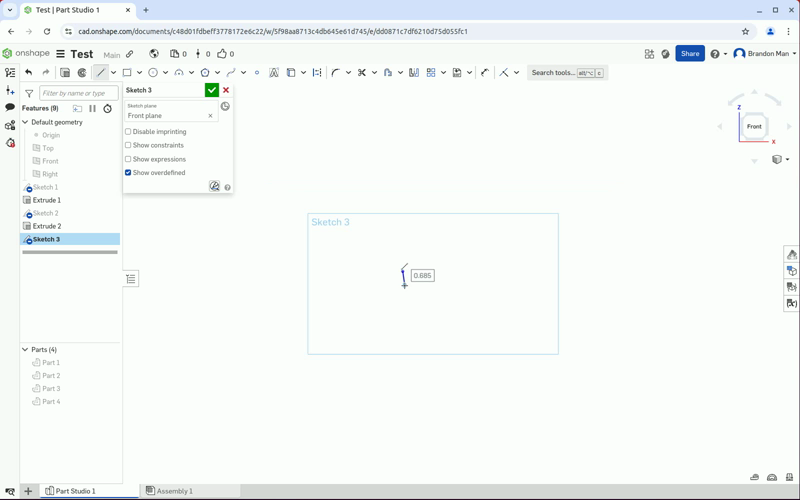
scroll(-6)
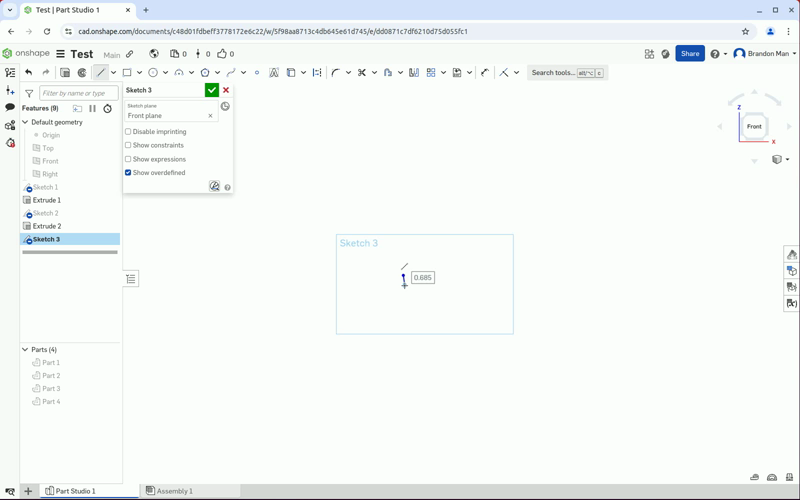
scroll(-6)
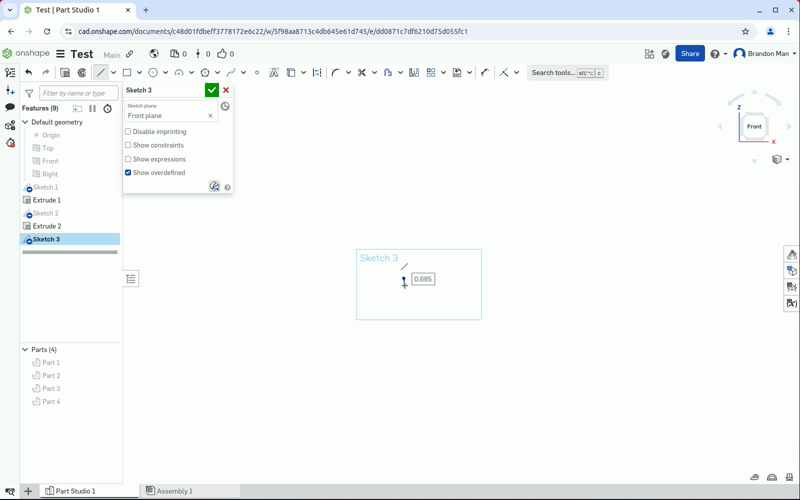
scroll(-6)
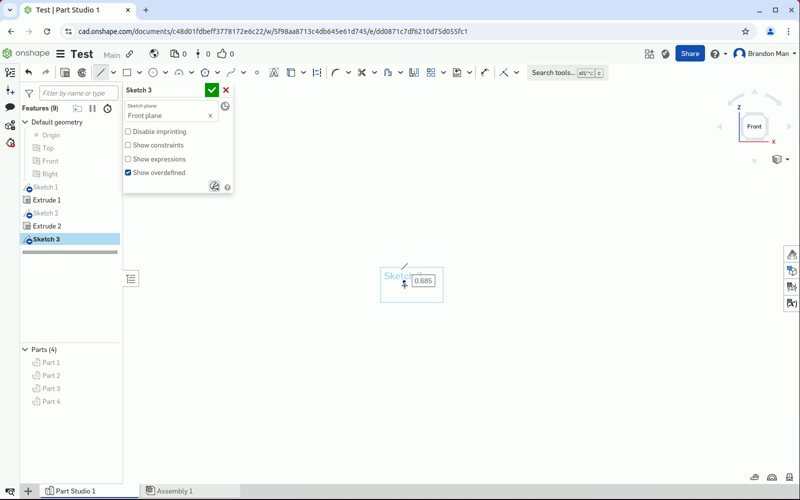
key_up(shift)
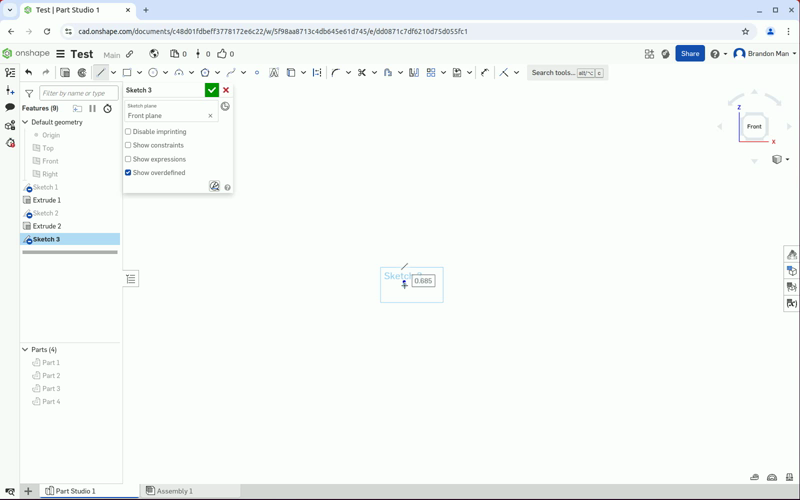
key(esc)
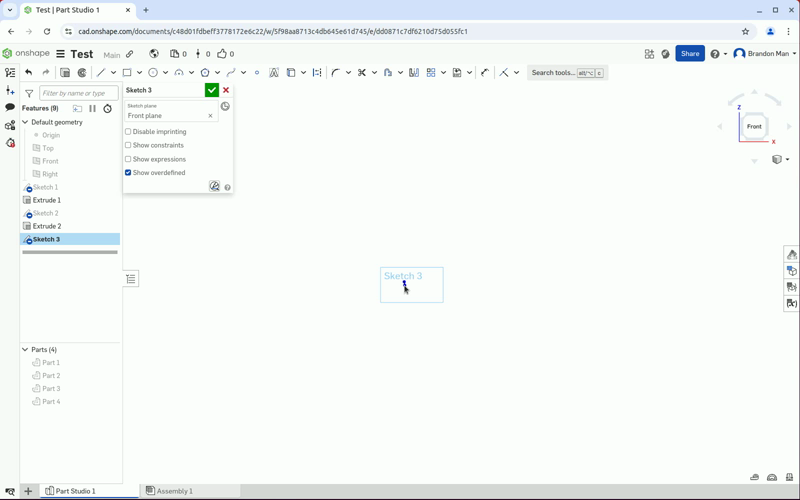
key(a)
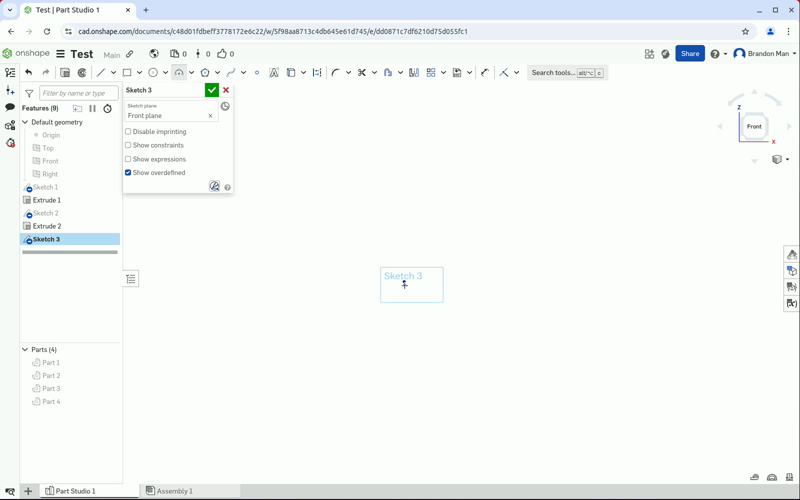
mouse_move(404, 285)
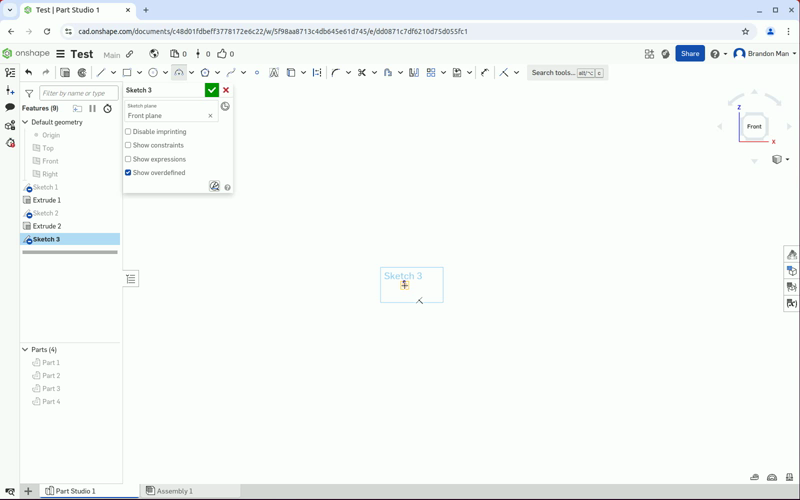
scroll(6)
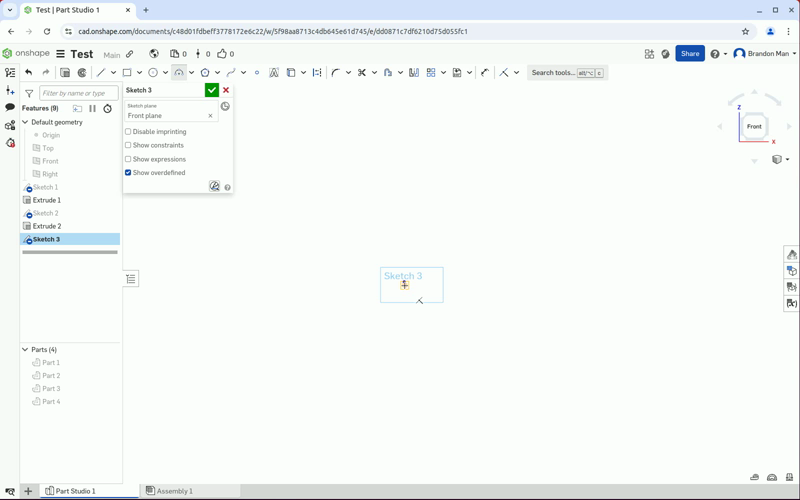
scroll(6)
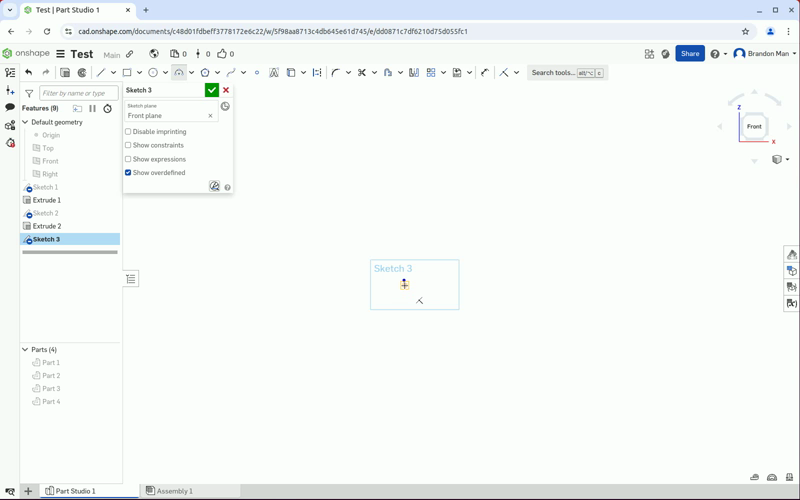
scroll(6)
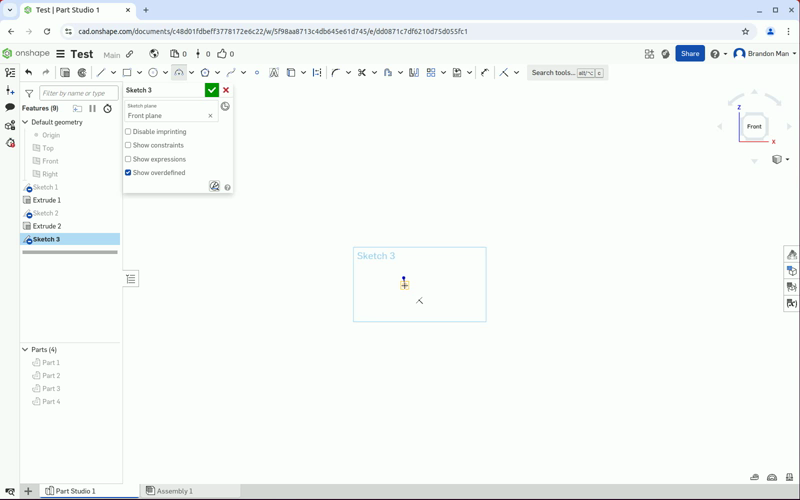
scroll(6)
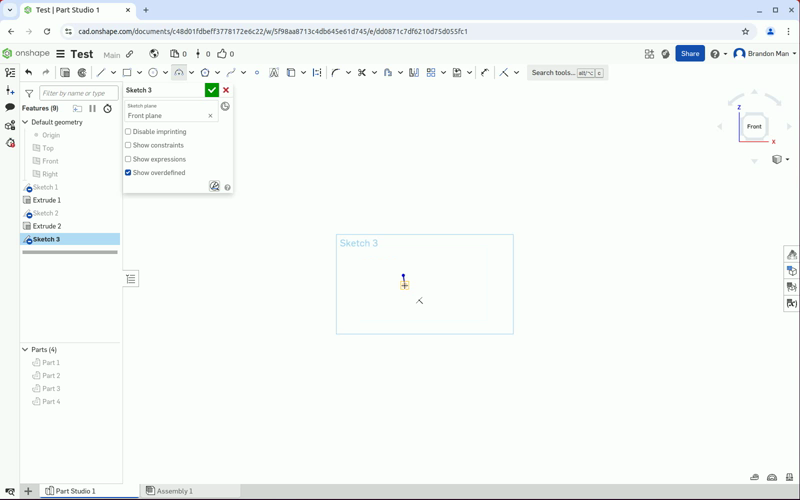
scroll(6)
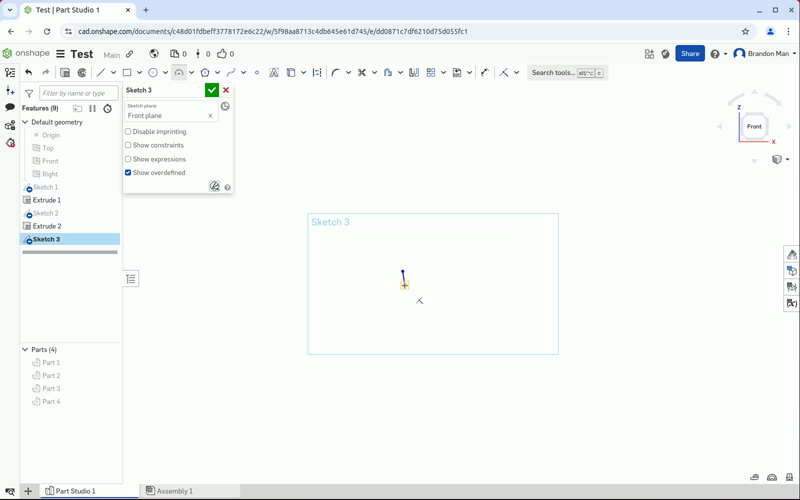
scroll(6)
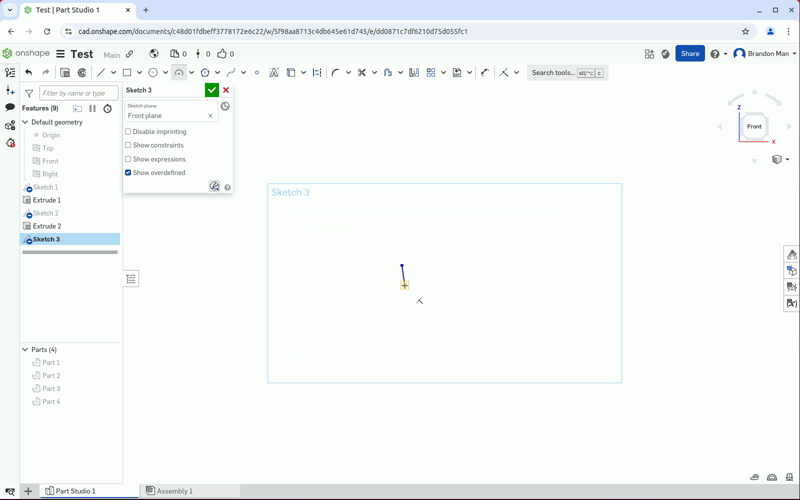
scroll(6)
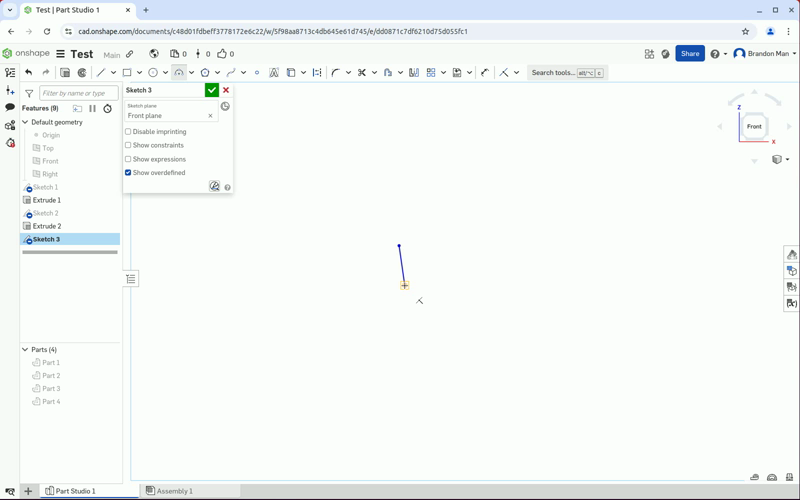
click(404, 285)
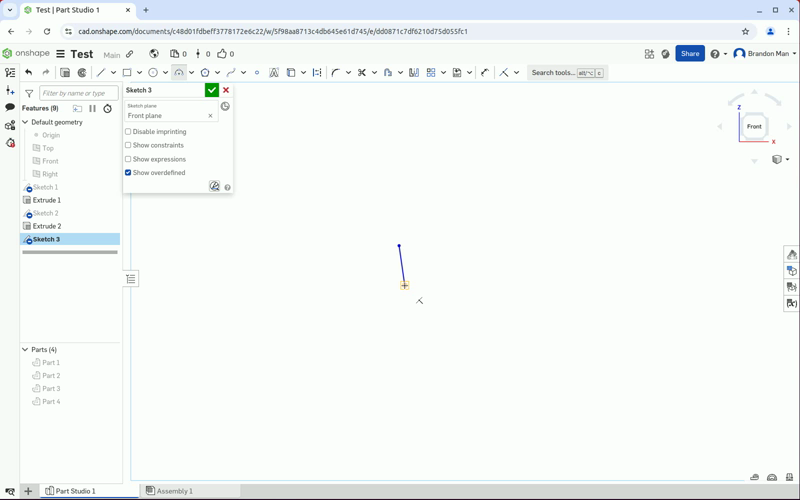
scroll(-6)
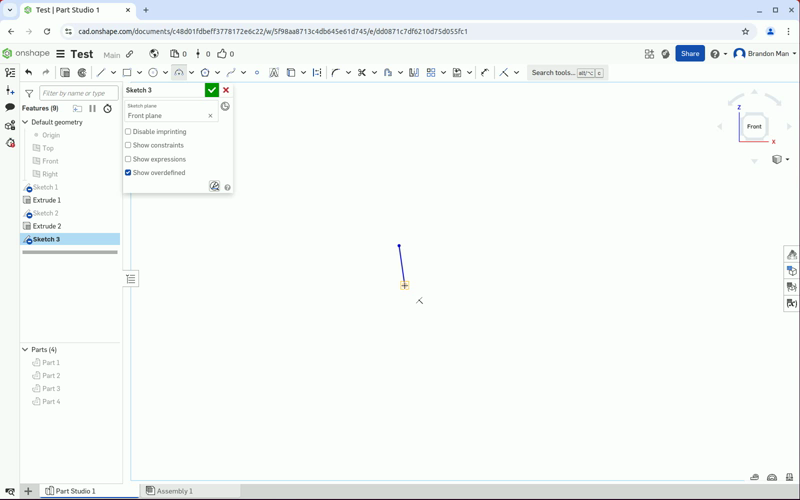
scroll(-6)
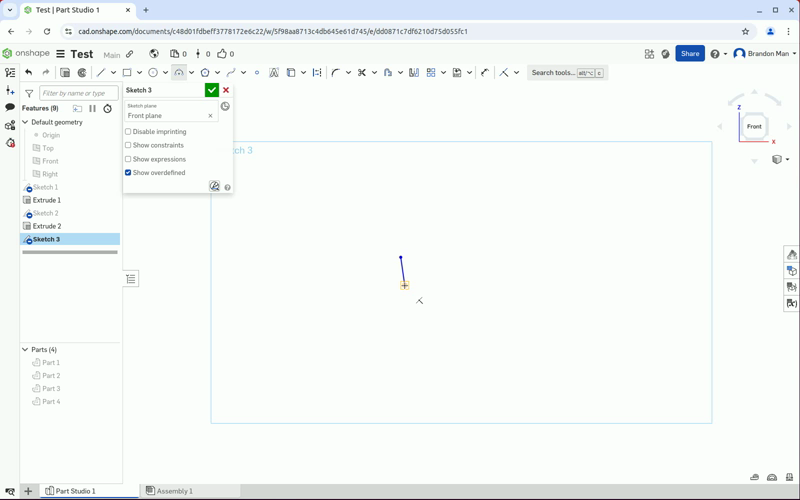
scroll(-6)
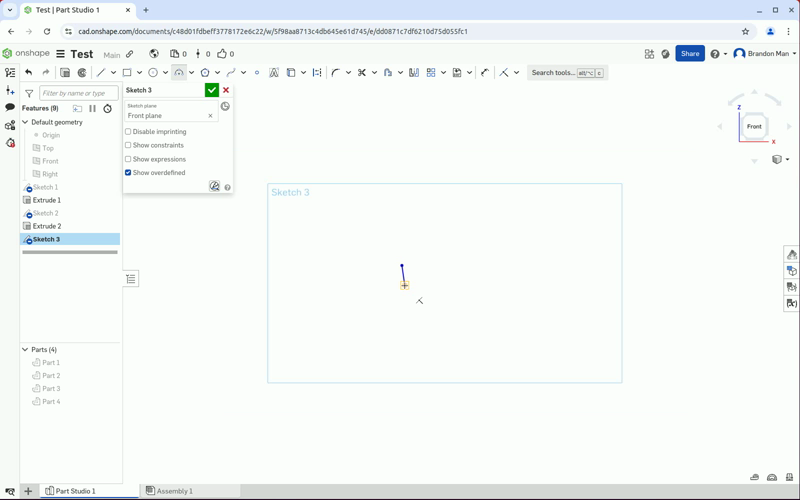
scroll(-6)
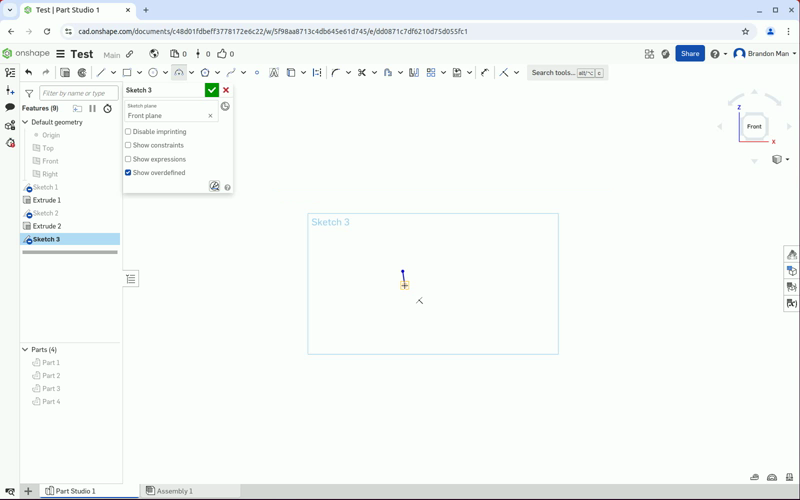
scroll(-6)
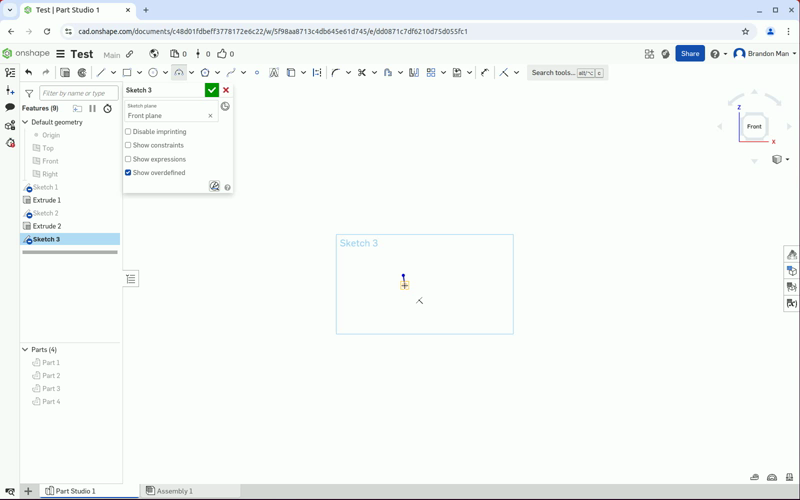
scroll(-6)
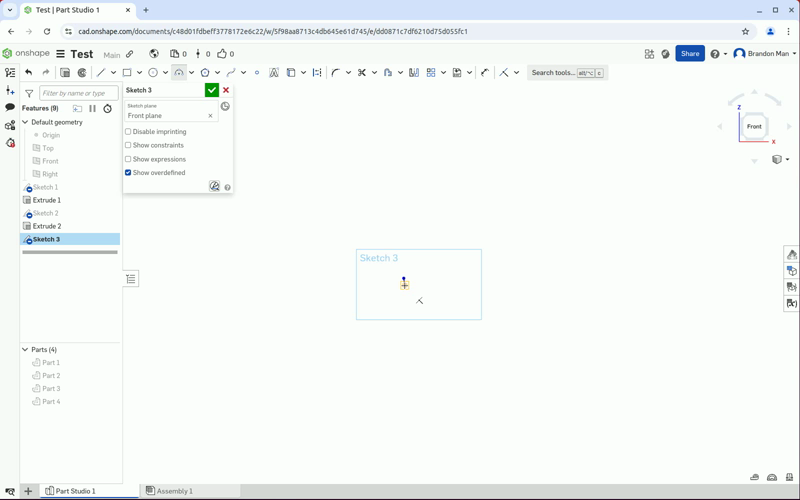
scroll(-6)
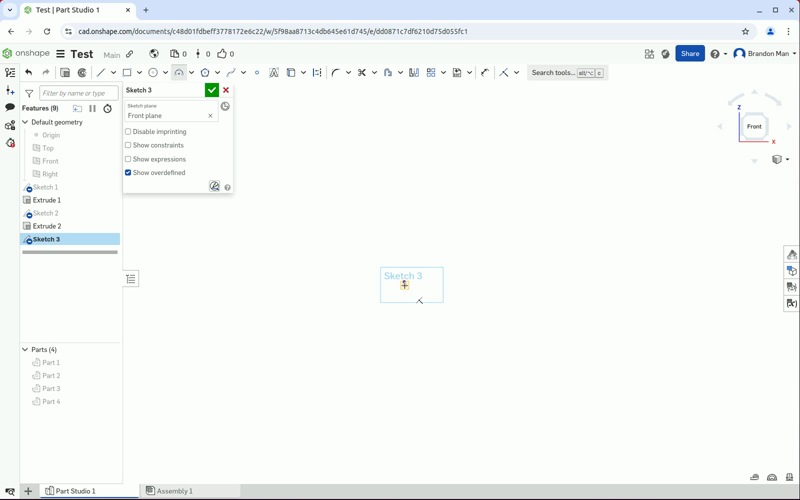
key_down(shift)
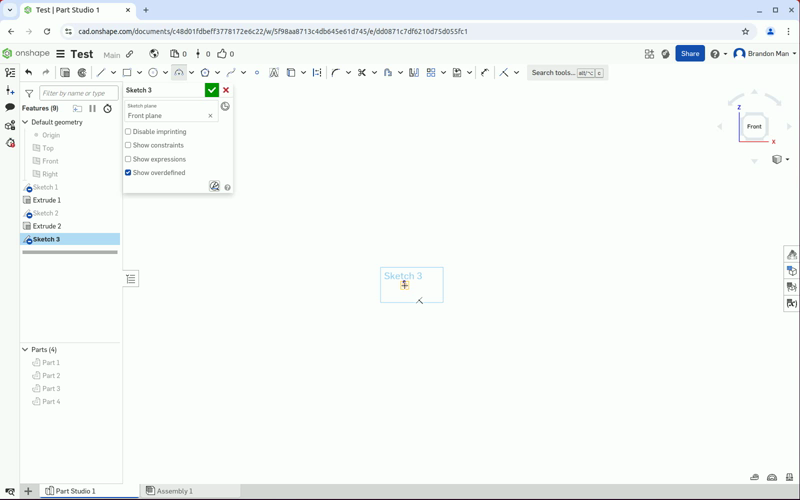
mouse_move(422, 282)
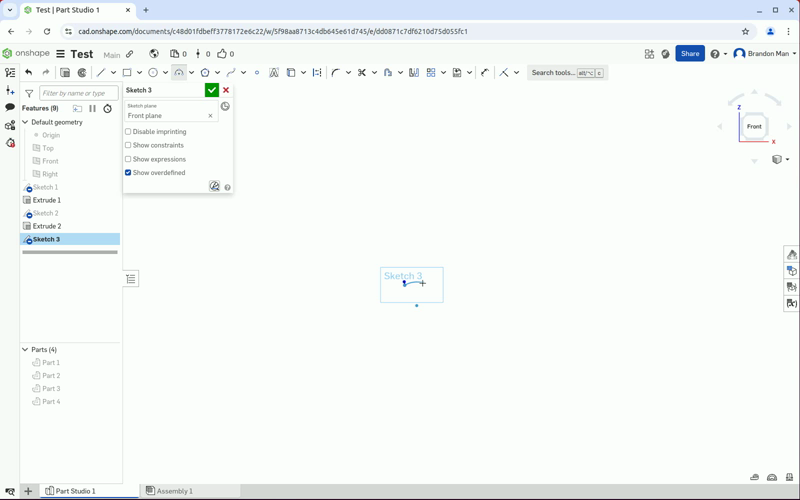
click(422, 282)
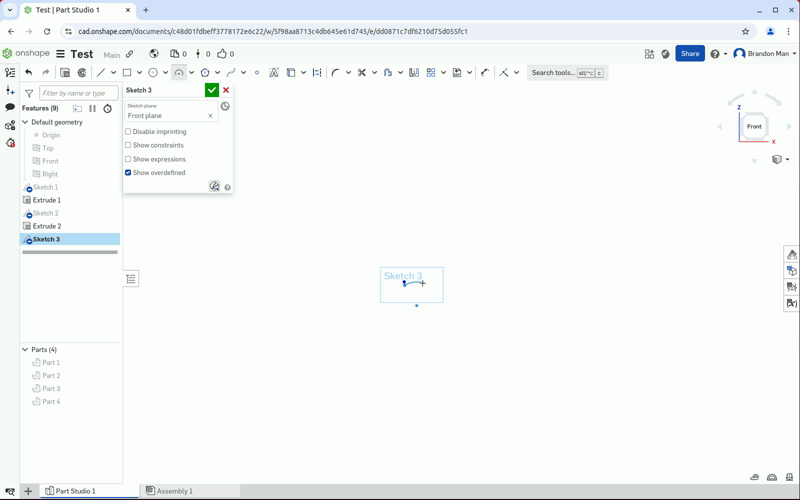
mouse_move(414, 286)
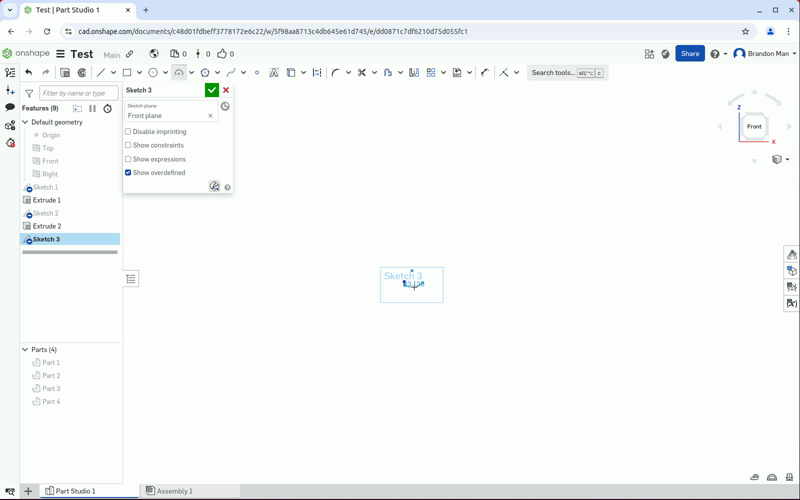
click(414, 286)
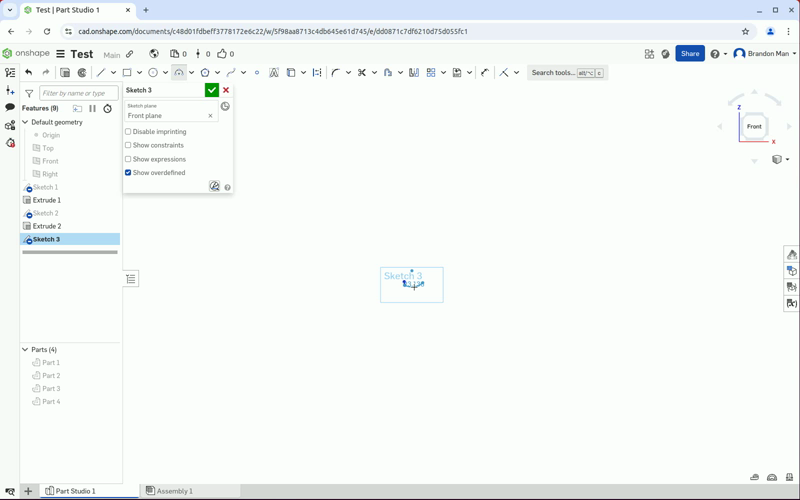
key_up(shift)
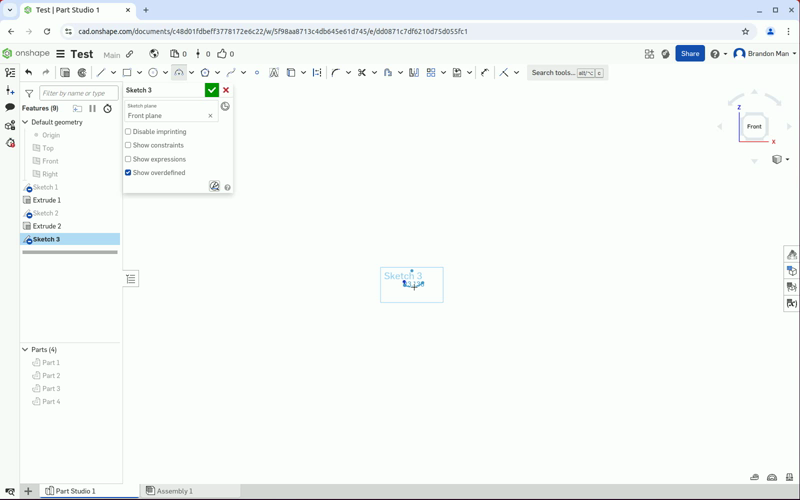
key(esc)
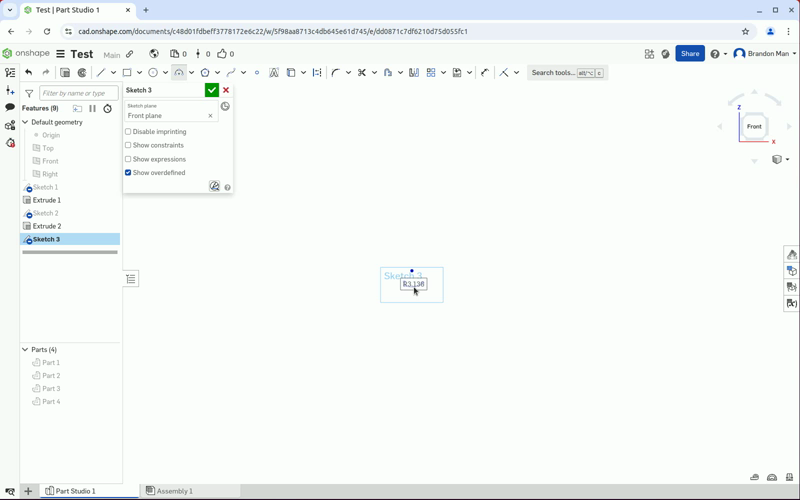
key(l)
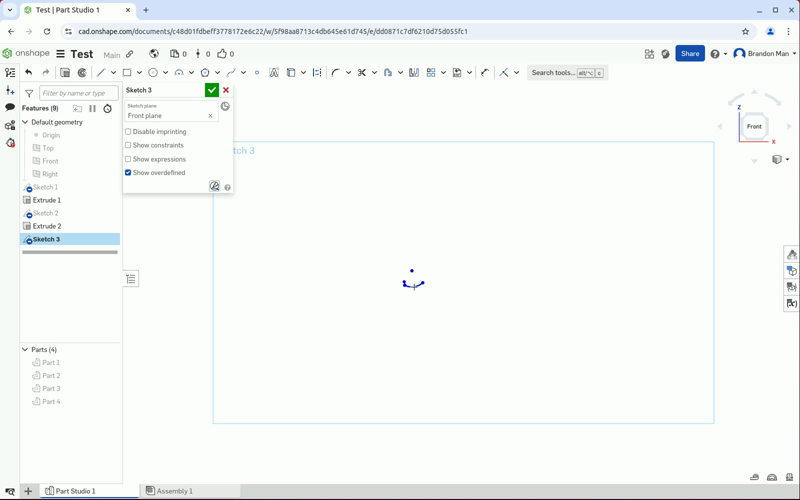
mouse_move(422, 282)
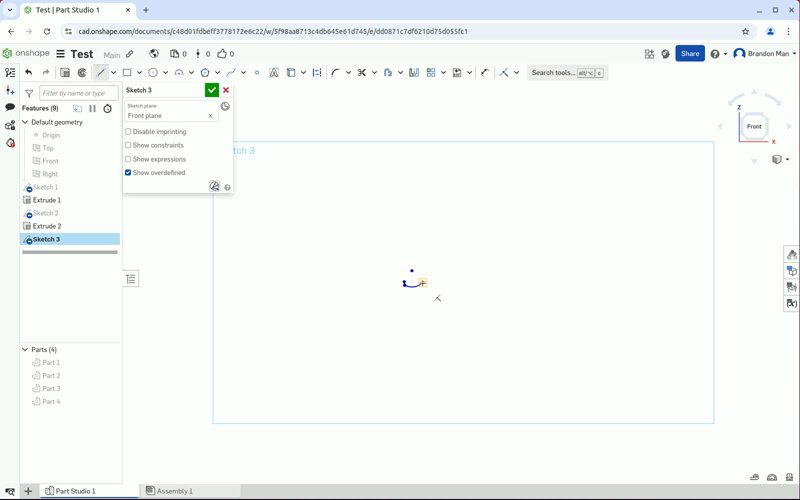
click(422, 282)
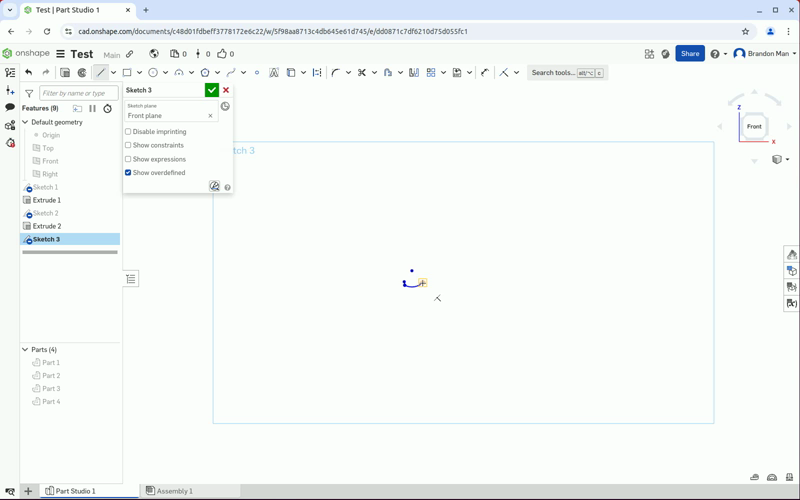
key_down(shift)
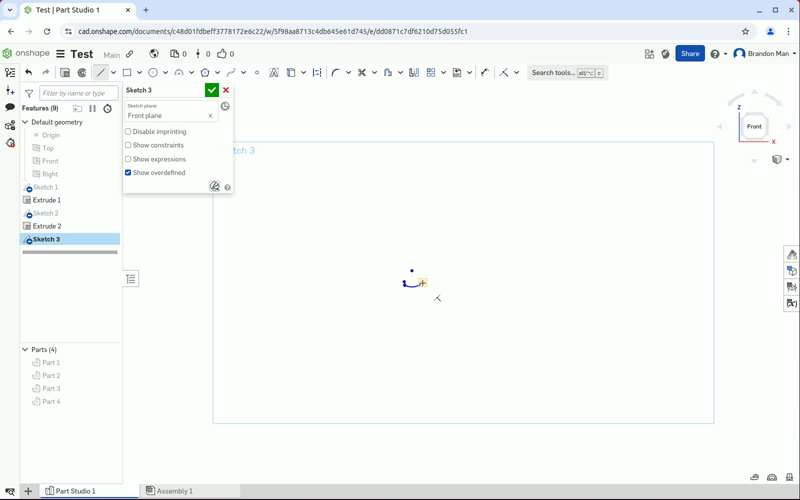
mouse_move(453, 282)
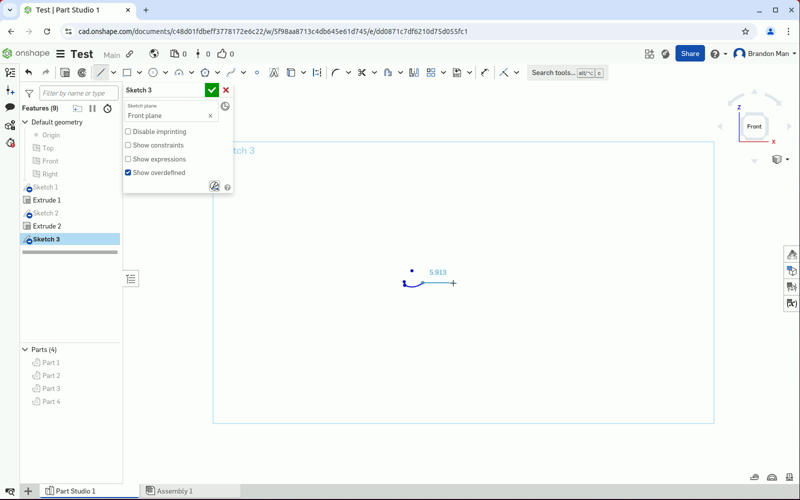
mouse_move(422, 279)
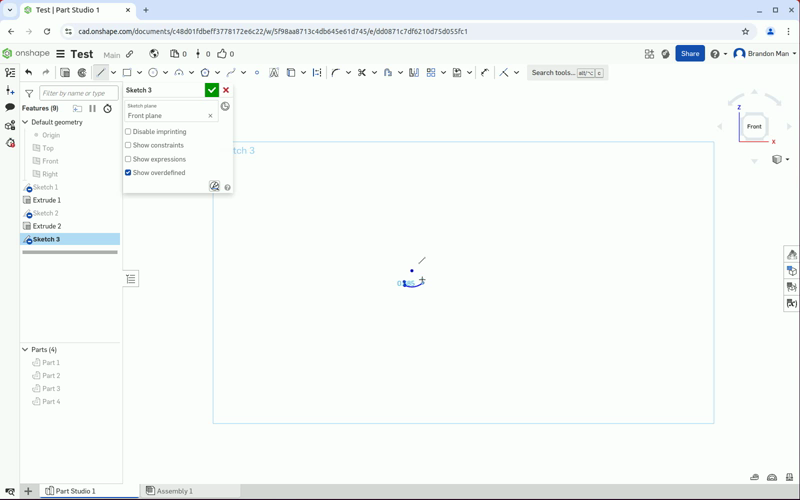
scroll(6)
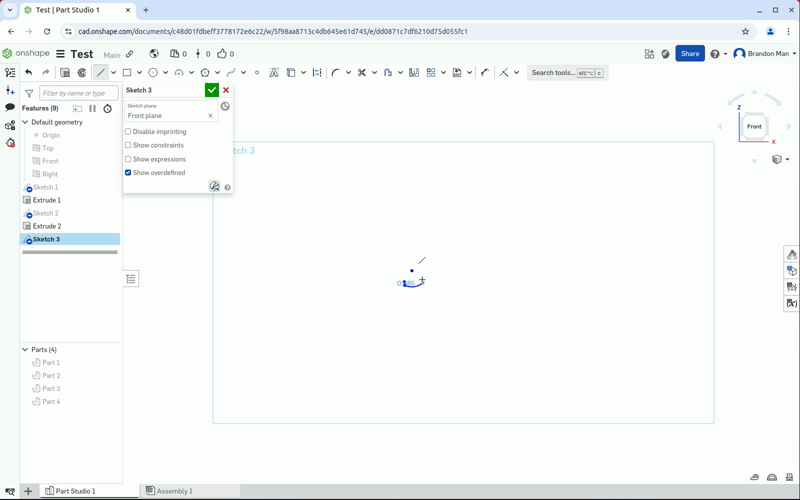
scroll(6)
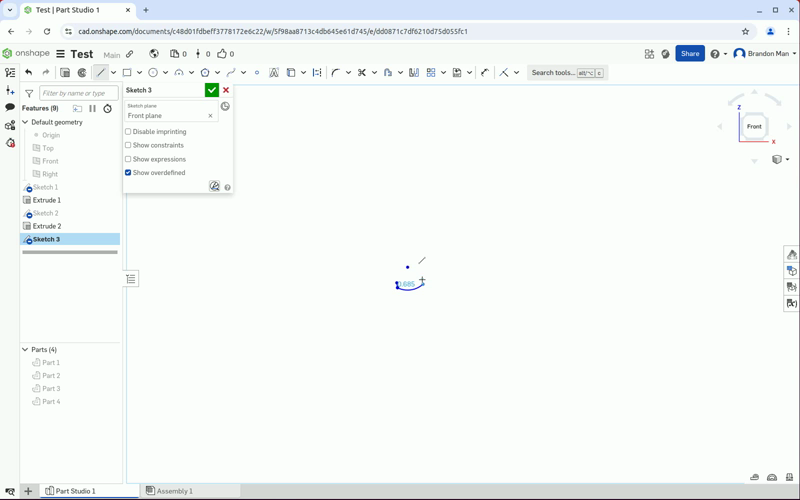
scroll(6)
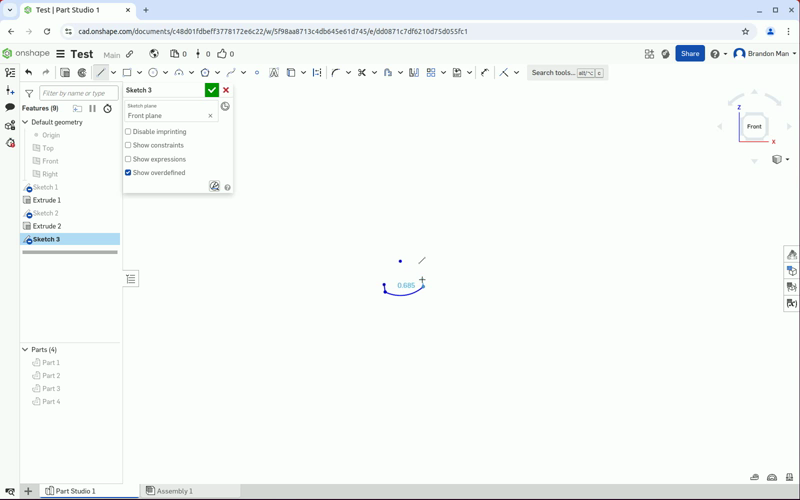
scroll(6)
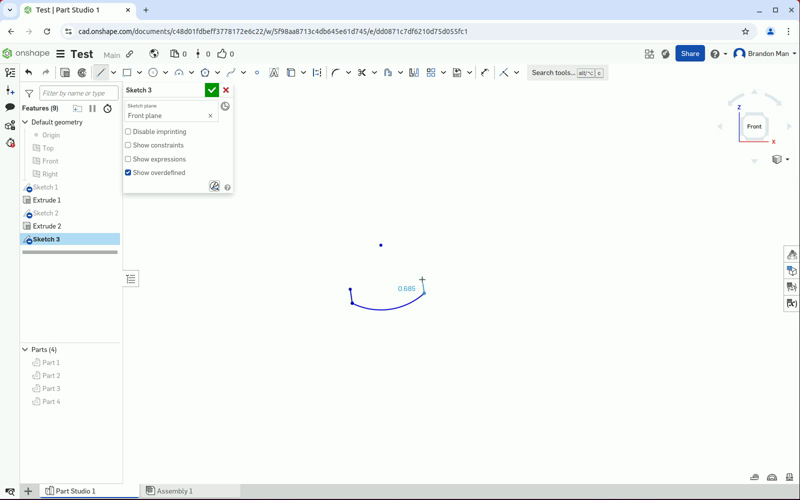
scroll(6)
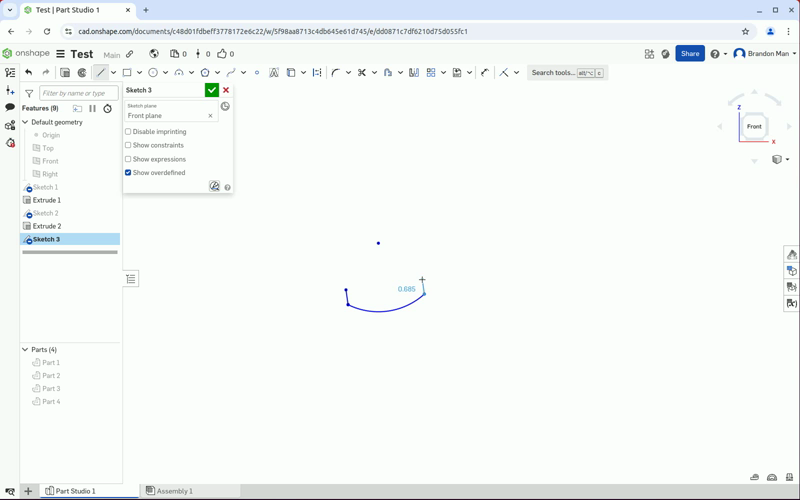
scroll(6)
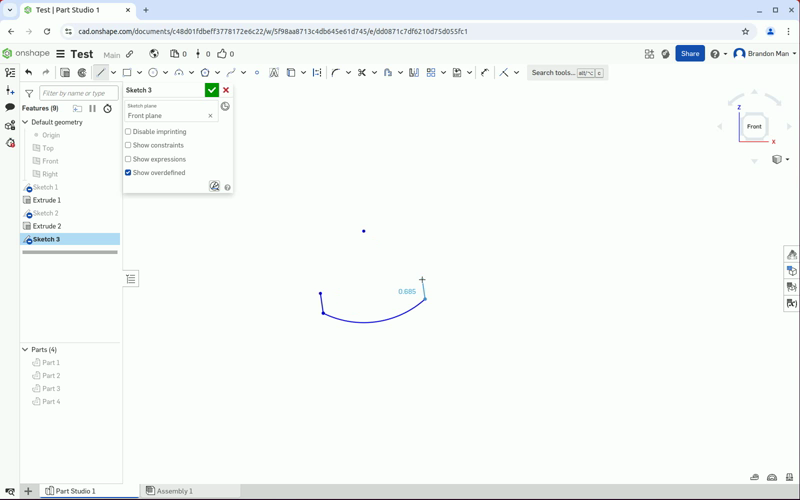
scroll(6)
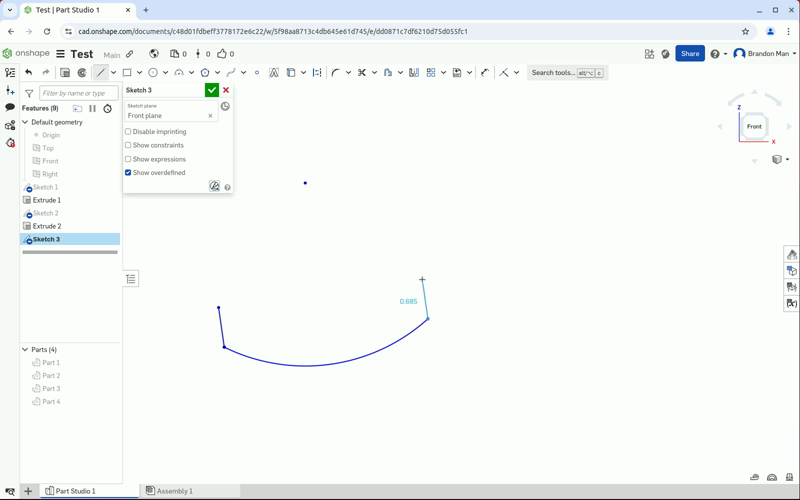
click(422, 279)
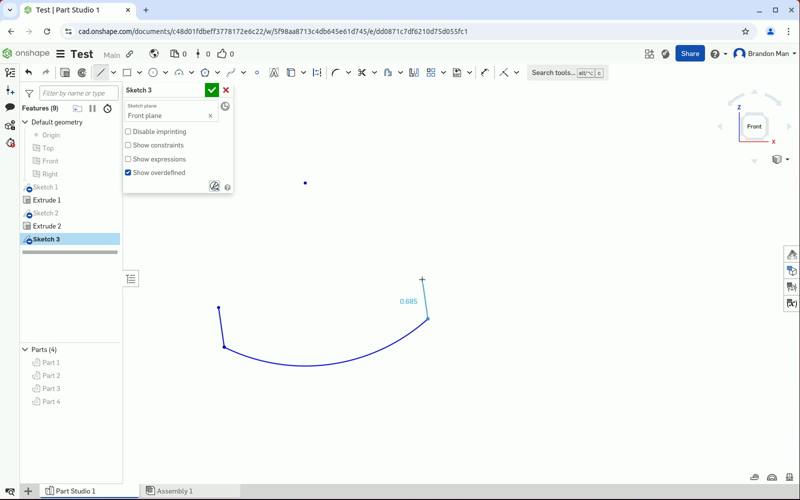
scroll(-6)
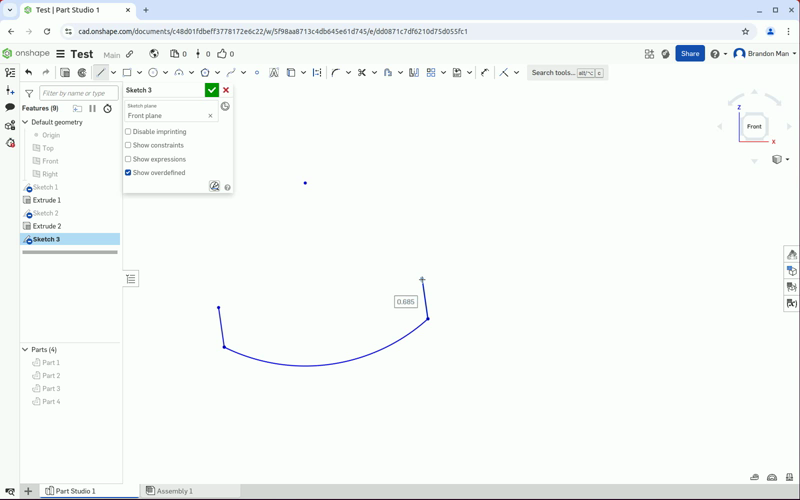
scroll(-6)
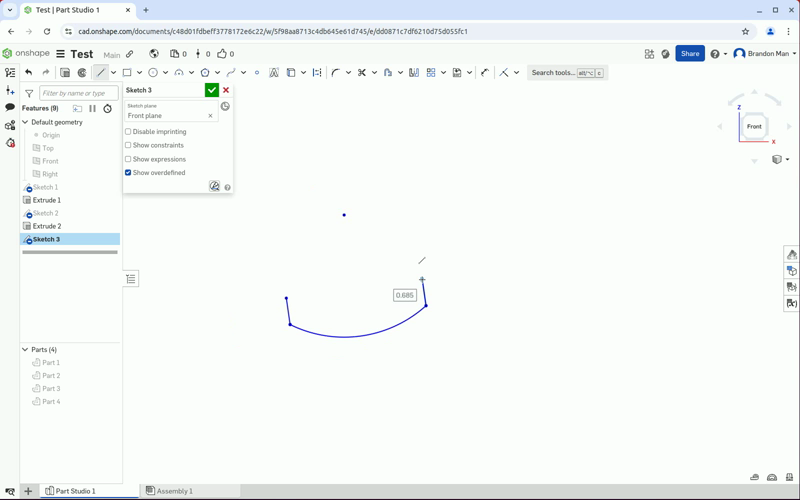
scroll(-6)
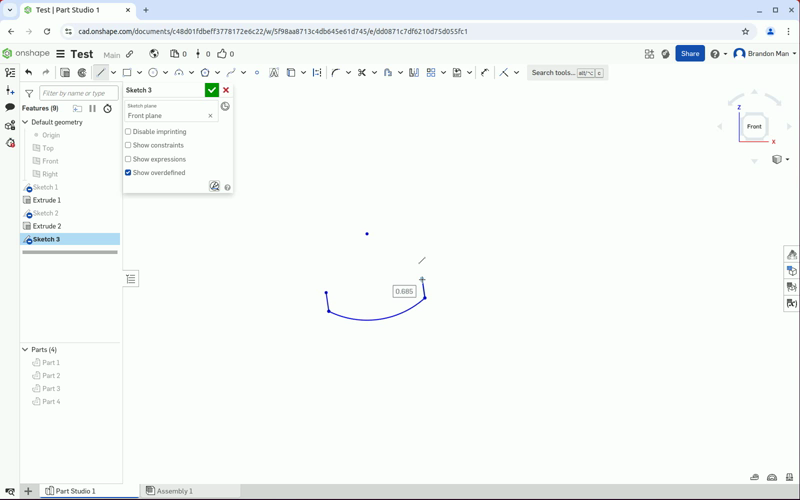
scroll(-6)
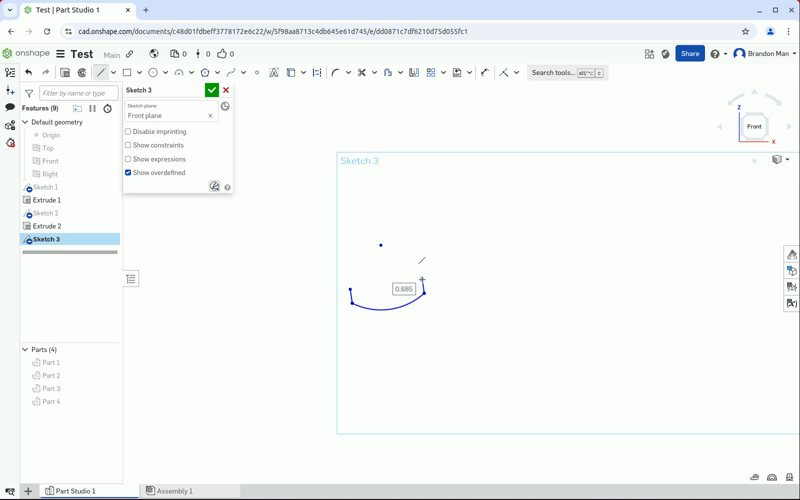
scroll(-6)
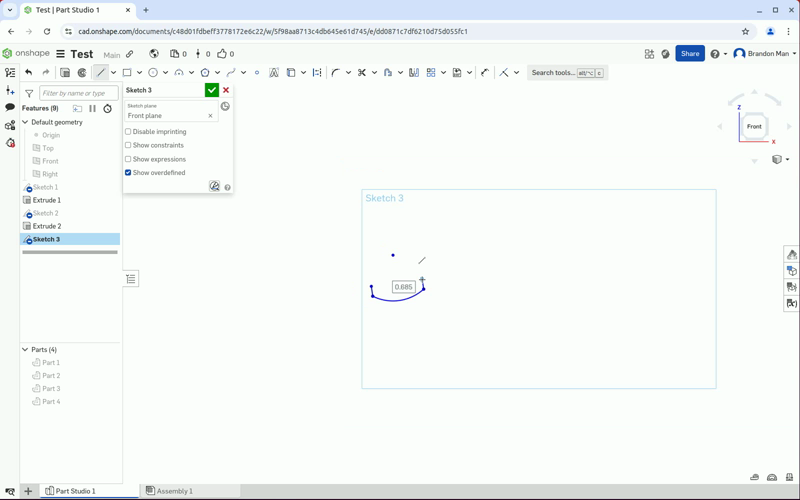
scroll(-6)
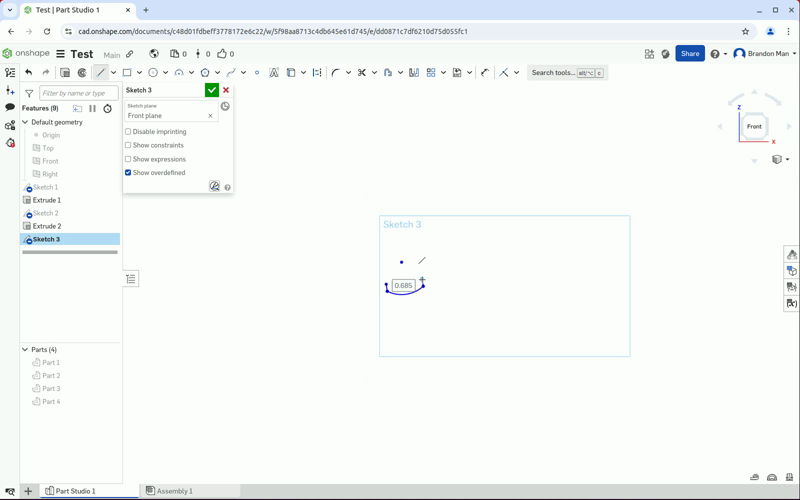
scroll(-6)
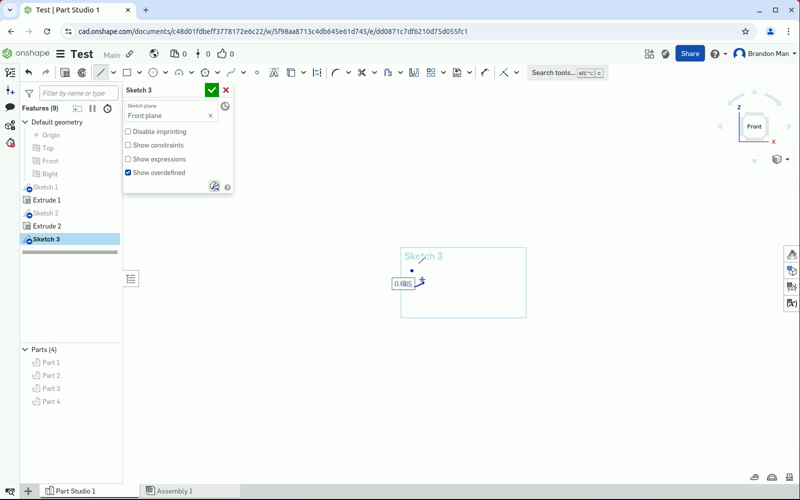
key_up(shift)
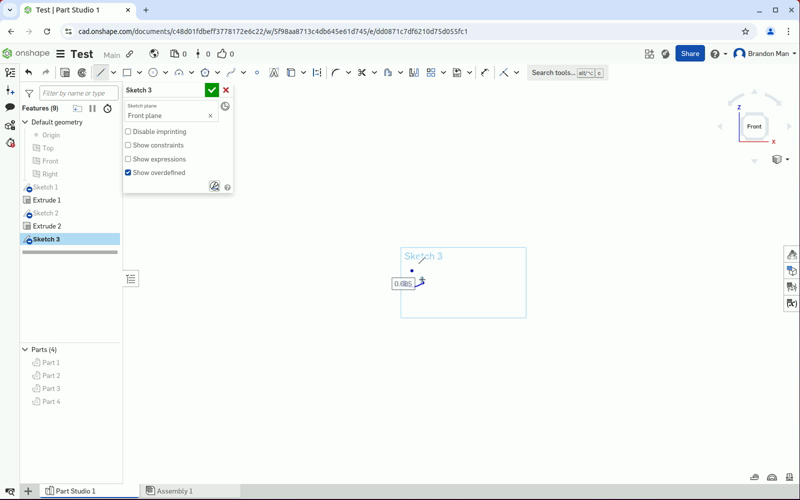
key(esc)
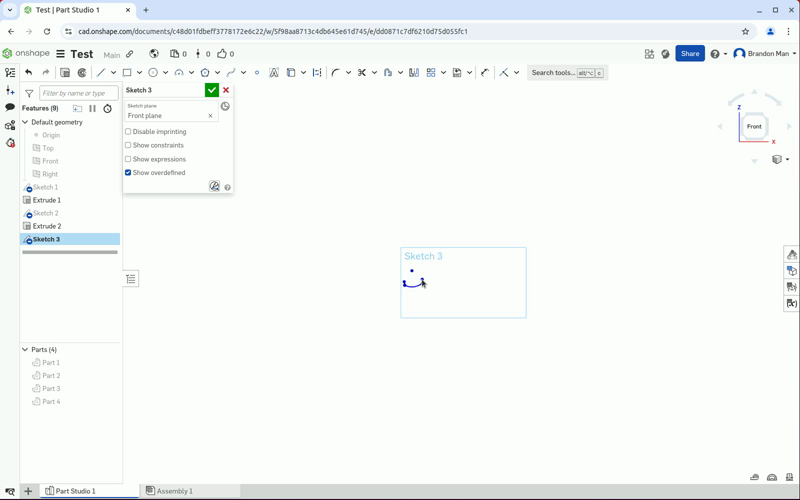
key(a)
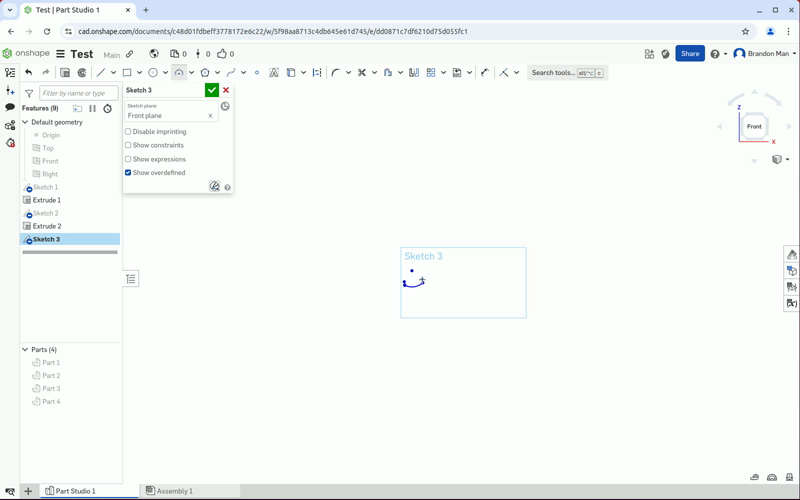
mouse_move(422, 279)
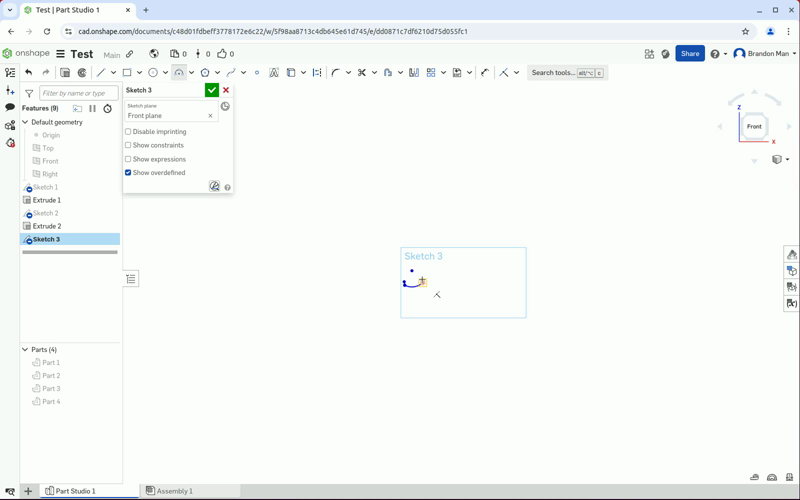
scroll(6)
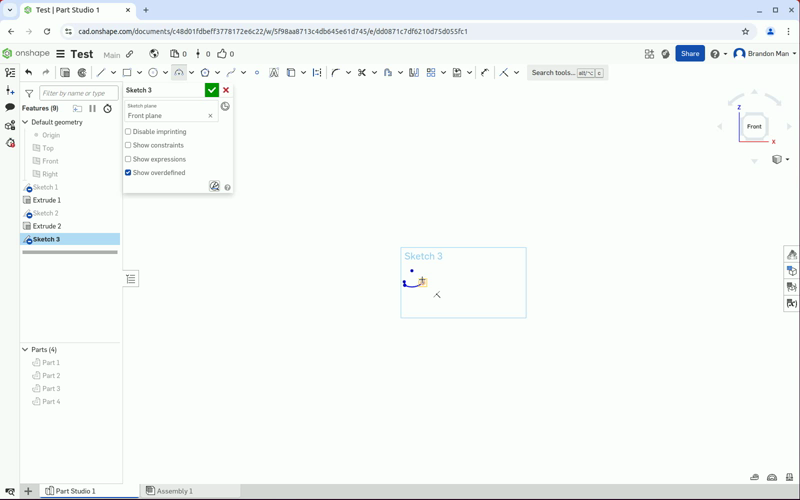
scroll(6)
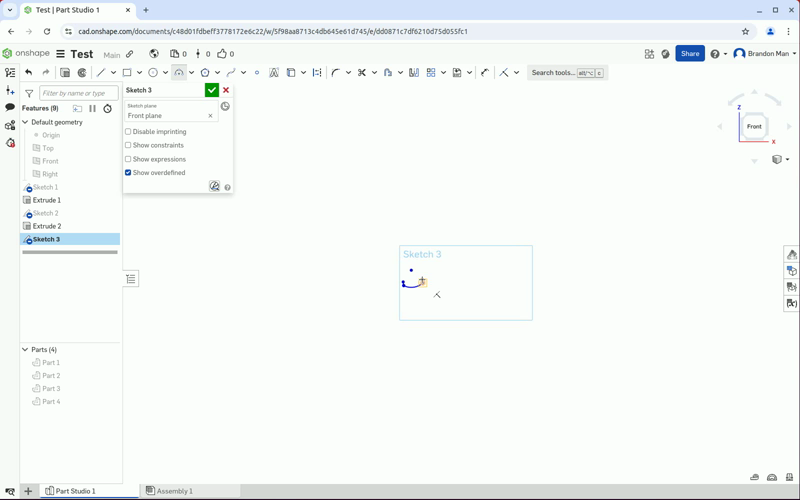
scroll(6)
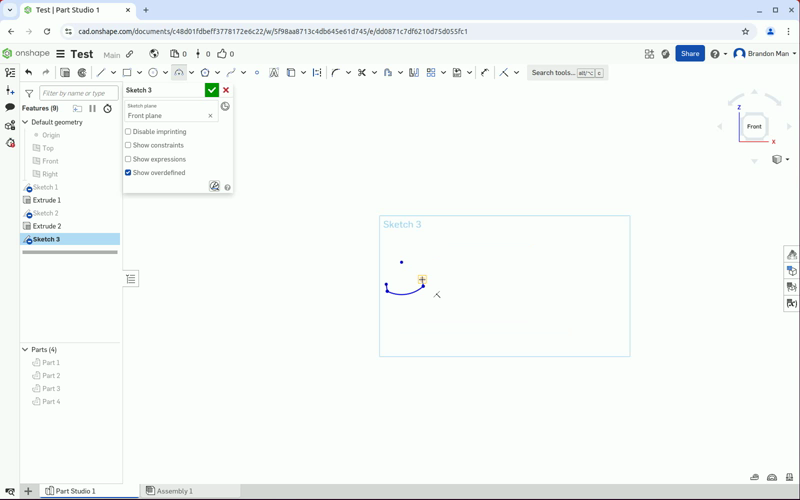
scroll(6)
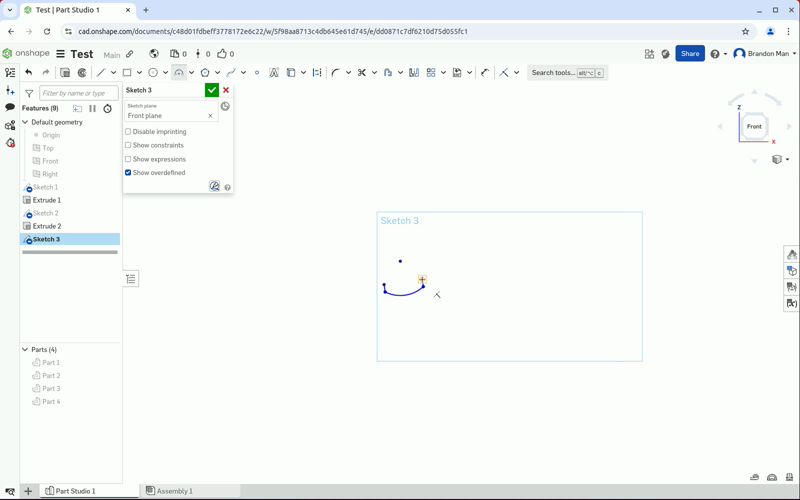
scroll(6)
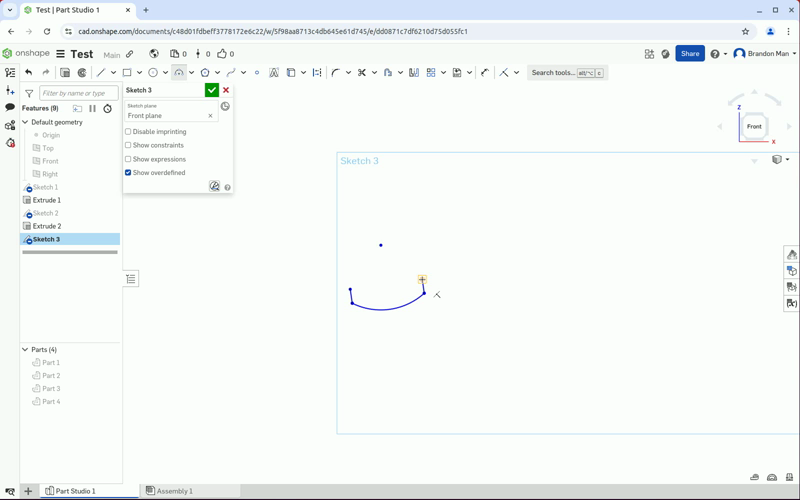
scroll(6)
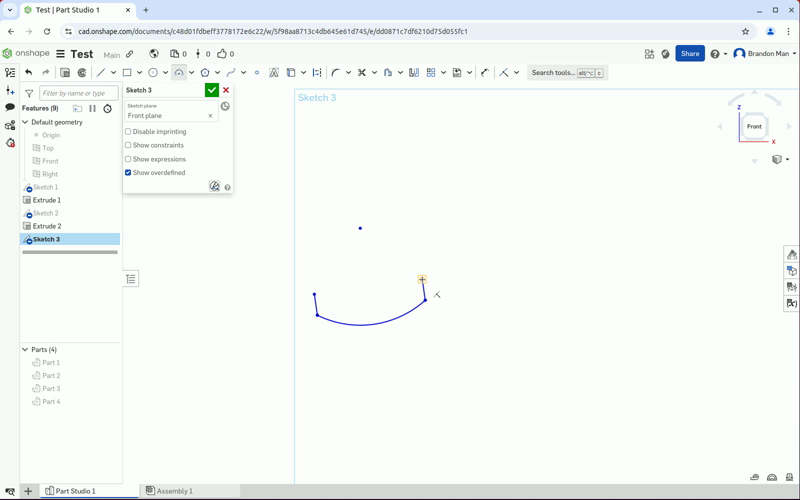
scroll(6)
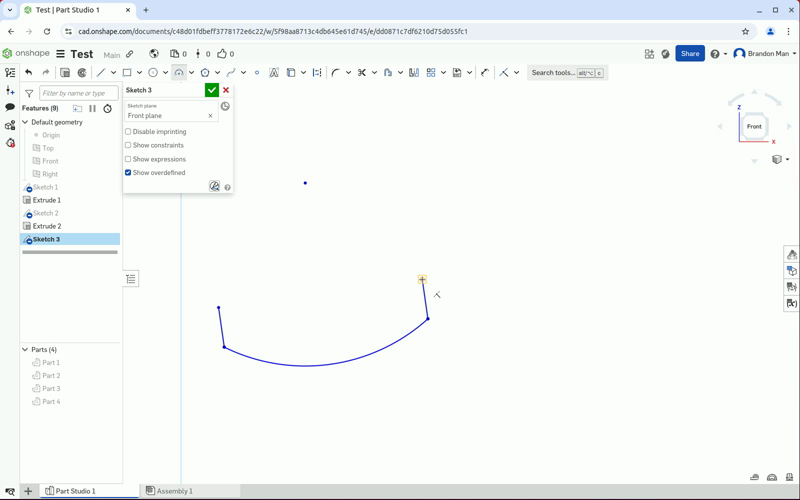
click(422, 279)
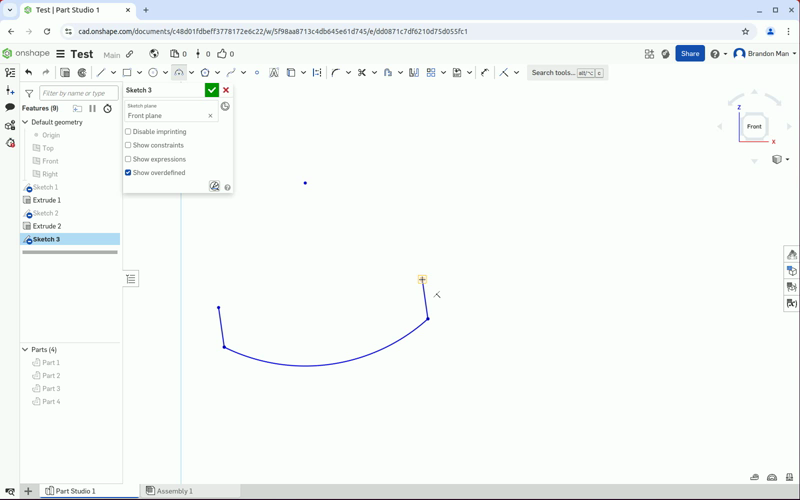
scroll(-6)
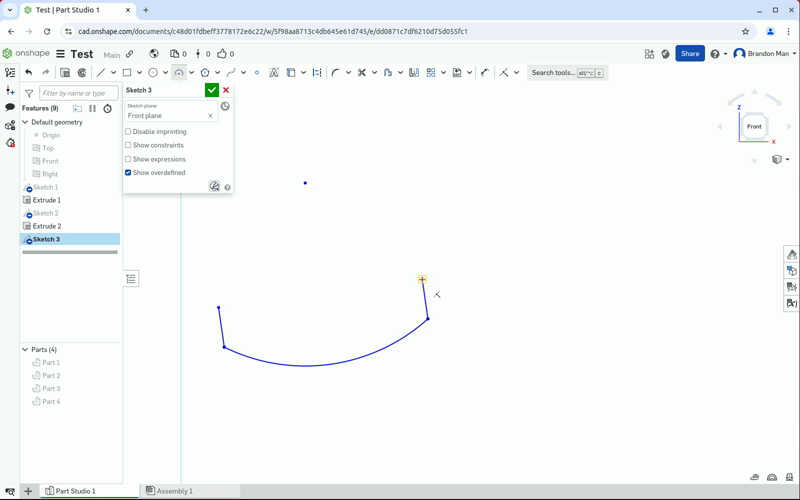
scroll(-6)
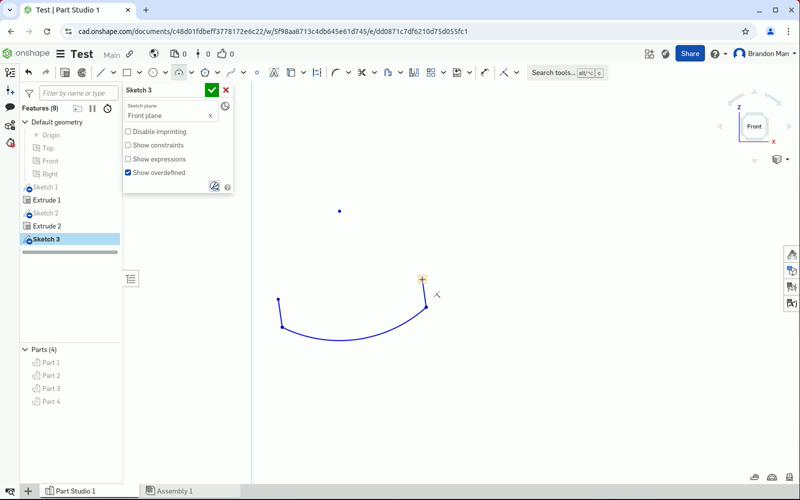
scroll(-6)
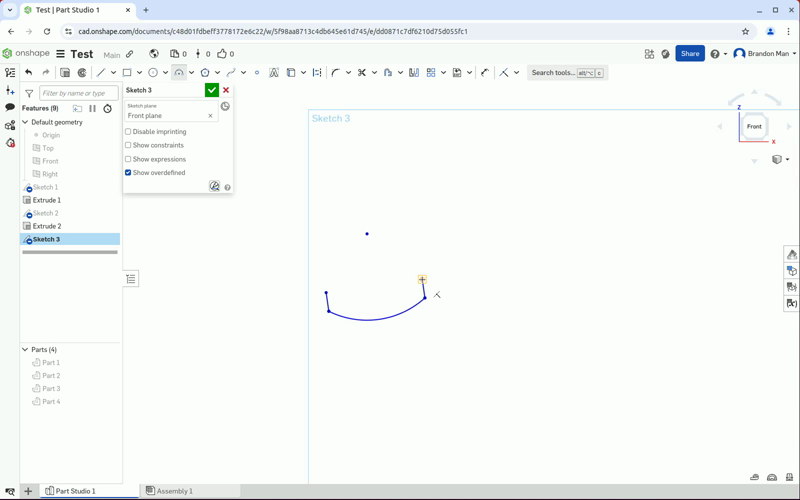
scroll(-6)
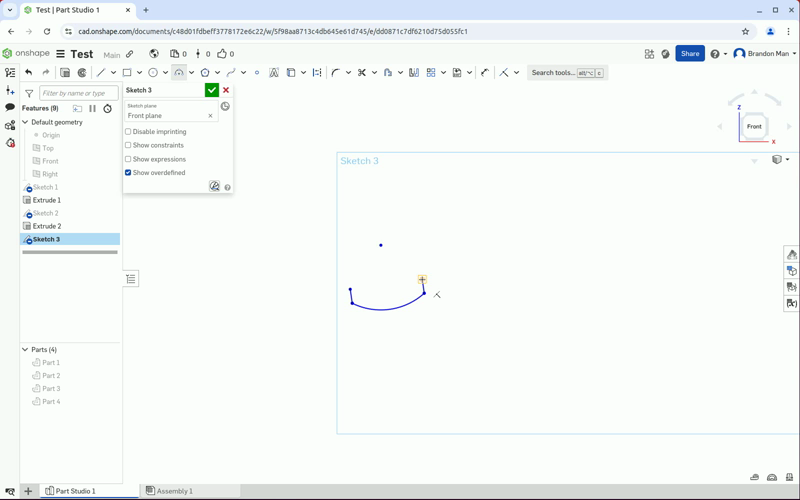
scroll(-6)
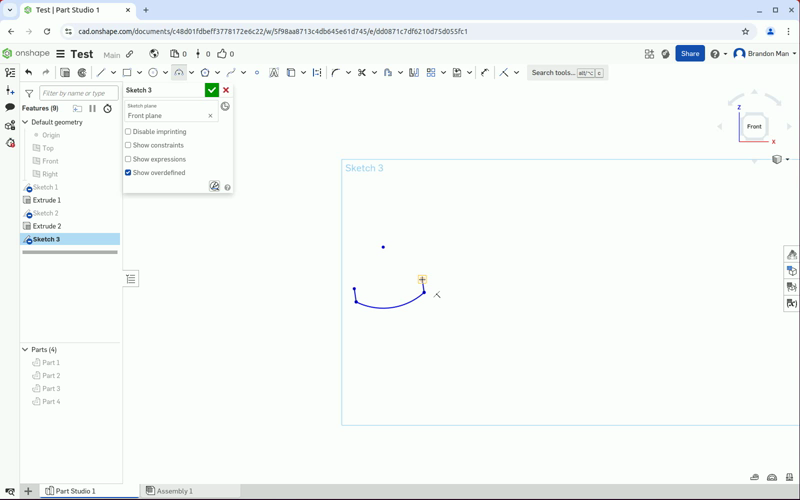
scroll(-6)
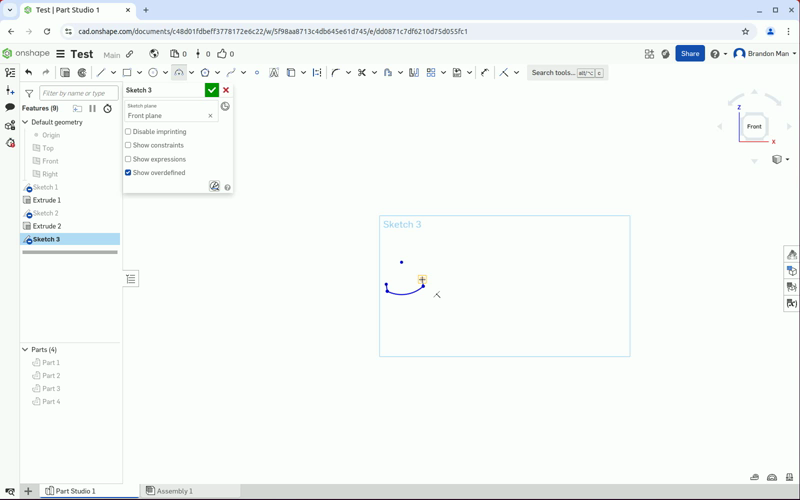
scroll(-6)
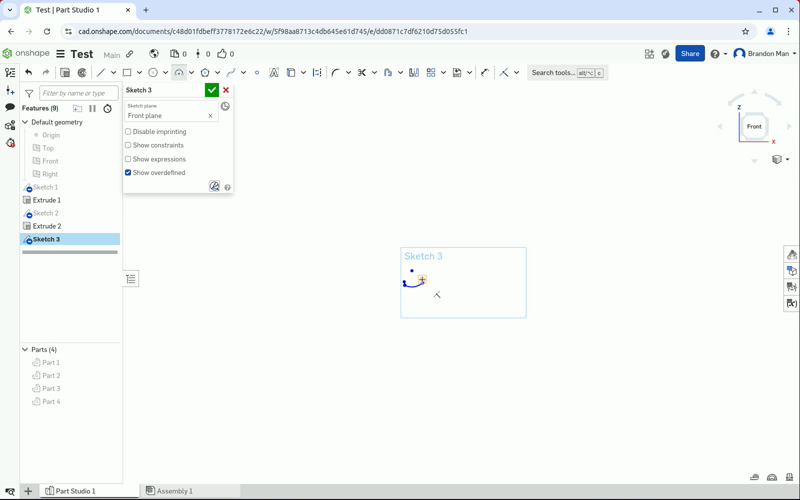
mouse_move(404, 281)
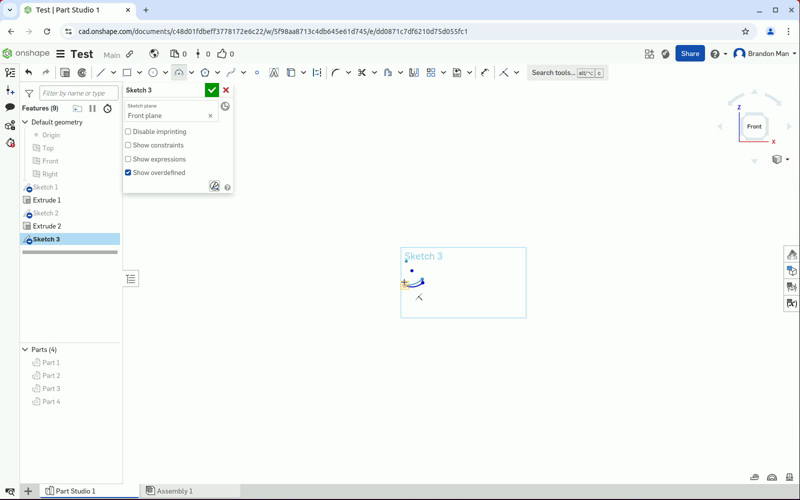
scroll(6)
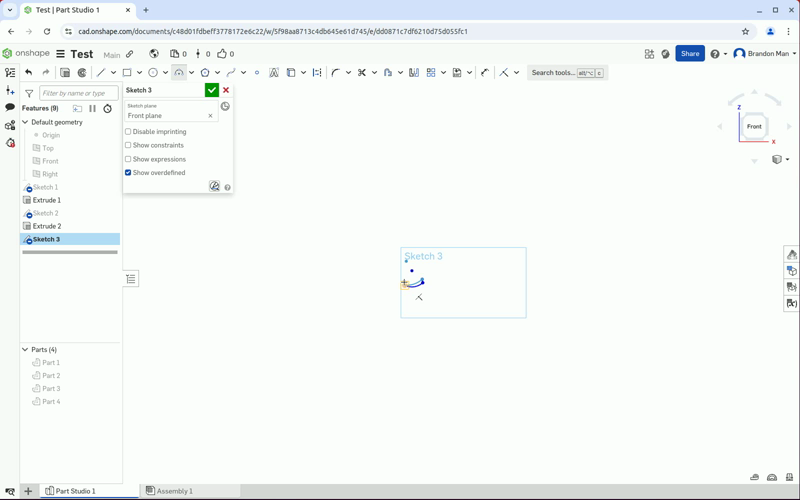
scroll(6)
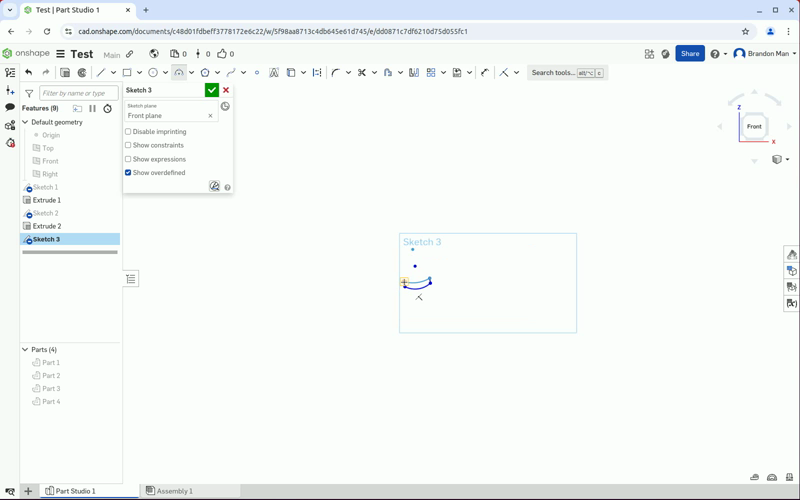
scroll(6)
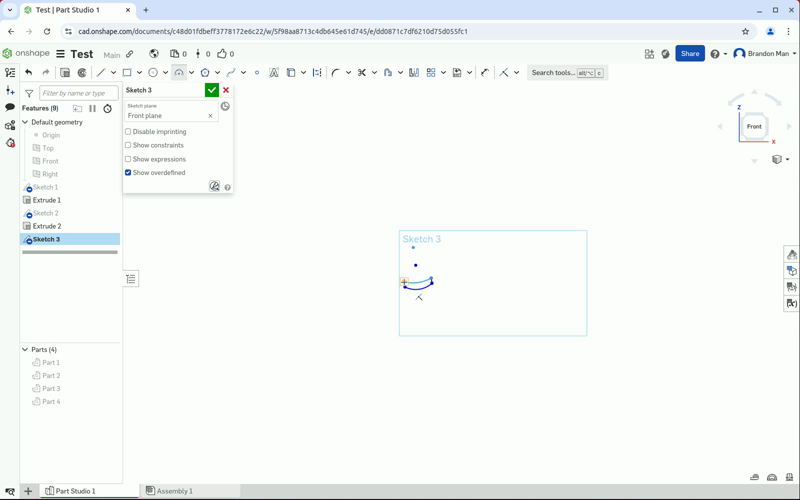
scroll(6)
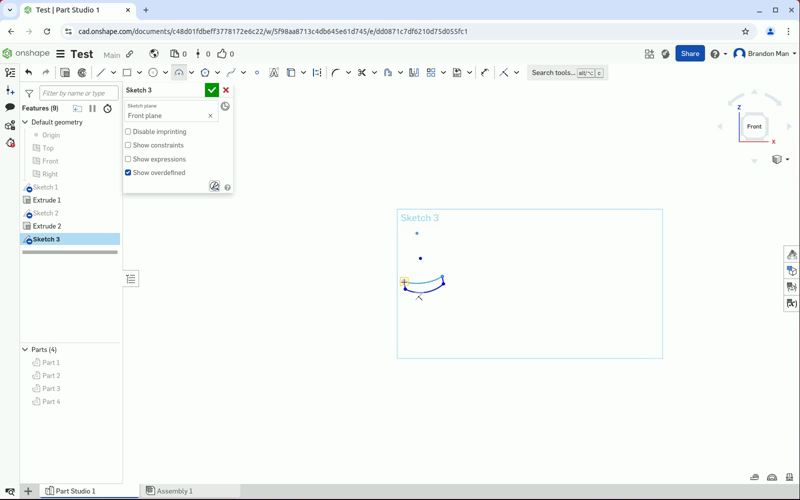
scroll(6)
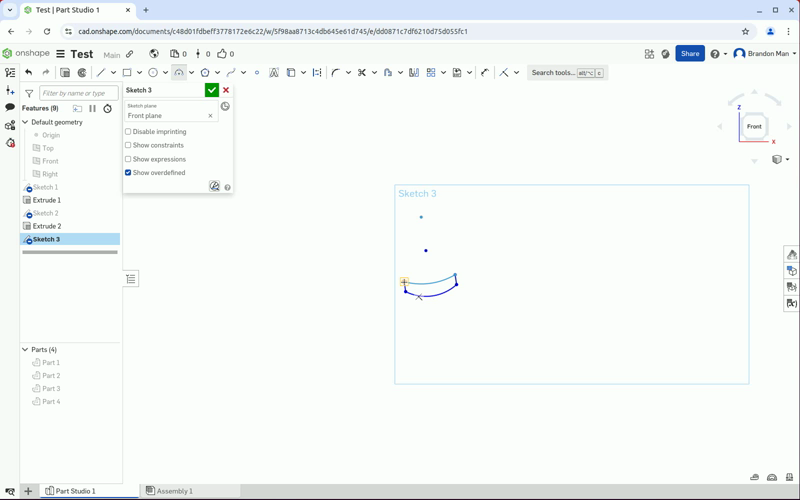
scroll(6)
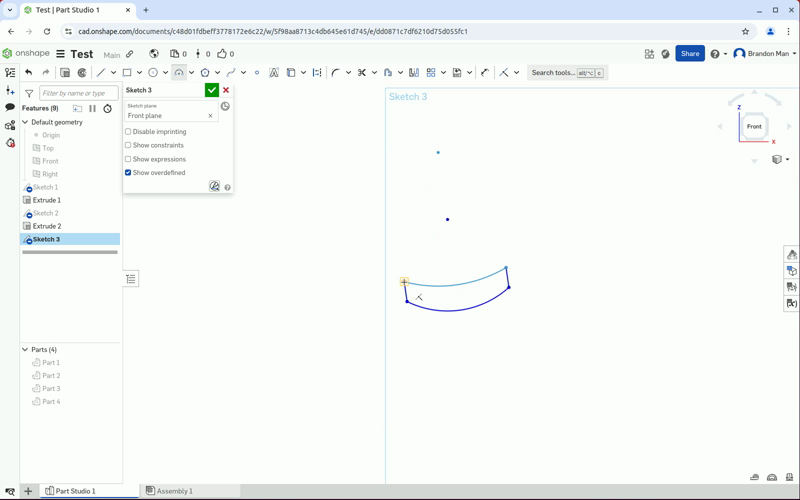
scroll(6)
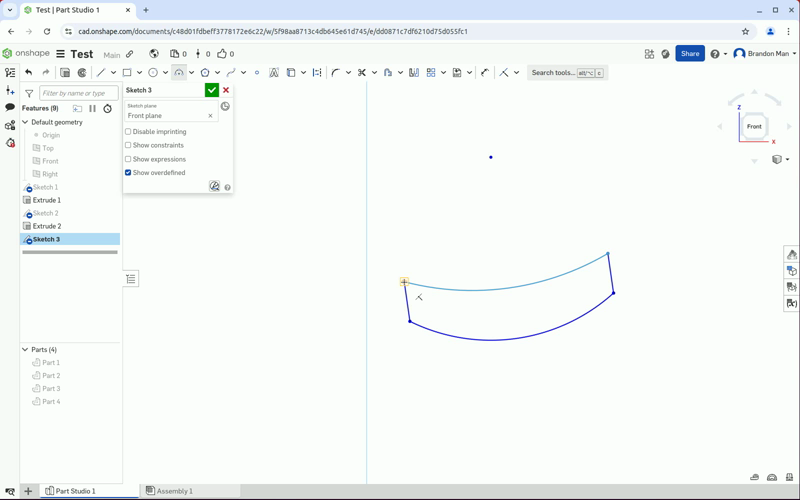
click(404, 281)
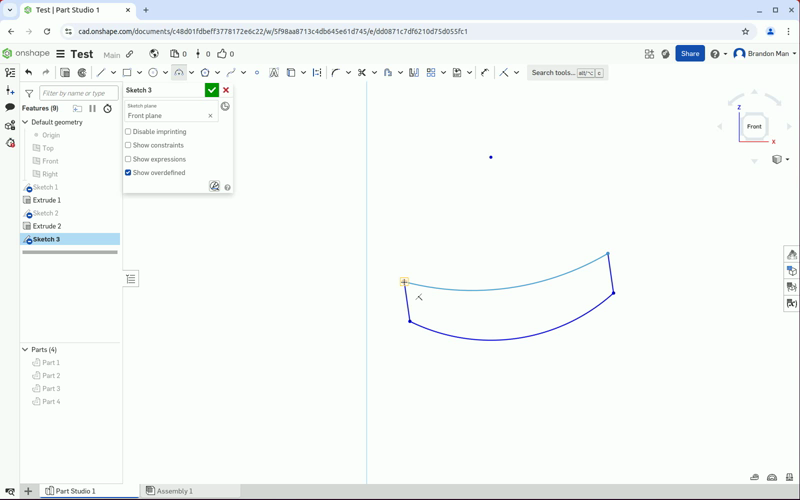
scroll(-6)
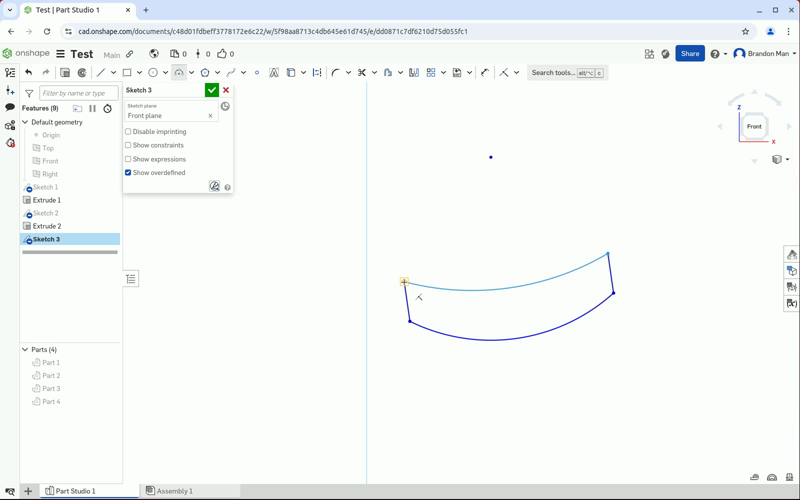
scroll(-6)
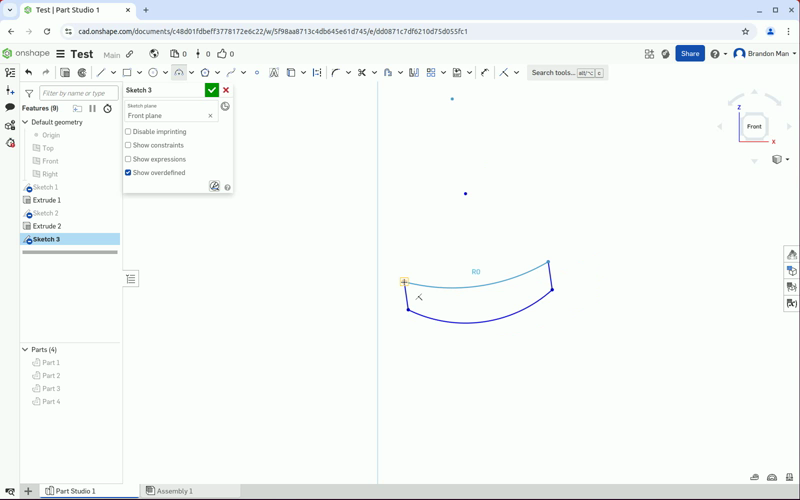
scroll(-6)
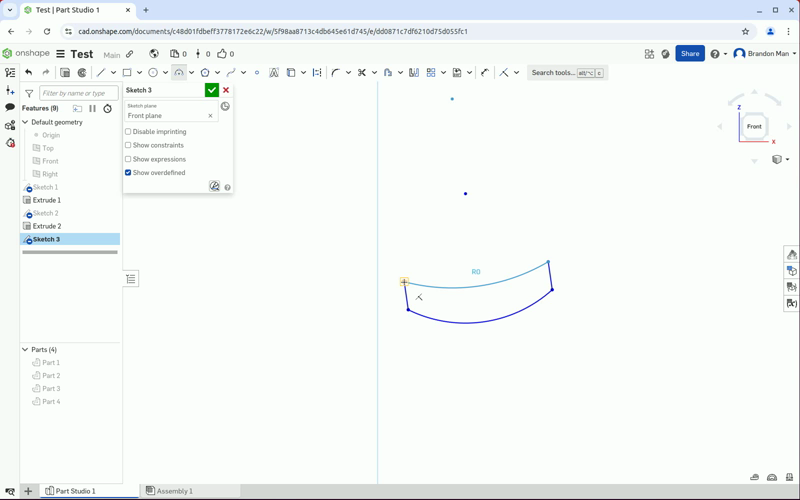
scroll(-6)
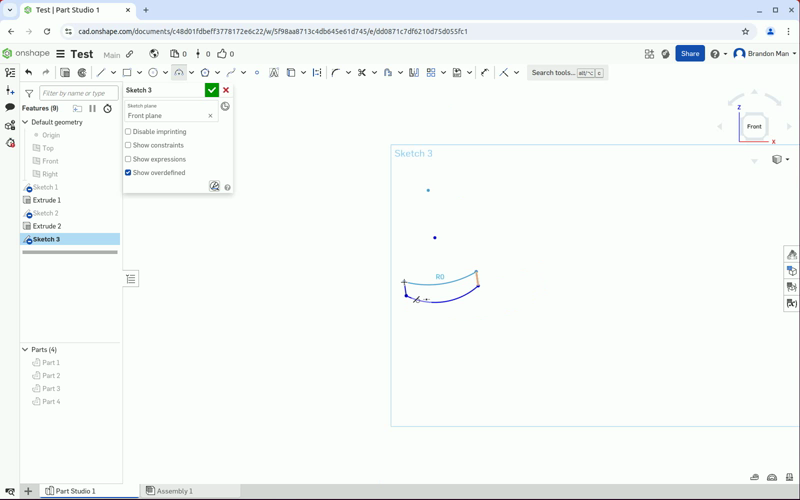
scroll(-6)
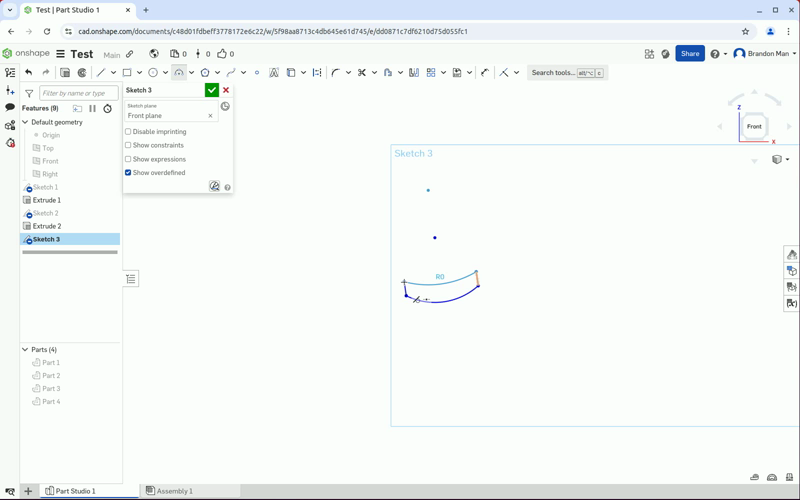
scroll(-6)
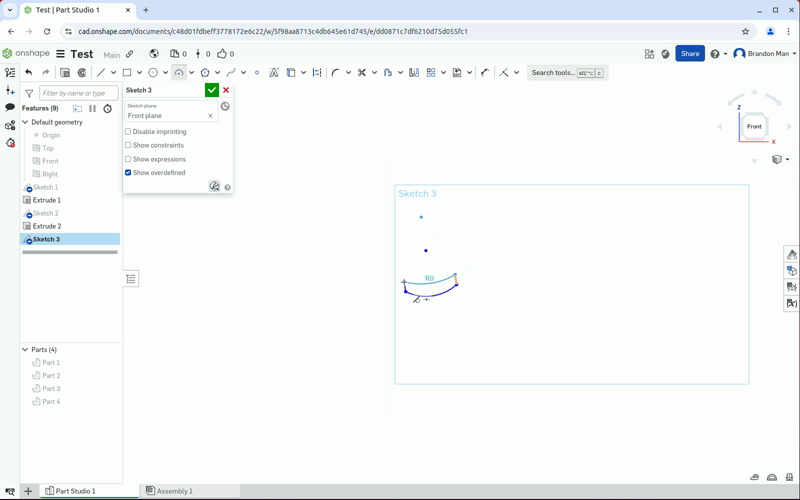
scroll(-6)
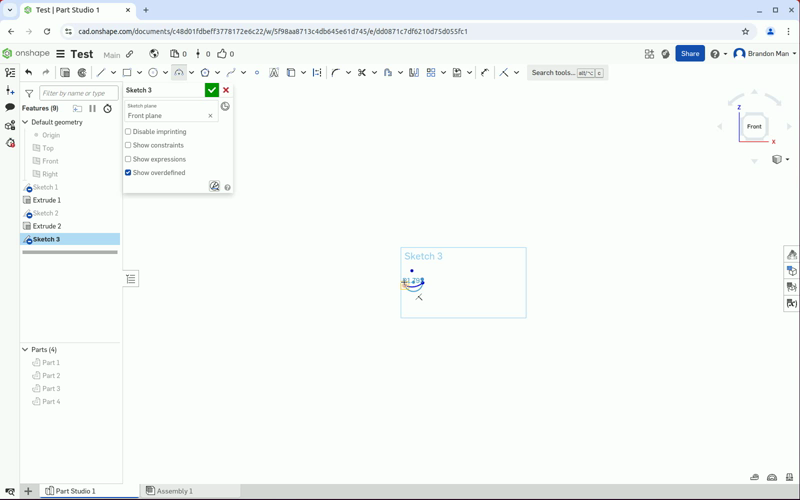
key_down(shift)
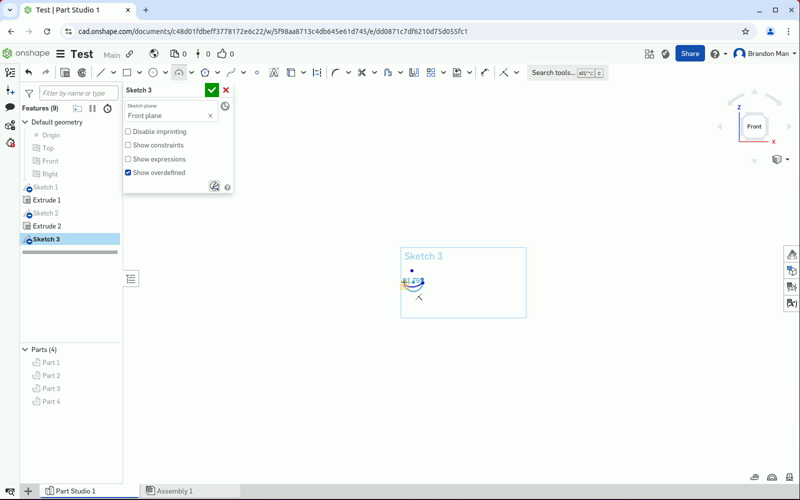
mouse_move(413, 283)
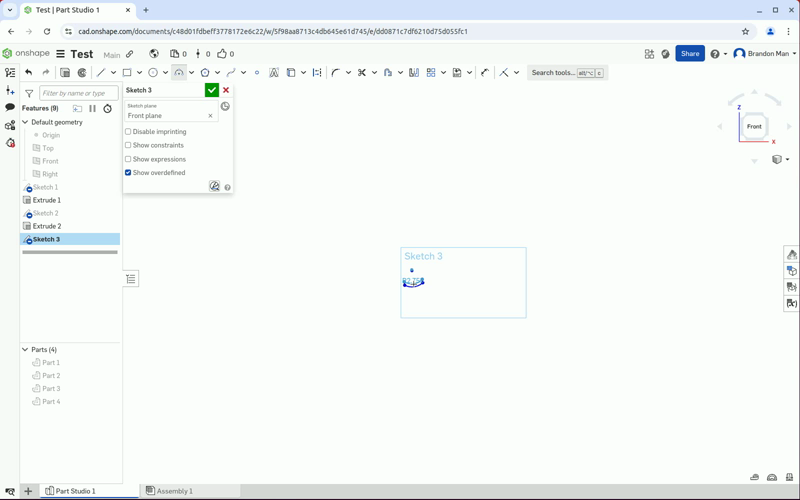
scroll(6)
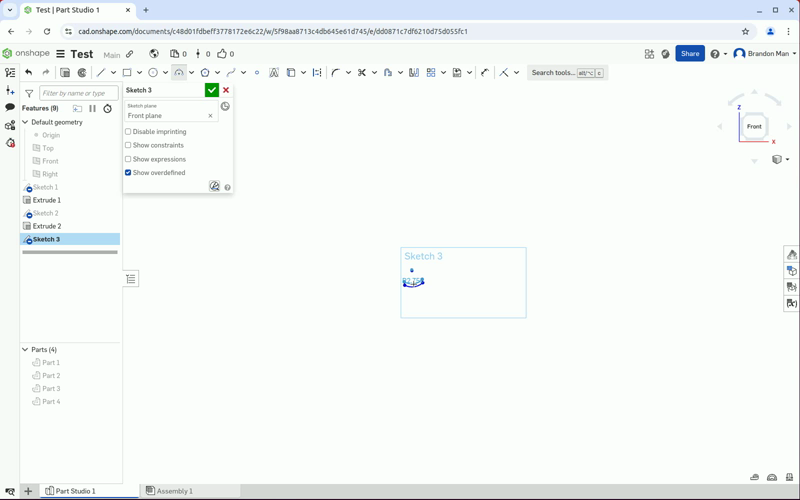
scroll(6)
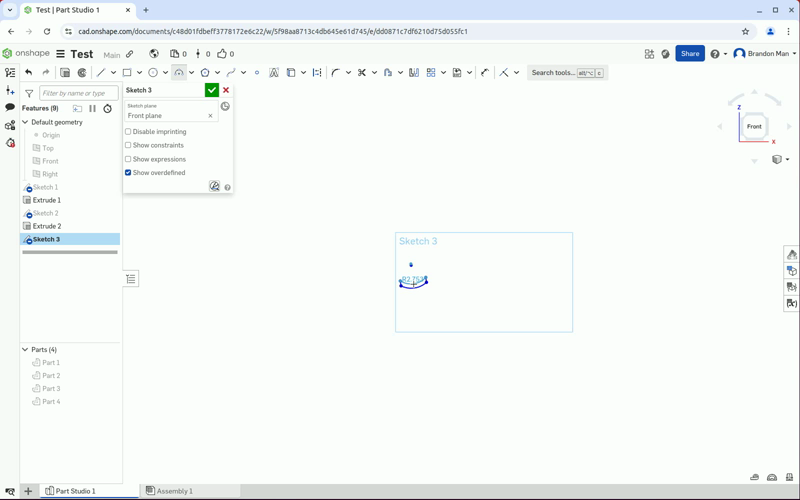
scroll(6)
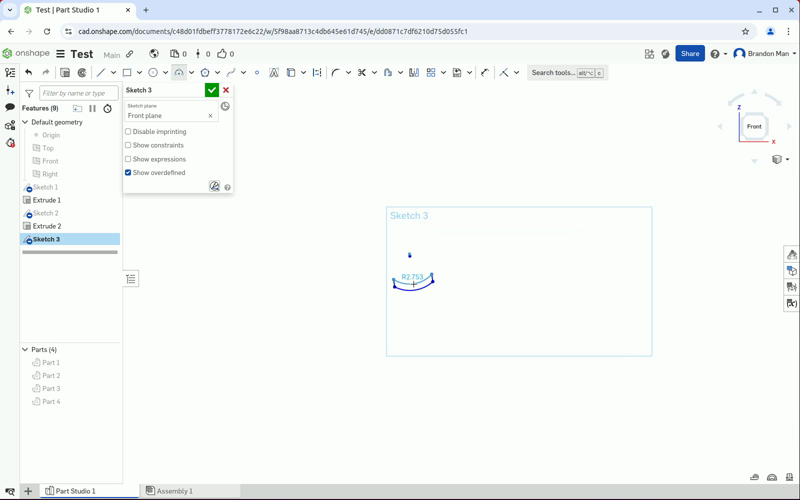
scroll(6)
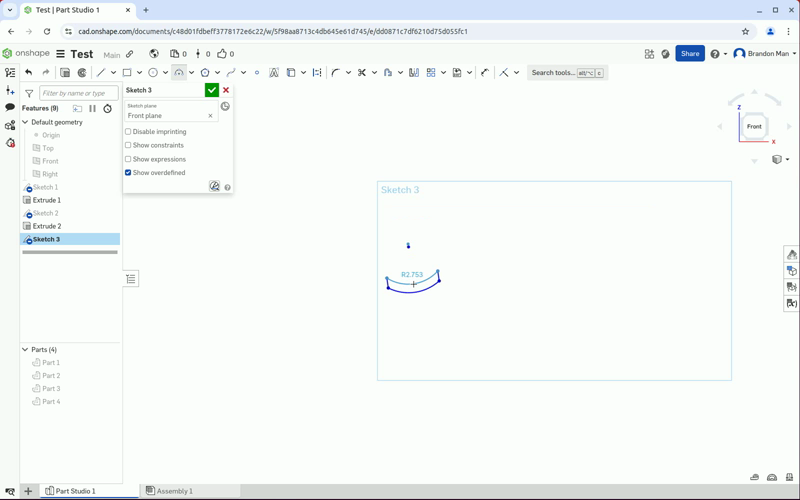
scroll(6)
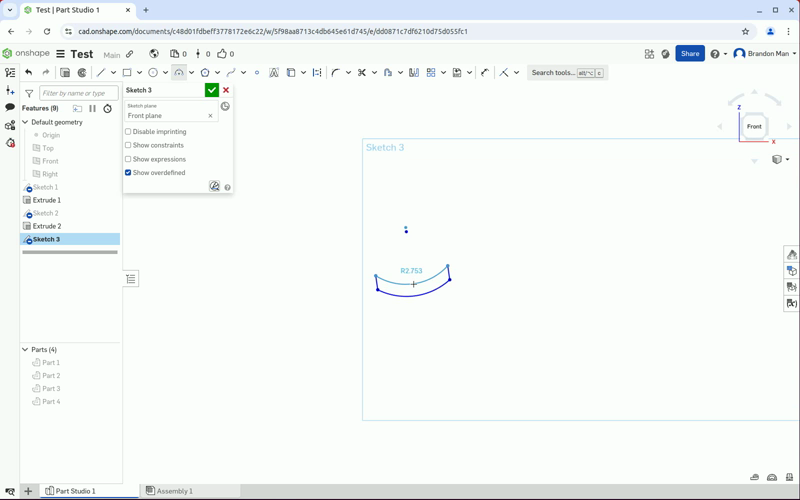
scroll(6)
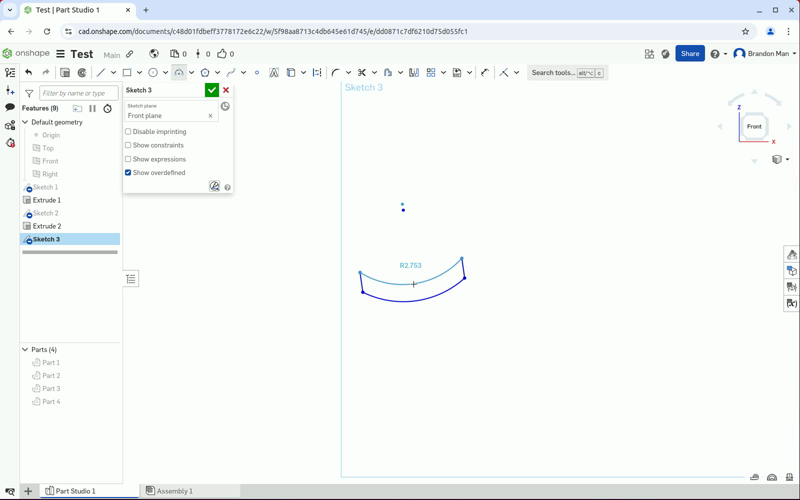
scroll(6)
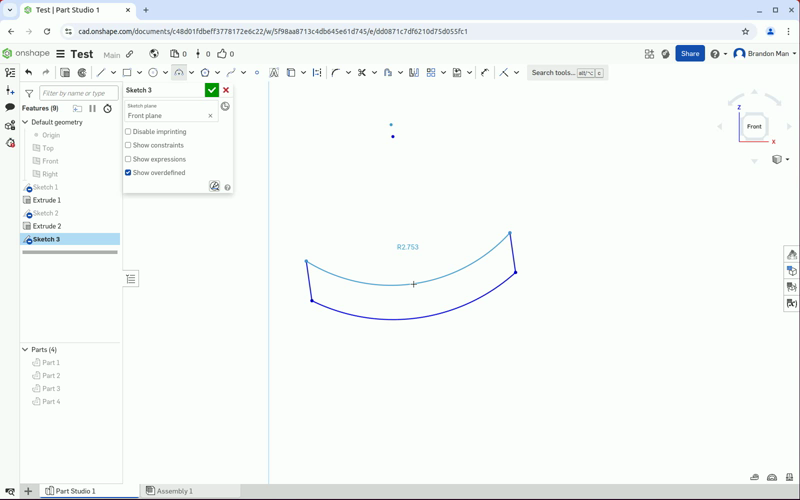
click(413, 283)
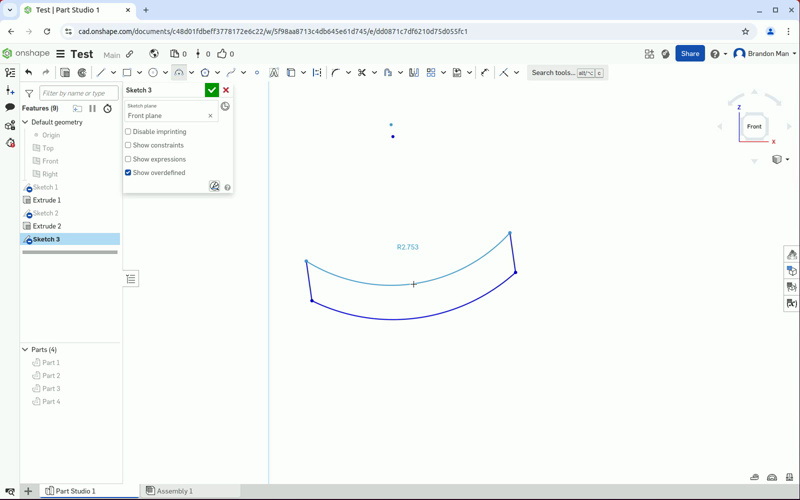
scroll(-6)
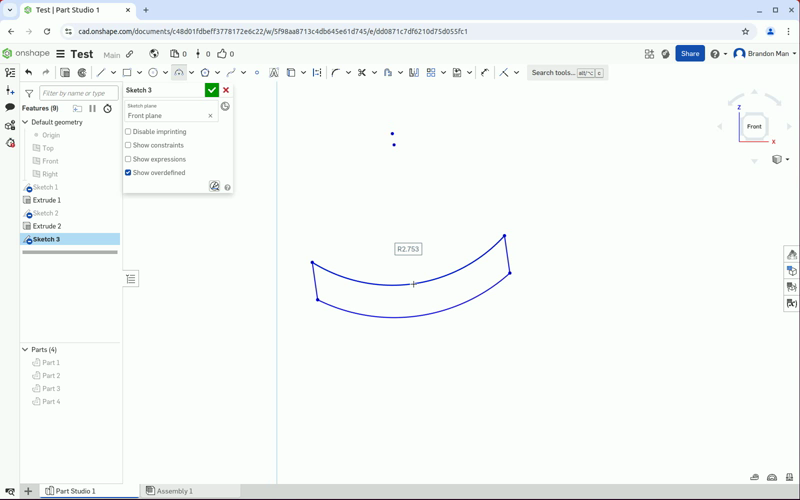
scroll(-6)
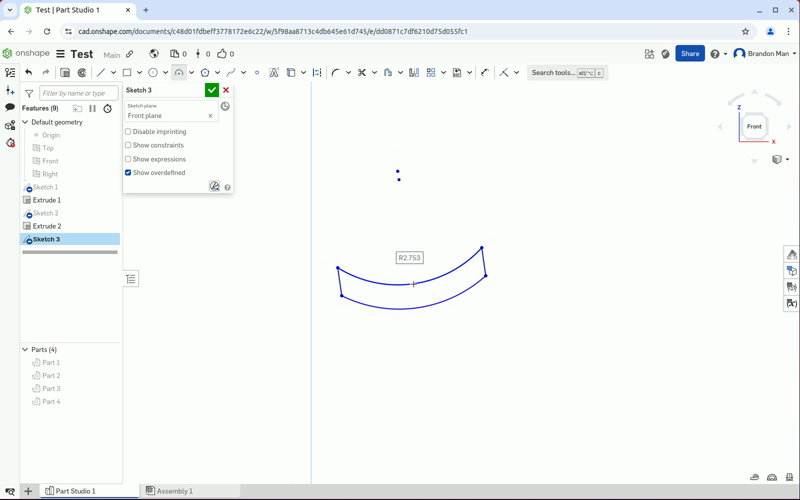
scroll(-6)
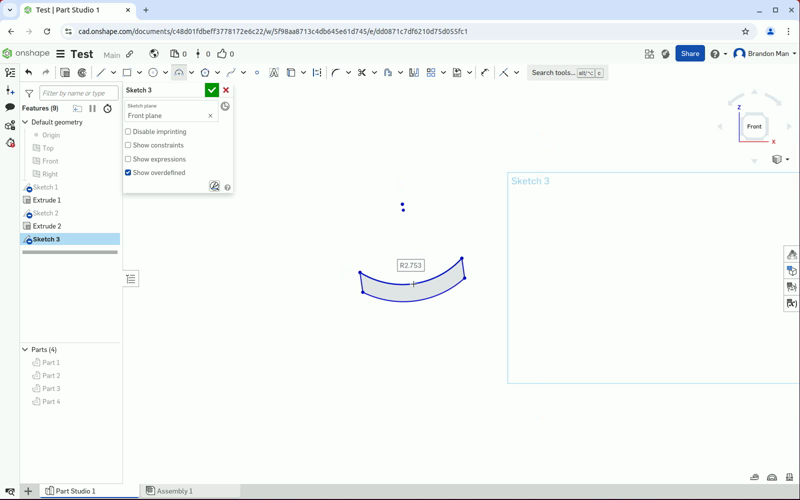
scroll(-6)
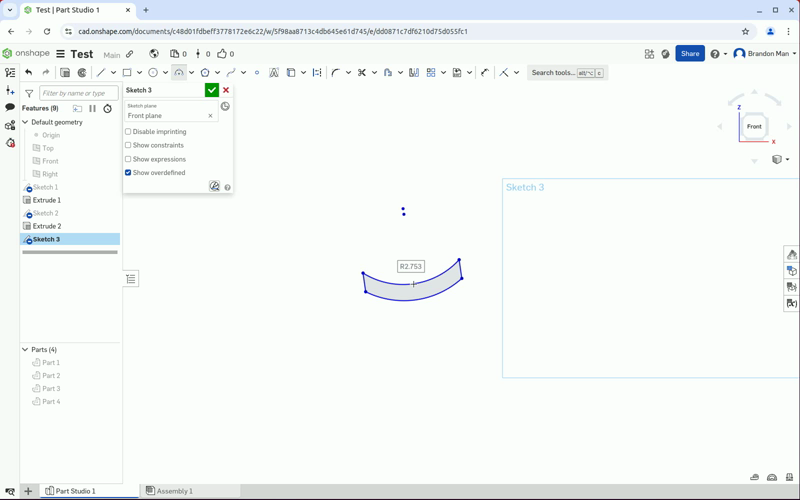
scroll(-6)
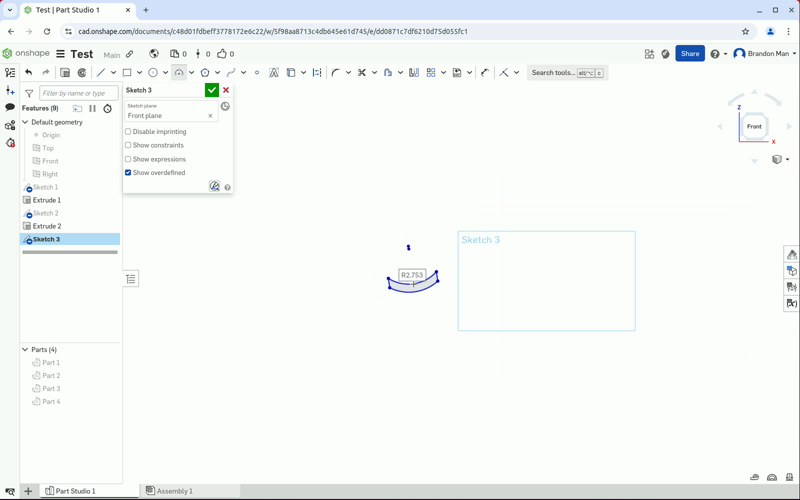
scroll(-6)
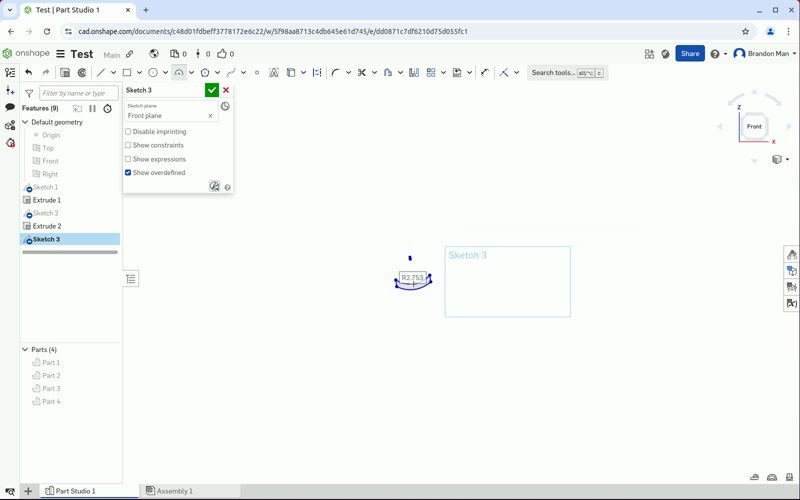
scroll(-6)
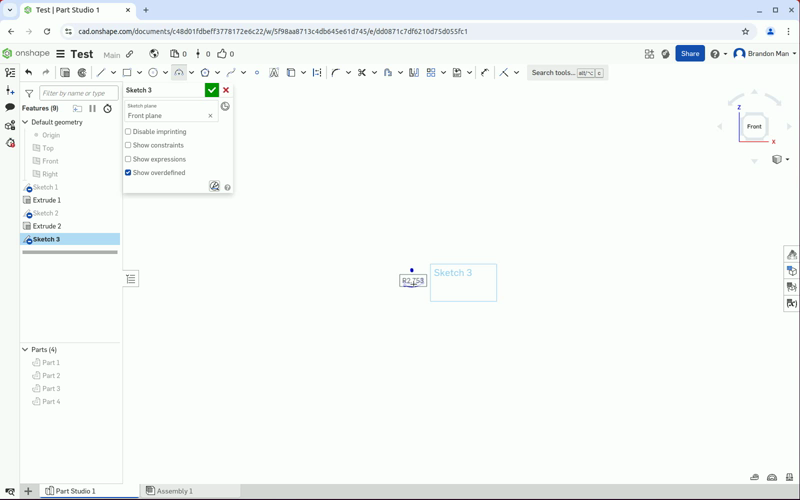
key_up(shift)
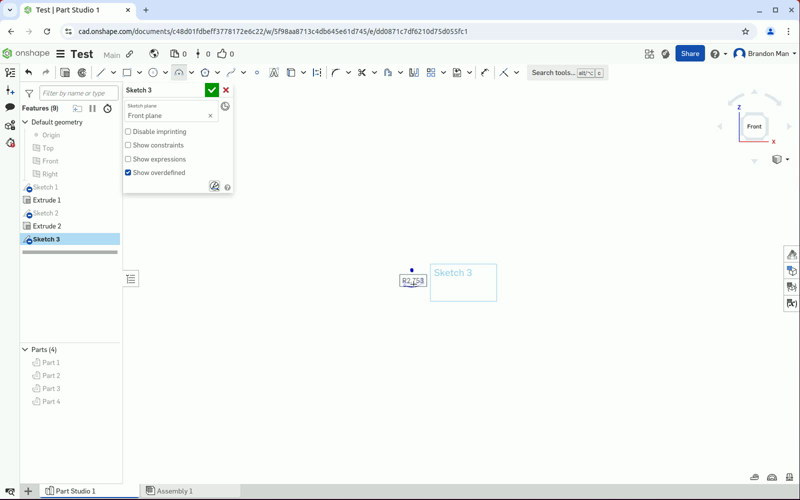
key(esc)
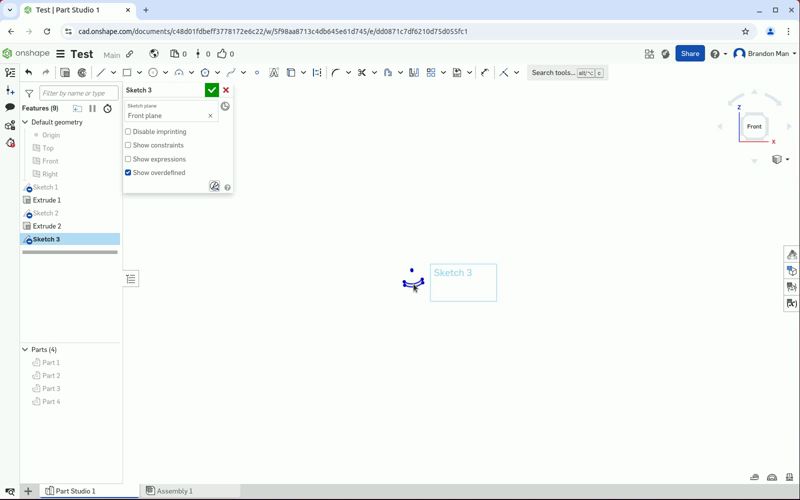
mouse_move(419, 283)
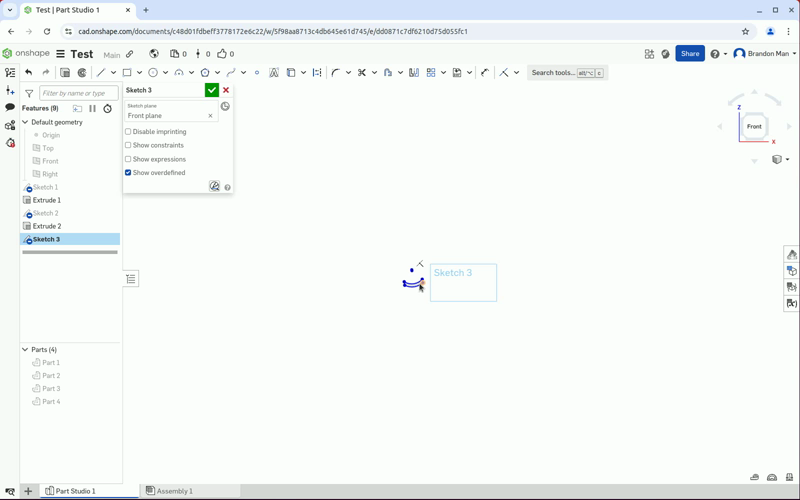
scroll(6)
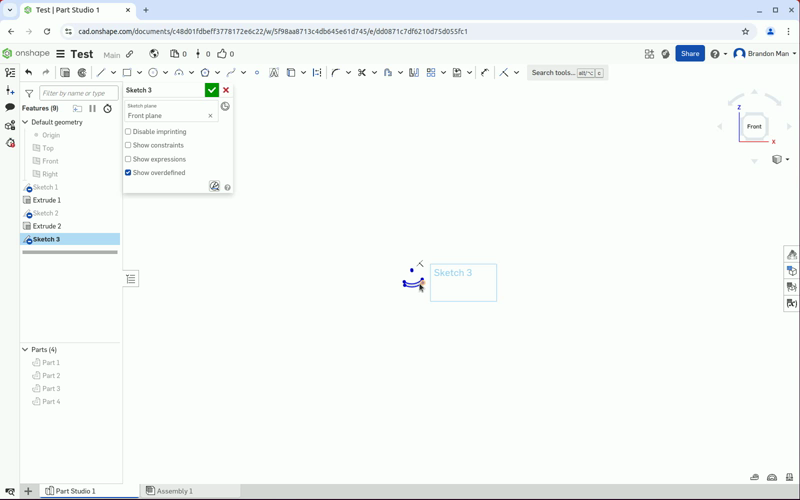
scroll(6)
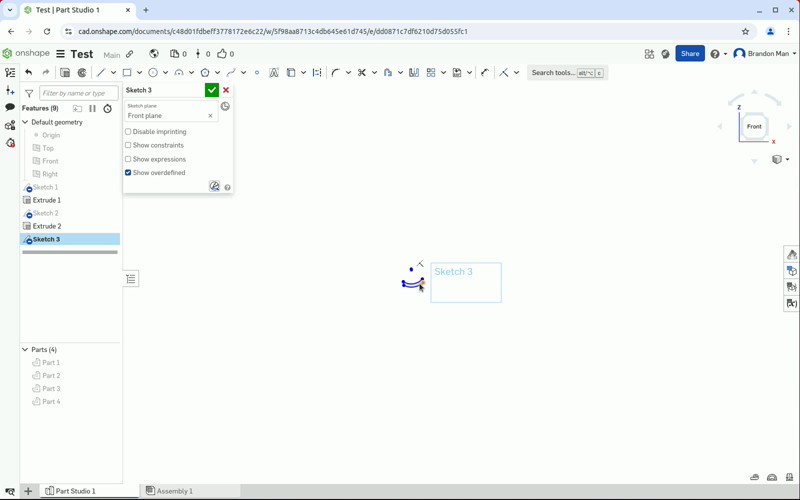
scroll(6)
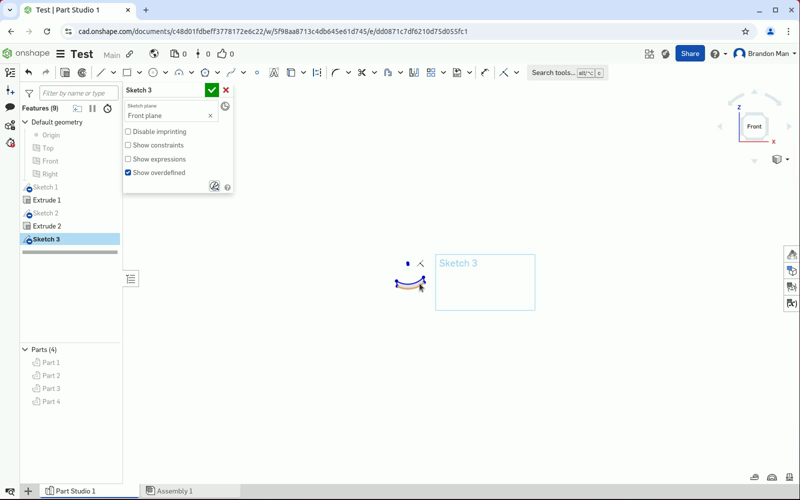
scroll(6)
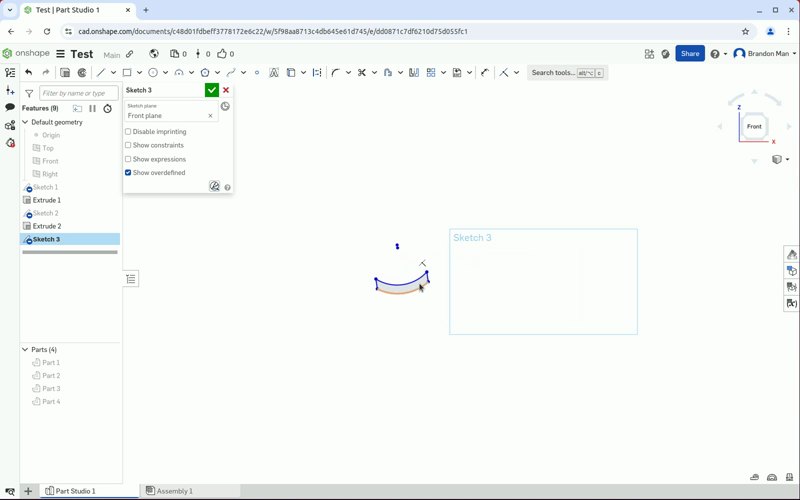
scroll(6)
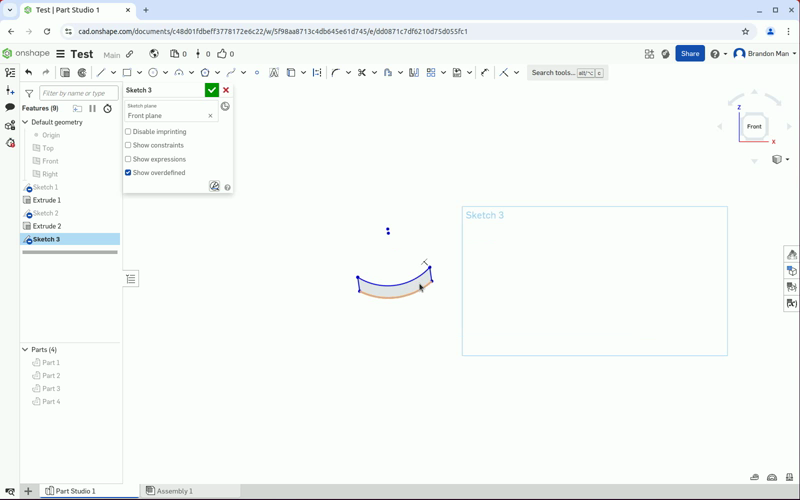
scroll(6)
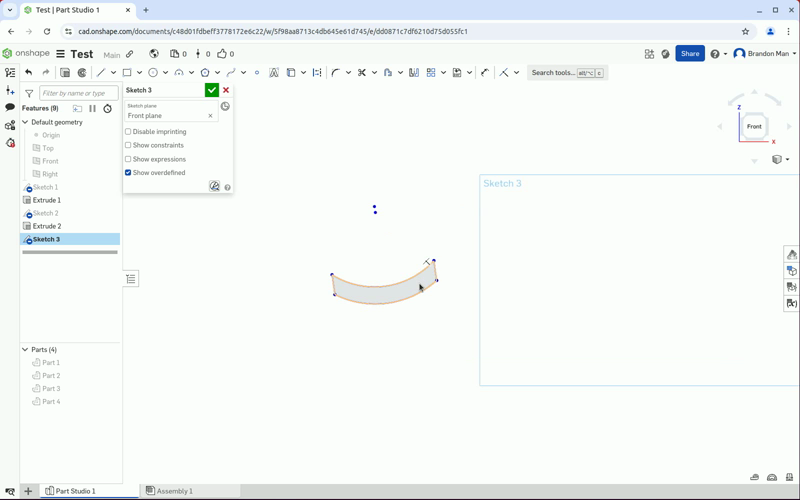
scroll(6)
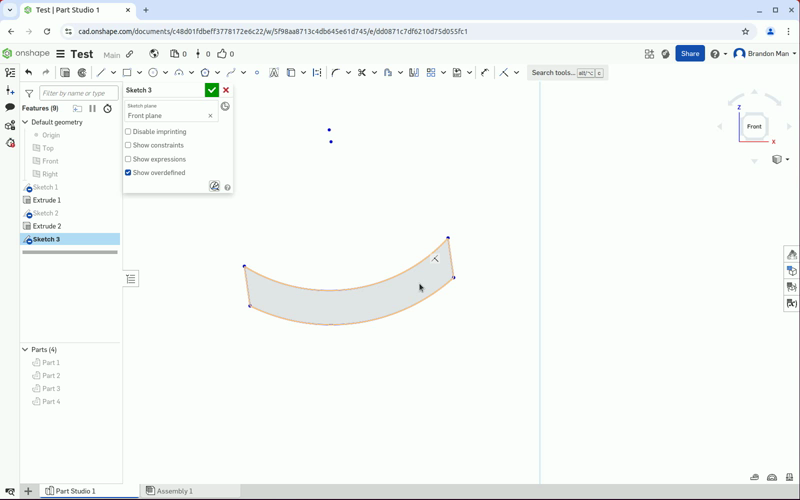
click(419, 283)
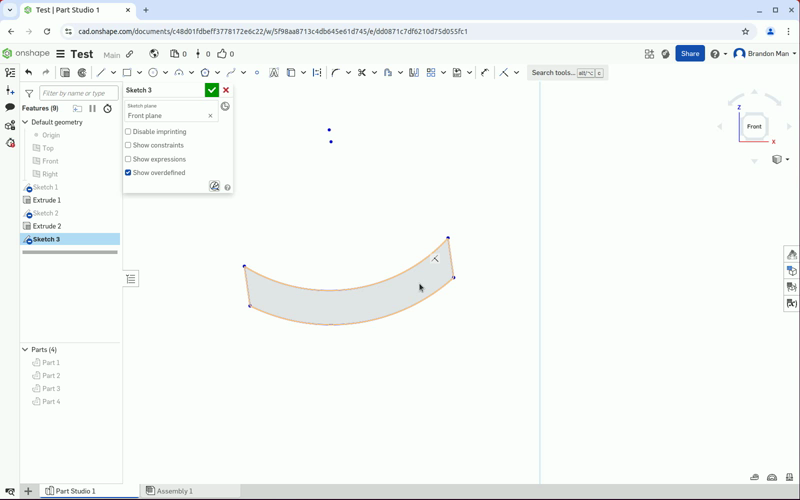
scroll(-6)
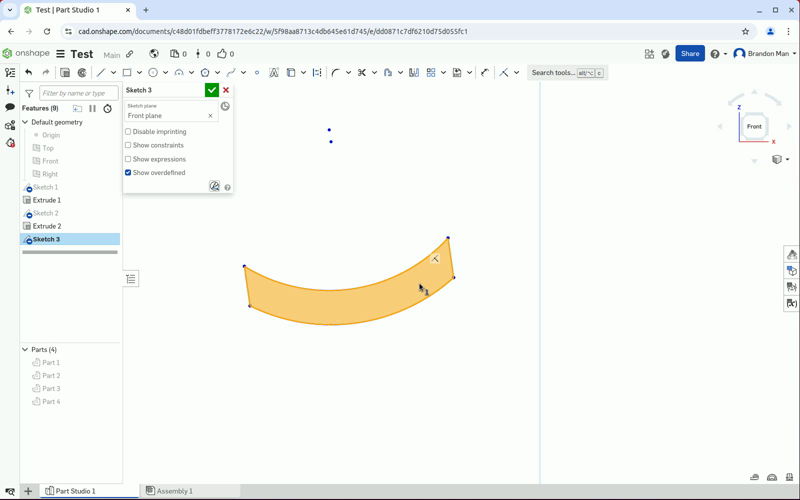
scroll(-6)
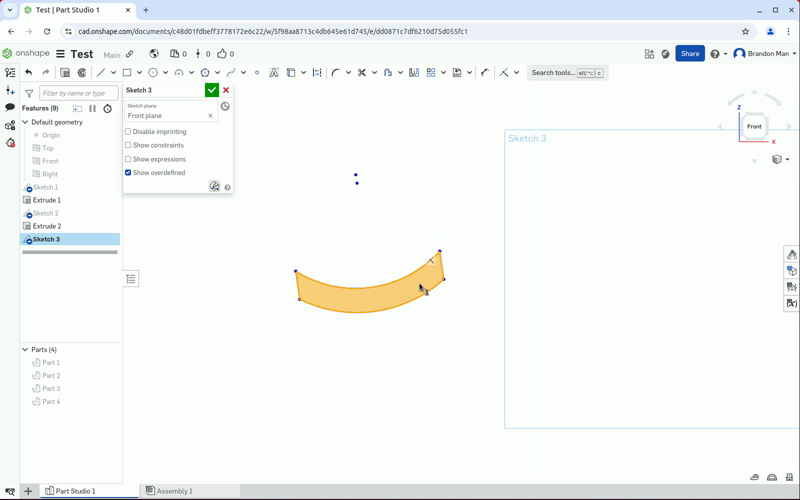
scroll(-6)
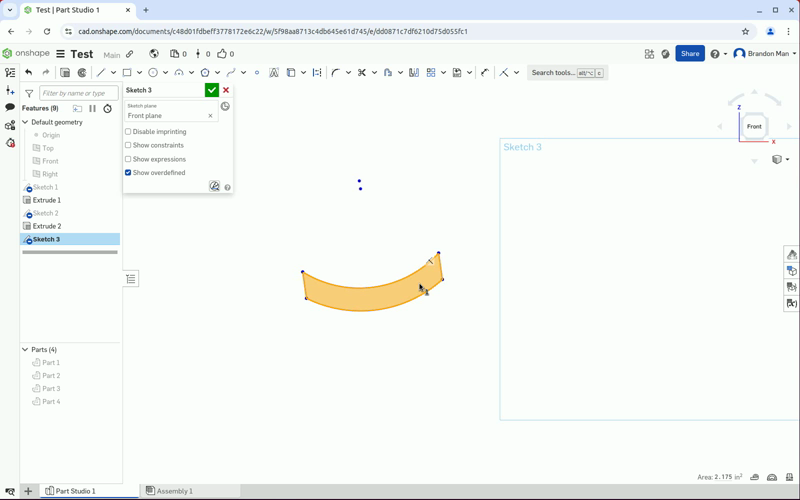
scroll(-6)
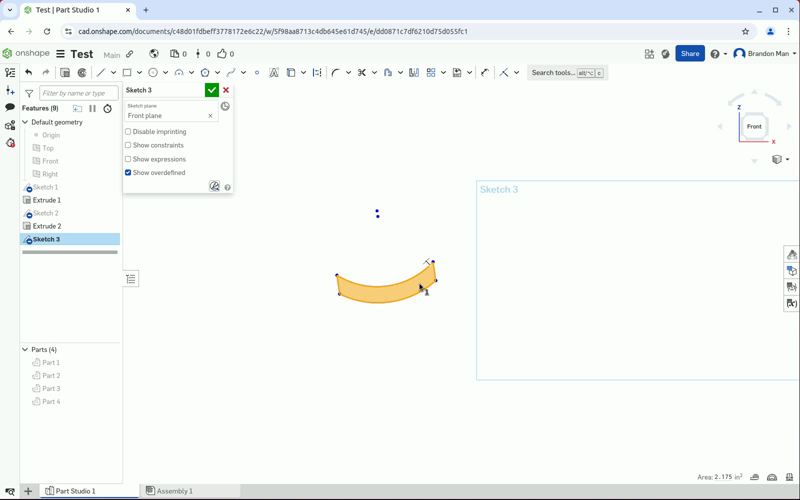
scroll(-6)
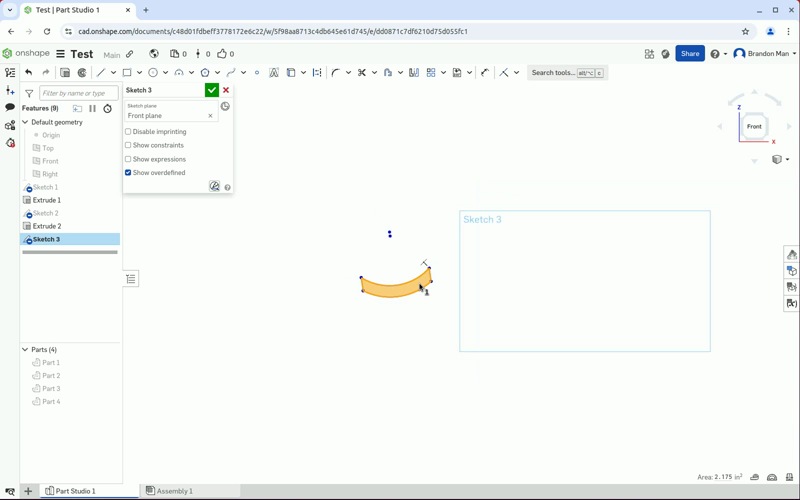
scroll(-6)
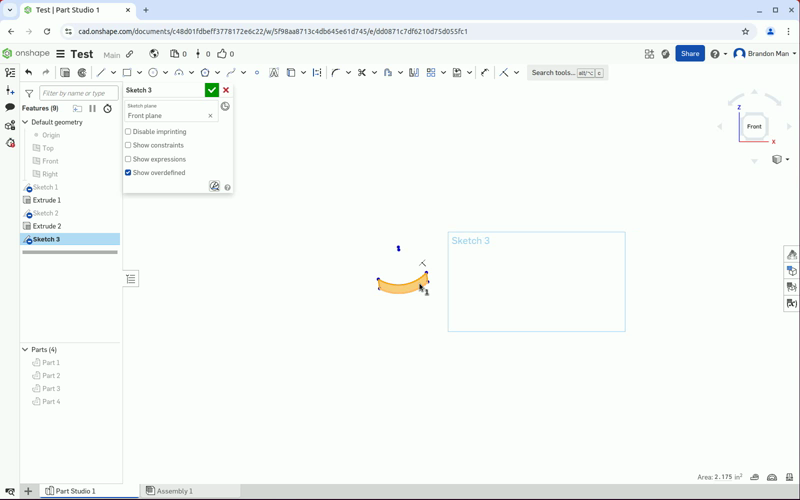
scroll(-6)
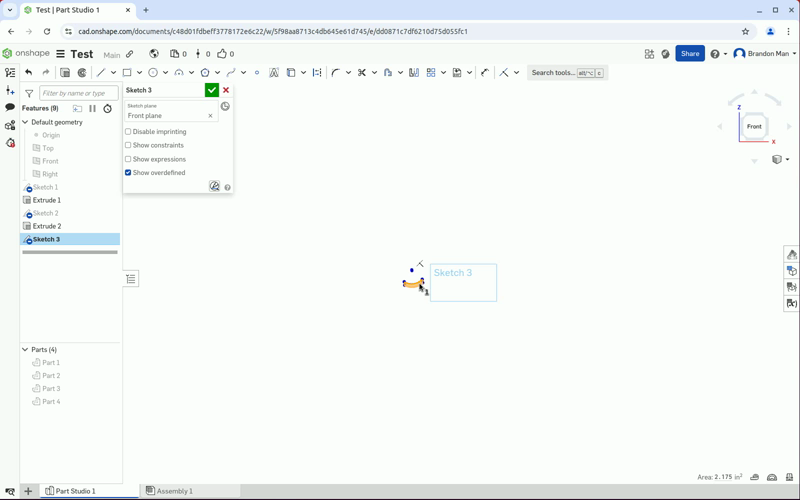
mouse_move(73, 352)
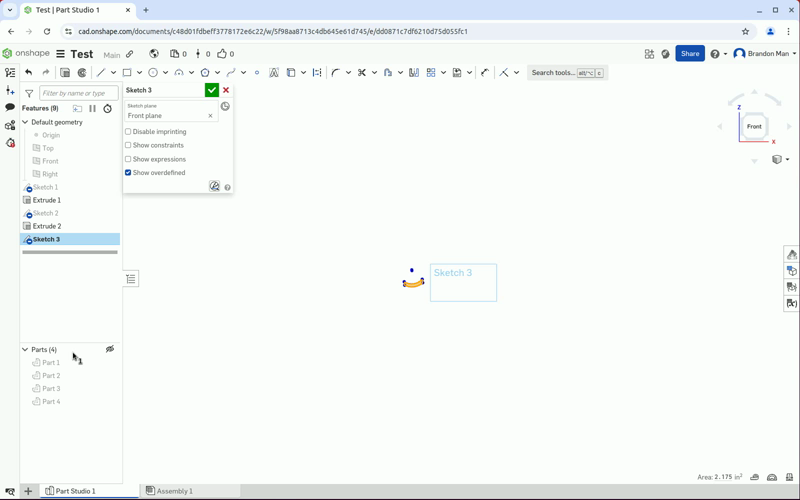
key(shift+y)
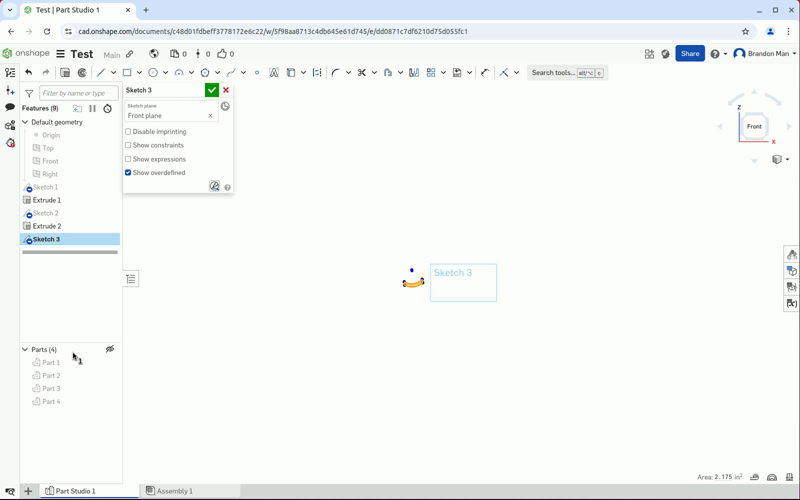
key(shift+e)
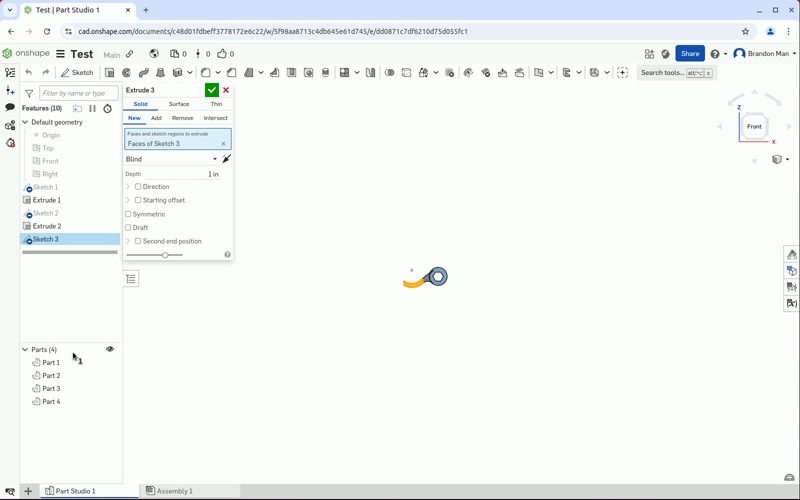
mouse_move(143, 106)
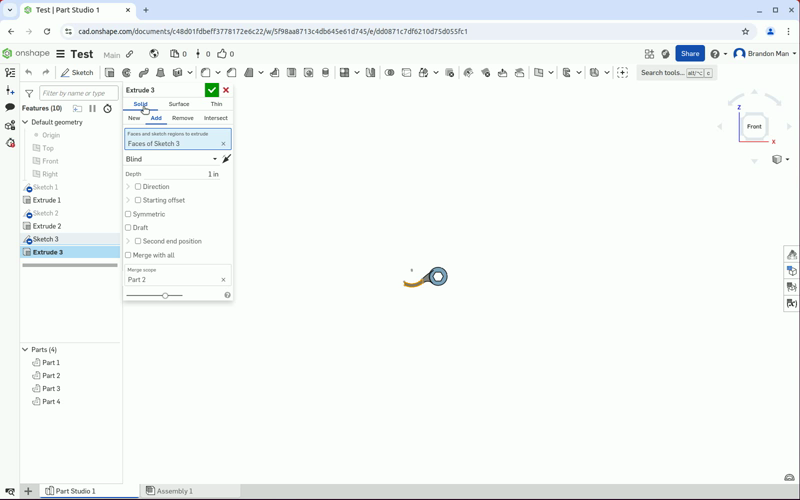
click(143, 106)
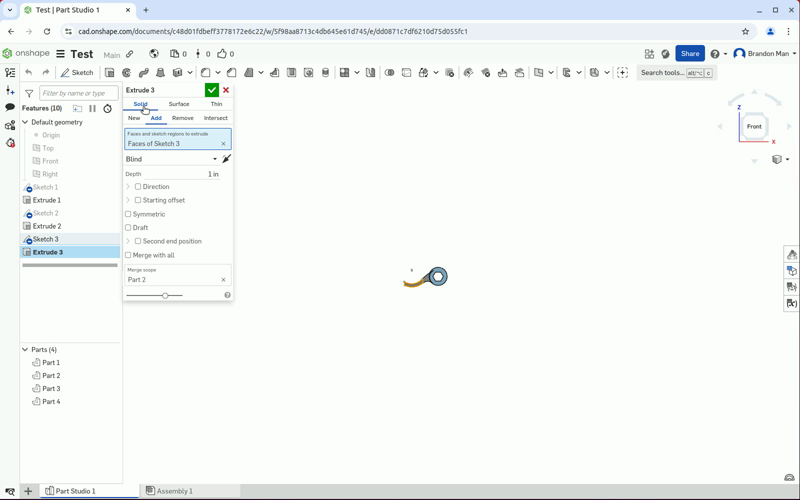
mouse_move(137, 120)
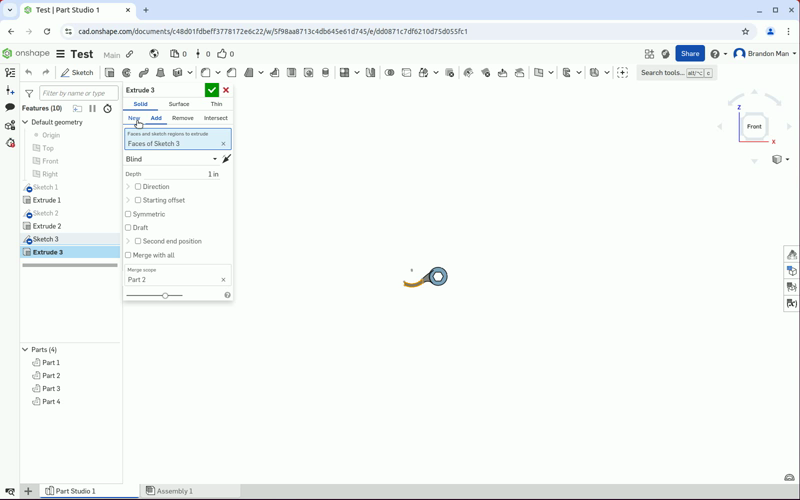
click(137, 120)
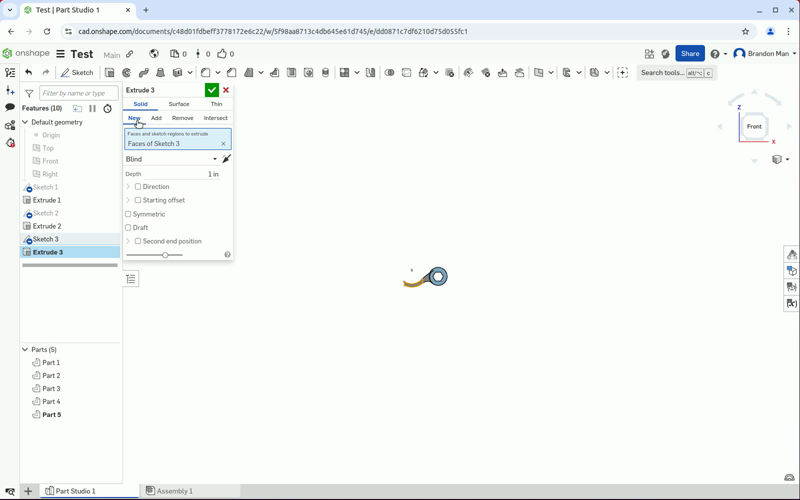
key(tab, 4)
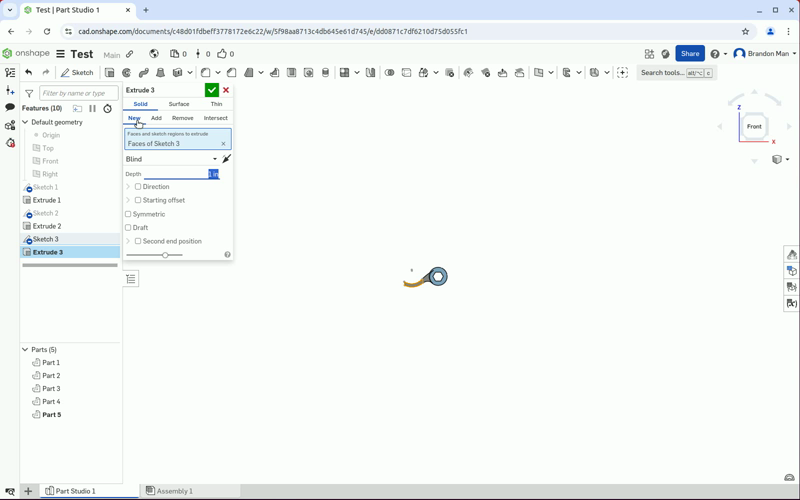
text(2.888)
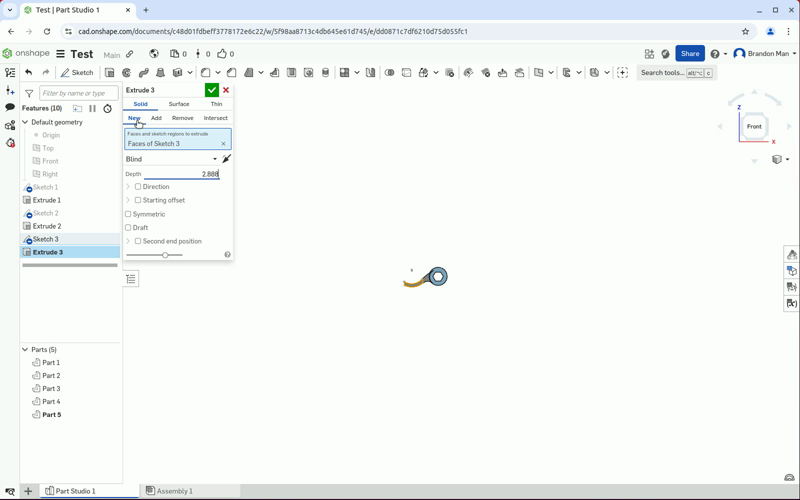
key(tab, 3)
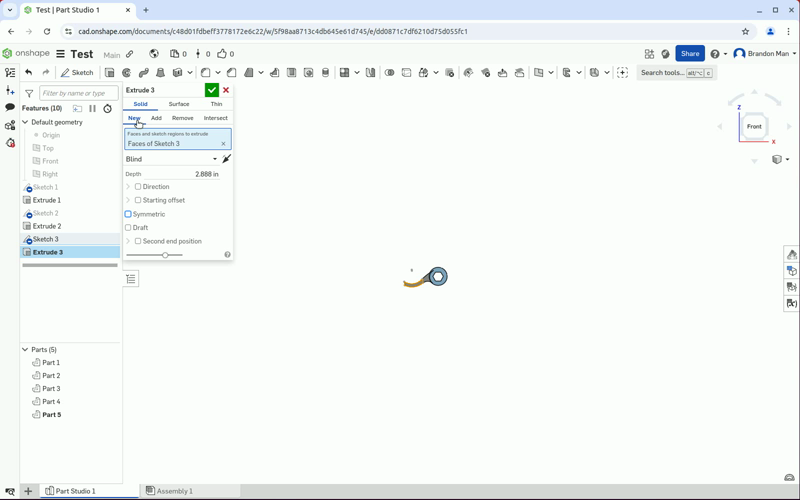
key(space)
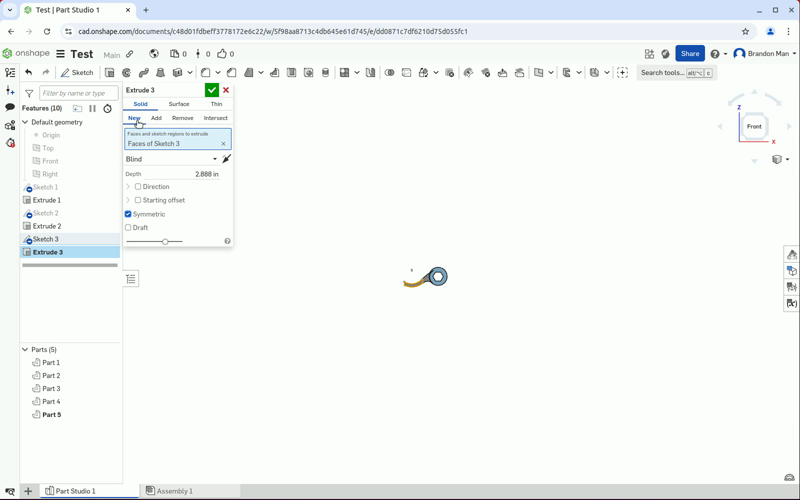
key(enter)
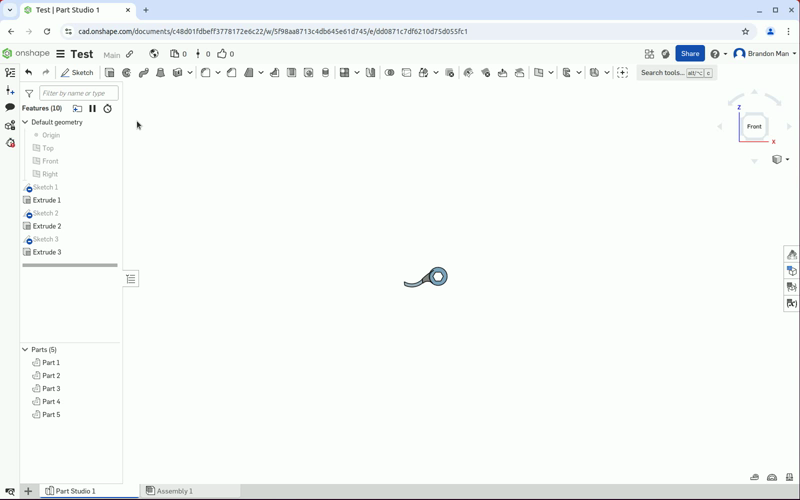
key(shift+h)
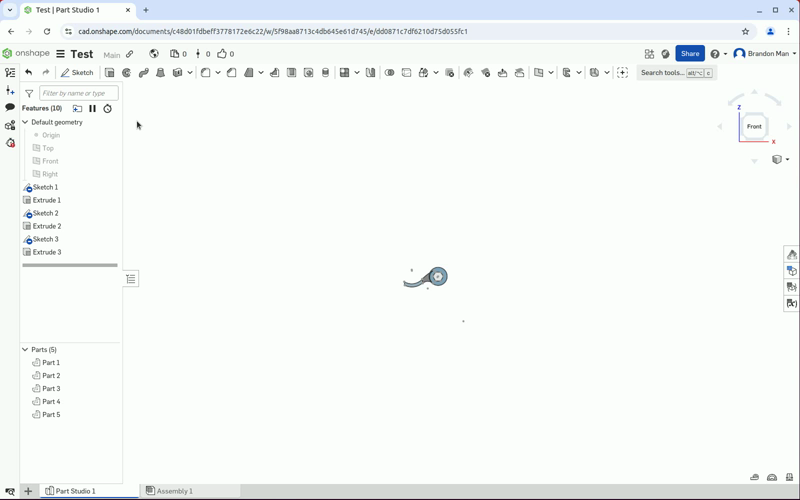
key(shift+h)
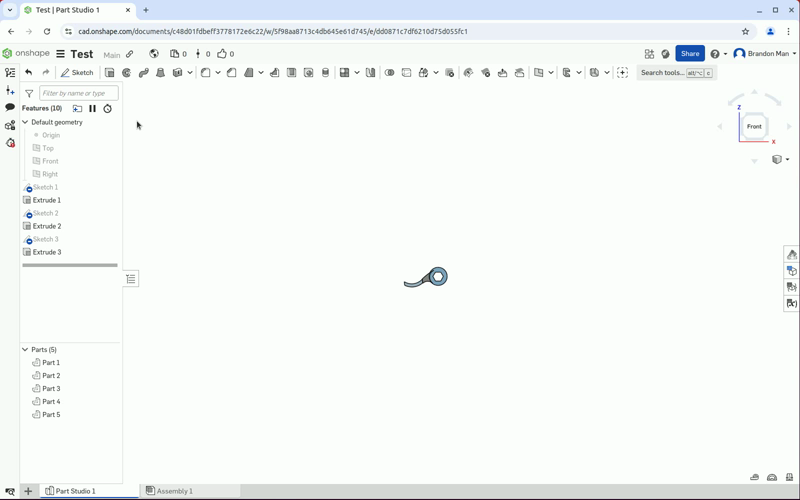
mouse_move(73, 189)
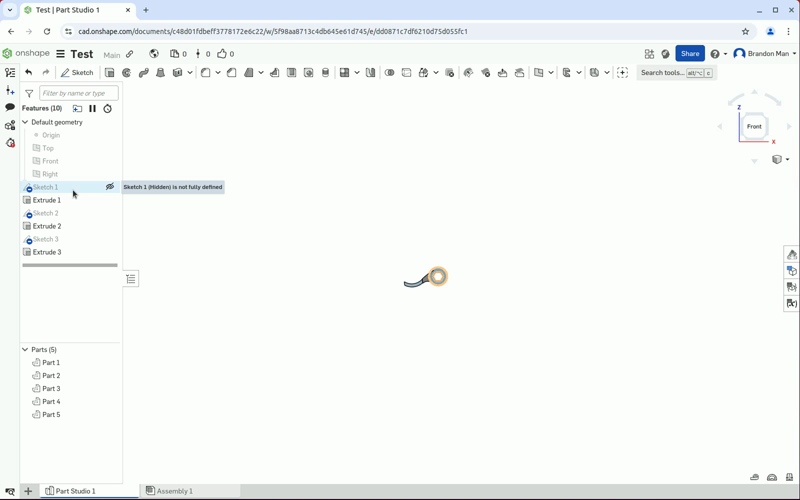
click(73, 189)
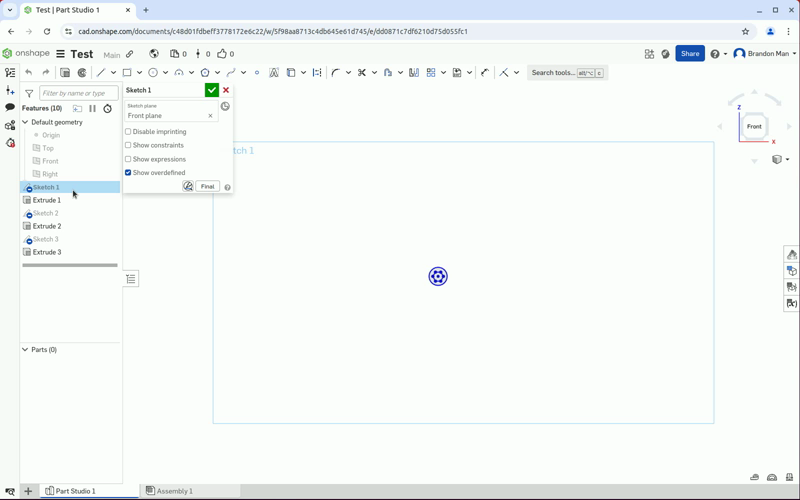
mouse_move(229, 92)
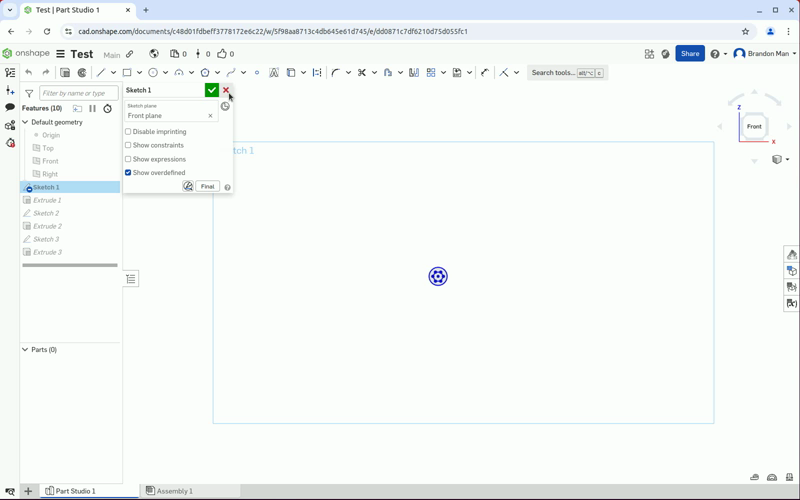
click(229, 92)
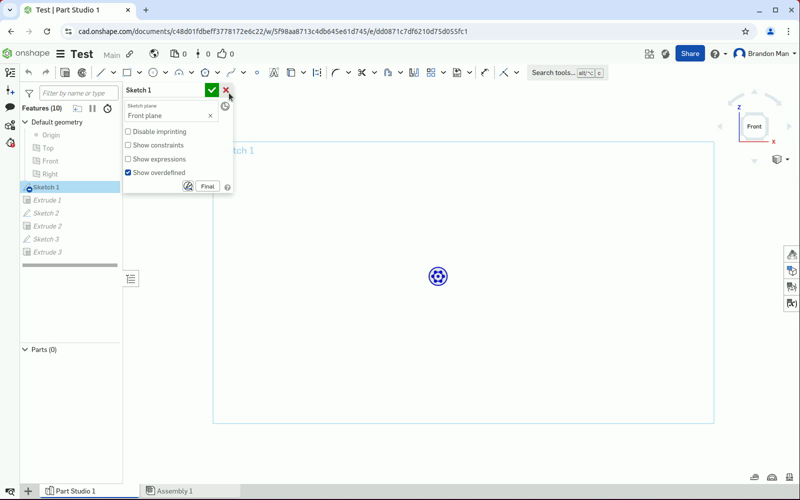
key(shift+s)
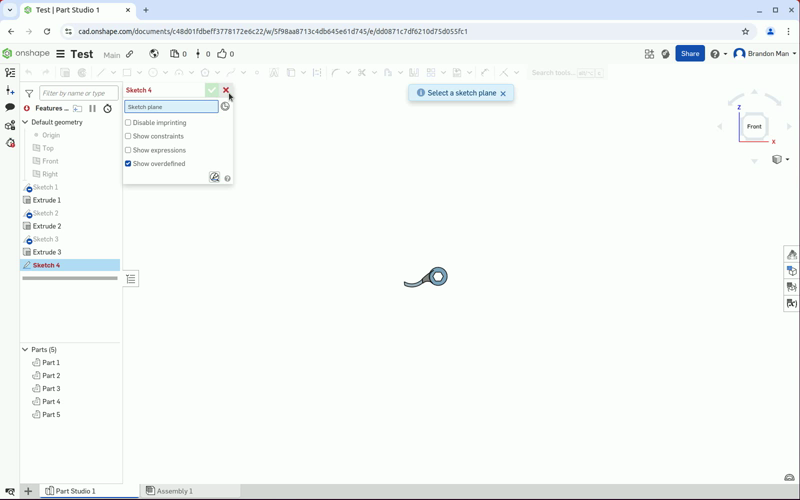
mouse_move(73, 163)
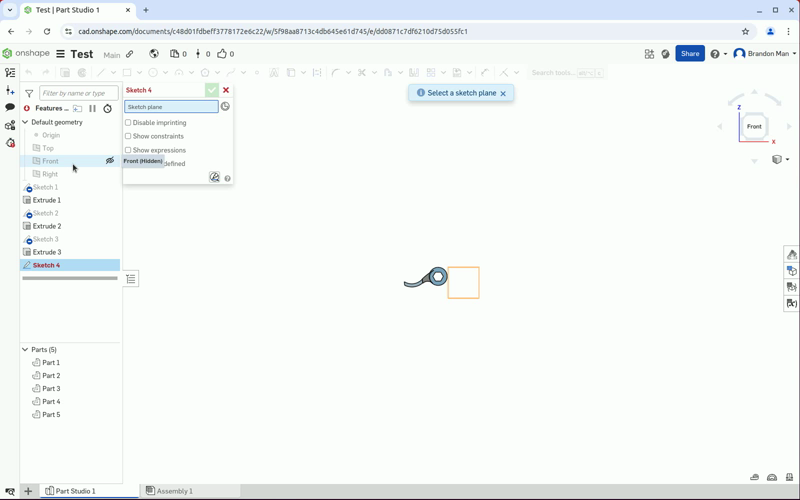
click(73, 163)
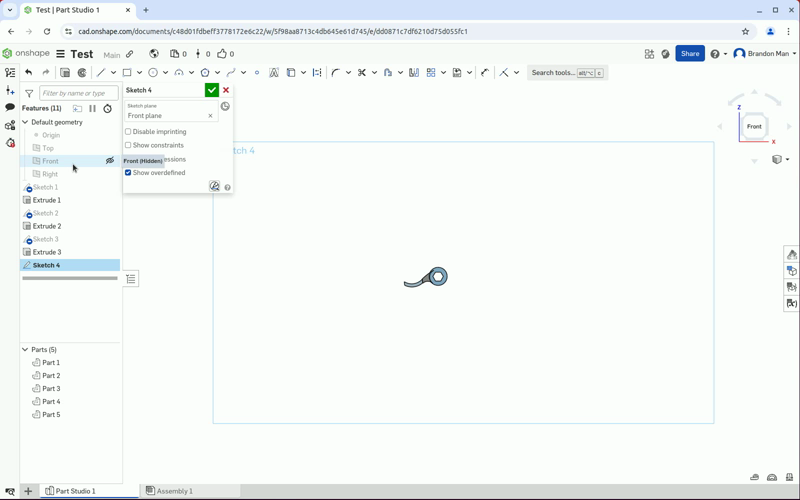
mouse_move(73, 352)
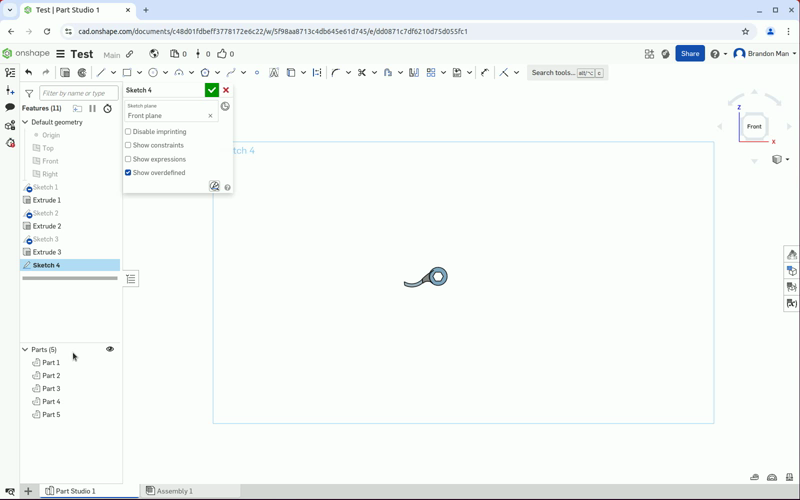
key(y)
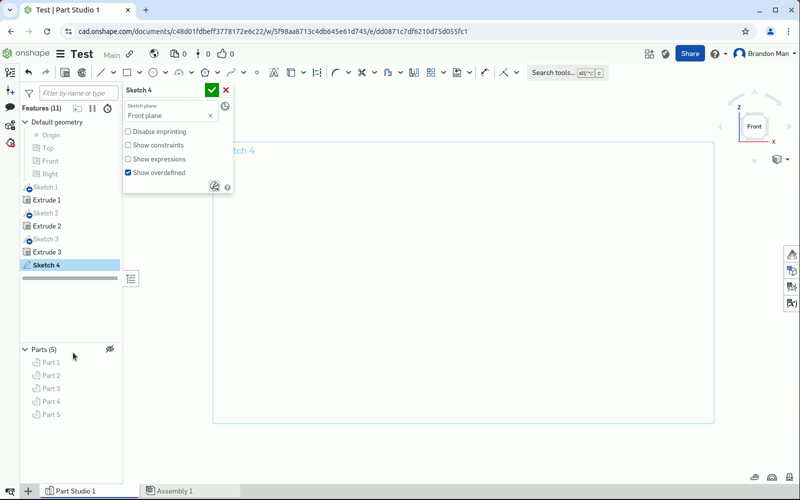
key(c)
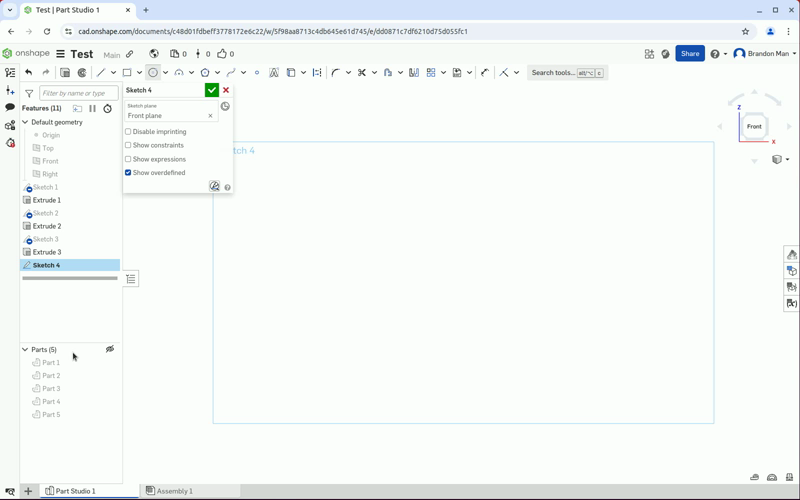
key_down(shift)
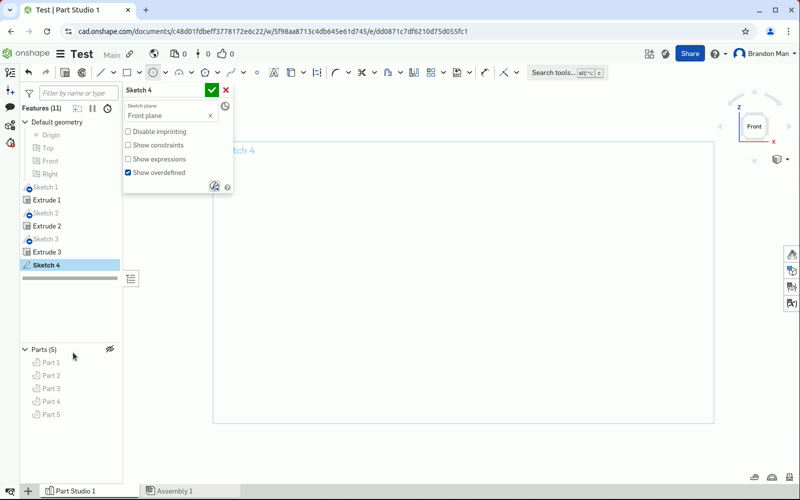
mouse_move(443, 258)
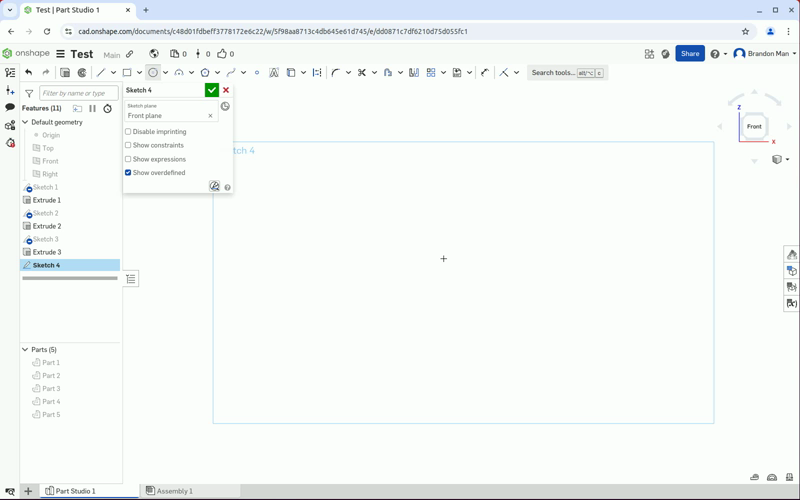
click(443, 258)
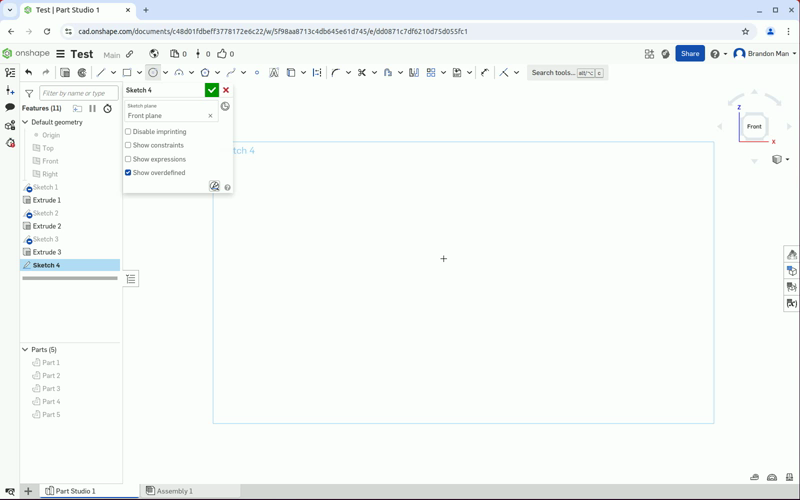
key_up(shift)
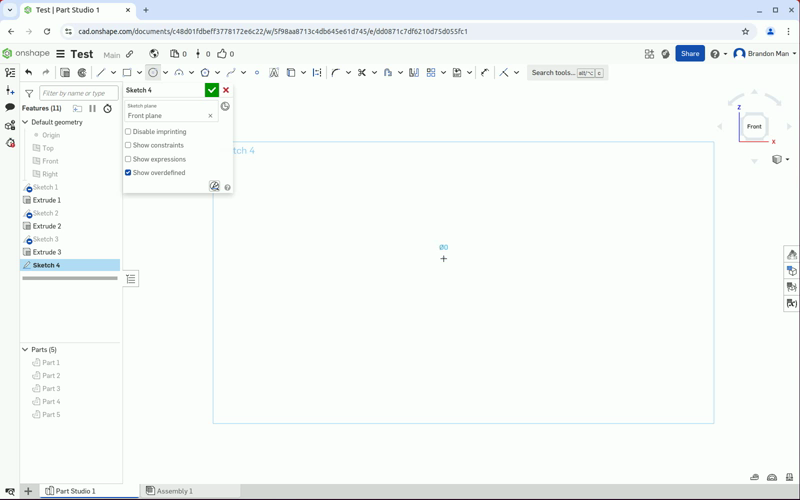
mouse_move(450, 258)
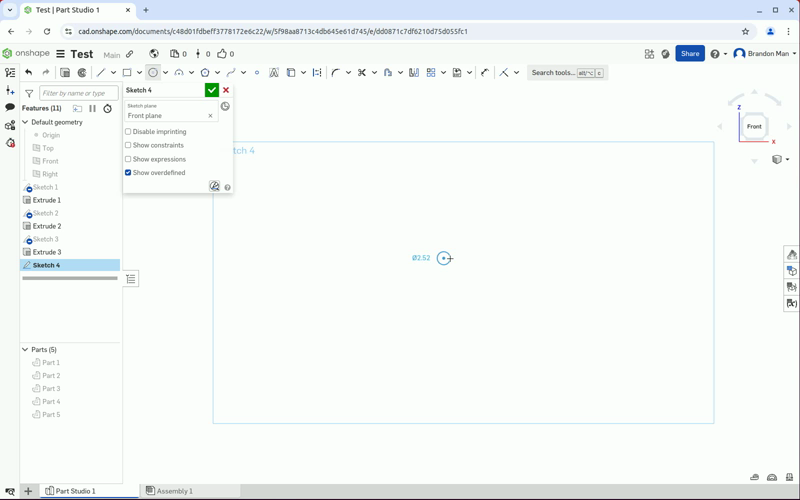
click(450, 258)
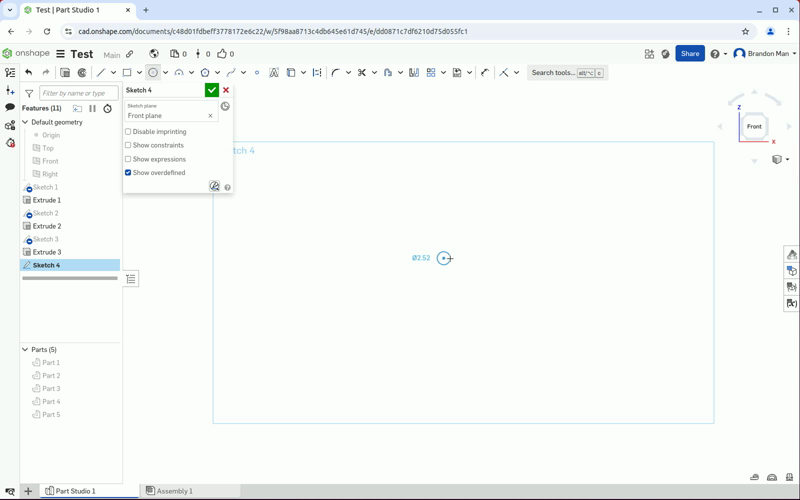
key(esc)
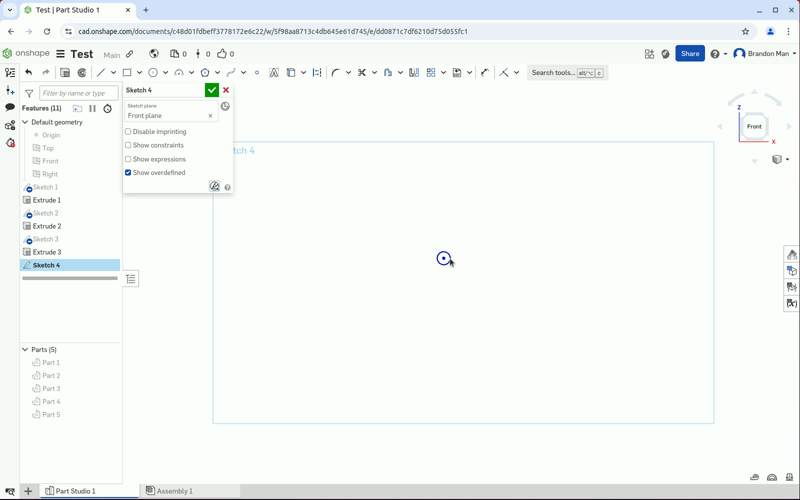
mouse_move(439, 258)
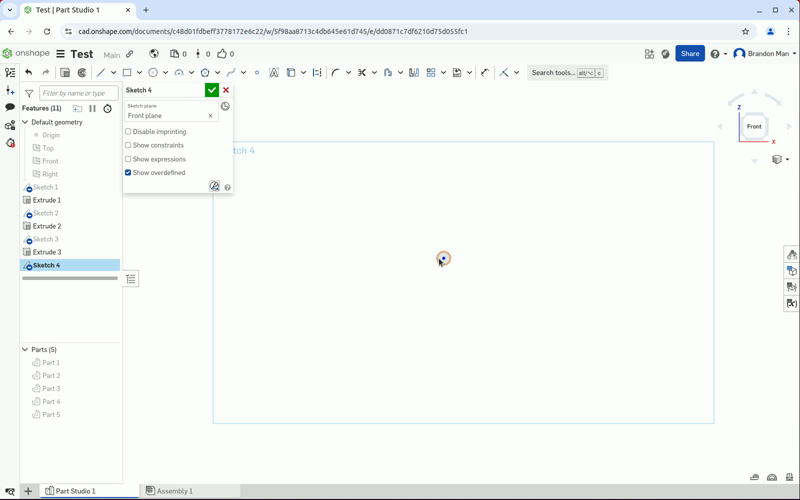
scroll(6)
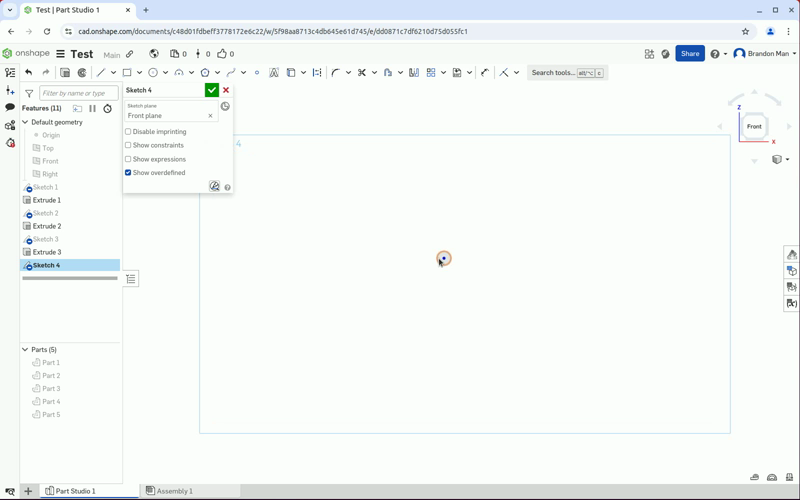
scroll(6)
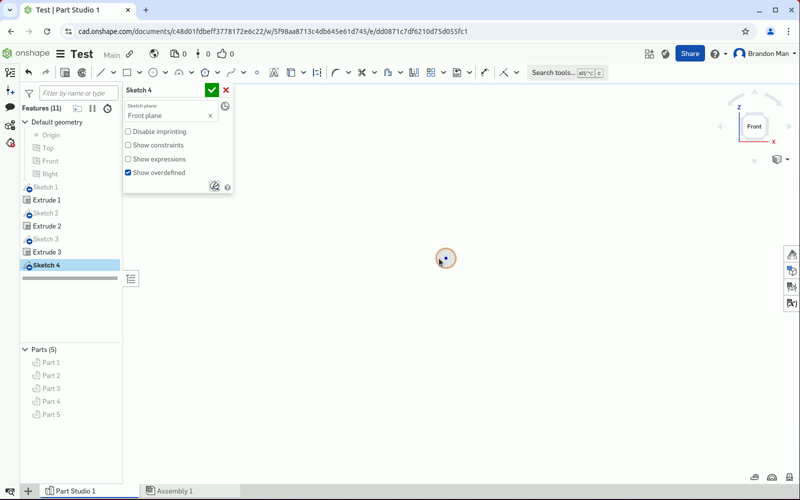
scroll(6)
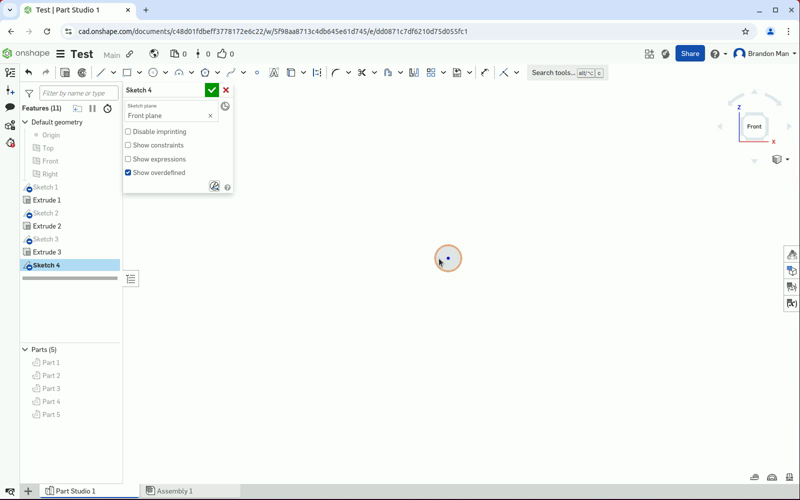
scroll(6)
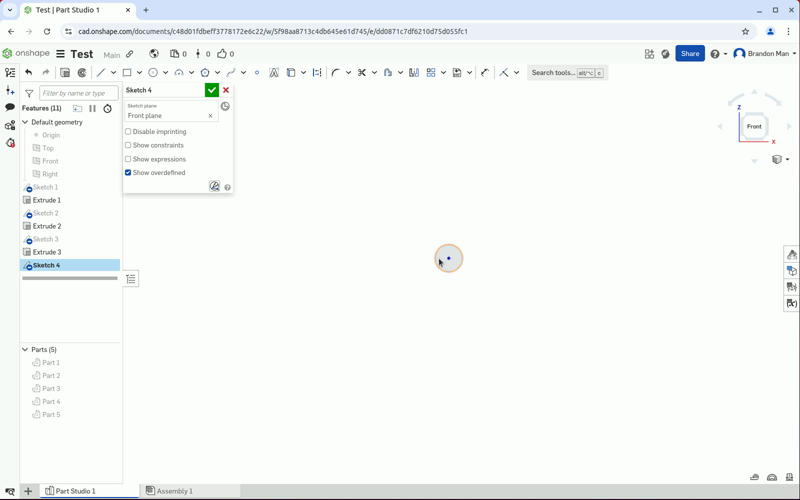
scroll(6)
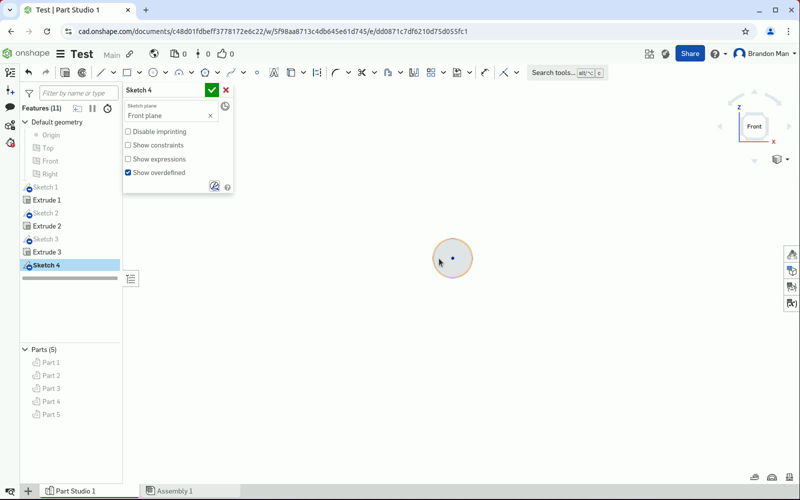
scroll(6)
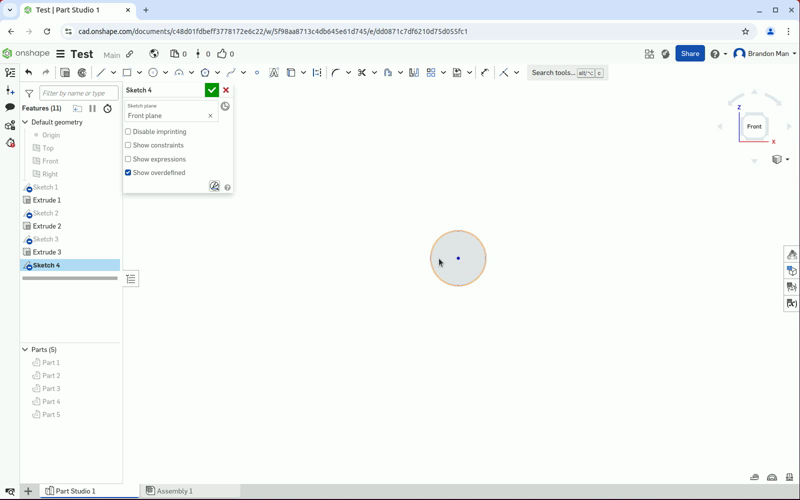
scroll(6)
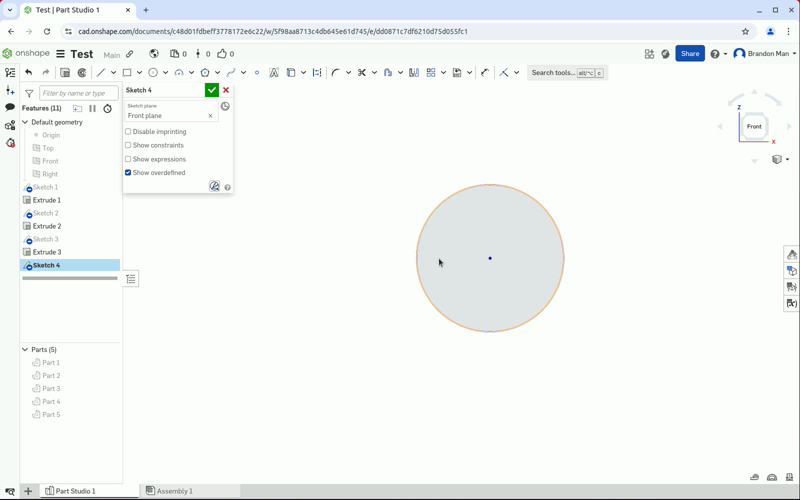
click(439, 258)
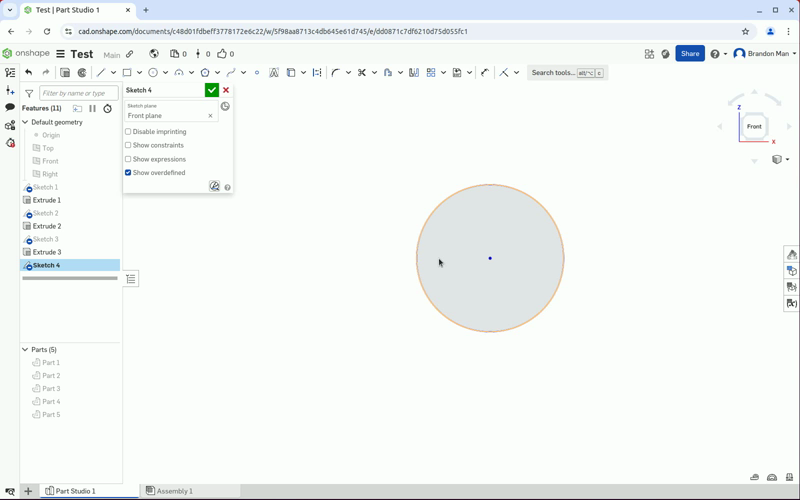
scroll(-6)
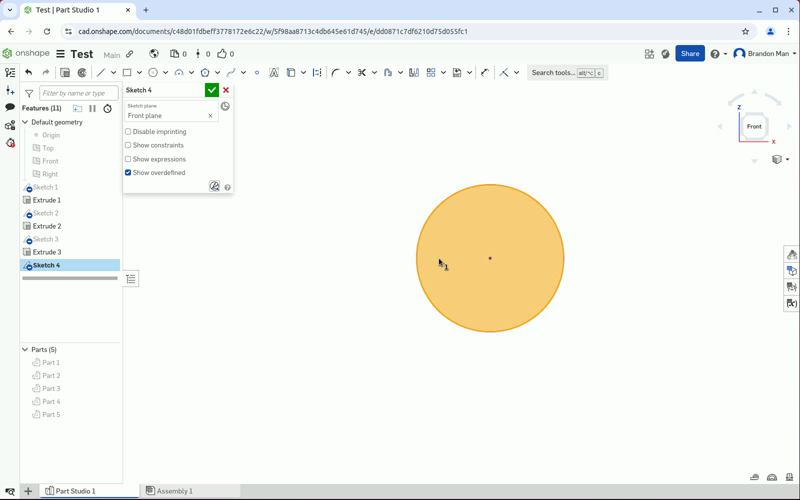
scroll(-6)
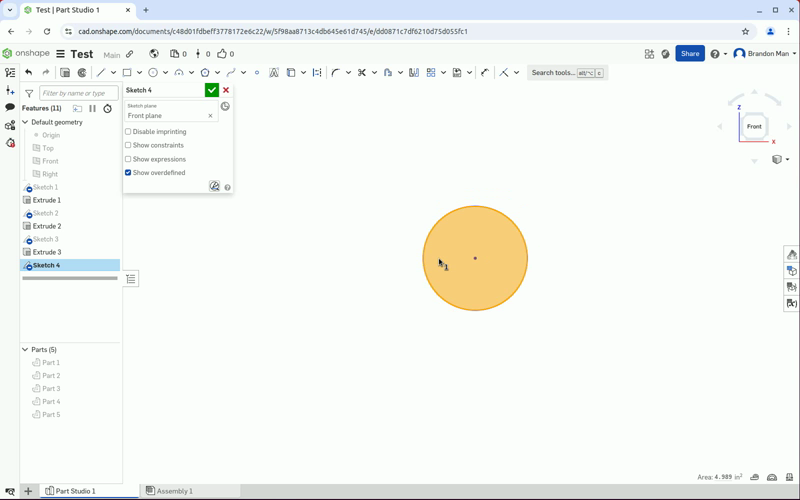
scroll(-6)
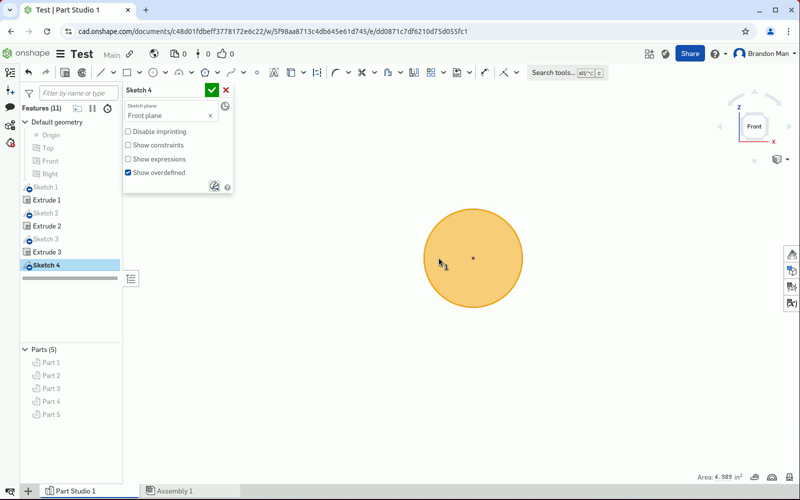
scroll(-6)
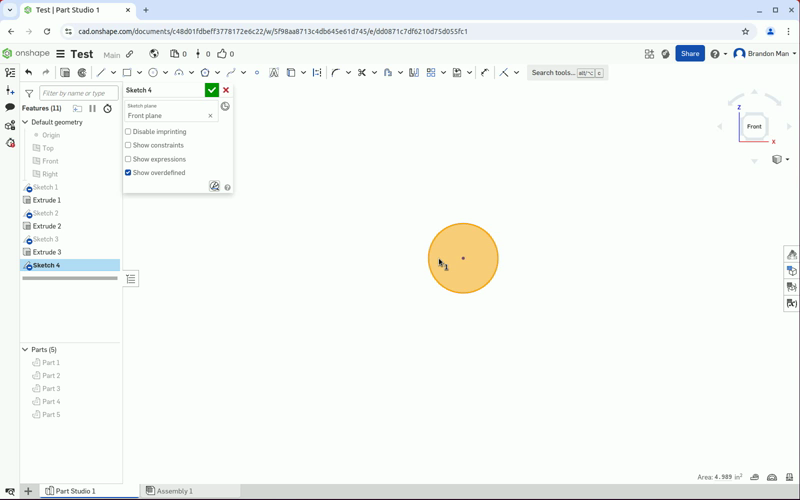
scroll(-6)
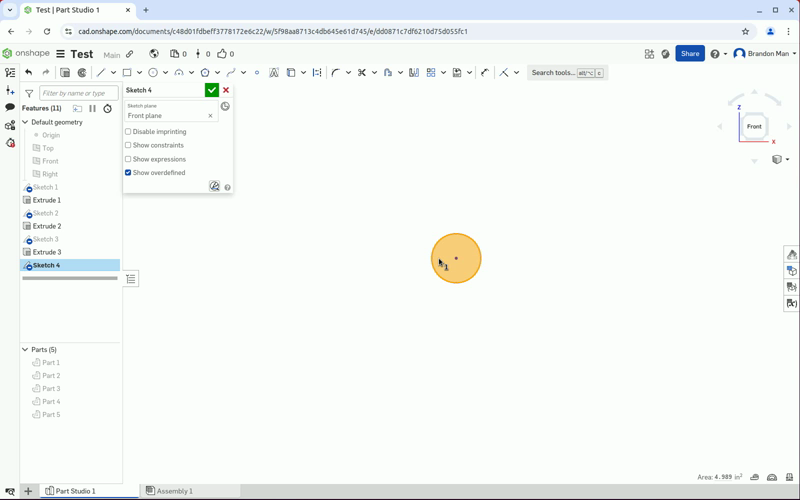
scroll(-6)
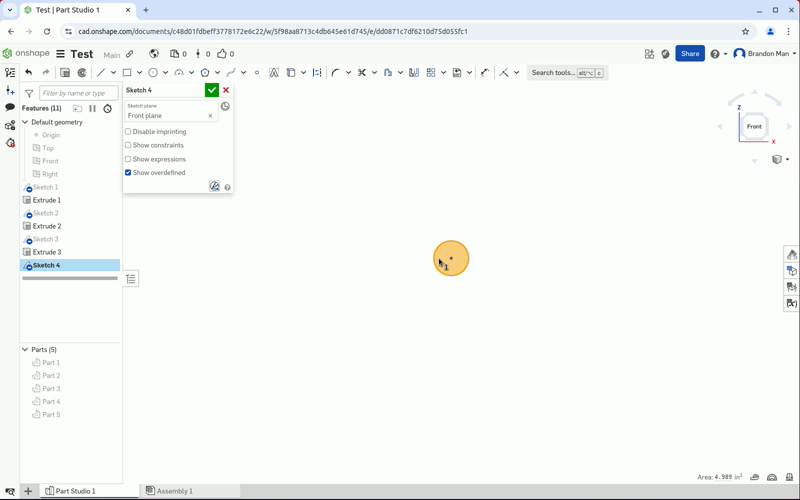
scroll(-6)
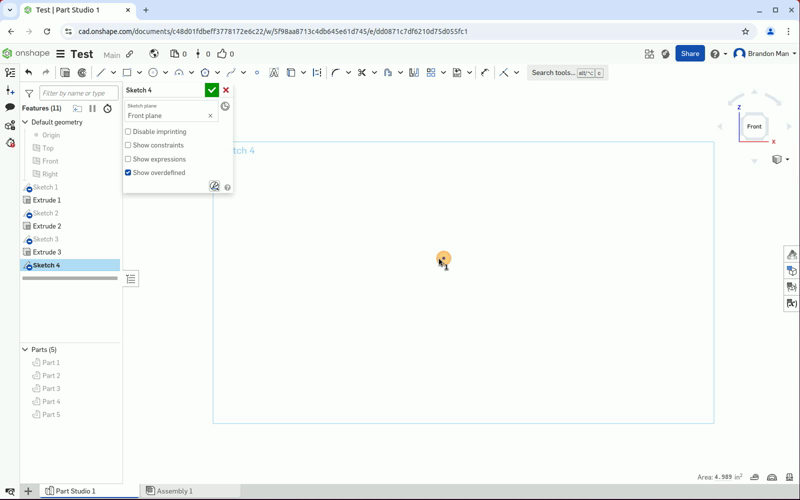
mouse_move(73, 352)
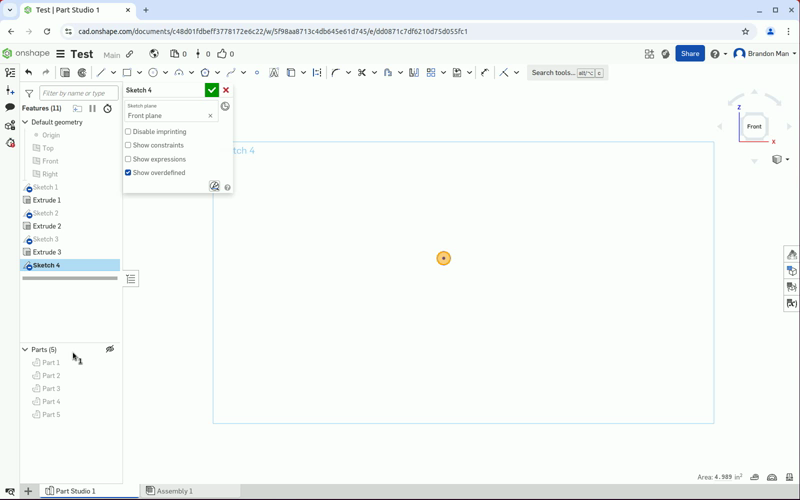
key(shift+y)
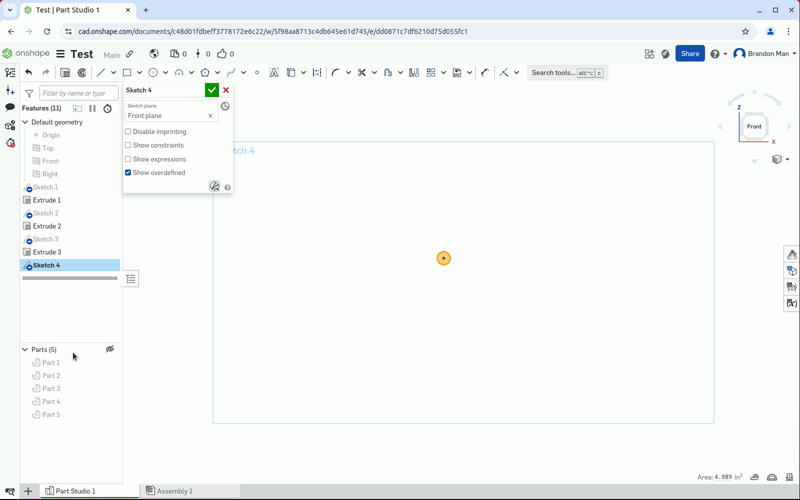
key(shift+e)
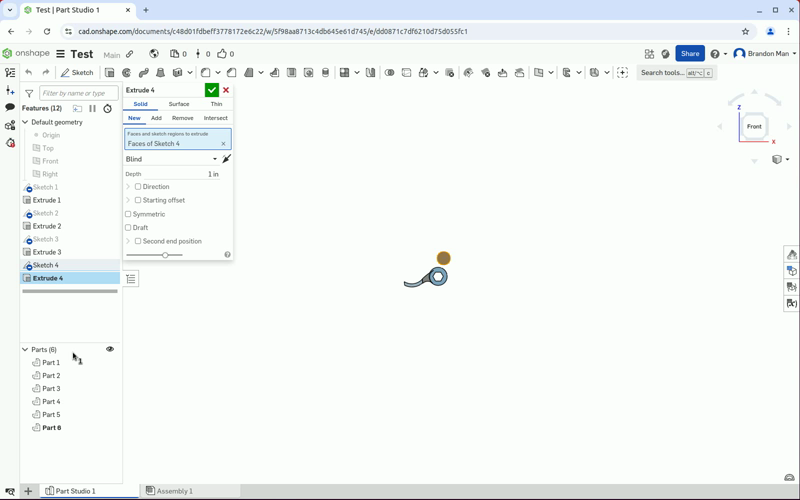
mouse_move(143, 106)
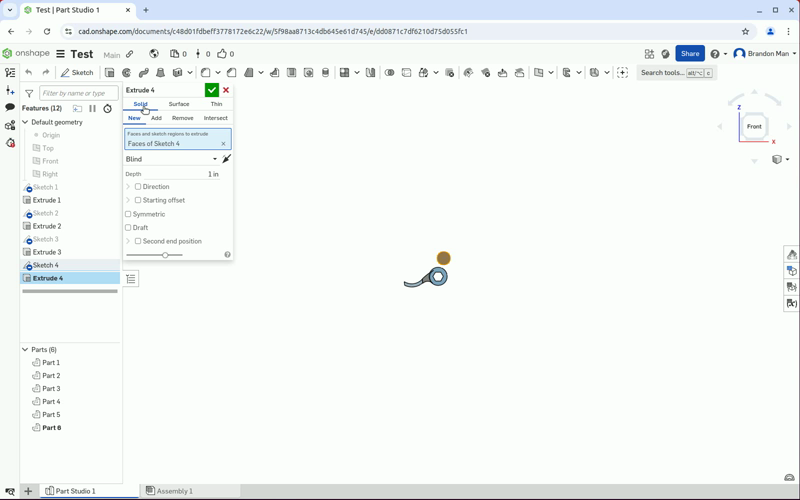
click(143, 106)
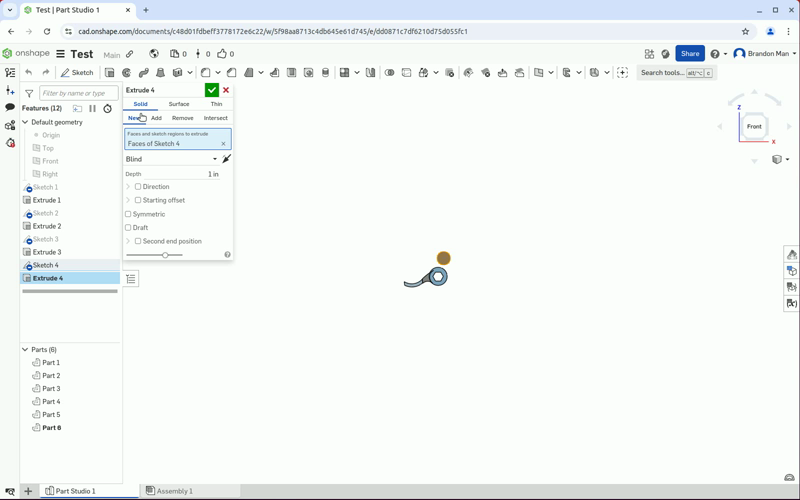
mouse_move(137, 120)
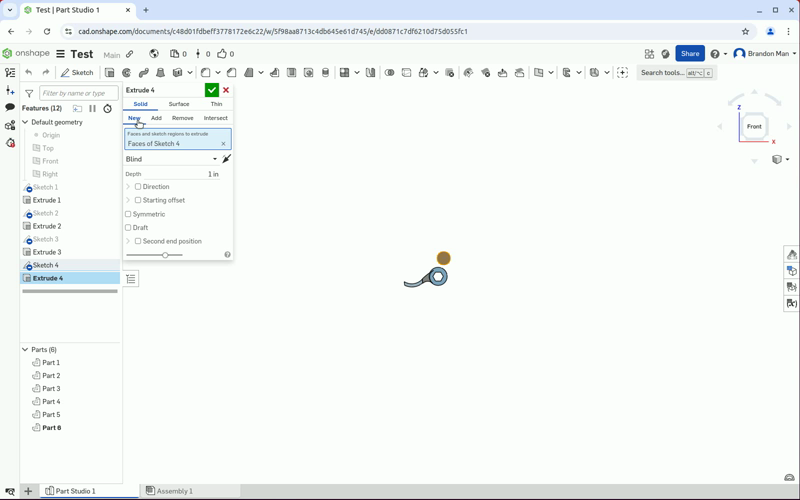
click(137, 120)
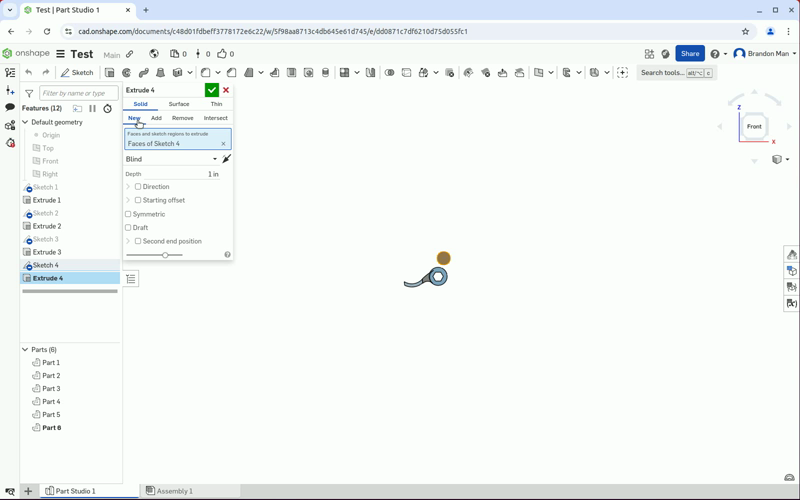
key(tab, 4)
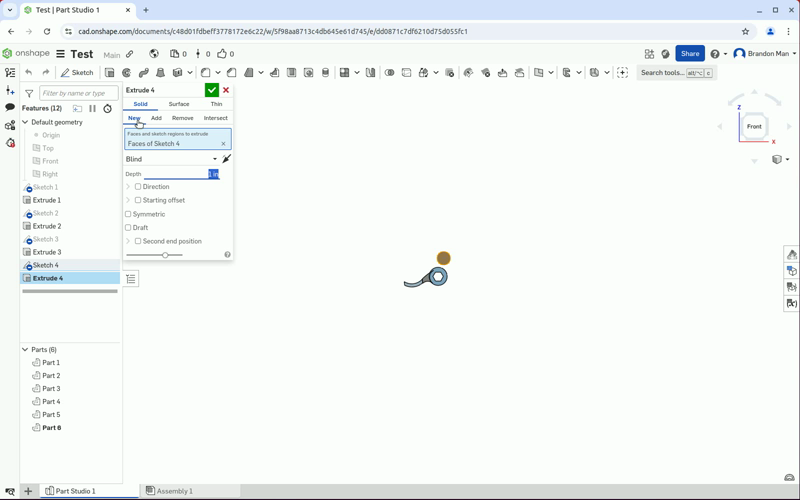
text(2.888)
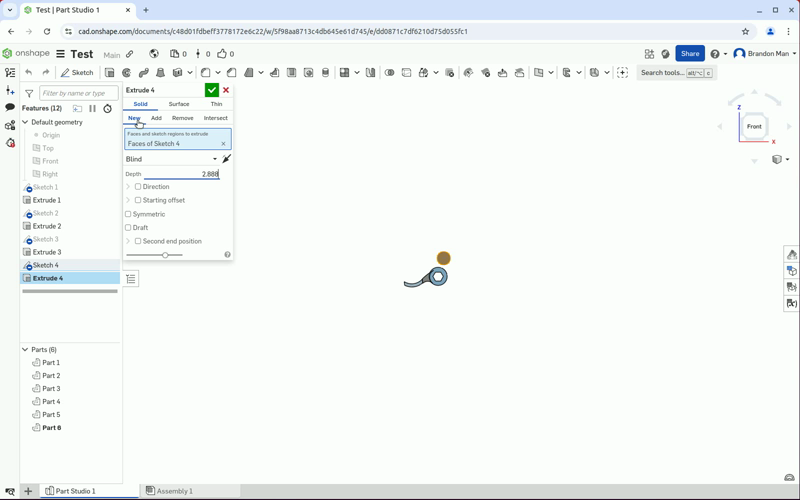
key(tab, 3)
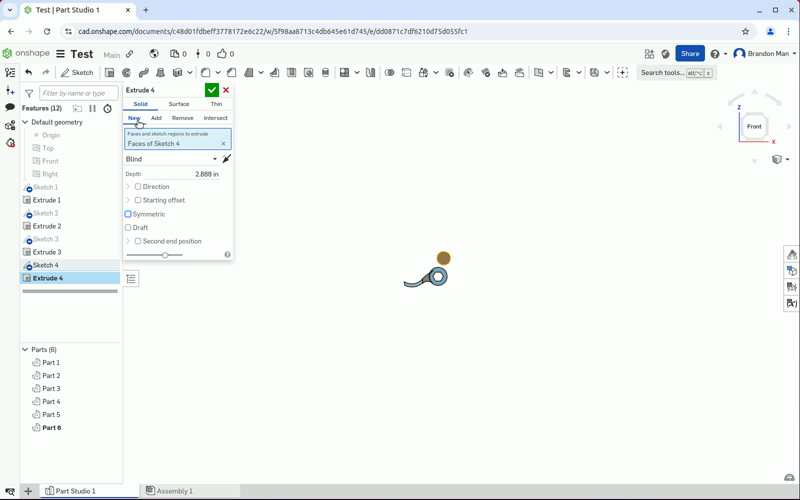
key(space)
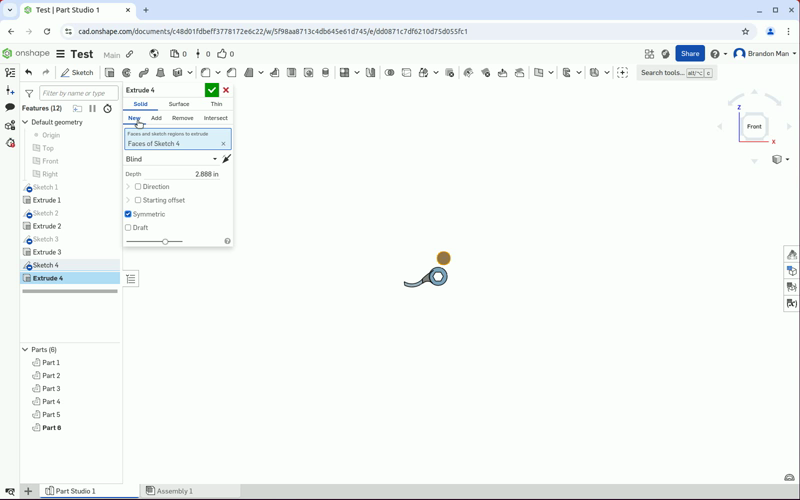
key(enter)
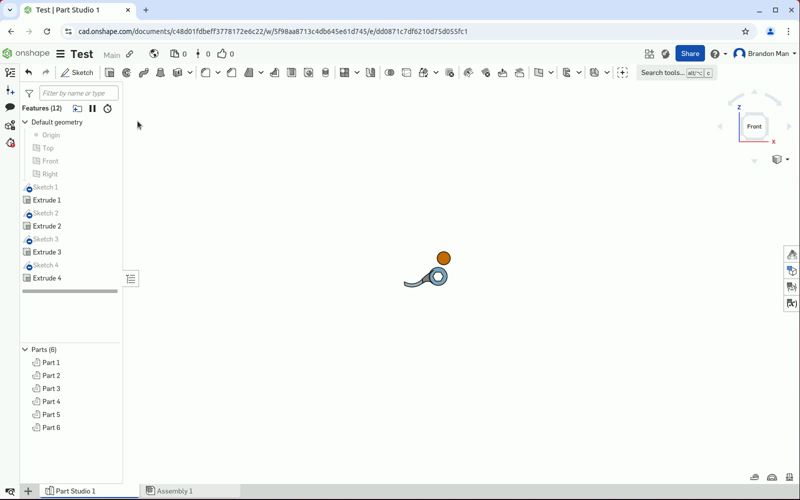
key(shift+h)
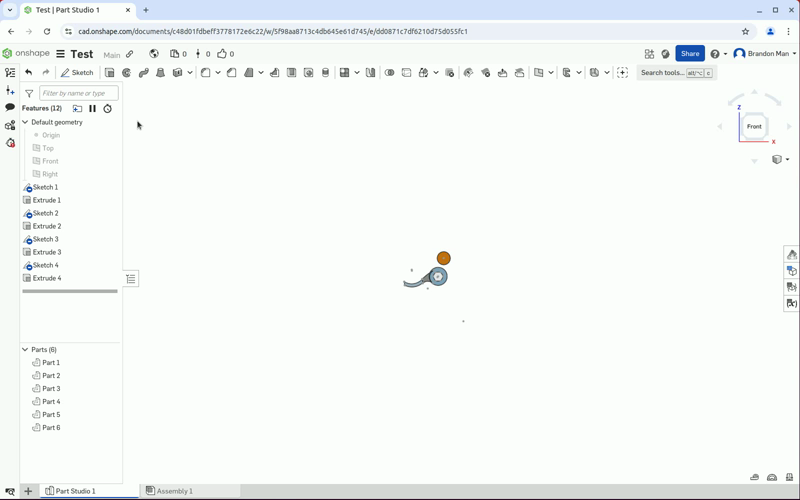
key(shift+h)
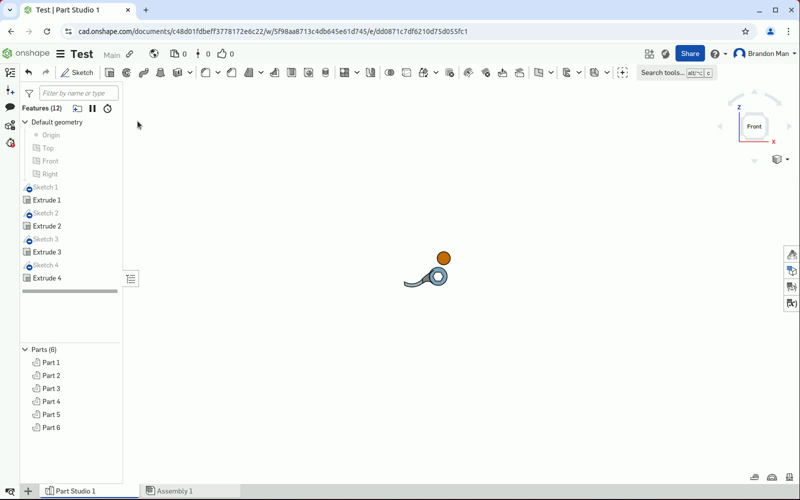
mouse_move(73, 189)
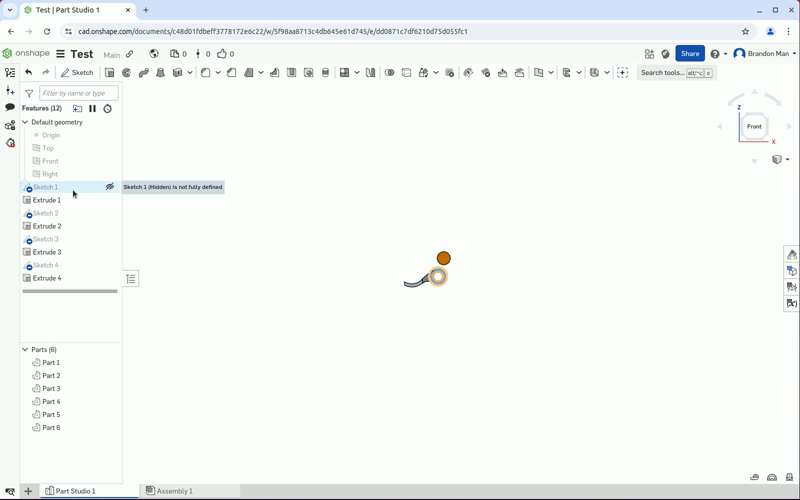
click(73, 189)
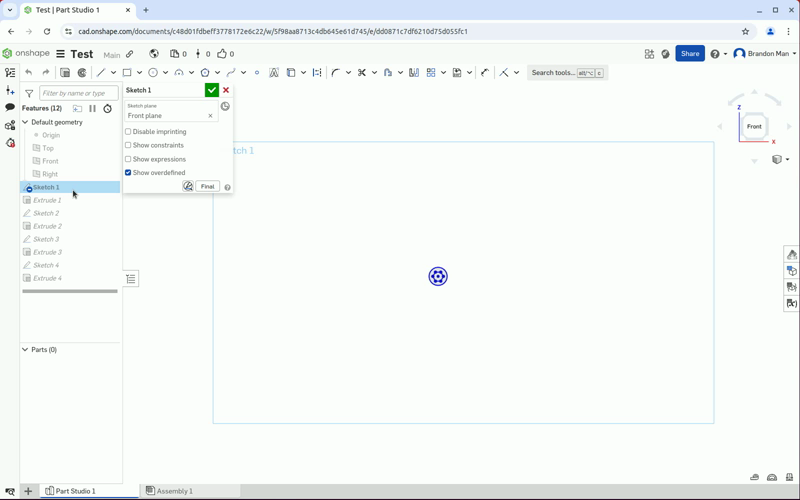
mouse_move(229, 92)
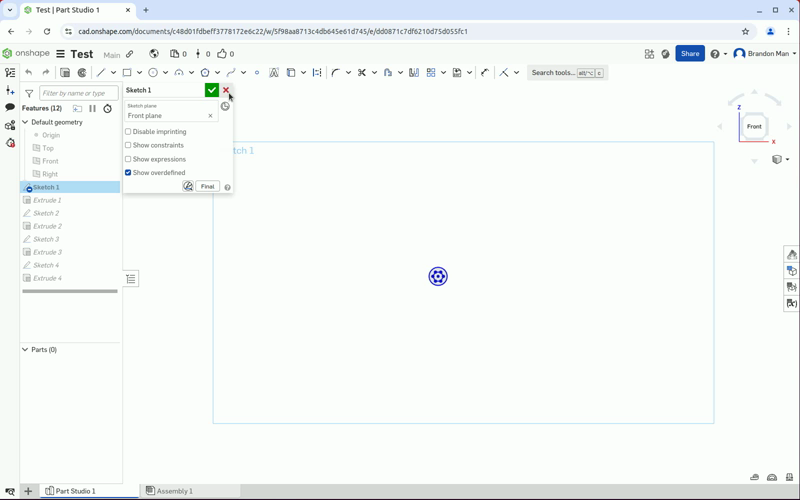
click(229, 92)
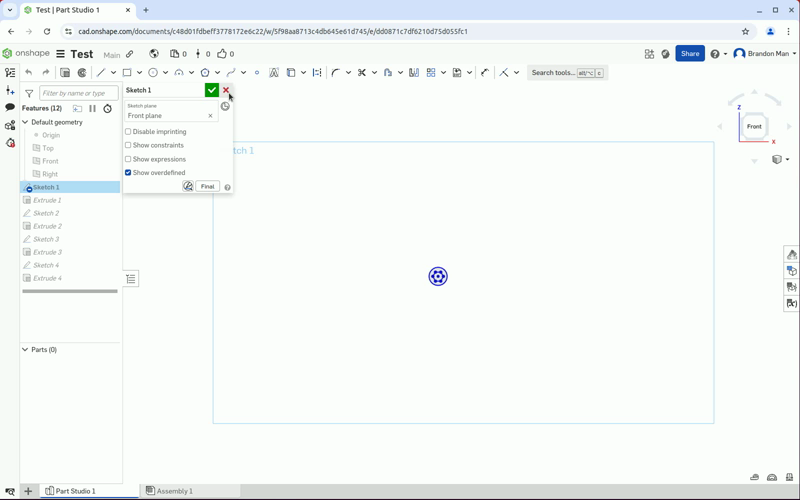
key(shift+s)
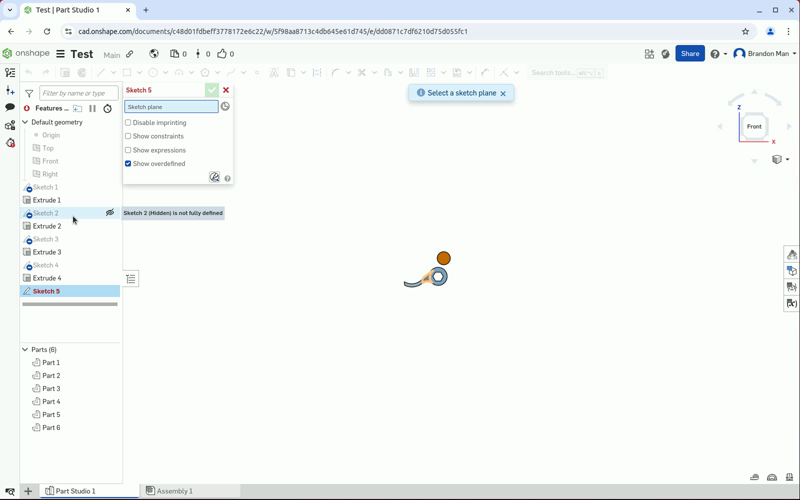
scroll(3)
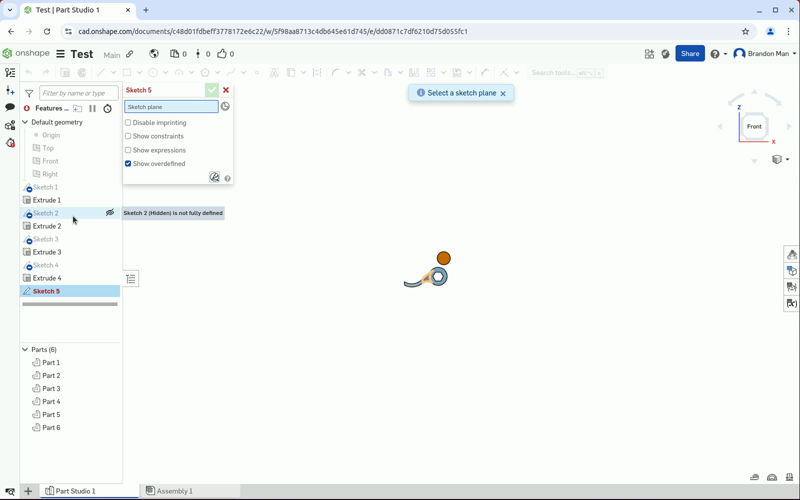
mouse_move(73, 163)
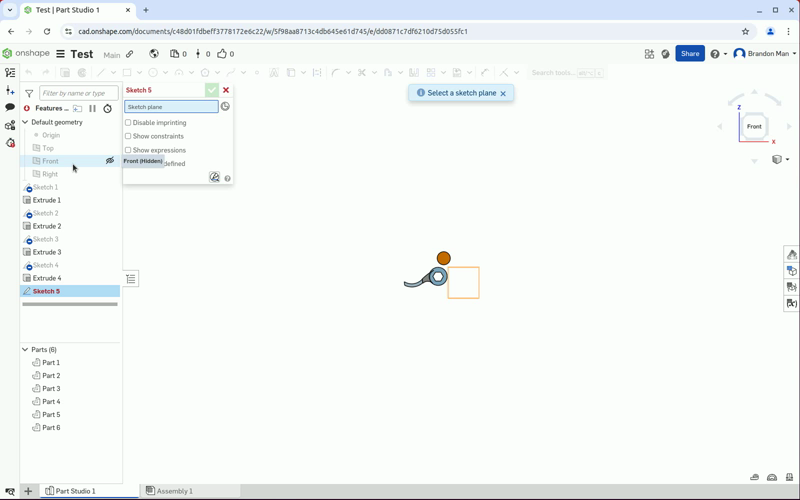
click(73, 163)
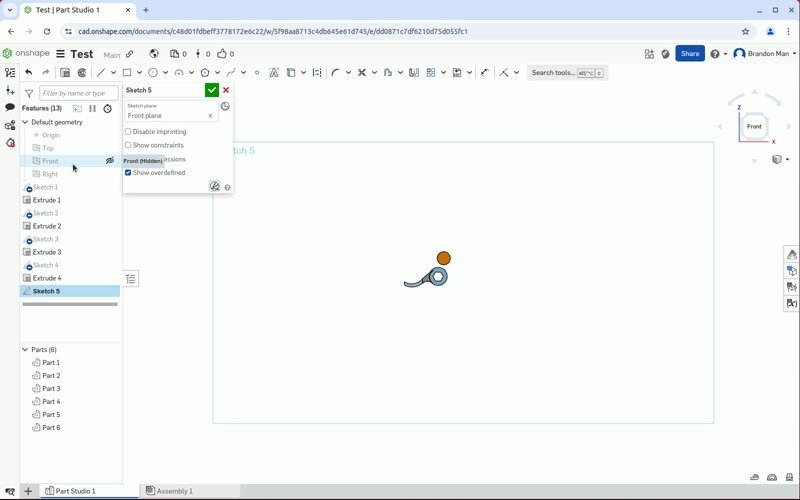
mouse_move(73, 352)
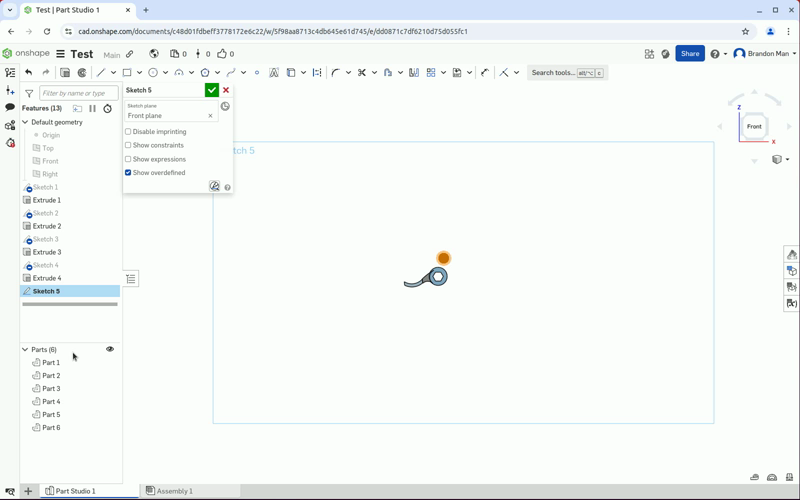
key(y)
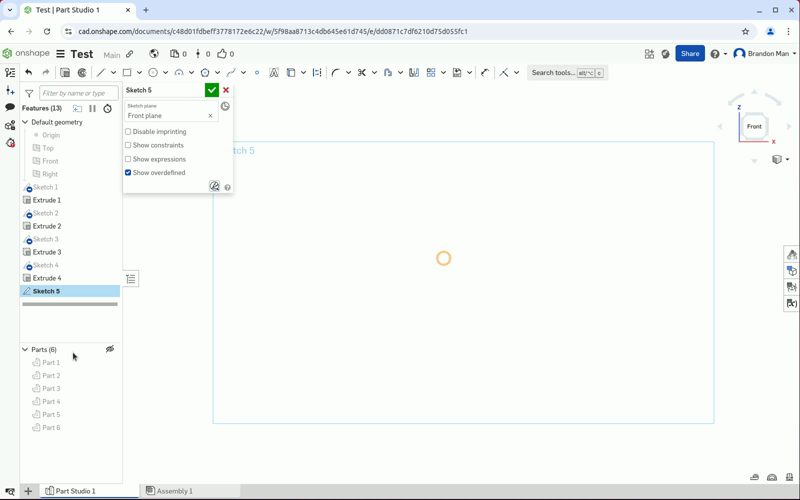
key(c)
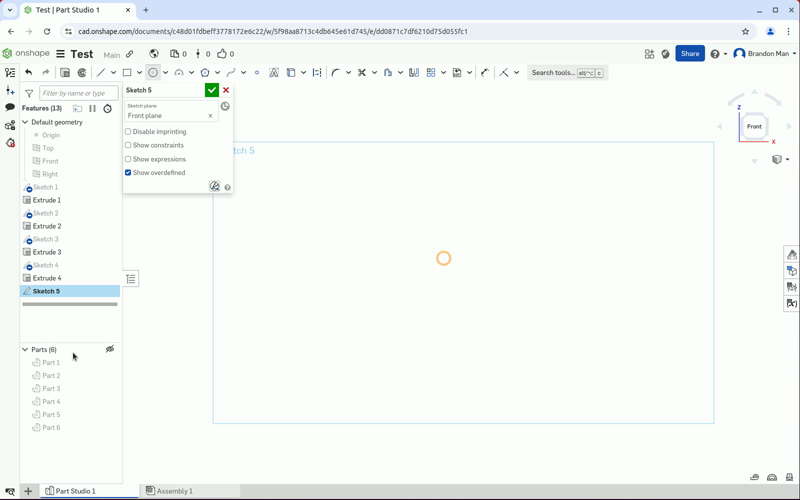
key_down(shift)
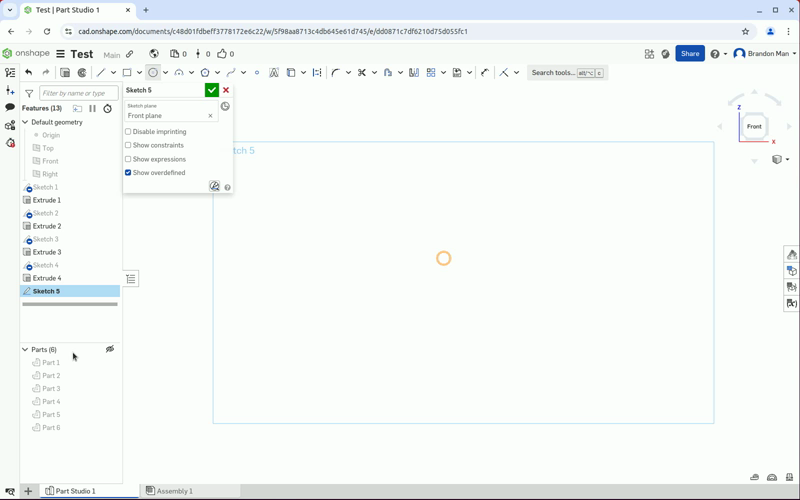
mouse_move(437, 276)
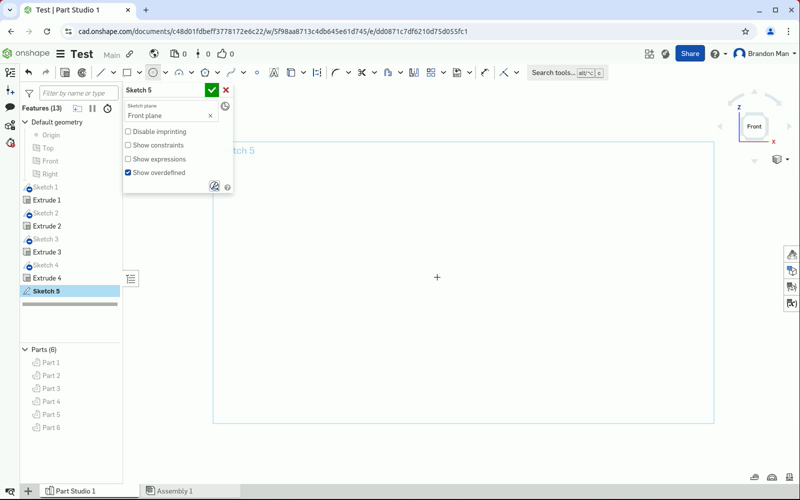
click(437, 276)
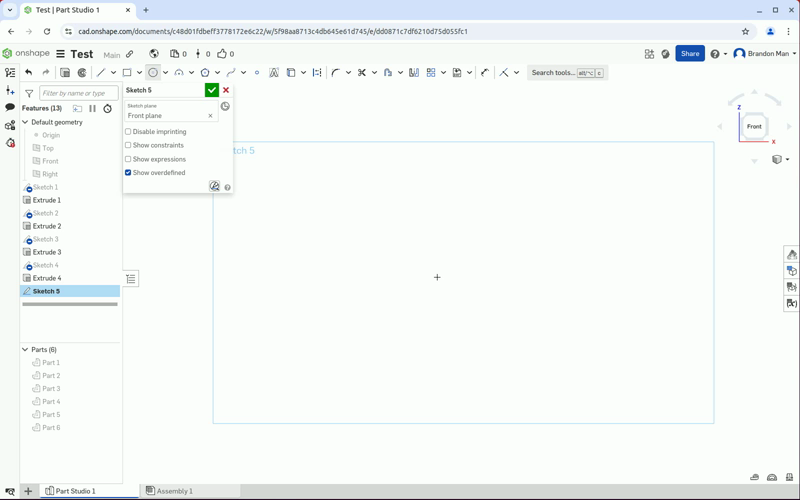
key_up(shift)
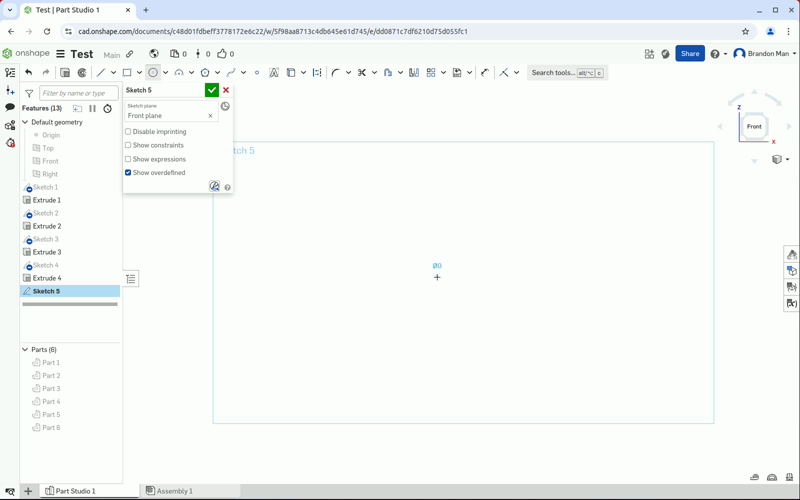
mouse_move(445, 276)
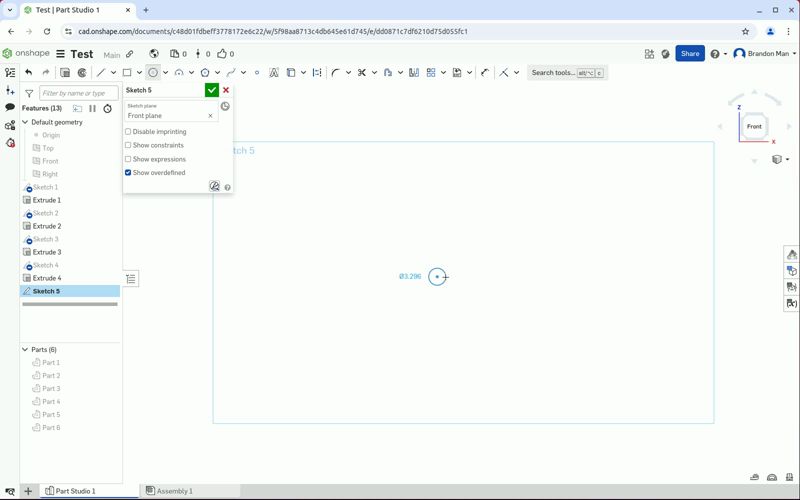
click(445, 276)
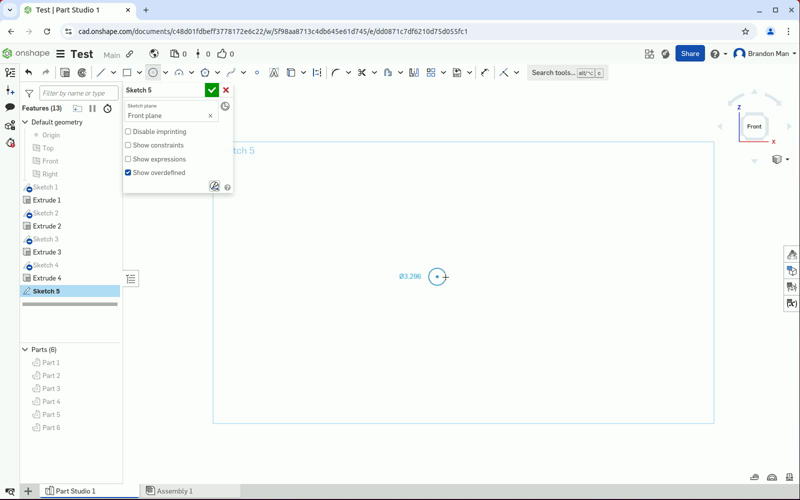
key(esc)
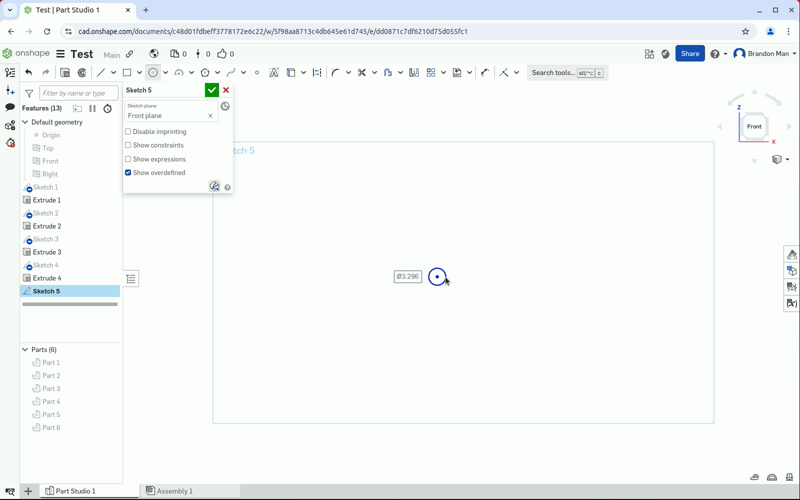
key(l)
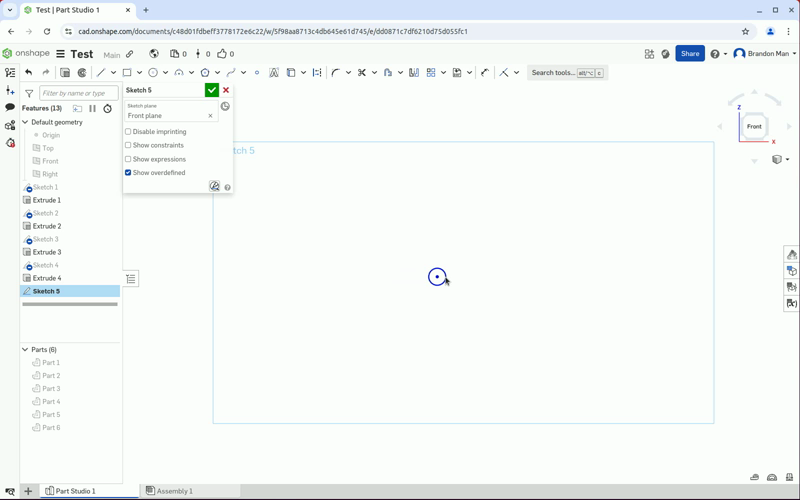
key_down(shift)
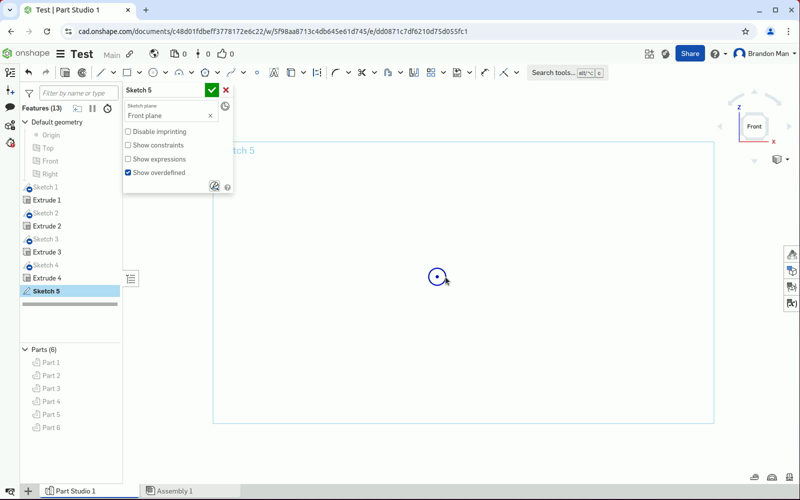
mouse_move(432, 276)
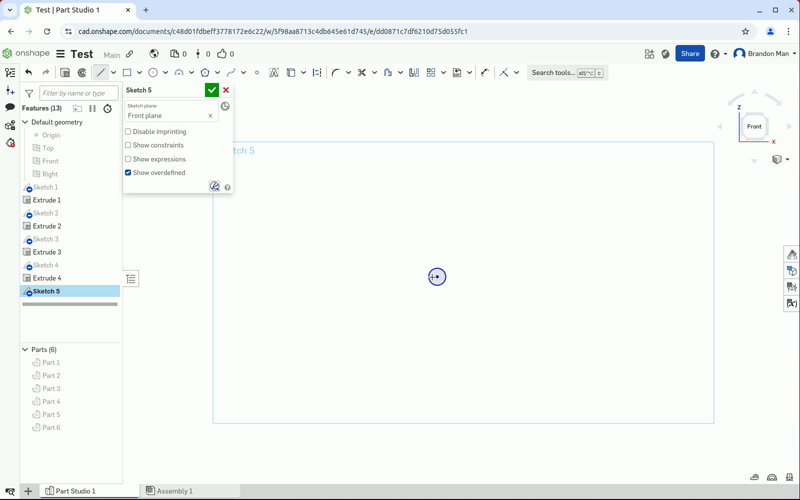
click(432, 276)
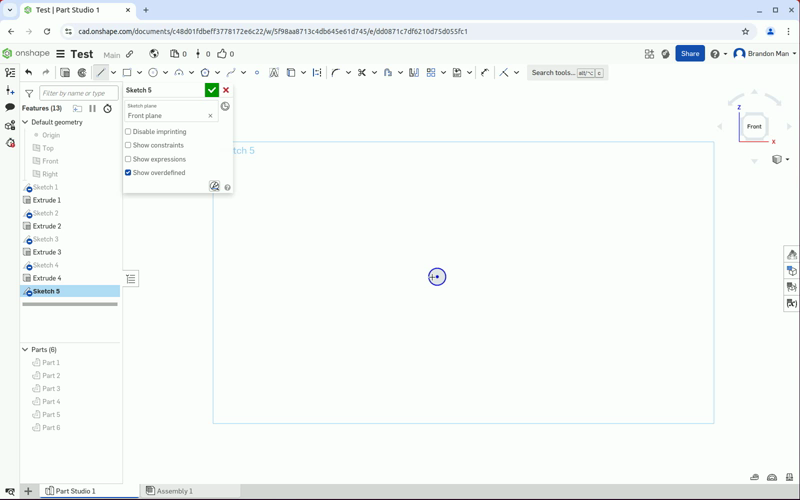
key_up(shift)
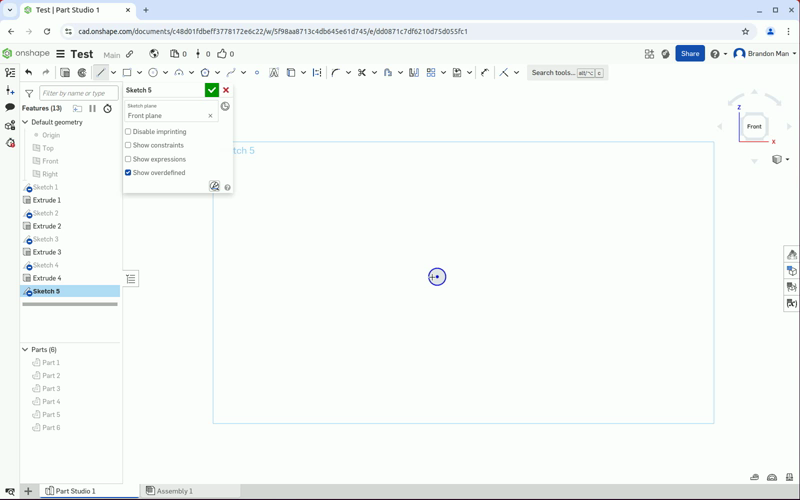
key_down(shift)
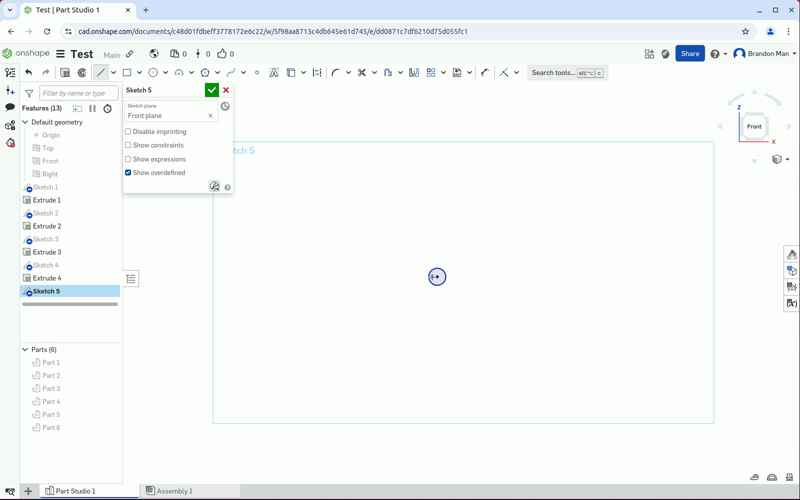
mouse_move(462, 276)
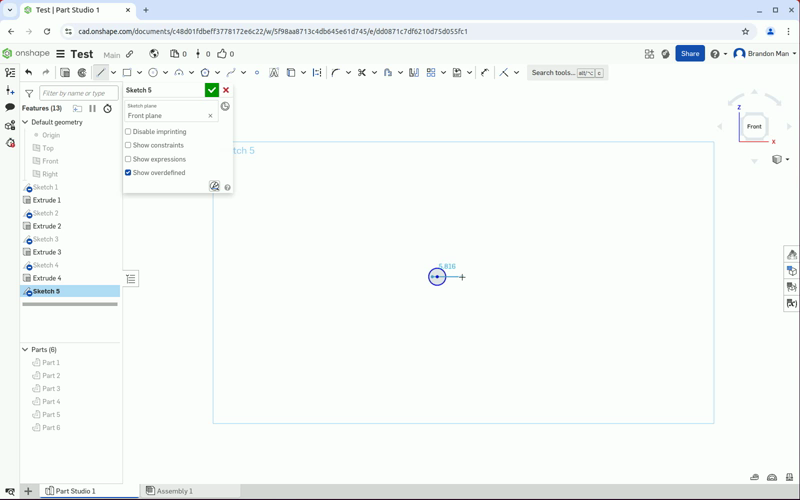
mouse_move(434, 281)
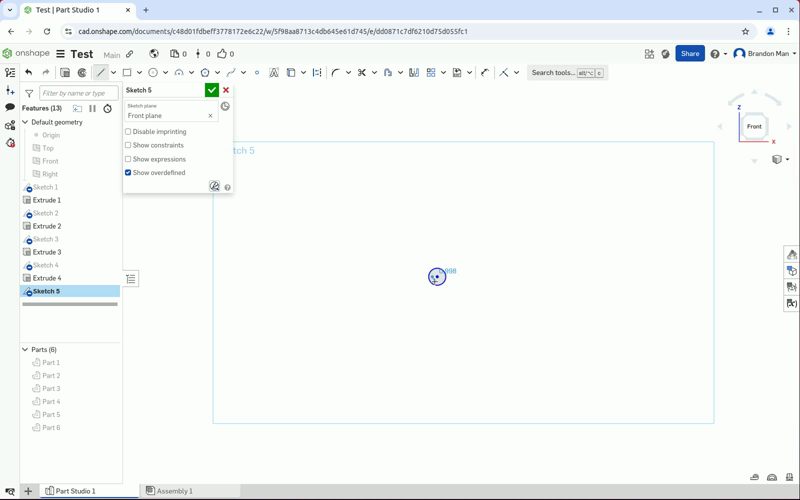
scroll(6)
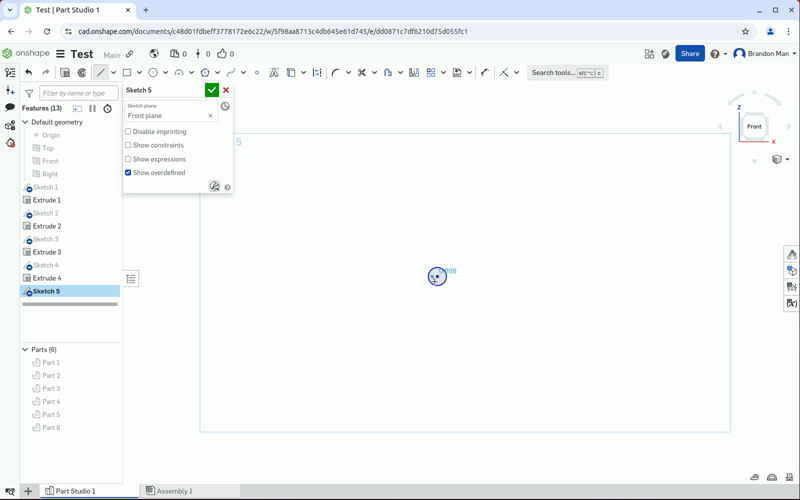
scroll(6)
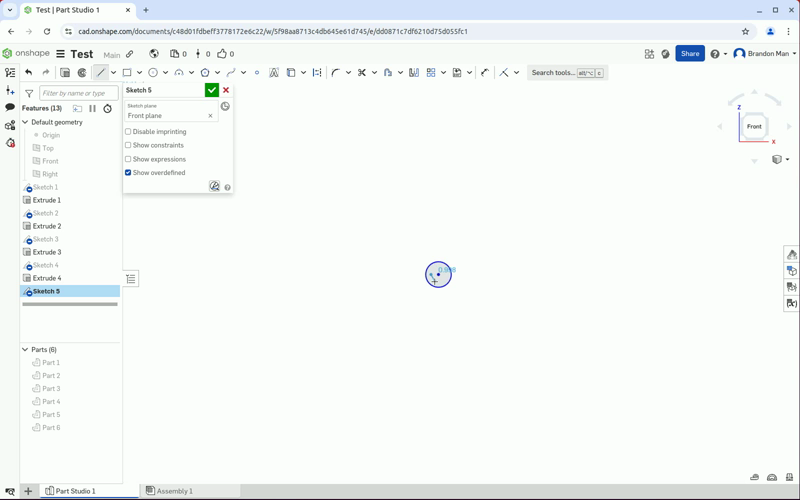
scroll(6)
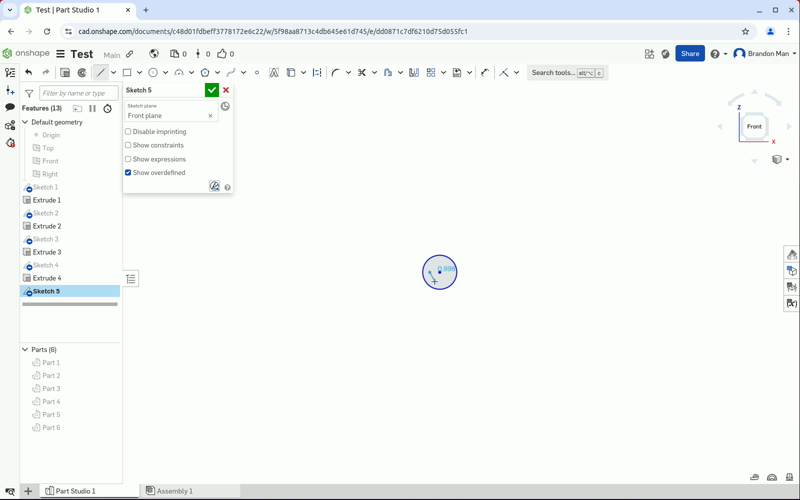
scroll(6)
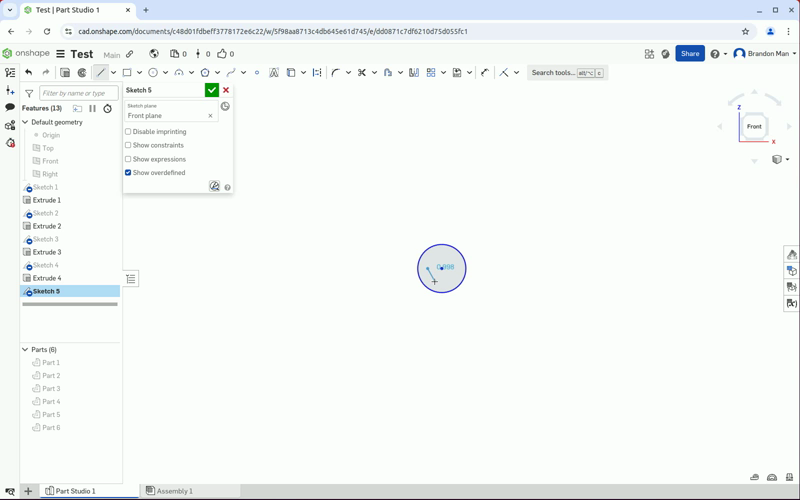
scroll(6)
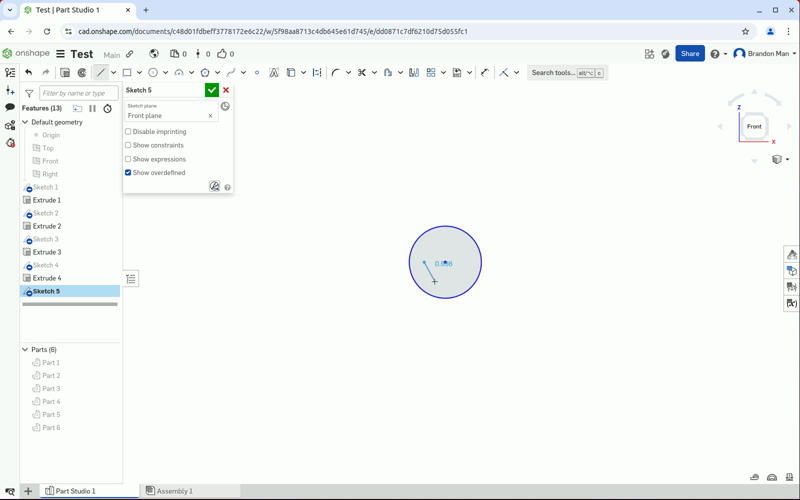
scroll(6)
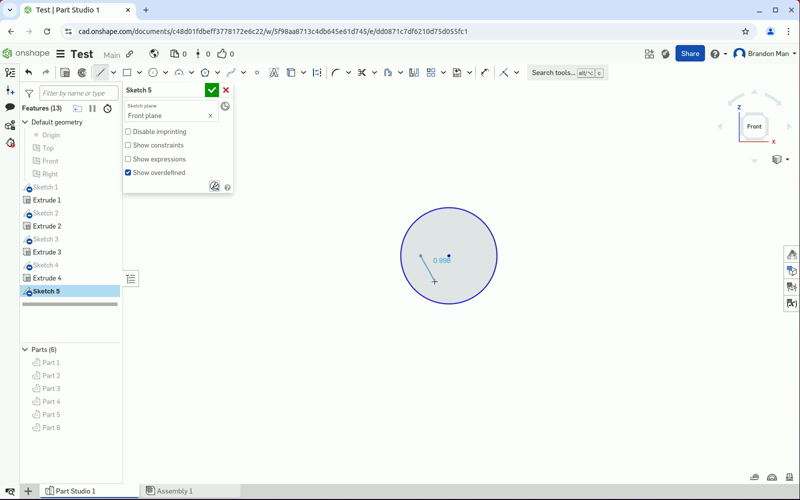
scroll(6)
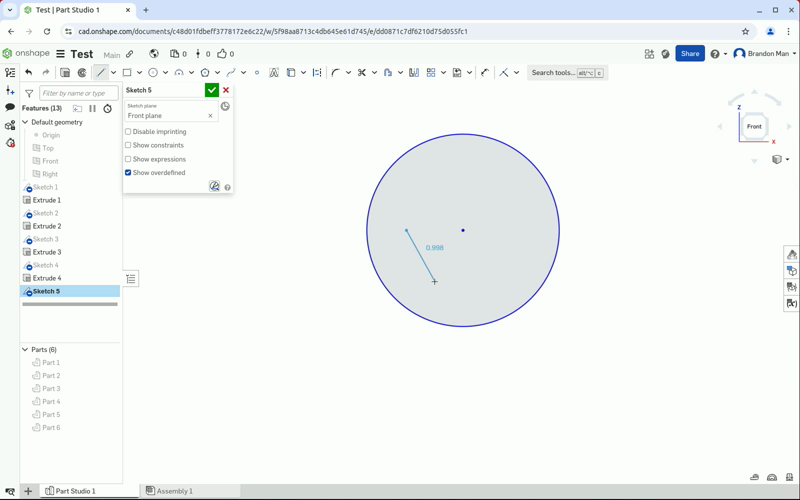
click(434, 281)
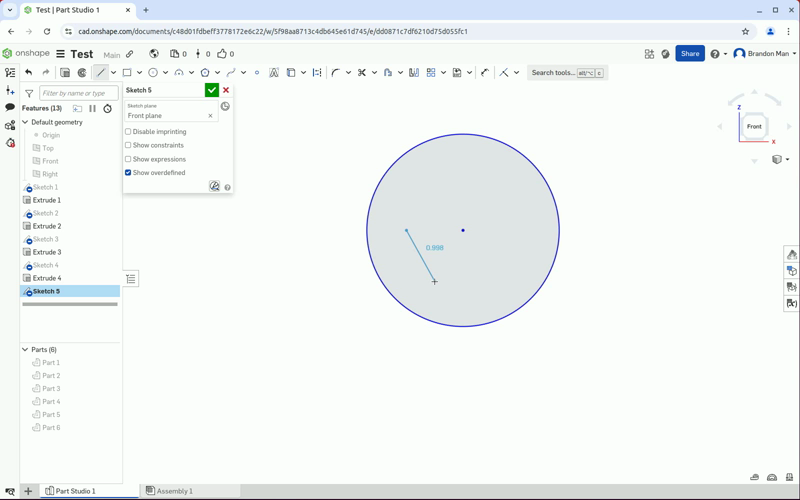
scroll(-6)
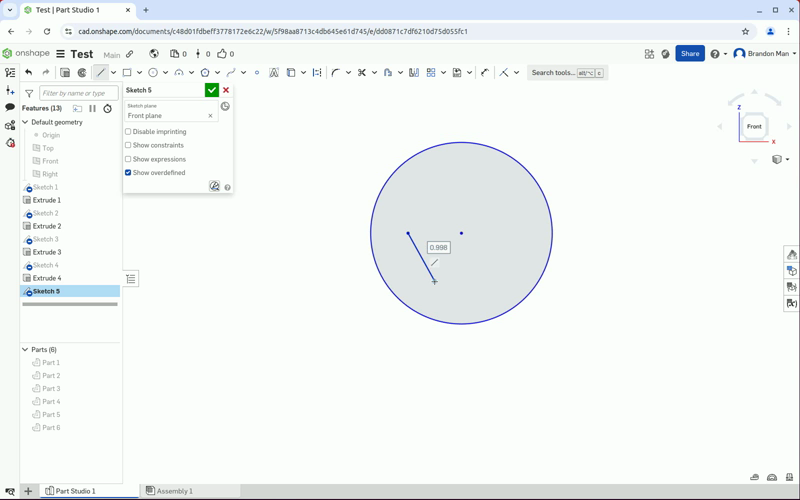
scroll(-6)
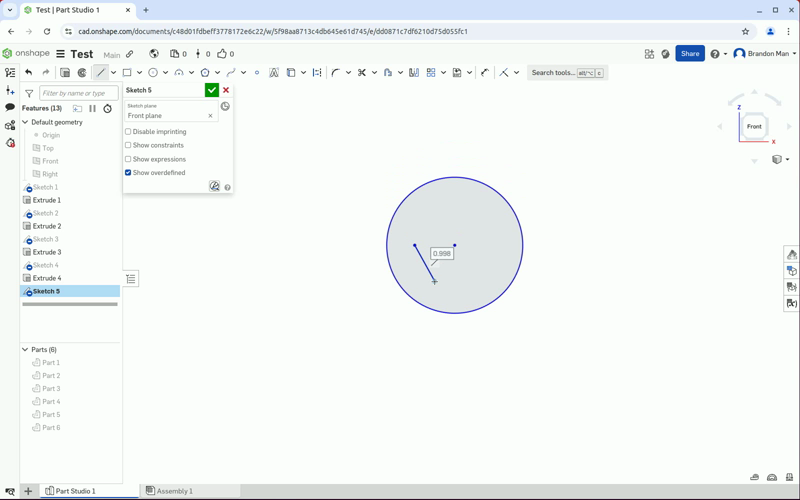
scroll(-6)
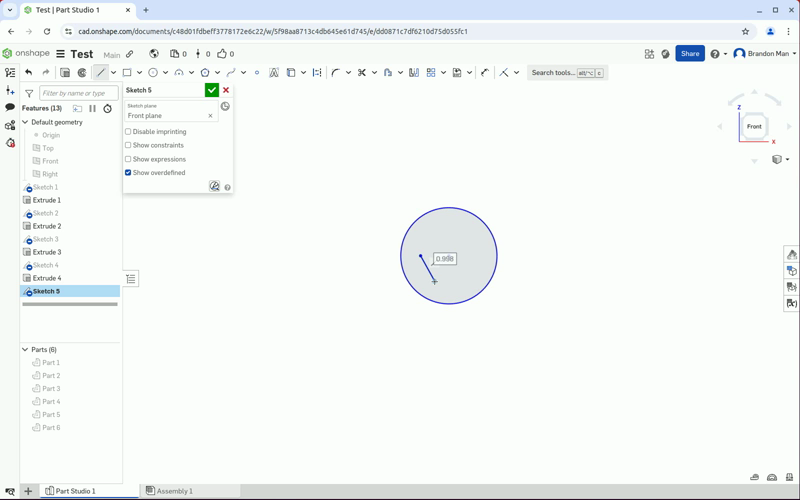
scroll(-6)
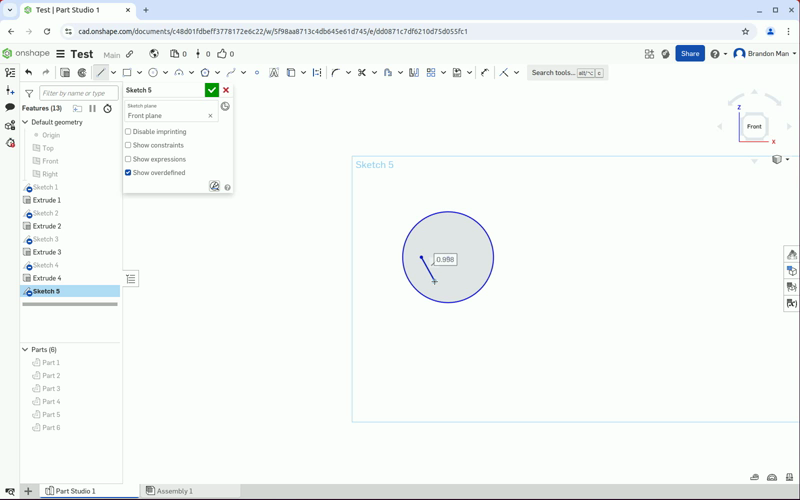
scroll(-6)
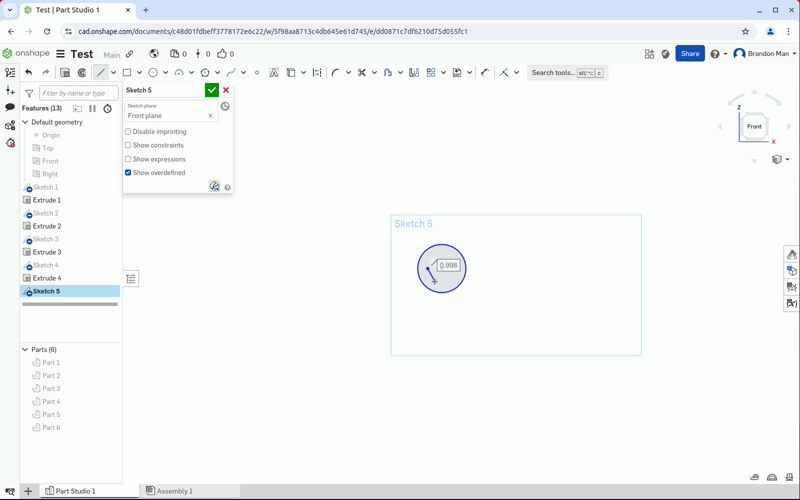
scroll(-6)
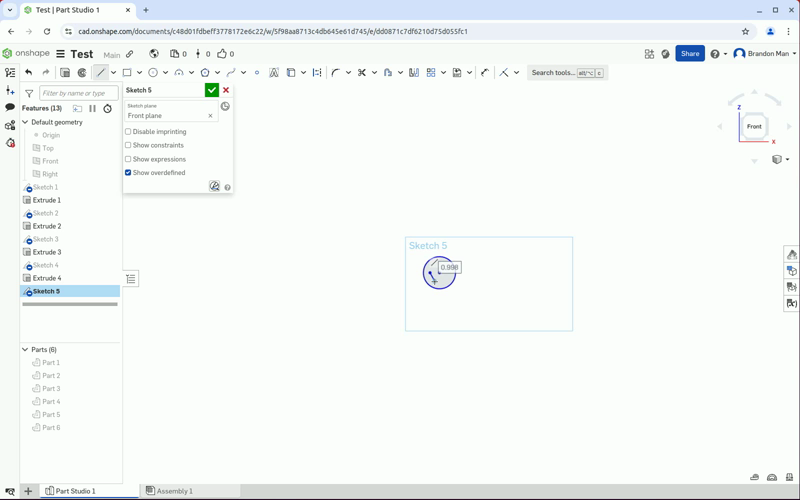
scroll(-6)
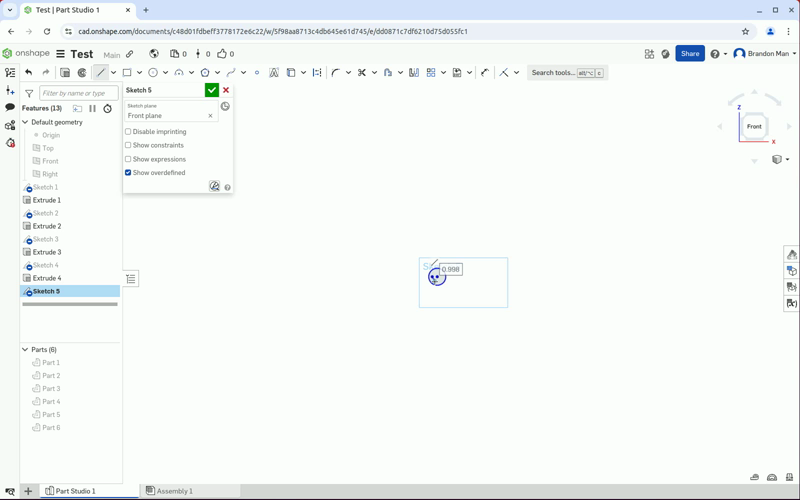
key_up(shift)
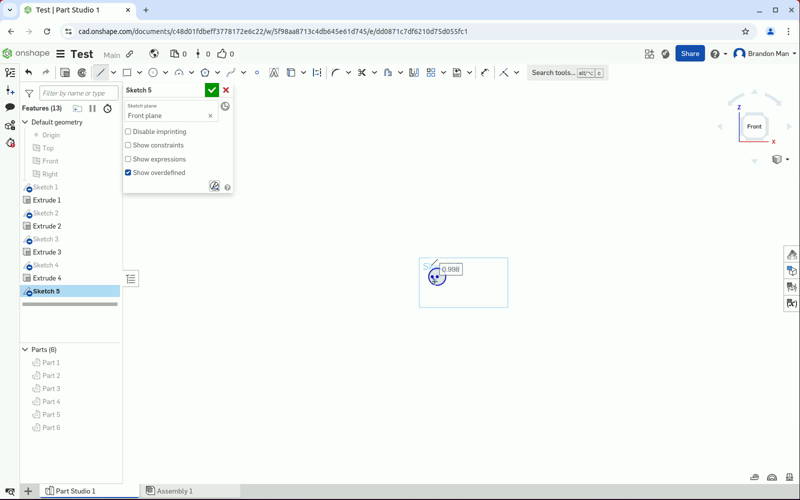
key_down(shift)
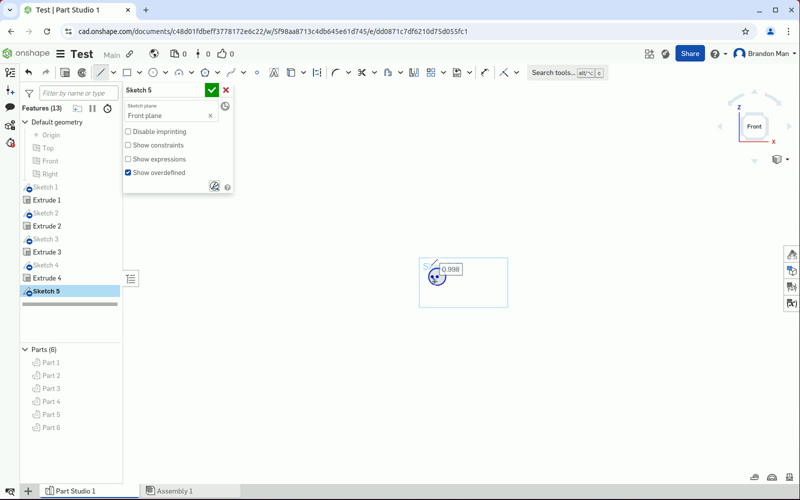
mouse_move(464, 281)
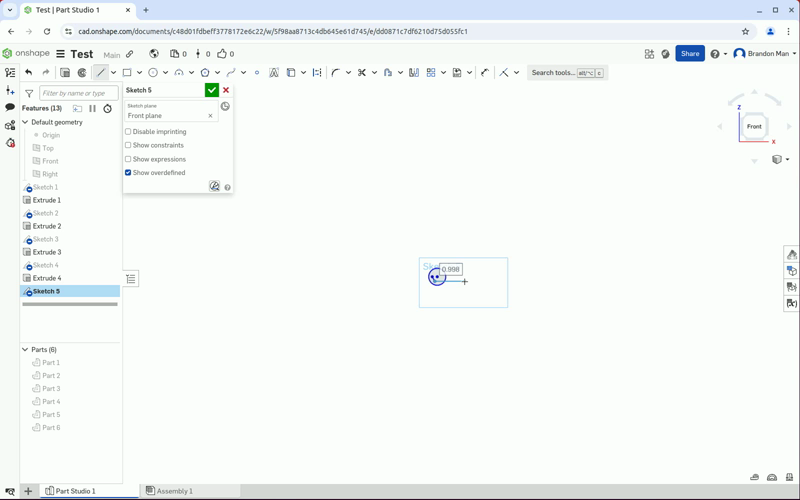
mouse_move(439, 281)
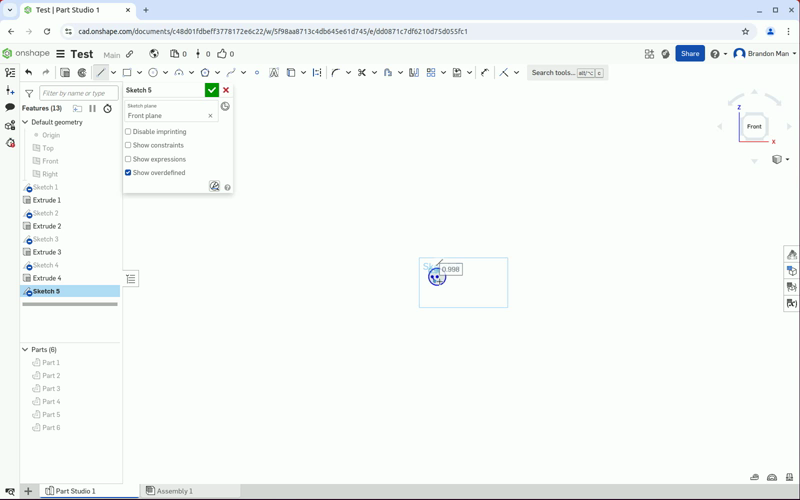
scroll(6)
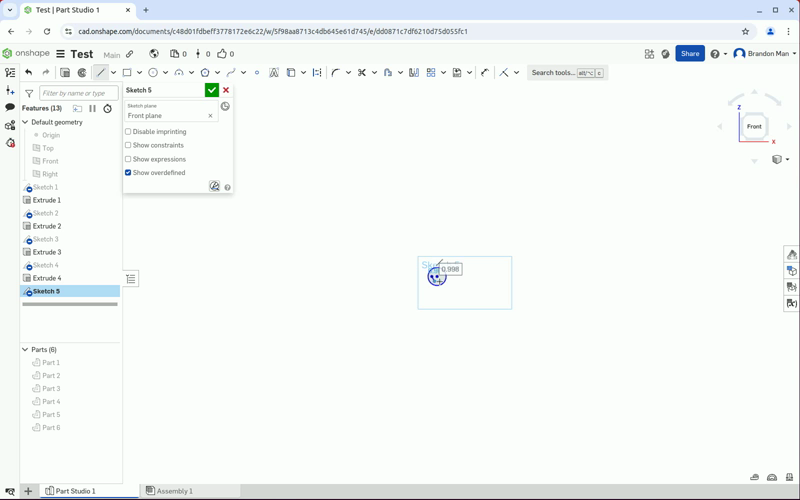
scroll(6)
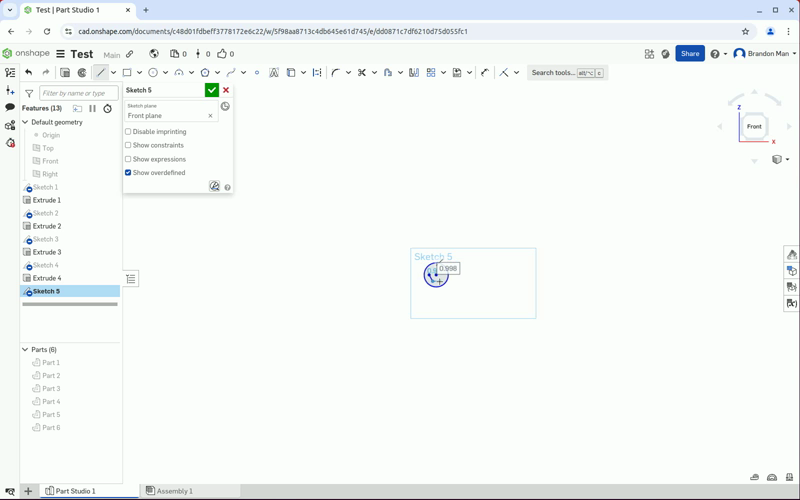
scroll(6)
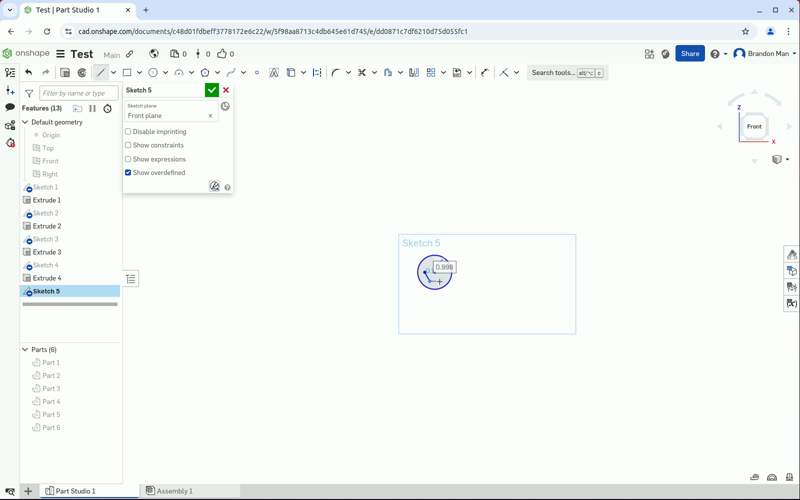
scroll(6)
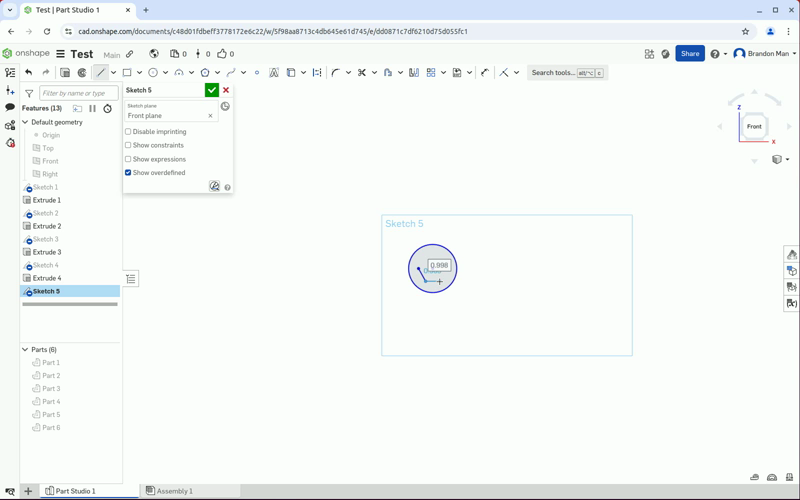
scroll(6)
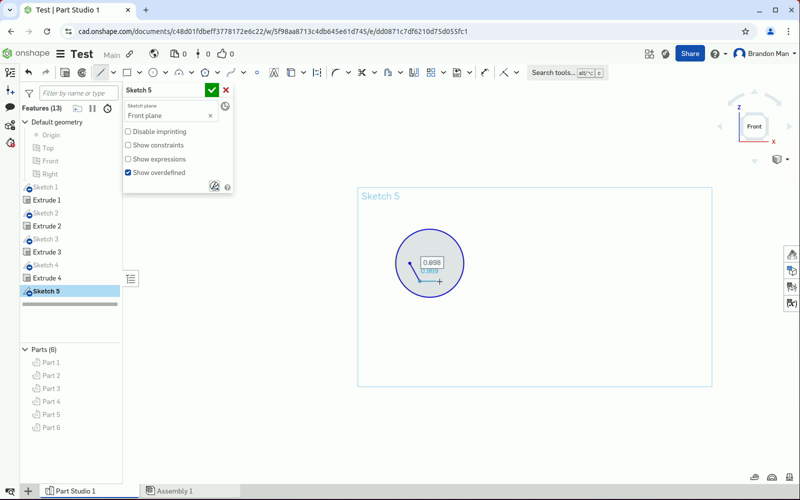
scroll(6)
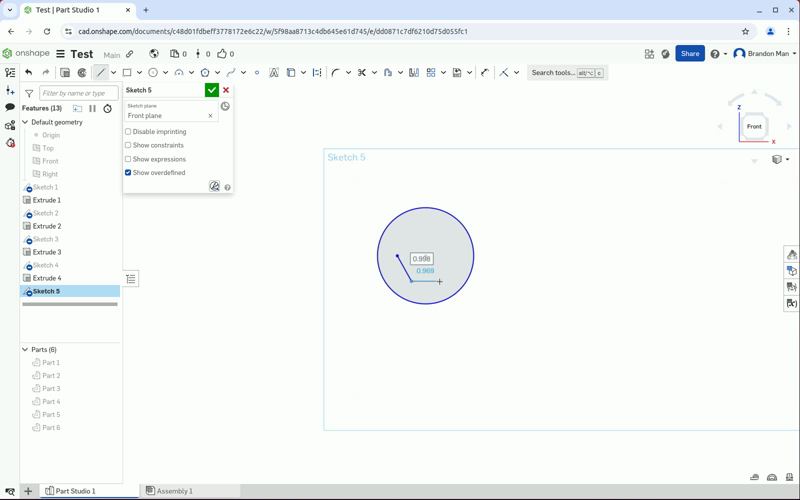
scroll(6)
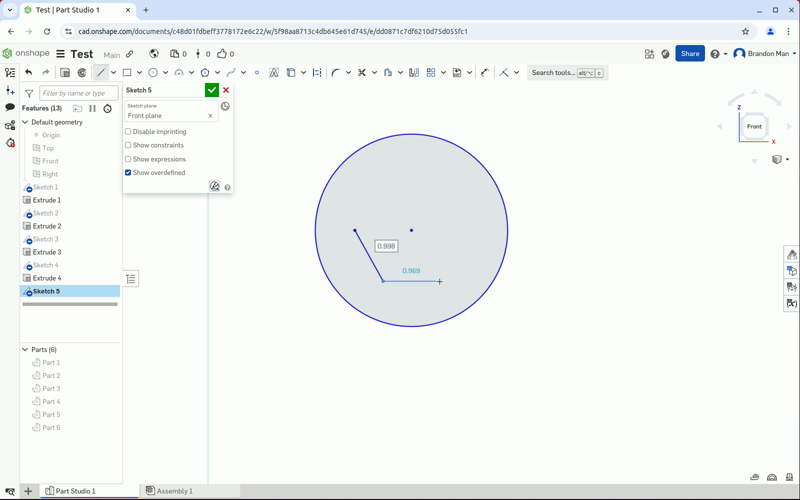
click(439, 281)
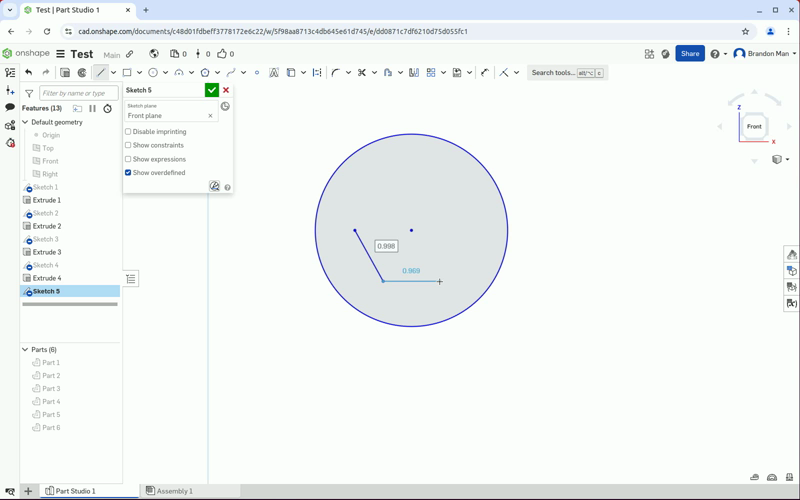
scroll(-6)
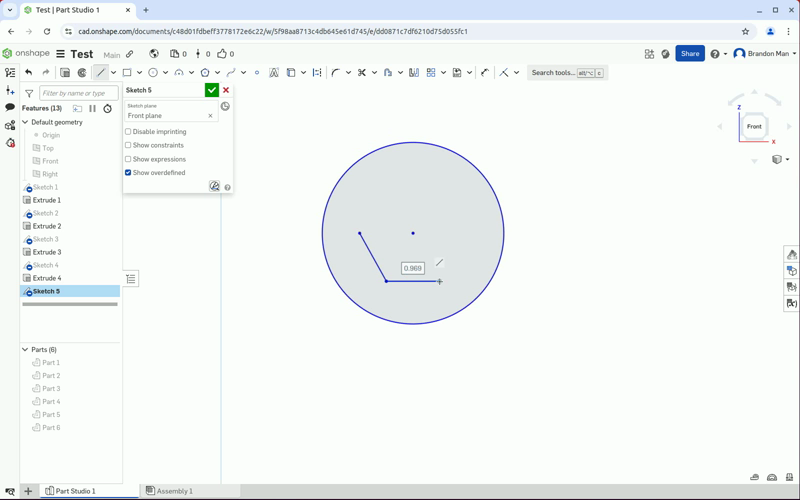
scroll(-6)
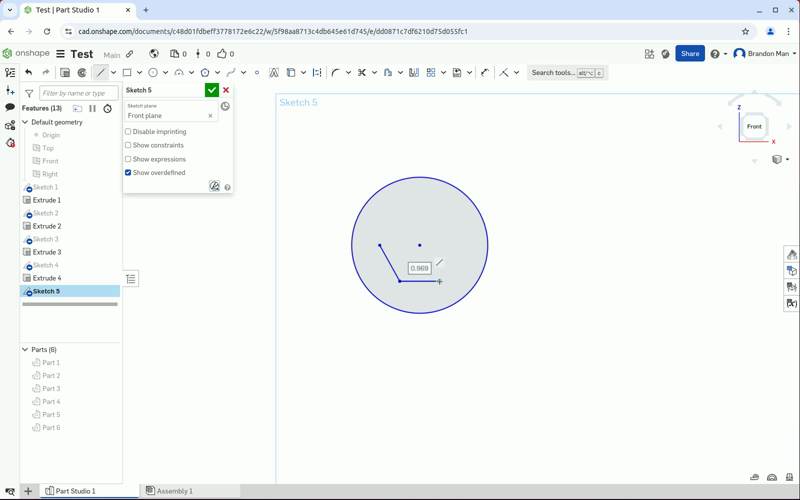
scroll(-6)
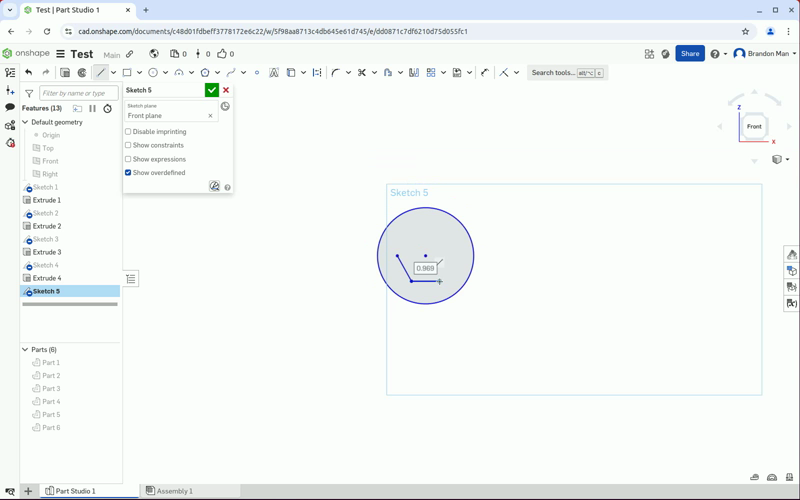
scroll(-6)
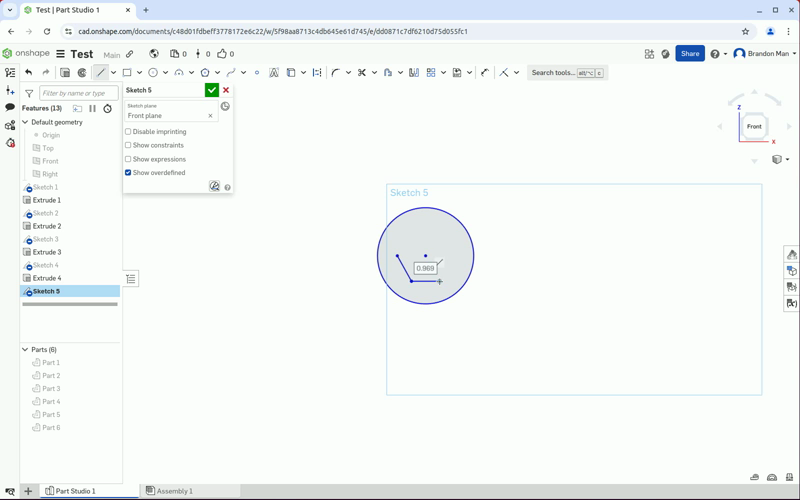
scroll(-6)
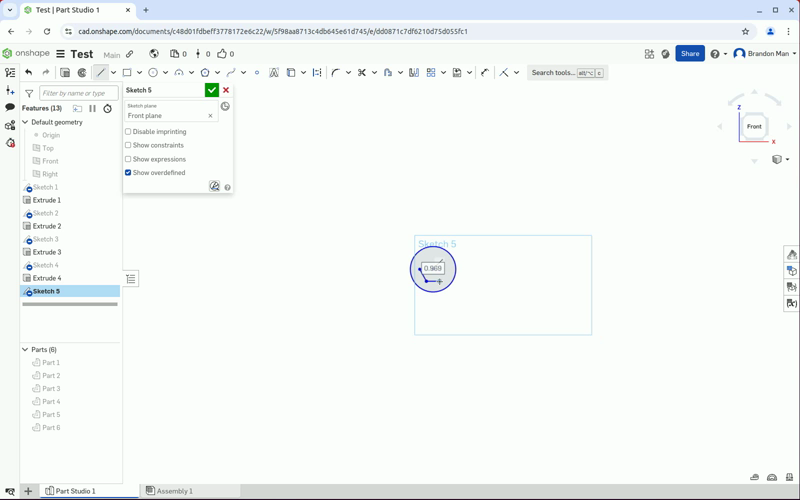
scroll(-6)
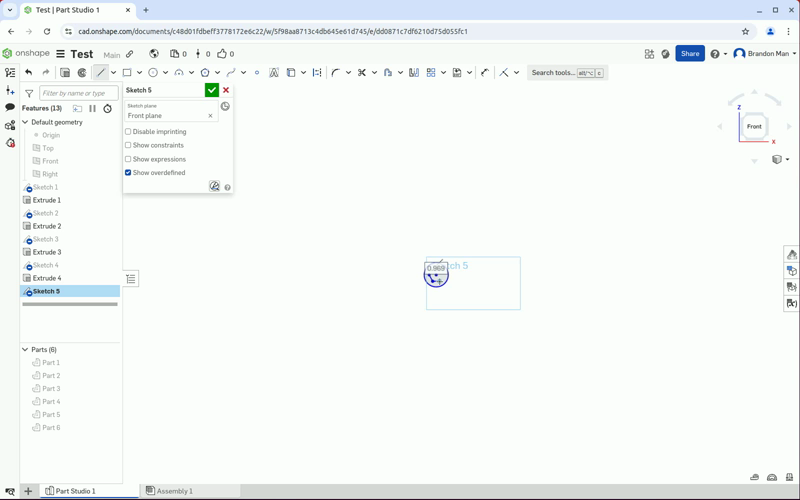
scroll(-6)
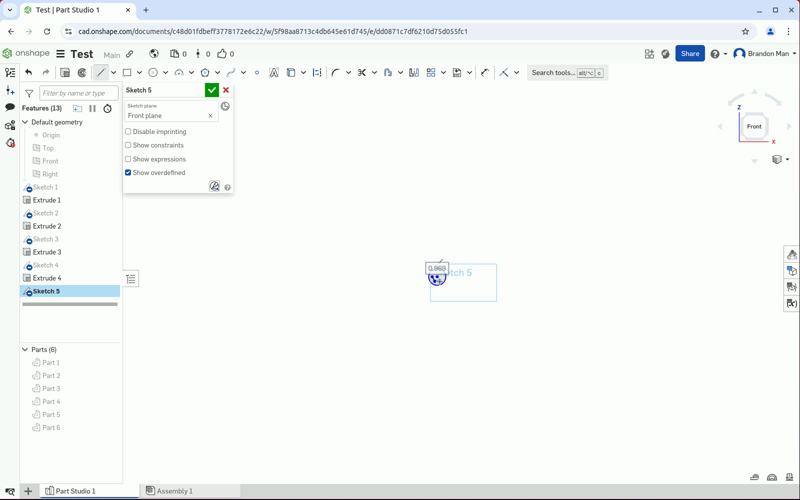
key_up(shift)
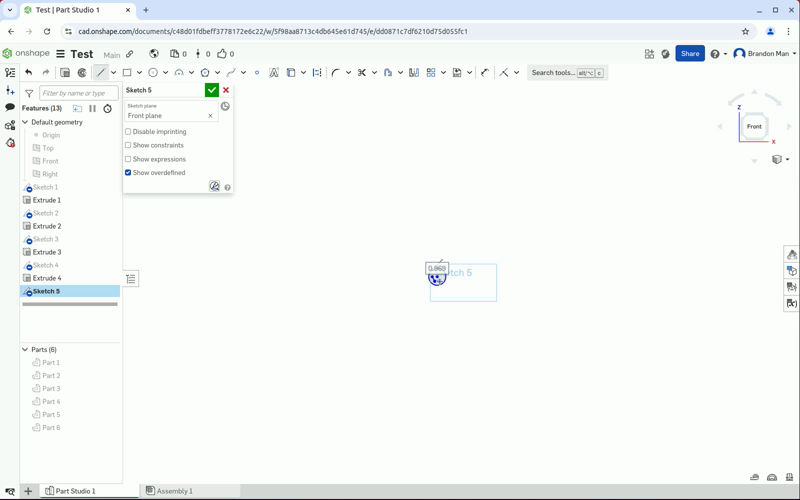
key_down(shift)
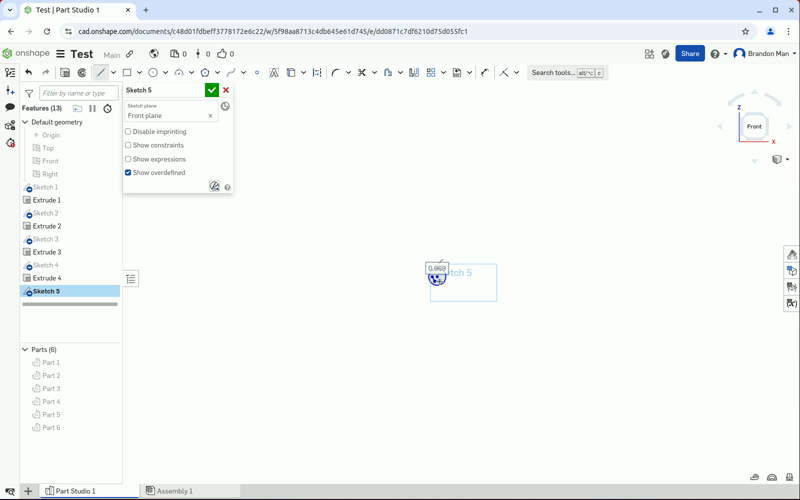
mouse_move(469, 281)
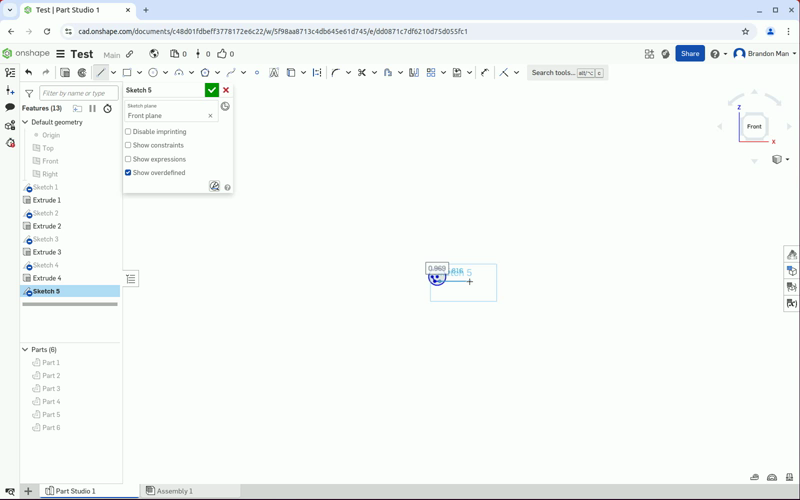
mouse_move(442, 276)
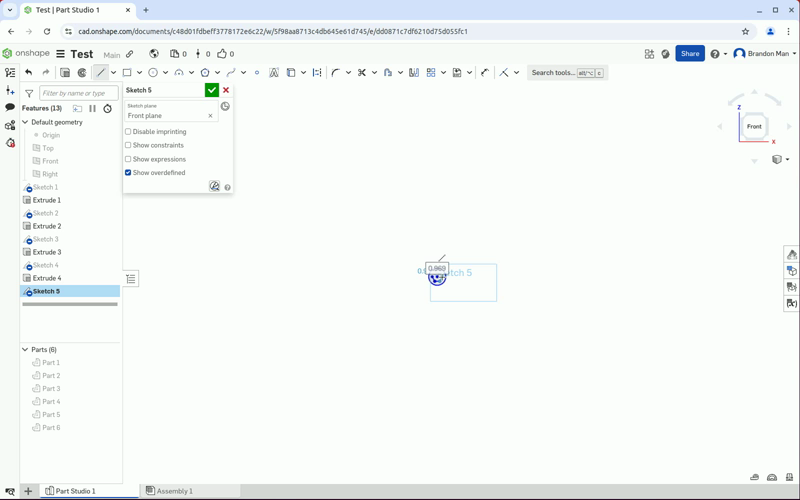
scroll(6)
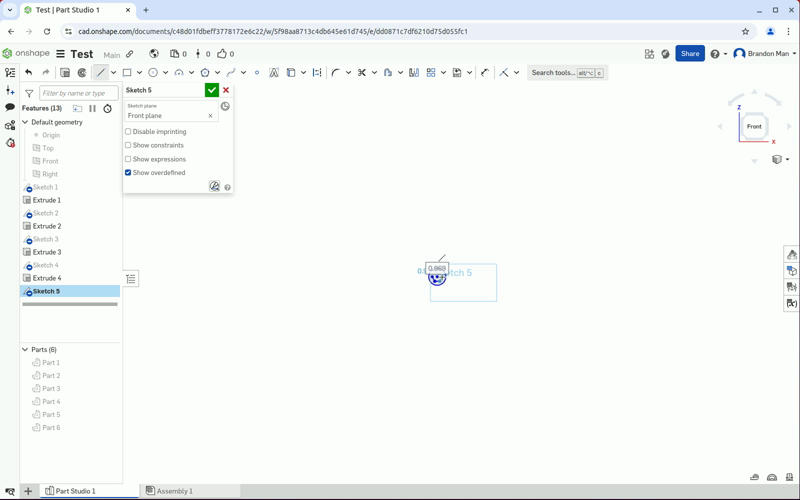
scroll(6)
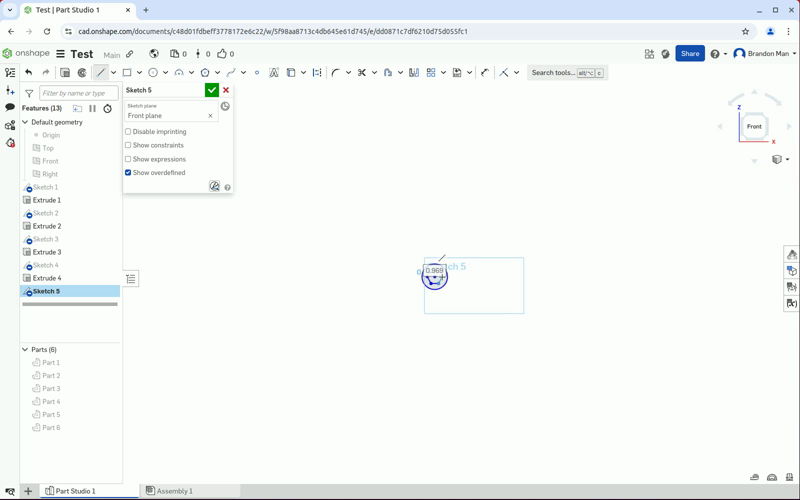
scroll(6)
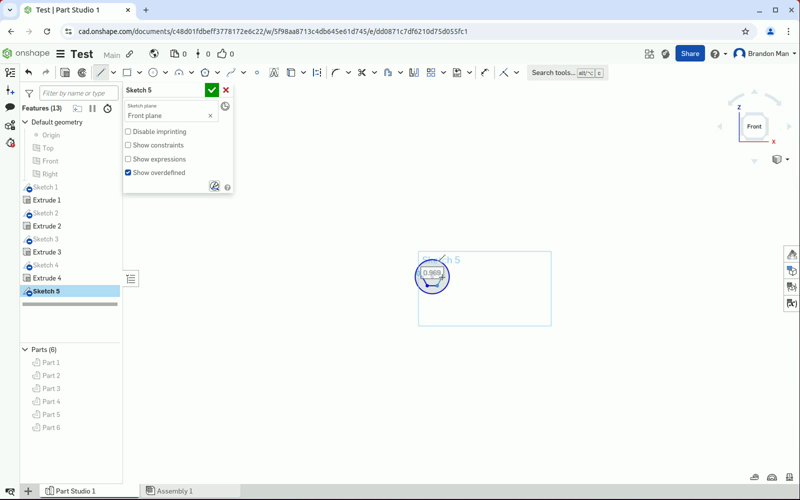
scroll(6)
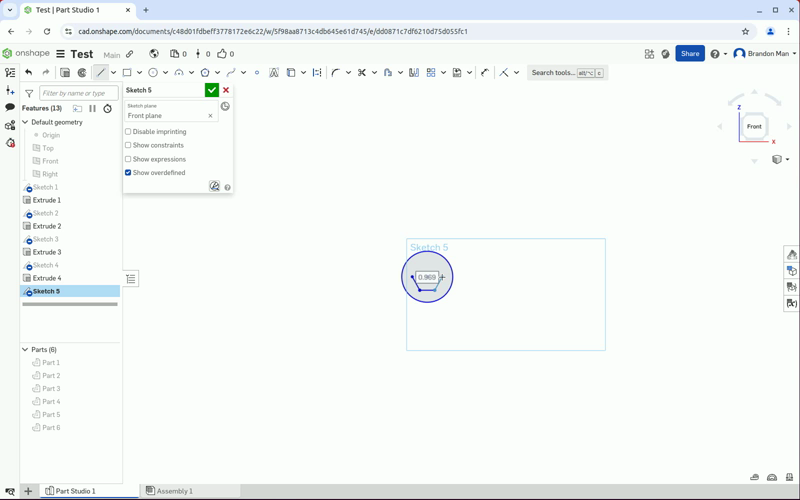
scroll(6)
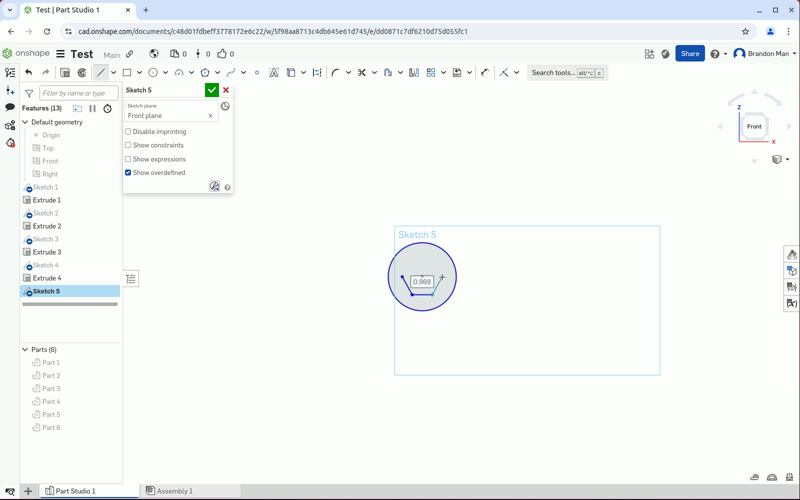
scroll(6)
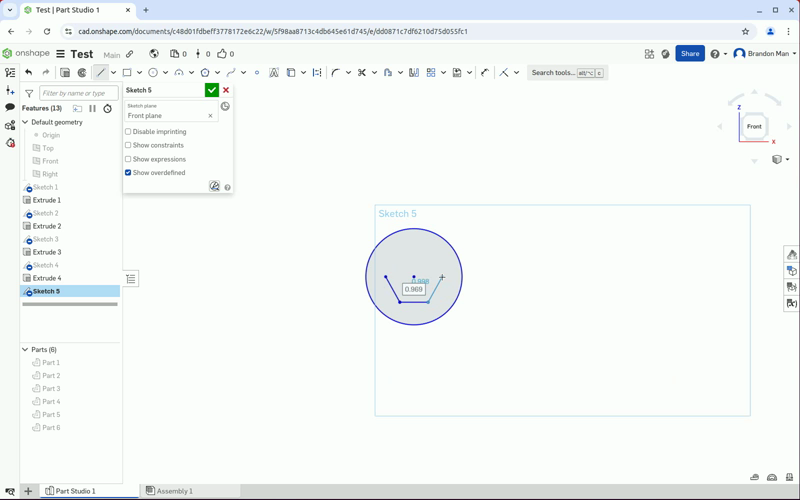
scroll(6)
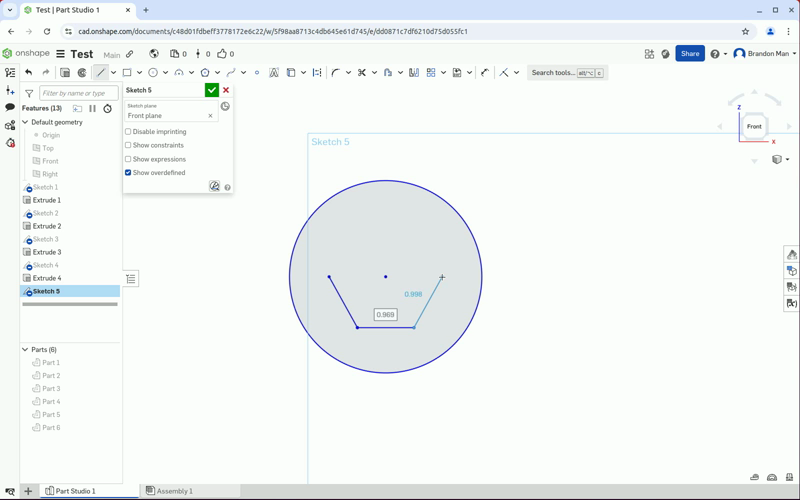
click(442, 276)
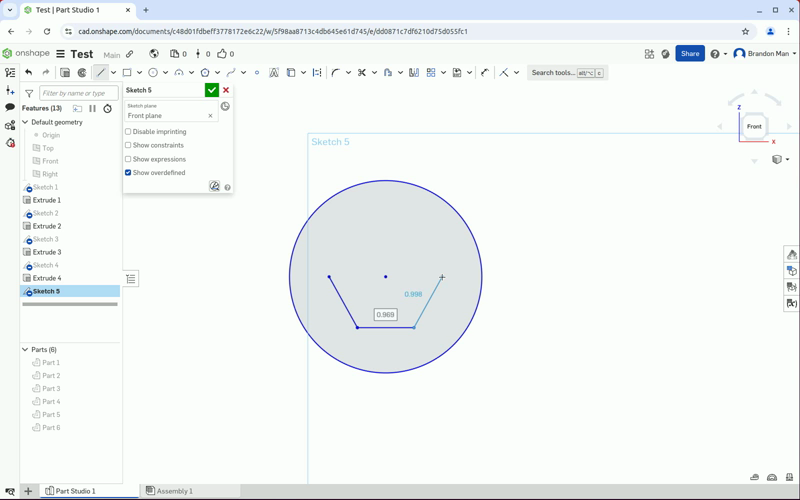
scroll(-6)
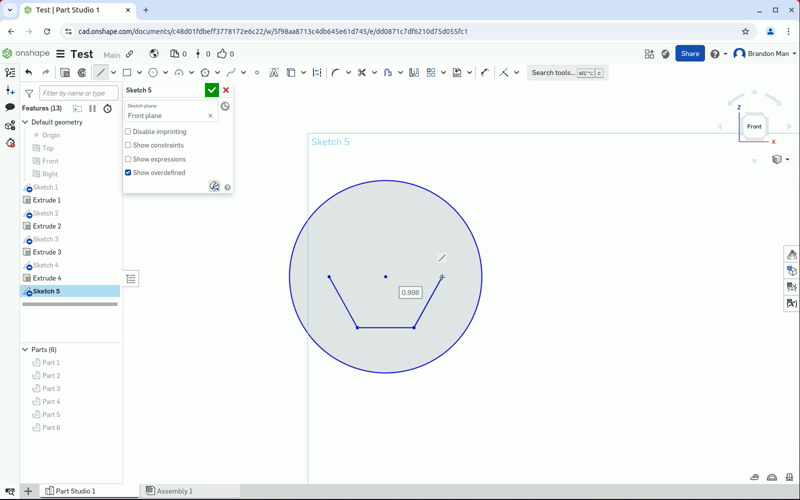
scroll(-6)
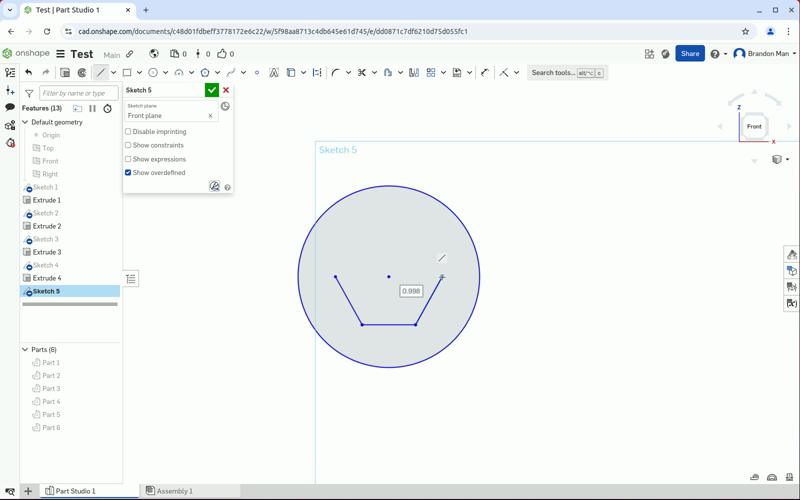
scroll(-6)
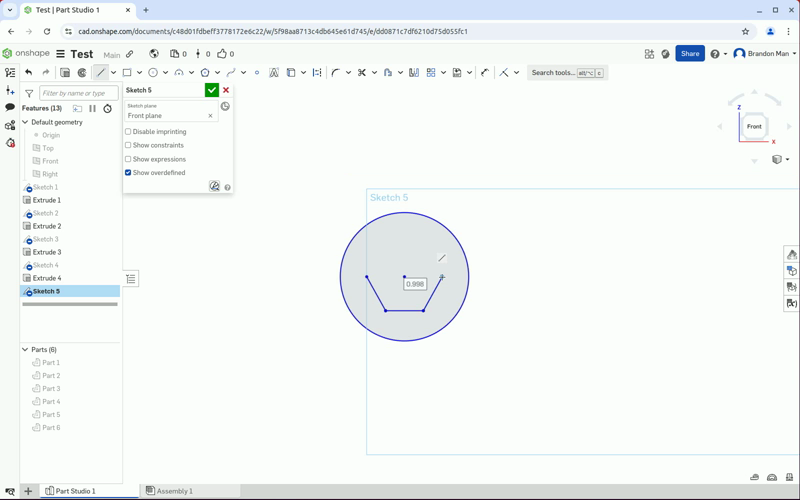
scroll(-6)
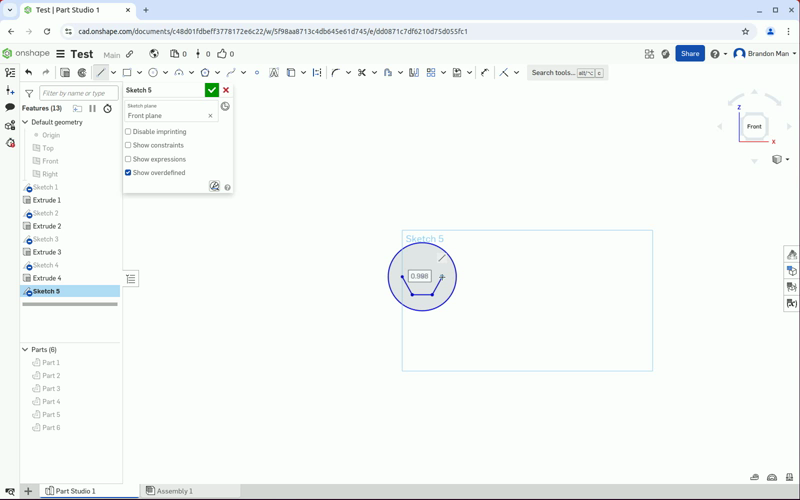
scroll(-6)
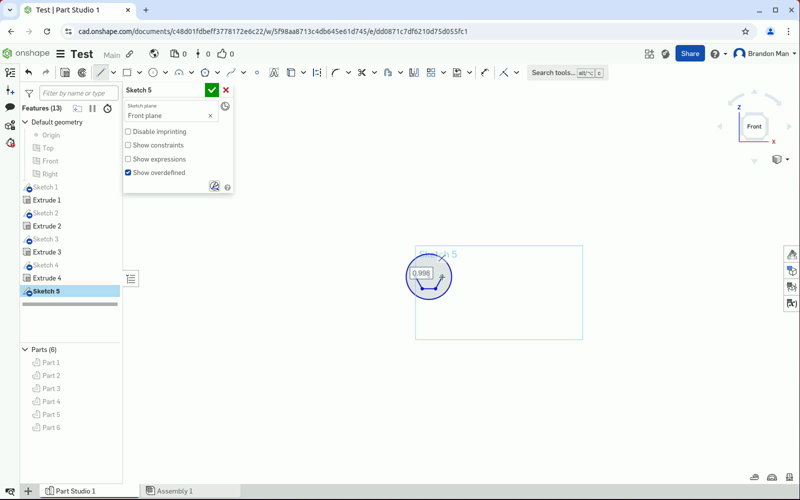
scroll(-6)
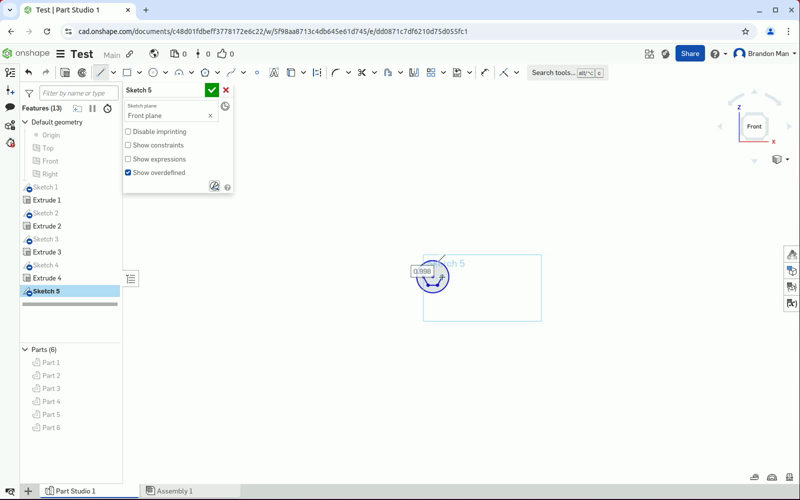
scroll(-6)
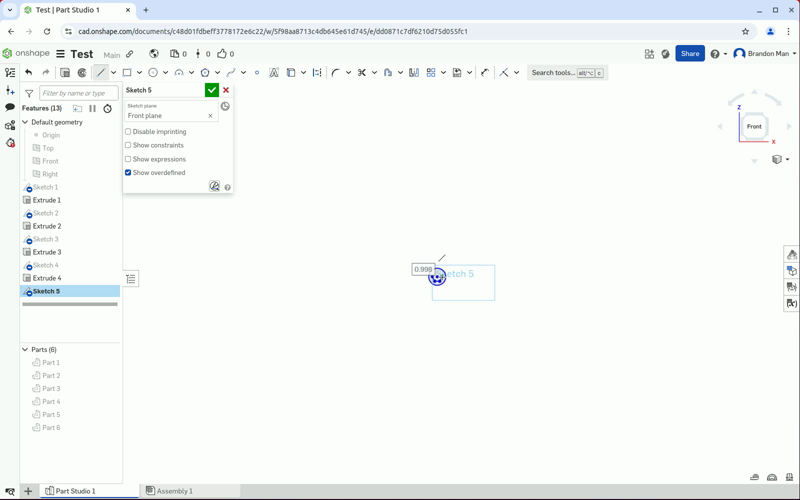
key_up(shift)
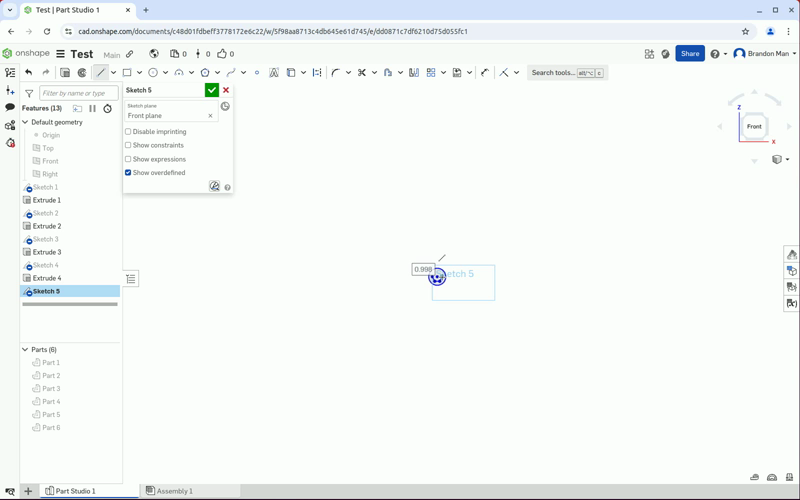
key_down(shift)
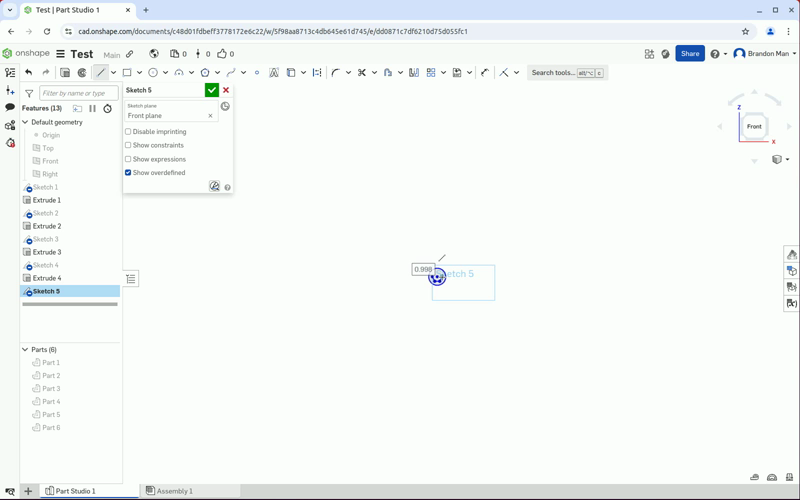
mouse_move(472, 276)
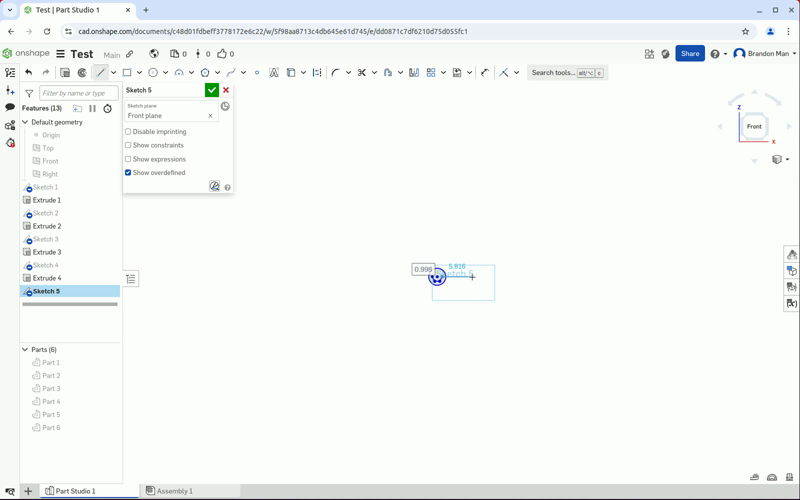
mouse_move(439, 272)
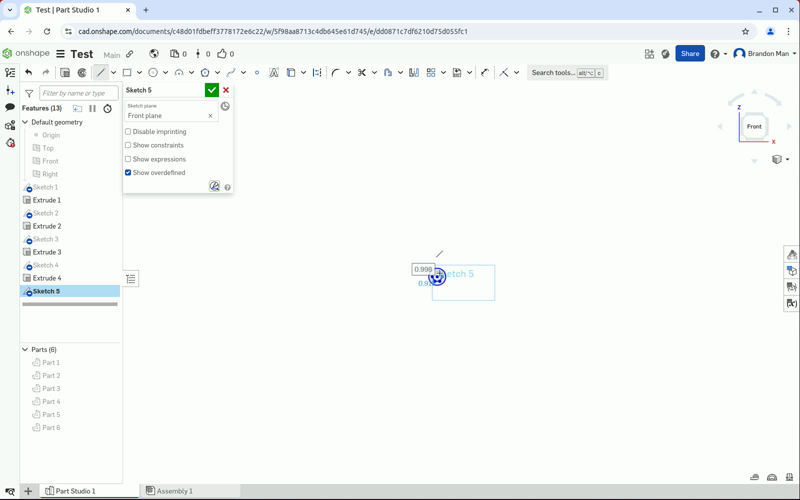
scroll(6)
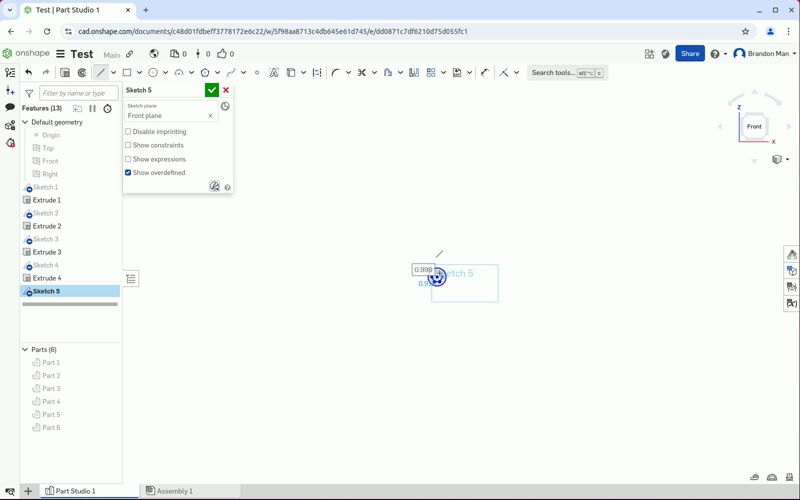
scroll(6)
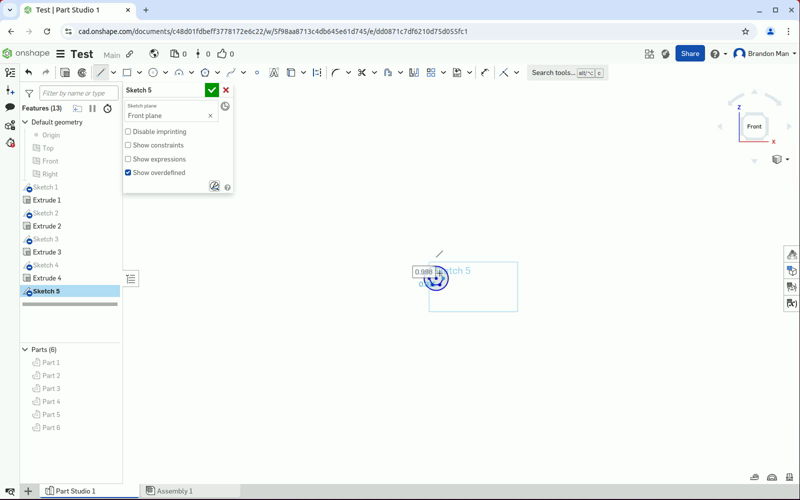
scroll(6)
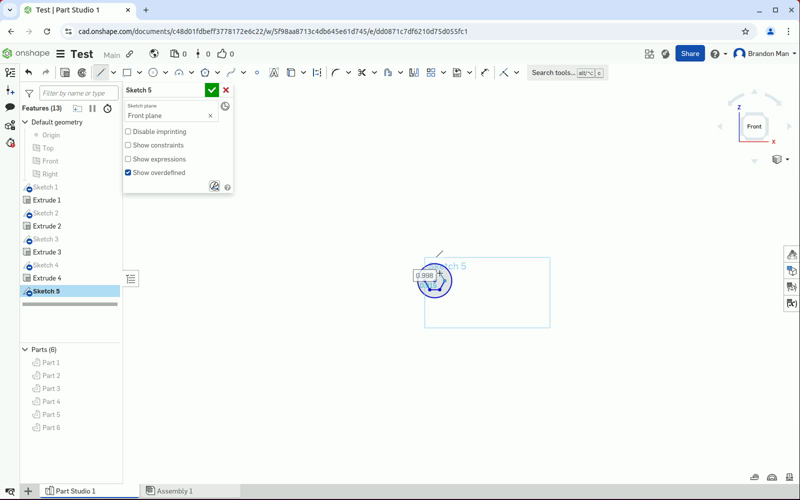
scroll(6)
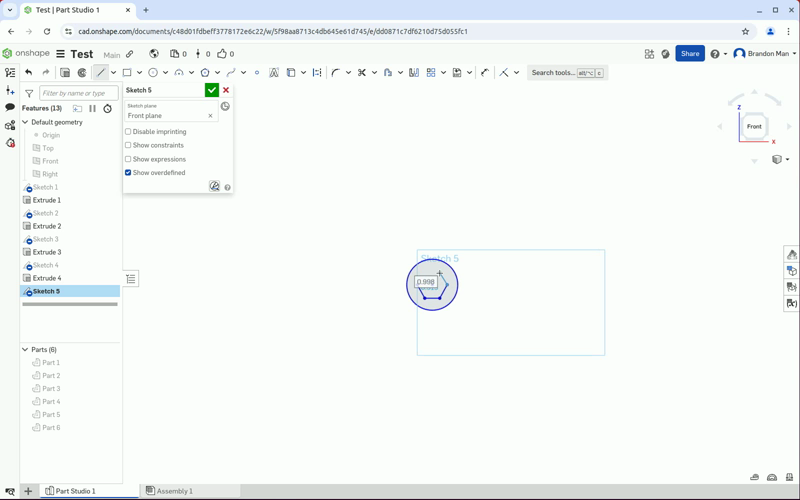
scroll(6)
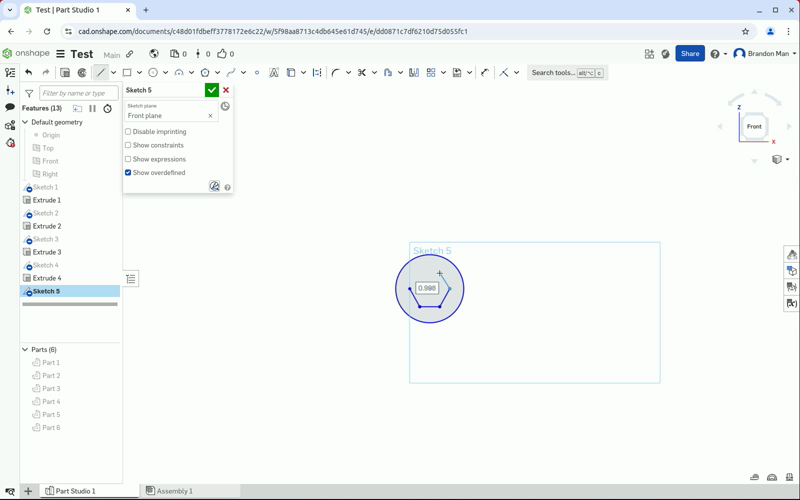
scroll(6)
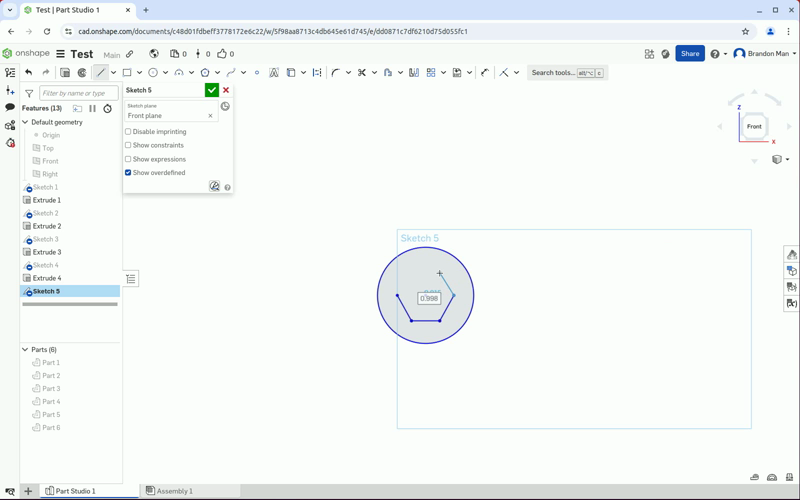
scroll(6)
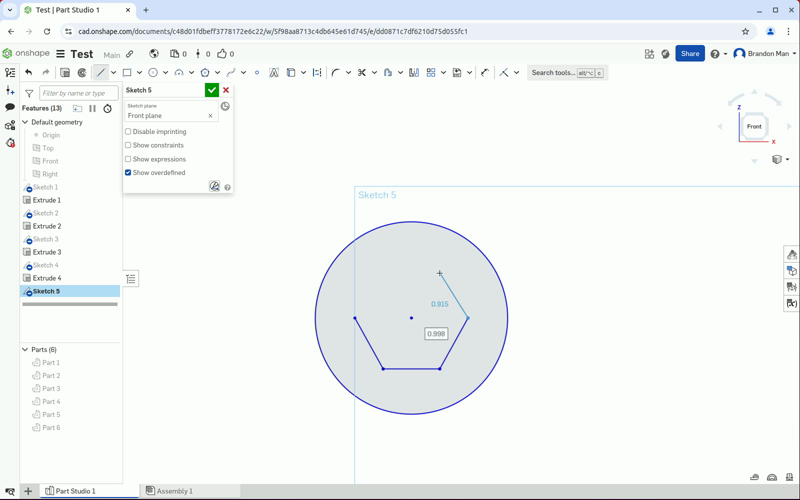
click(439, 272)
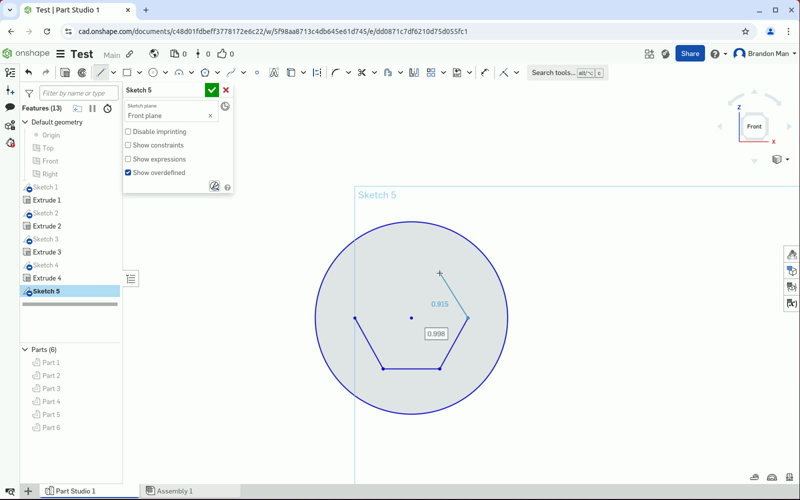
scroll(-6)
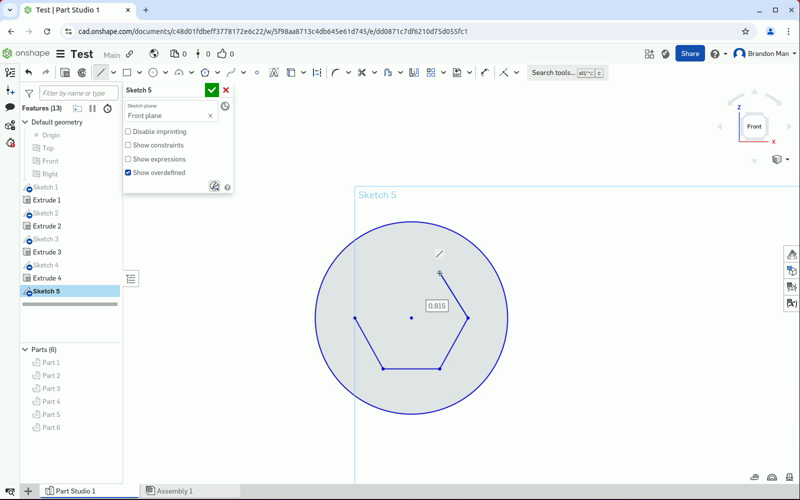
scroll(-6)
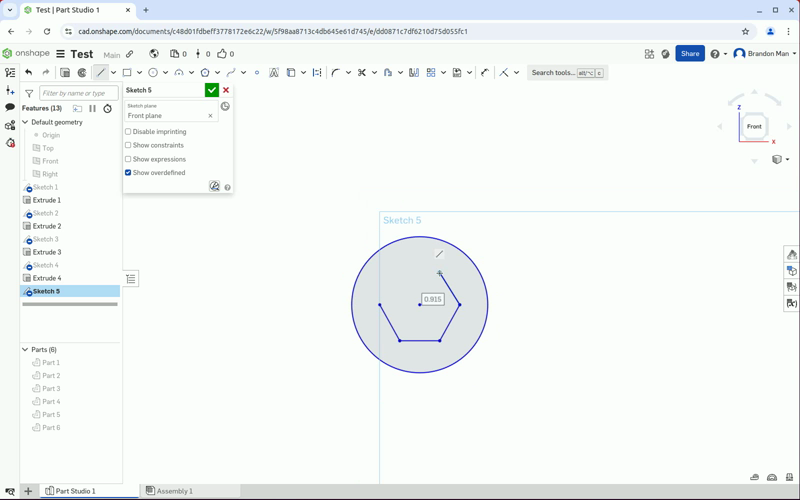
scroll(-6)
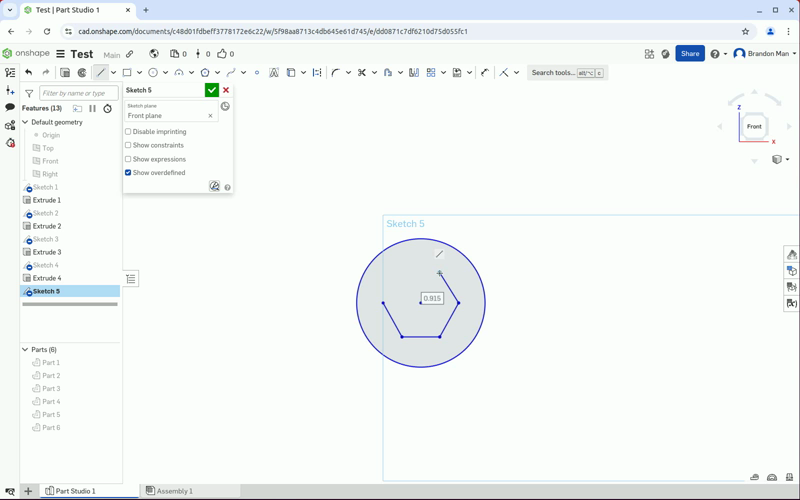
scroll(-6)
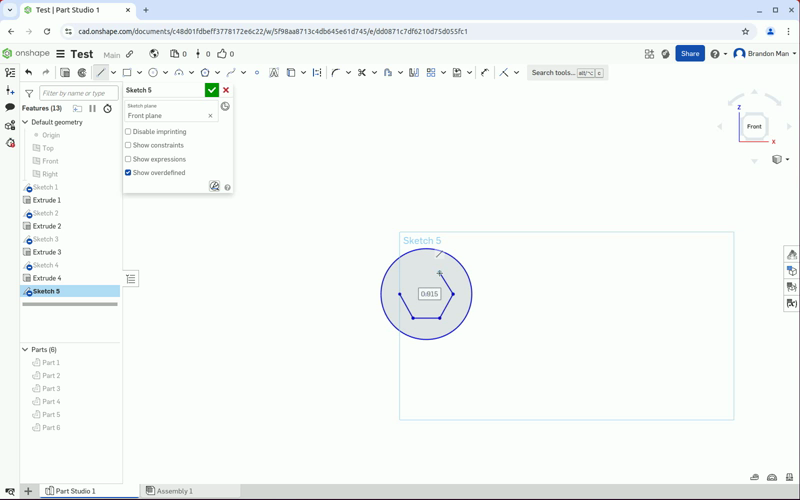
scroll(-6)
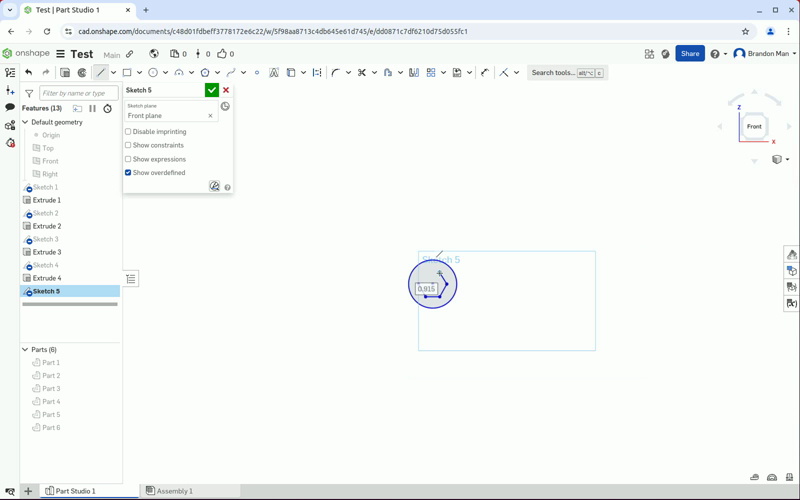
scroll(-6)
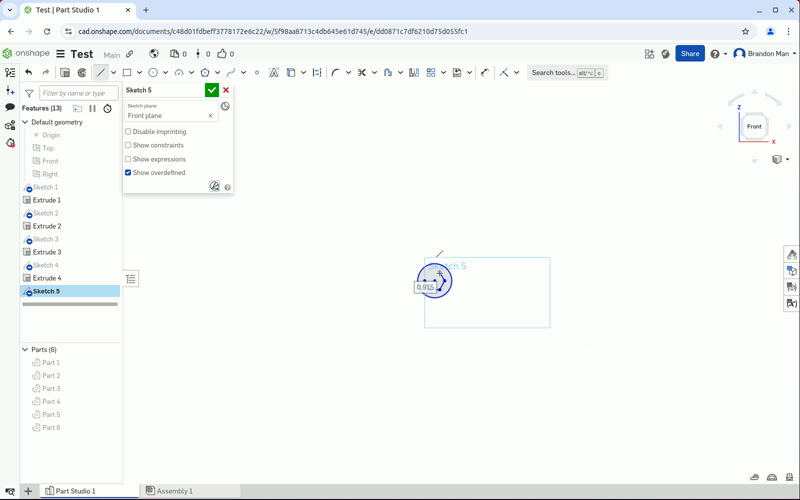
scroll(-6)
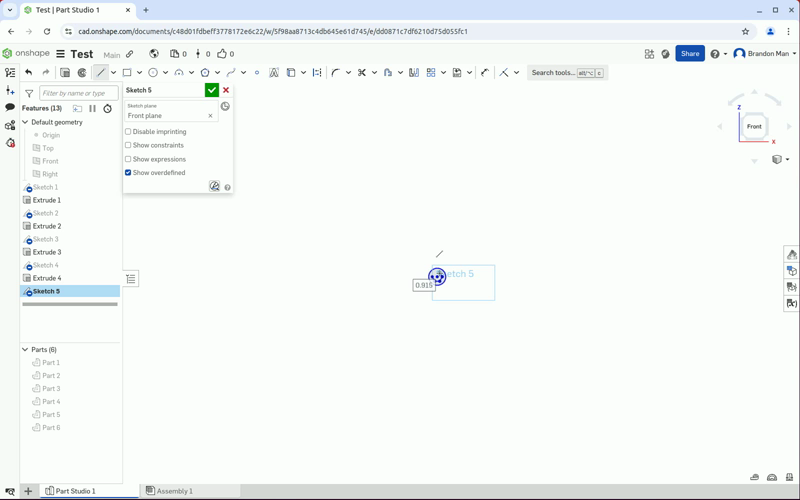
key_up(shift)
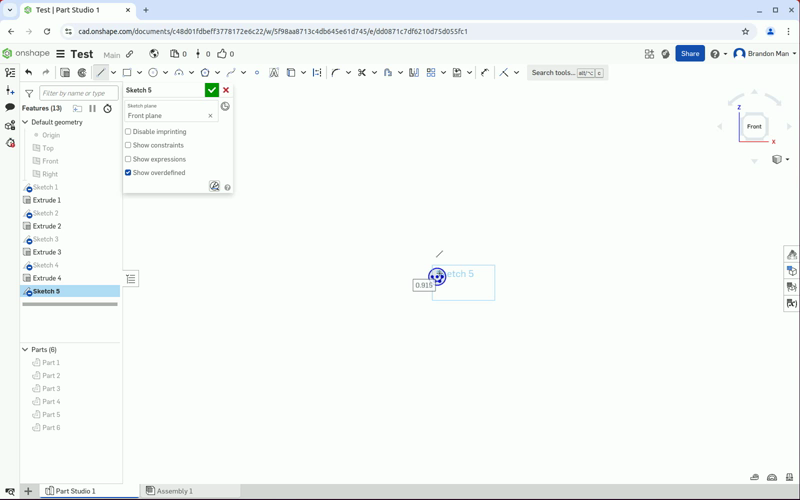
key_down(shift)
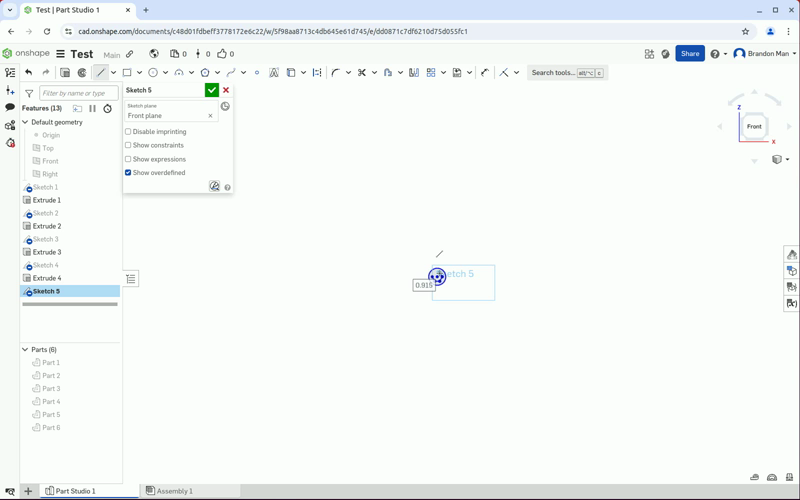
mouse_move(469, 272)
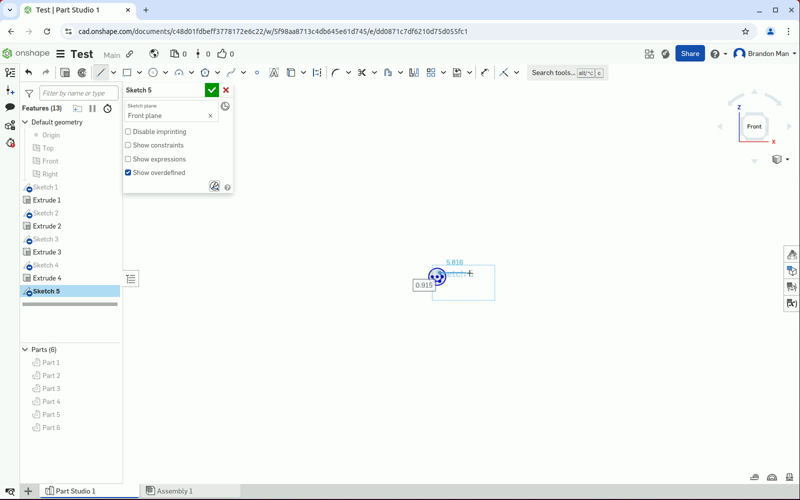
mouse_move(434, 272)
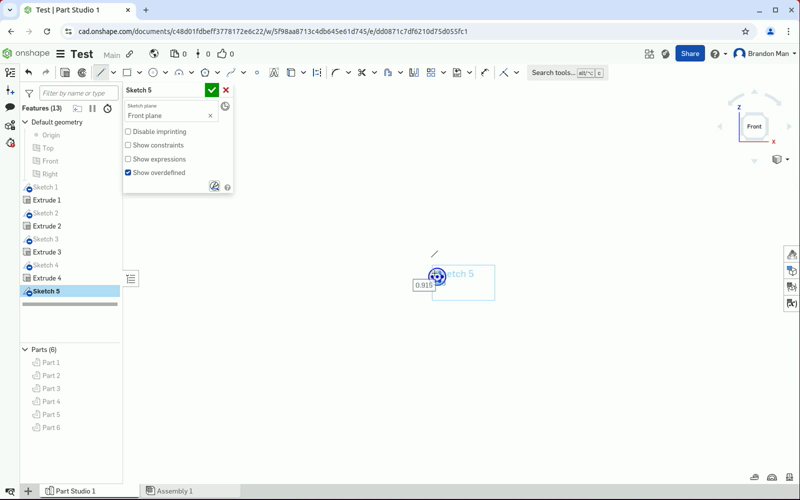
scroll(6)
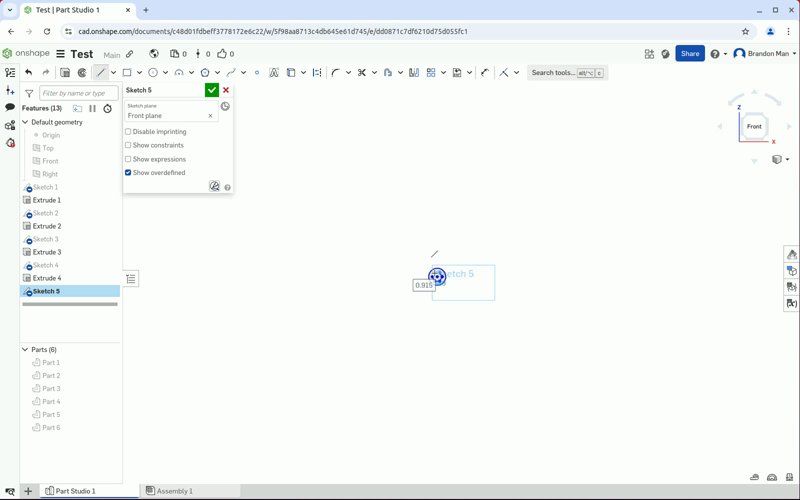
scroll(6)
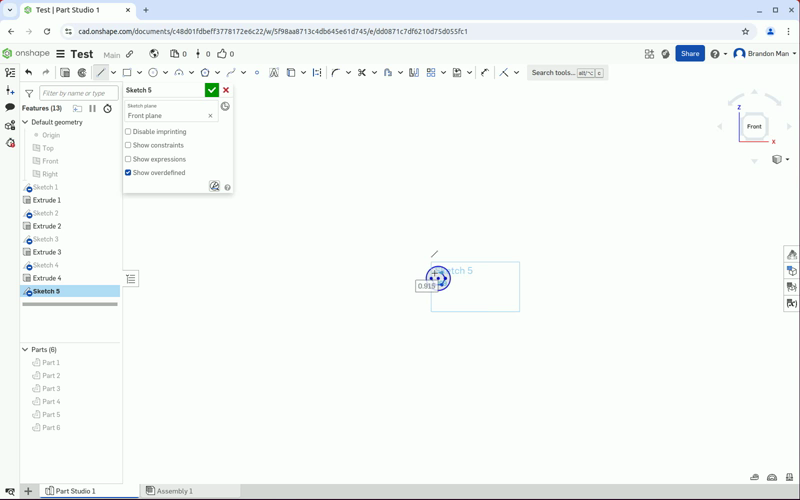
scroll(6)
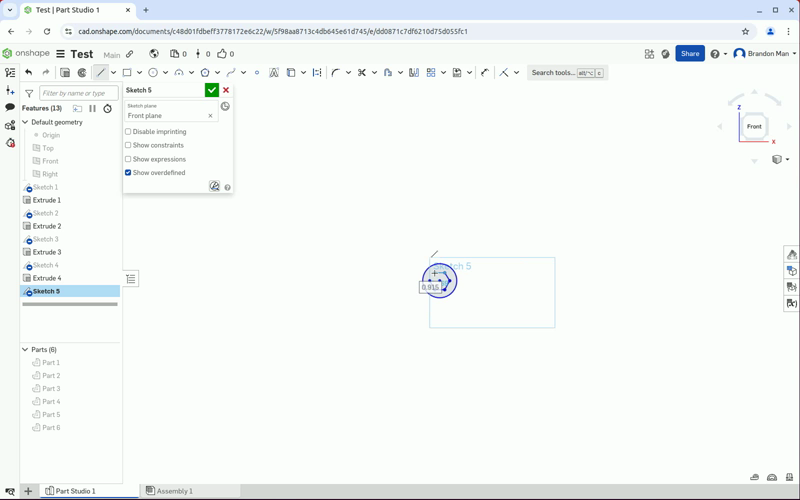
scroll(6)
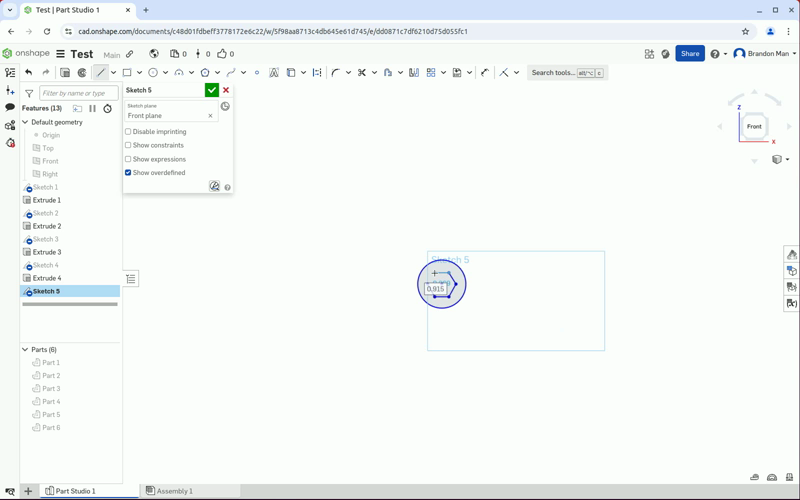
scroll(6)
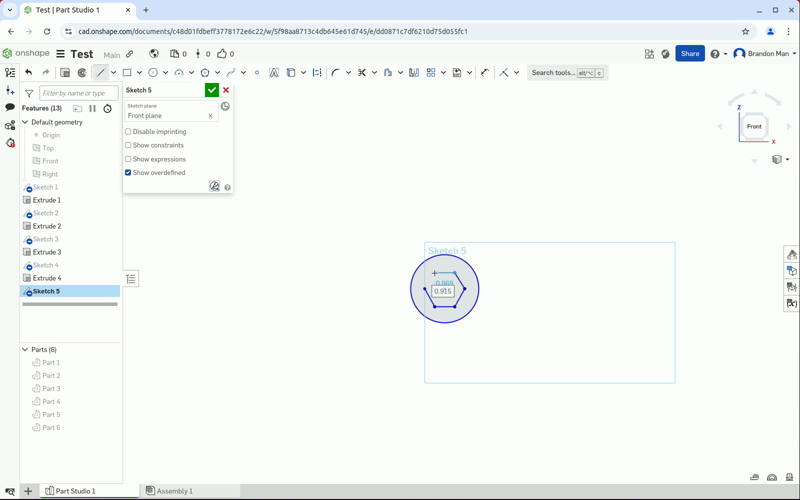
scroll(6)
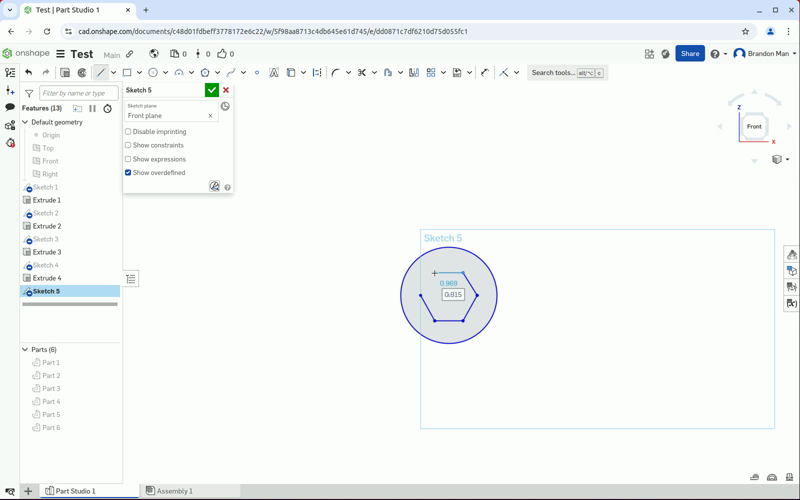
scroll(6)
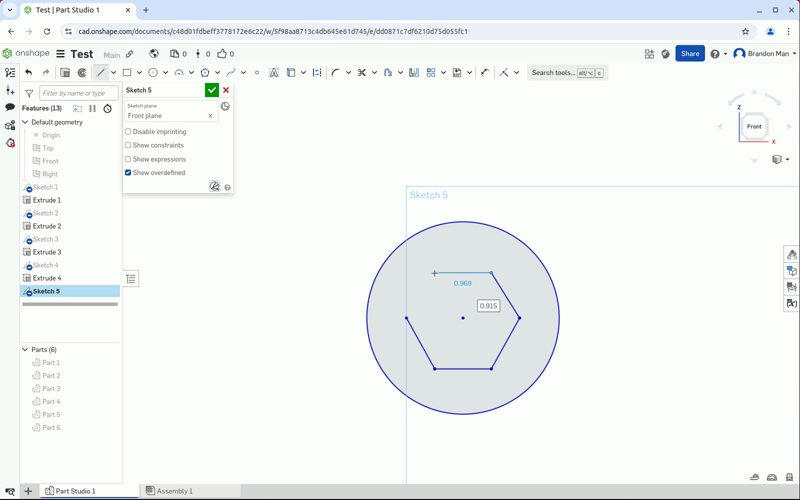
click(434, 272)
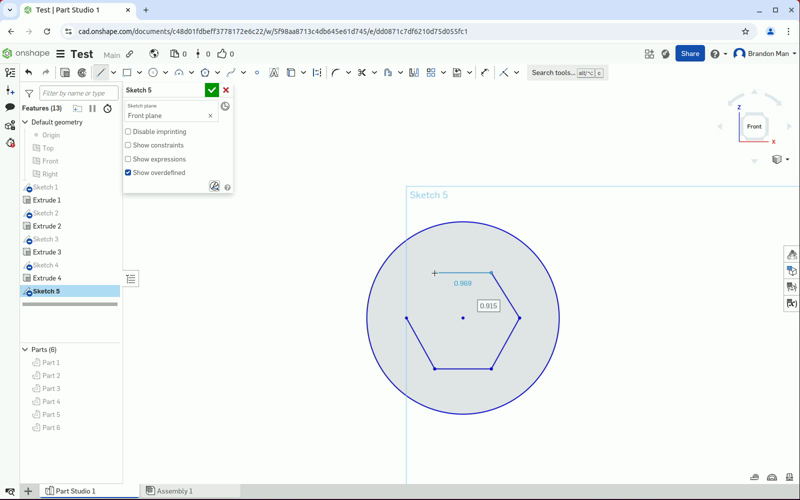
scroll(-6)
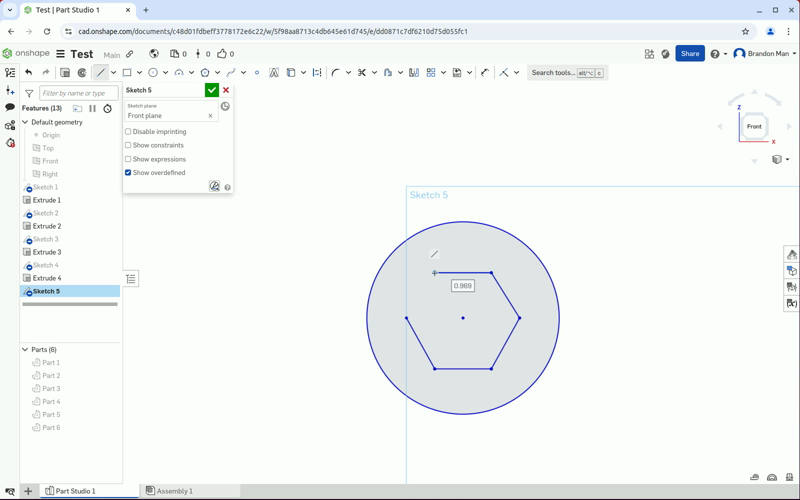
scroll(-6)
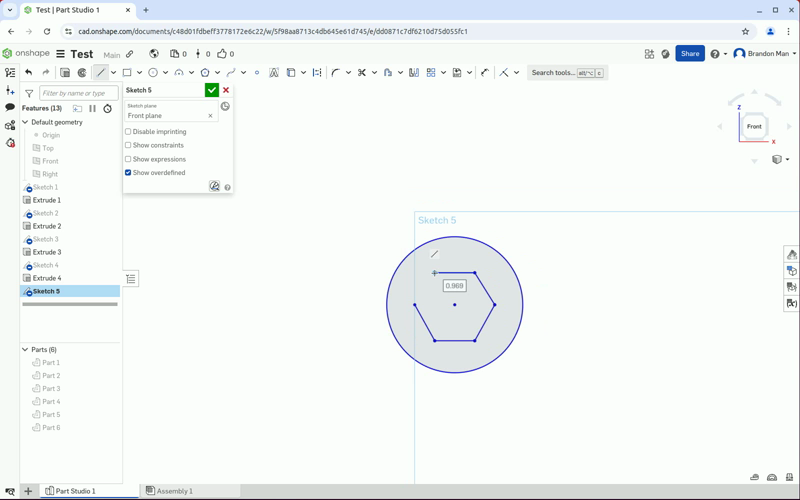
scroll(-6)
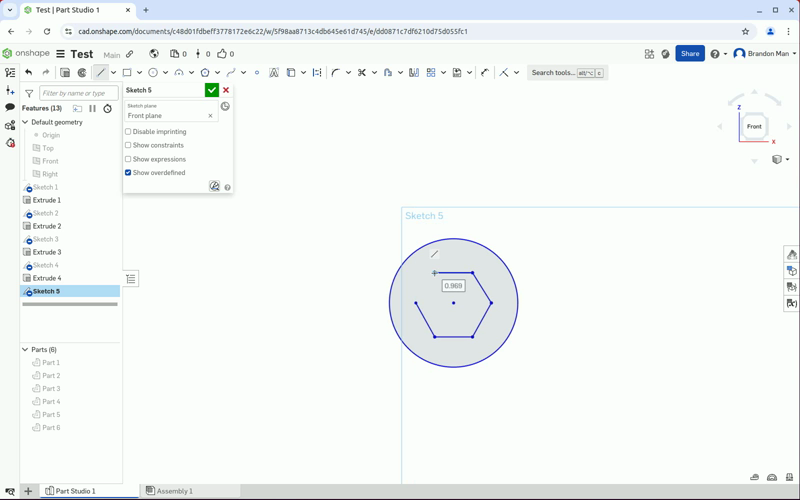
scroll(-6)
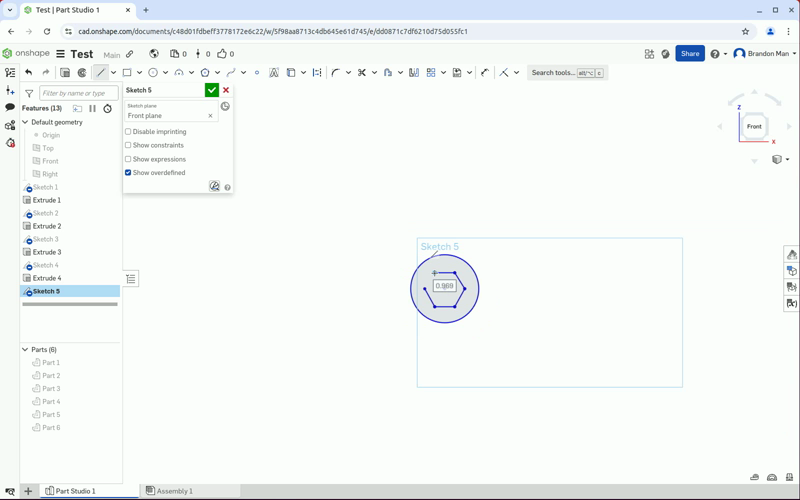
scroll(-6)
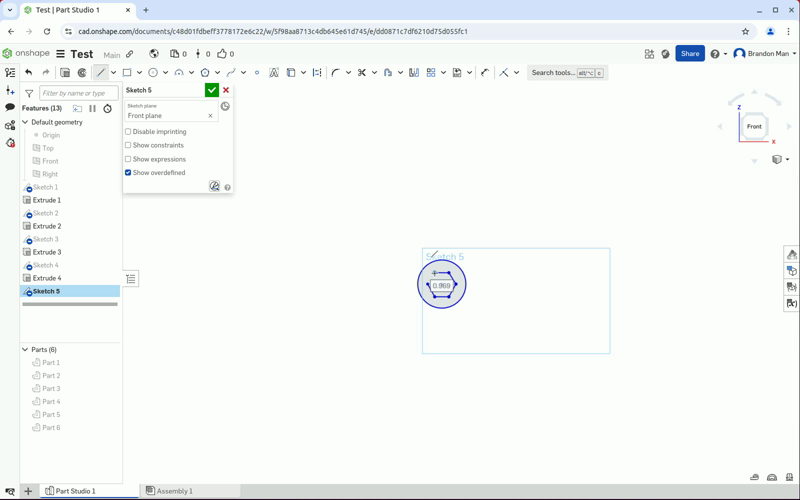
scroll(-6)
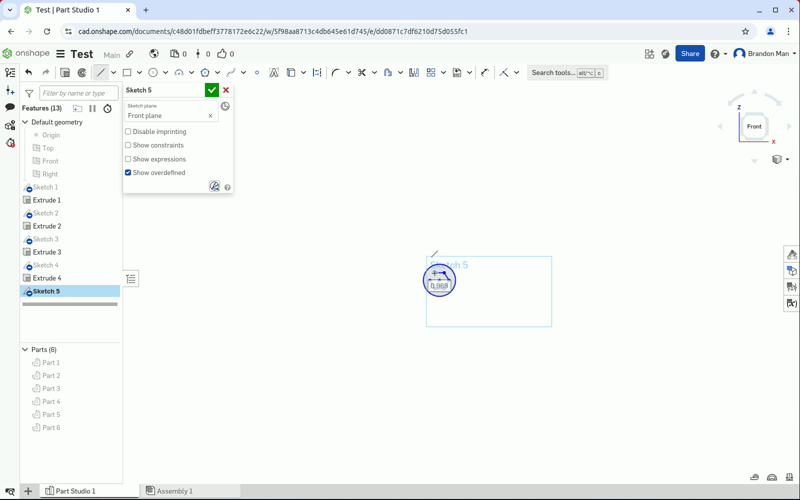
scroll(-6)
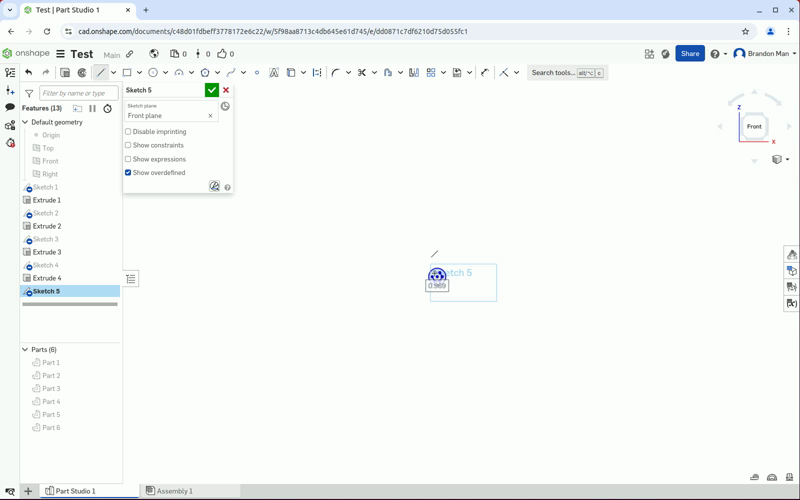
key_up(shift)
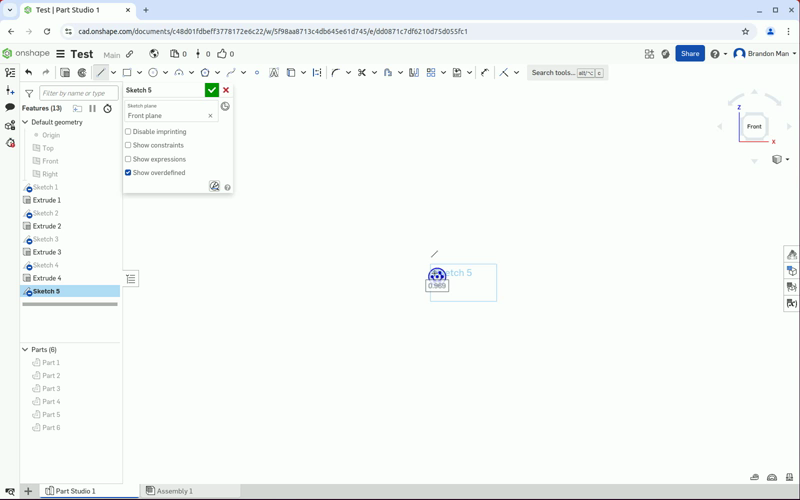
mouse_move(464, 272)
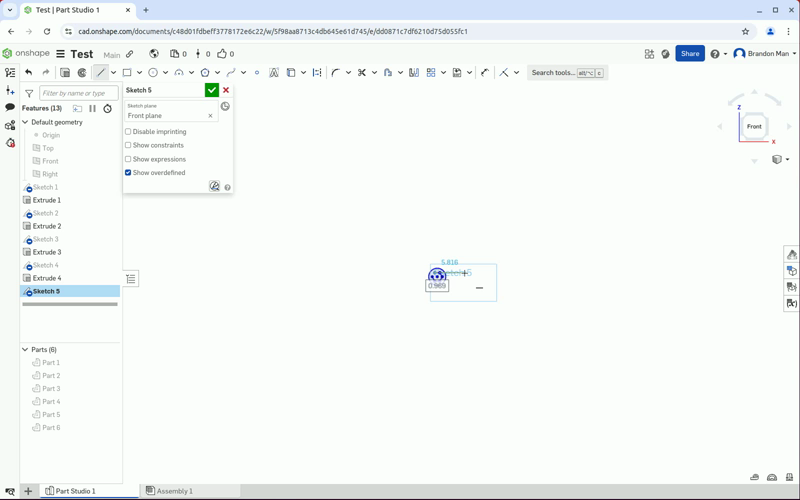
key_down(shift)
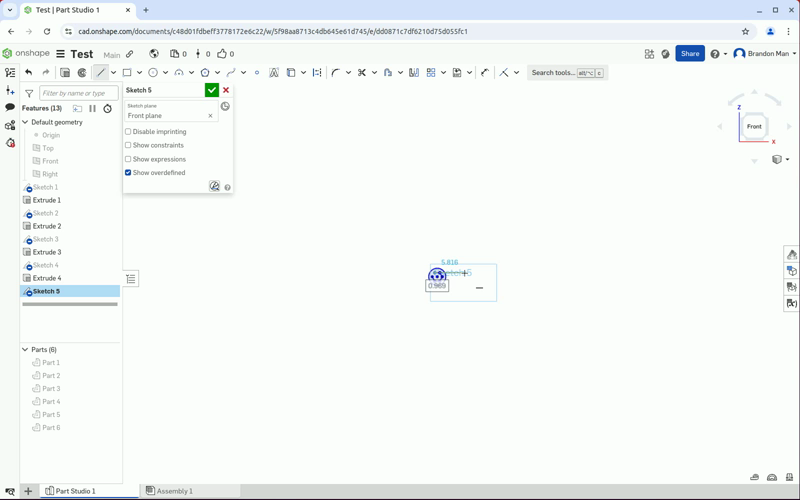
mouse_move(432, 276)
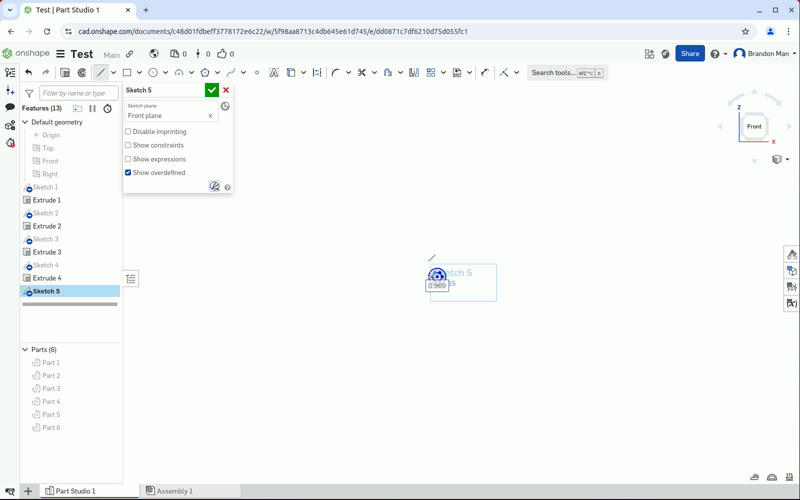
scroll(6)
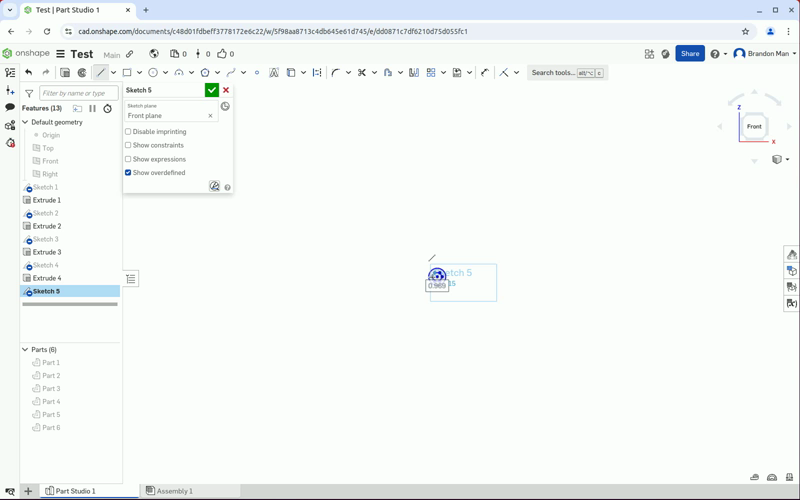
scroll(6)
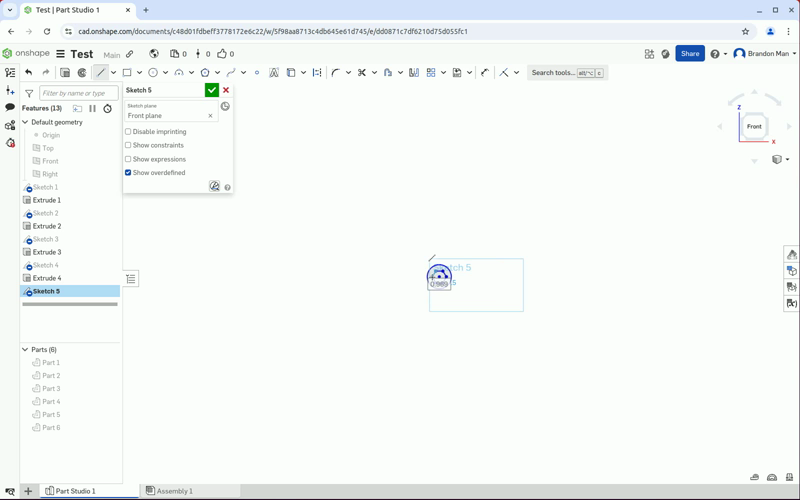
scroll(6)
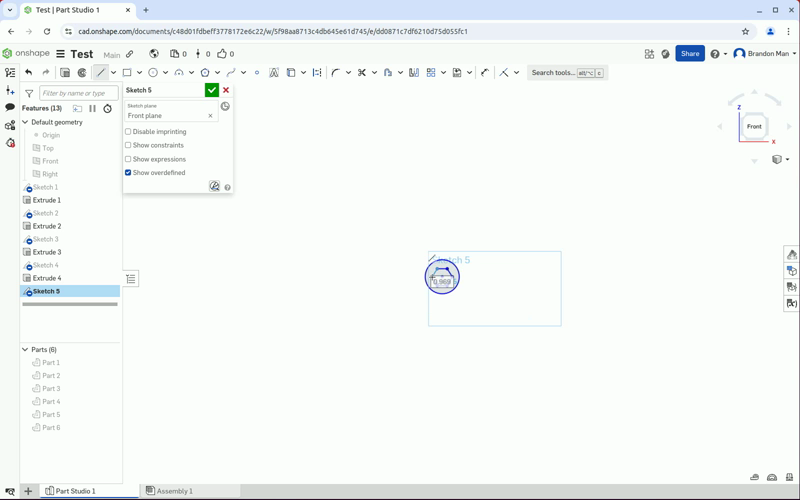
scroll(6)
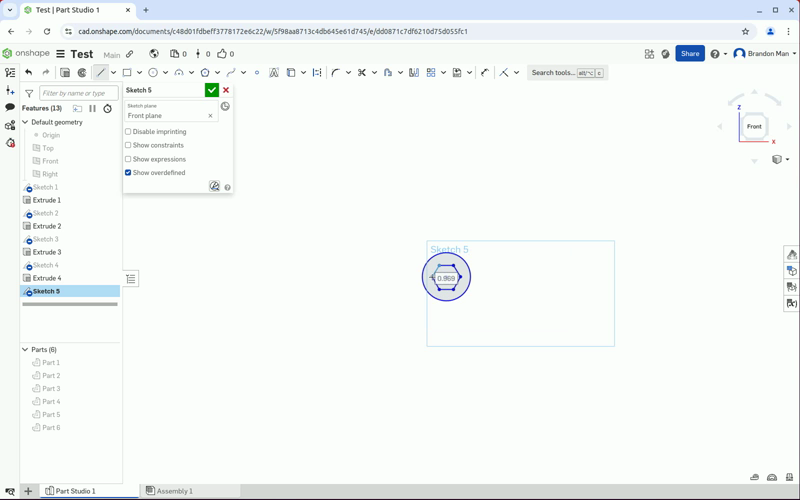
scroll(6)
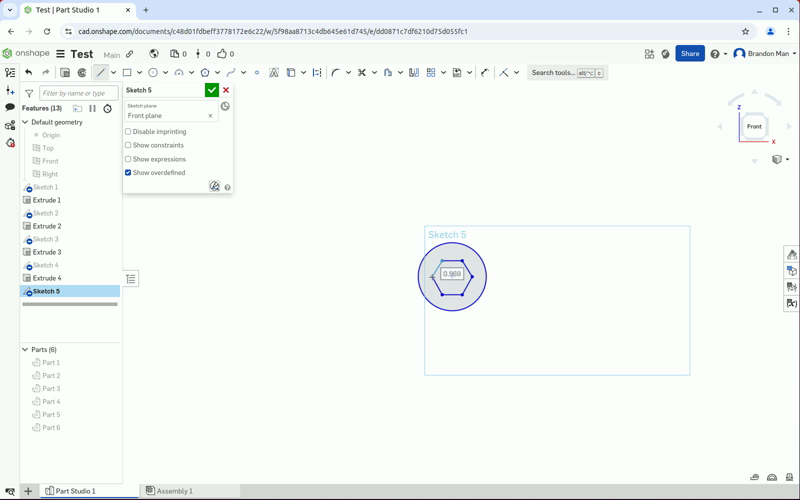
scroll(6)
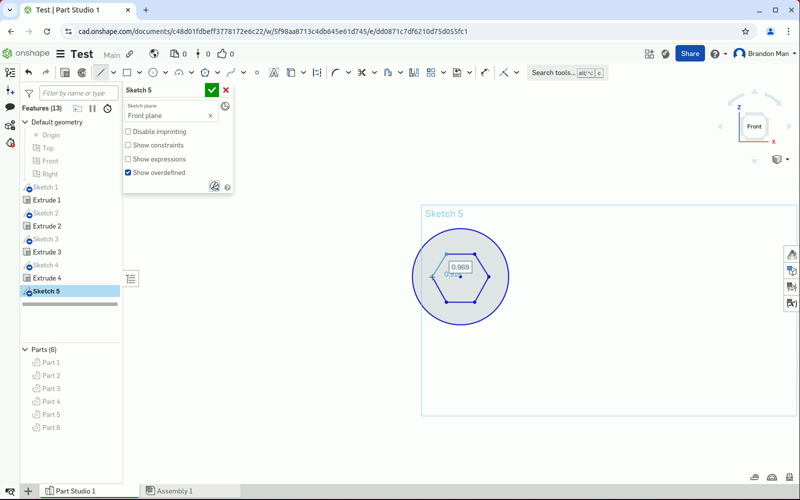
scroll(6)
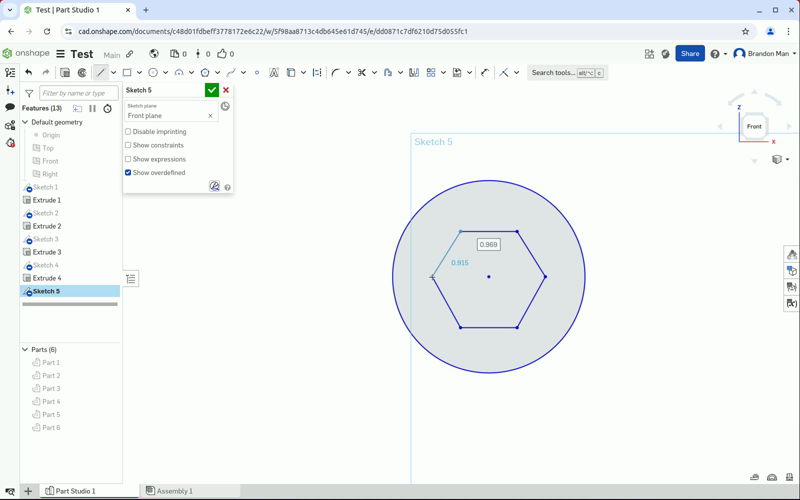
key_up(shift)
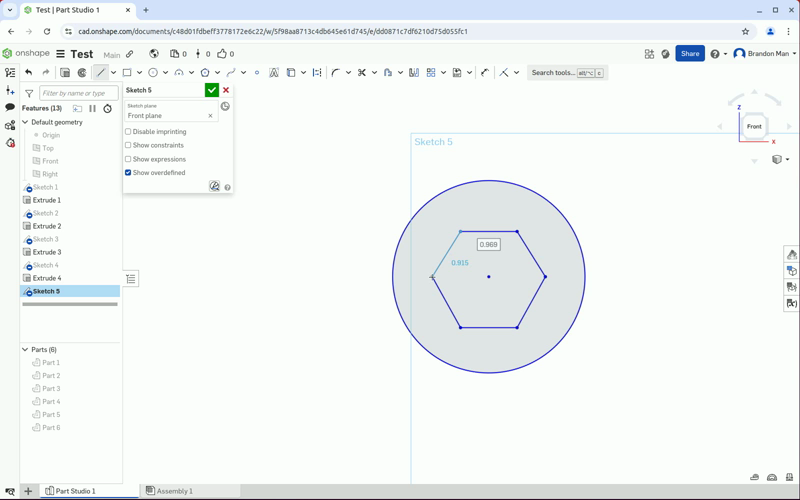
click(432, 276)
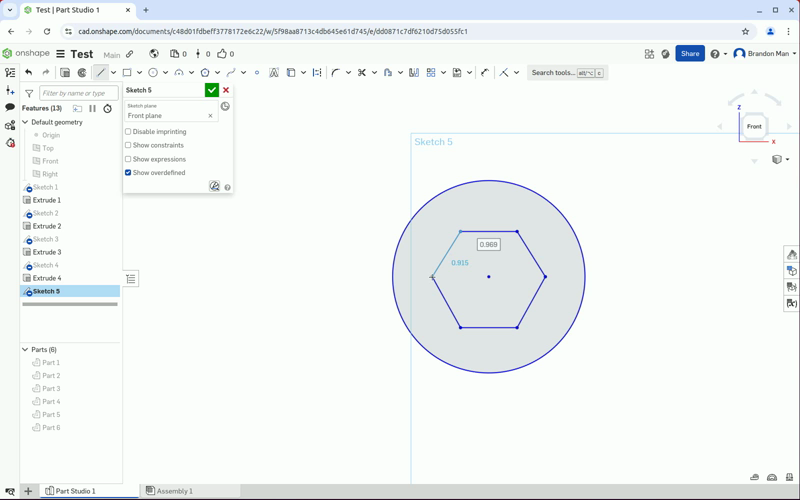
scroll(-6)
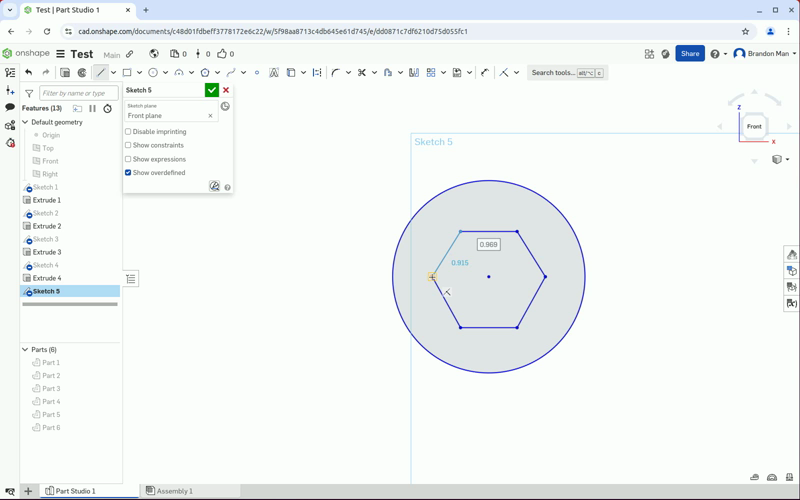
scroll(-6)
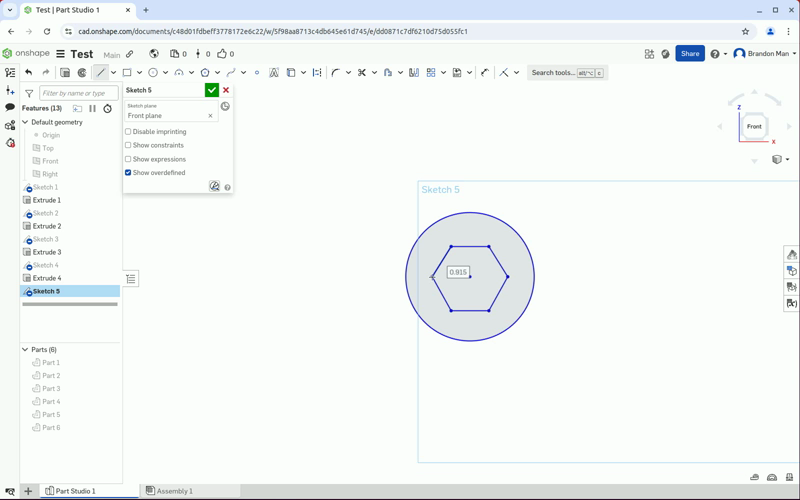
scroll(-6)
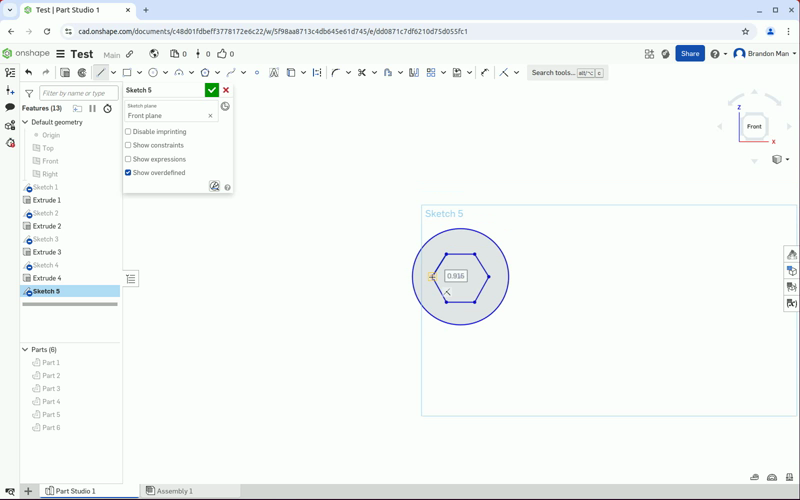
scroll(-6)
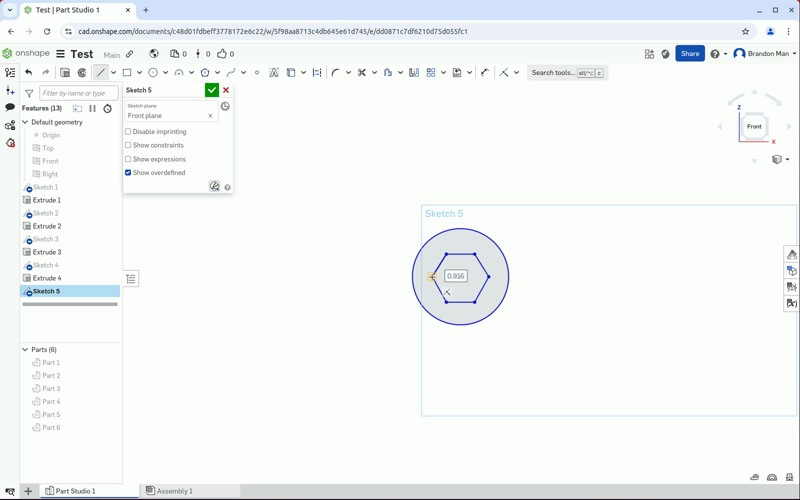
scroll(-6)
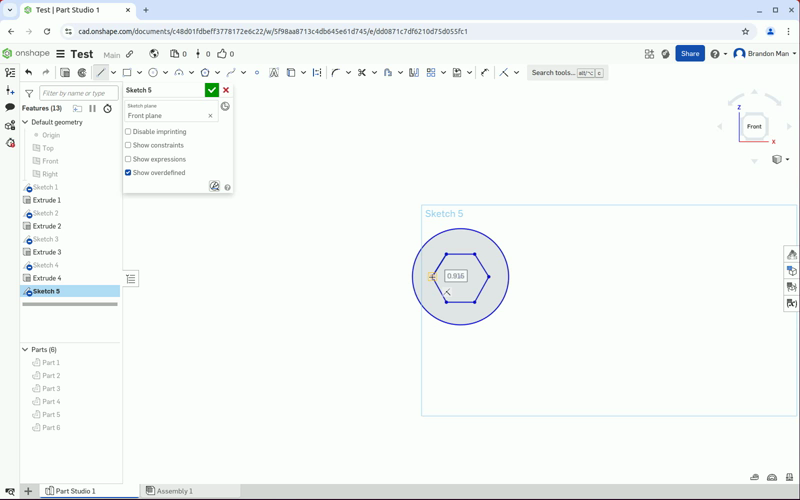
scroll(-6)
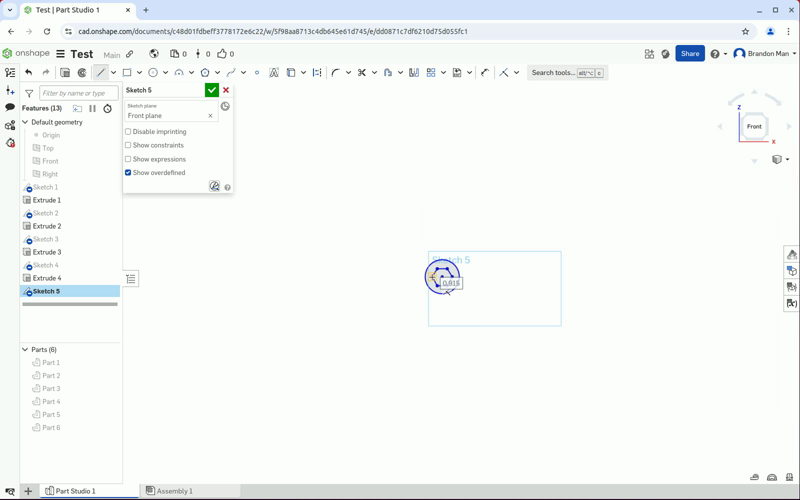
scroll(-6)
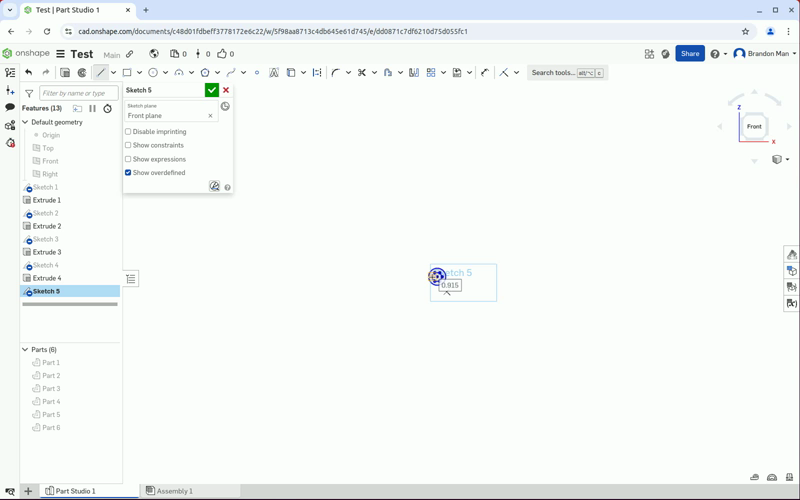
key(esc)
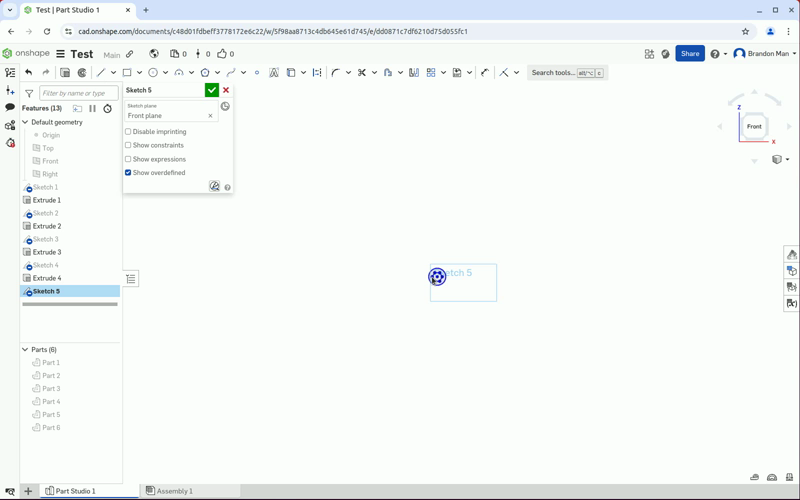
mouse_move(441, 283)
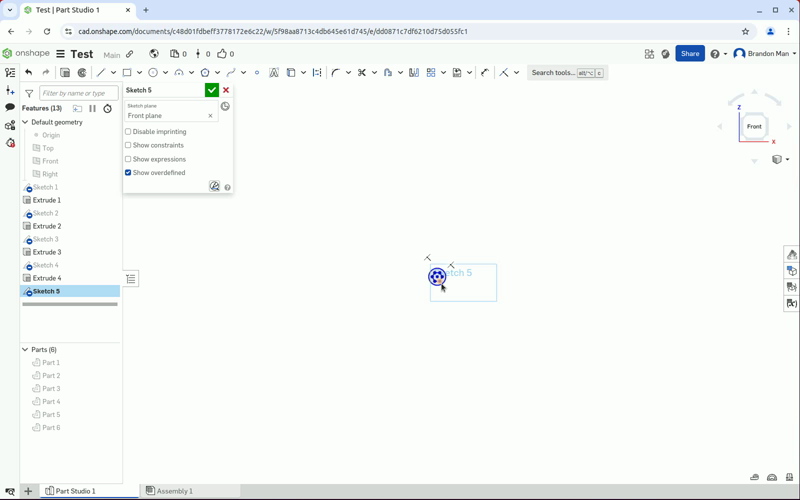
scroll(6)
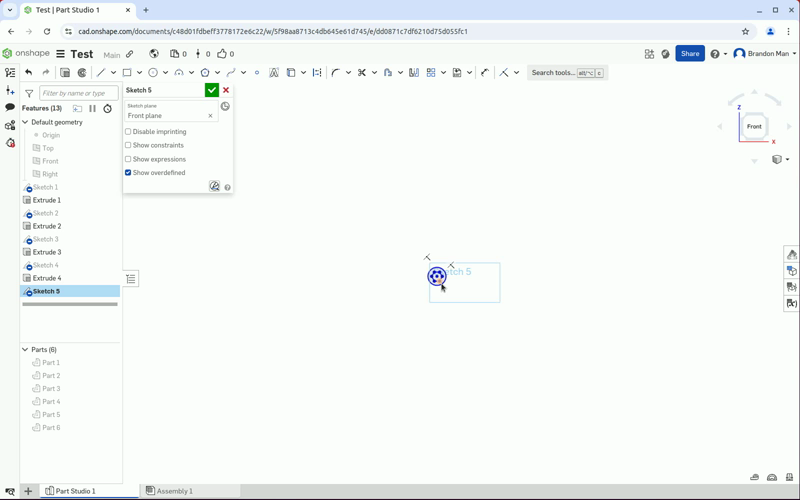
scroll(6)
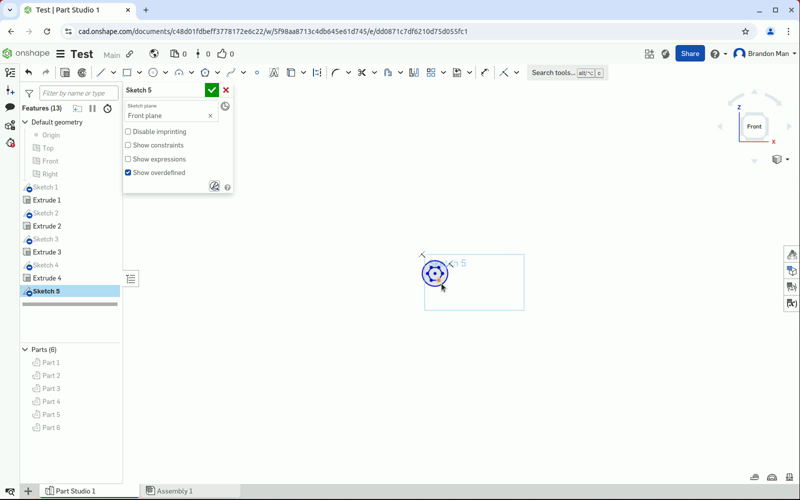
scroll(6)
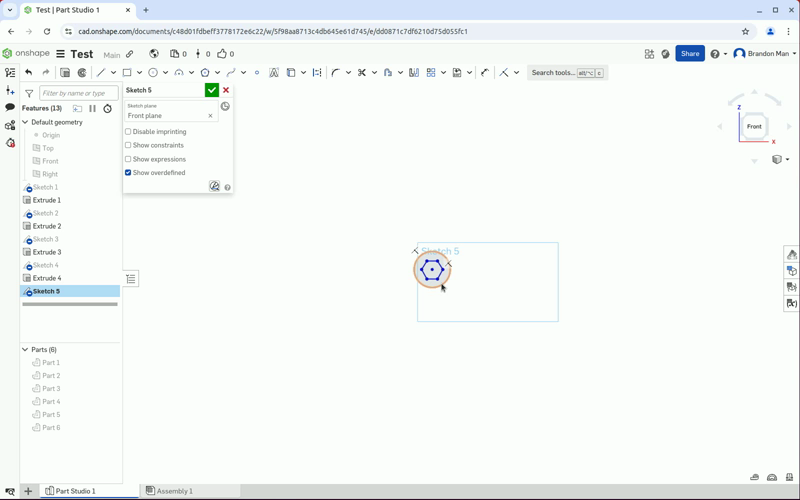
scroll(6)
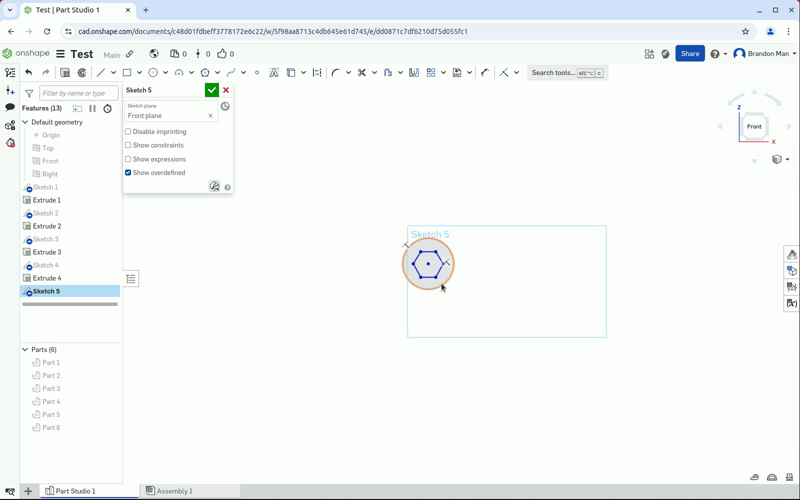
scroll(6)
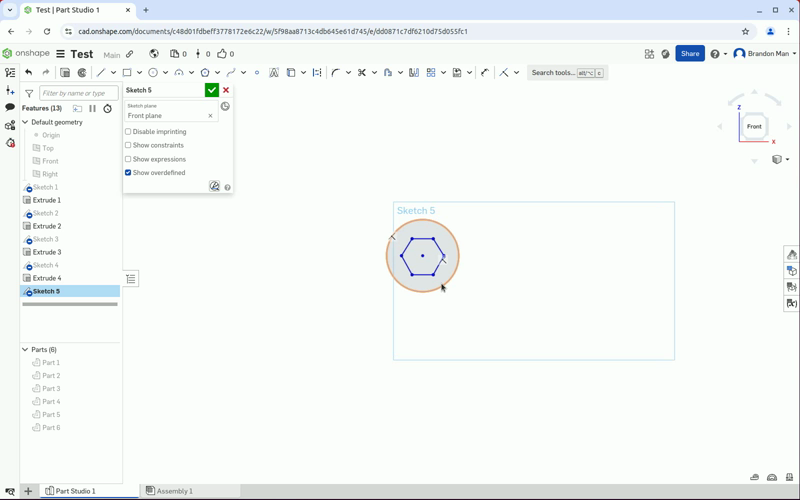
scroll(6)
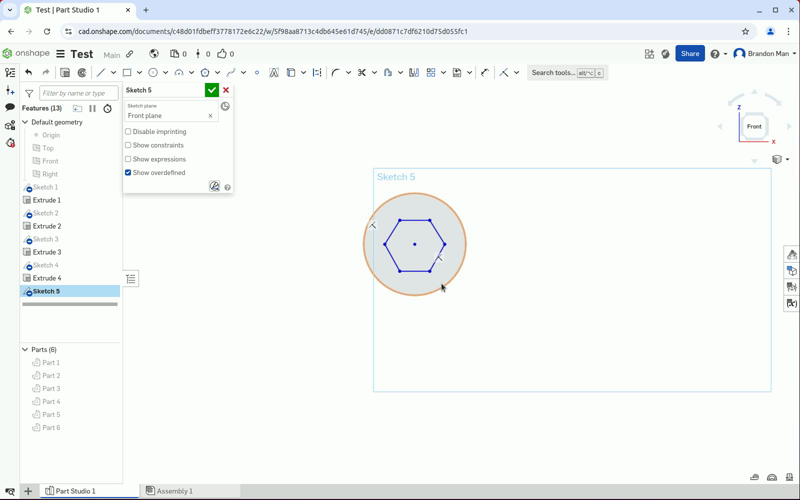
scroll(6)
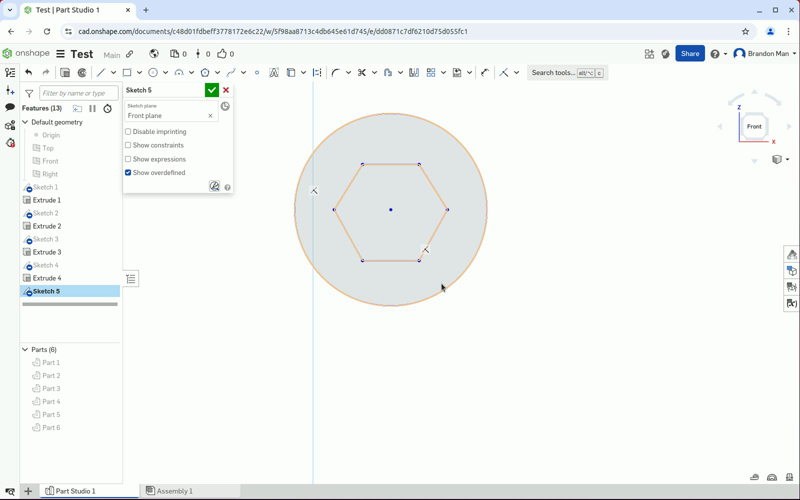
click(441, 283)
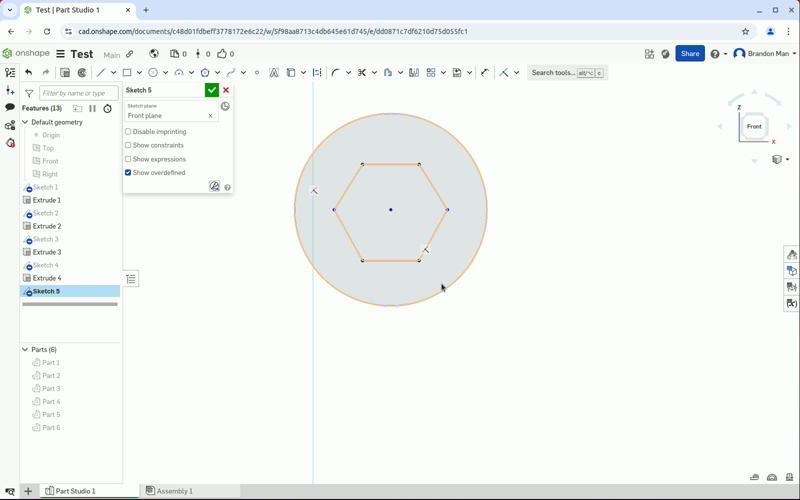
scroll(-6)
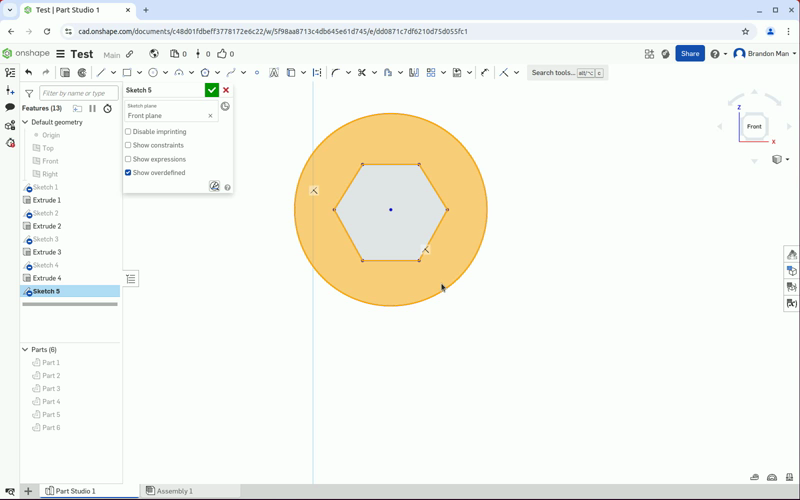
scroll(-6)
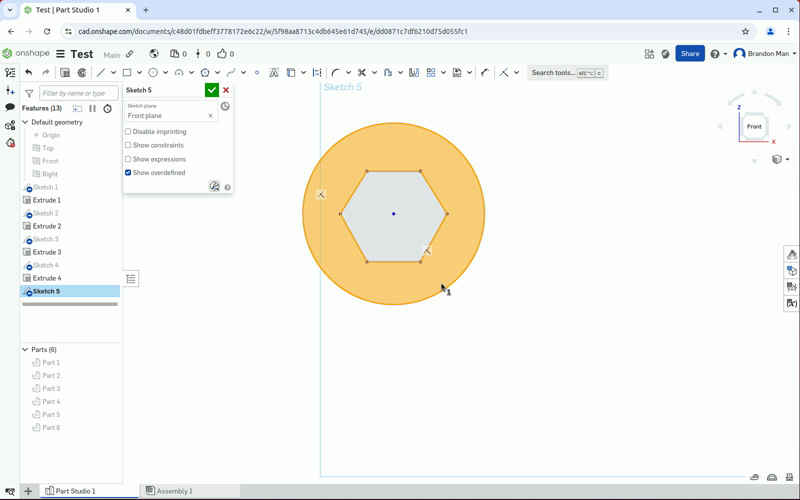
scroll(-6)
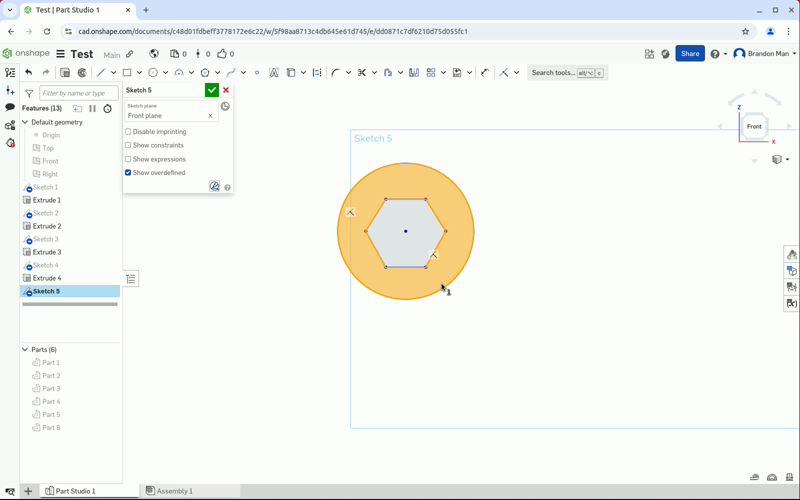
scroll(-6)
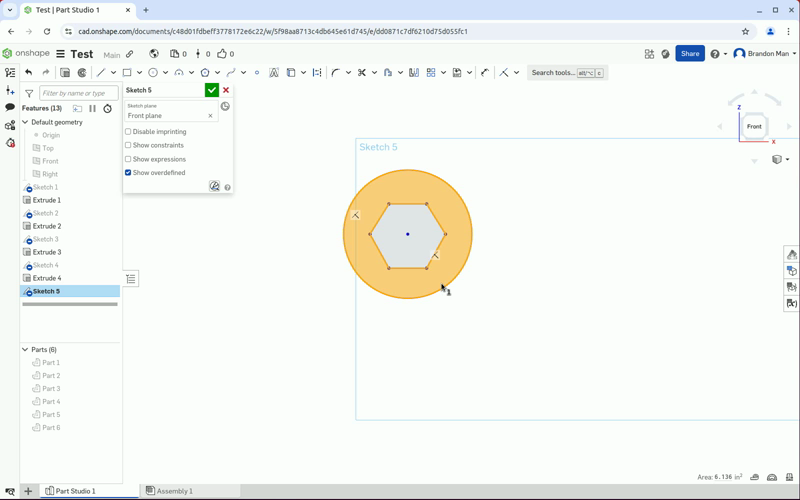
scroll(-6)
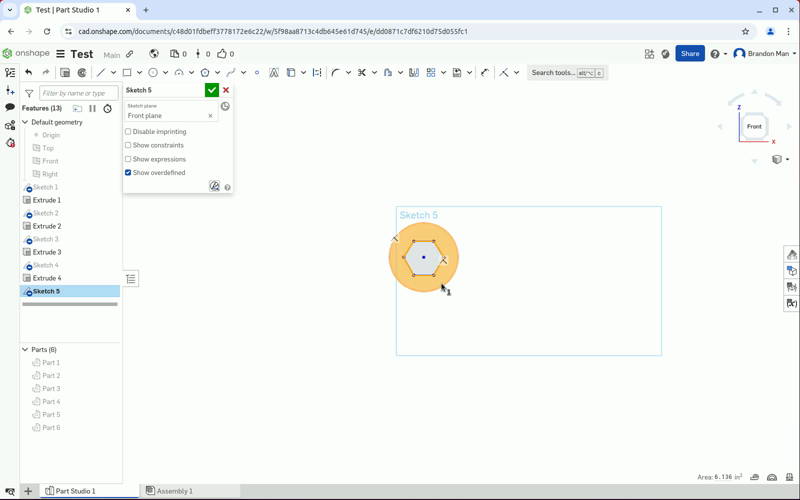
scroll(-6)
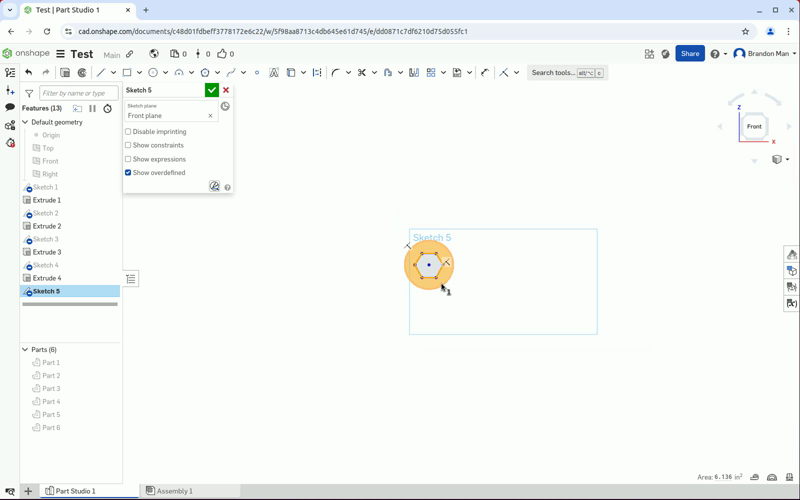
scroll(-6)
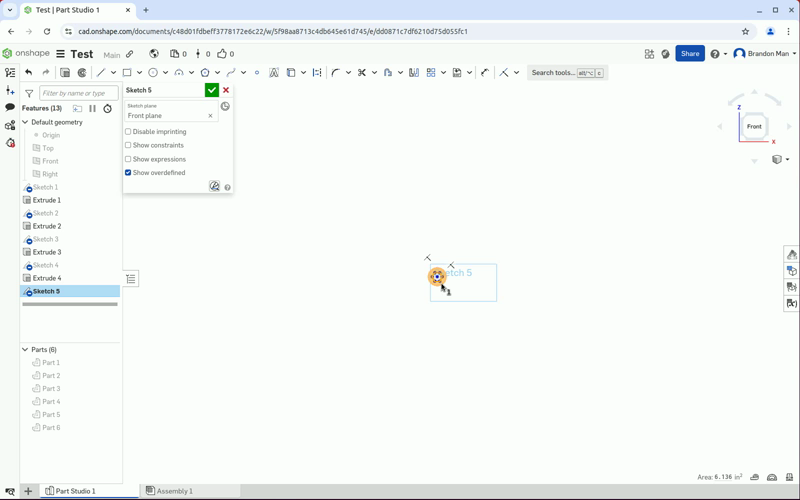
mouse_move(73, 352)
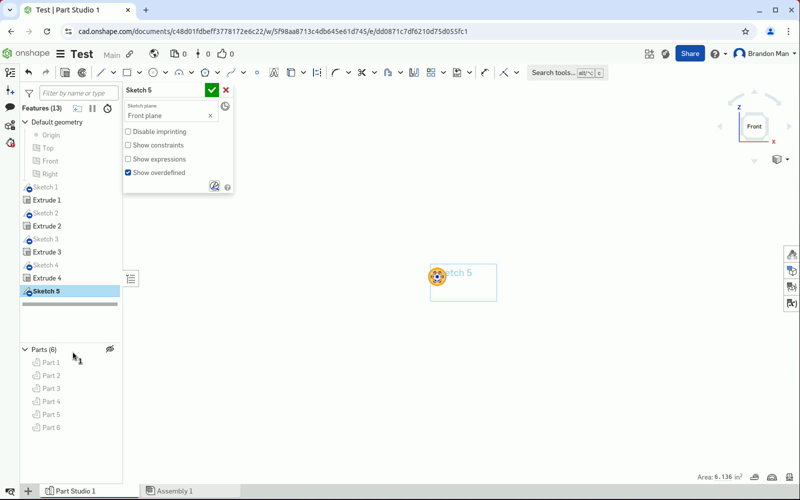
key(shift+y)
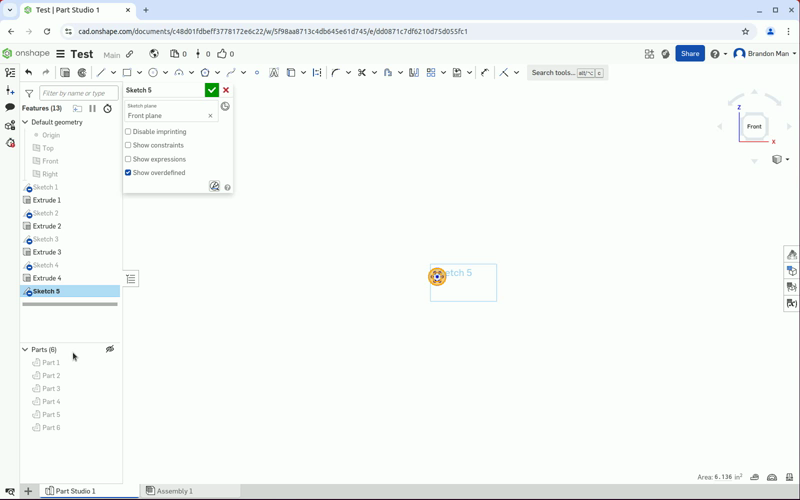
key(shift+e)
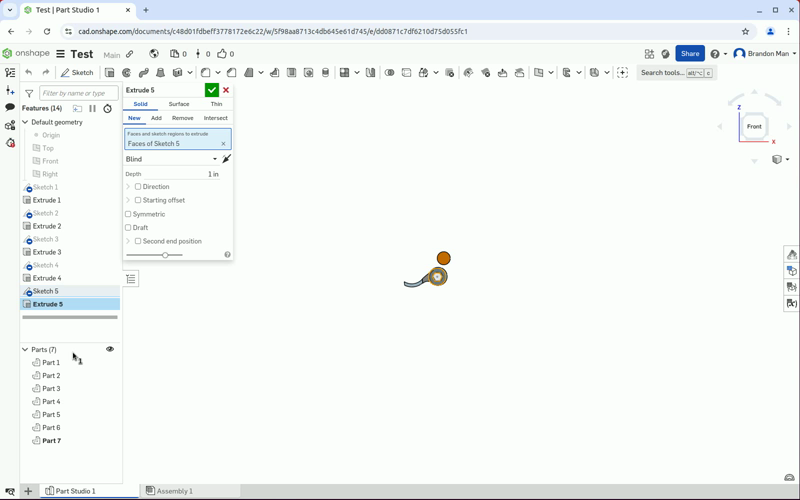
mouse_move(143, 106)
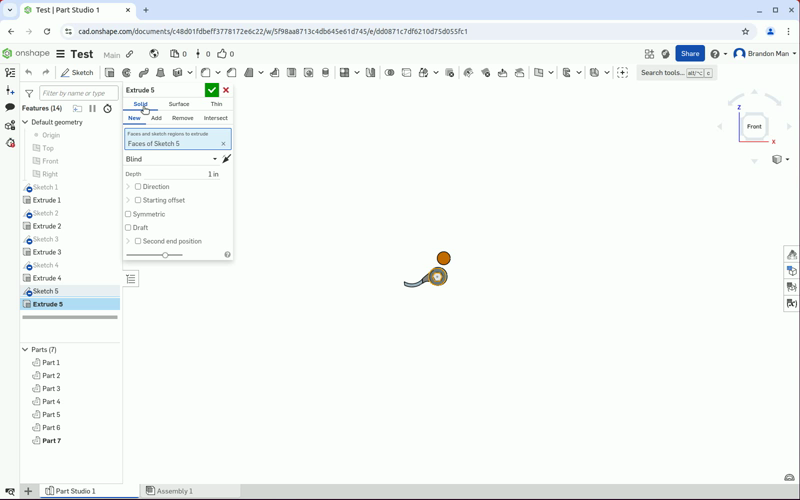
click(143, 106)
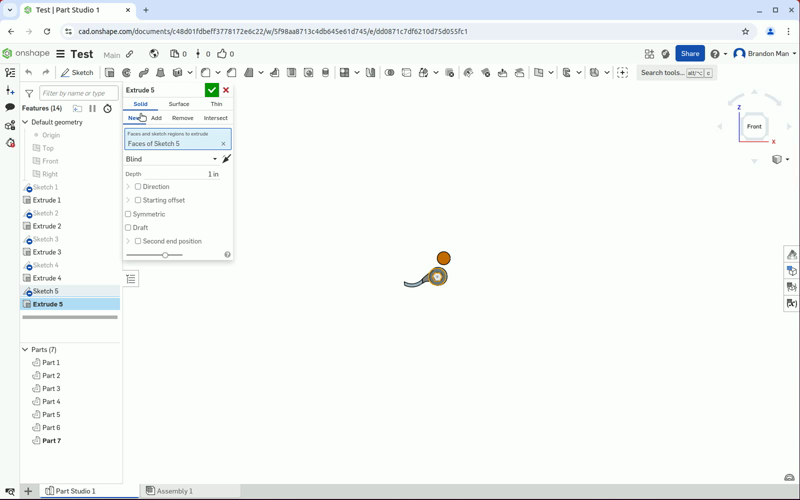
mouse_move(137, 120)
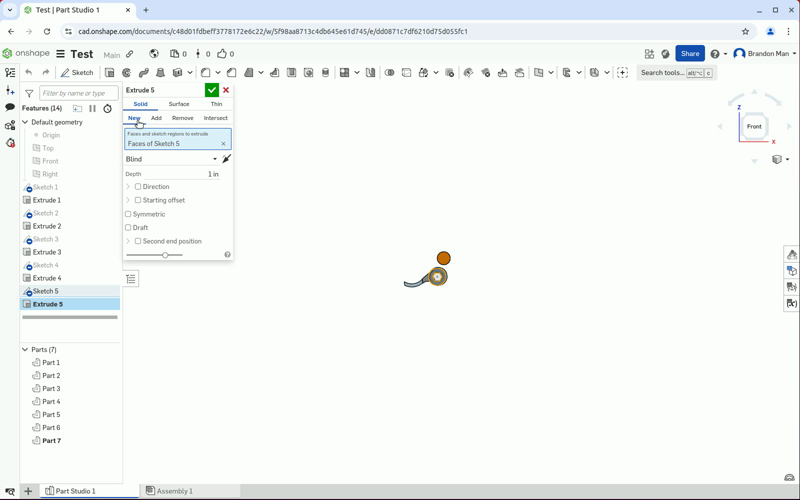
click(137, 120)
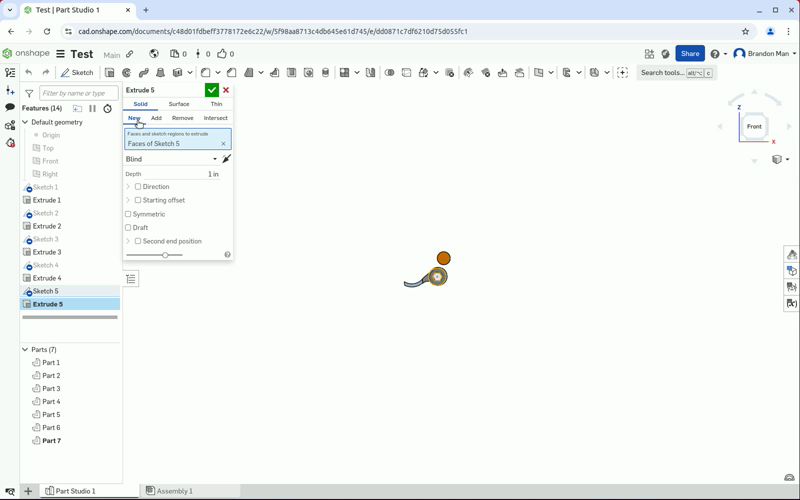
key(tab, 4)
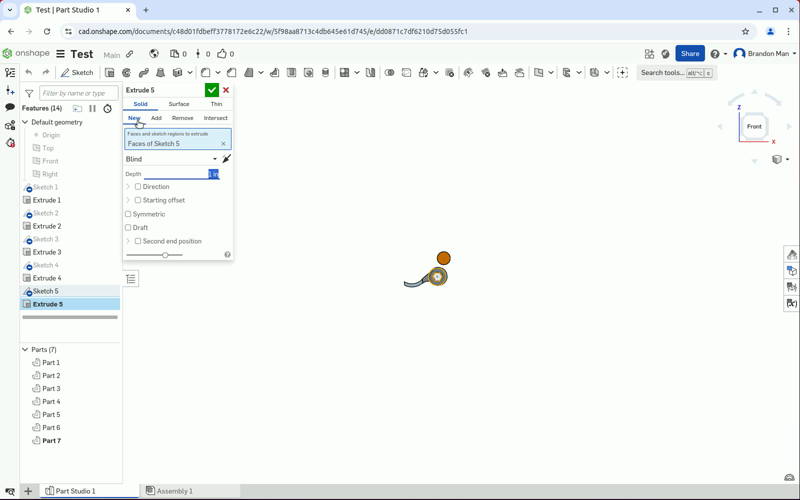
text(15.406)
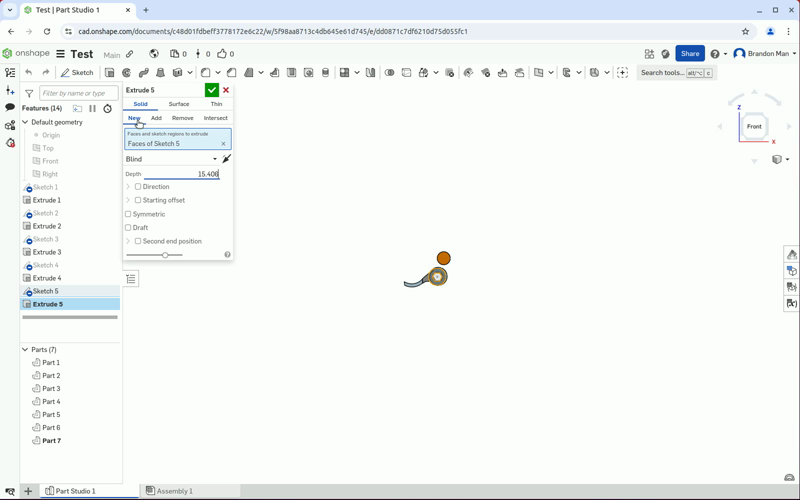
key(tab, 3)
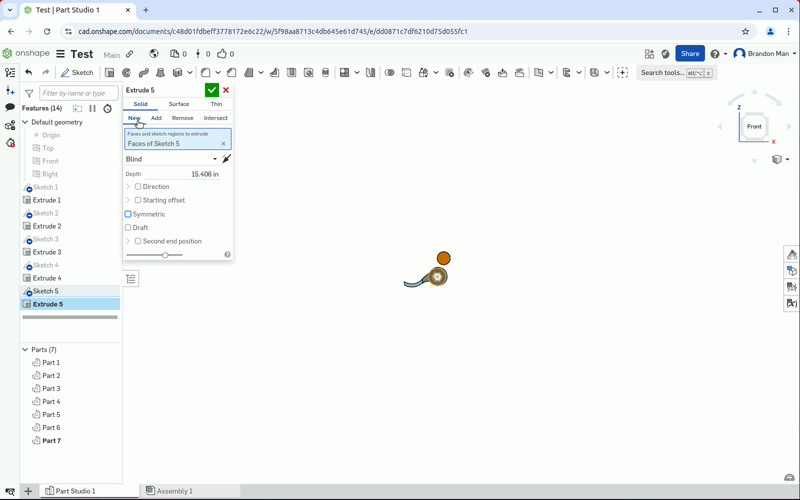
key(space)
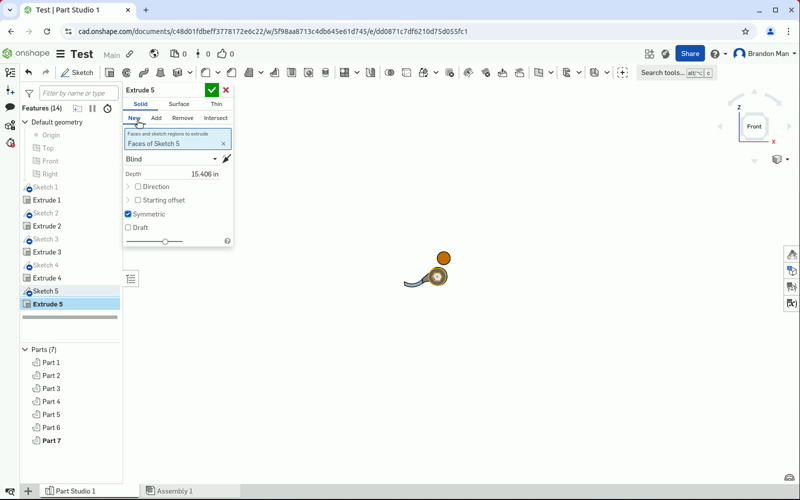
key(enter)
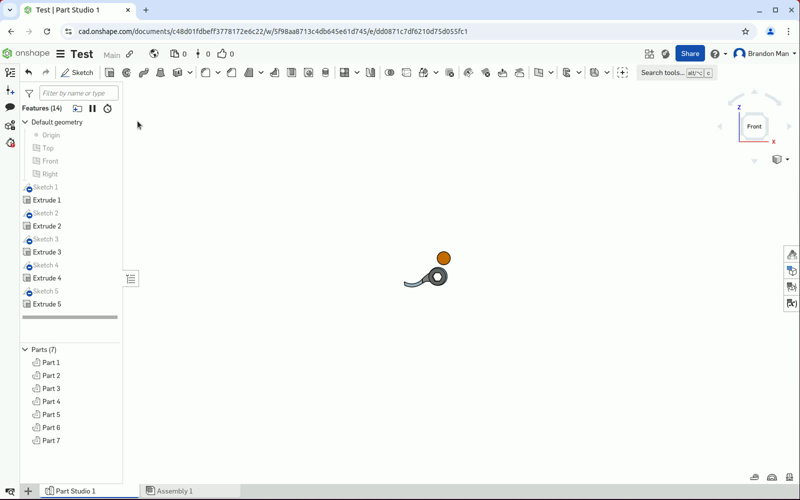
key(shift+h)
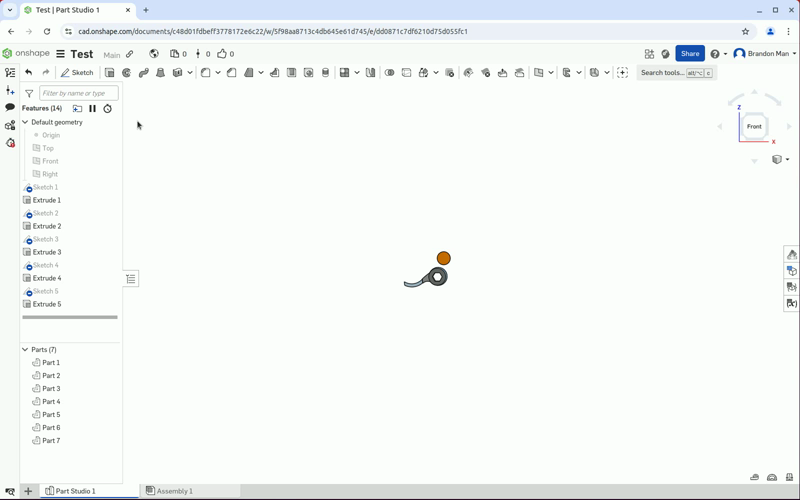
key(shift+h)
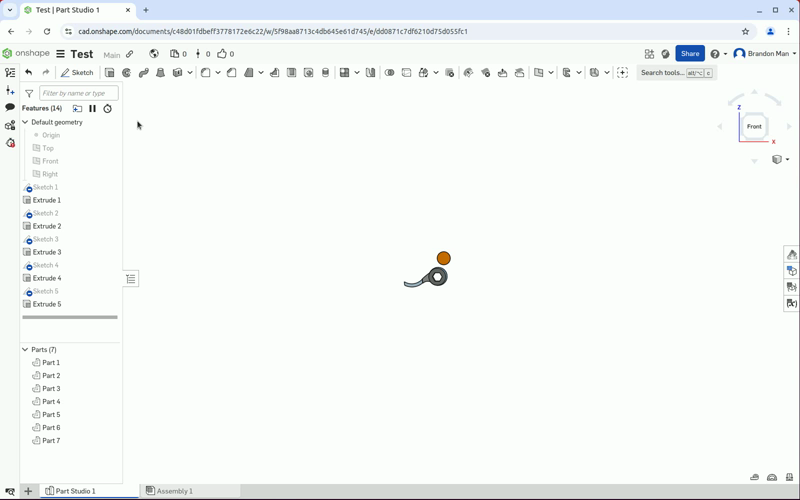
mouse_move(73, 189)
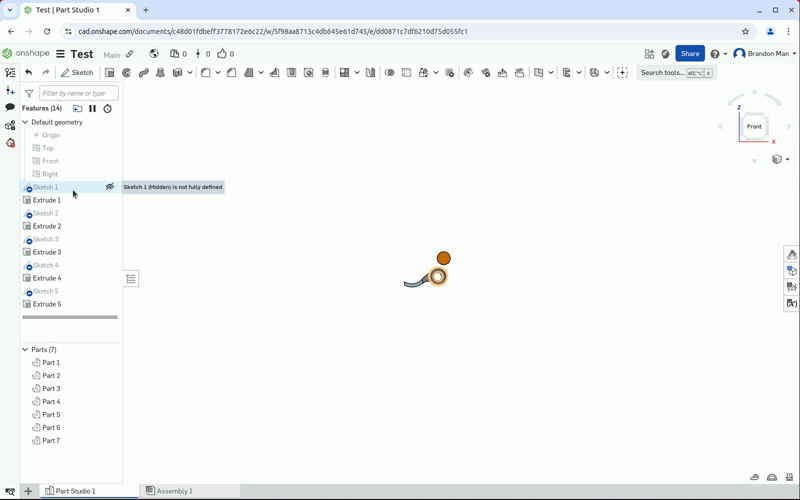
click(73, 189)
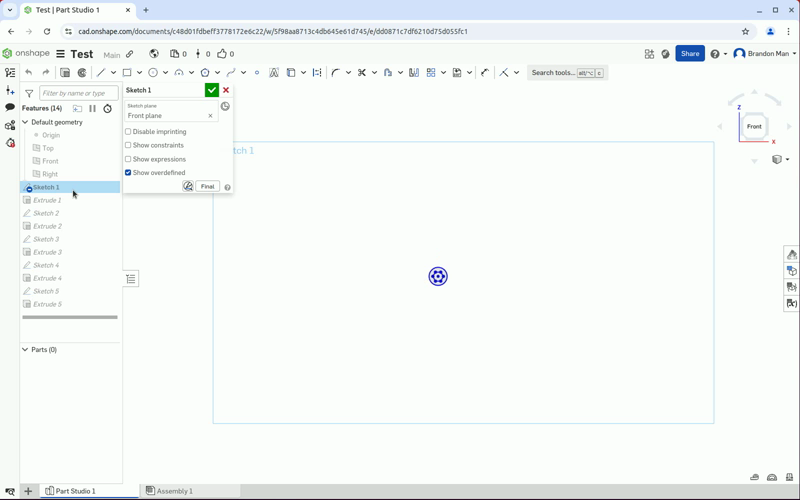
mouse_move(229, 92)
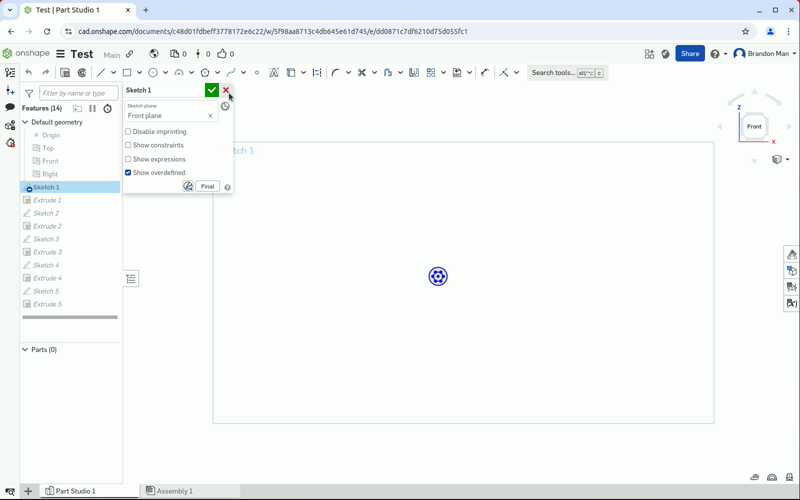
click(229, 92)
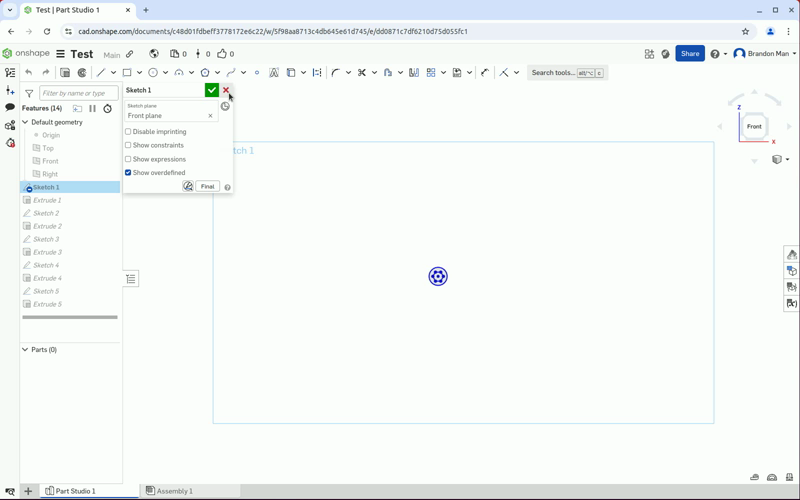
key(shift+s)
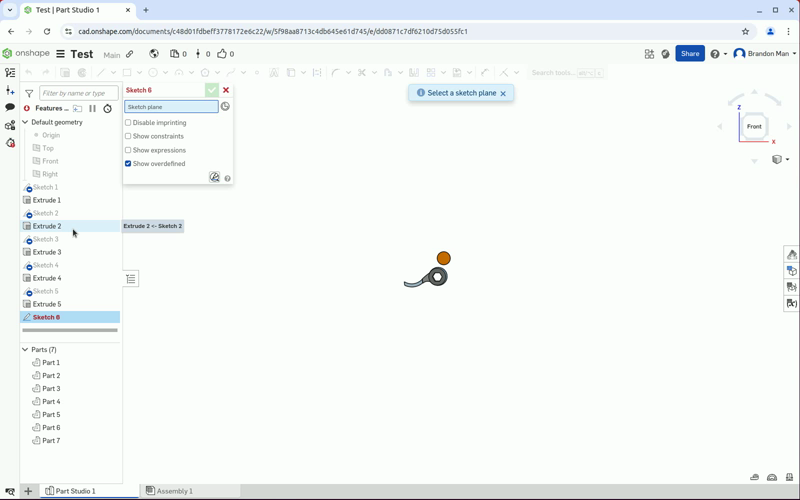
scroll(3)
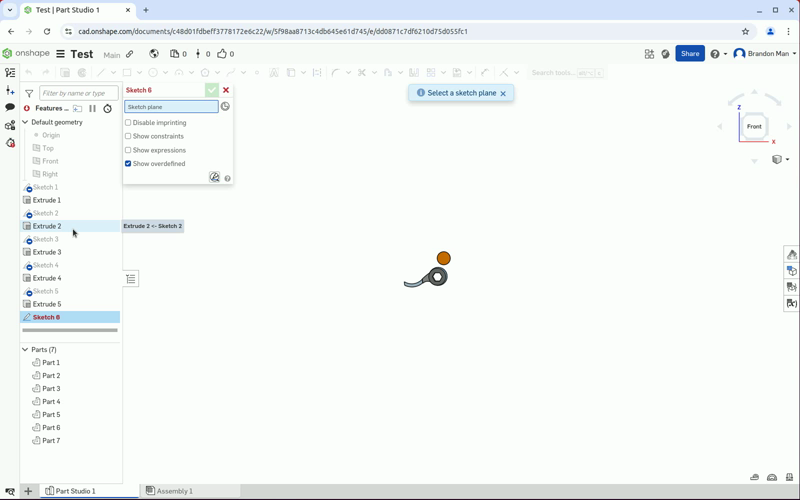
mouse_move(73, 163)
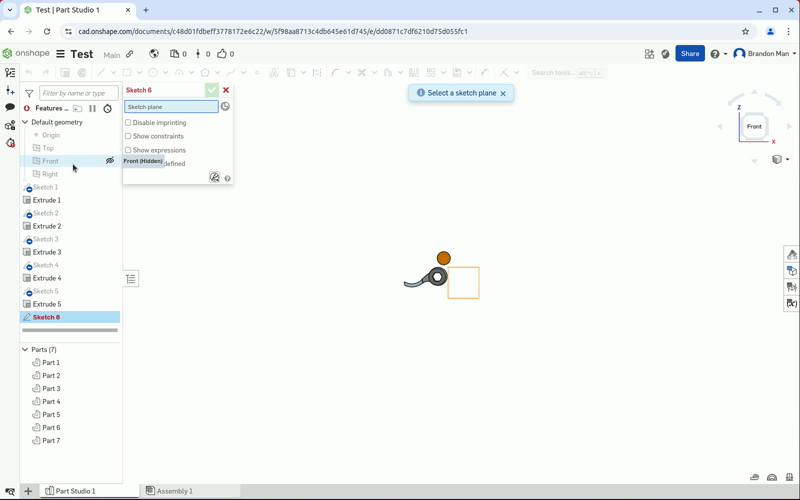
click(73, 163)
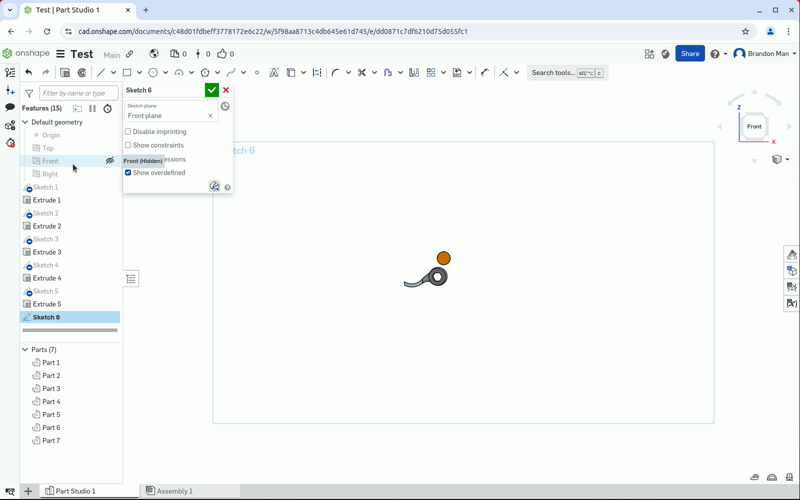
mouse_move(73, 352)
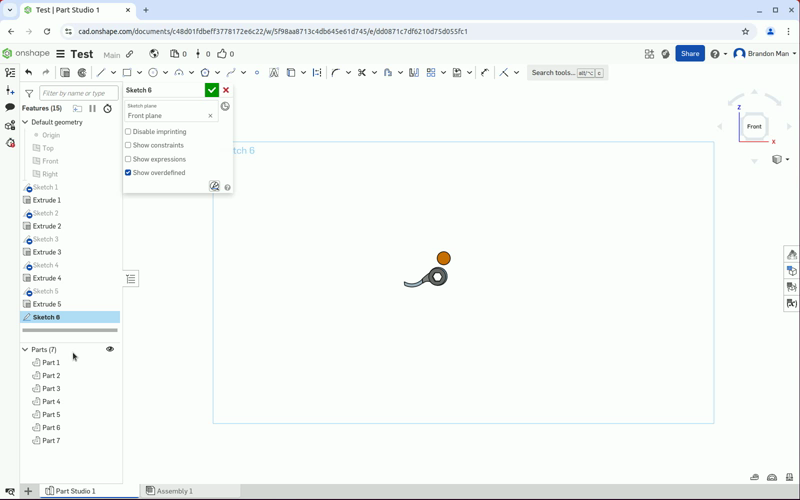
key(y)
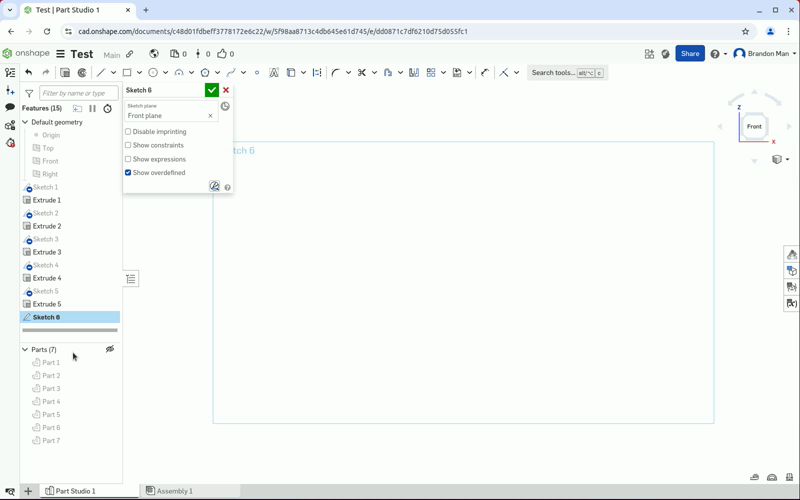
key(a)
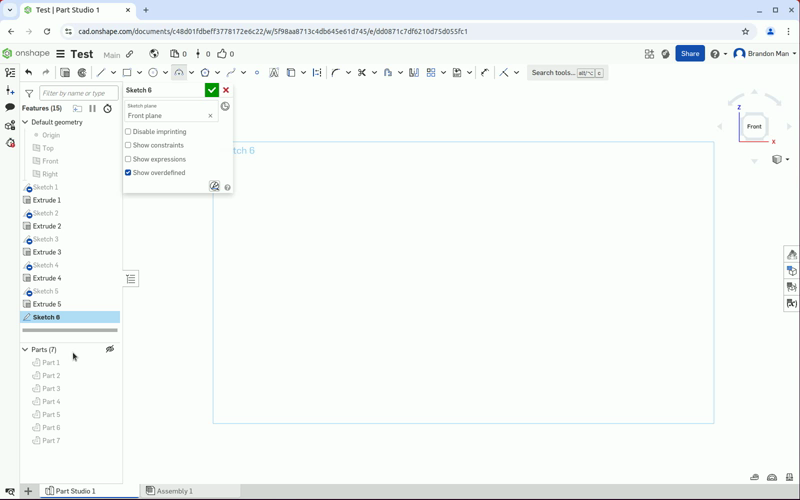
key_down(shift)
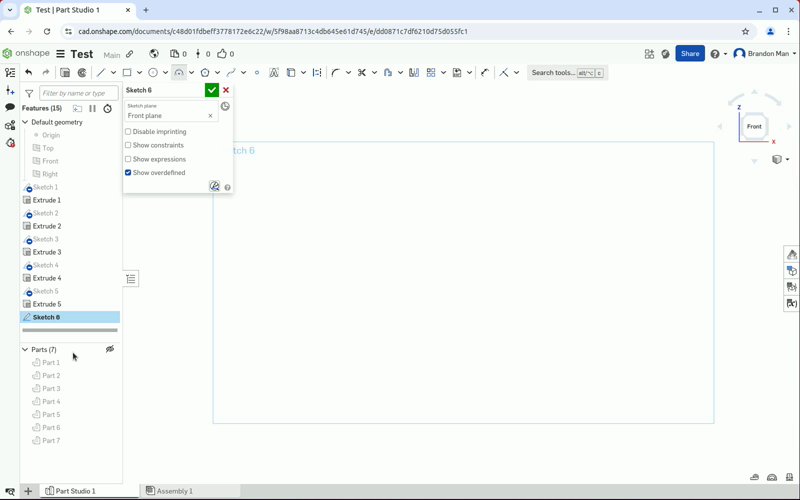
mouse_move(432, 271)
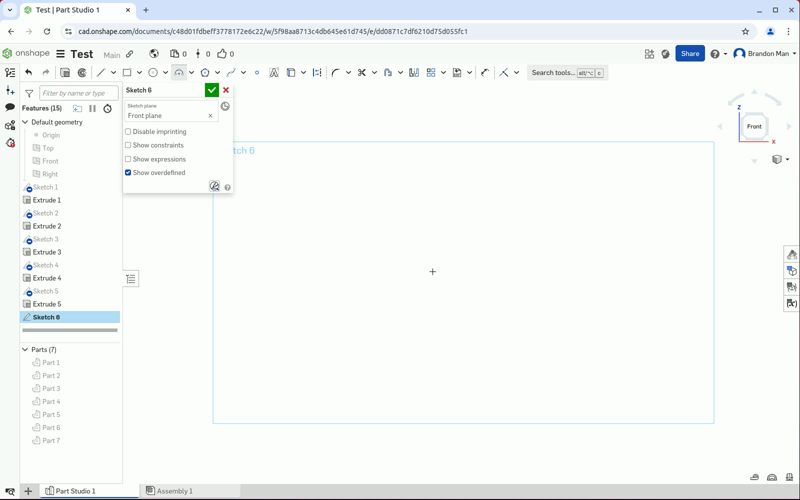
click(432, 271)
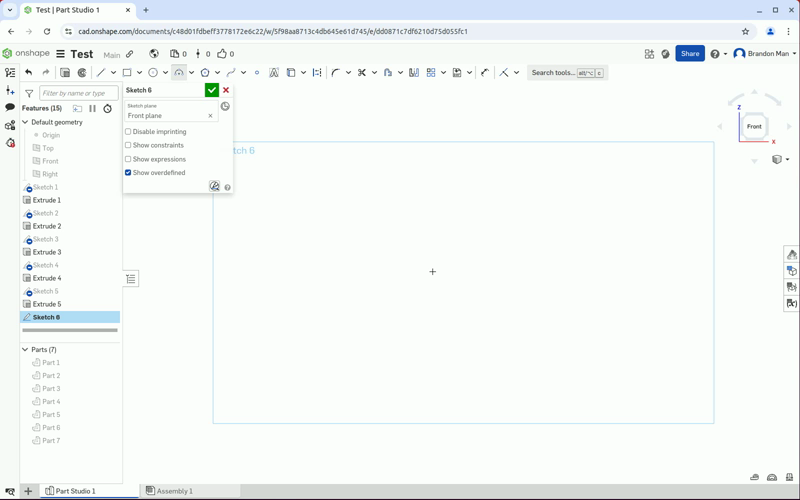
key_up(shift)
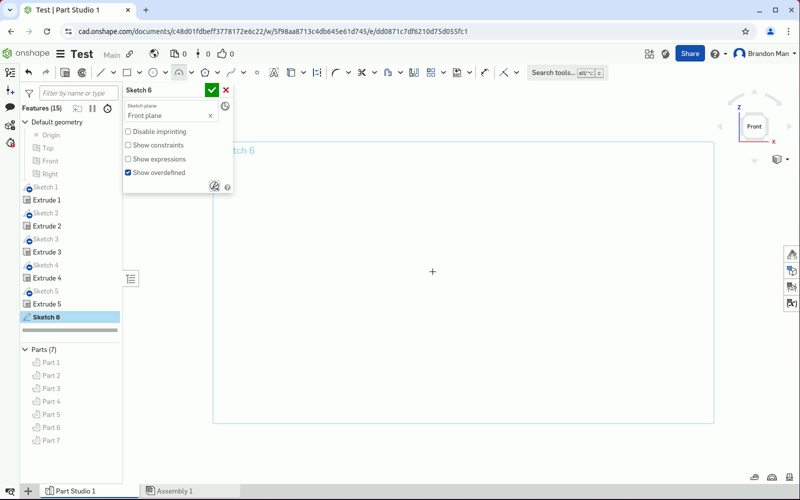
key_down(shift)
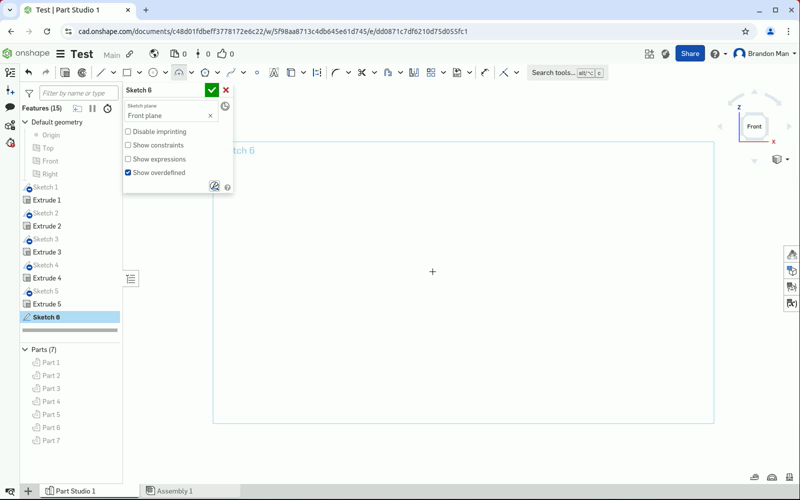
mouse_move(444, 279)
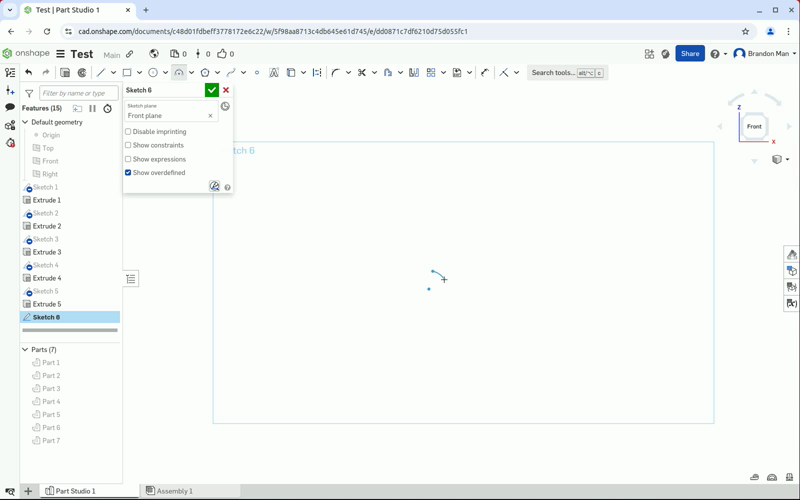
click(444, 279)
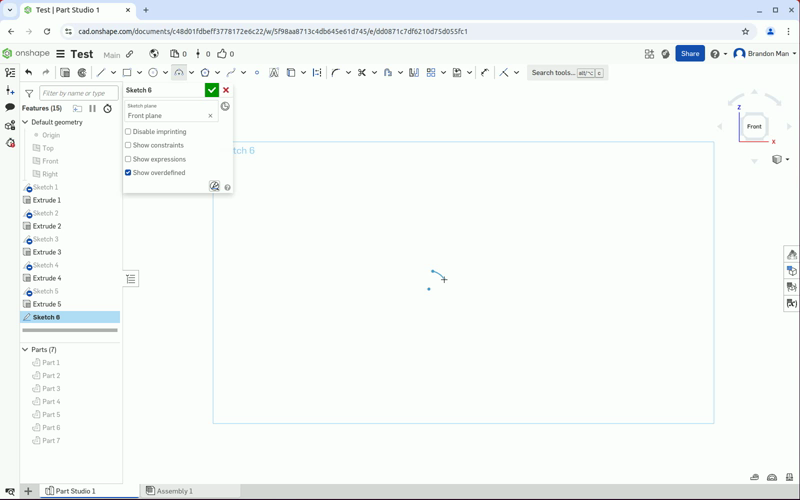
mouse_move(440, 270)
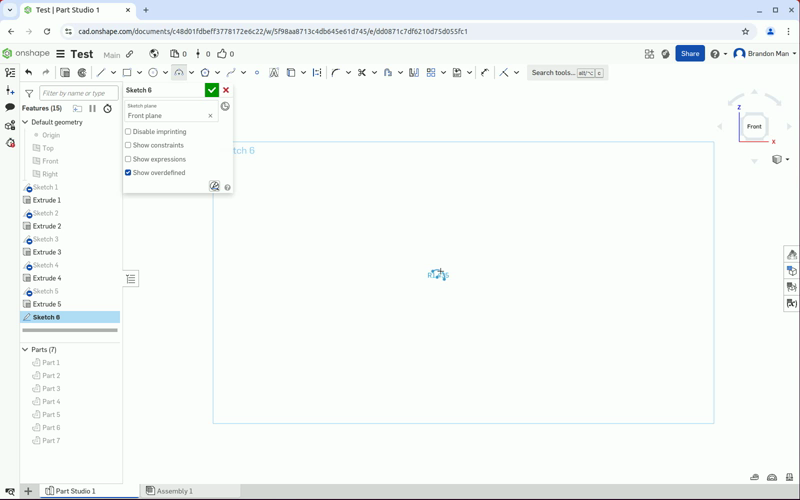
click(440, 270)
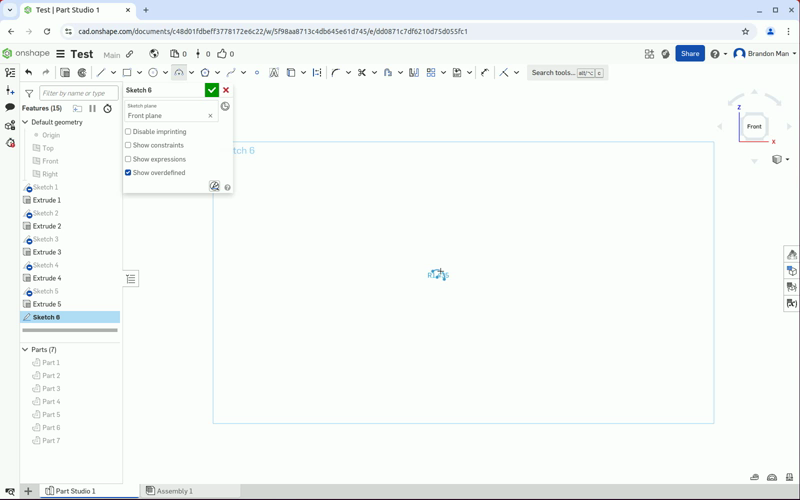
key_up(shift)
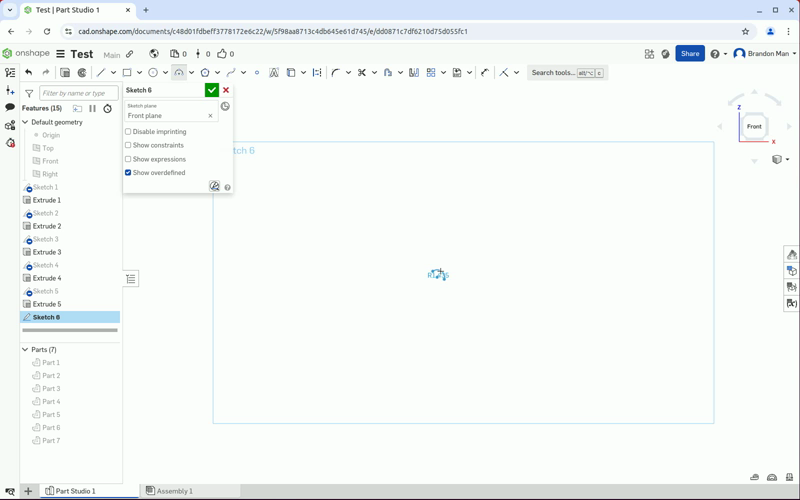
mouse_move(444, 279)
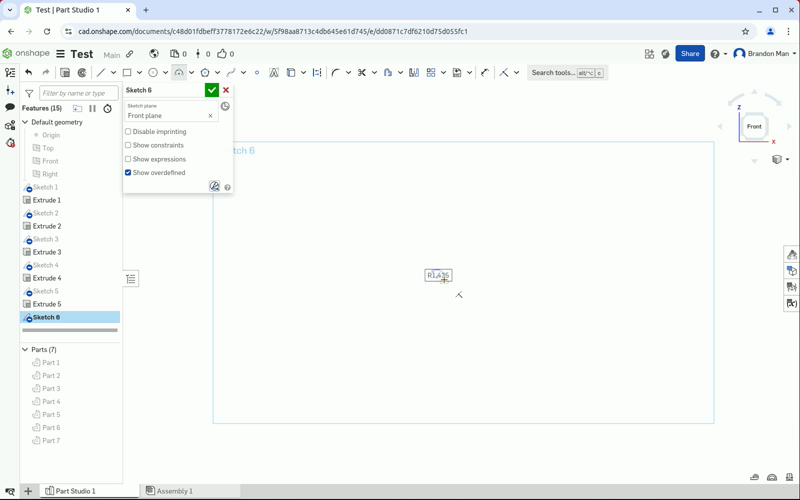
click(444, 279)
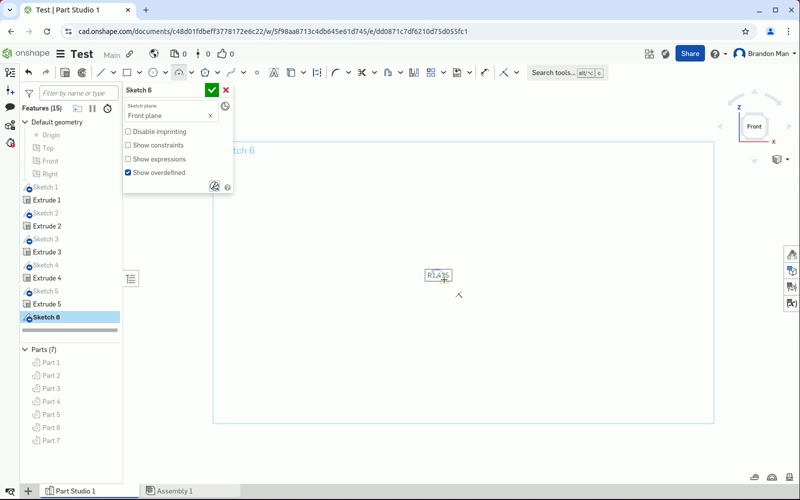
key_down(shift)
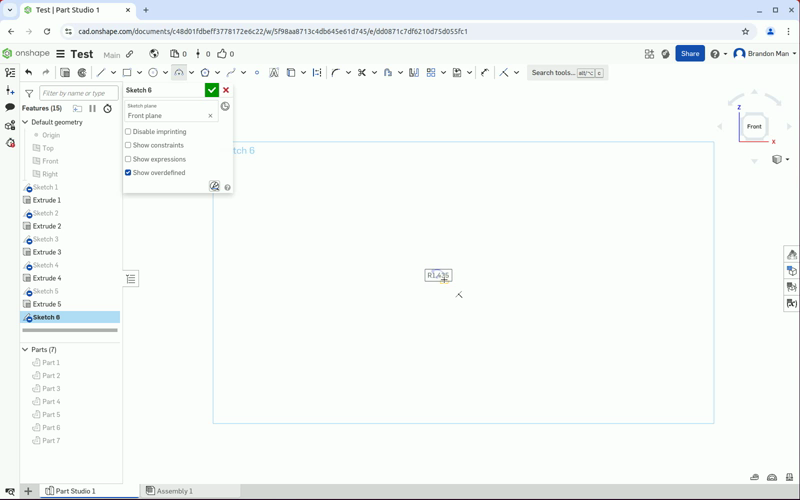
mouse_move(450, 261)
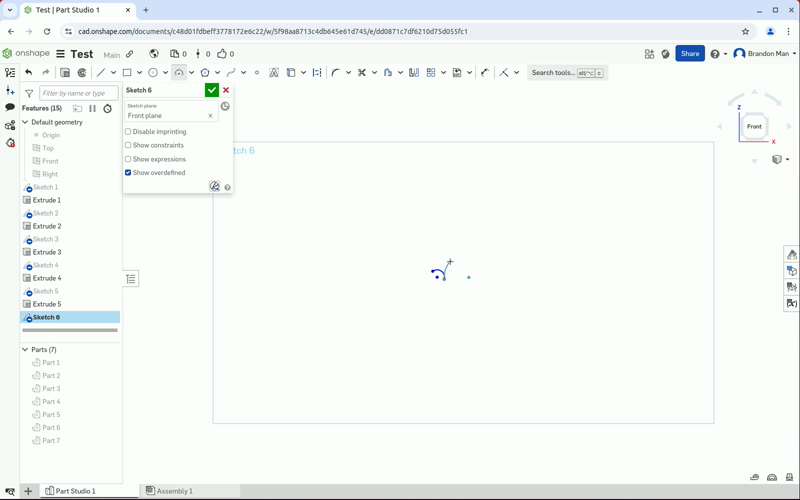
click(450, 261)
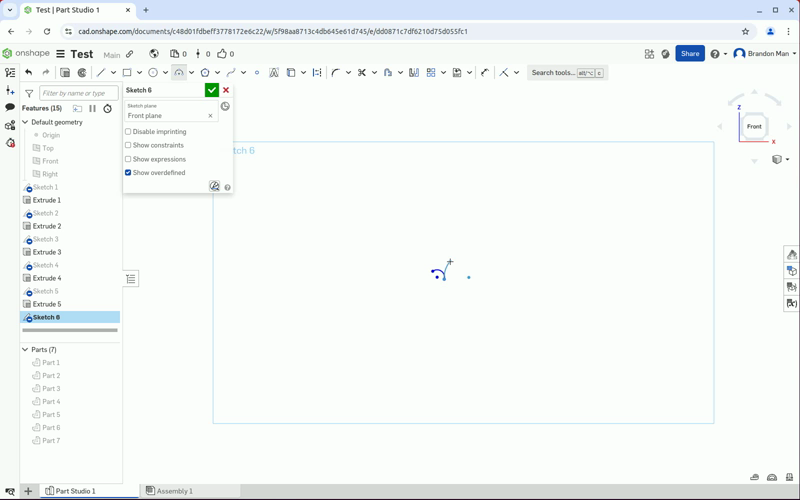
mouse_move(446, 270)
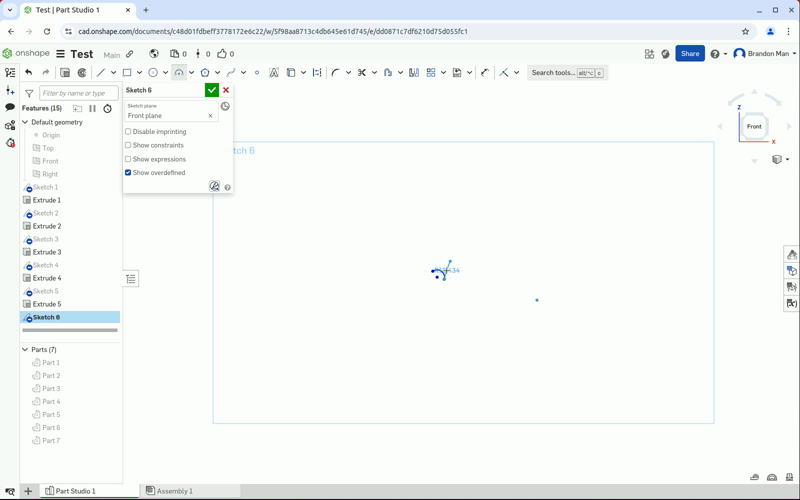
click(446, 270)
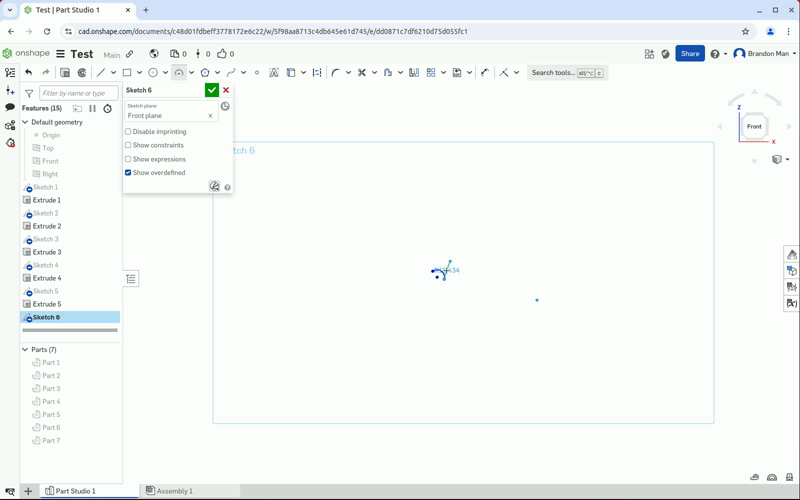
key_up(shift)
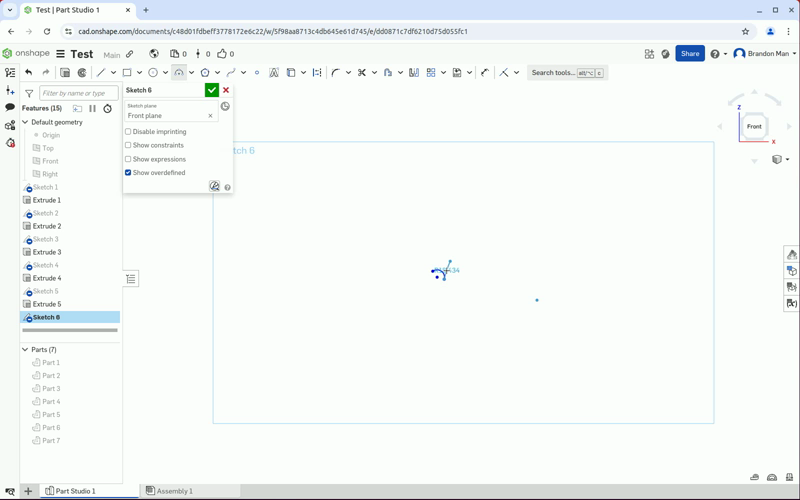
mouse_move(450, 261)
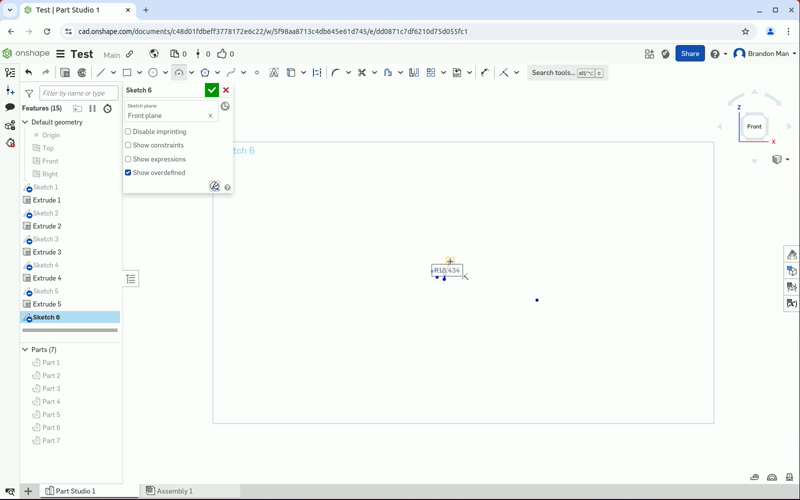
click(450, 261)
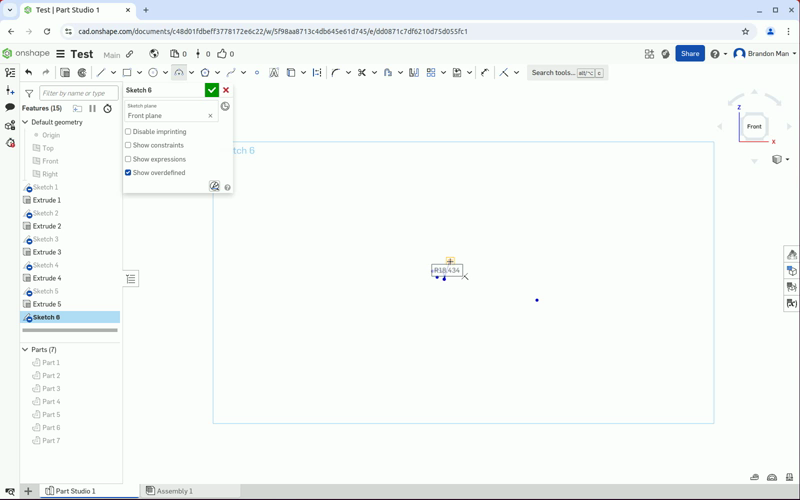
key_down(shift)
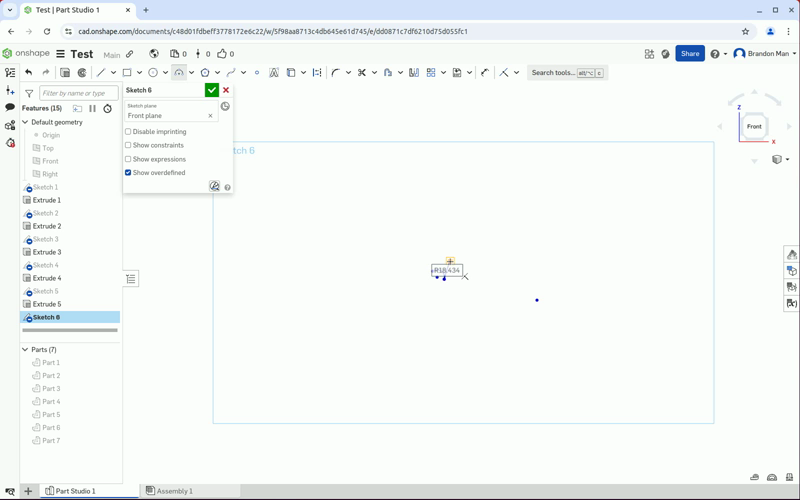
mouse_move(437, 259)
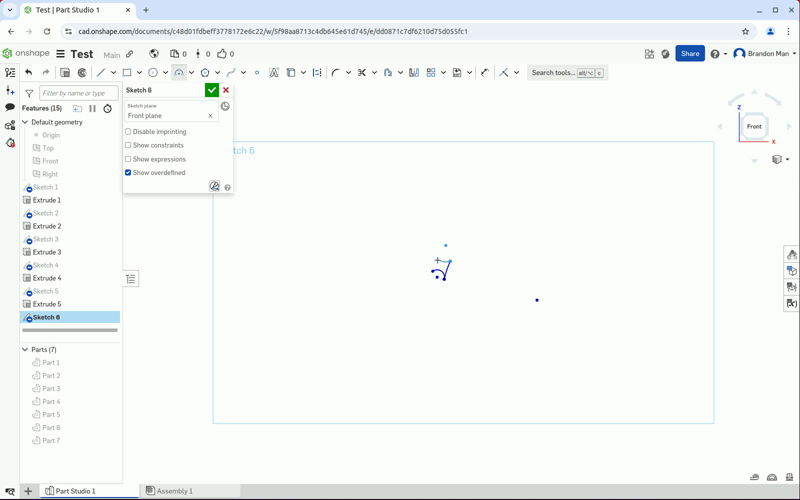
click(437, 259)
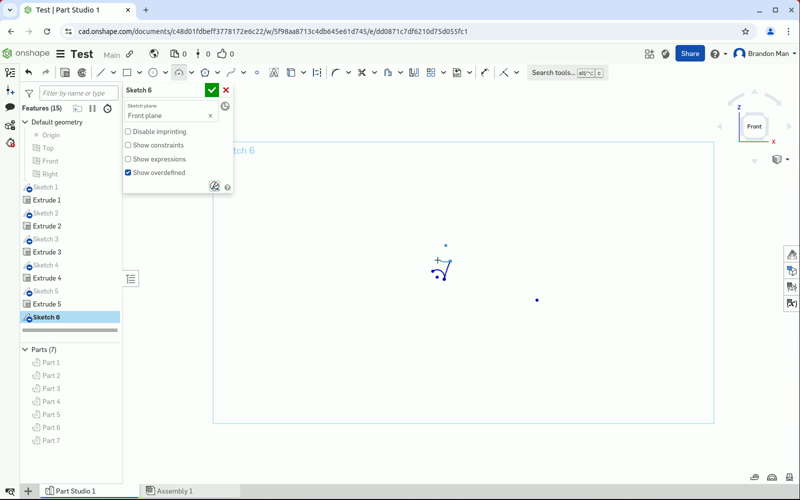
mouse_move(443, 264)
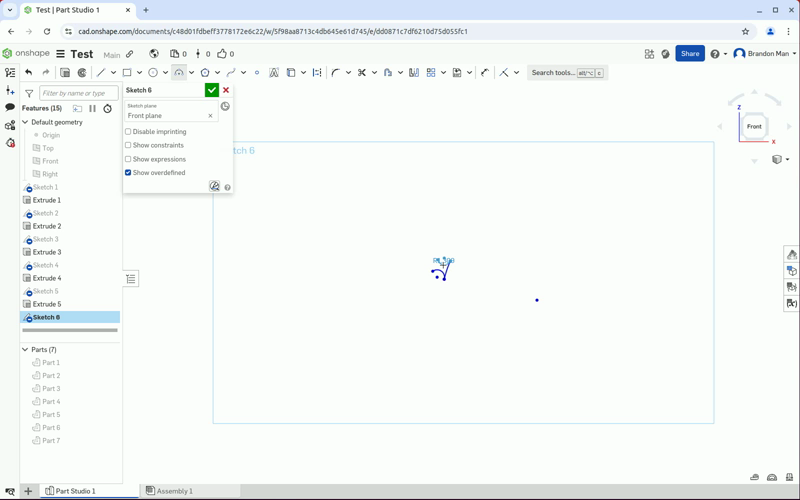
click(443, 264)
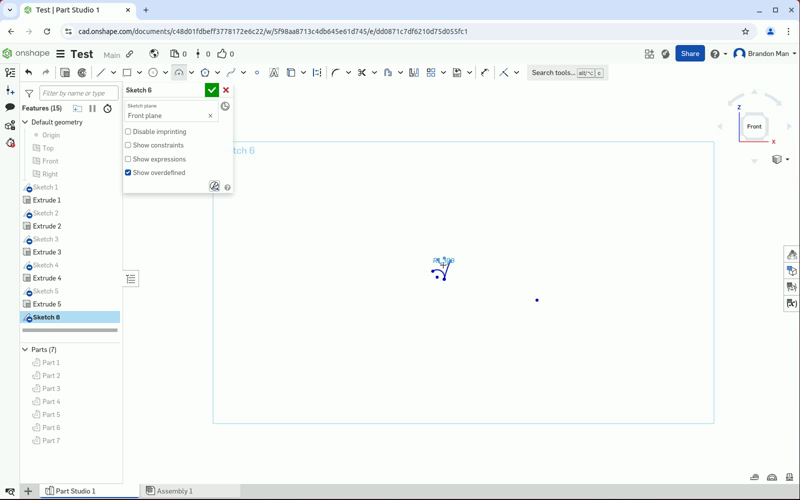
key_up(shift)
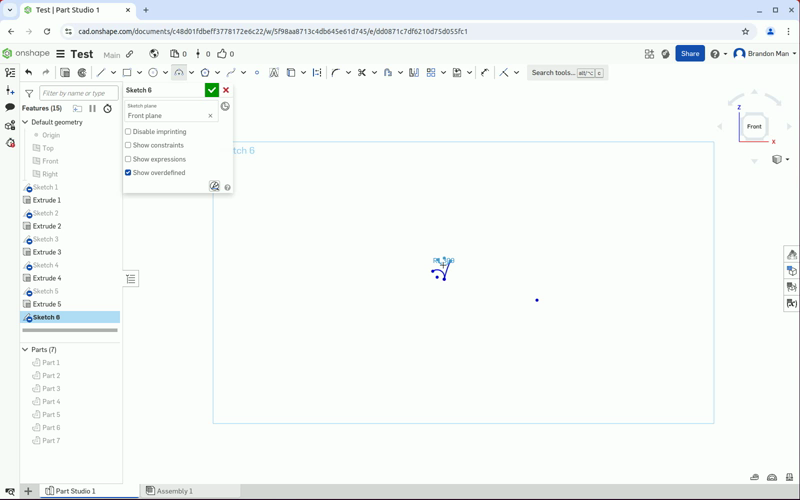
mouse_move(437, 259)
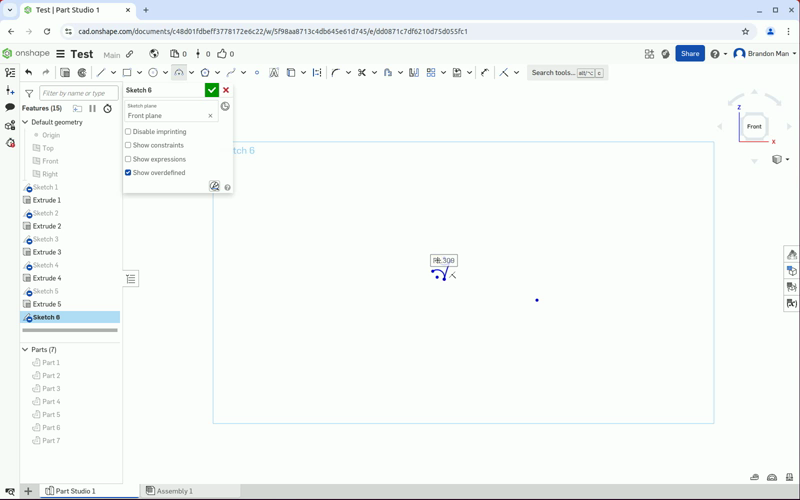
click(437, 259)
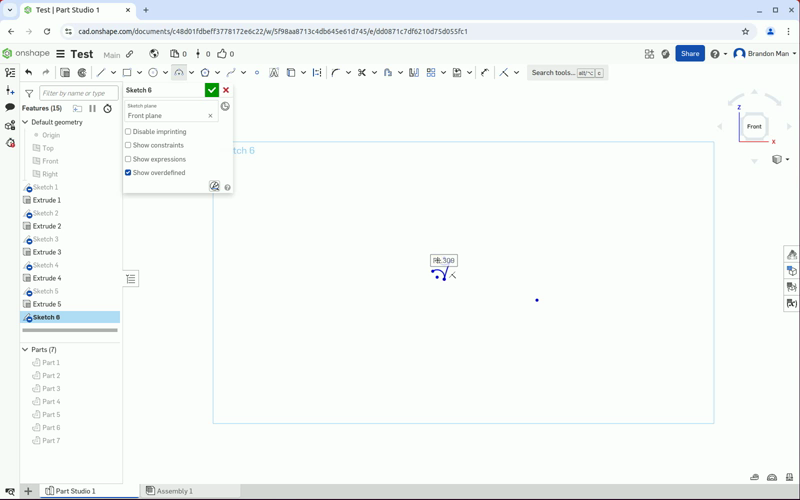
mouse_move(432, 271)
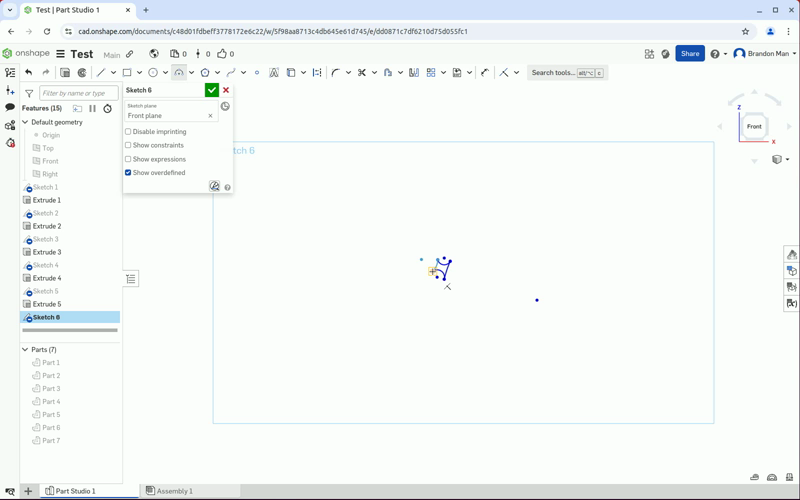
click(432, 271)
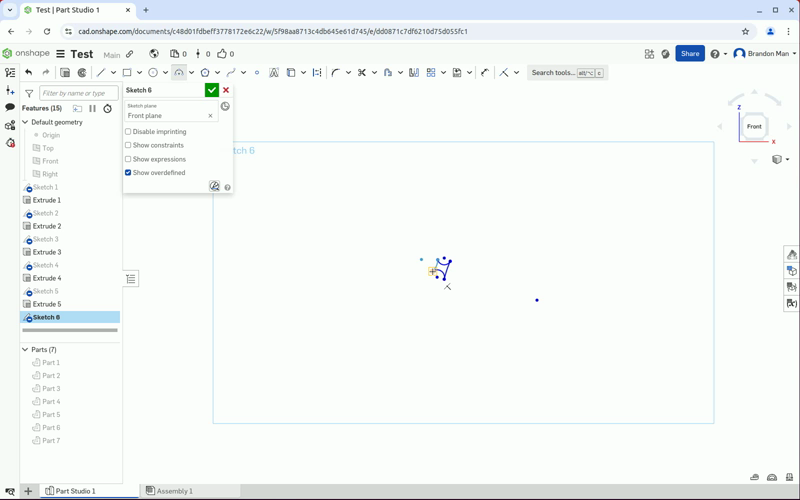
key_down(shift)
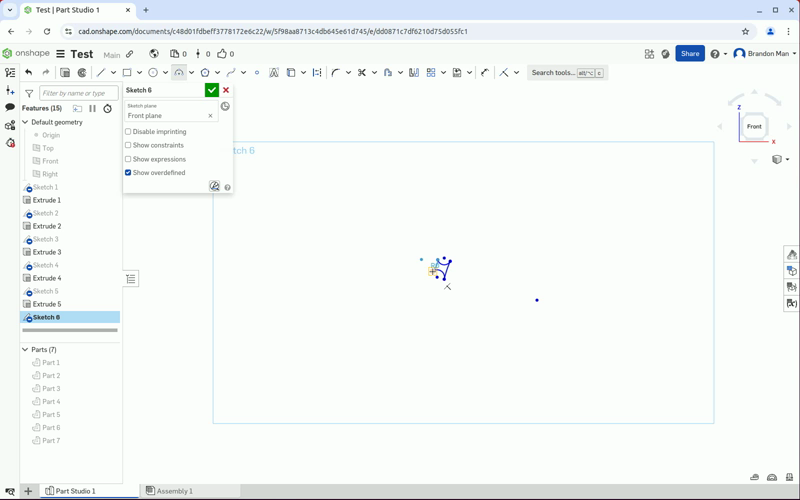
mouse_move(437, 266)
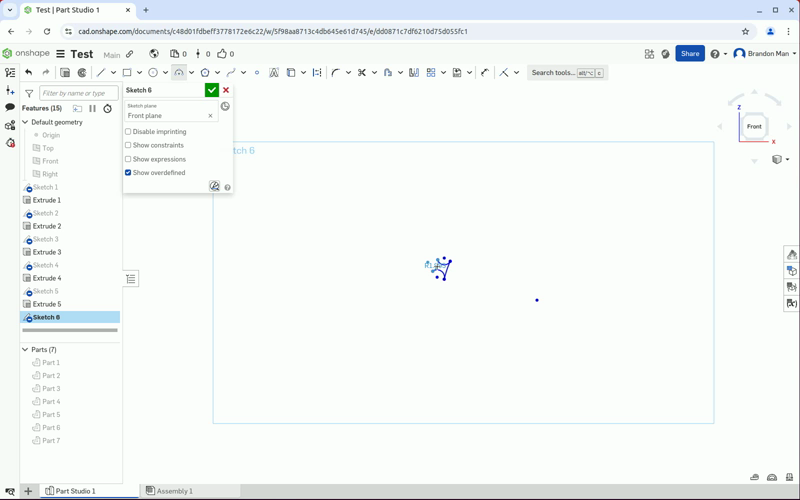
click(437, 266)
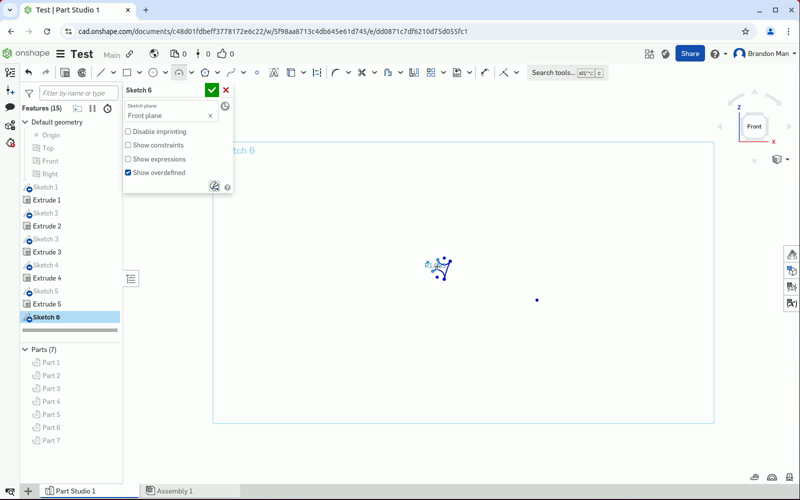
key_up(shift)
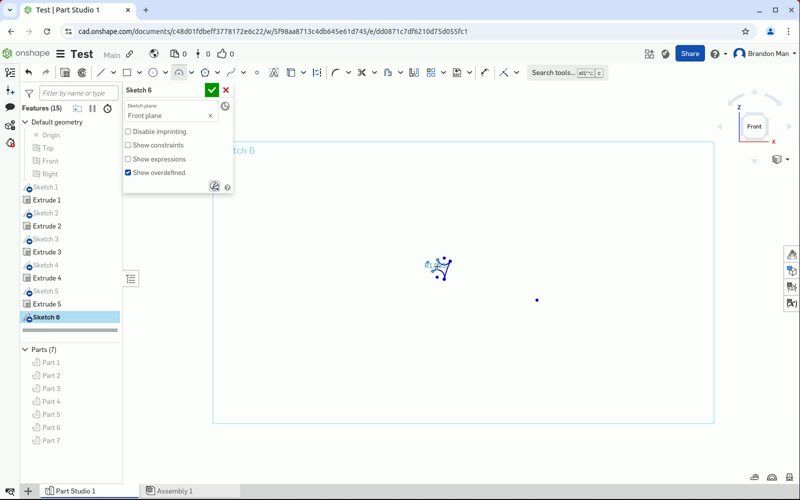
key(esc)
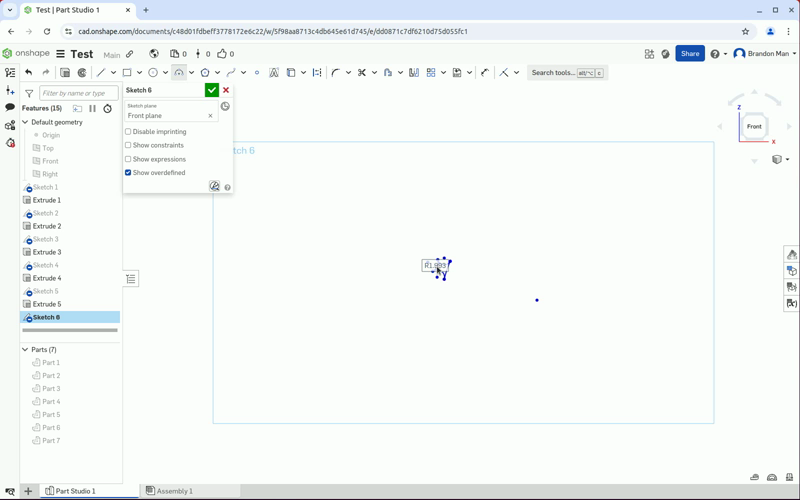
mouse_move(441, 270)
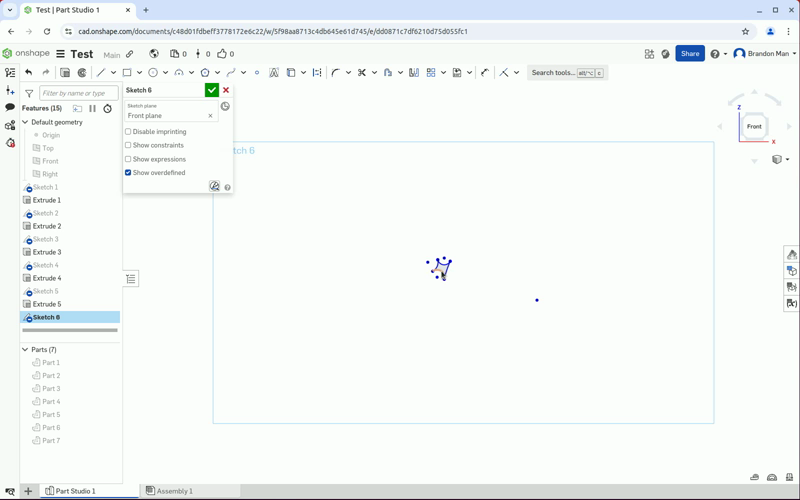
scroll(6)
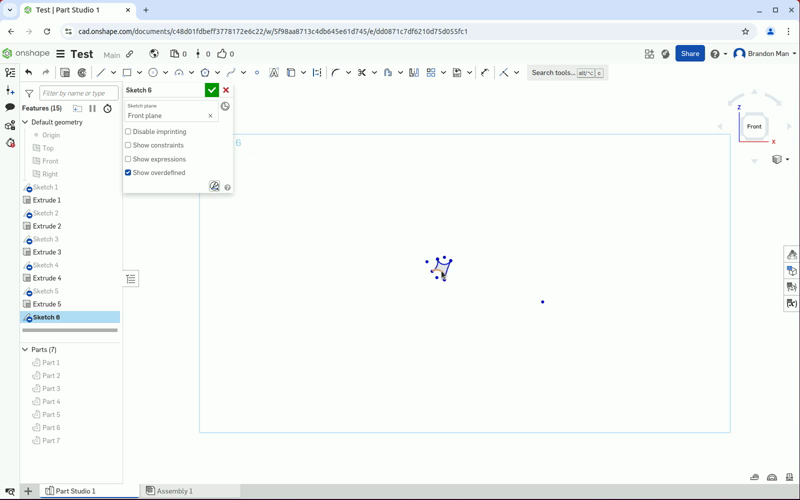
scroll(6)
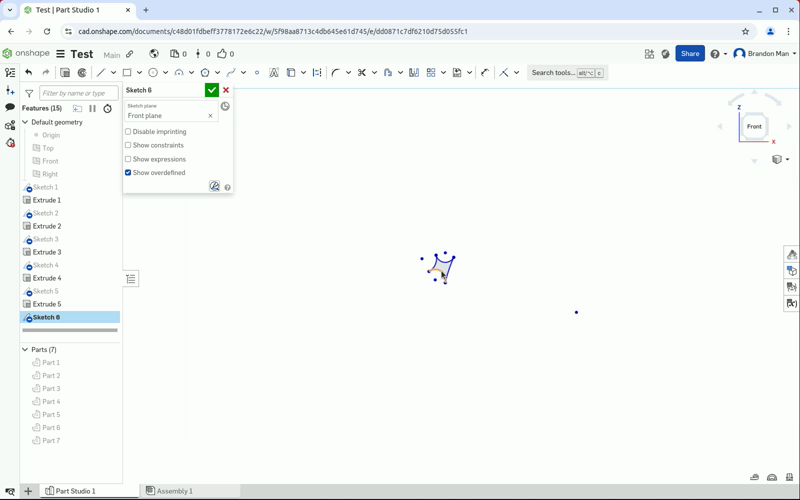
scroll(6)
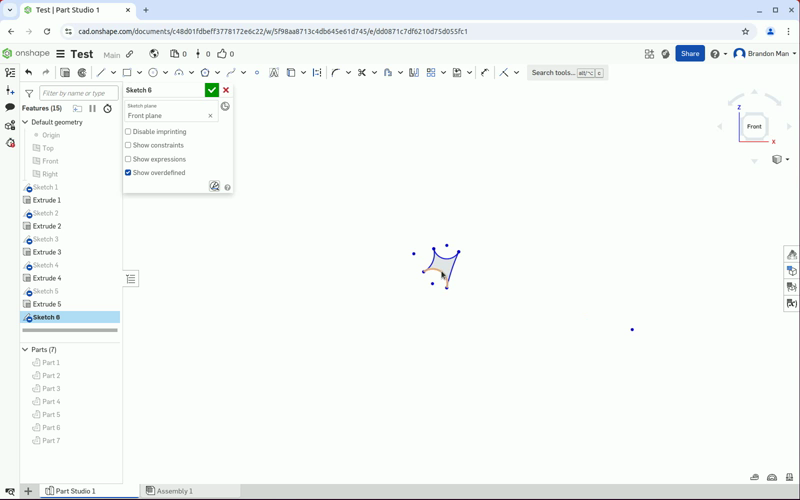
scroll(6)
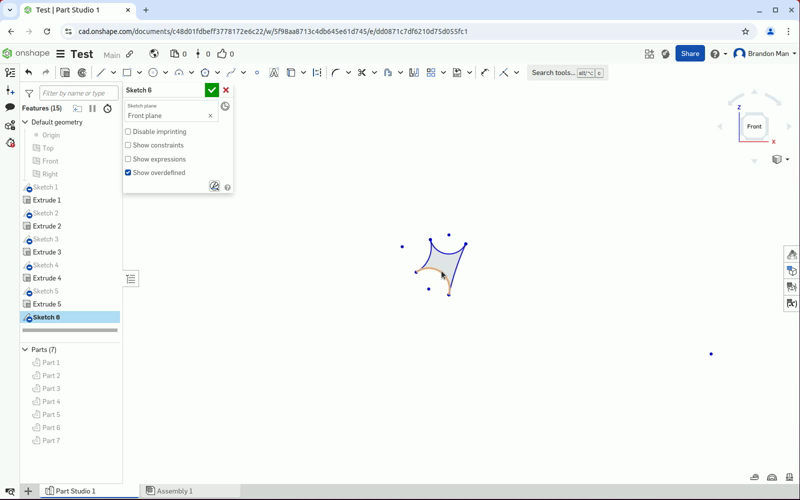
scroll(6)
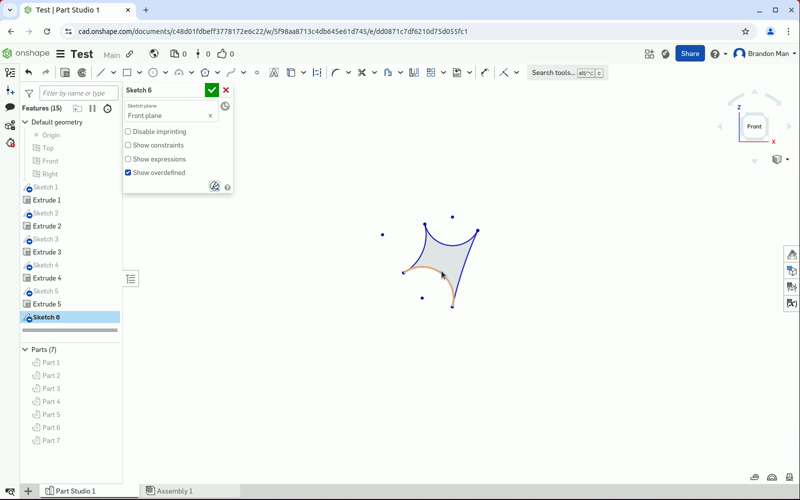
scroll(6)
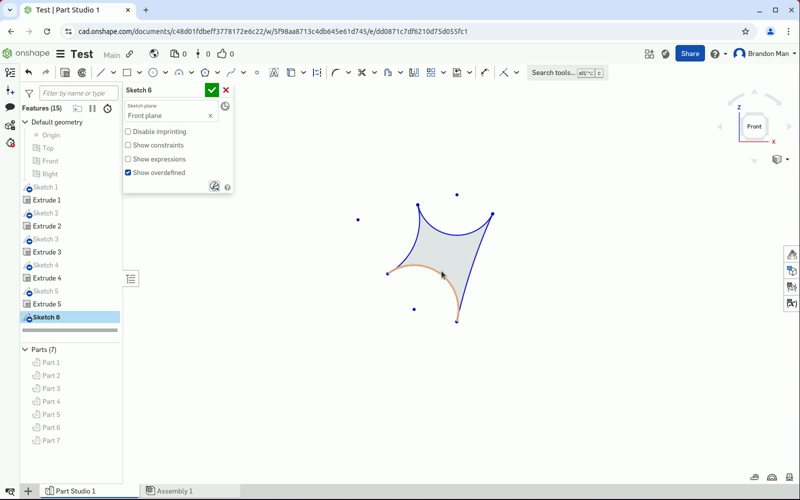
scroll(6)
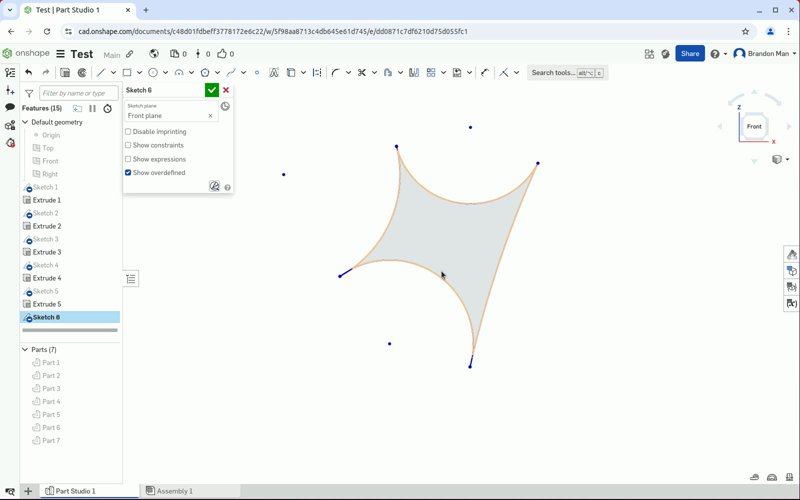
click(441, 270)
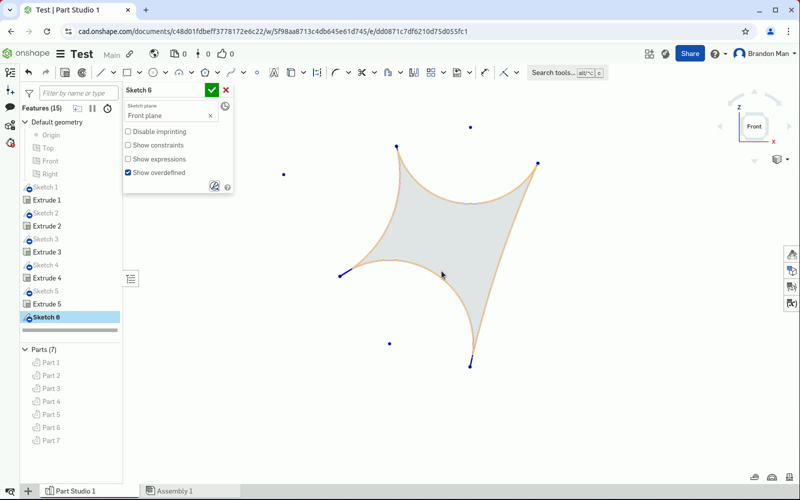
scroll(-6)
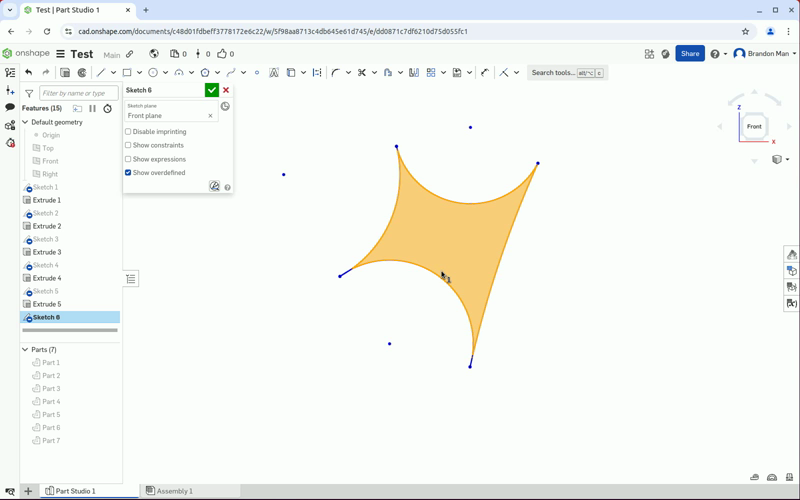
scroll(-6)
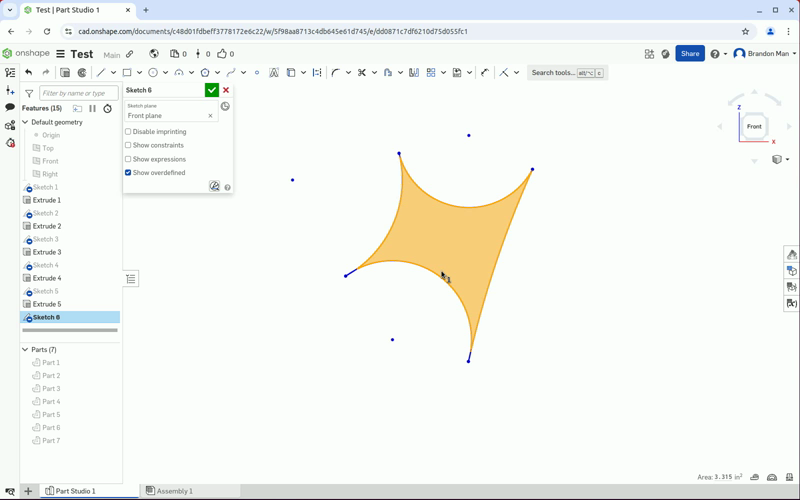
scroll(-6)
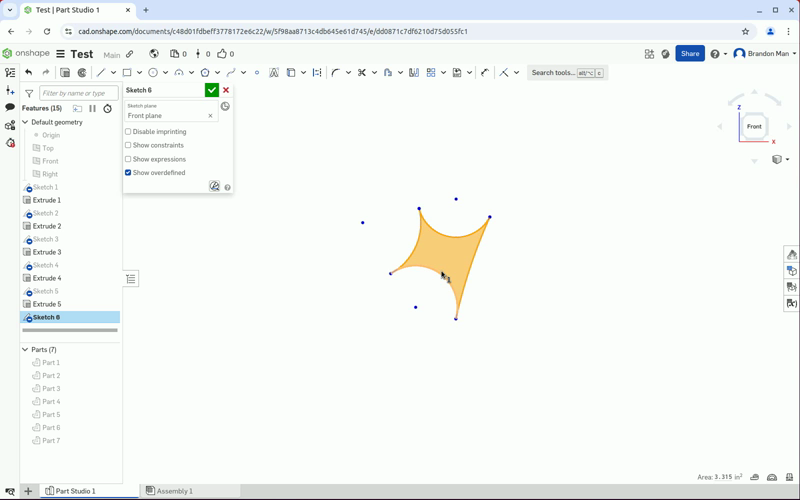
scroll(-6)
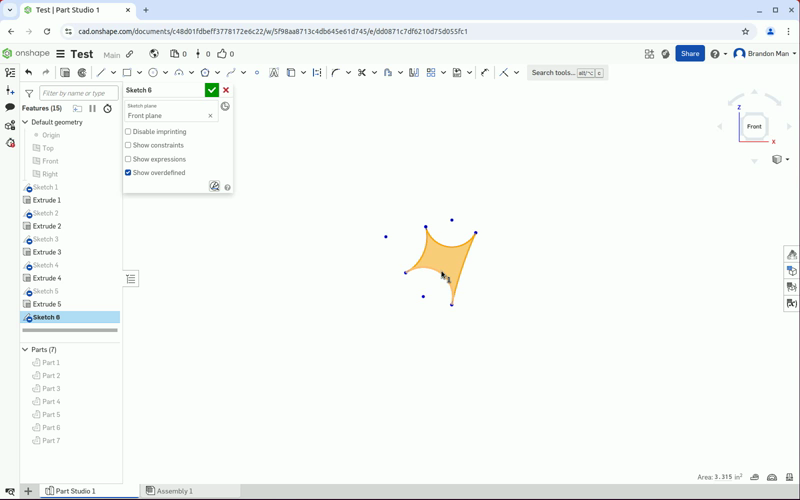
scroll(-6)
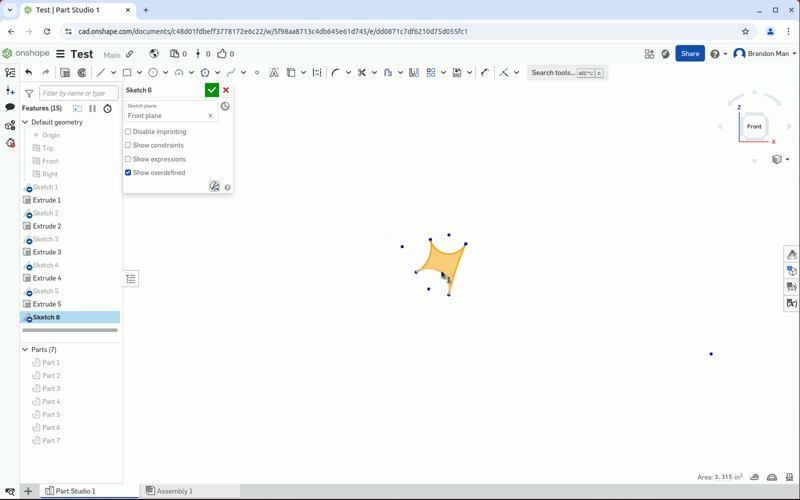
scroll(-6)
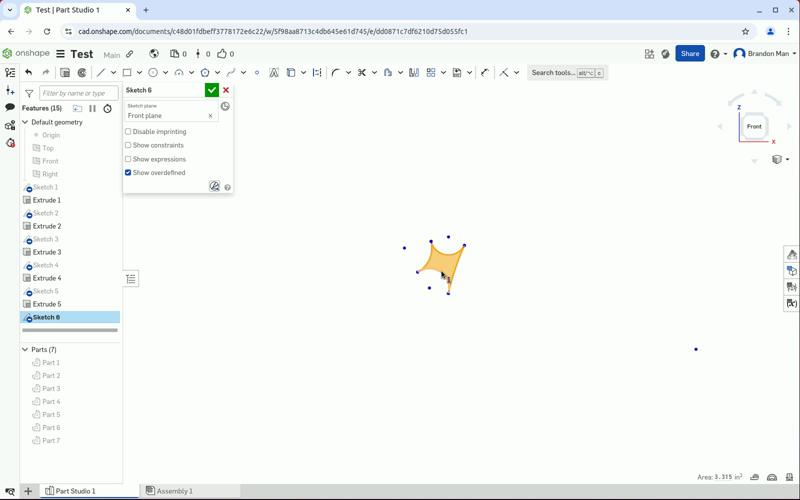
scroll(-6)
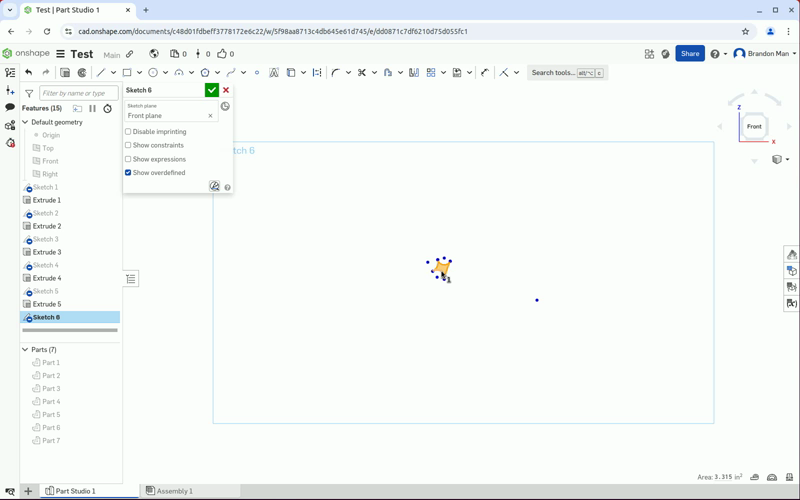
mouse_move(73, 352)
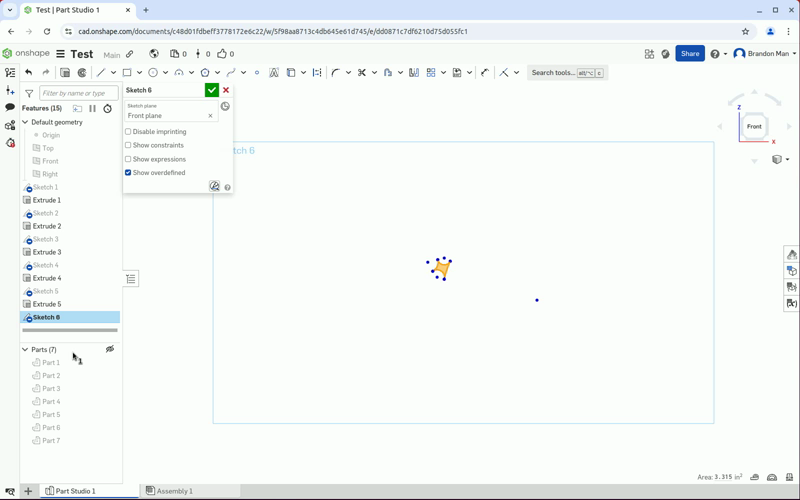
key(shift+y)
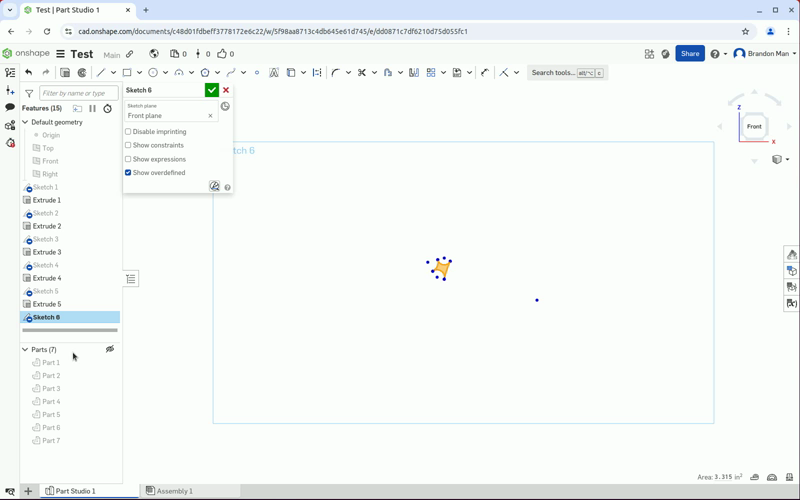
key(shift+e)
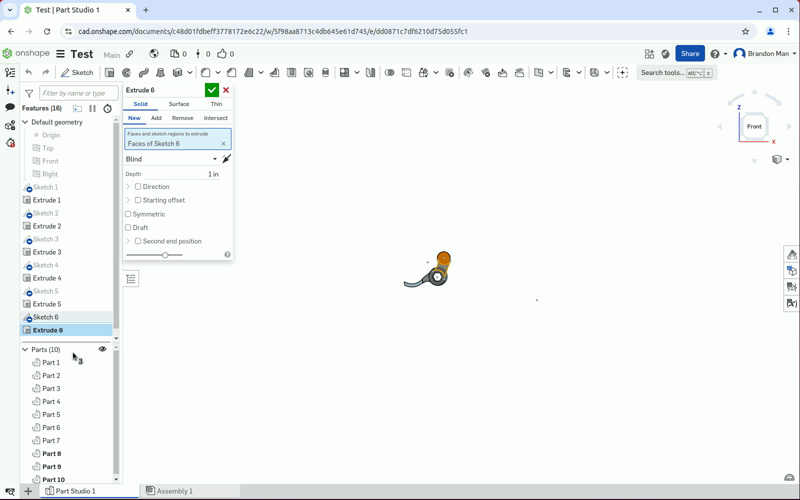
mouse_move(143, 106)
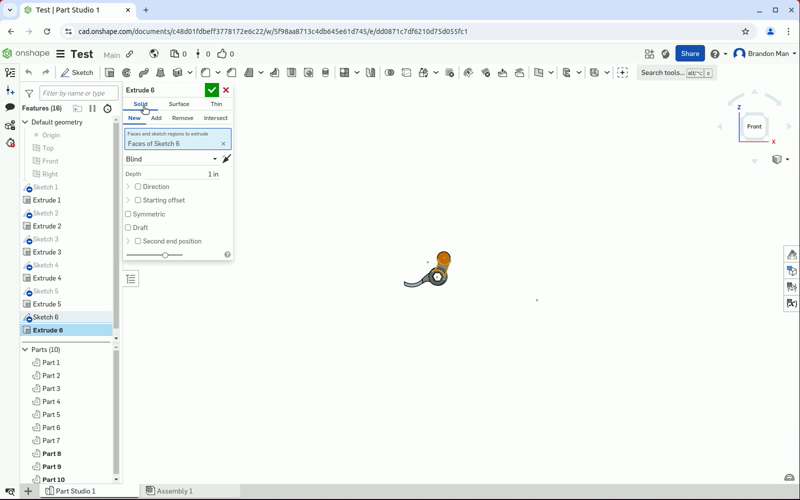
click(143, 106)
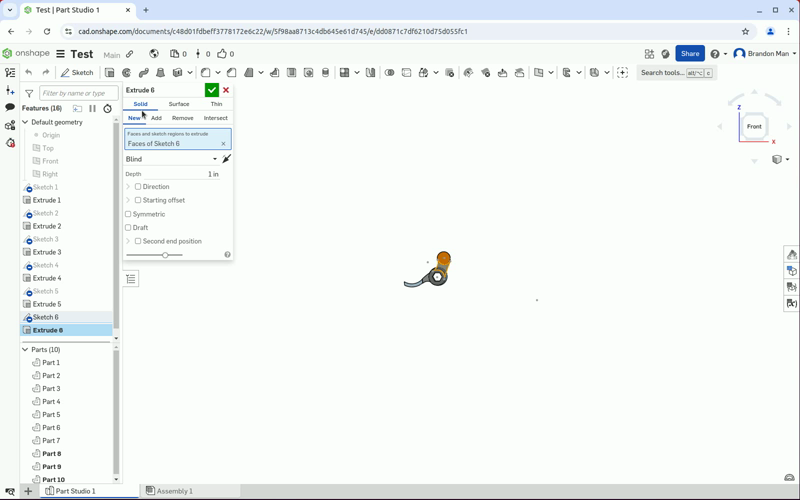
mouse_move(137, 120)
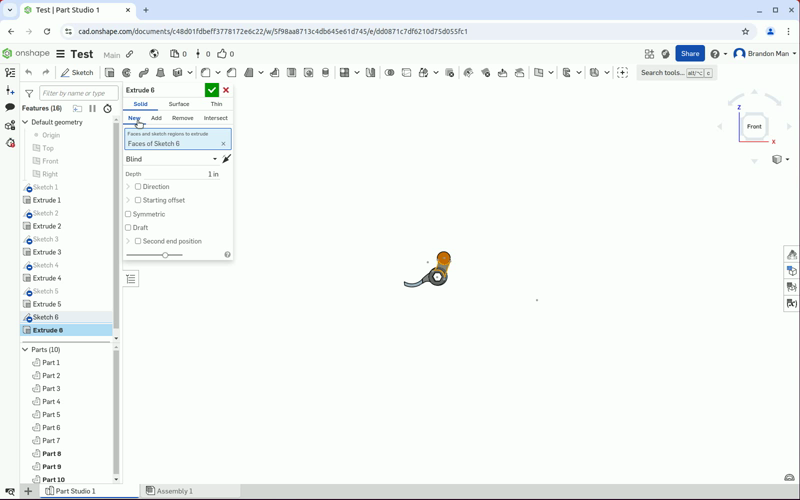
click(137, 120)
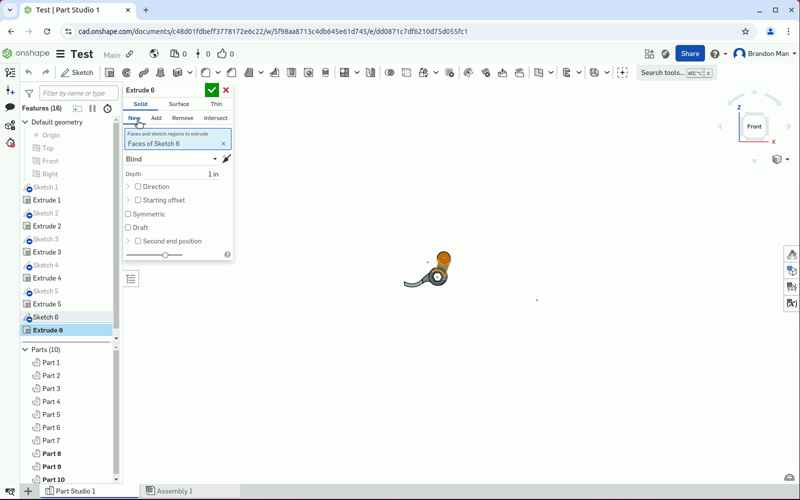
key(tab, 4)
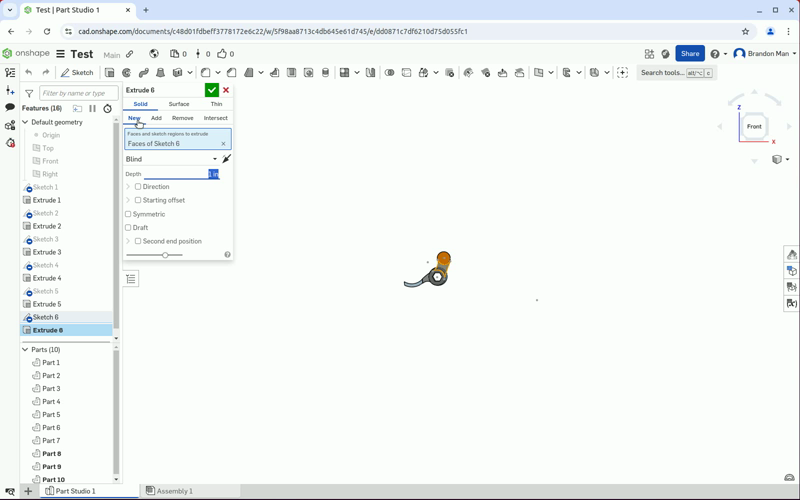
text(4.814)
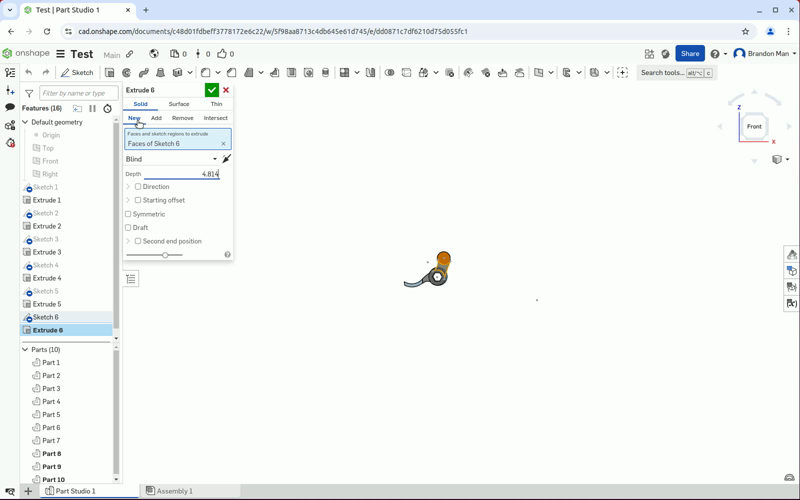
key(tab, 3)
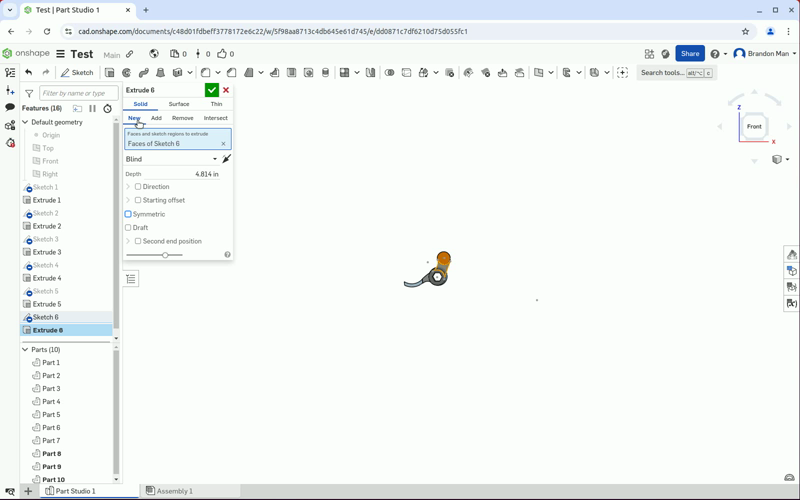
key(space)
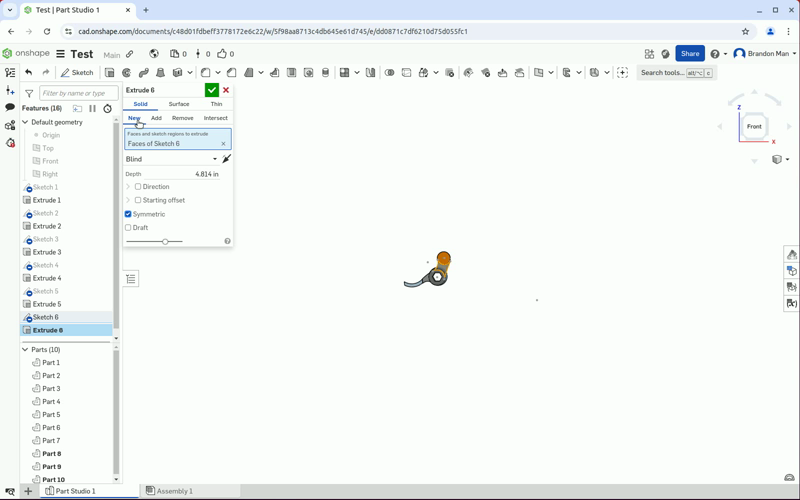
key(enter)
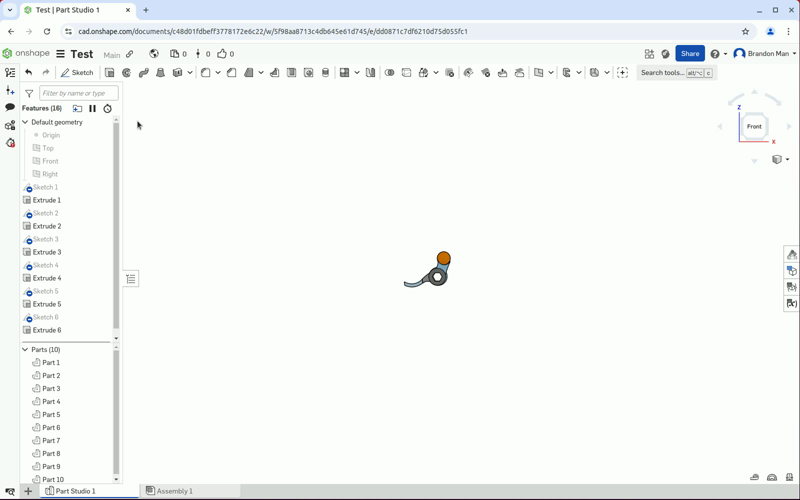
key(shift+h)
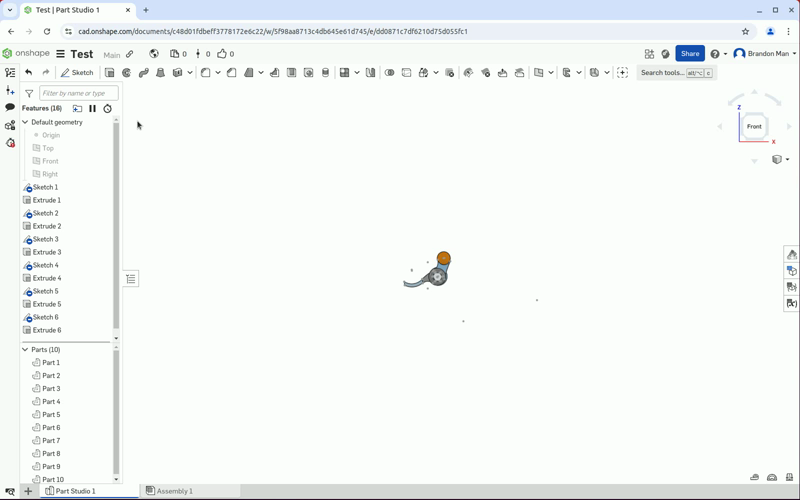
key(shift+h)
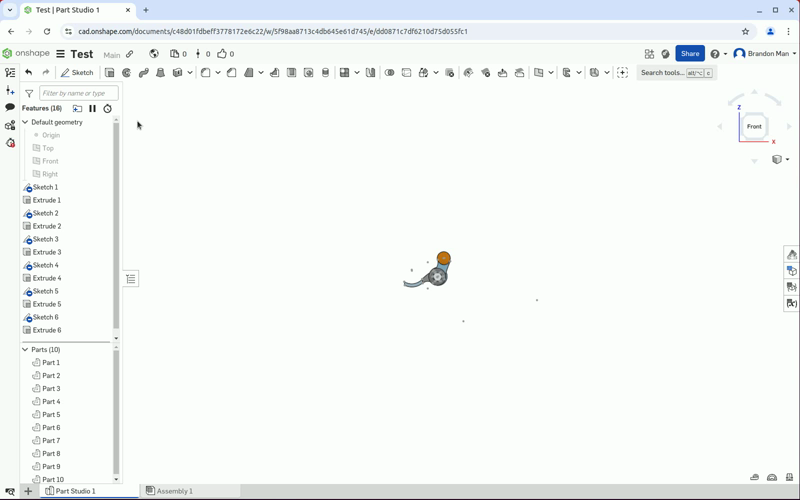
key(shift+7)
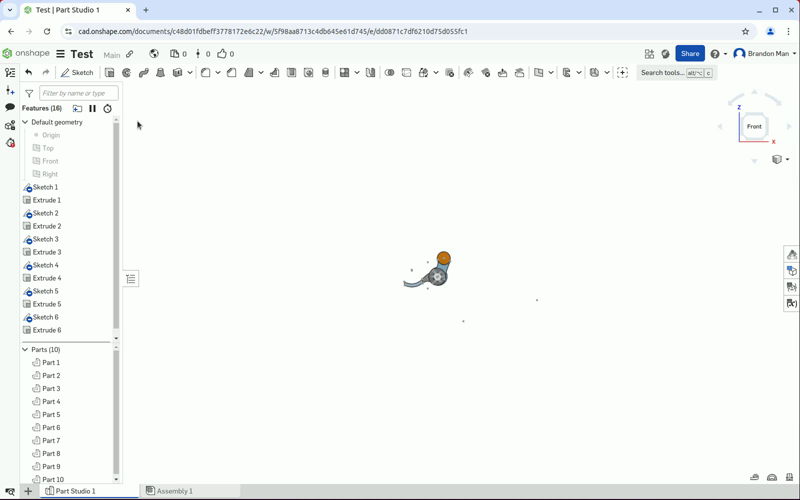
key(left, 2)
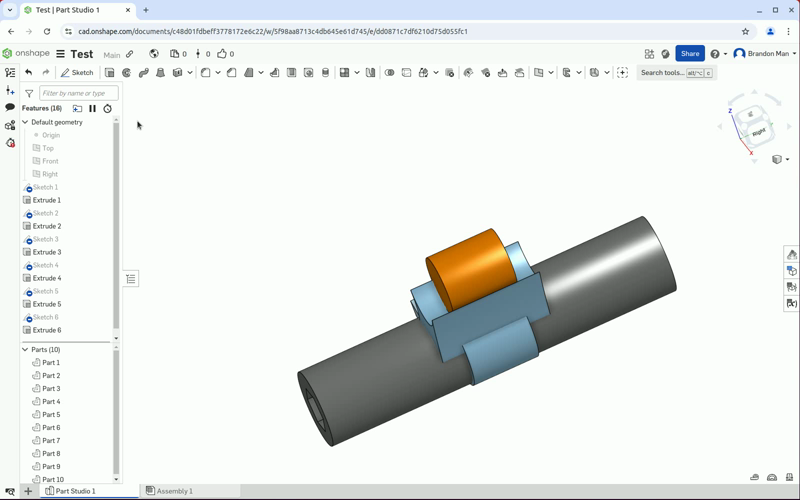
key(down, 2)
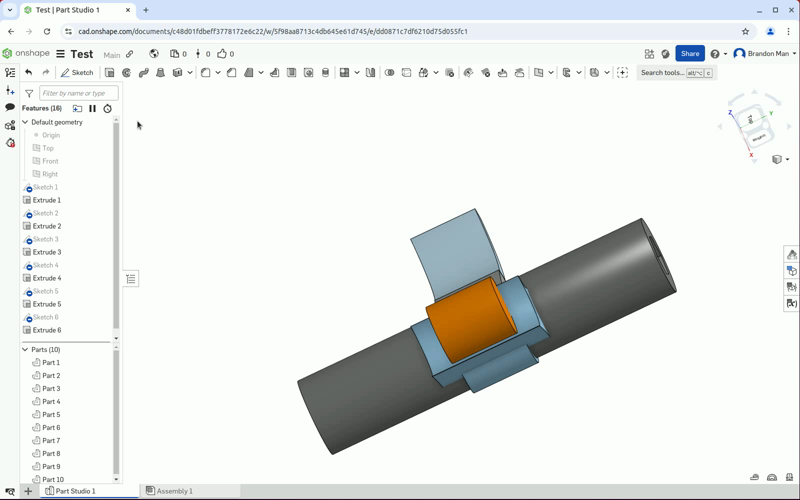
key(up, 2)
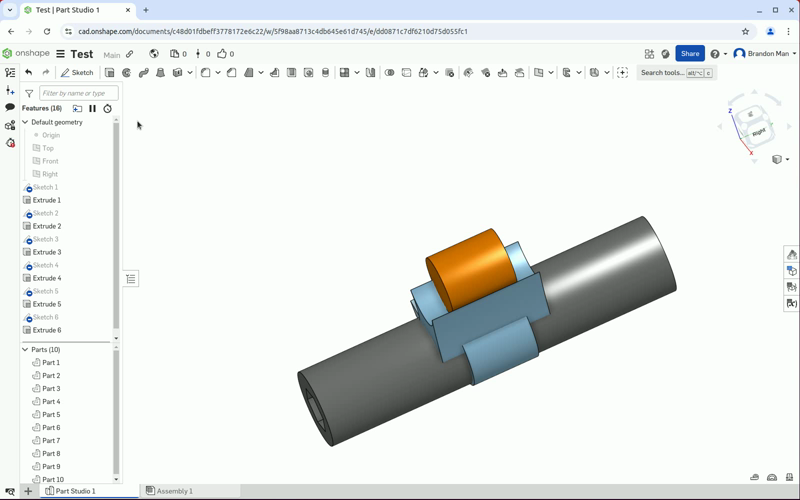
key(right, 2)
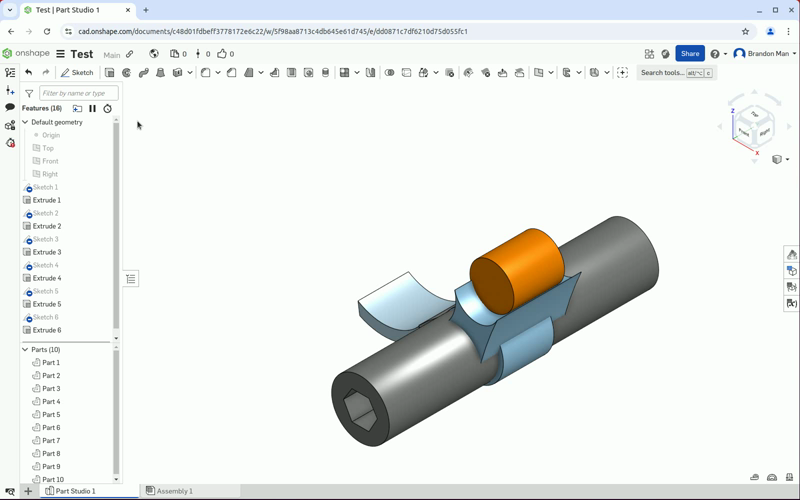
mouse_move(69, 189)
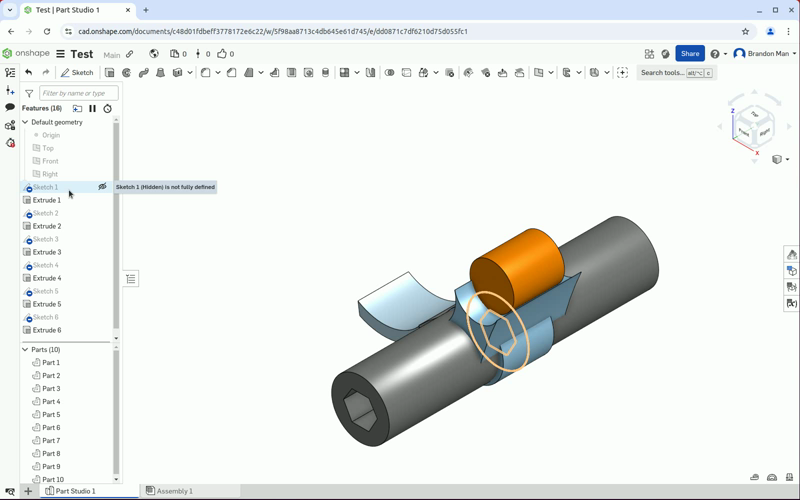
click(69, 189)